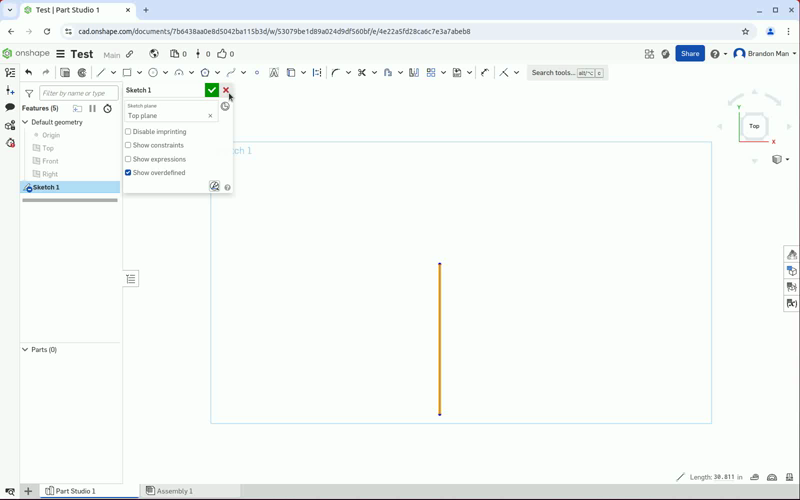
key(shift+h)
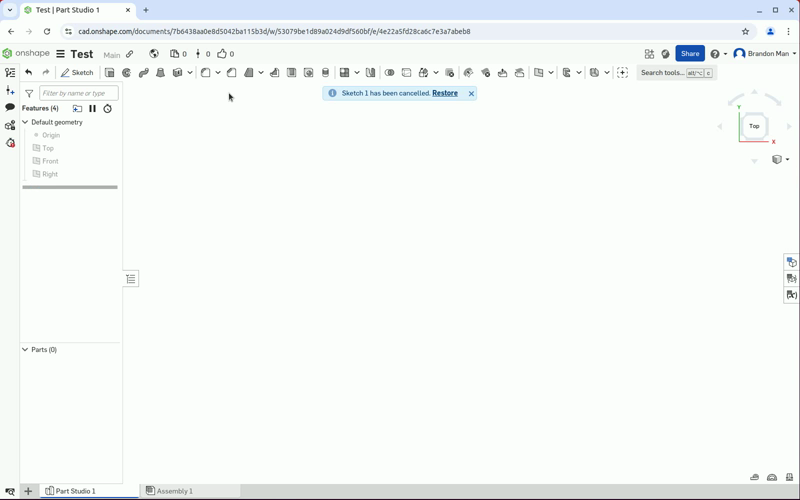
mouse_move(73, 352)
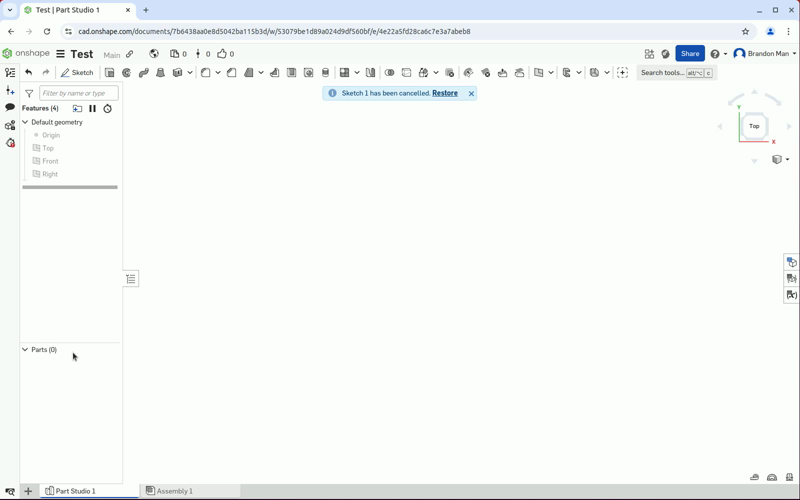
key(y)
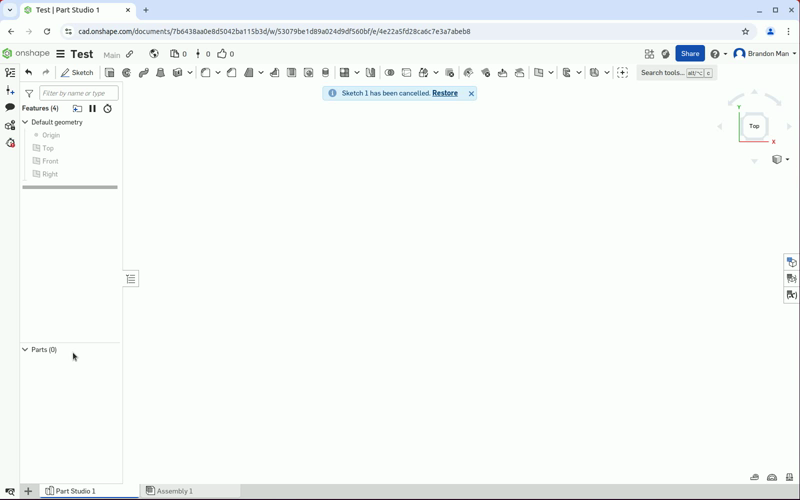
key(shift+p)
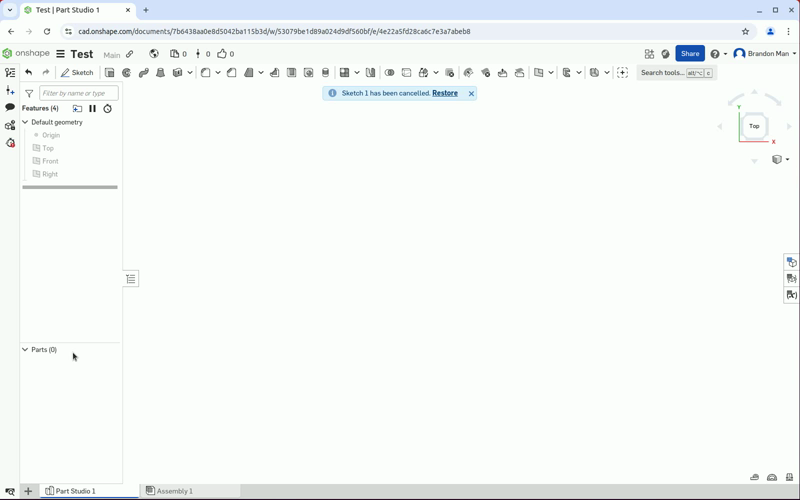
key(space)
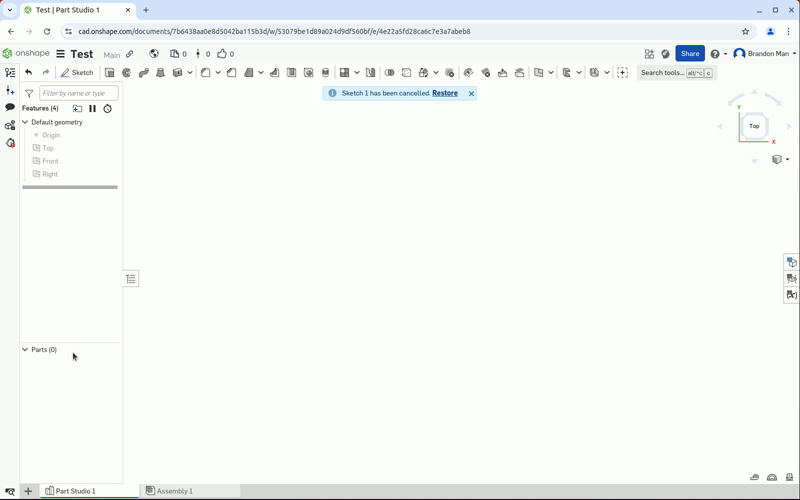
key_down(shift)
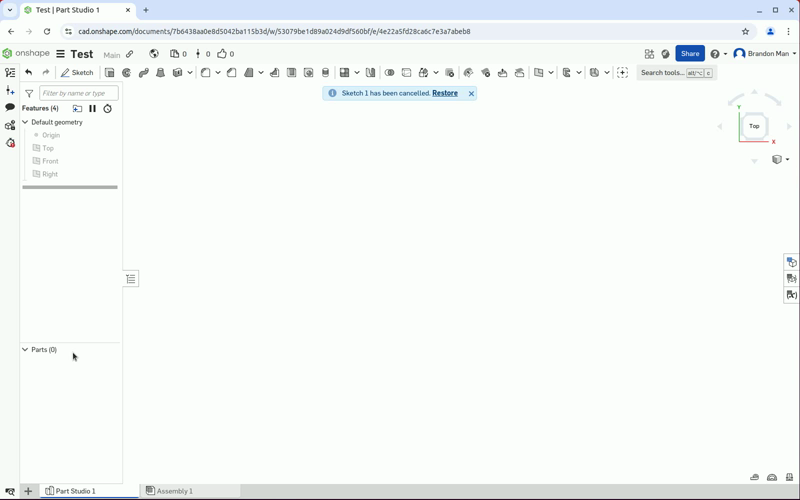
key(up)
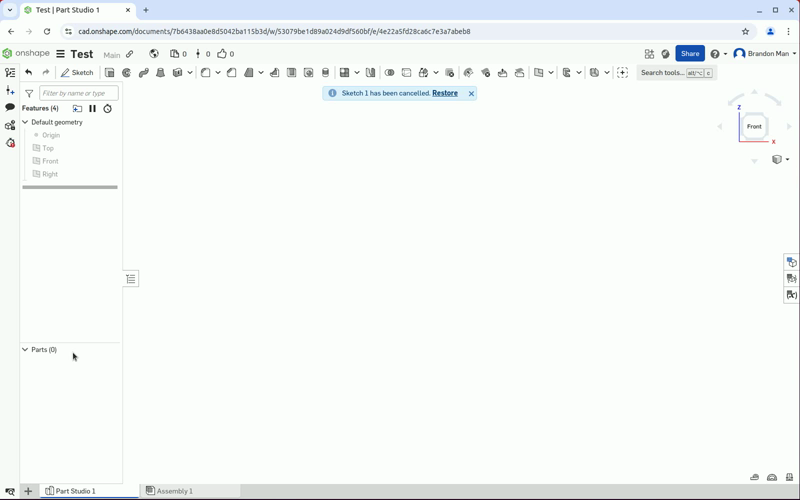
key_up(shift)
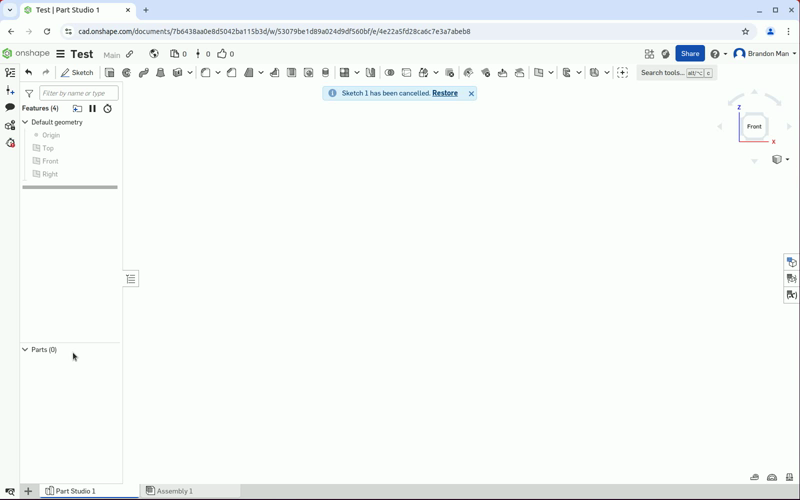
mouse_move(73, 352)
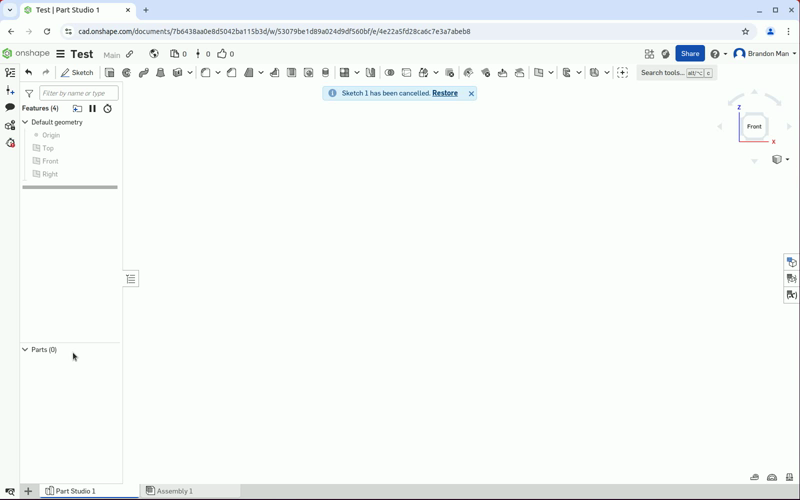
key(shift+y)
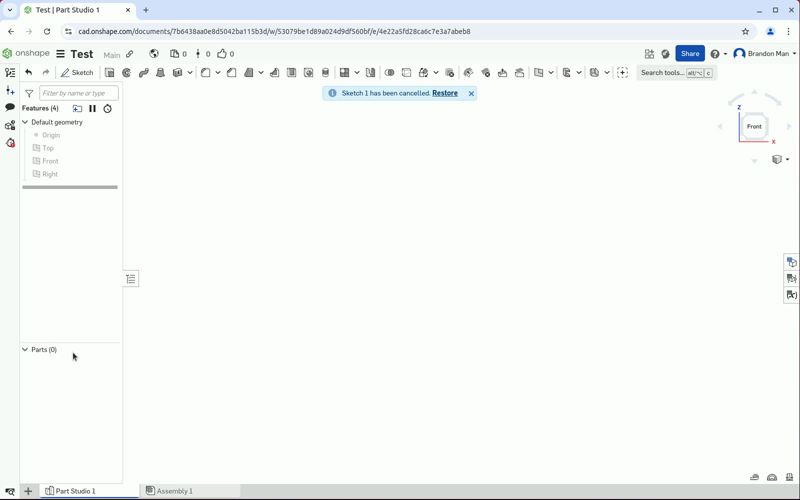
key(shift+s)
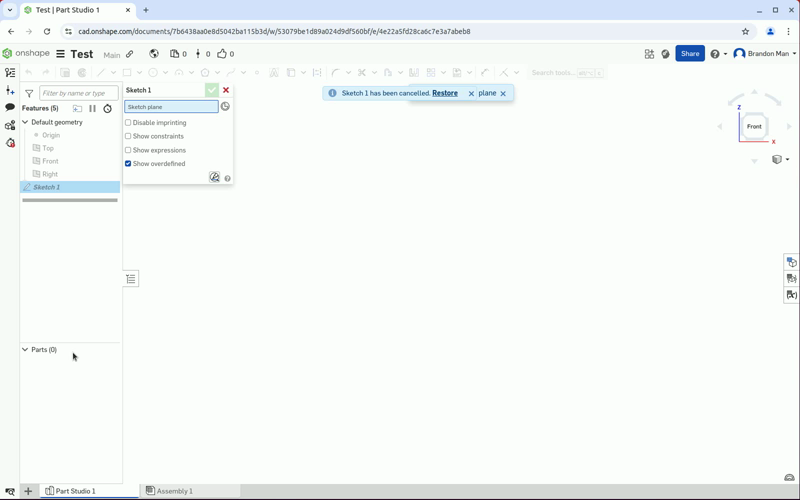
mouse_move(73, 163)
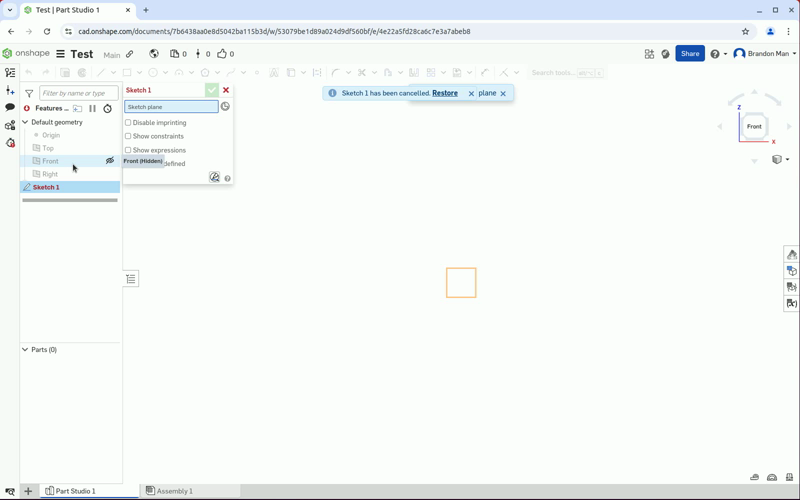
click(73, 163)
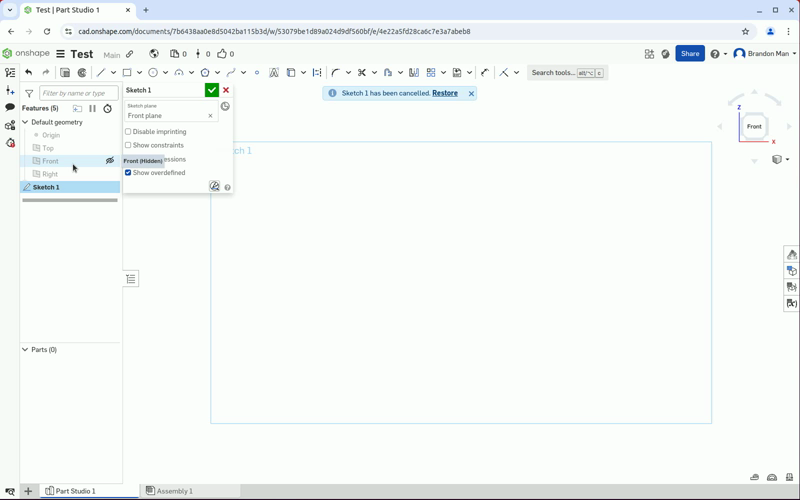
mouse_move(73, 352)
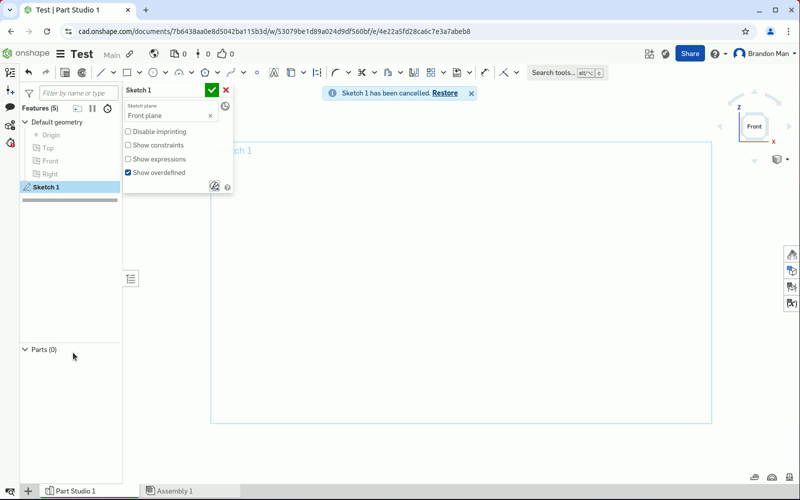
key(y)
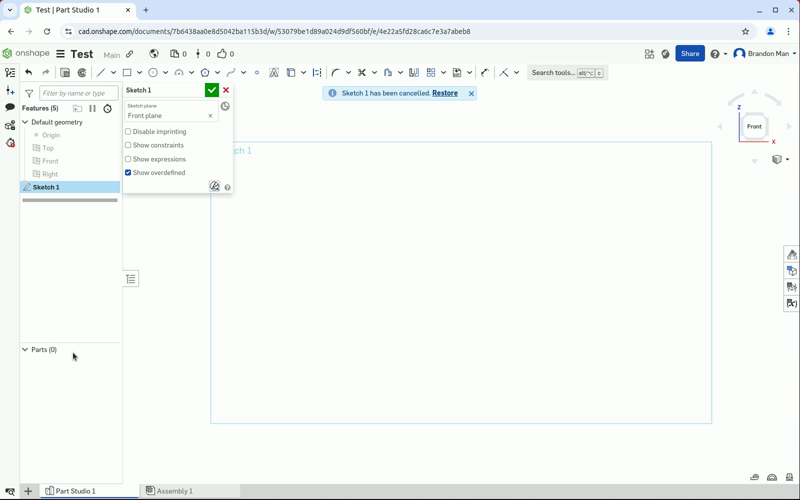
key(l)
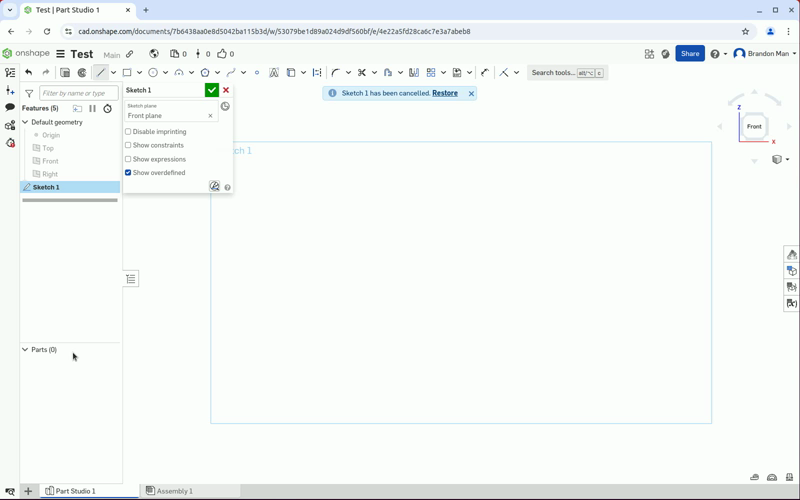
key_down(shift)
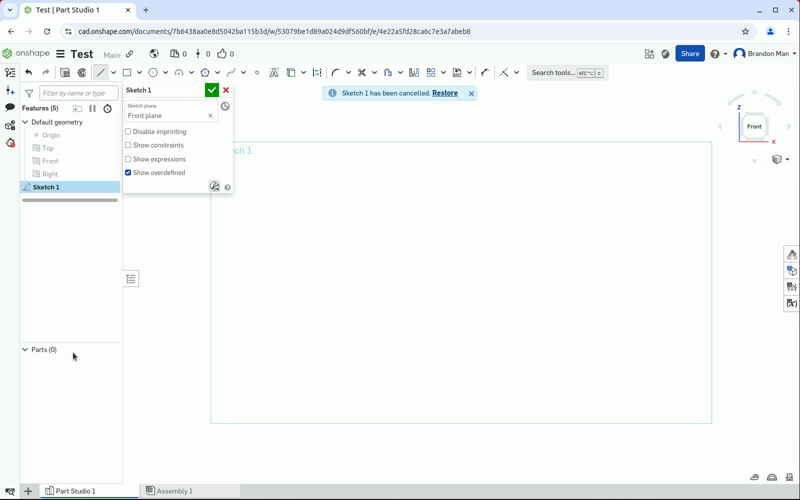
mouse_move(348, 292)
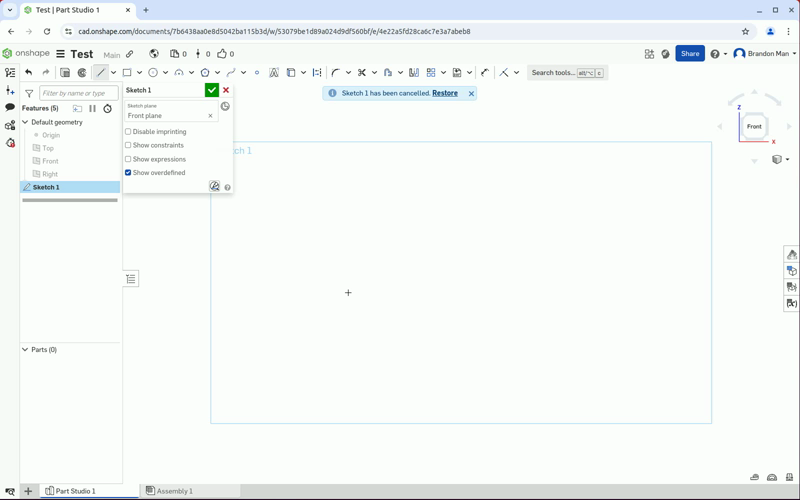
click(348, 292)
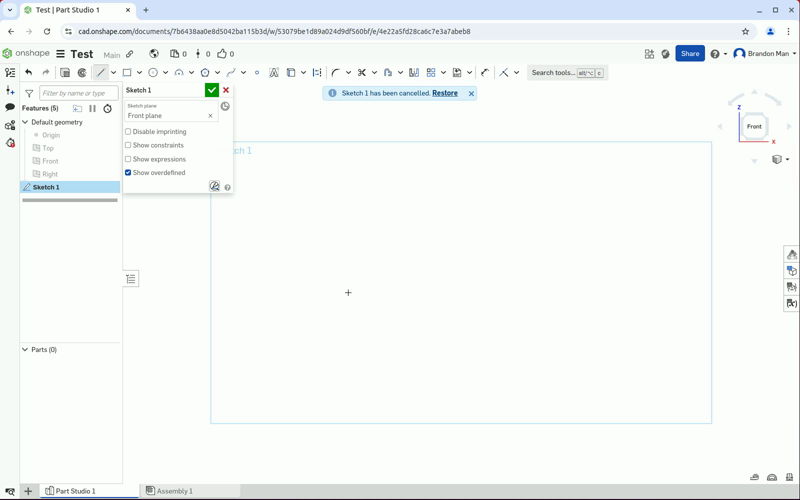
key_up(shift)
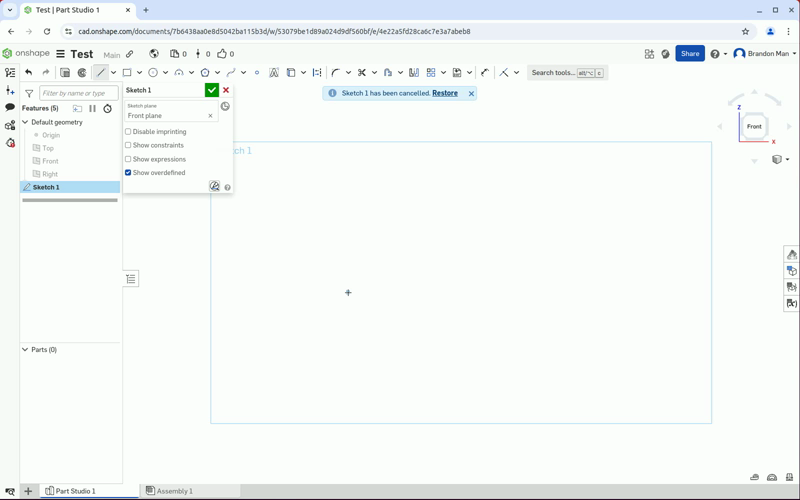
key_down(shift)
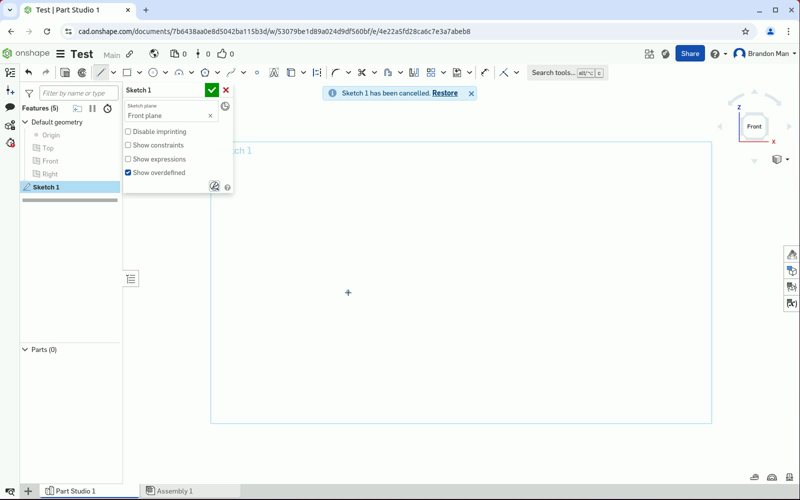
mouse_move(538, 292)
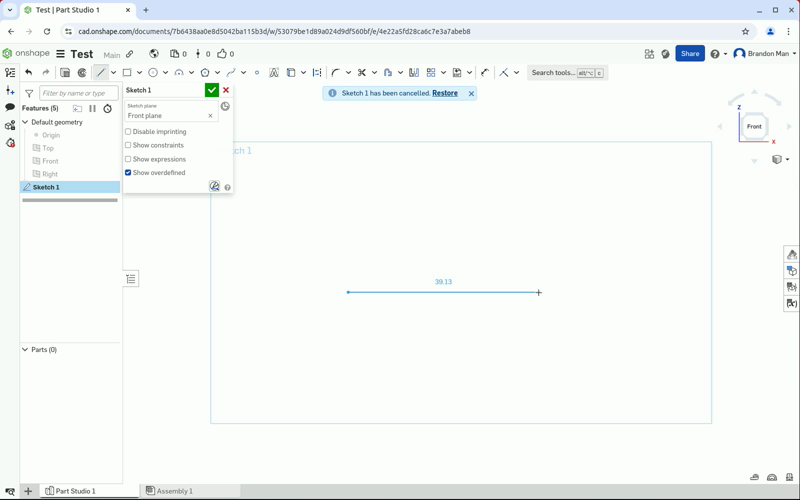
click(538, 292)
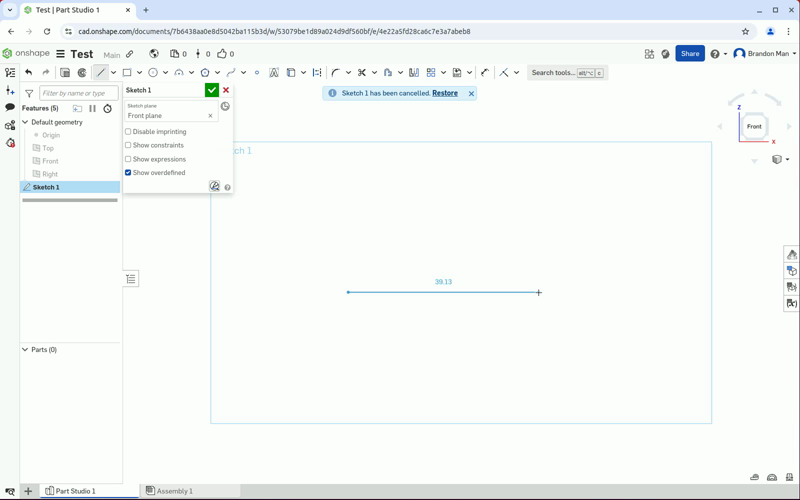
key_up(shift)
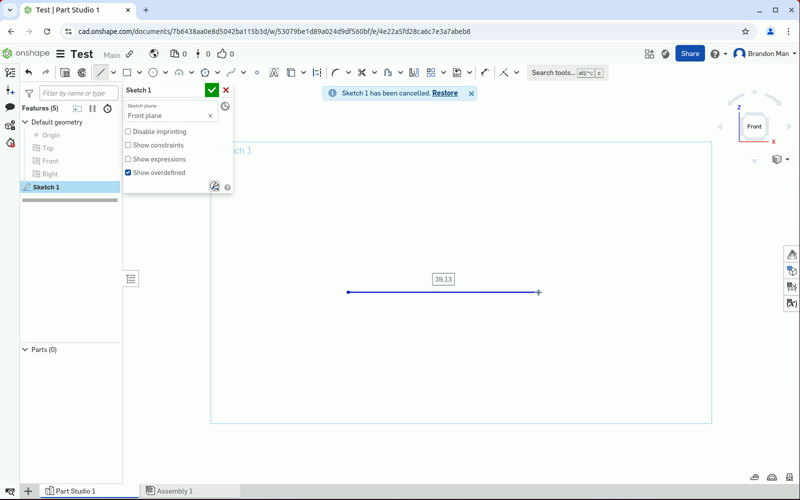
key_down(shift)
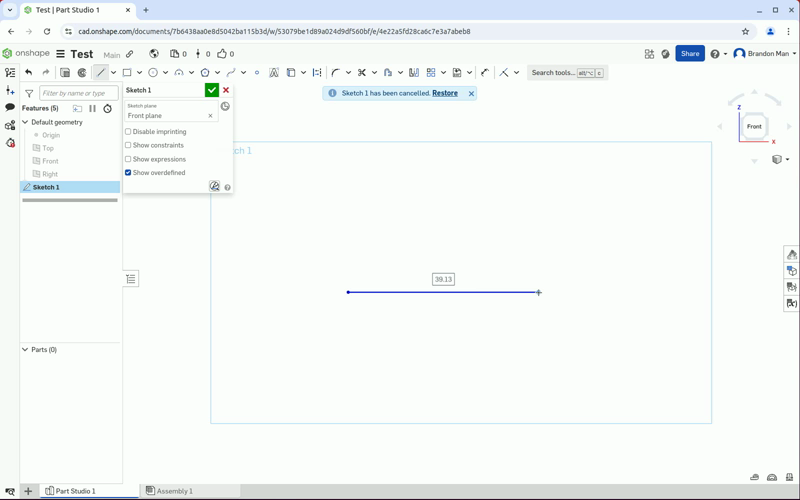
mouse_move(568, 292)
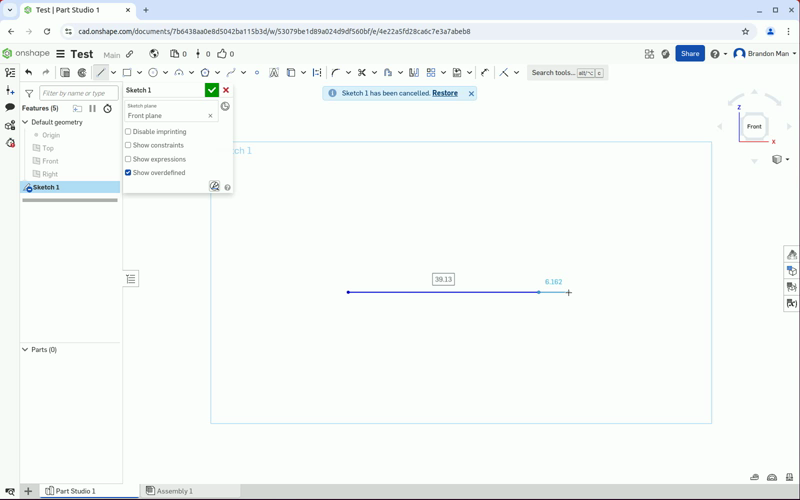
mouse_move(538, 290)
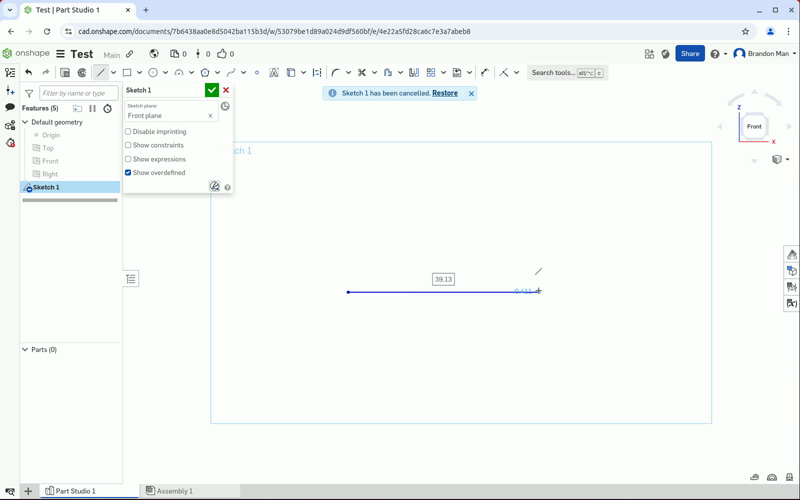
scroll(6)
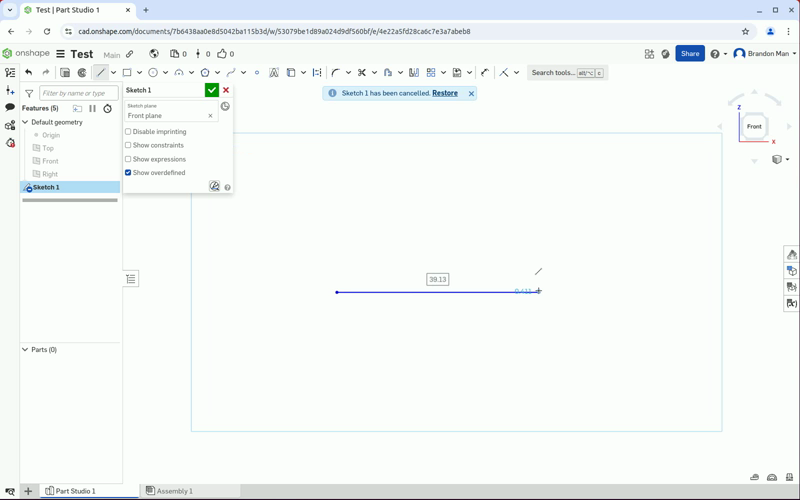
scroll(6)
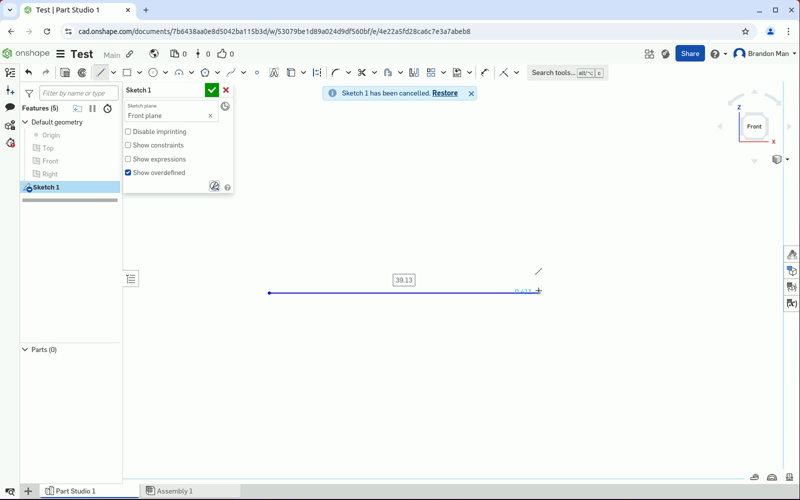
scroll(6)
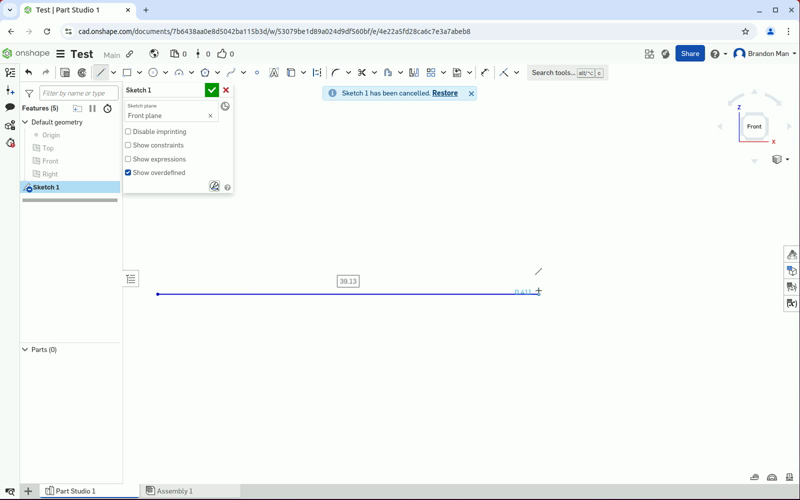
scroll(6)
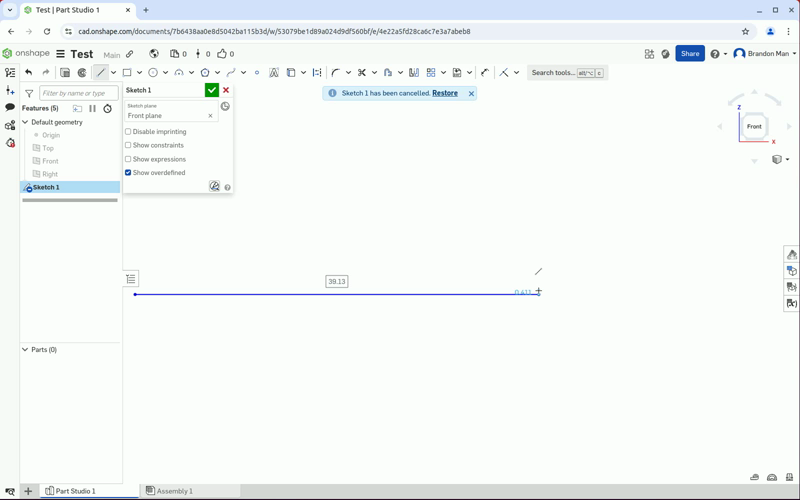
scroll(6)
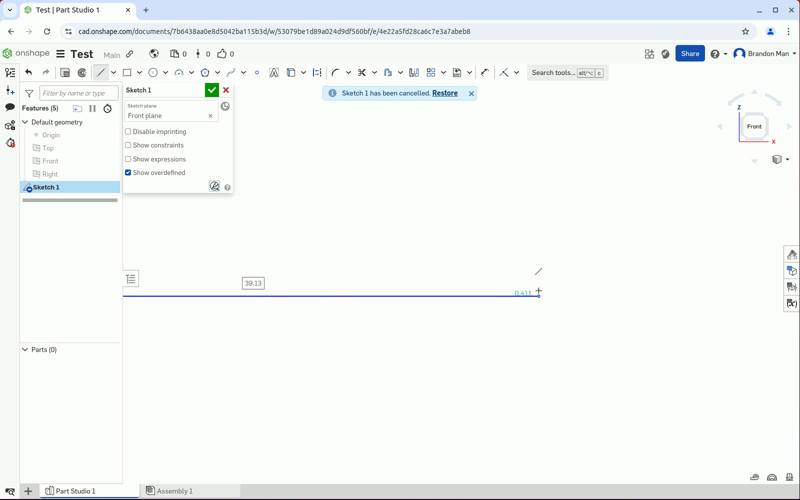
scroll(6)
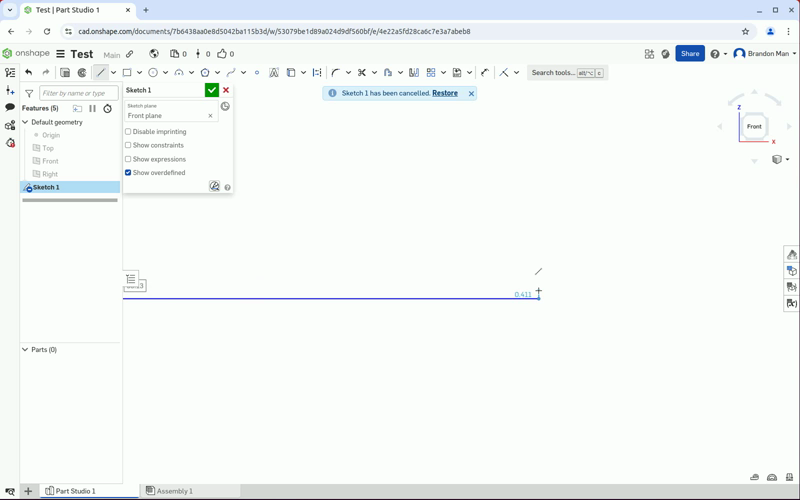
scroll(6)
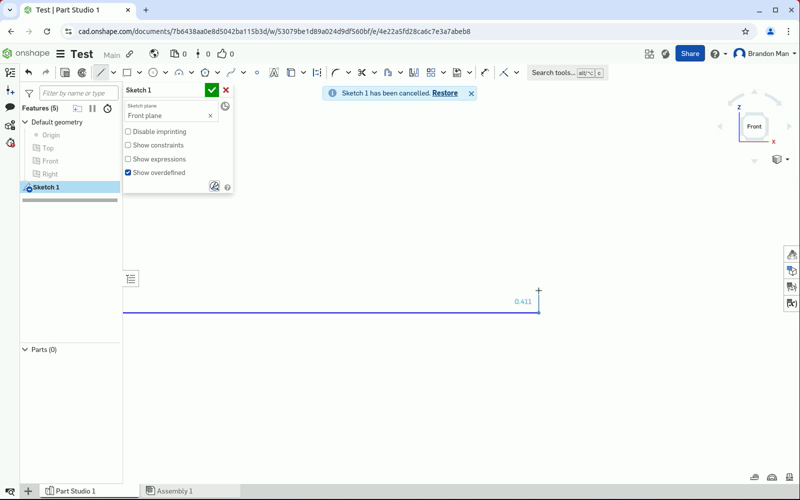
click(538, 290)
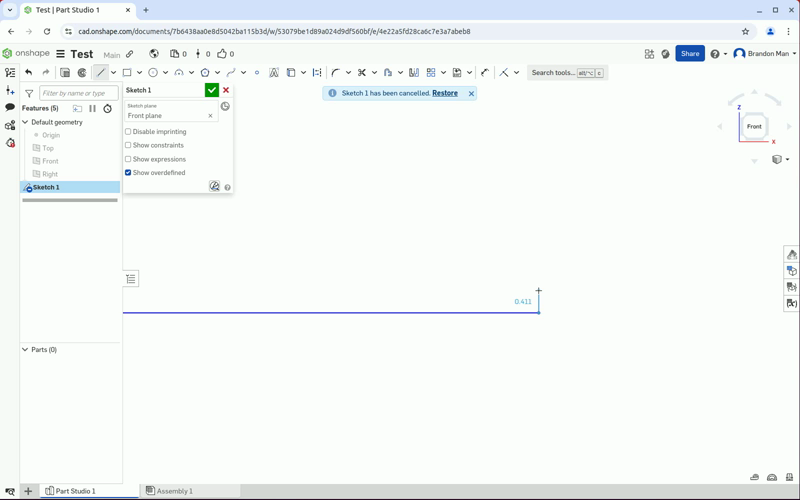
scroll(-6)
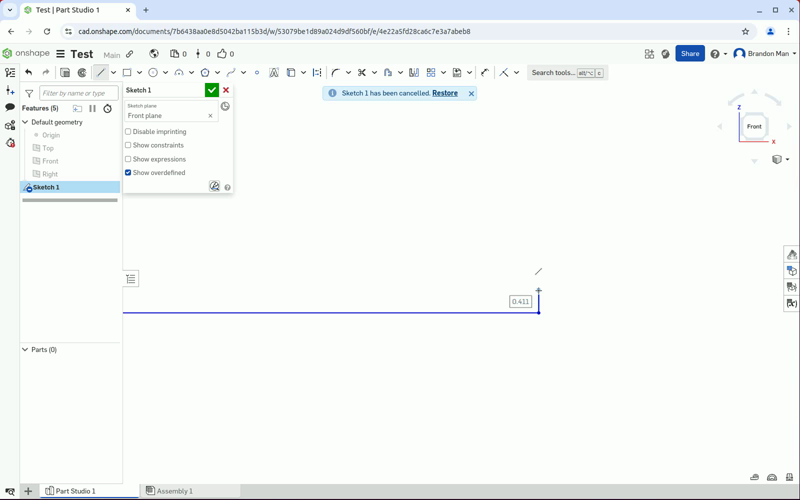
scroll(-6)
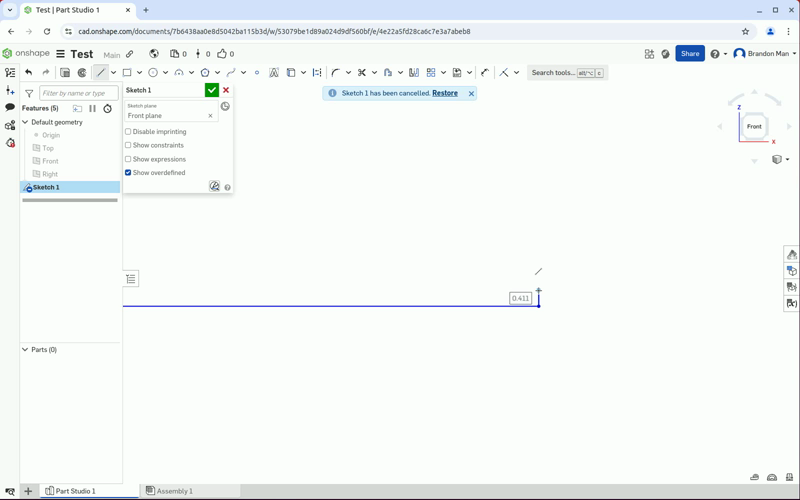
scroll(-6)
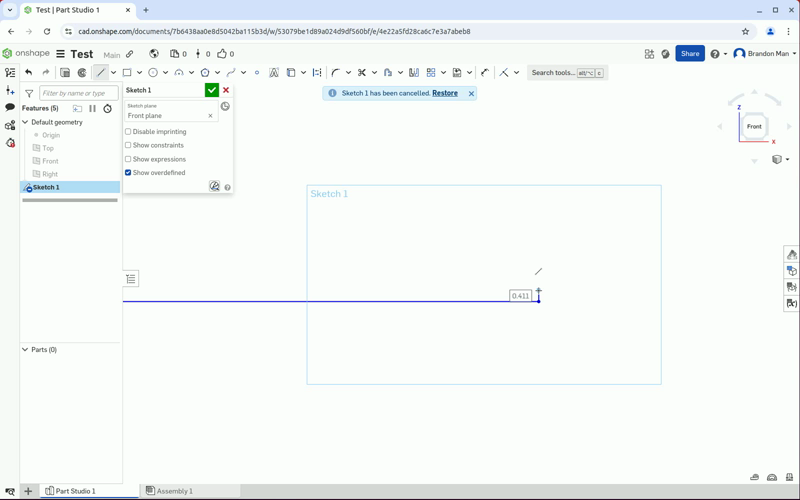
scroll(-6)
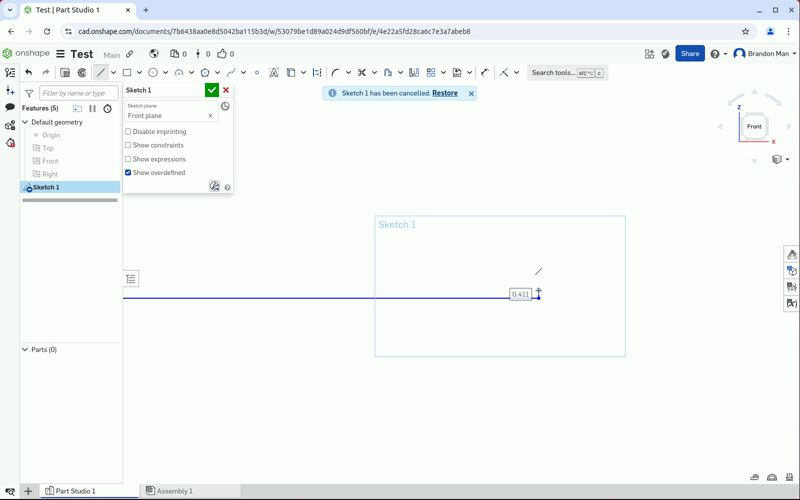
scroll(-6)
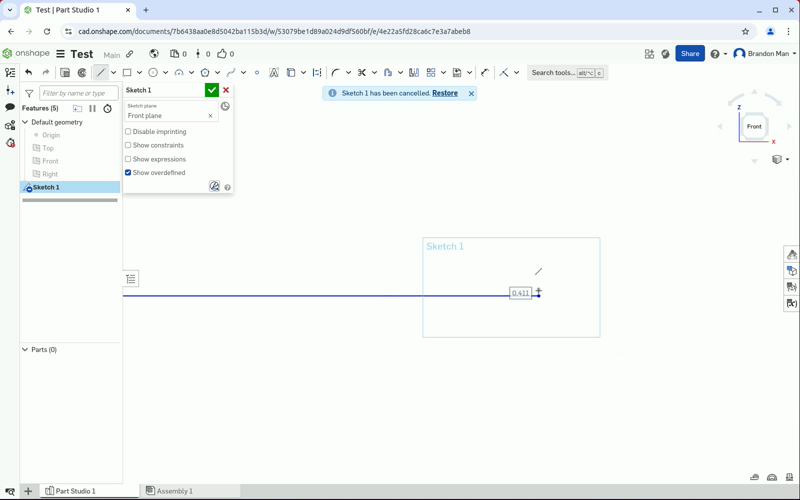
scroll(-6)
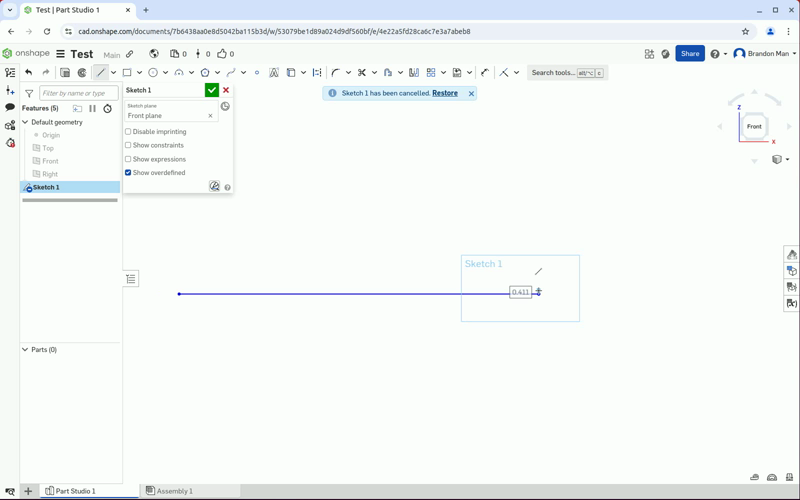
scroll(-6)
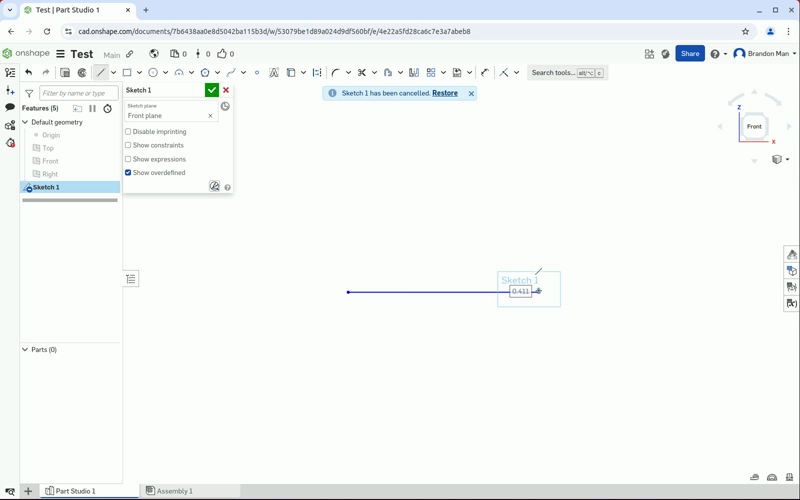
key_up(shift)
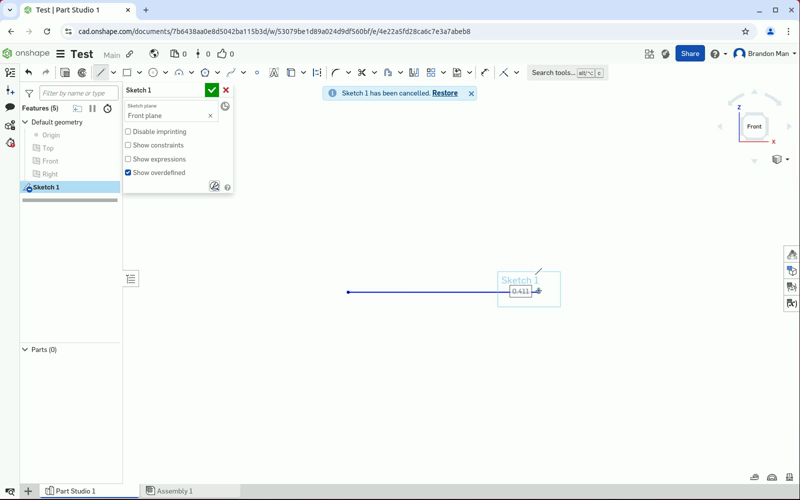
key_down(shift)
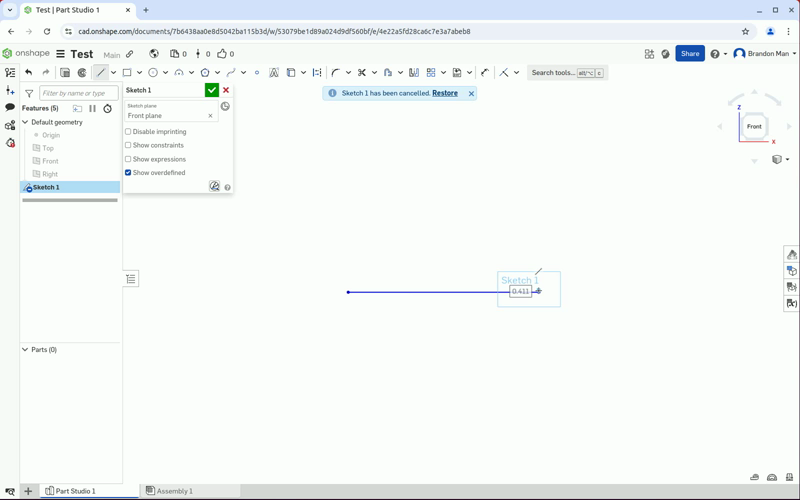
mouse_move(348, 290)
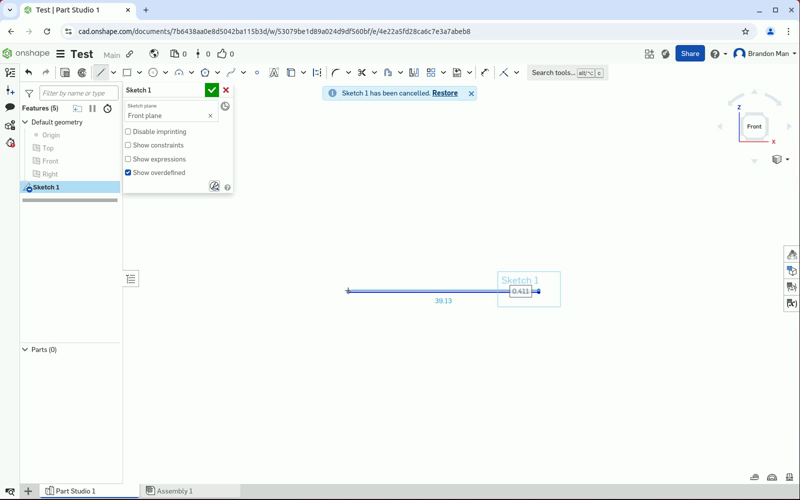
scroll(6)
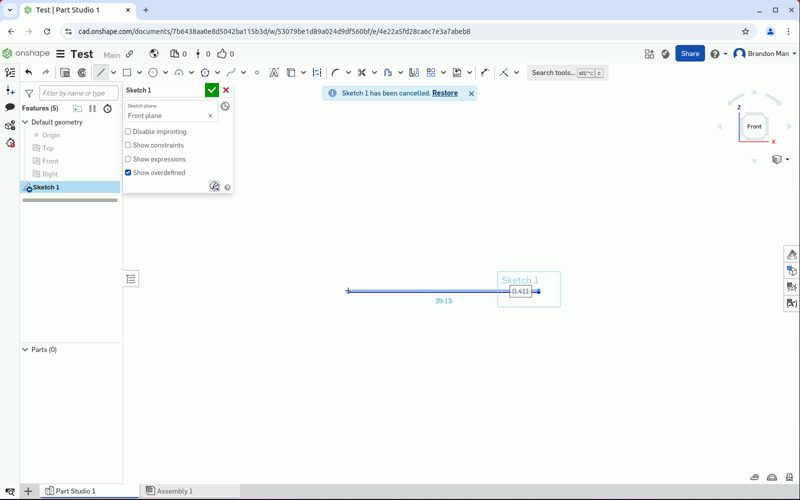
scroll(6)
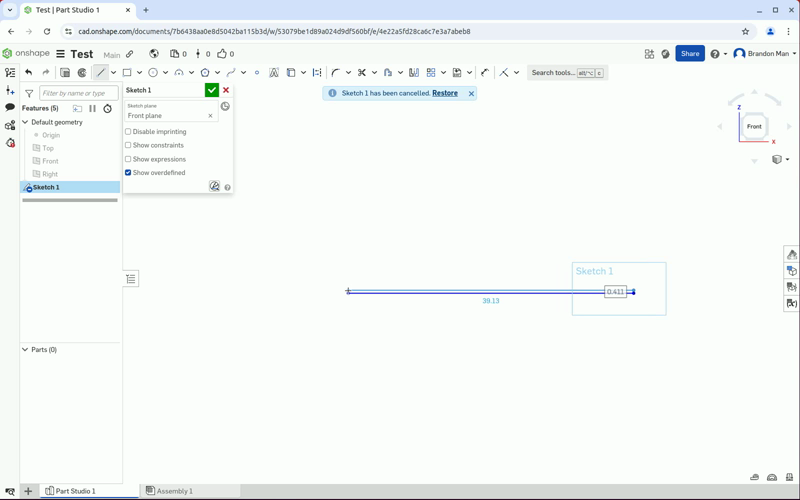
scroll(6)
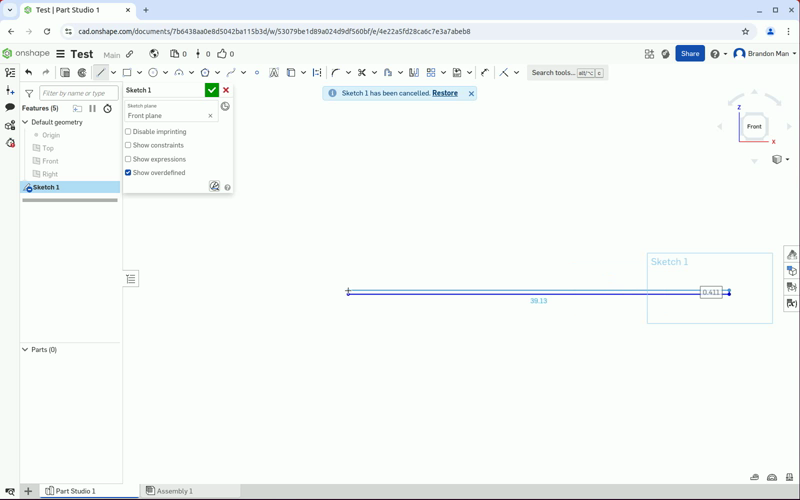
scroll(6)
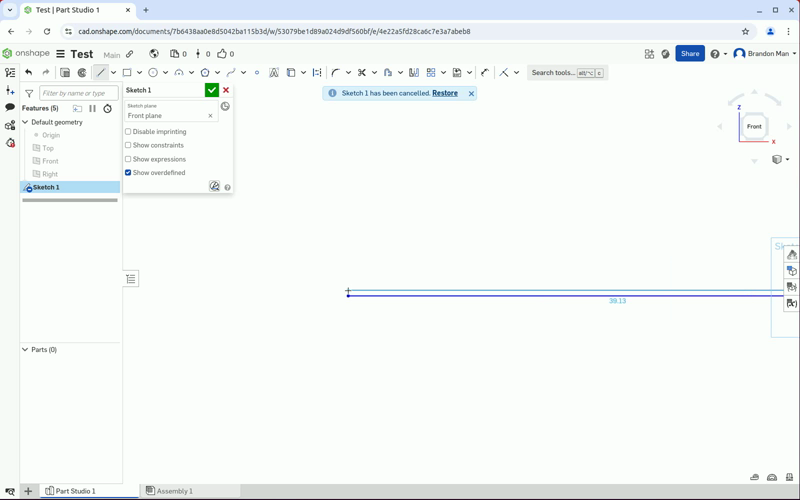
scroll(6)
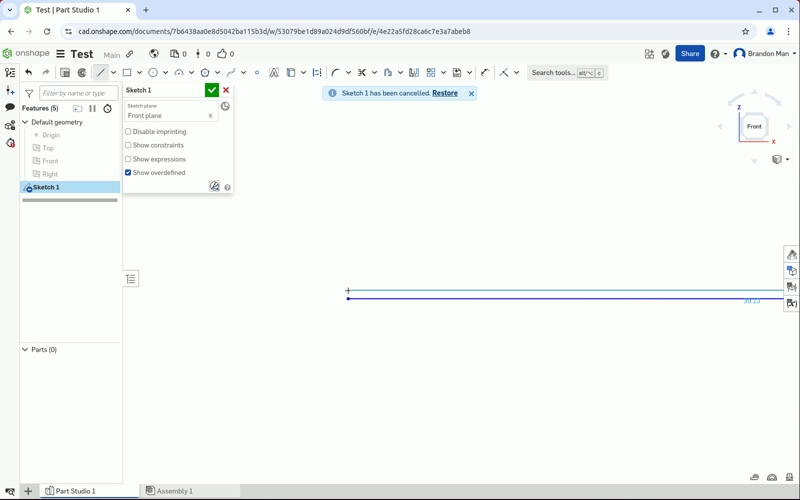
scroll(6)
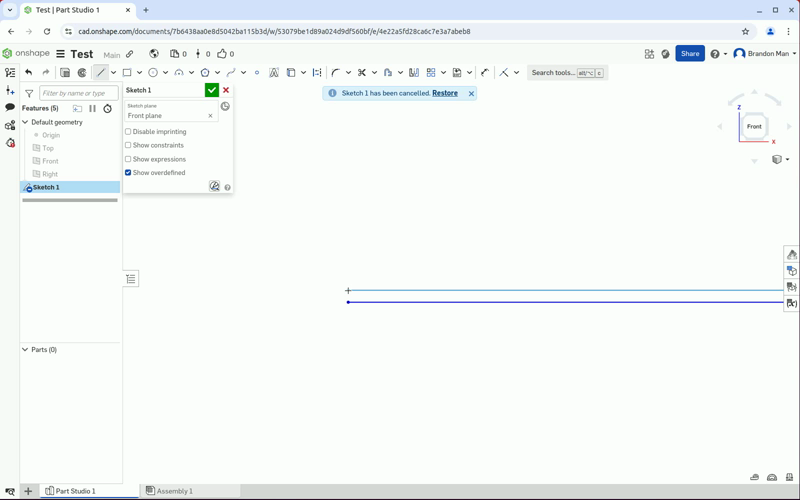
scroll(6)
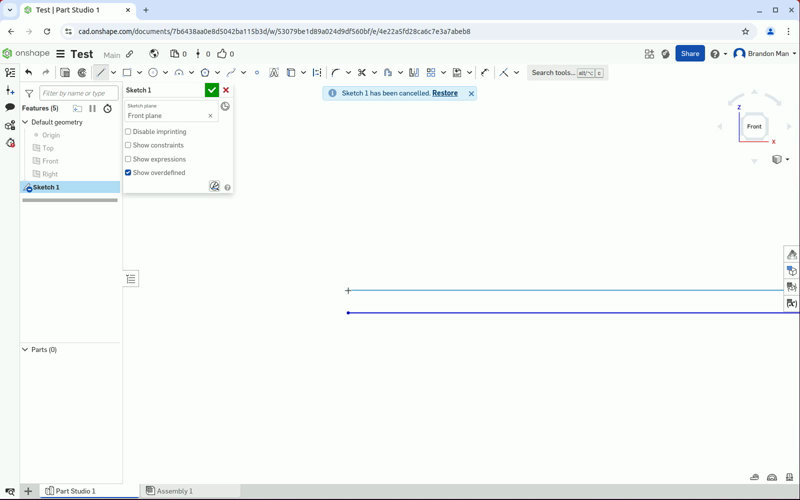
click(348, 290)
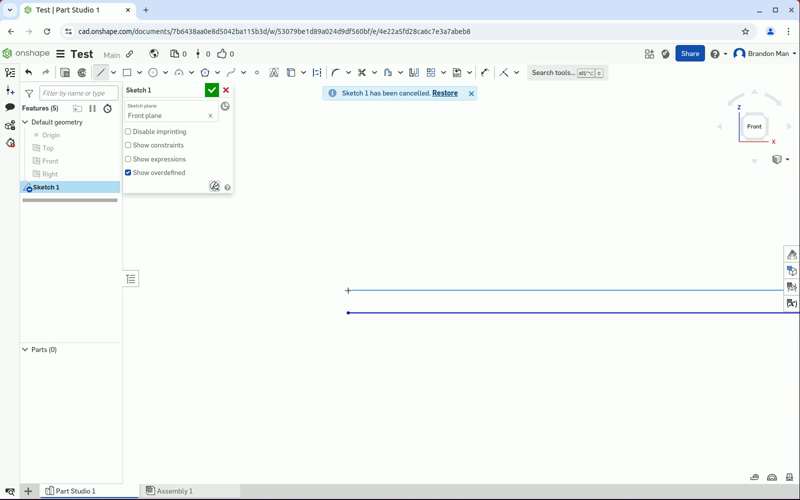
scroll(-6)
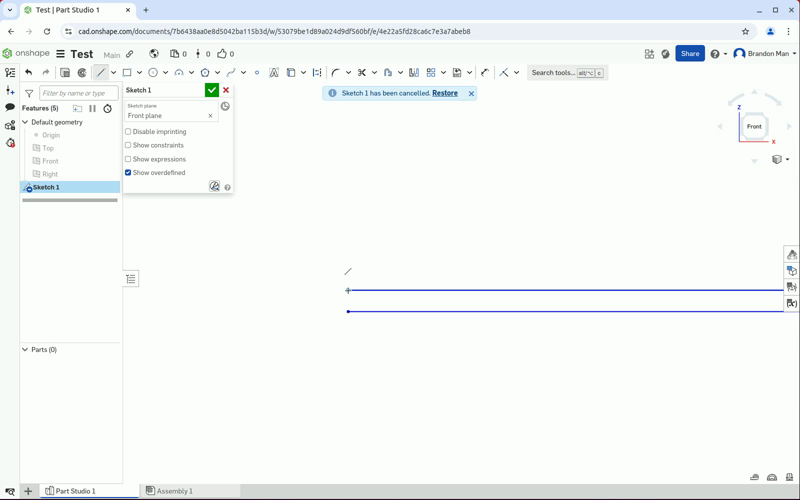
scroll(-6)
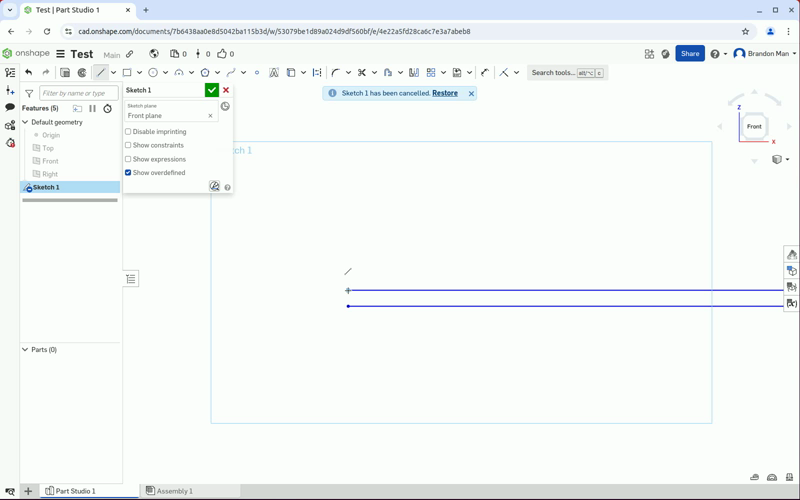
scroll(-6)
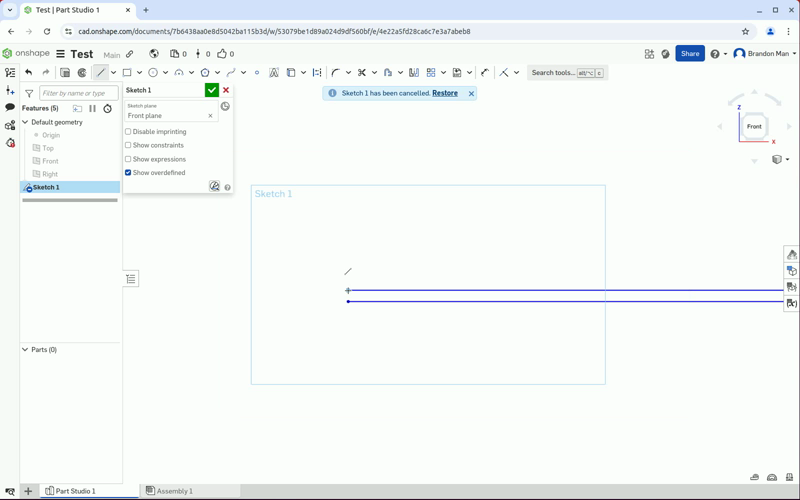
scroll(-6)
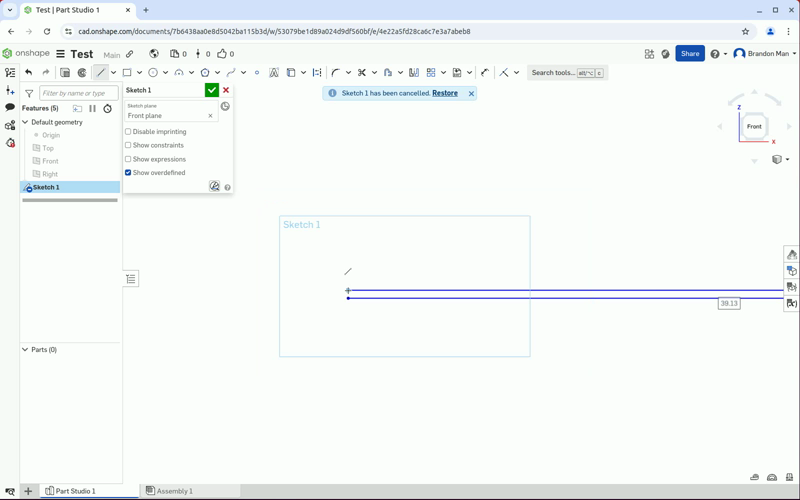
scroll(-6)
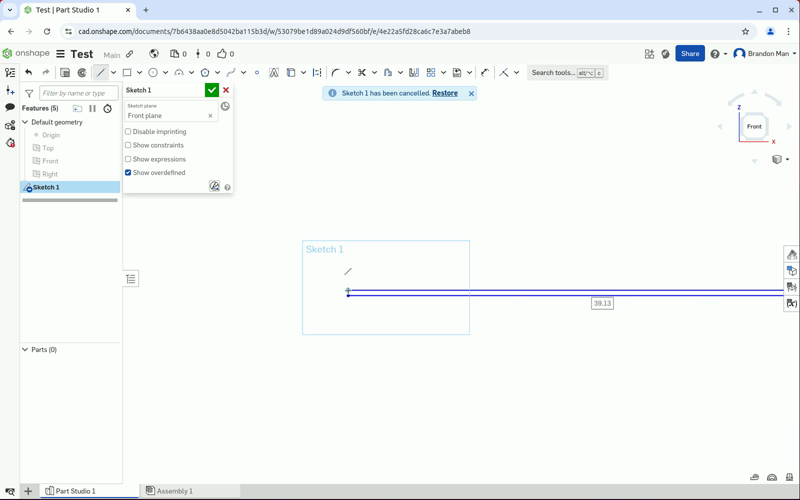
scroll(-6)
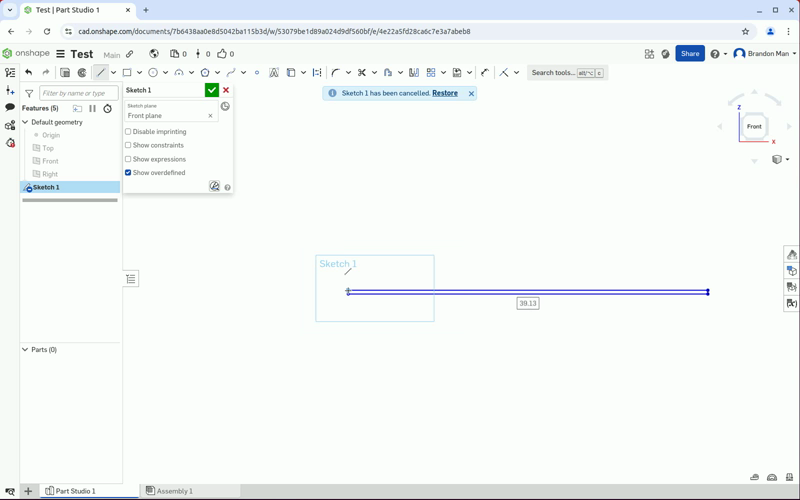
scroll(-6)
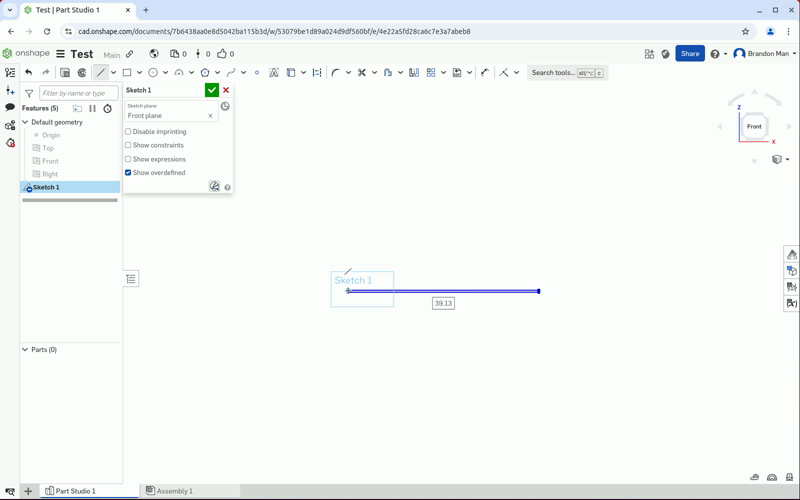
key_up(shift)
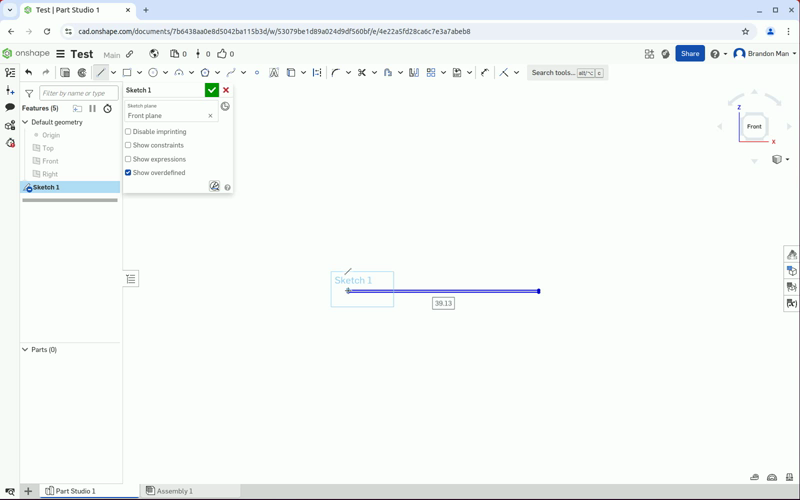
mouse_move(378, 290)
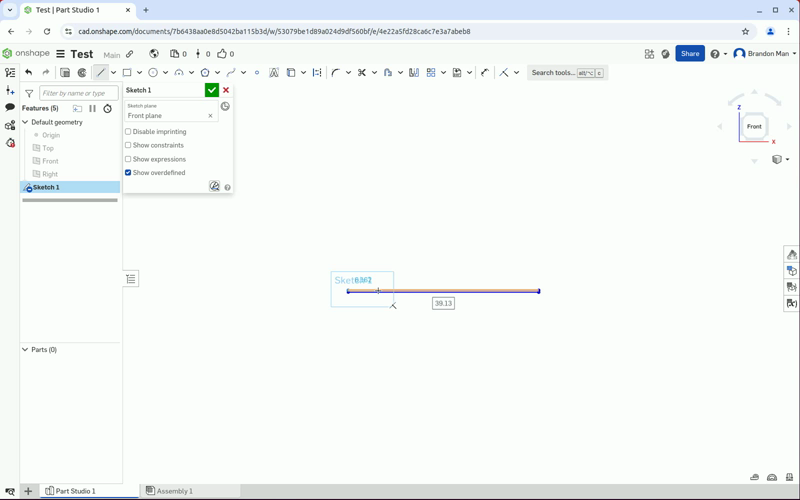
key_down(shift)
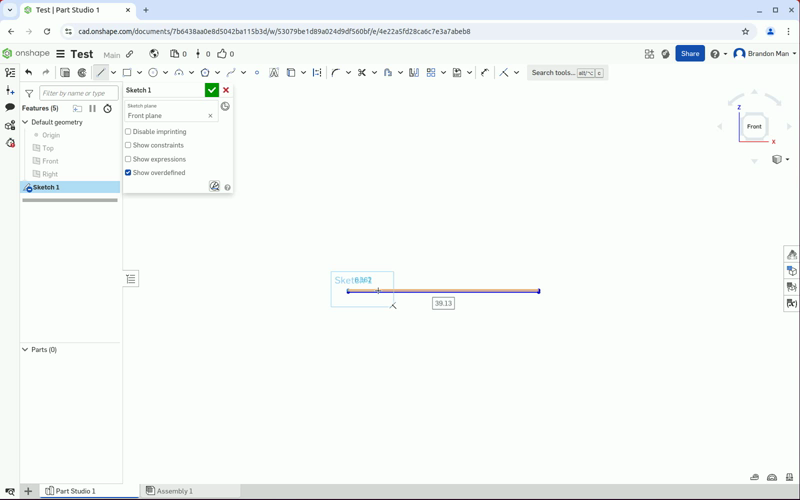
mouse_move(348, 292)
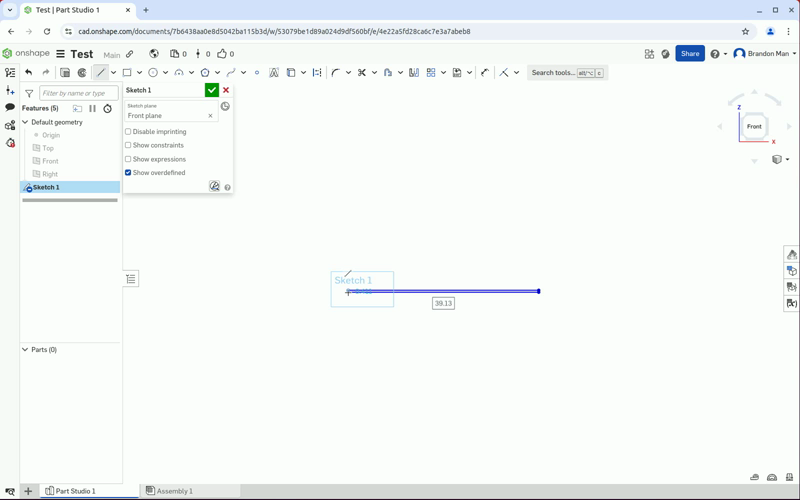
scroll(6)
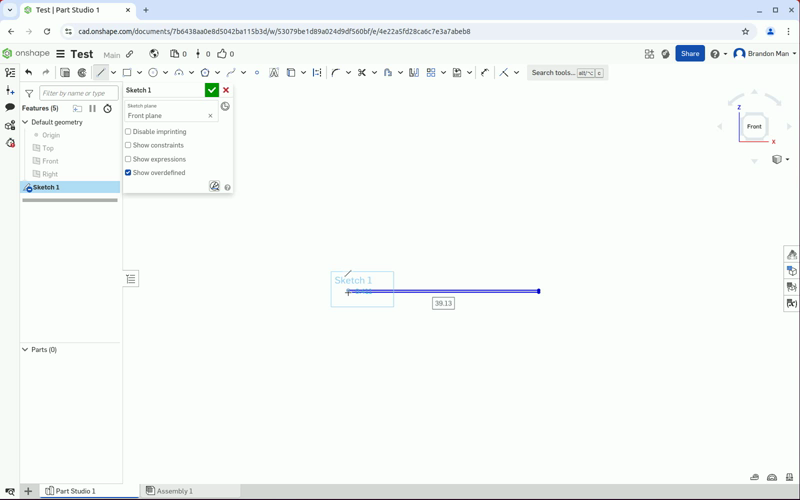
scroll(6)
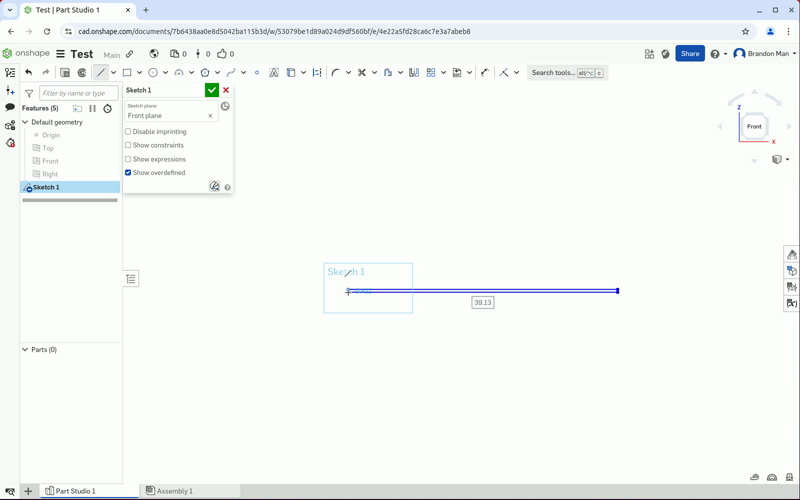
scroll(6)
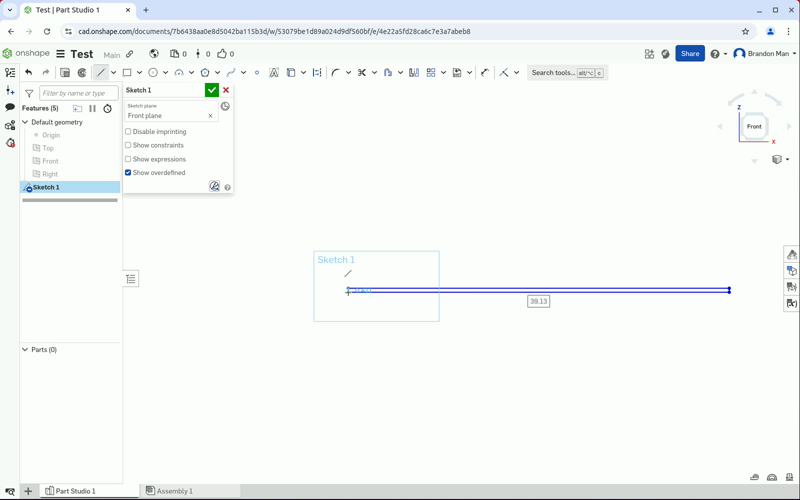
scroll(6)
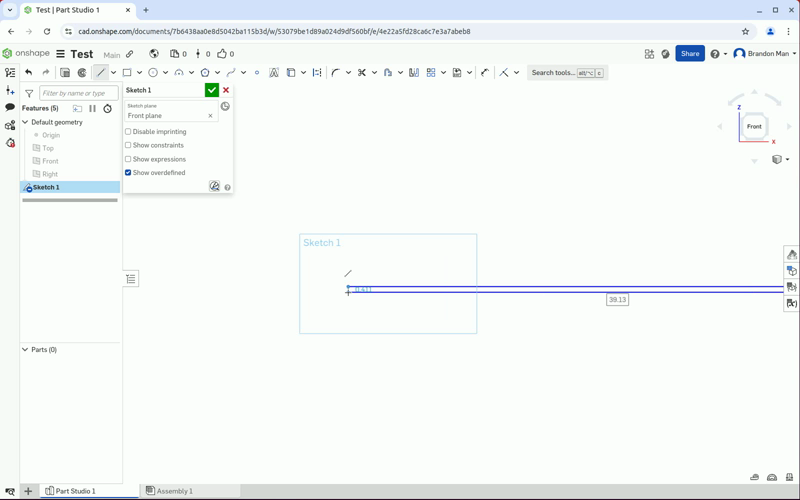
scroll(6)
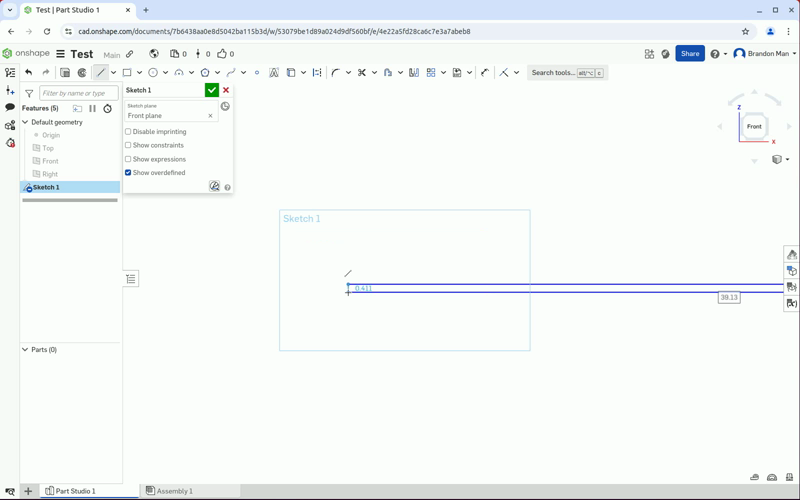
scroll(6)
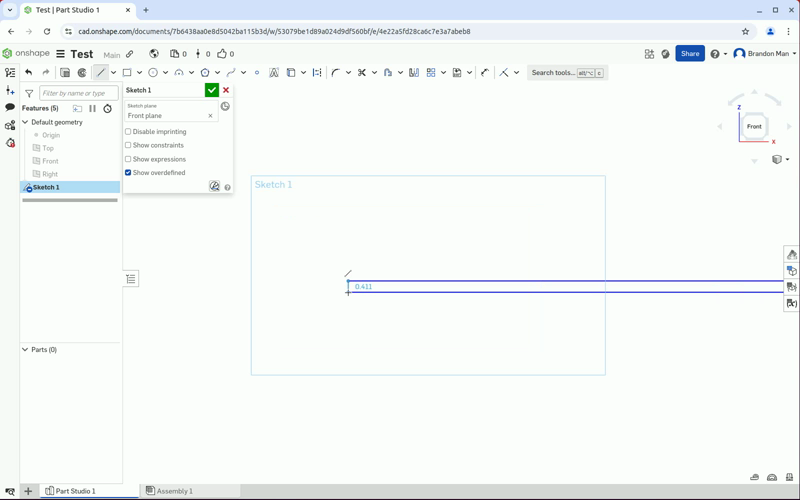
scroll(6)
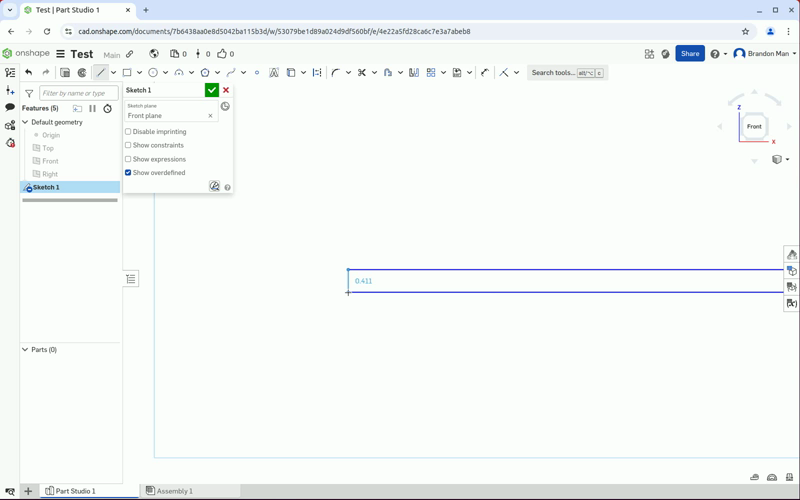
key_up(shift)
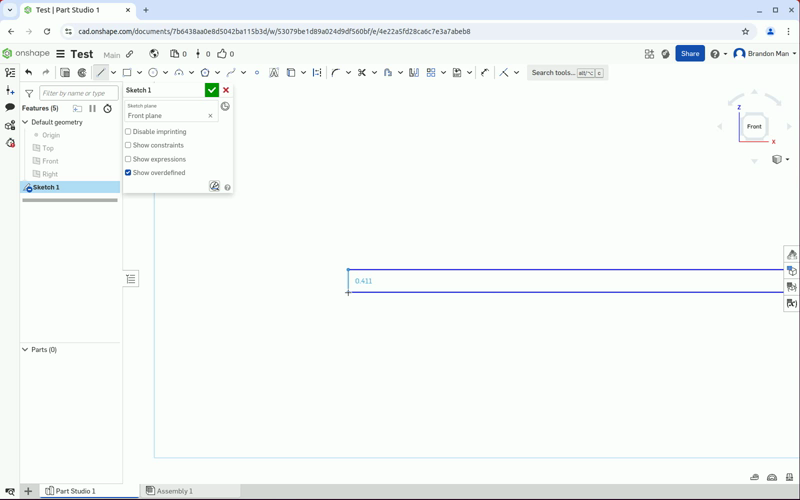
click(348, 292)
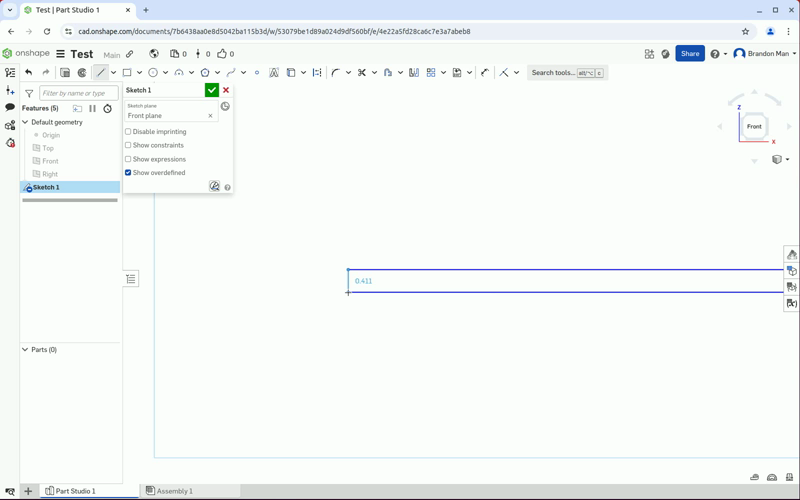
scroll(-6)
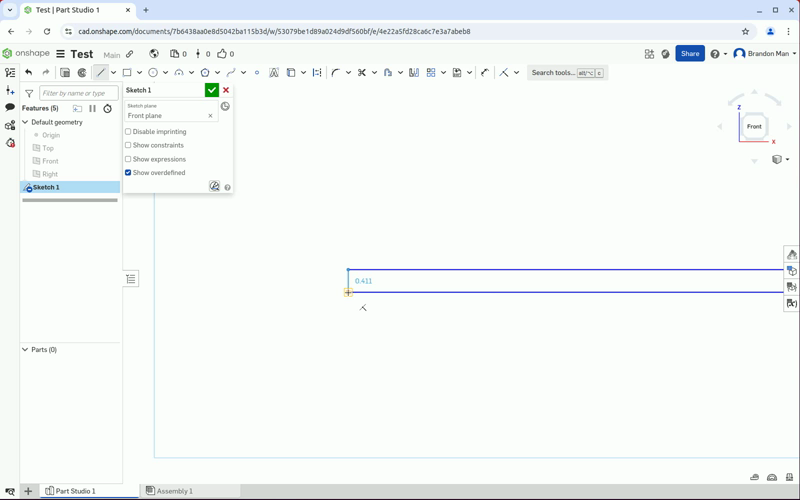
scroll(-6)
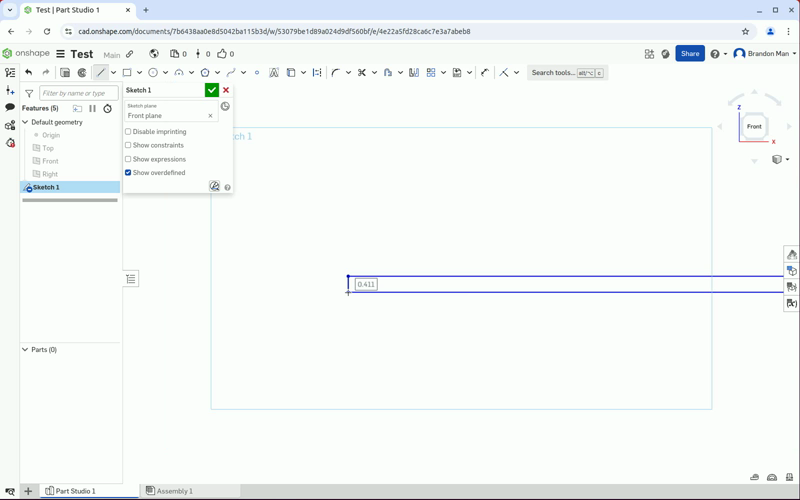
scroll(-6)
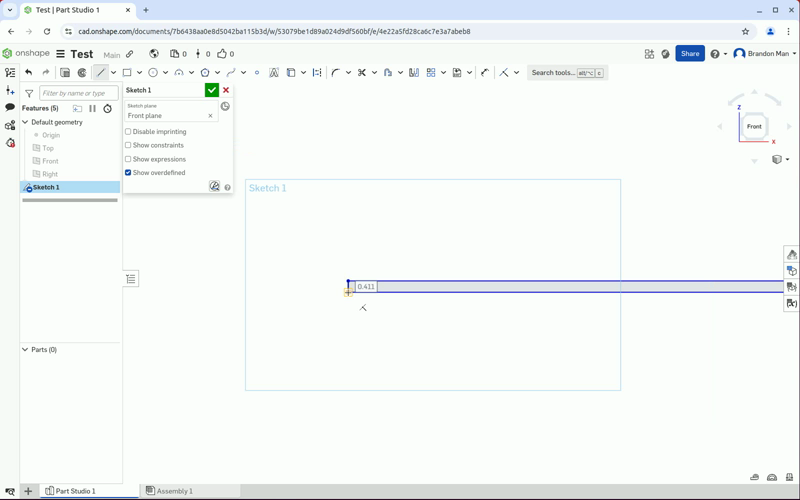
scroll(-6)
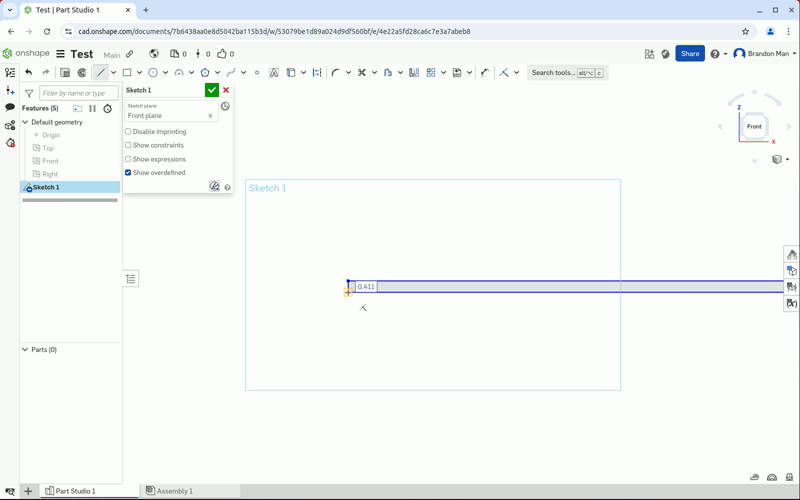
scroll(-6)
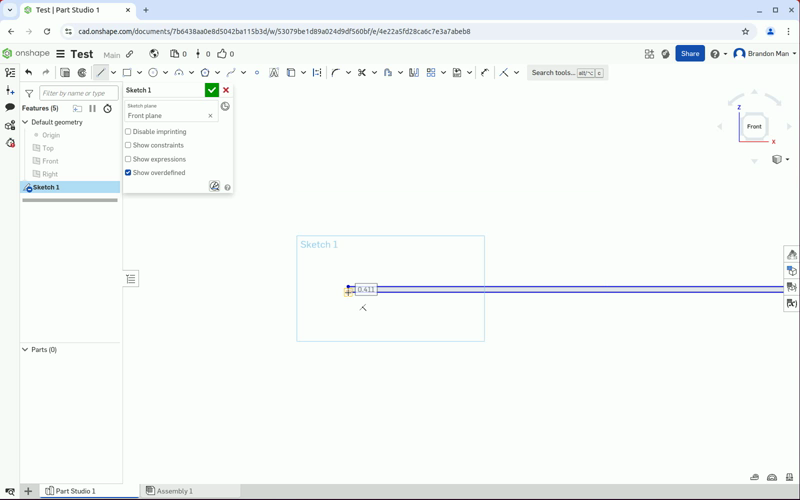
scroll(-6)
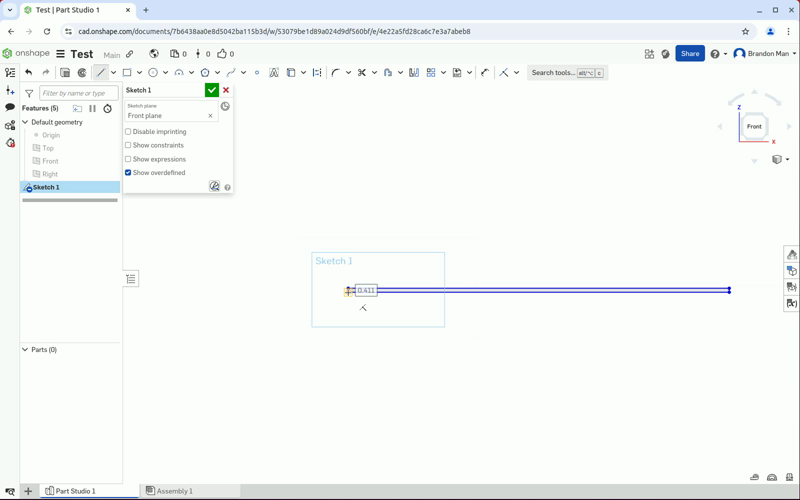
scroll(-6)
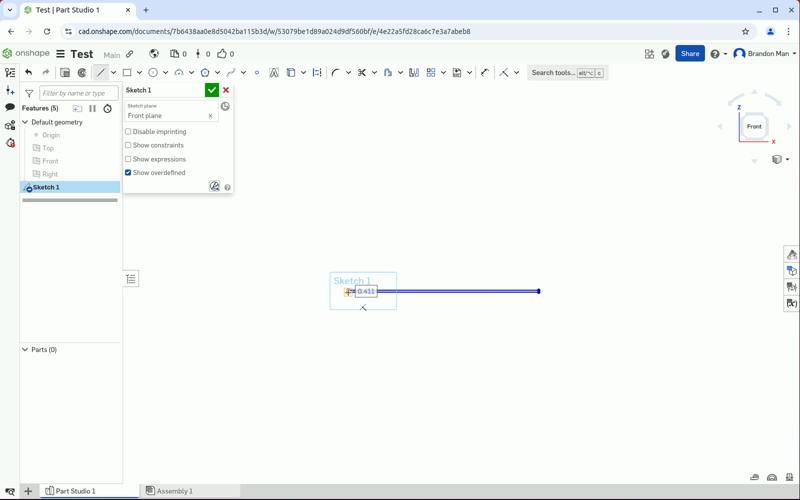
key(esc)
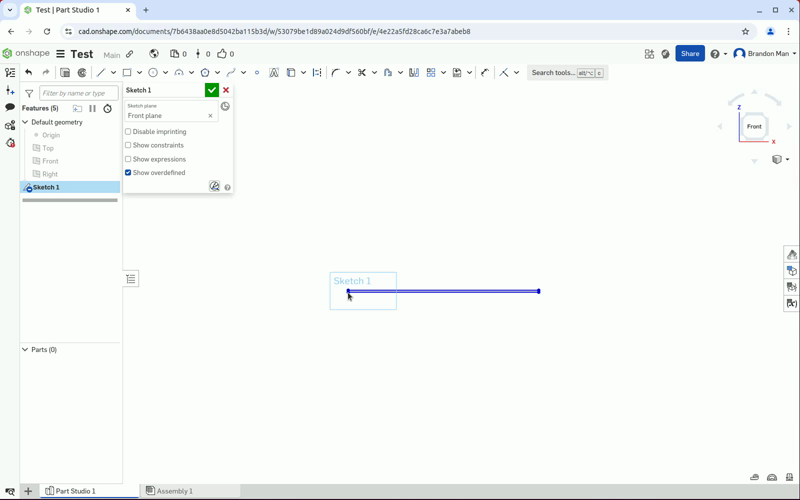
mouse_move(370, 291)
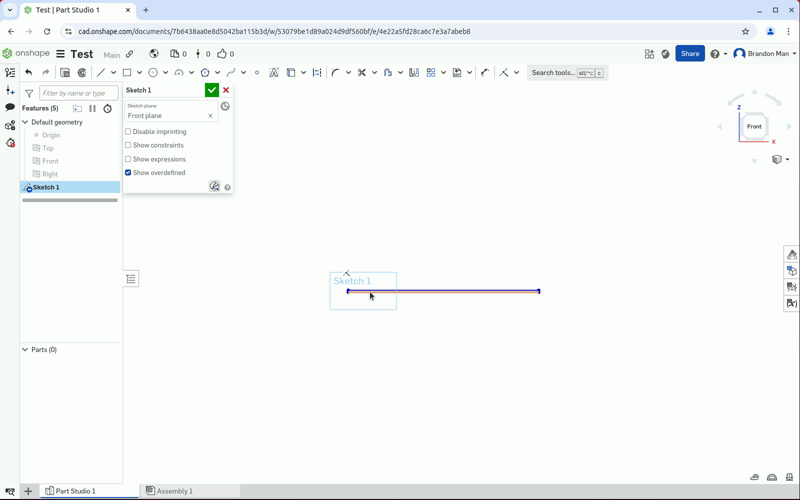
scroll(6)
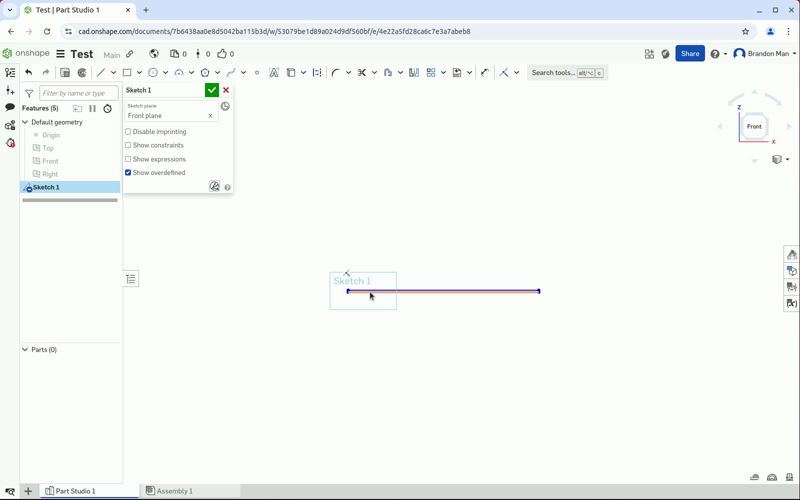
scroll(6)
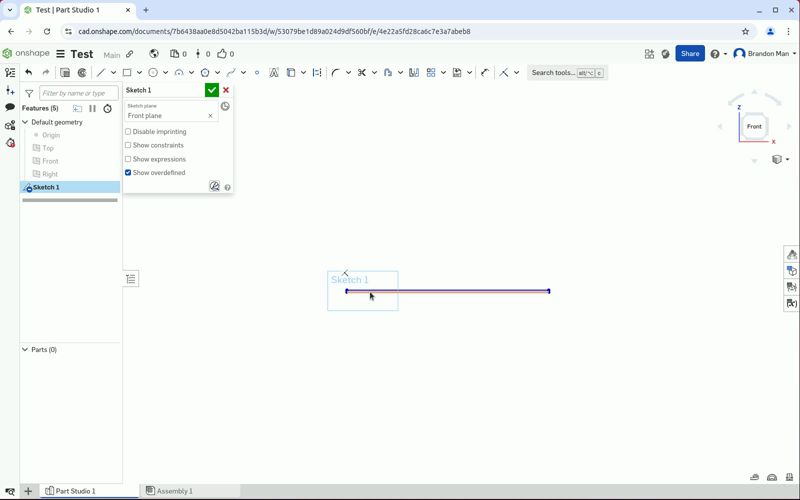
scroll(6)
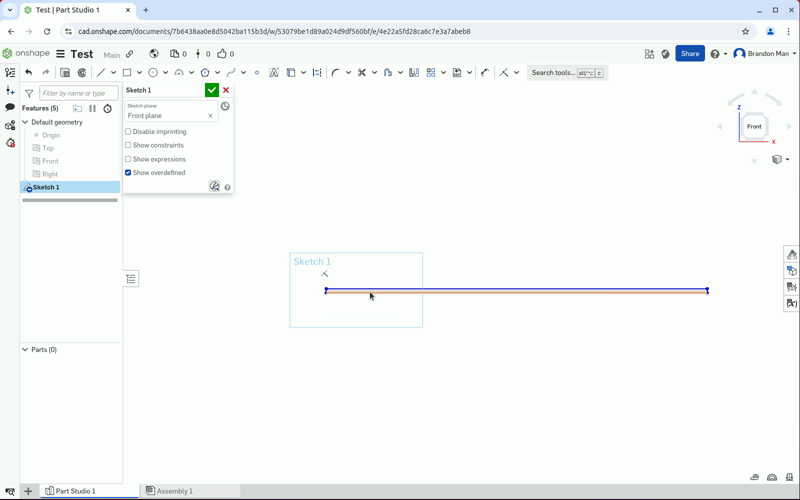
scroll(6)
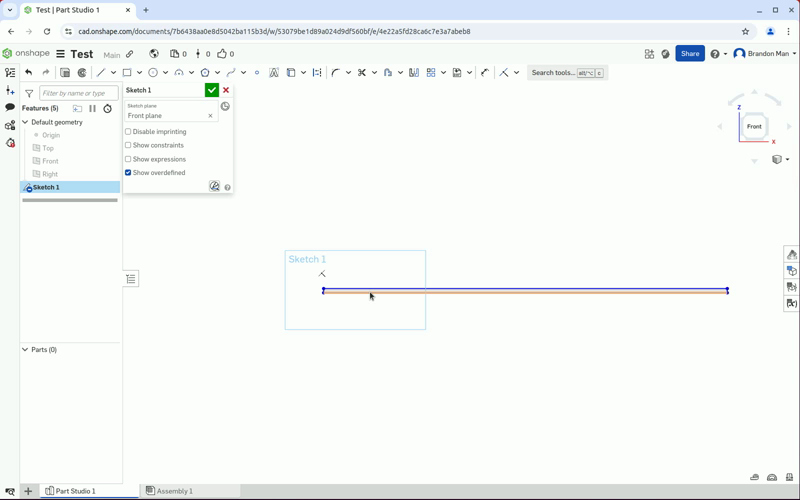
scroll(6)
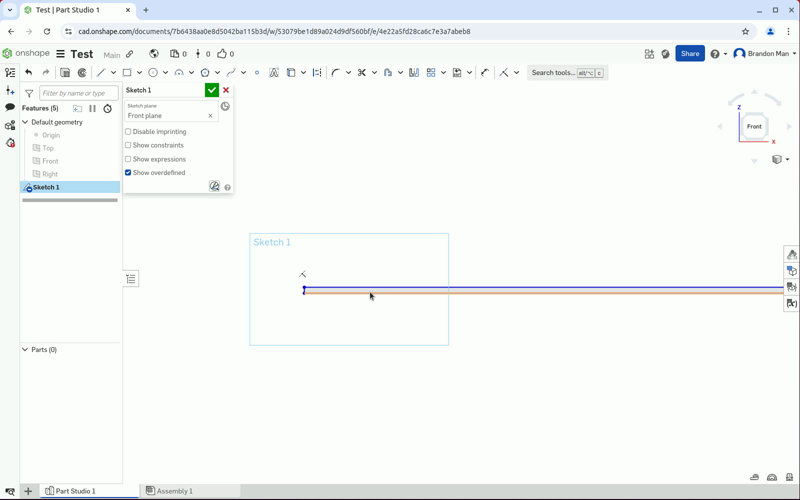
scroll(6)
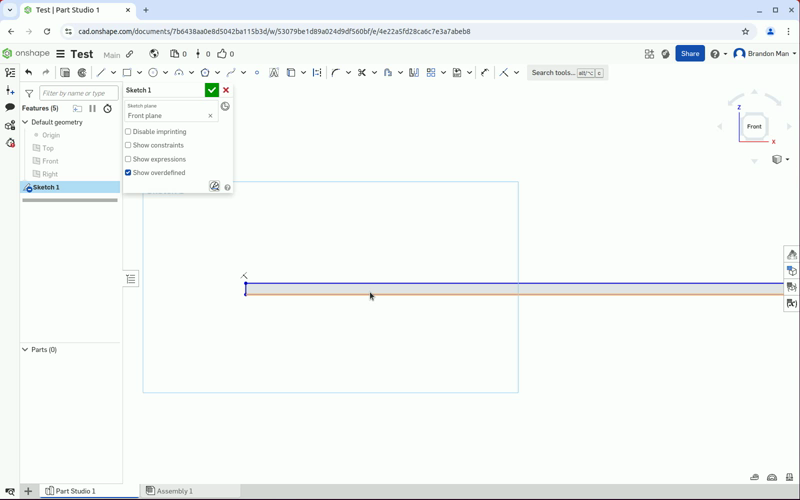
scroll(6)
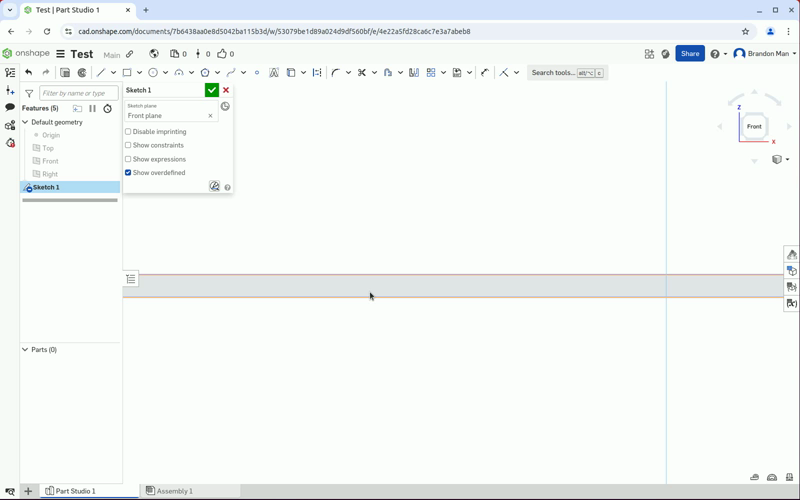
click(370, 291)
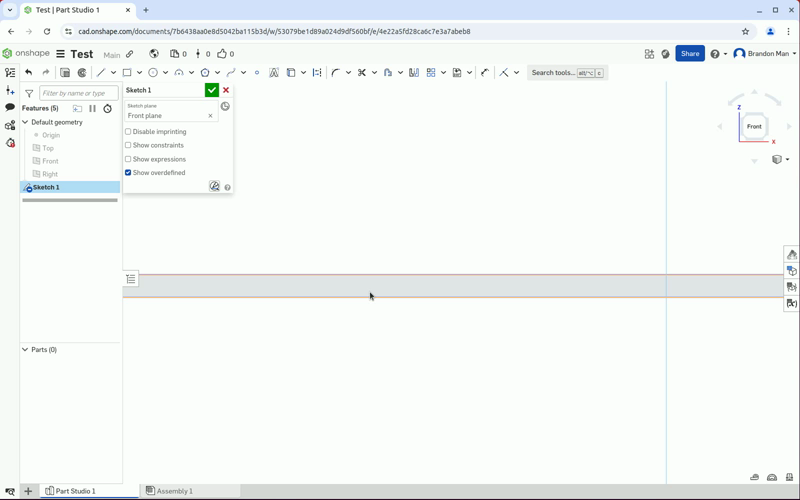
scroll(-6)
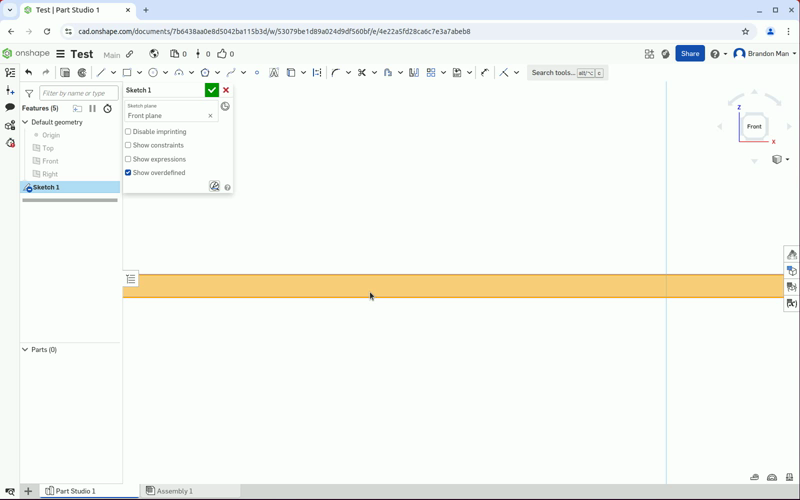
scroll(-6)
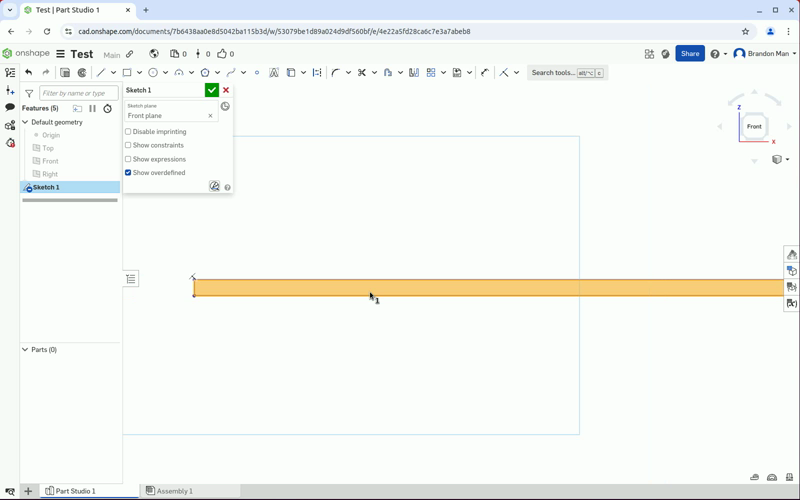
scroll(-6)
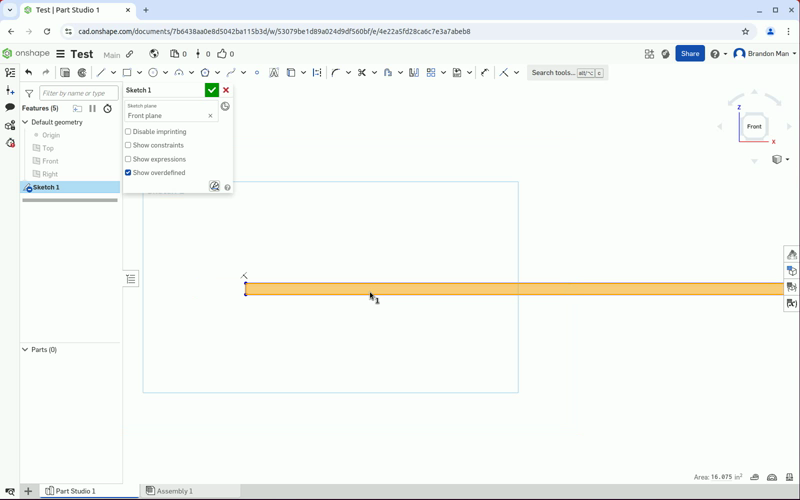
scroll(-6)
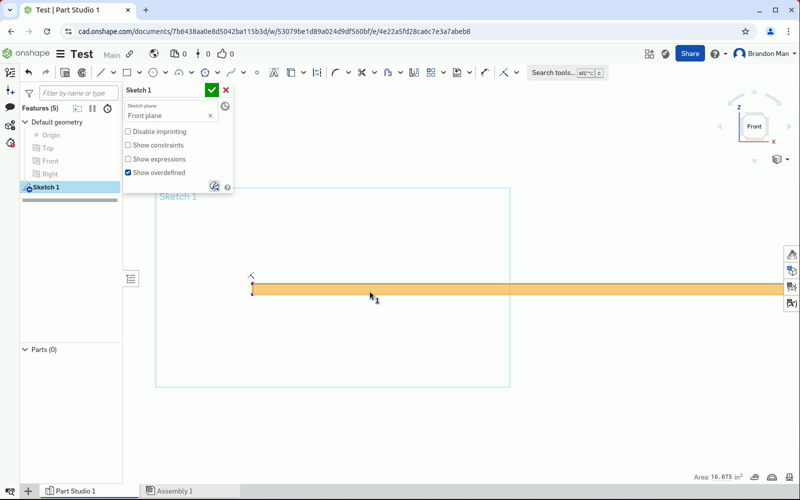
scroll(-6)
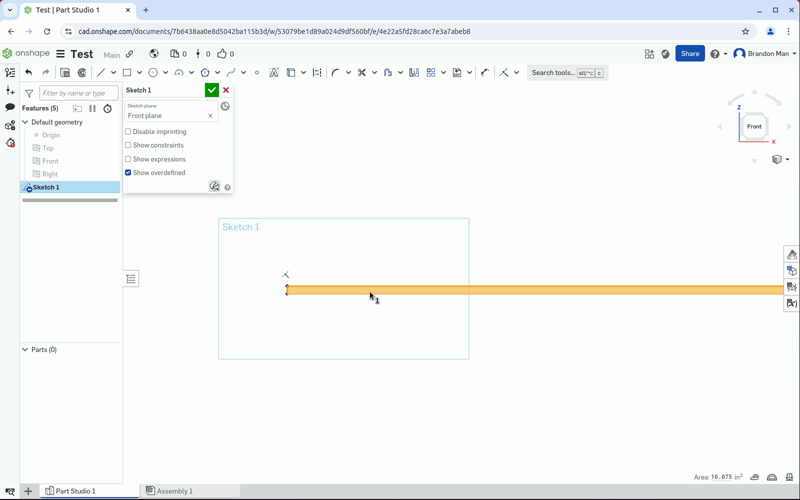
scroll(-6)
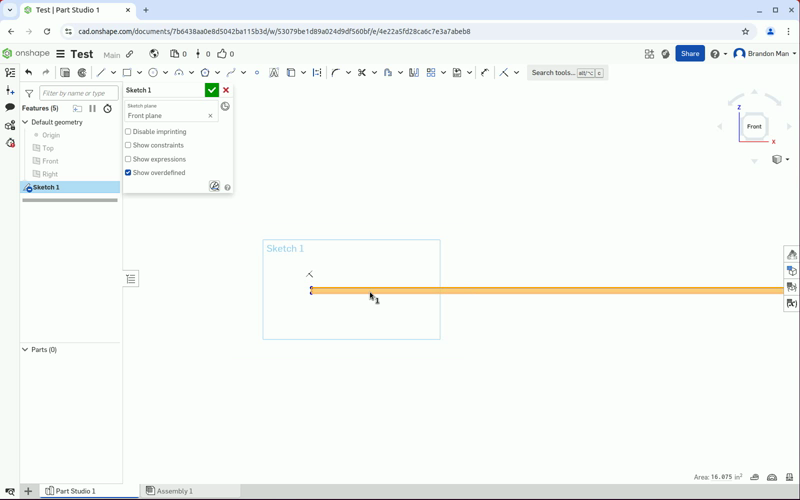
scroll(-6)
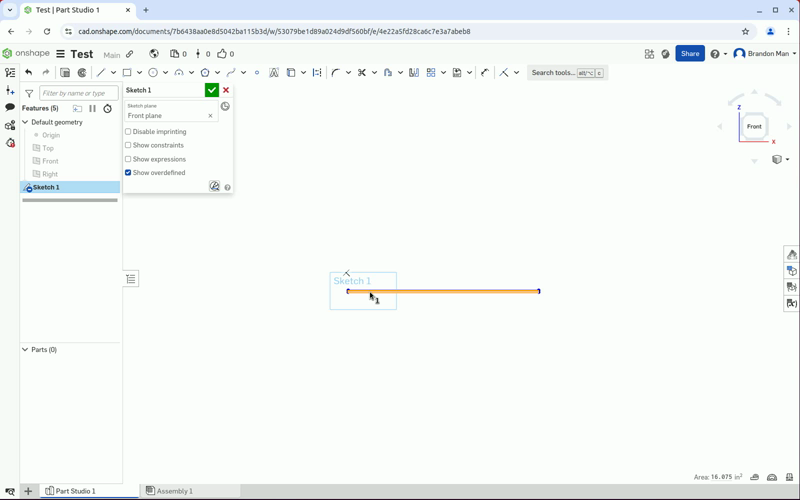
mouse_move(73, 352)
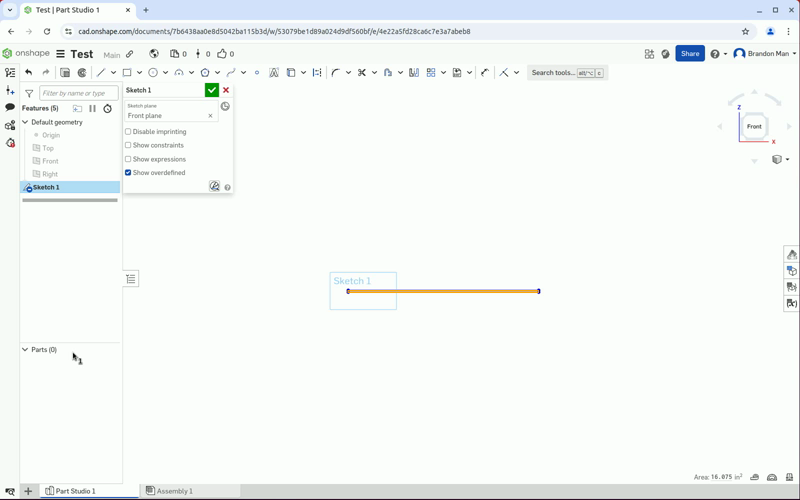
key(shift+y)
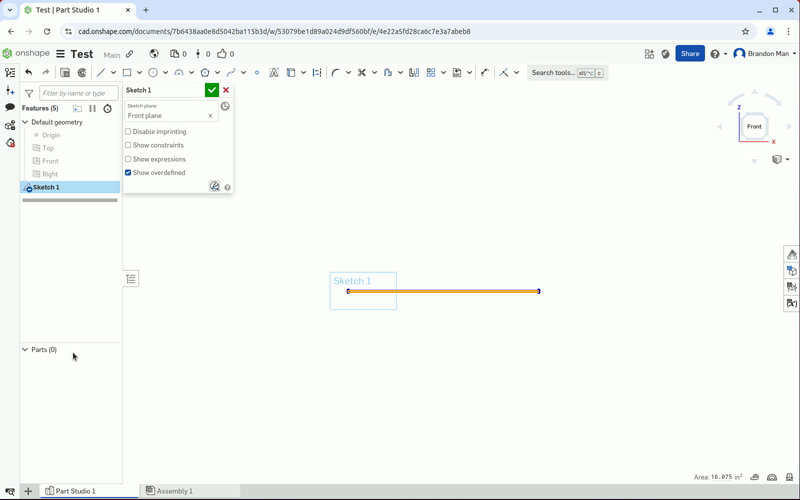
key(shift+e)
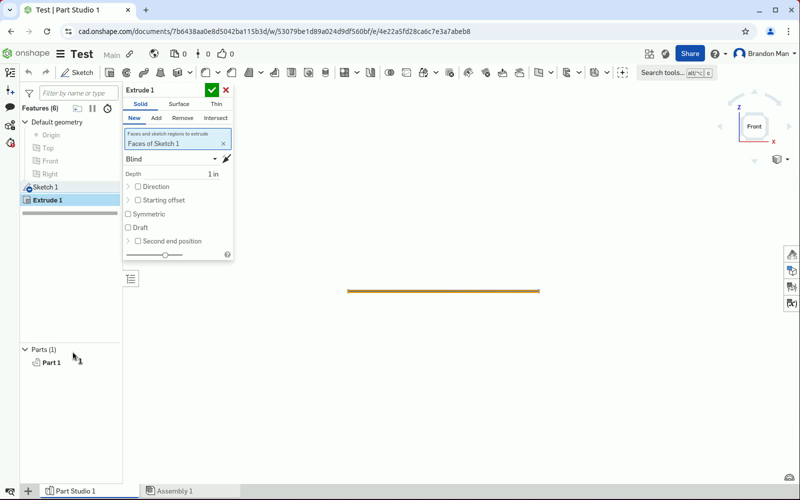
mouse_move(143, 106)
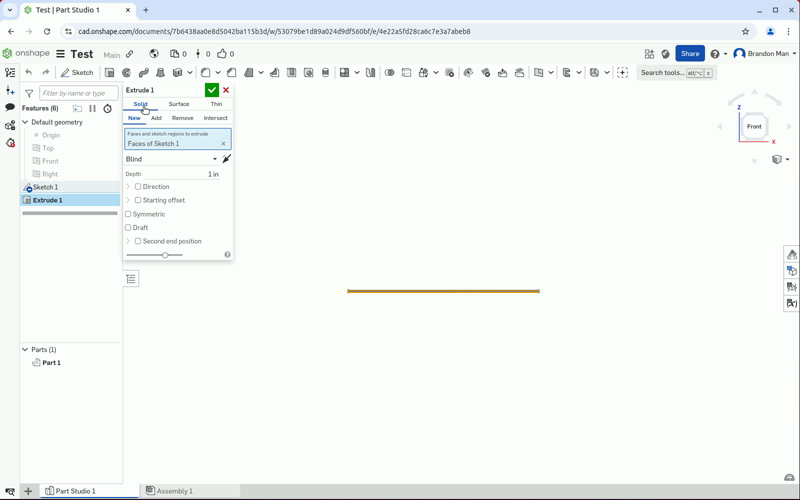
click(143, 106)
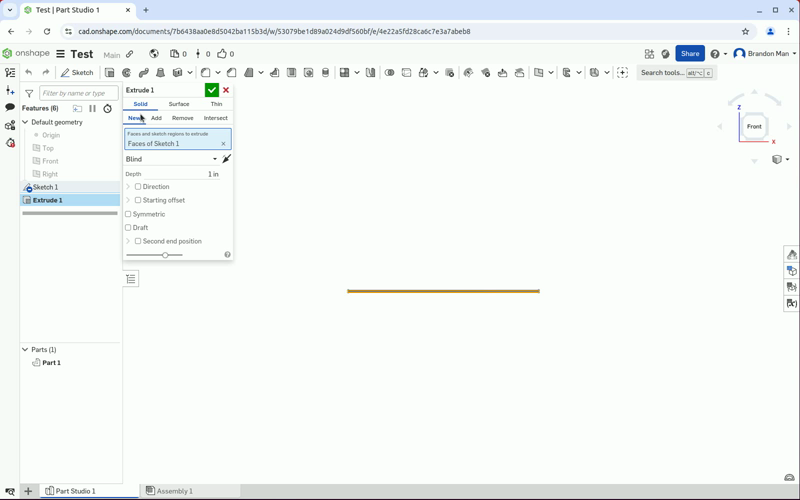
mouse_move(137, 120)
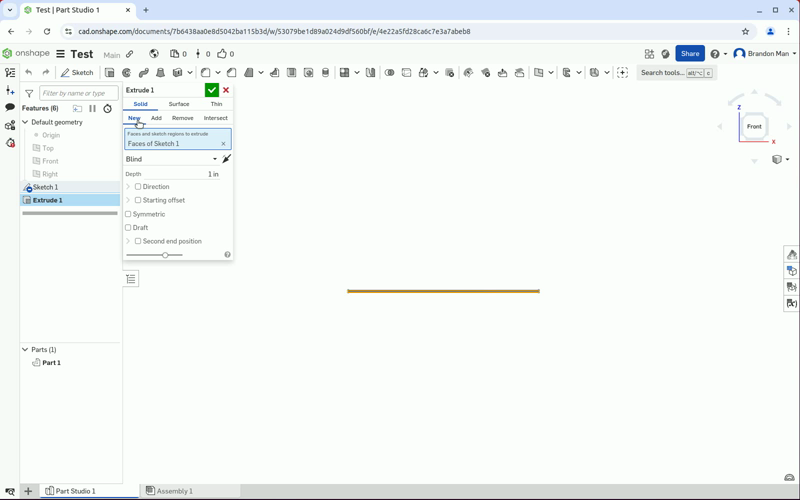
click(137, 120)
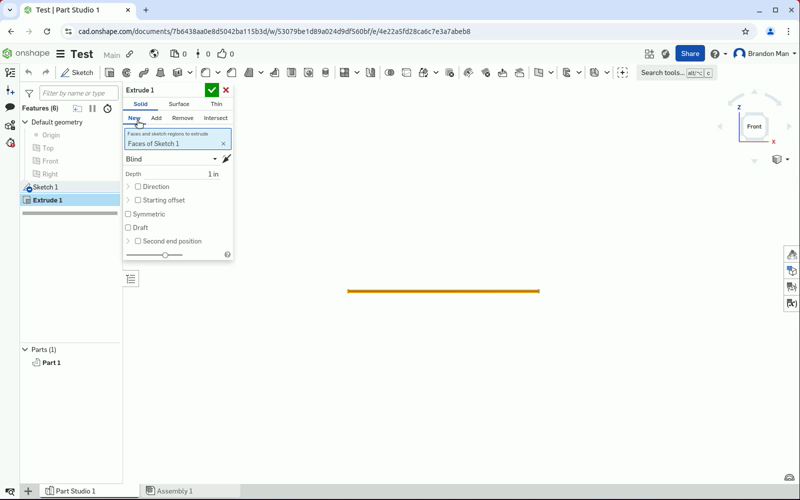
key(tab, 4)
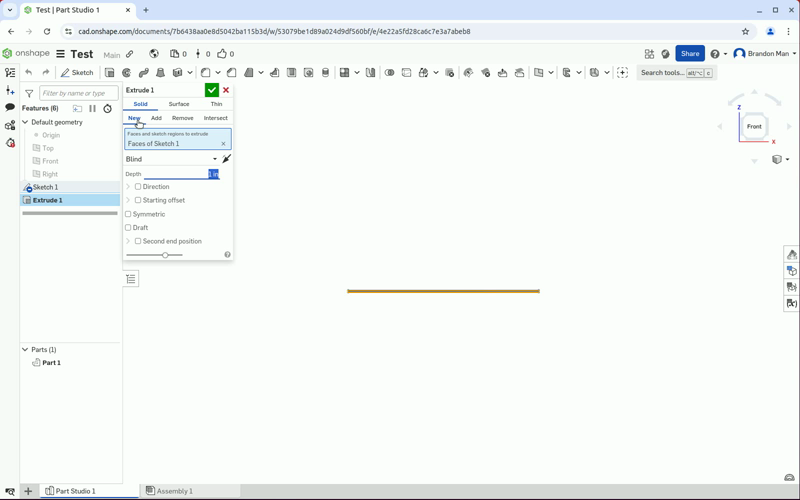
text(0.722)
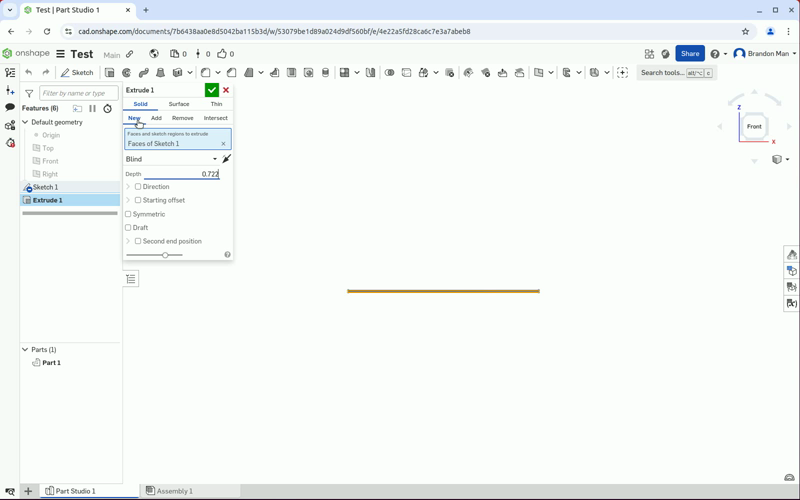
key(enter)
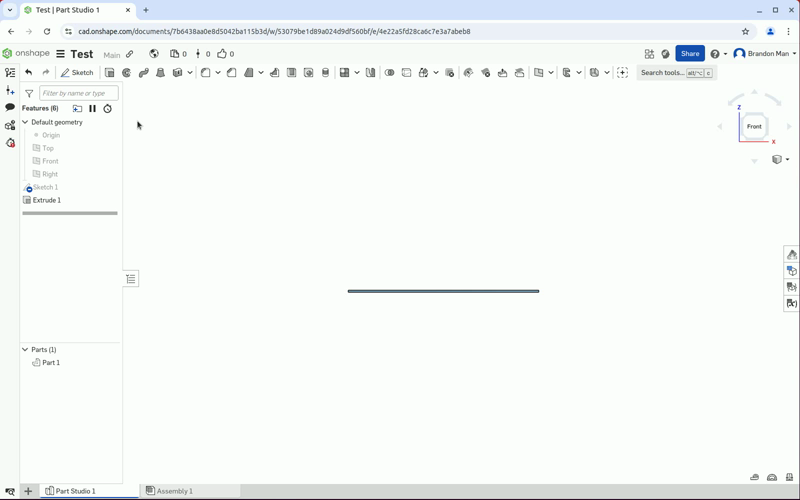
key(shift+h)
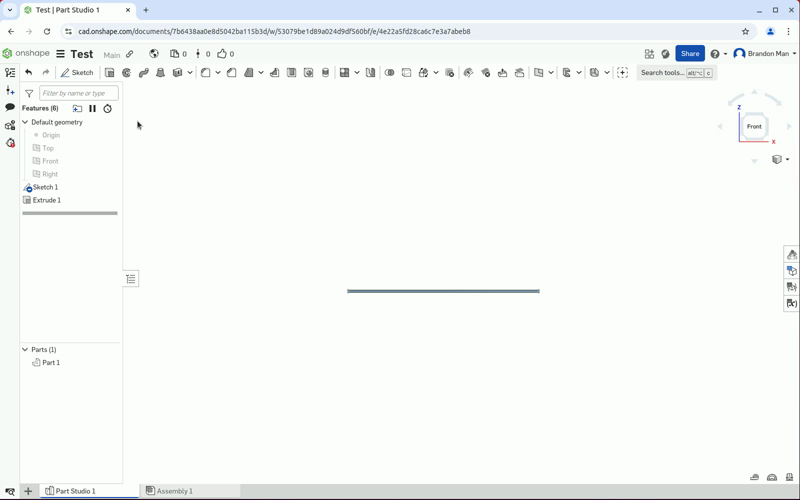
key(shift+h)
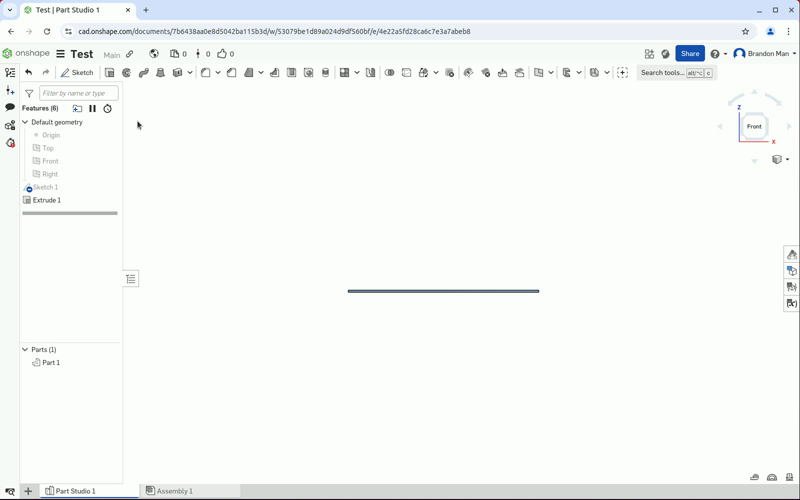
mouse_move(73, 189)
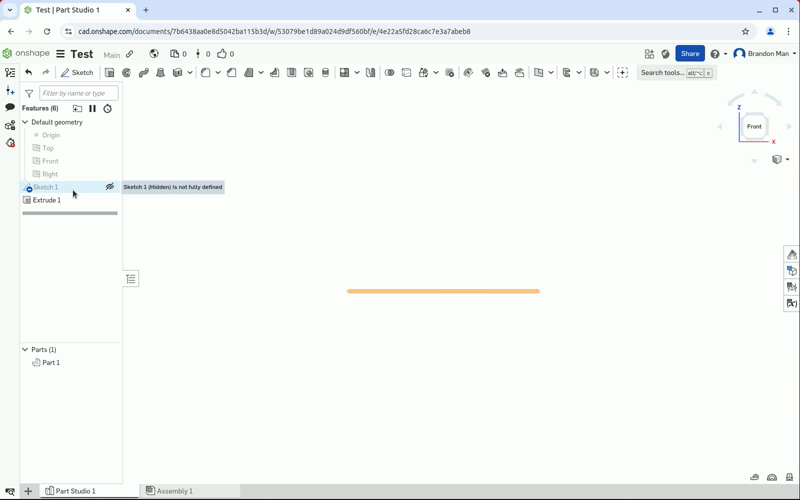
click(73, 189)
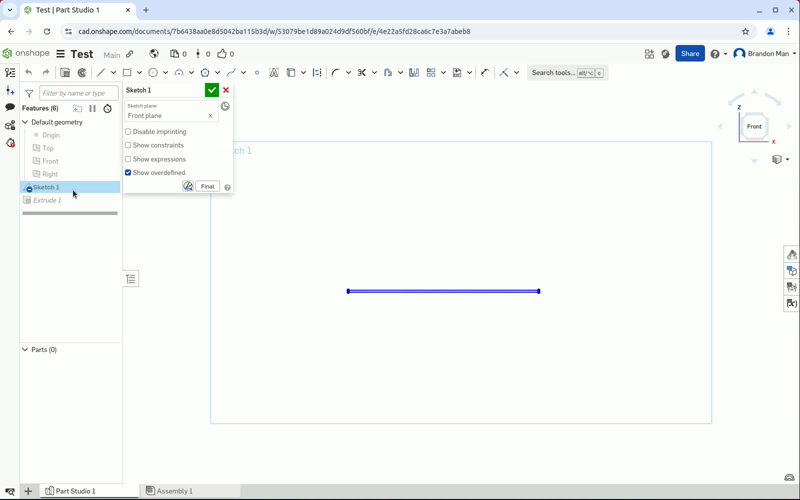
mouse_move(229, 92)
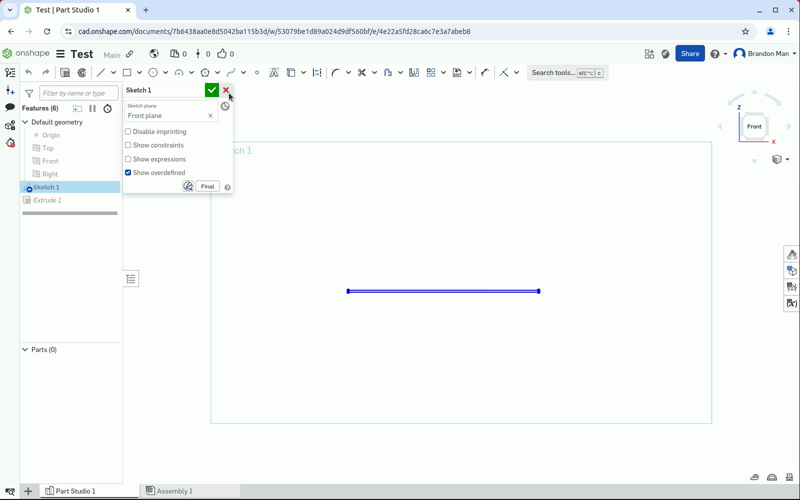
click(229, 92)
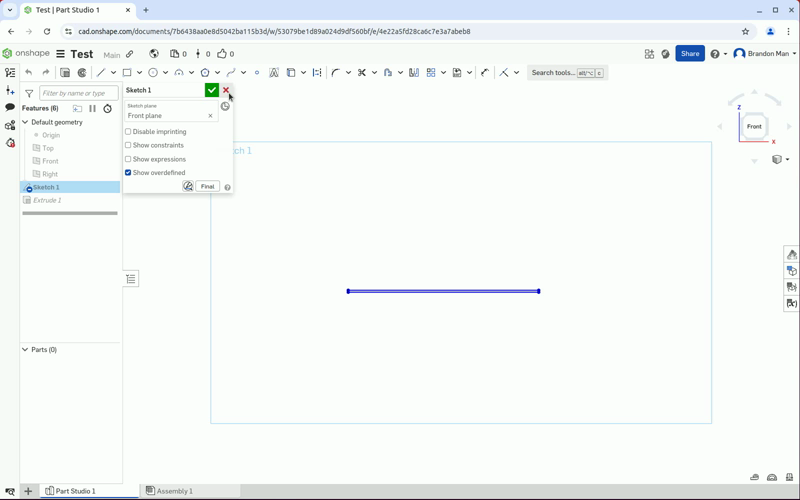
key(shift+s)
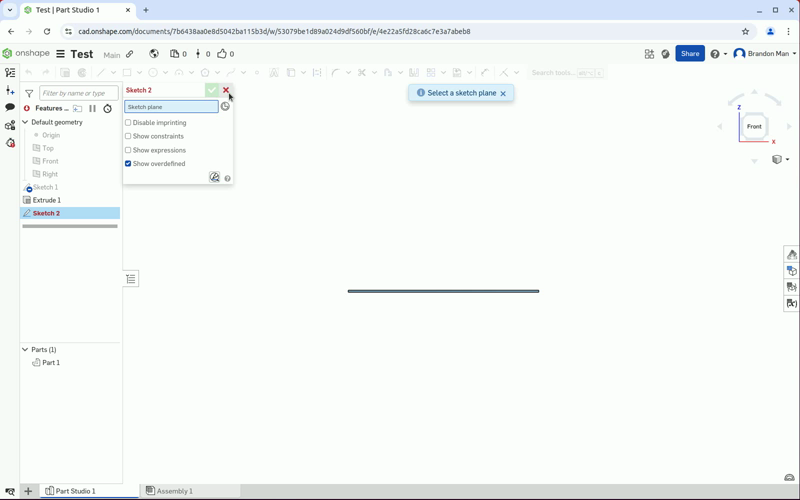
mouse_move(73, 163)
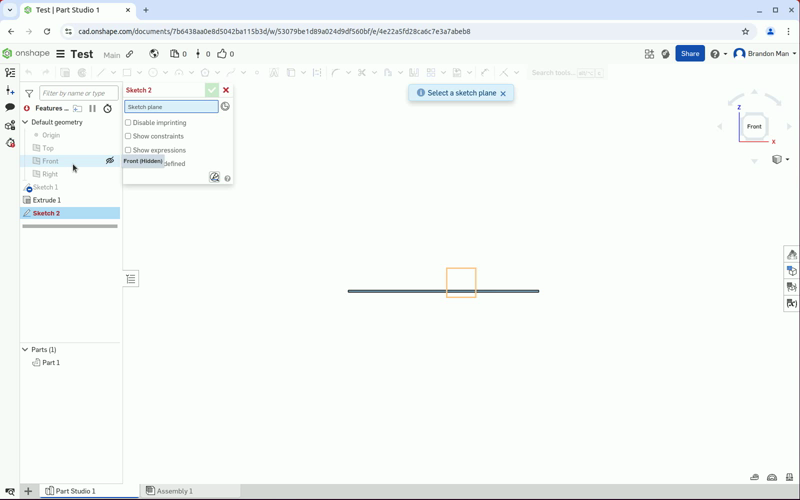
click(73, 163)
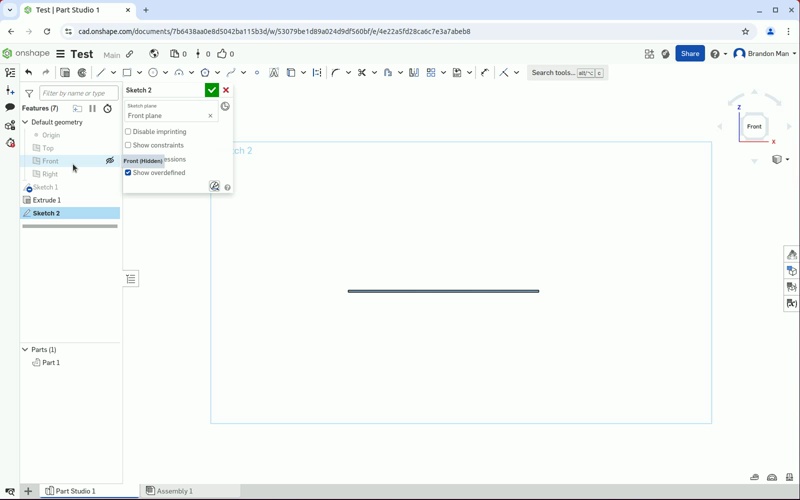
mouse_move(73, 352)
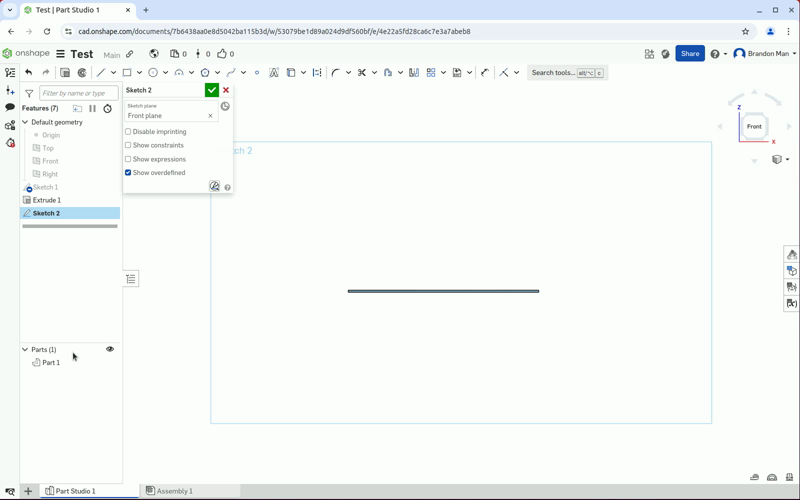
key(y)
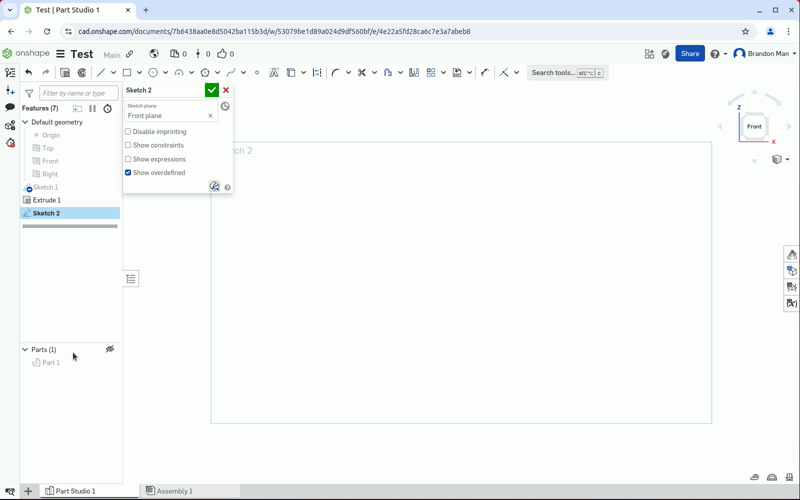
key(l)
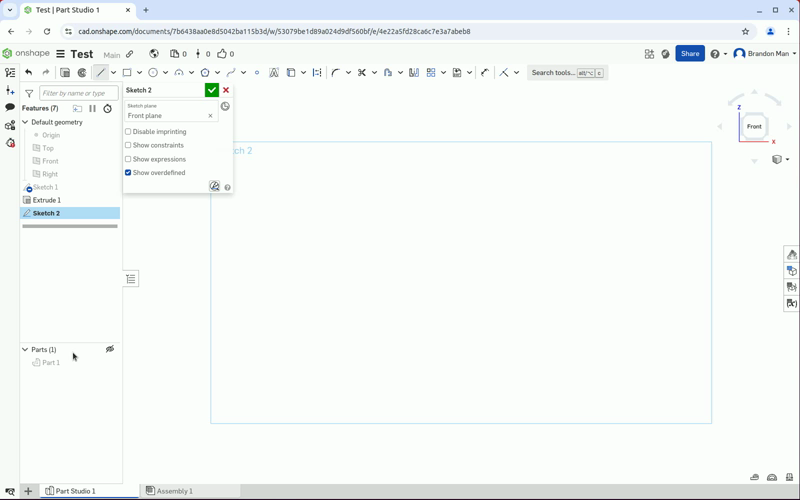
key_down(shift)
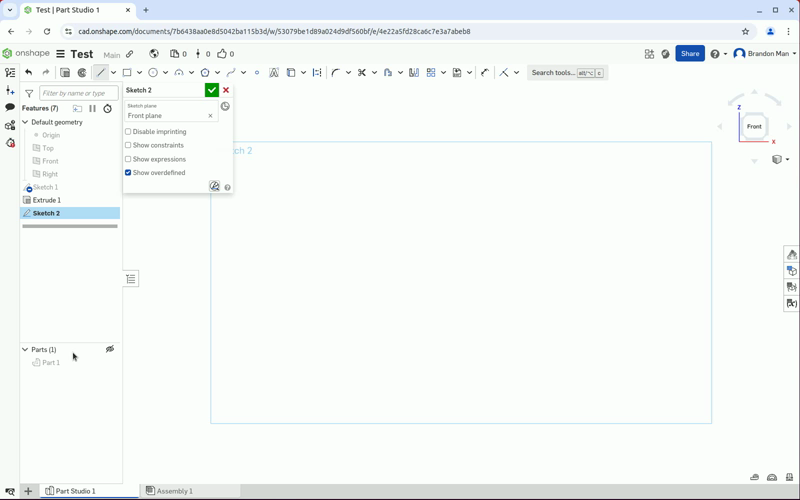
mouse_move(386, 230)
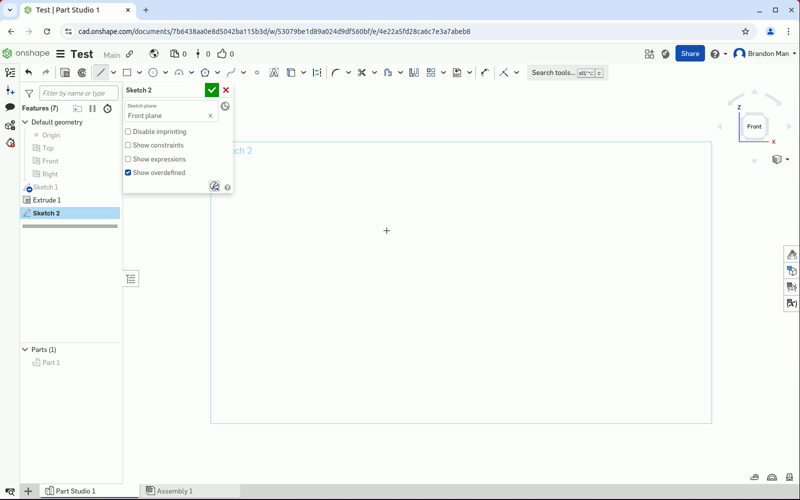
click(386, 230)
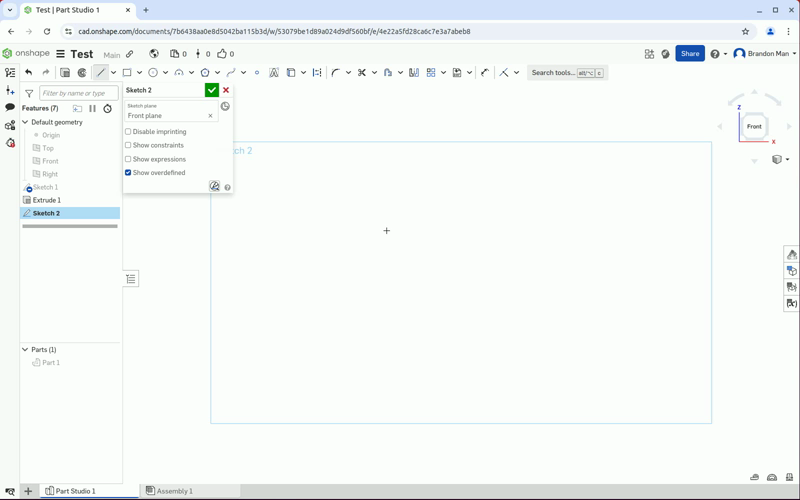
key_up(shift)
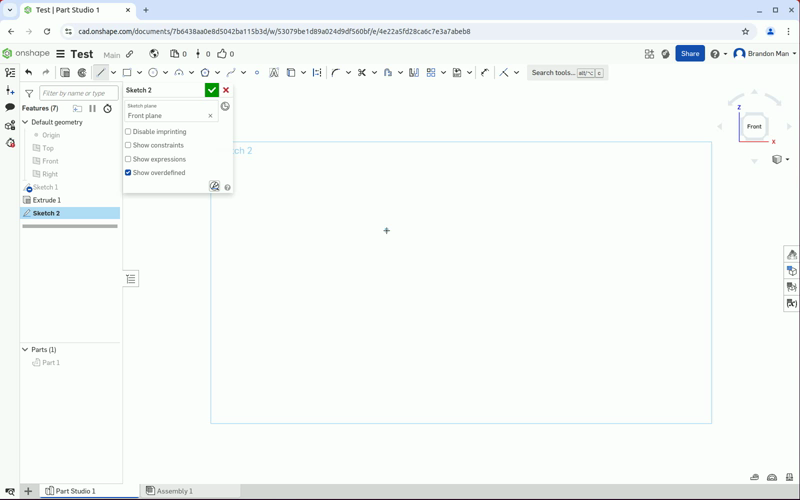
key_down(shift)
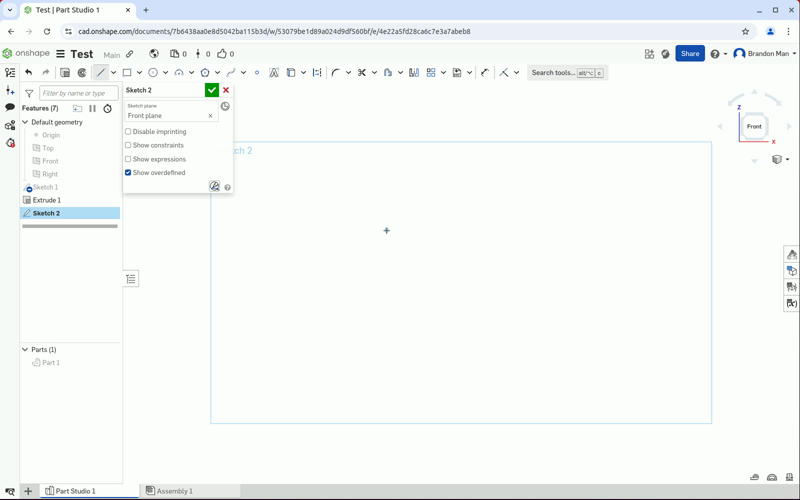
mouse_move(486, 230)
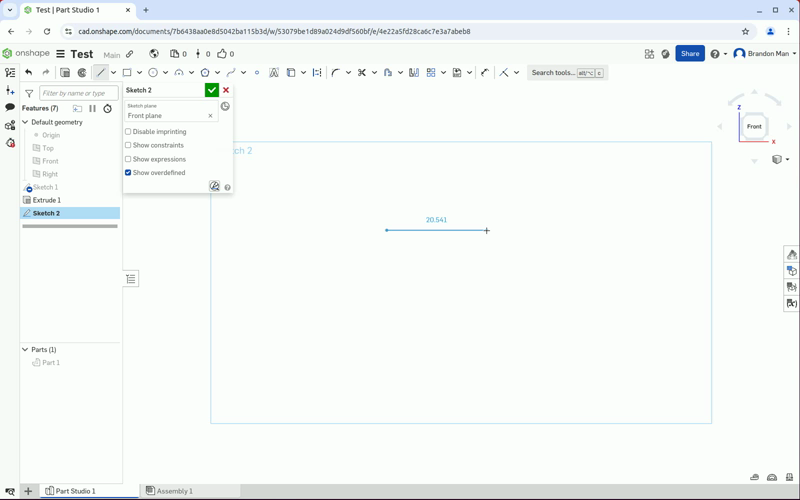
click(486, 230)
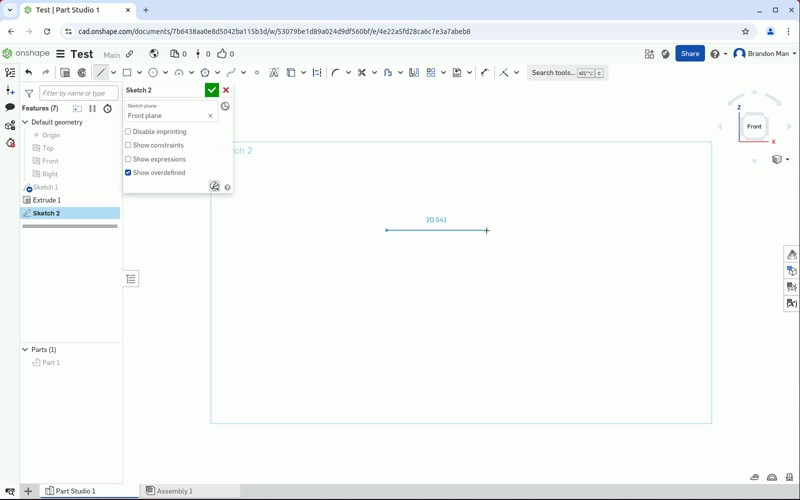
key_up(shift)
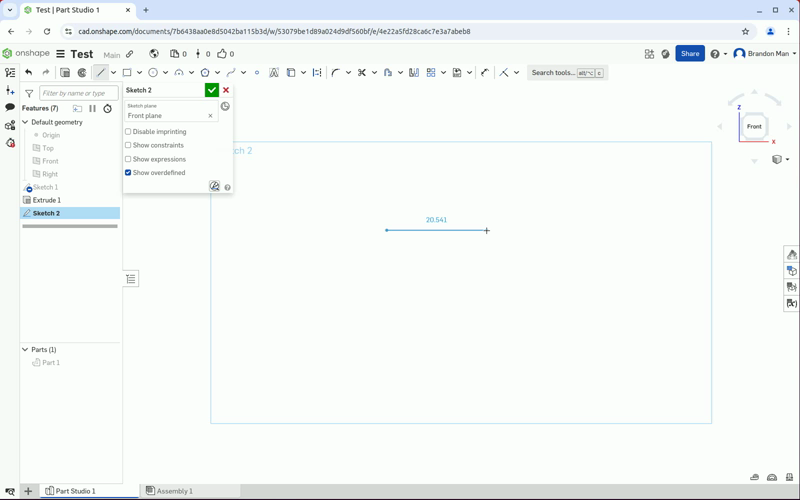
key_down(shift)
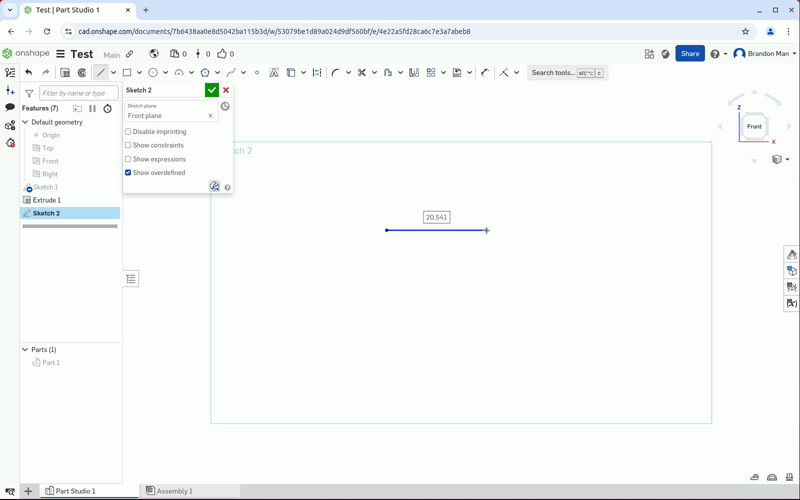
mouse_move(516, 230)
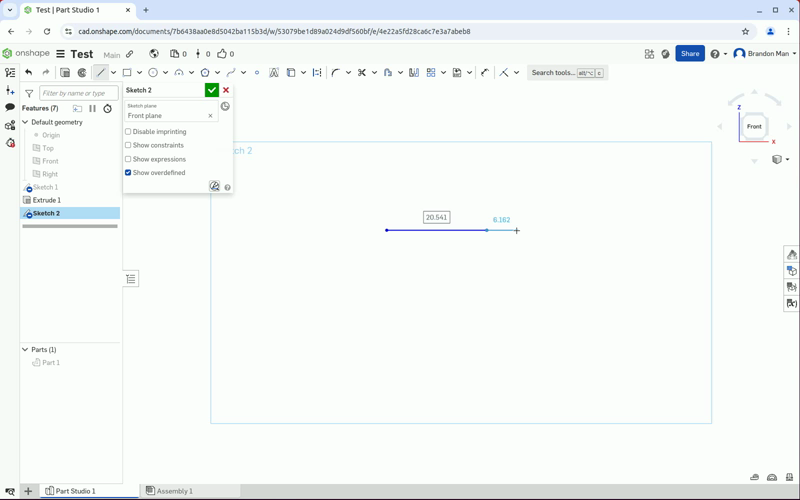
mouse_move(486, 228)
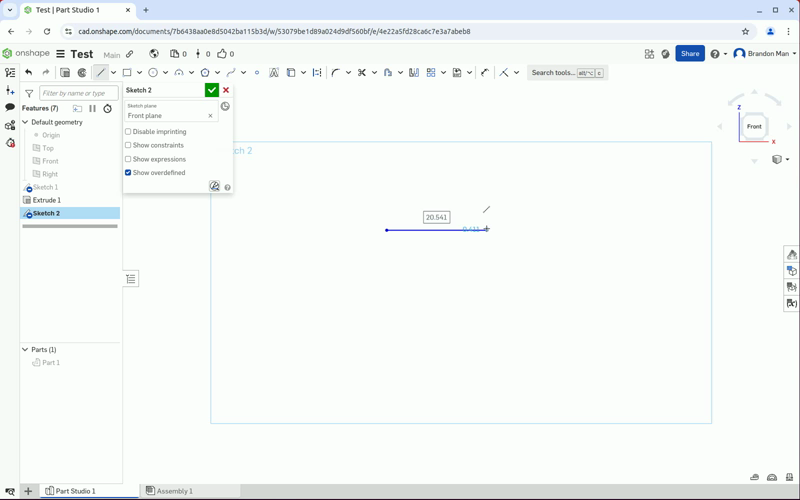
scroll(6)
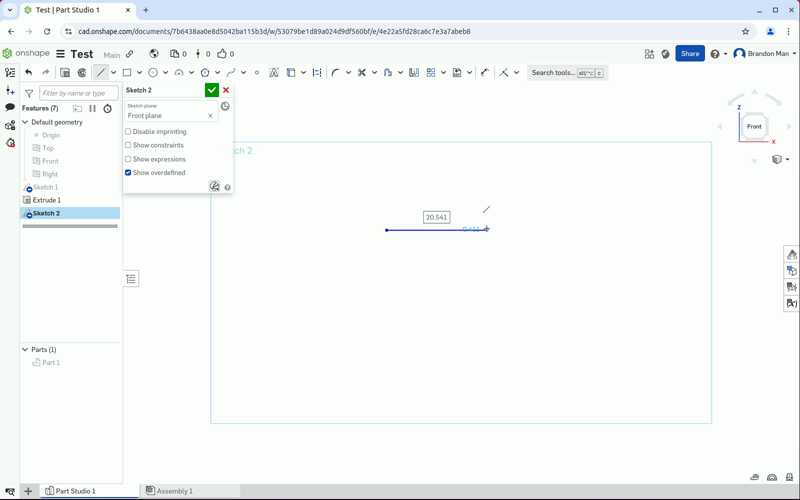
scroll(6)
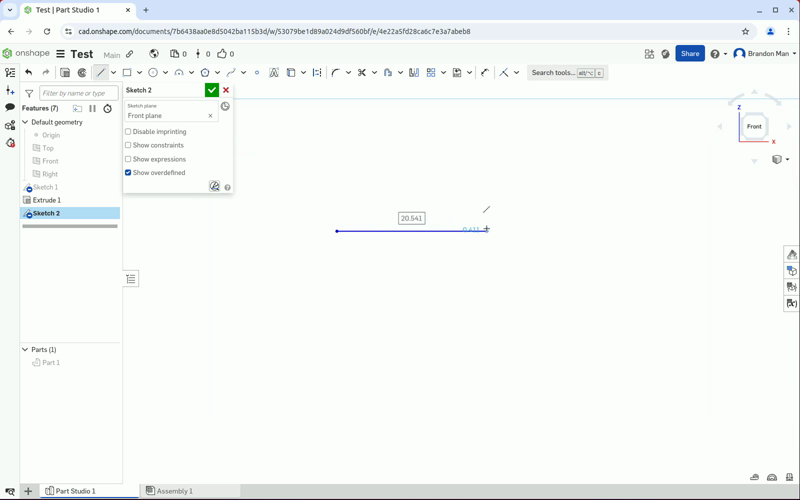
scroll(6)
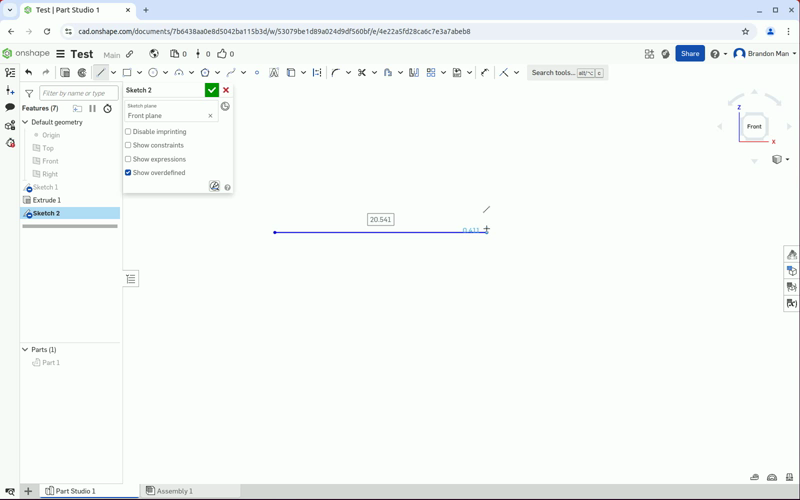
scroll(6)
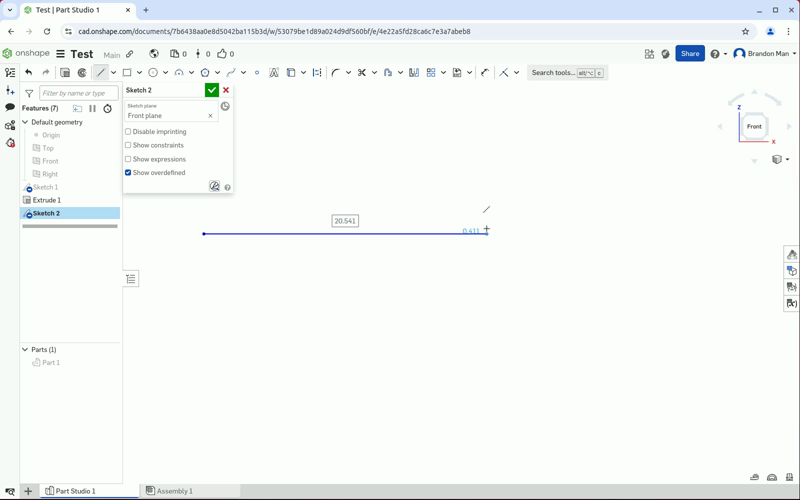
scroll(6)
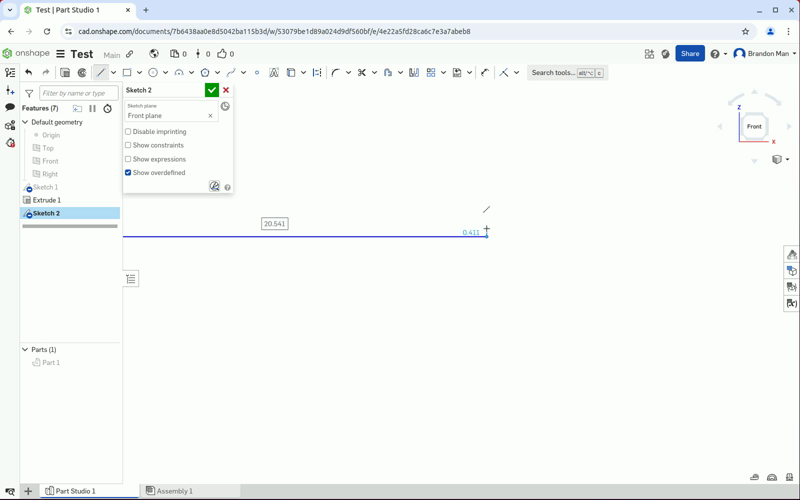
scroll(6)
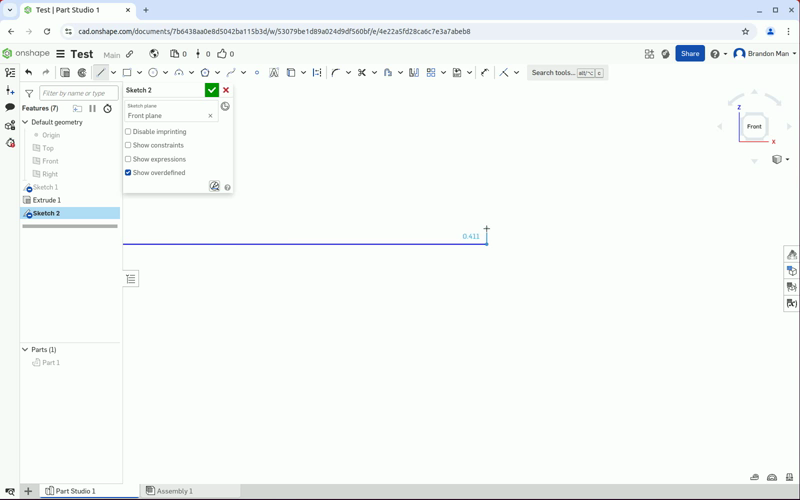
scroll(6)
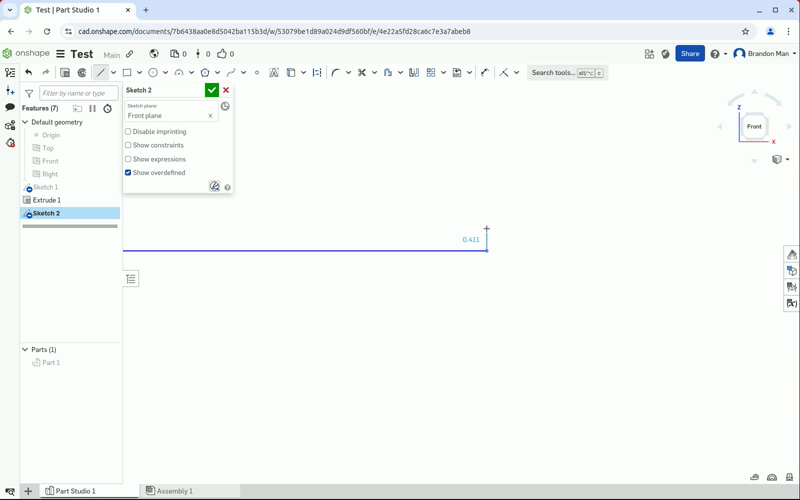
click(486, 228)
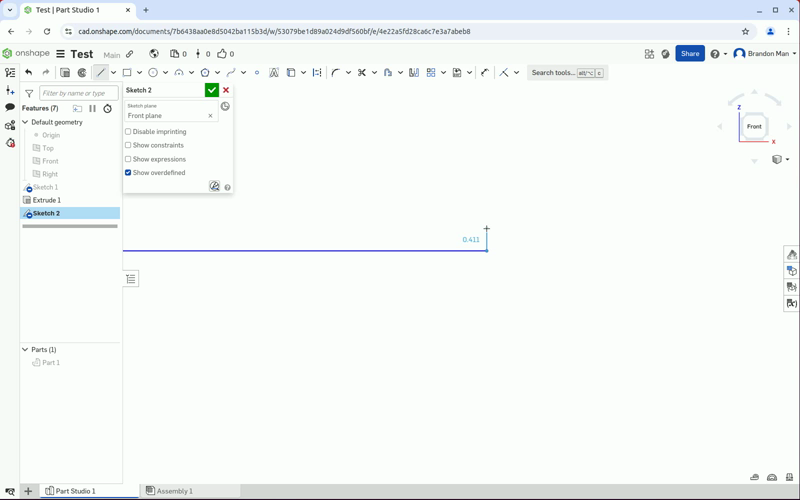
scroll(-6)
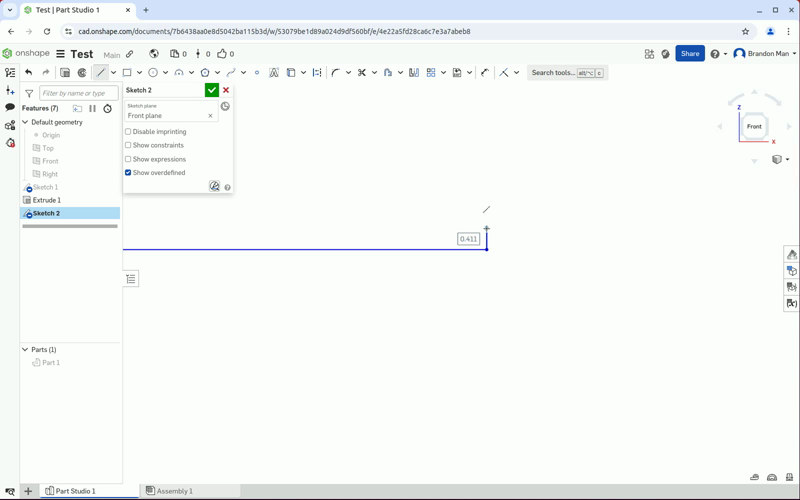
scroll(-6)
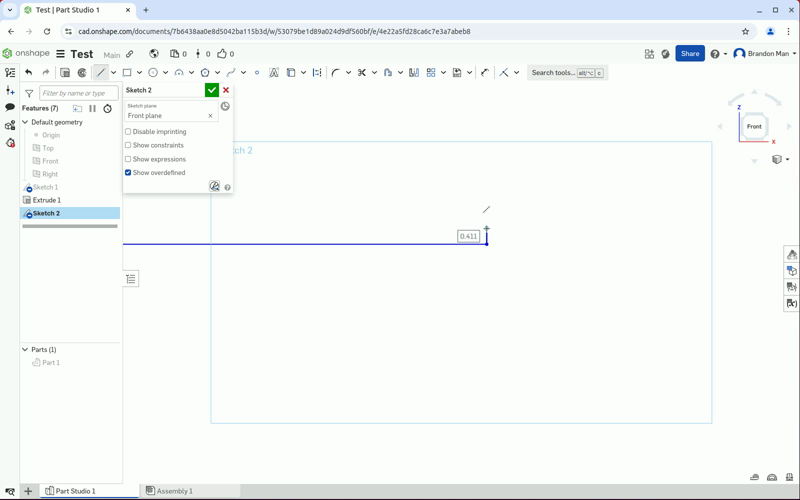
scroll(-6)
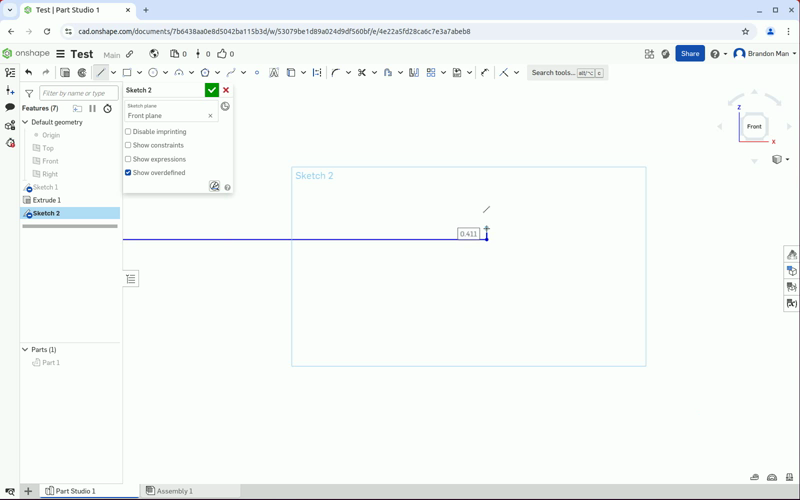
scroll(-6)
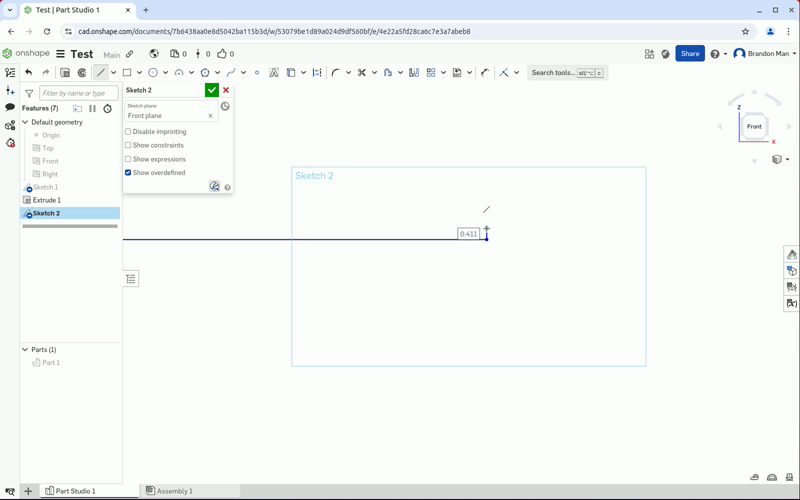
scroll(-6)
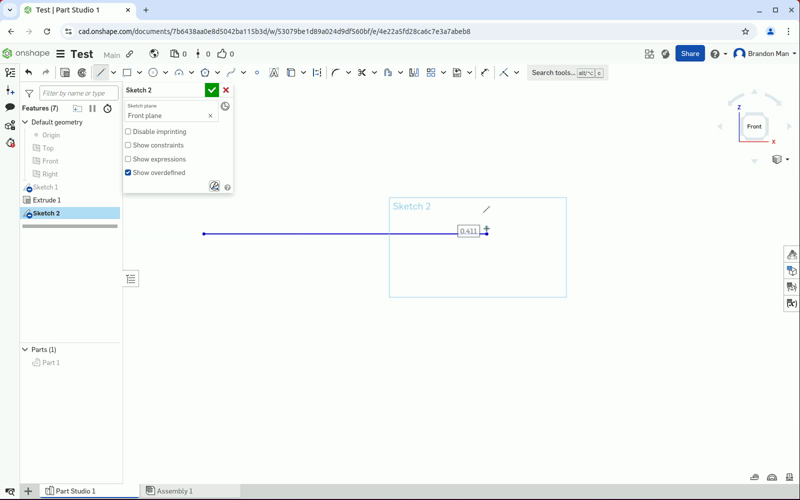
scroll(-6)
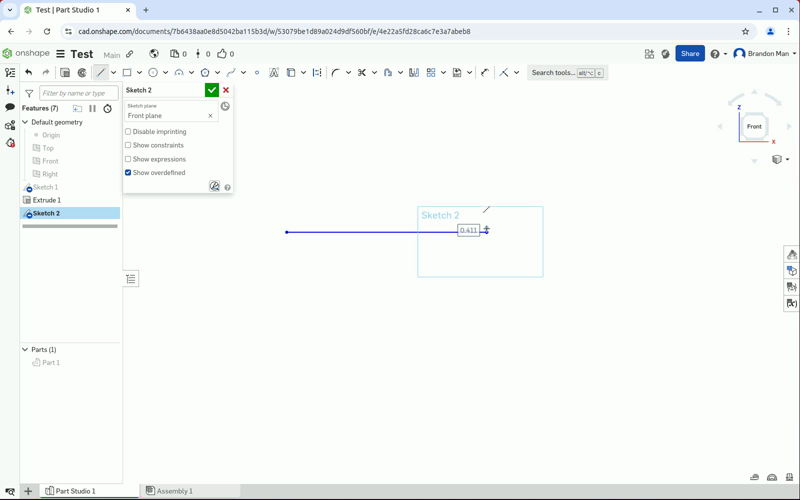
scroll(-6)
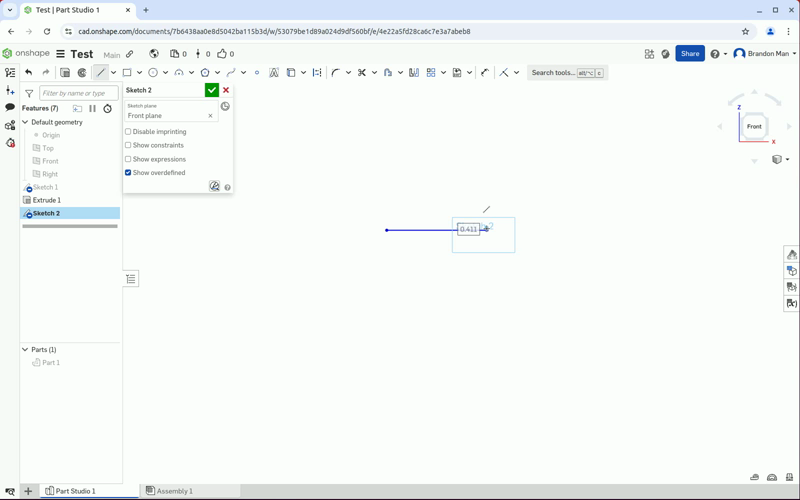
key_up(shift)
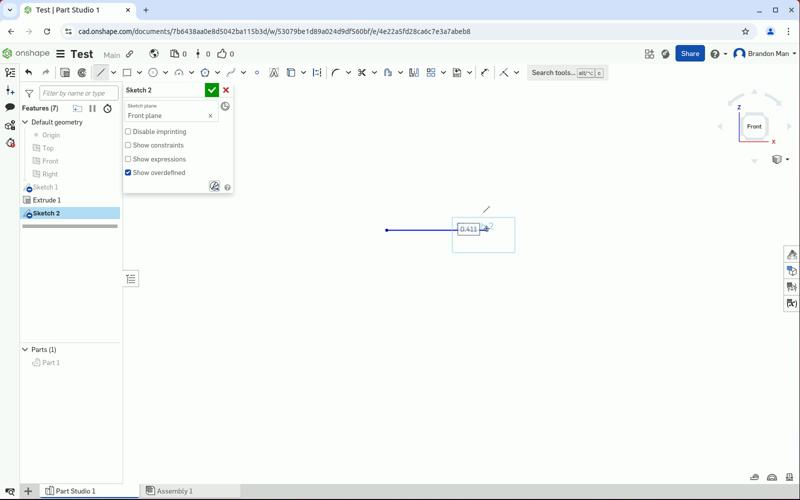
key_down(shift)
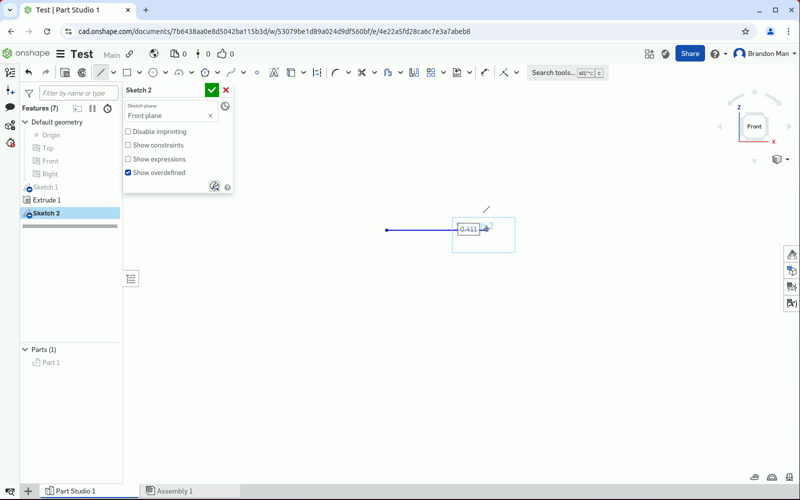
mouse_move(386, 228)
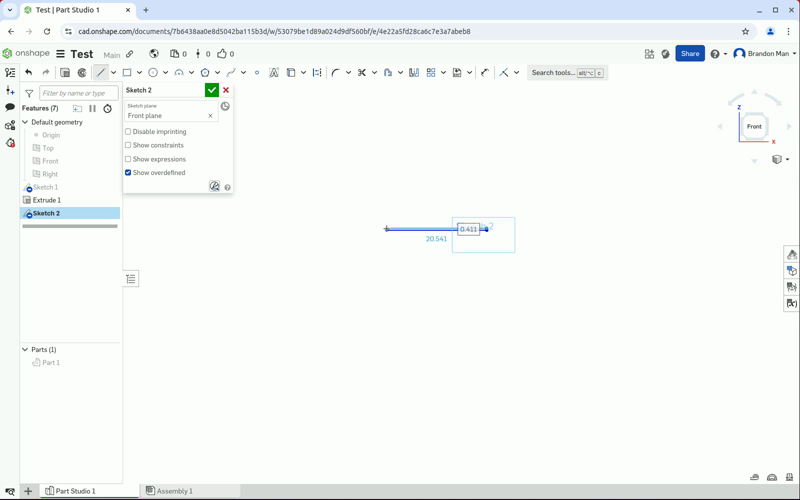
scroll(6)
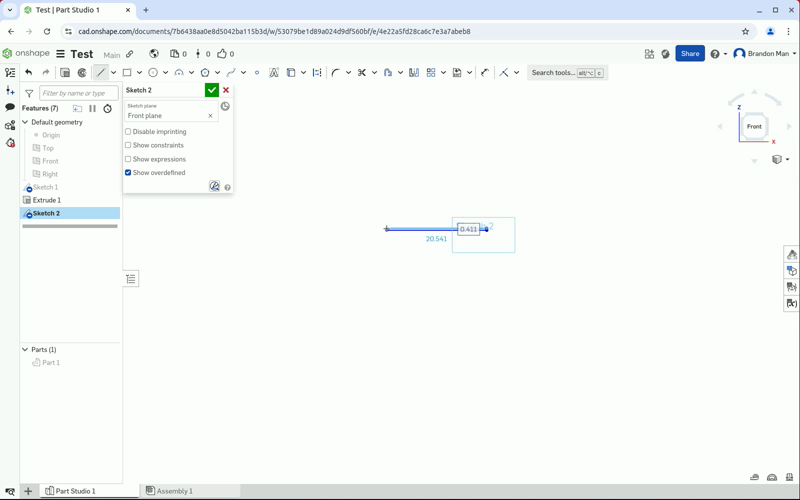
scroll(6)
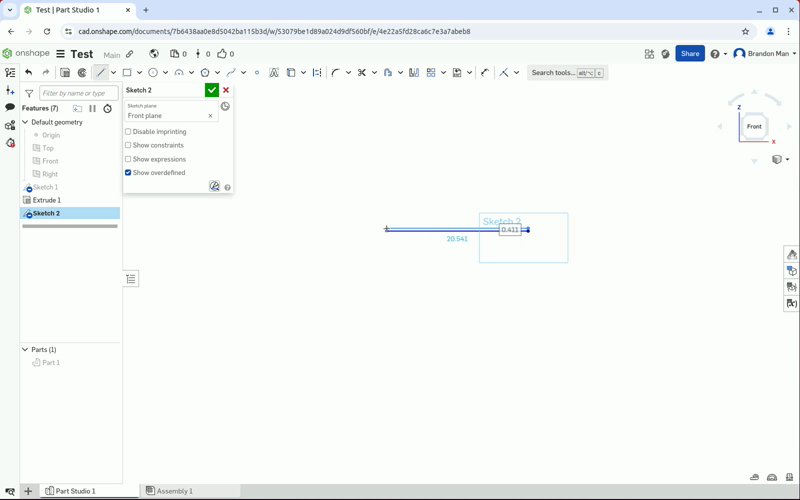
scroll(6)
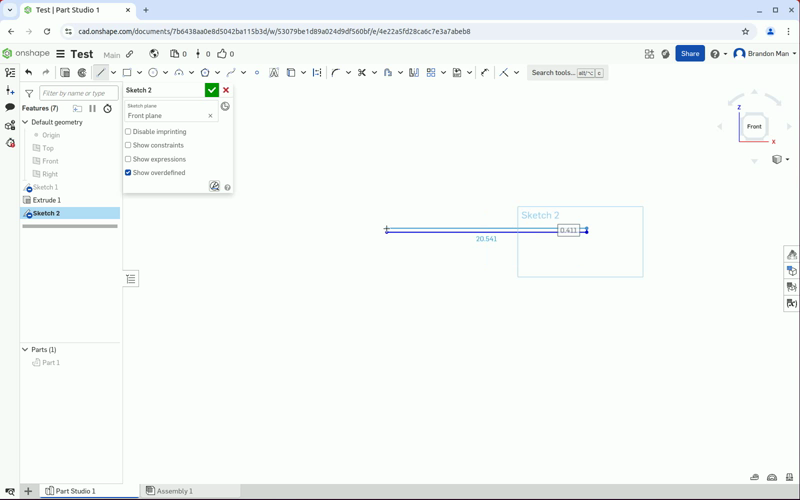
scroll(6)
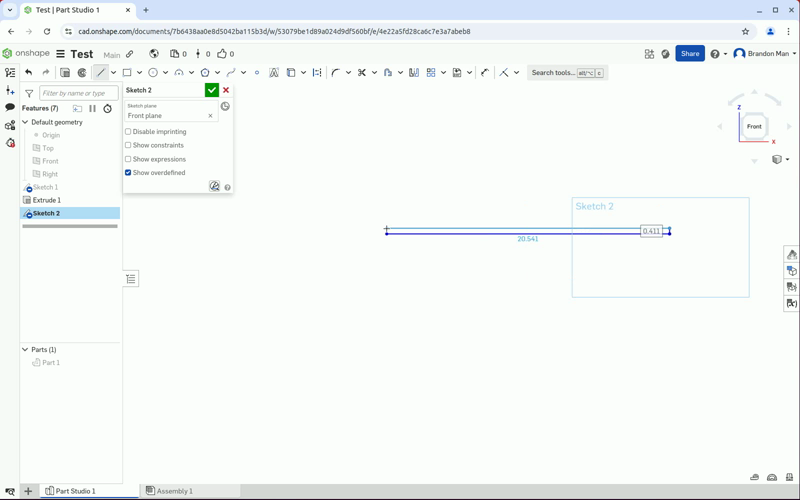
scroll(6)
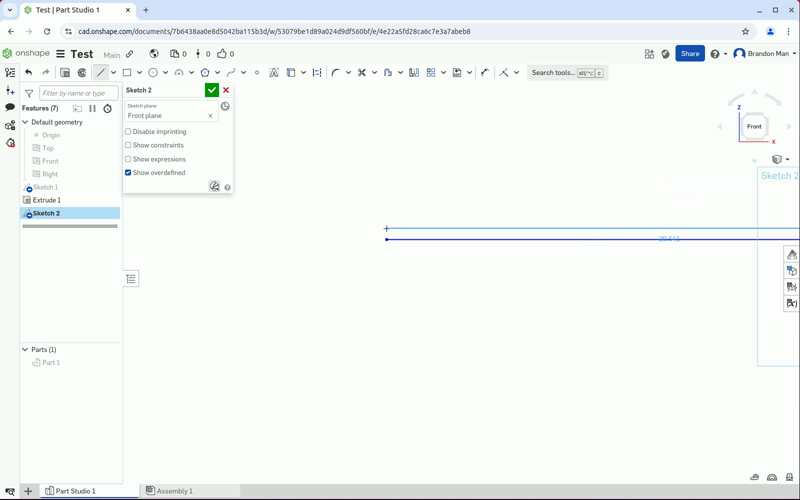
scroll(6)
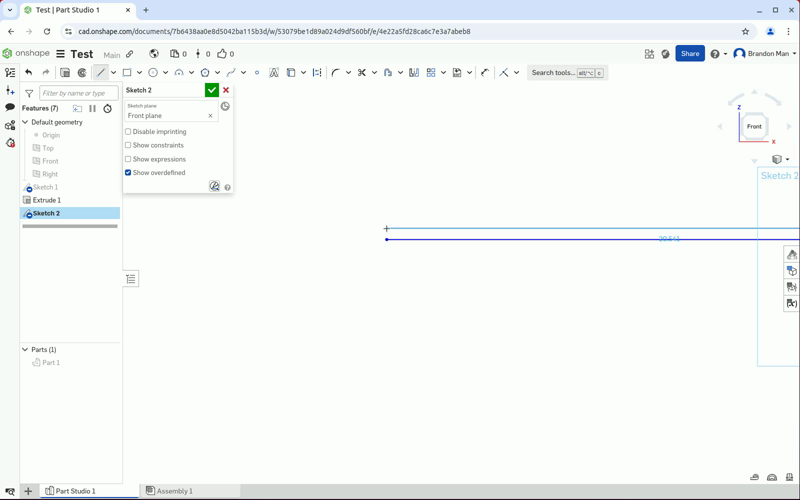
scroll(6)
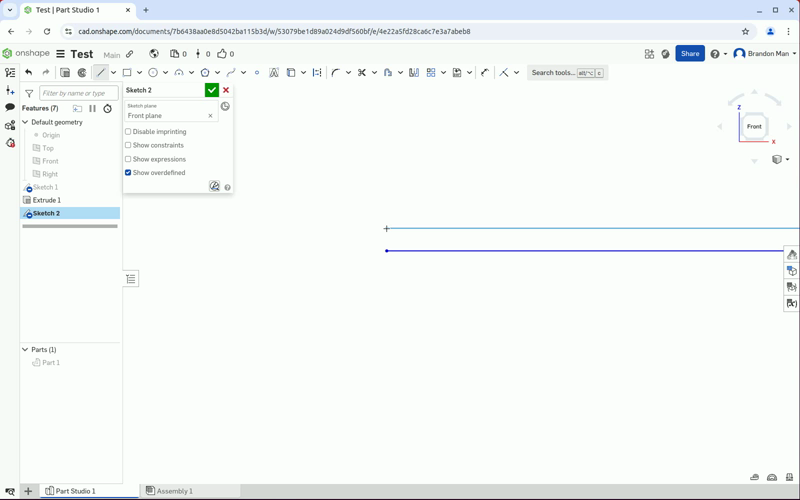
click(386, 228)
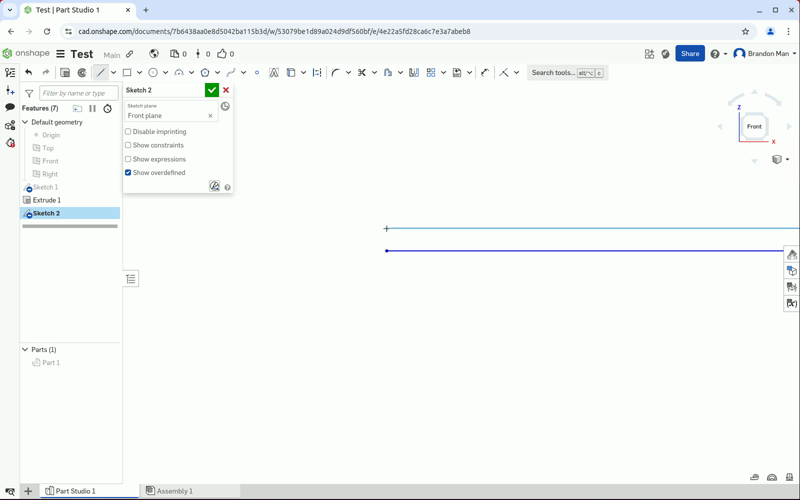
scroll(-6)
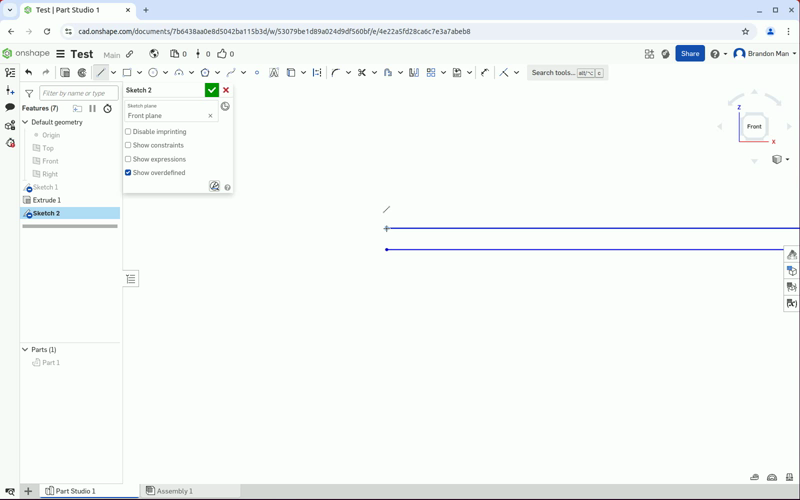
scroll(-6)
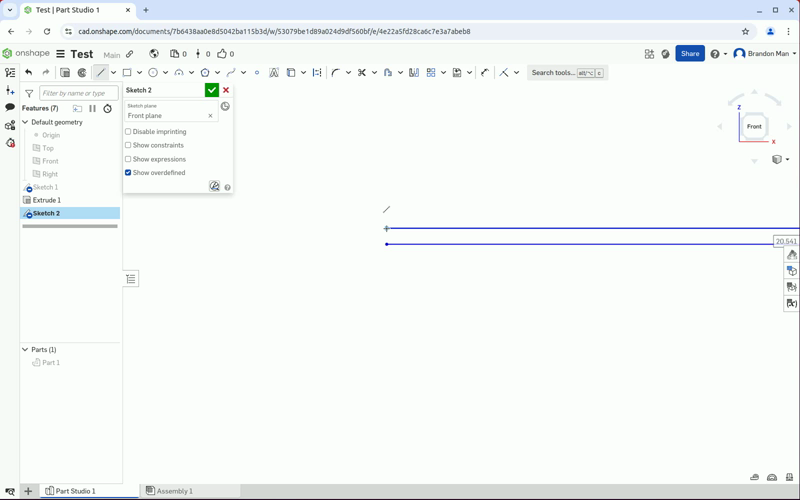
scroll(-6)
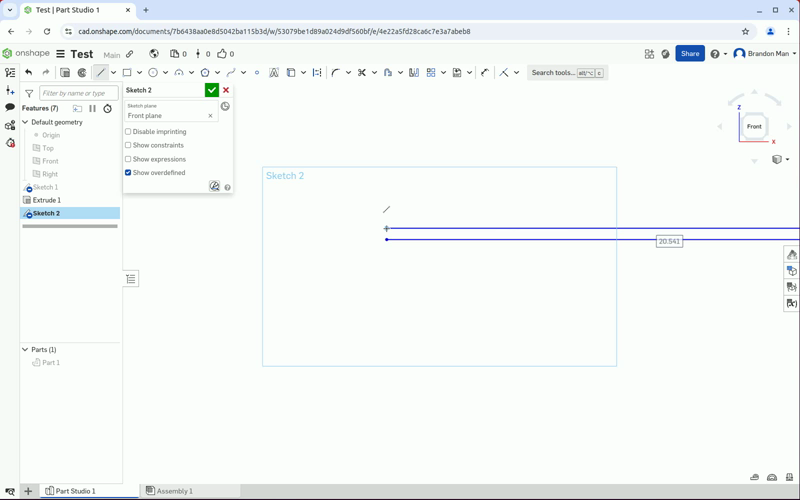
scroll(-6)
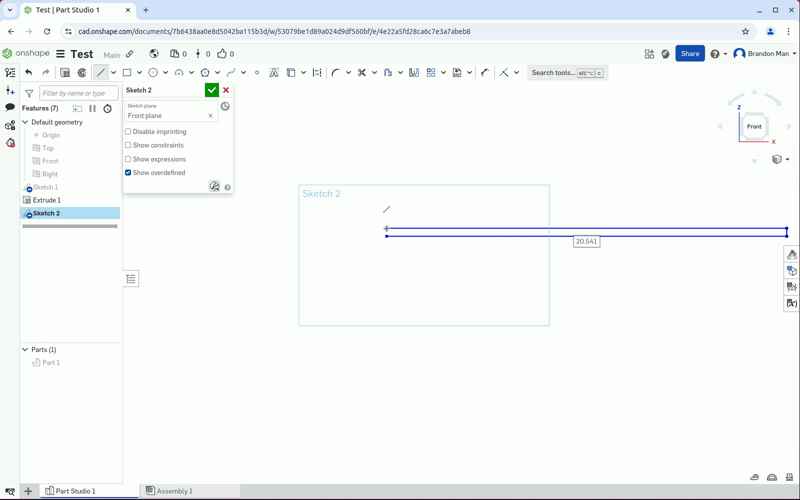
scroll(-6)
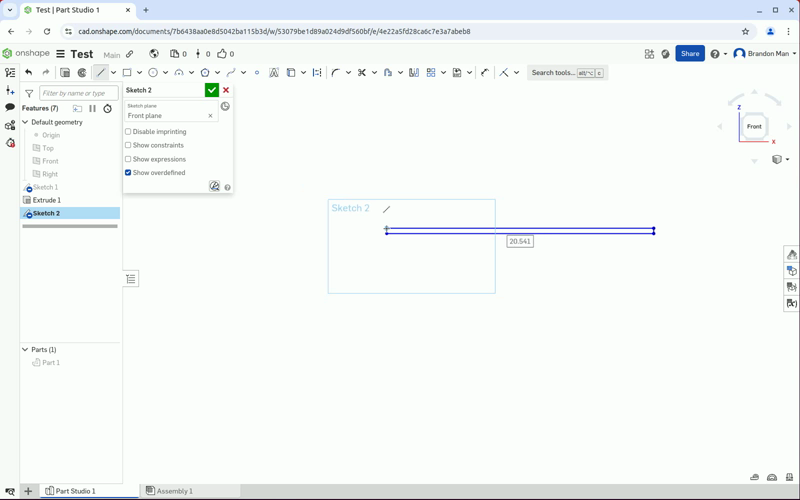
scroll(-6)
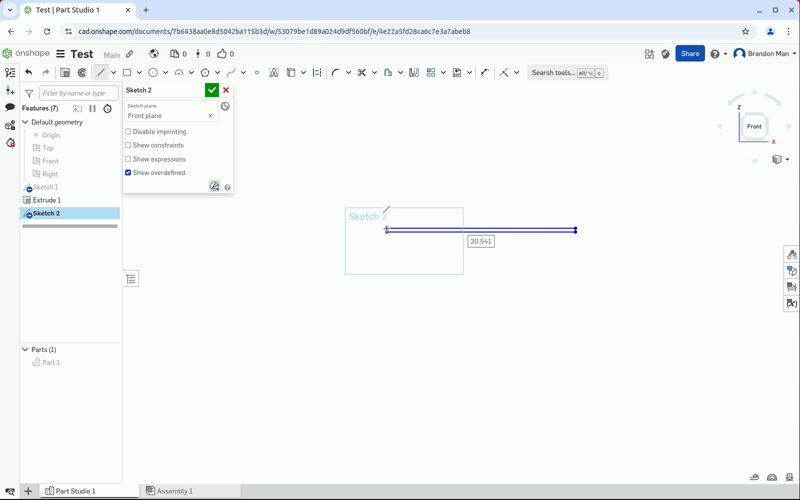
scroll(-6)
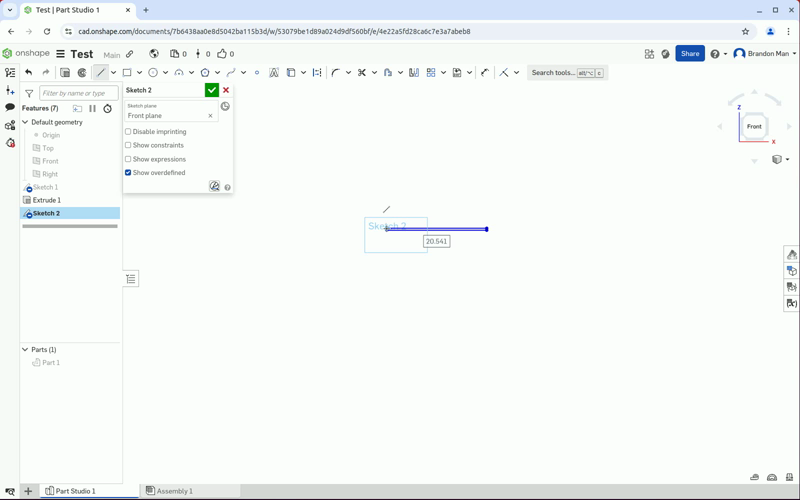
key_up(shift)
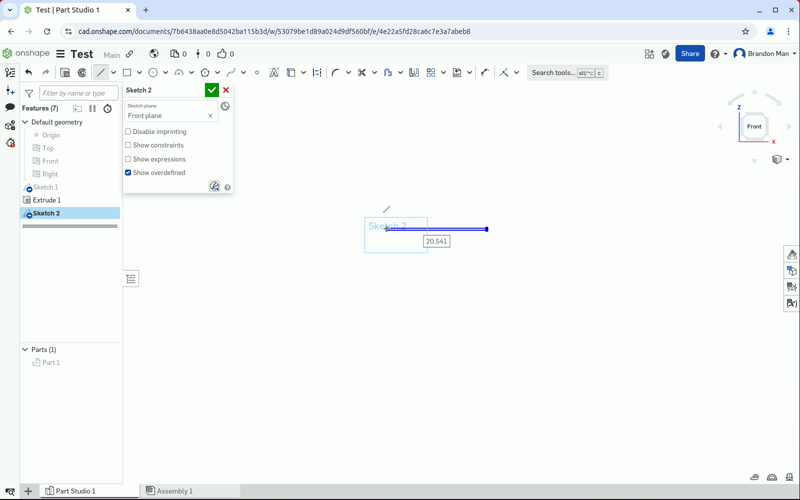
mouse_move(417, 228)
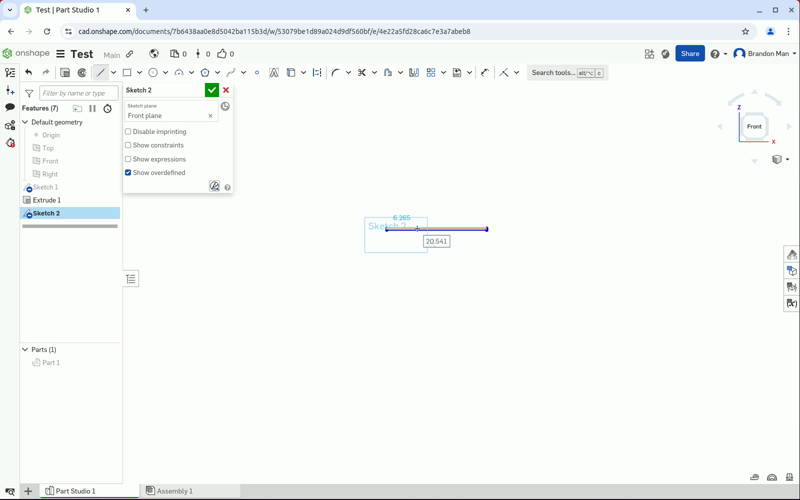
key_down(shift)
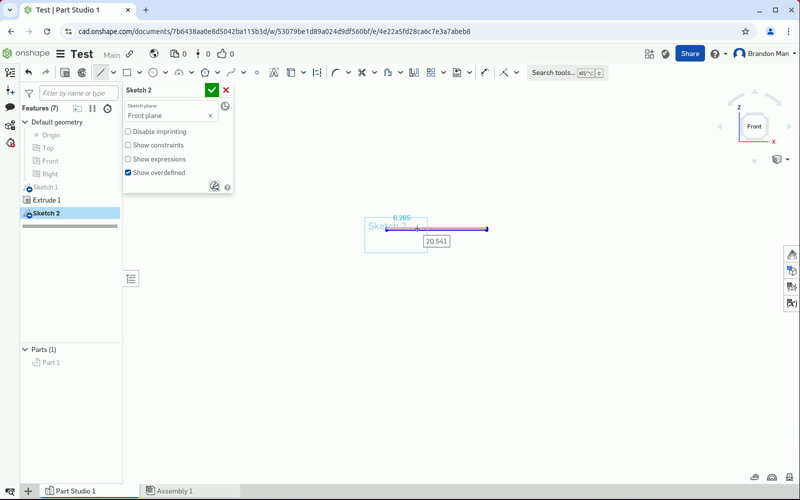
mouse_move(386, 230)
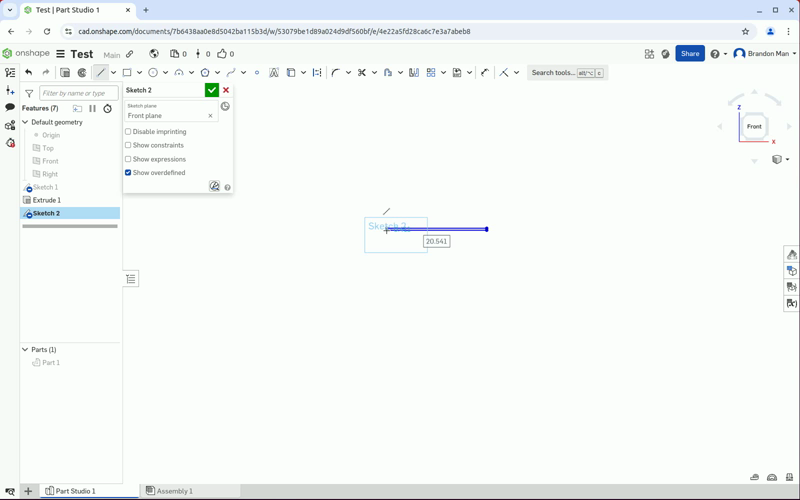
scroll(6)
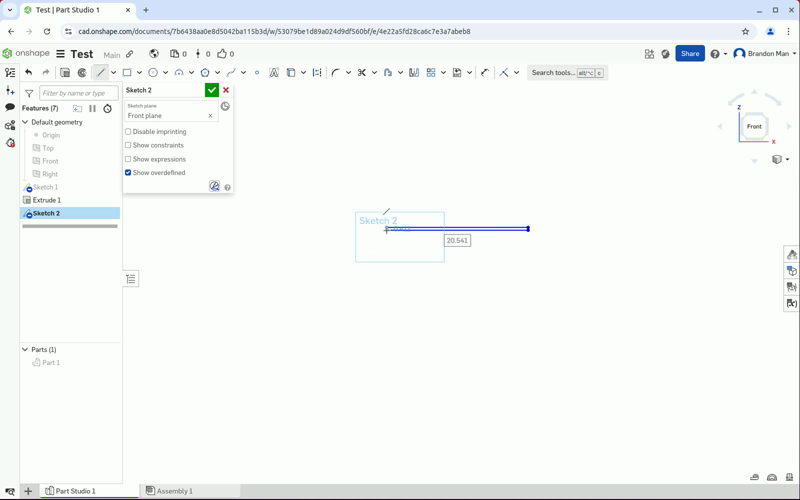
scroll(6)
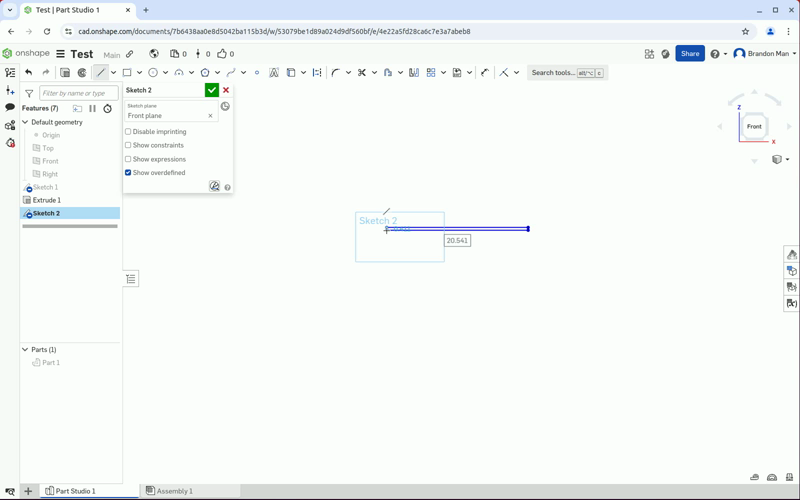
scroll(6)
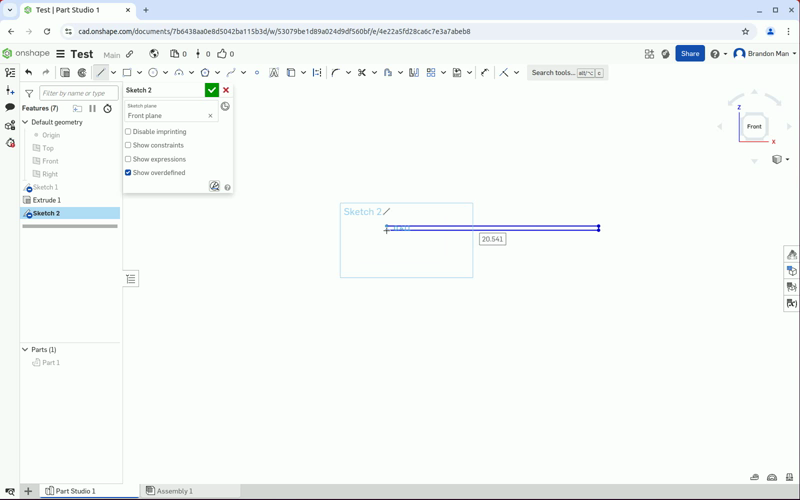
scroll(6)
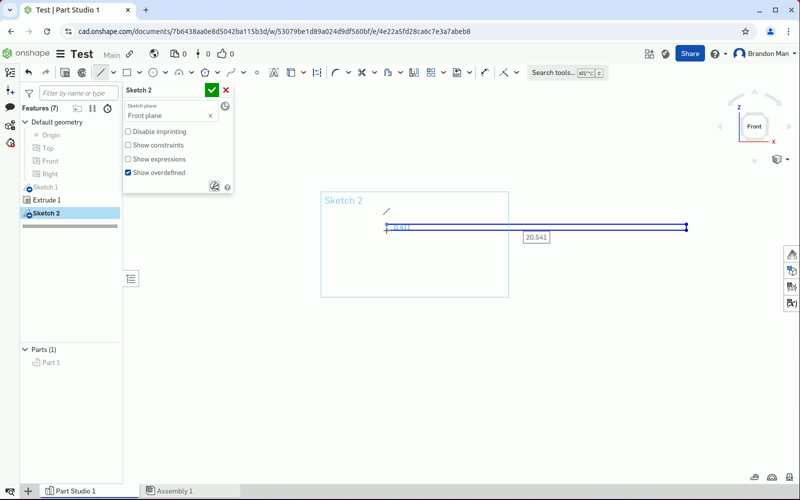
scroll(6)
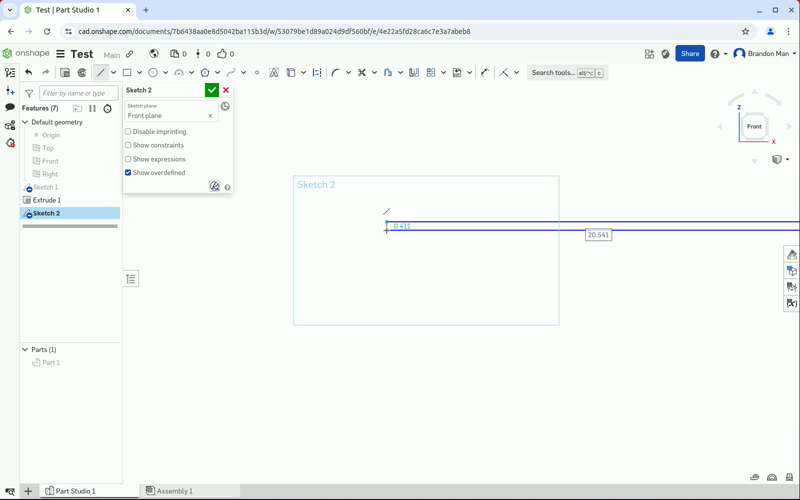
scroll(6)
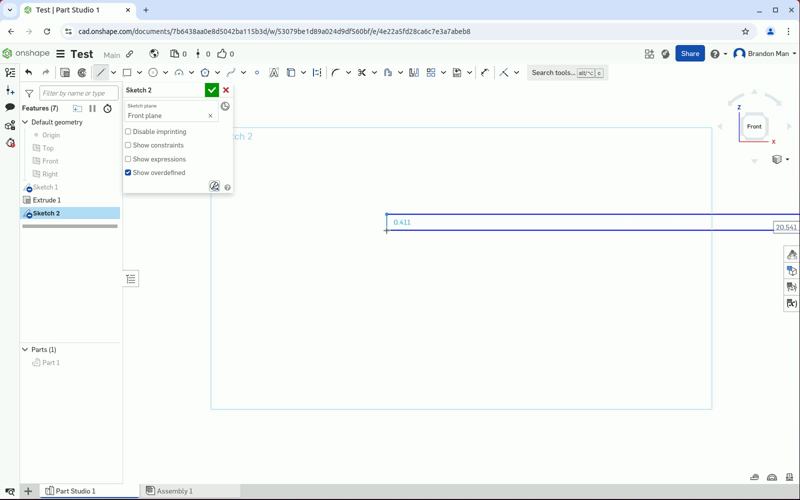
scroll(6)
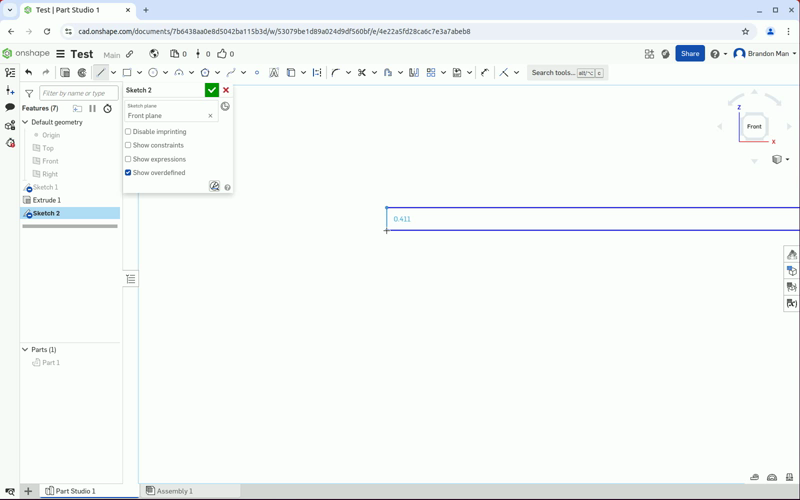
key_up(shift)
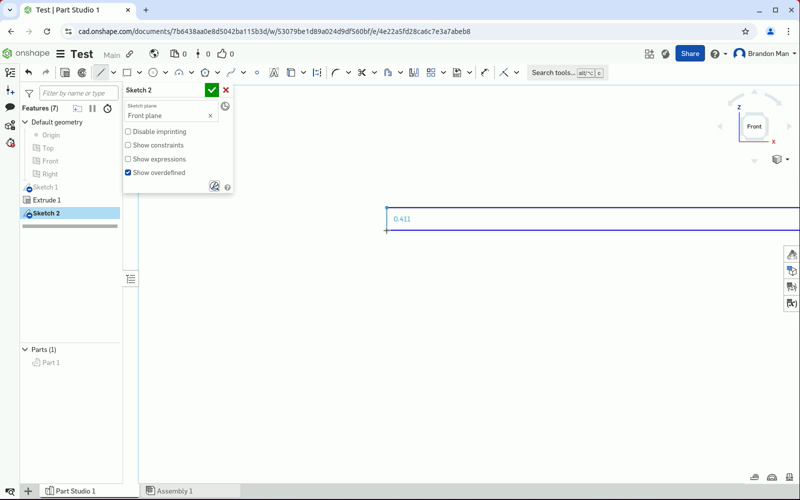
click(386, 230)
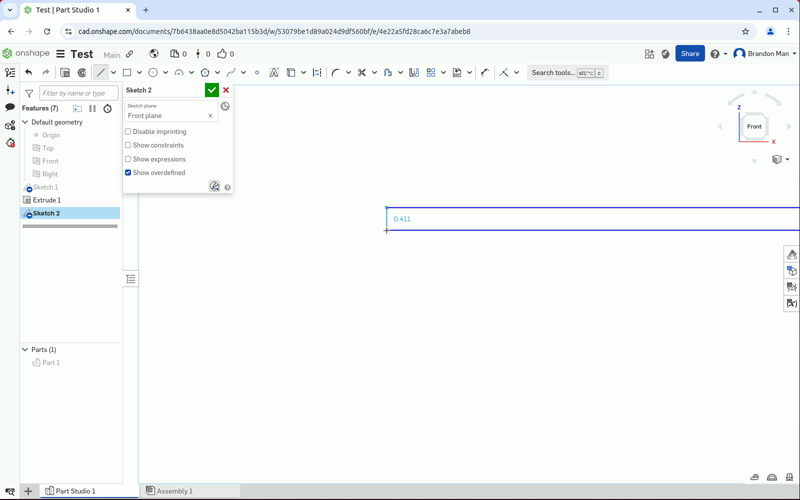
scroll(-6)
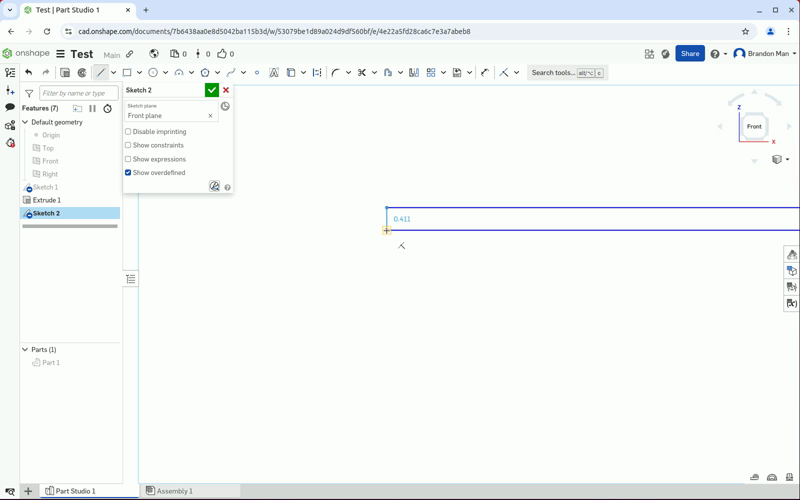
scroll(-6)
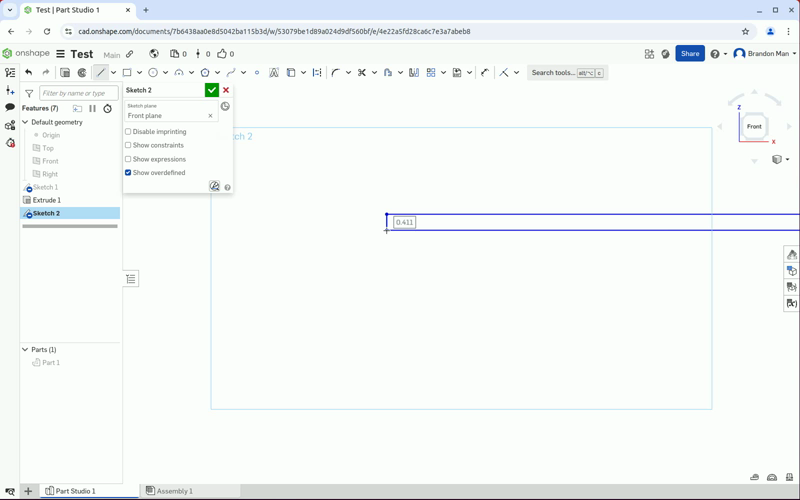
scroll(-6)
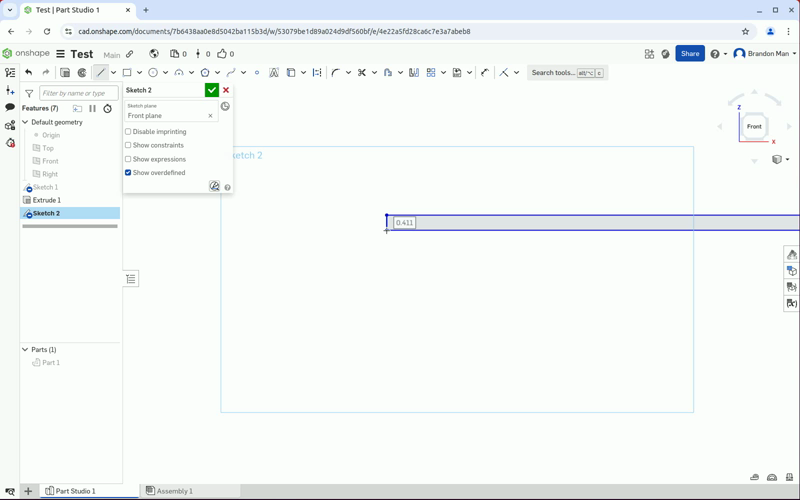
scroll(-6)
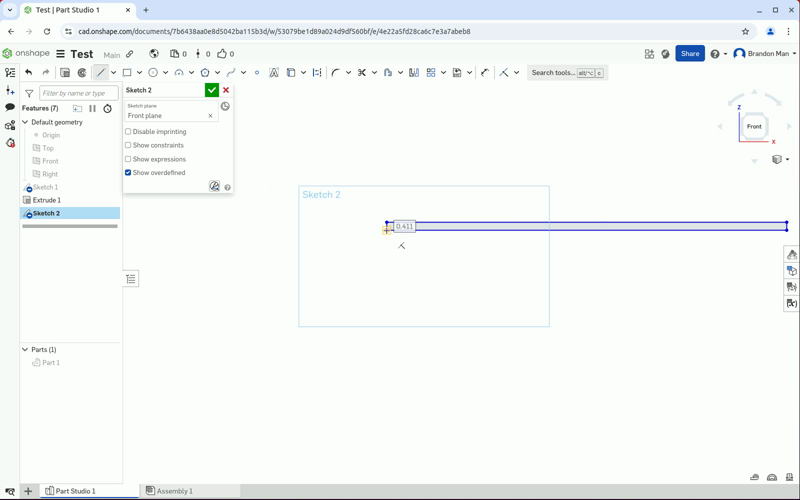
scroll(-6)
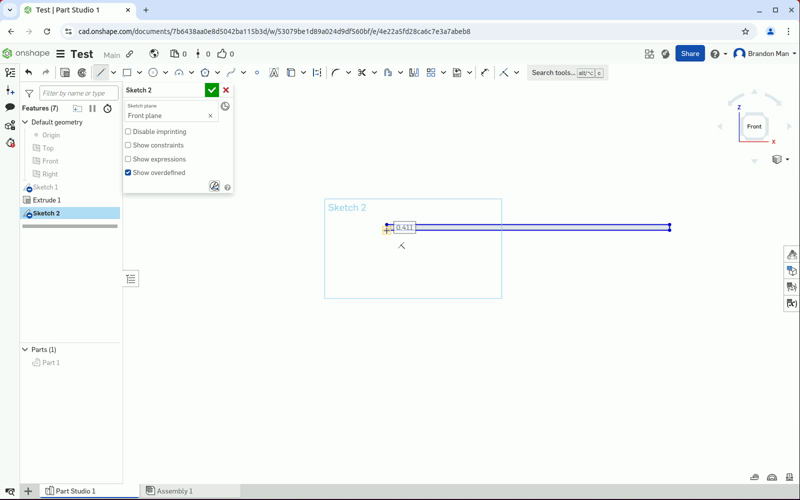
scroll(-6)
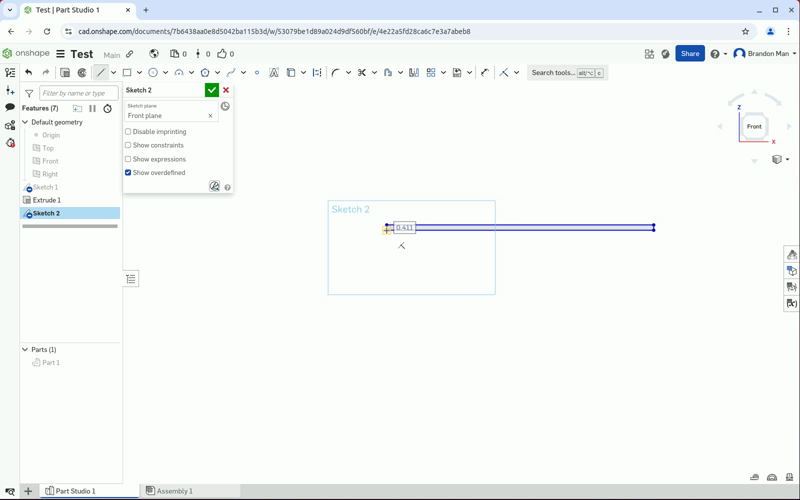
scroll(-6)
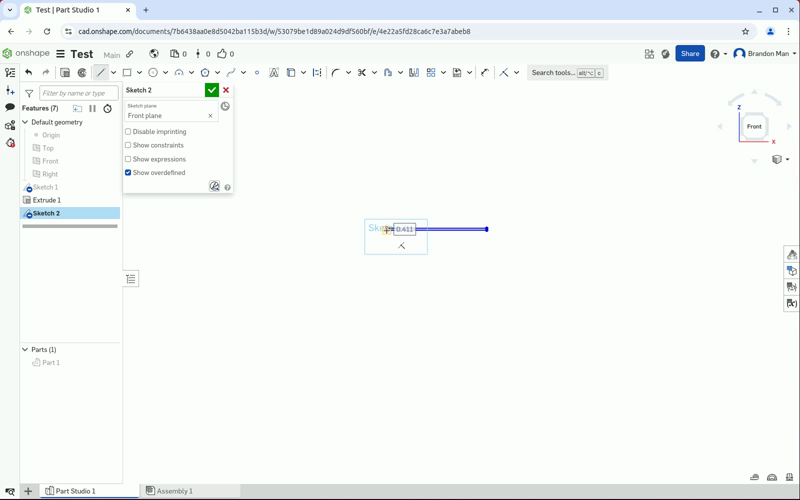
key(esc)
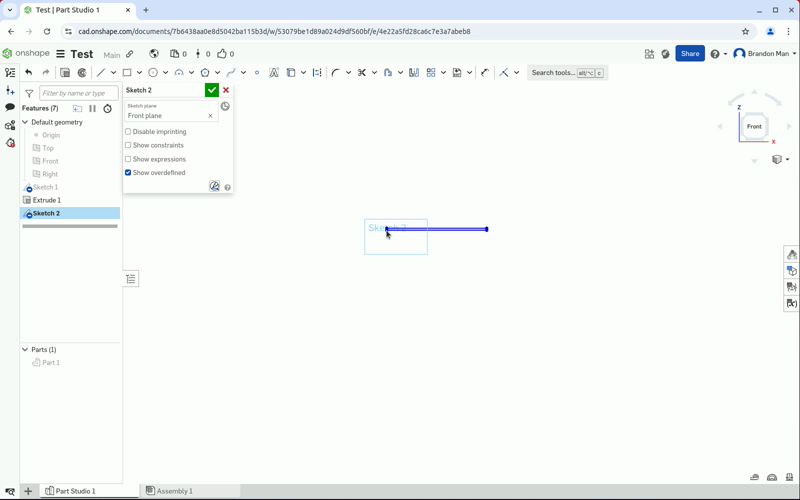
key(c)
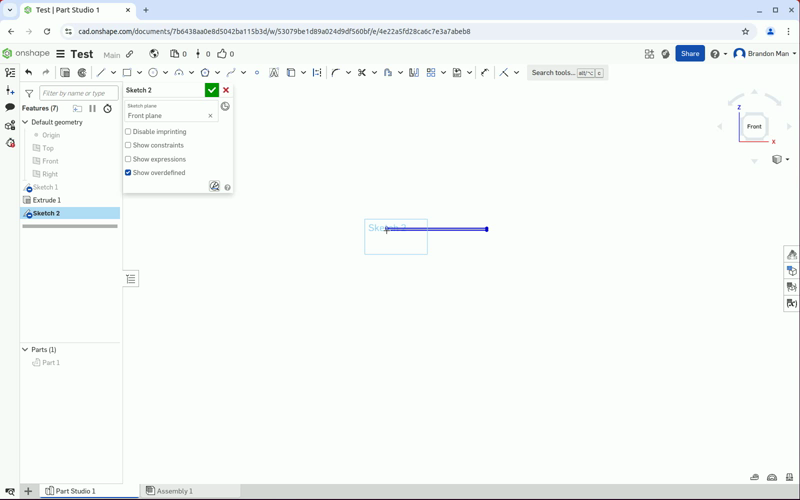
key_down(shift)
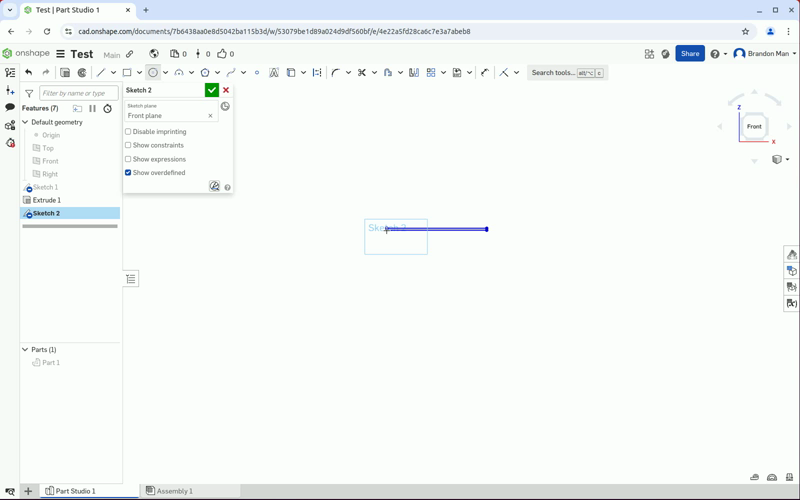
mouse_move(437, 229)
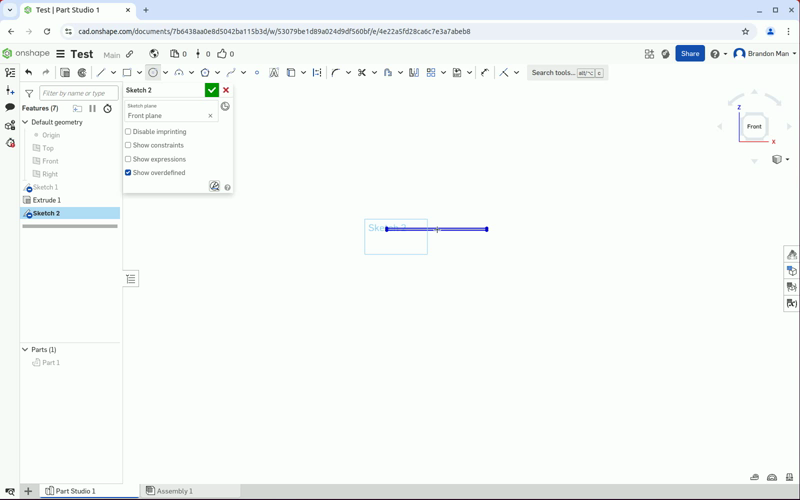
click(437, 229)
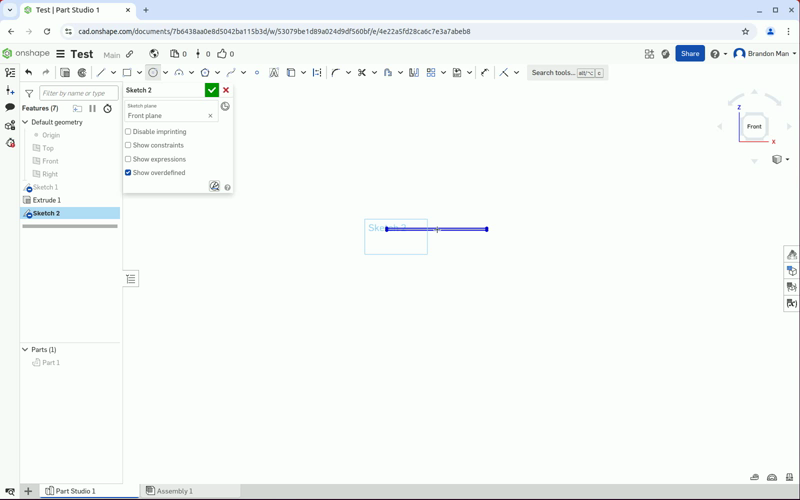
key_up(shift)
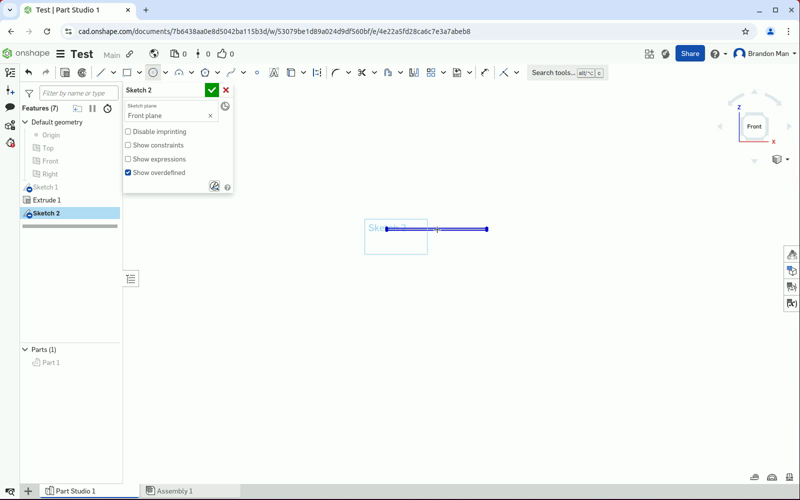
mouse_move(438, 229)
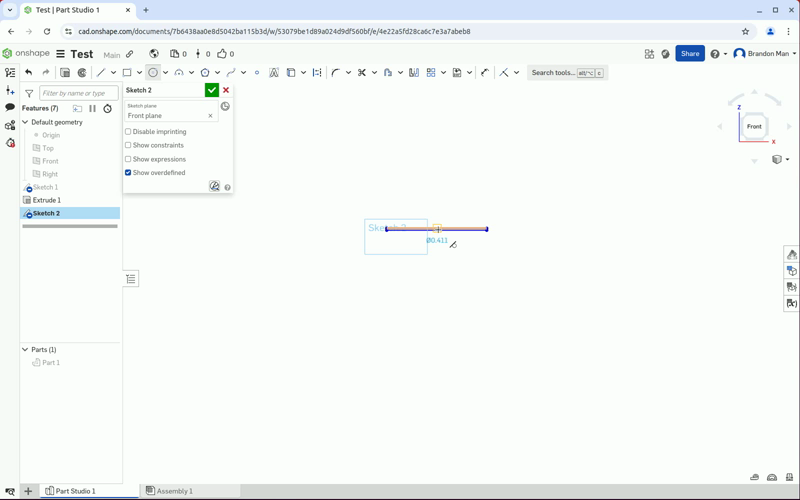
scroll(6)
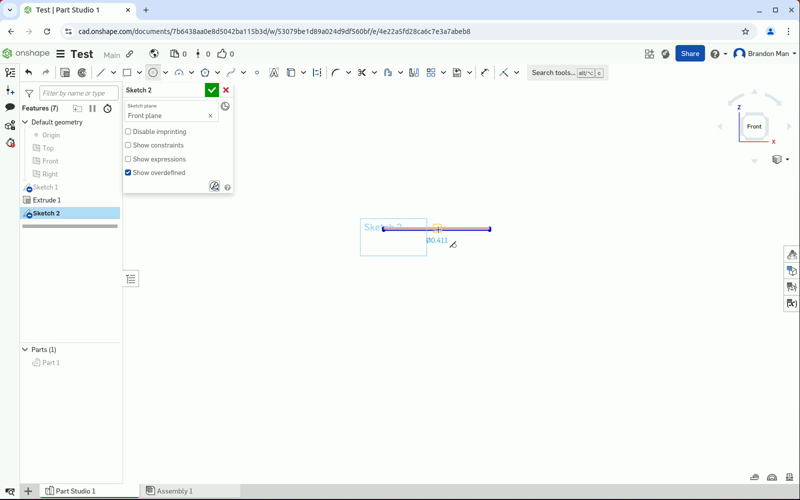
scroll(6)
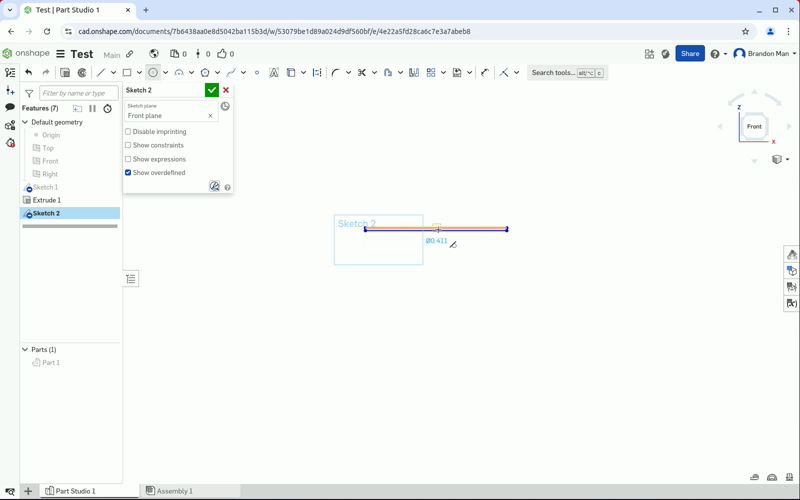
scroll(6)
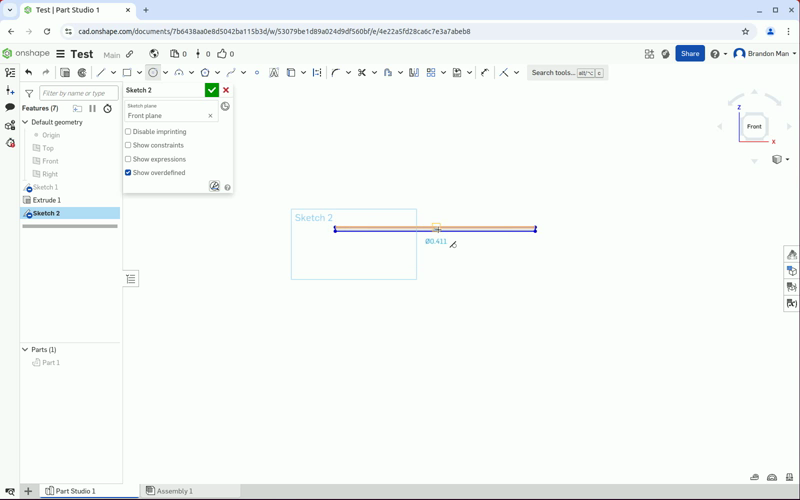
scroll(6)
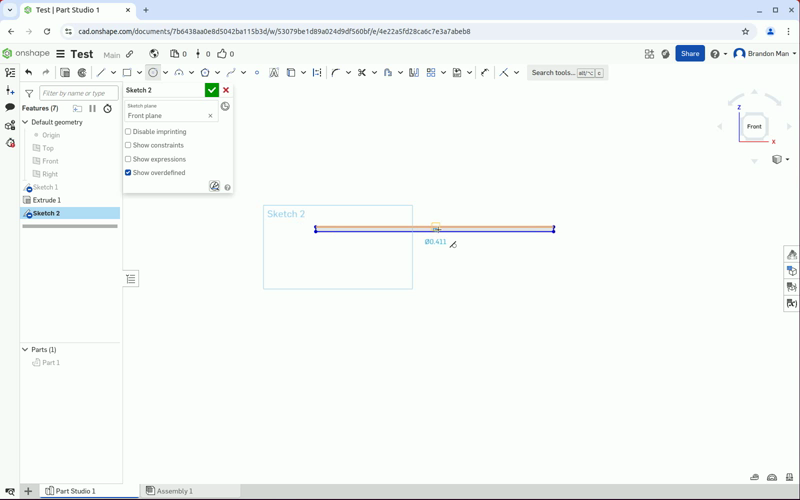
scroll(6)
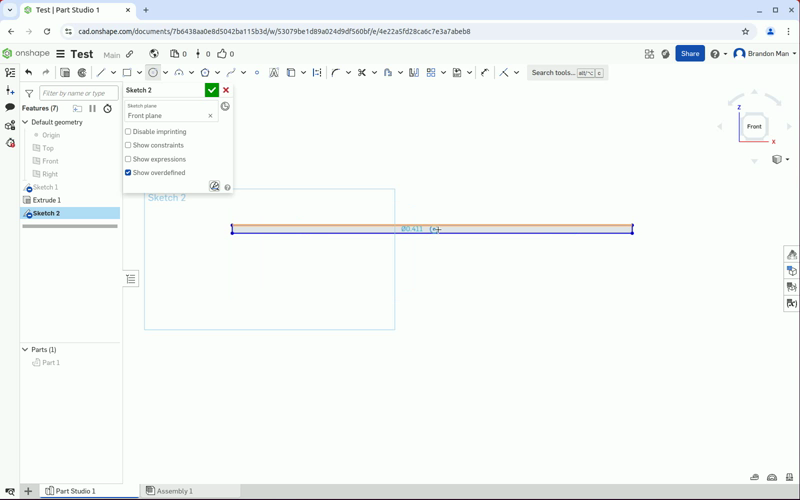
scroll(6)
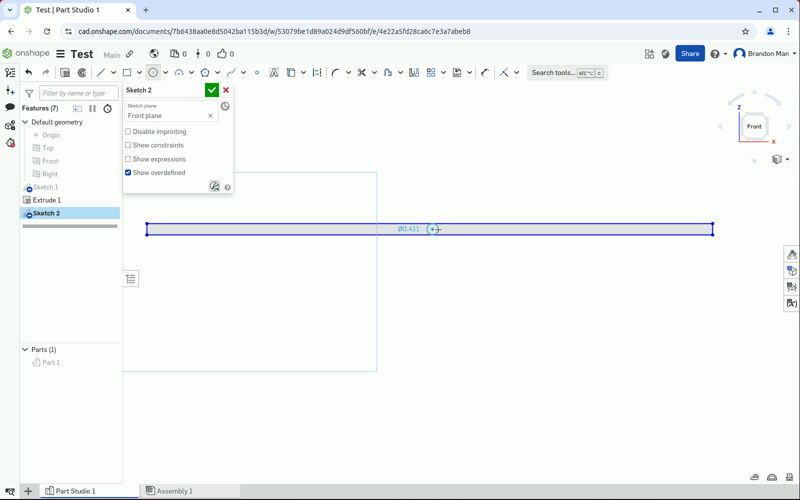
scroll(6)
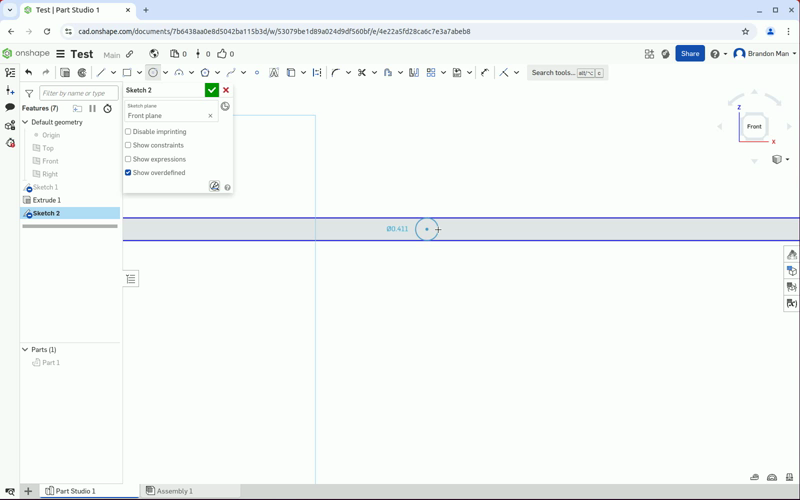
click(438, 229)
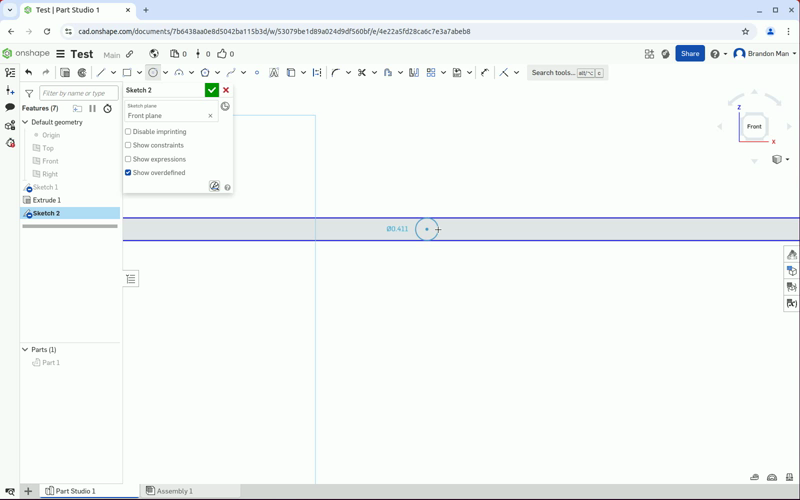
scroll(-6)
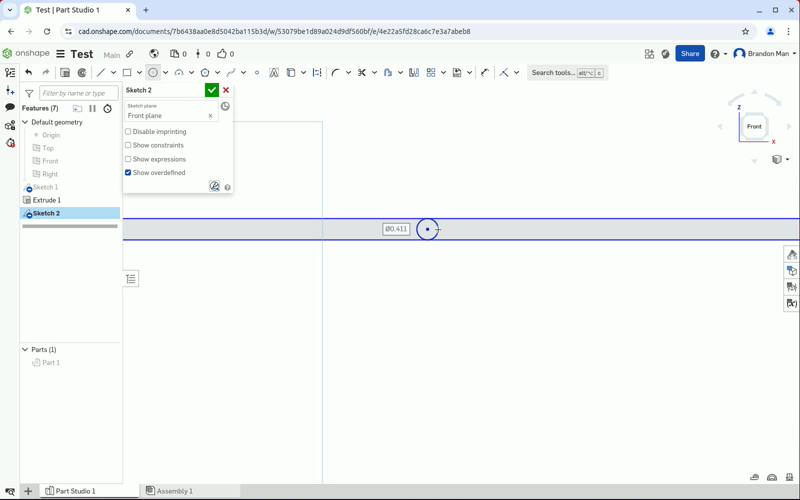
scroll(-6)
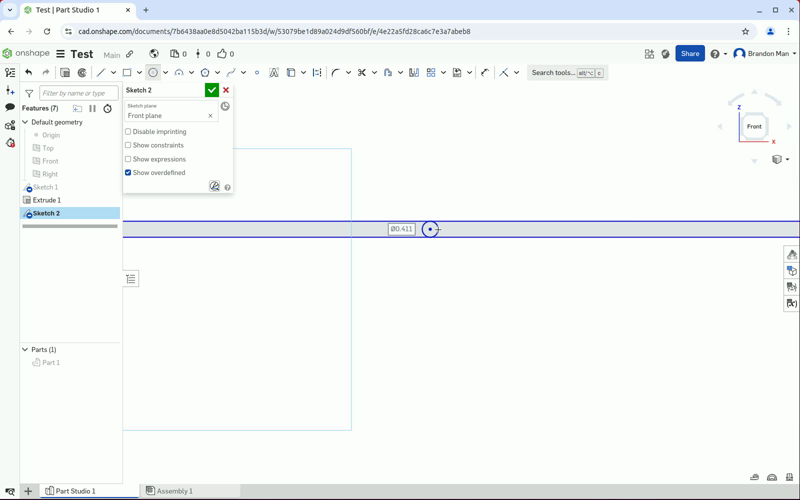
scroll(-6)
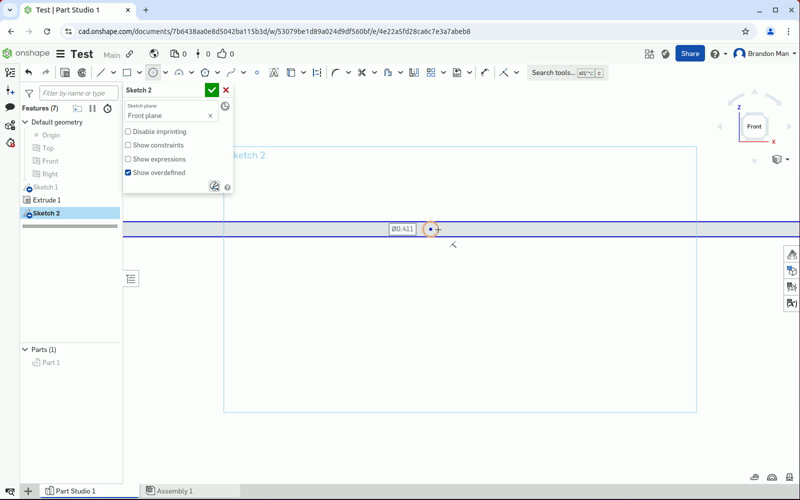
scroll(-6)
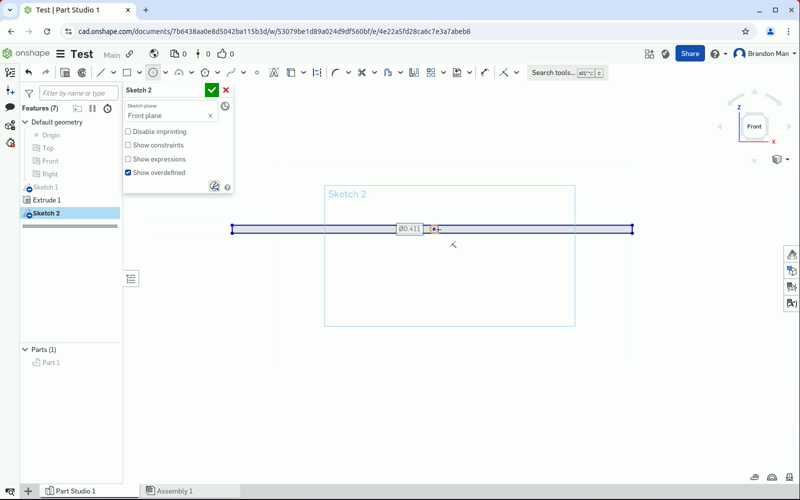
scroll(-6)
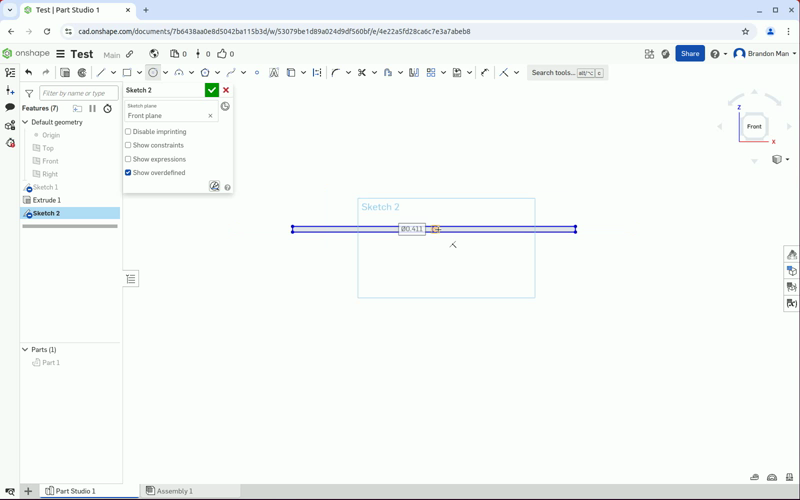
scroll(-6)
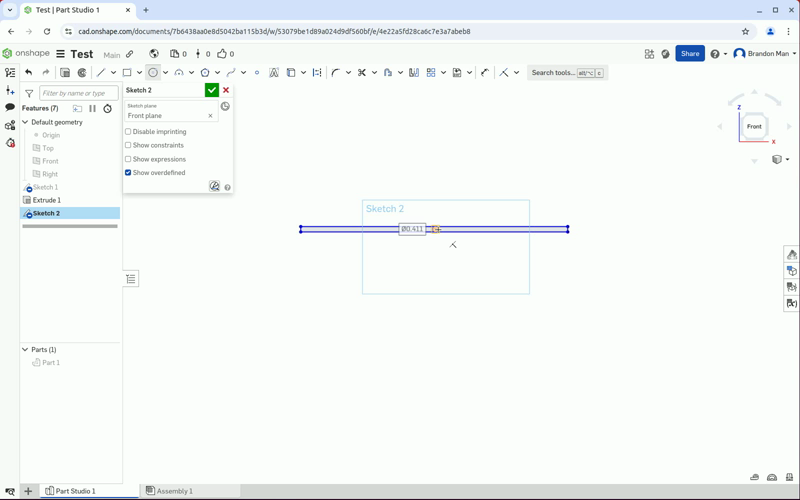
scroll(-6)
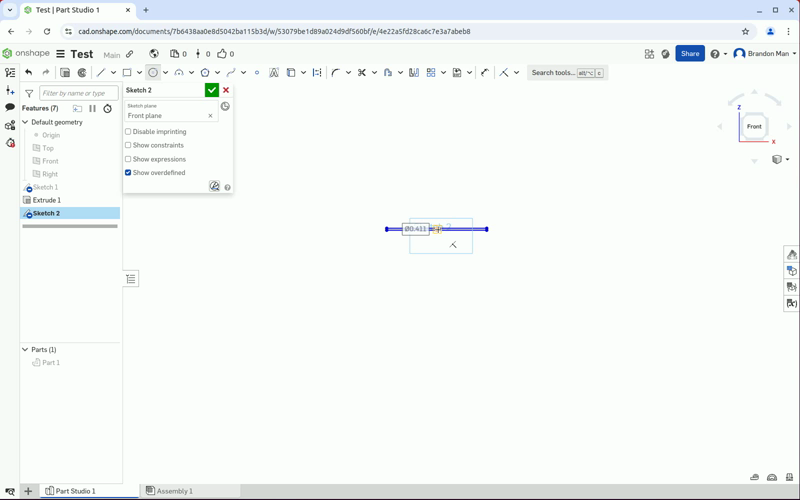
key(esc)
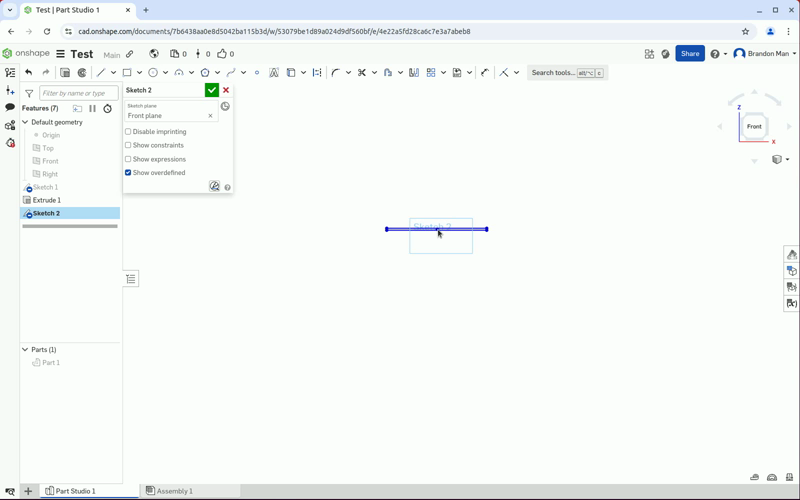
mouse_move(411, 228)
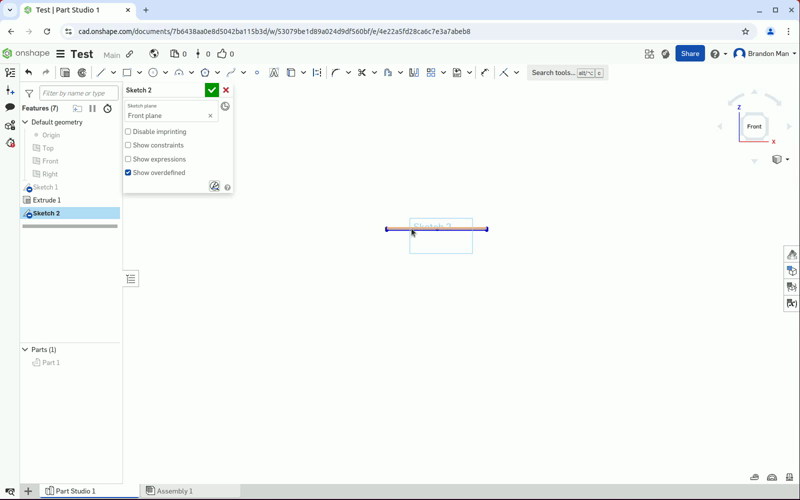
scroll(6)
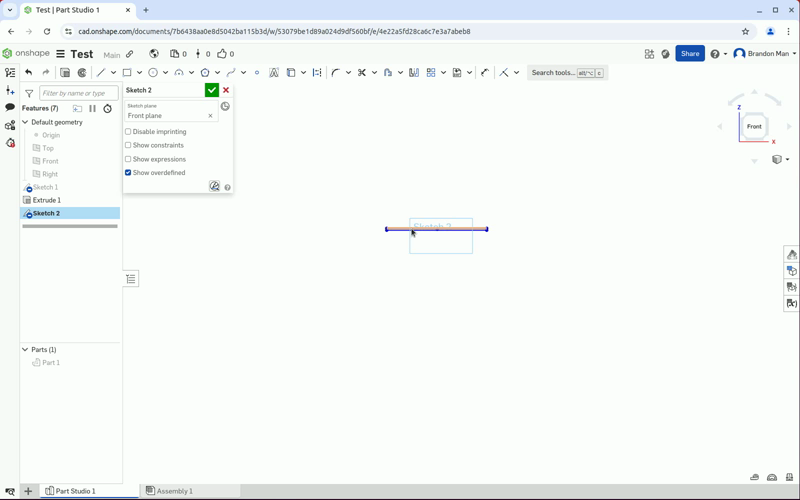
scroll(6)
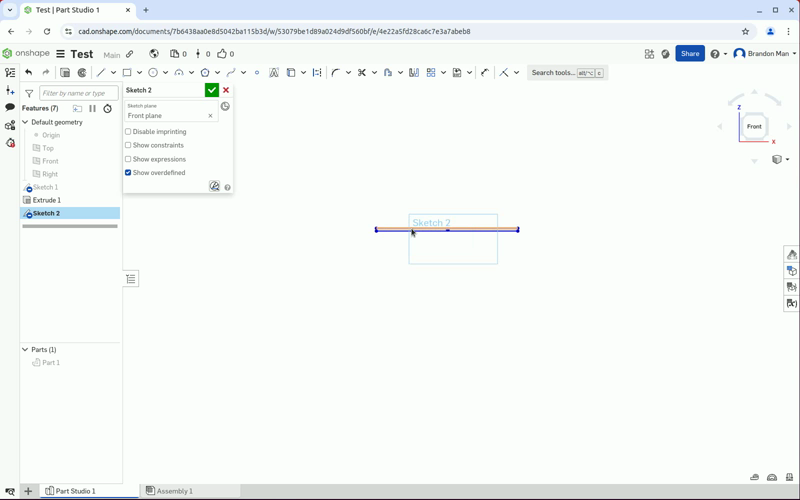
scroll(6)
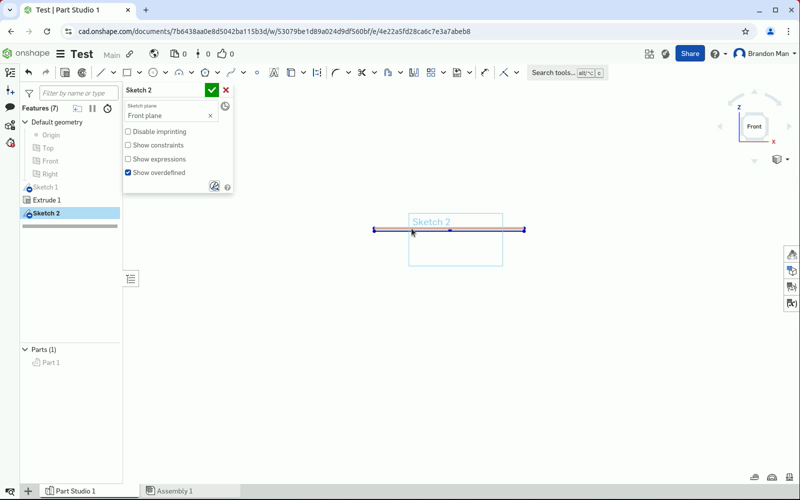
scroll(6)
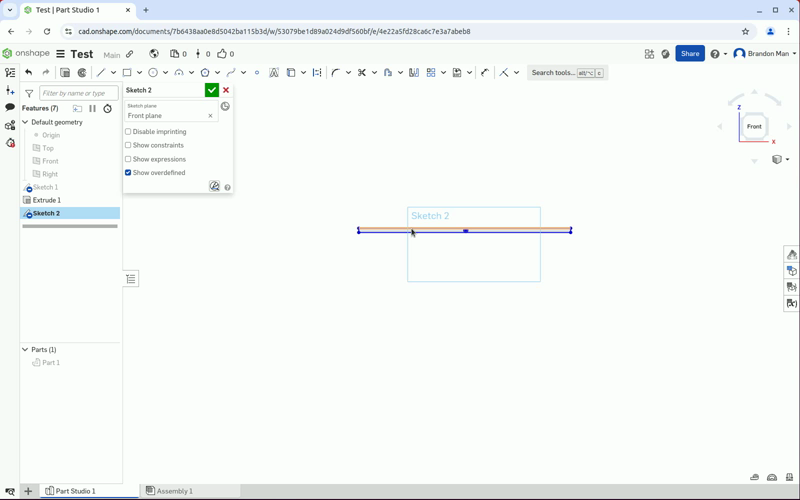
scroll(6)
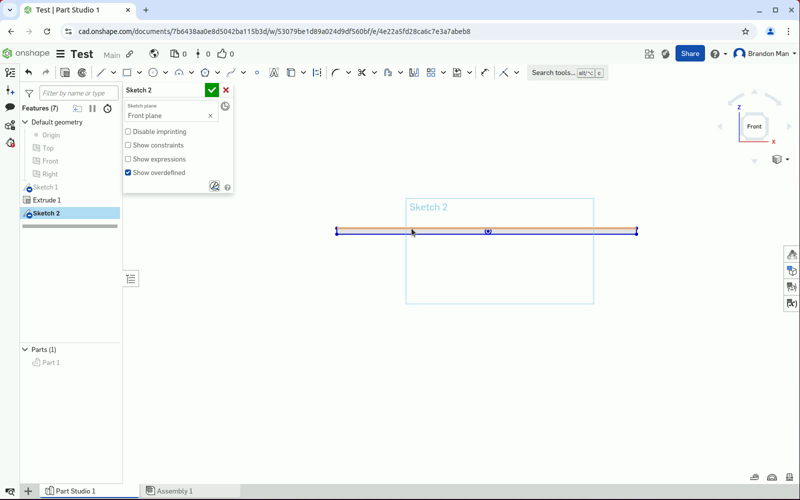
scroll(6)
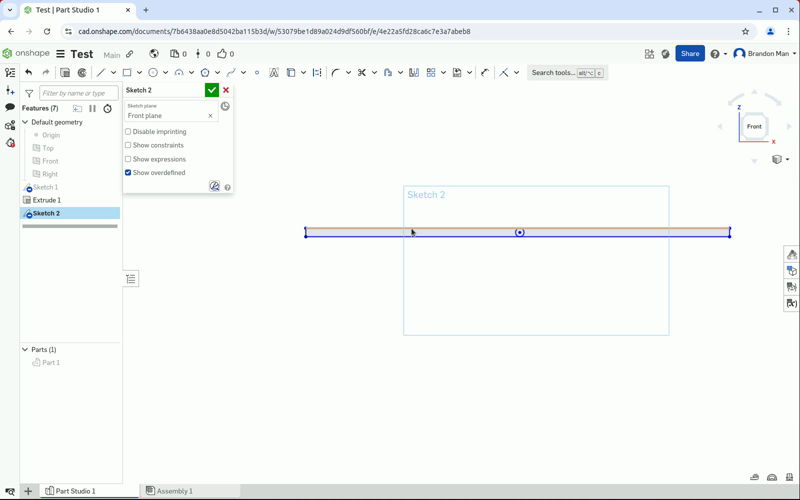
scroll(6)
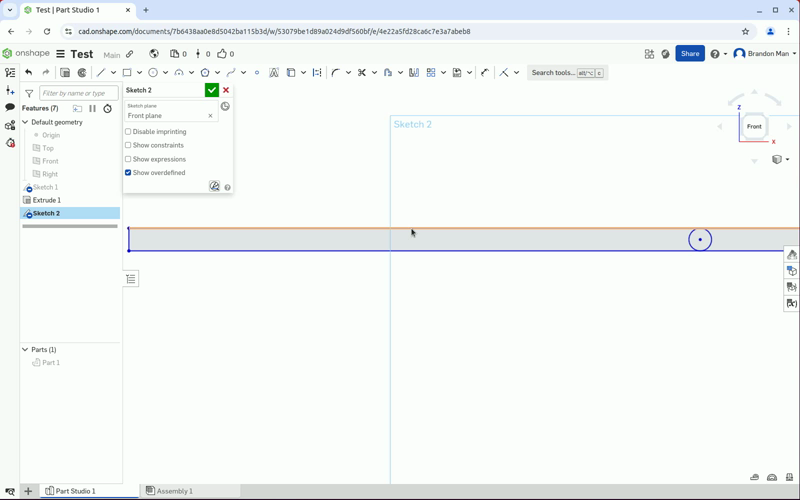
click(411, 228)
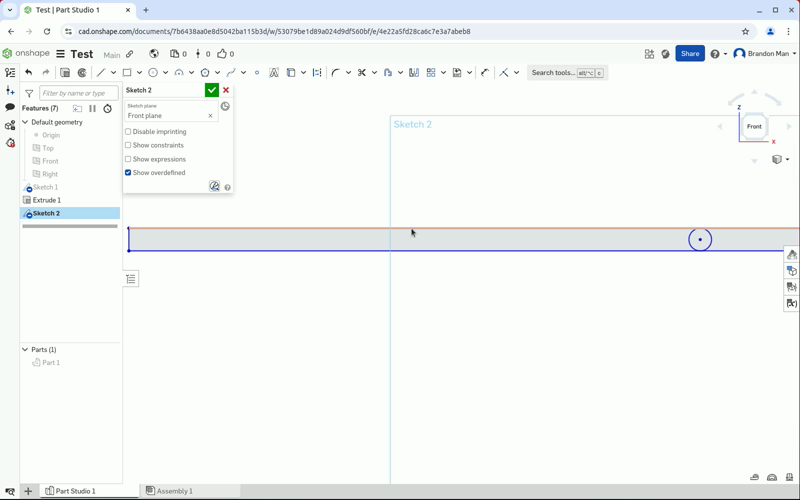
scroll(-6)
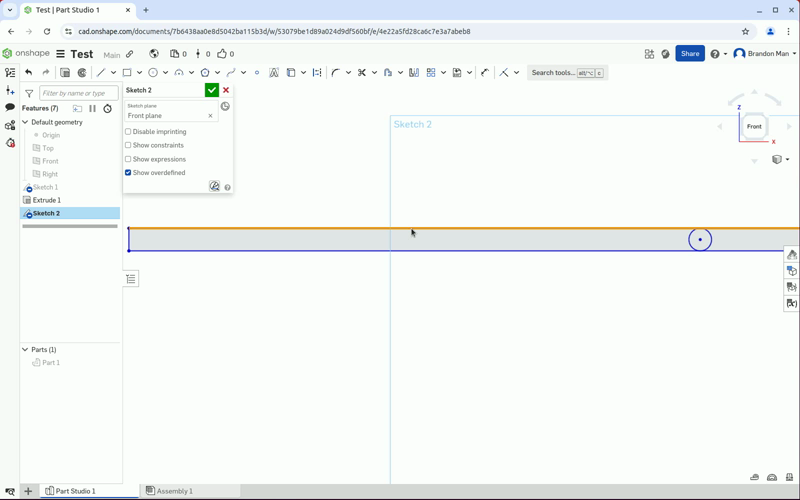
scroll(-6)
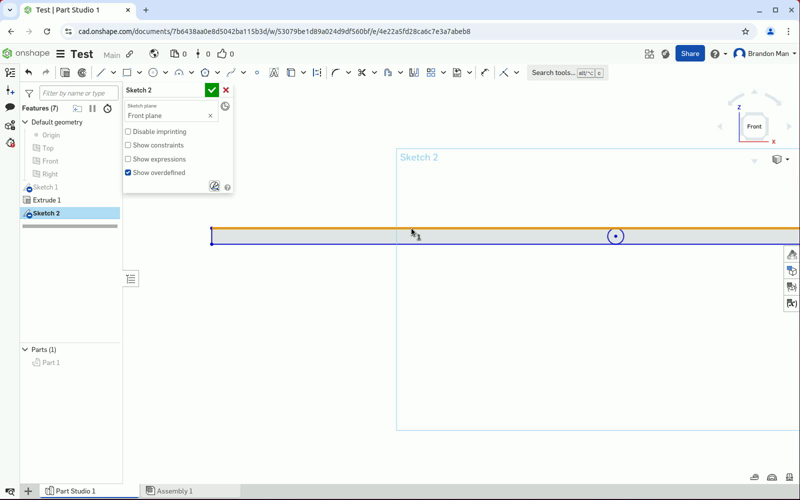
scroll(-6)
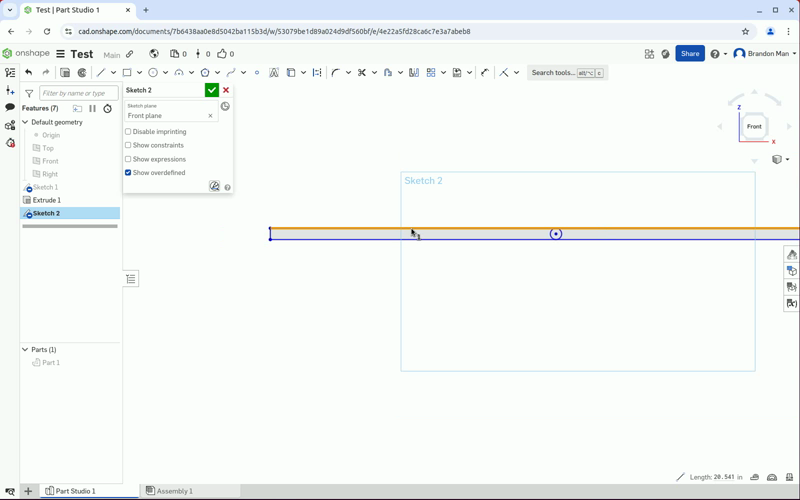
scroll(-6)
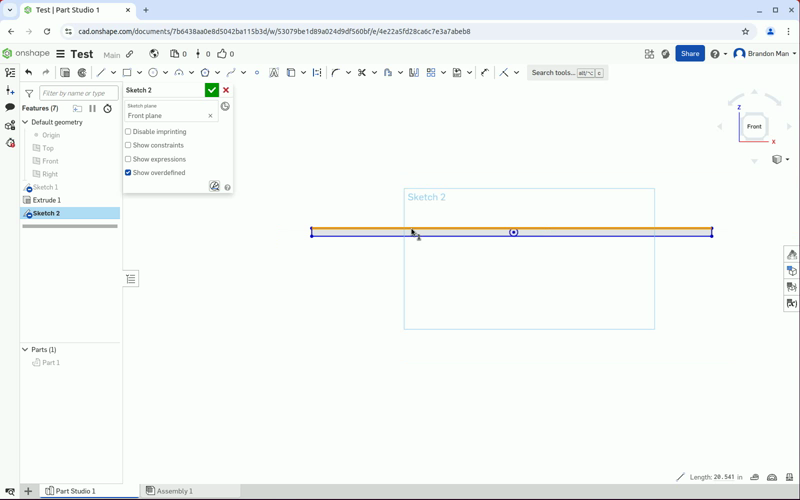
scroll(-6)
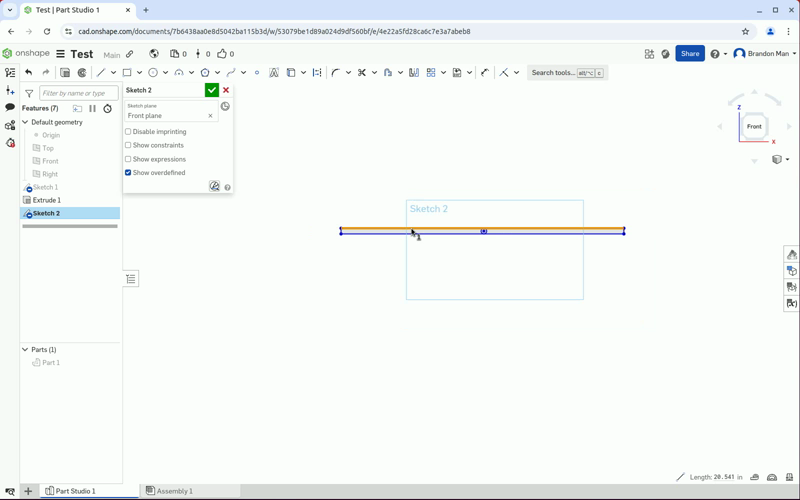
scroll(-6)
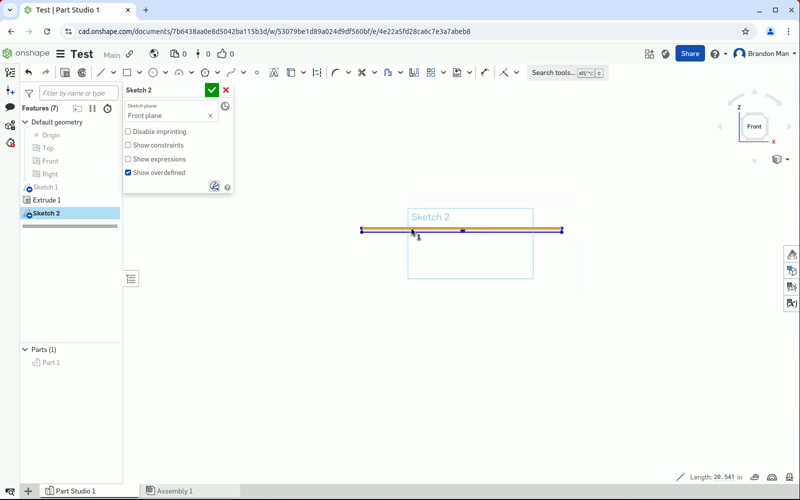
scroll(-6)
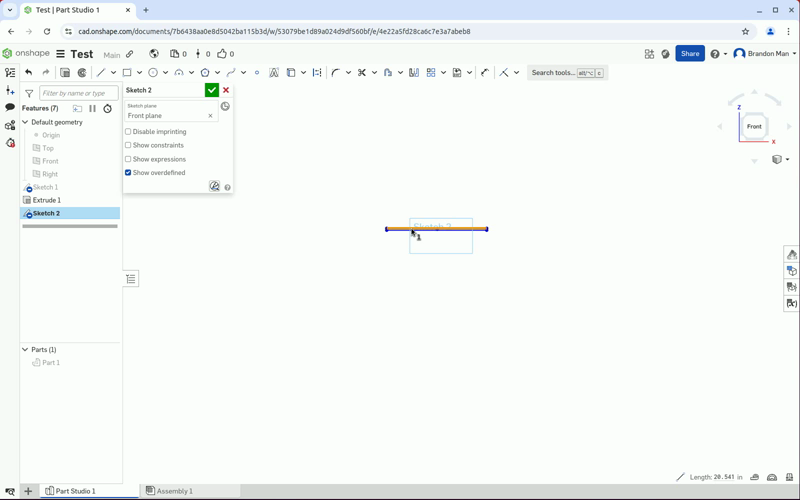
mouse_move(73, 352)
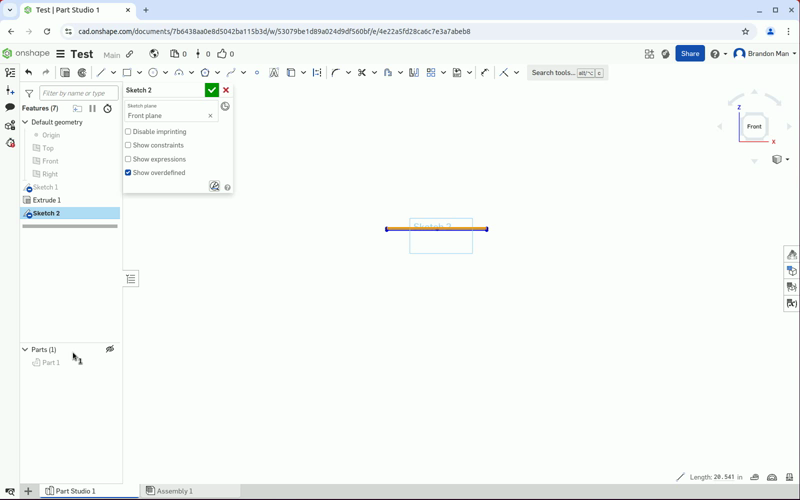
key(shift+y)
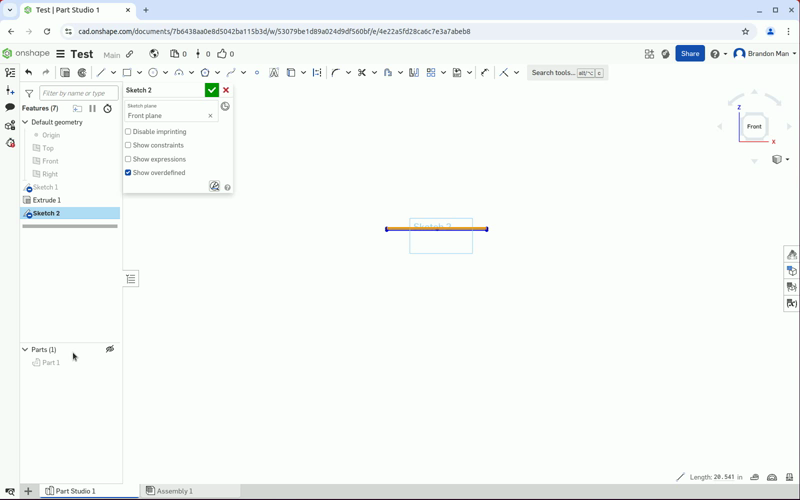
key(shift+e)
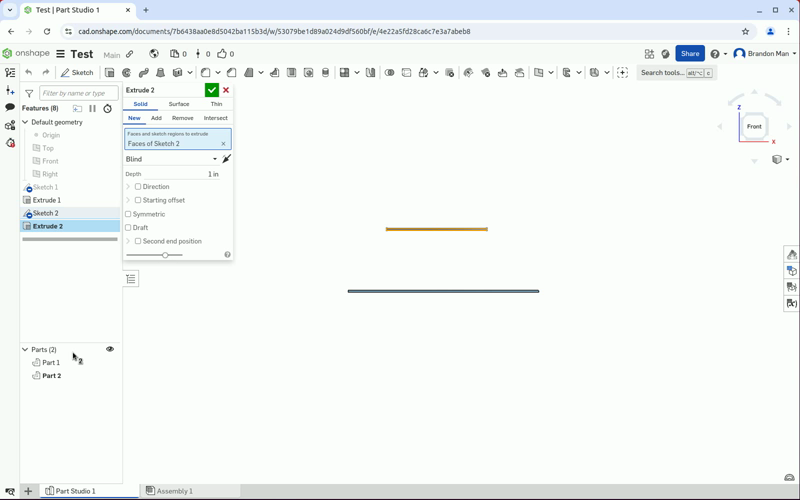
mouse_move(143, 106)
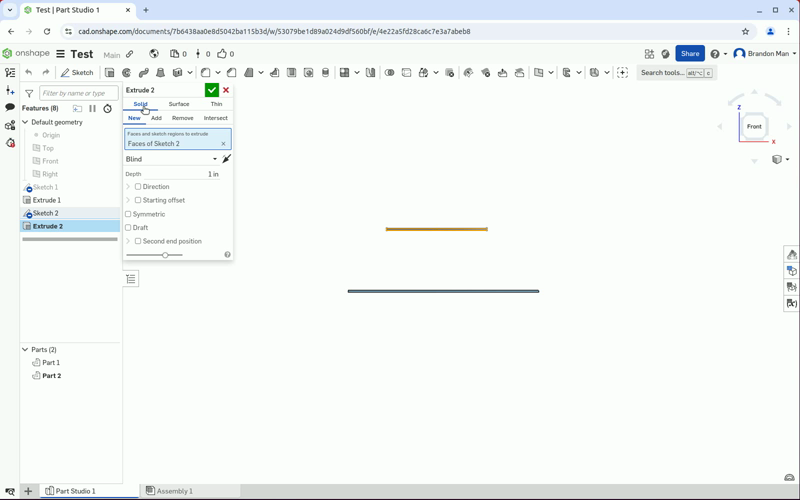
click(143, 106)
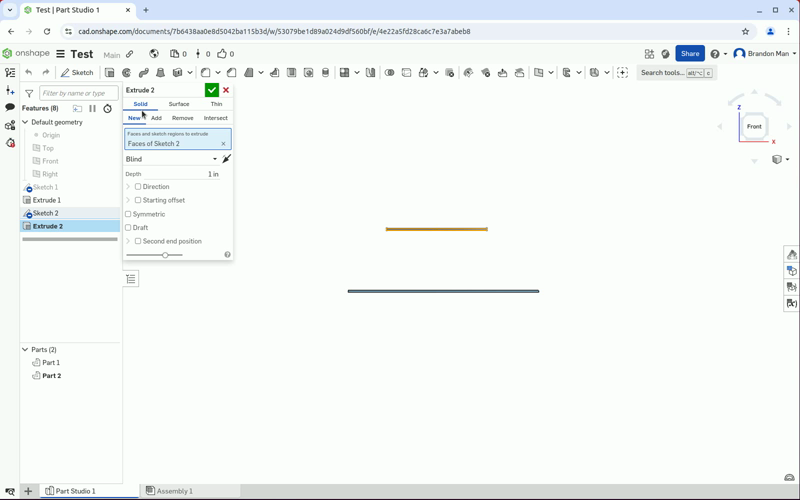
mouse_move(137, 120)
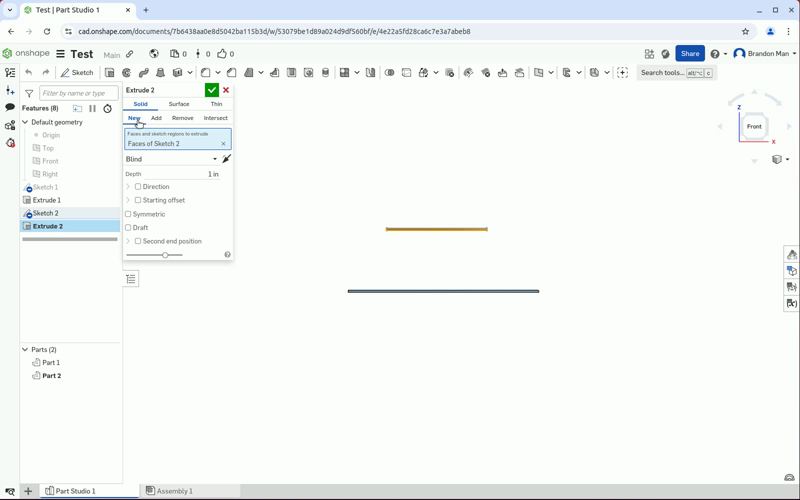
click(137, 120)
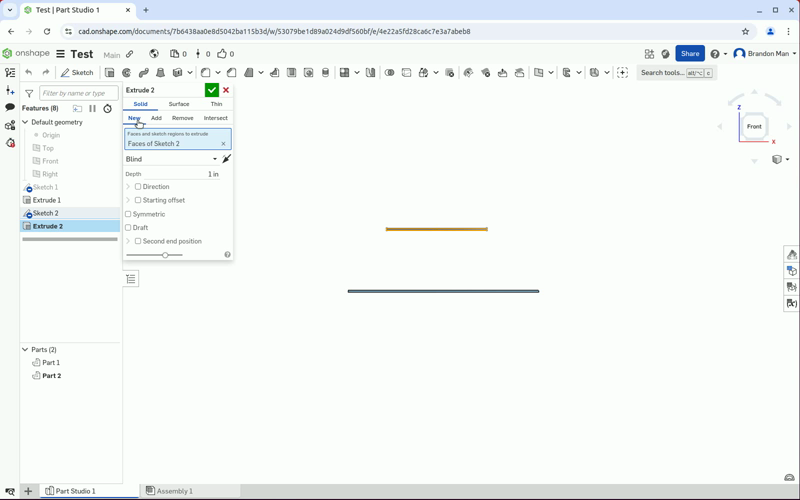
key(tab, 4)
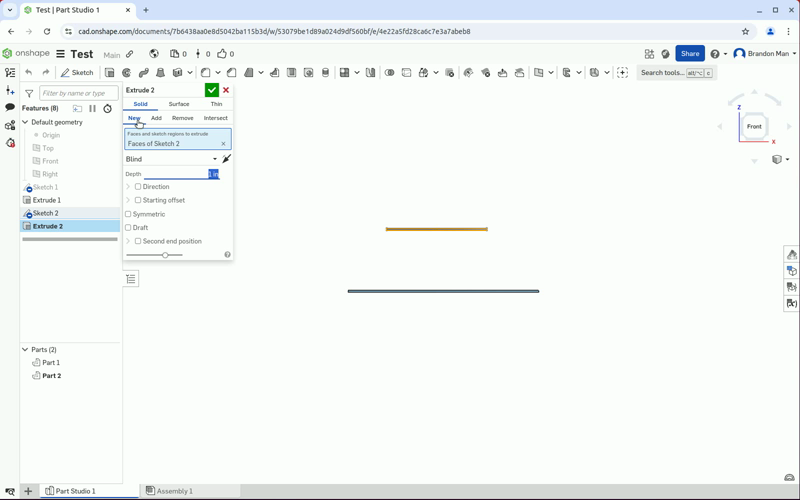
text(0.722)
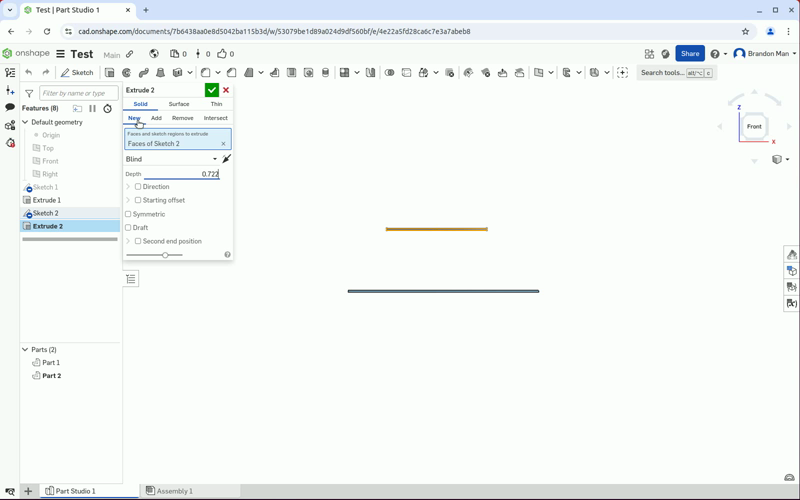
key(enter)
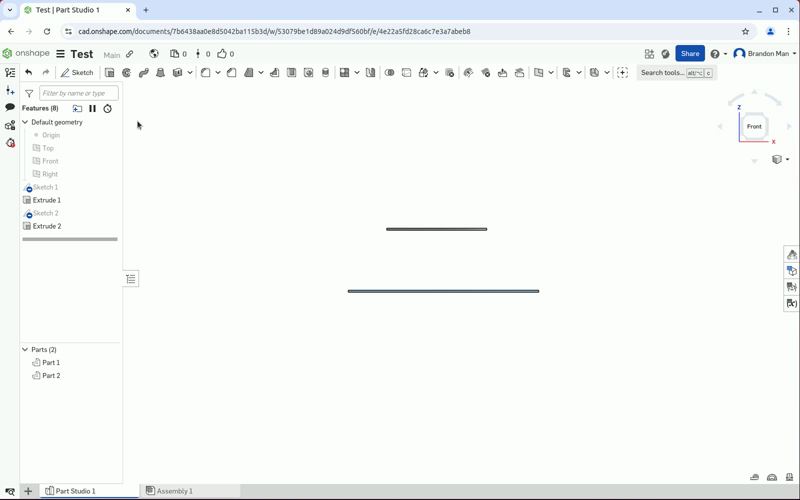
key(shift+h)
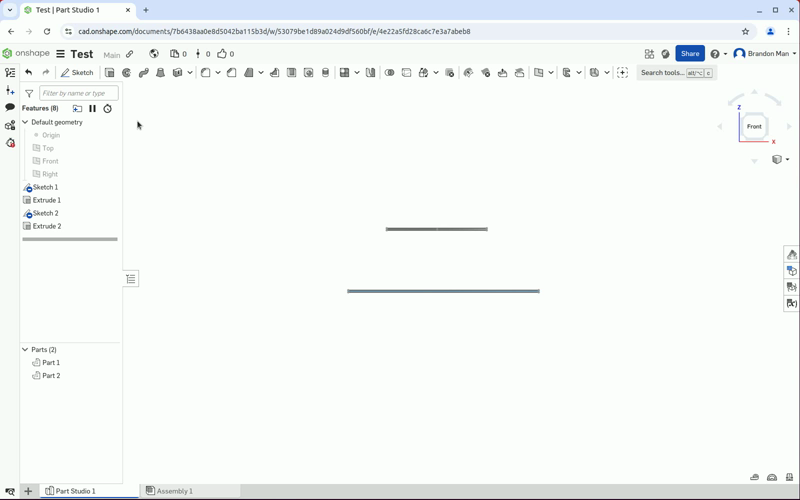
key(shift+h)
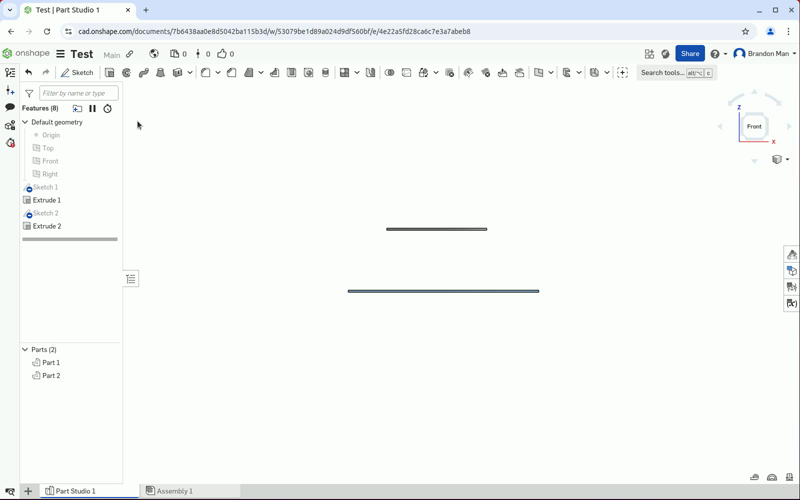
mouse_move(73, 189)
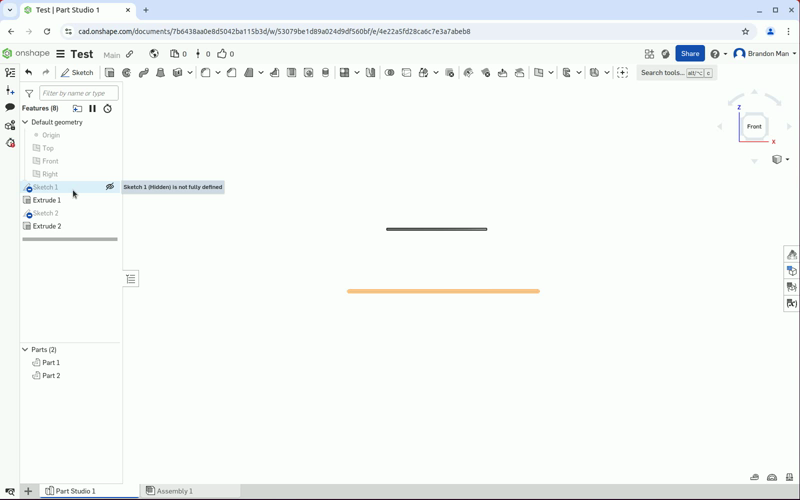
click(73, 189)
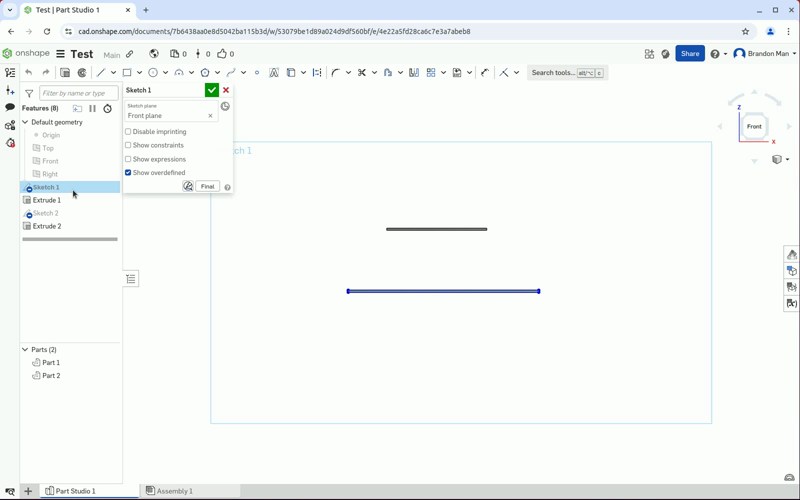
mouse_move(229, 92)
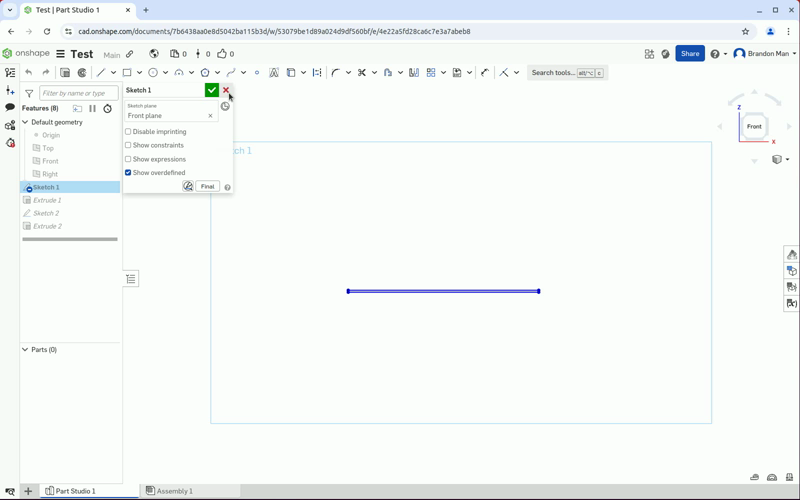
click(229, 92)
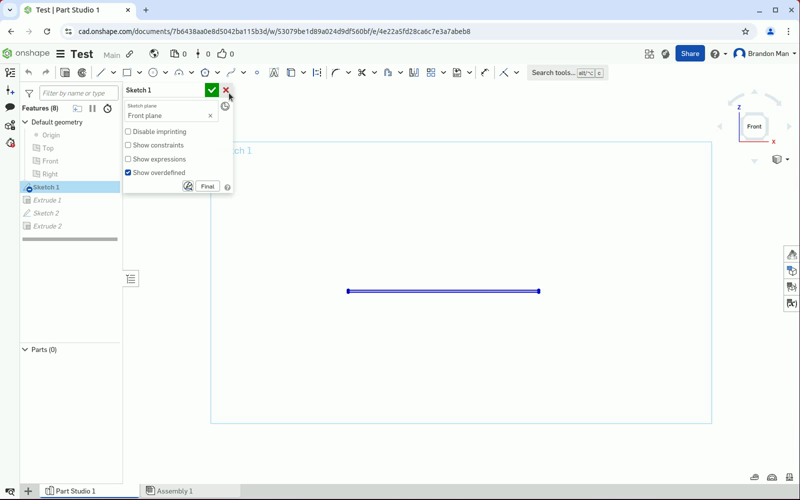
key(shift+s)
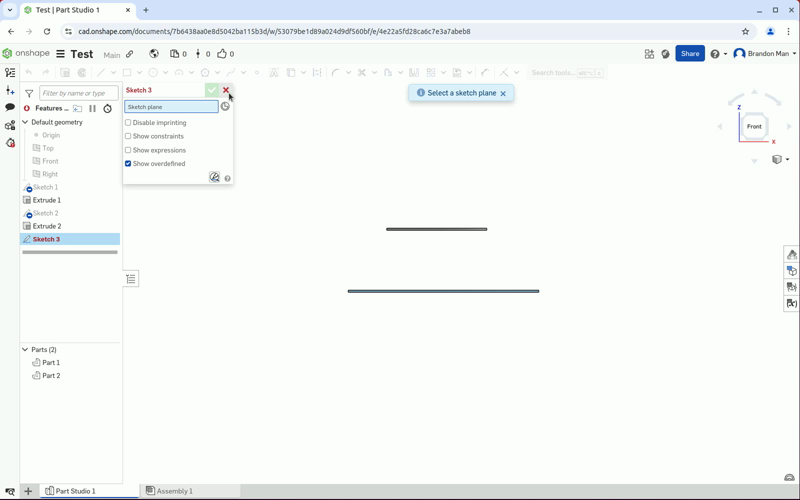
mouse_move(73, 163)
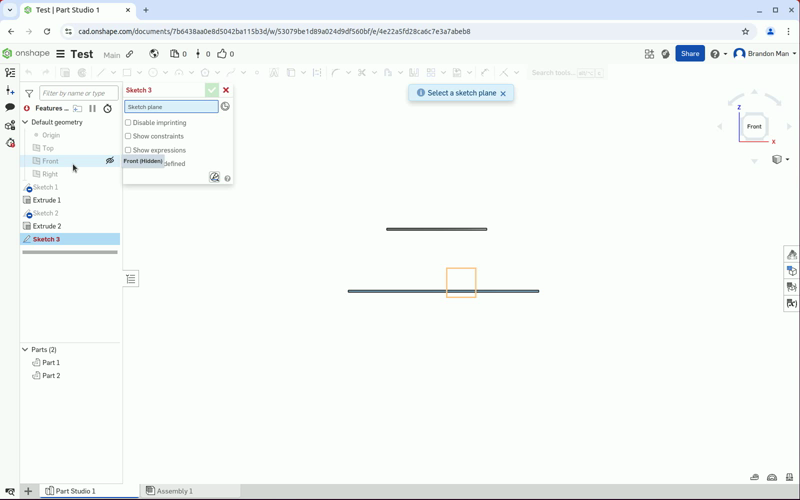
click(73, 163)
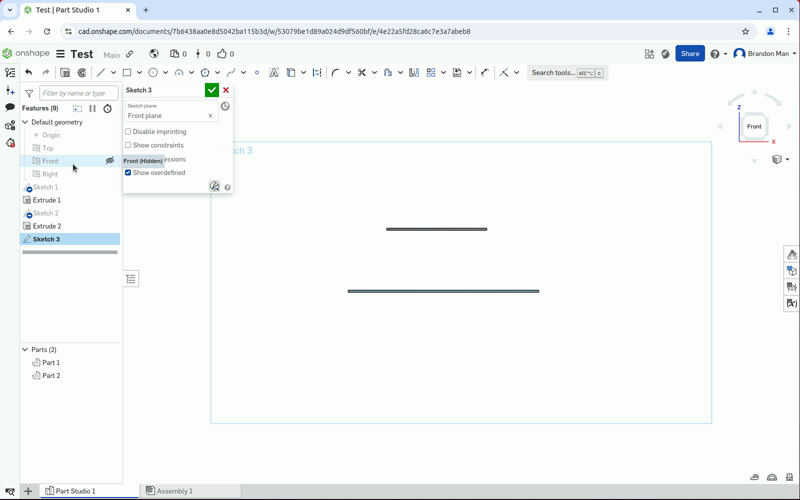
mouse_move(73, 352)
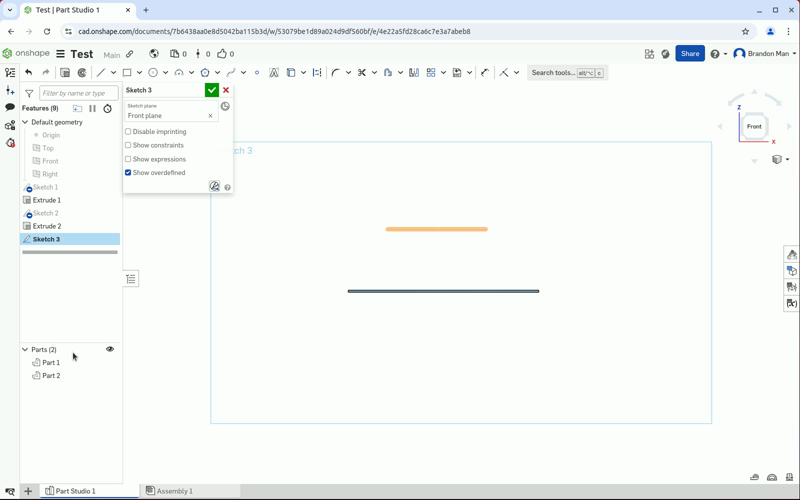
key(y)
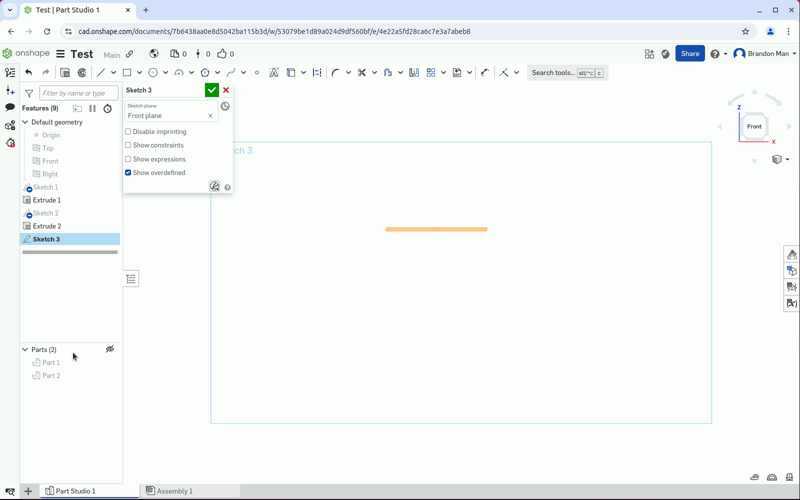
key(l)
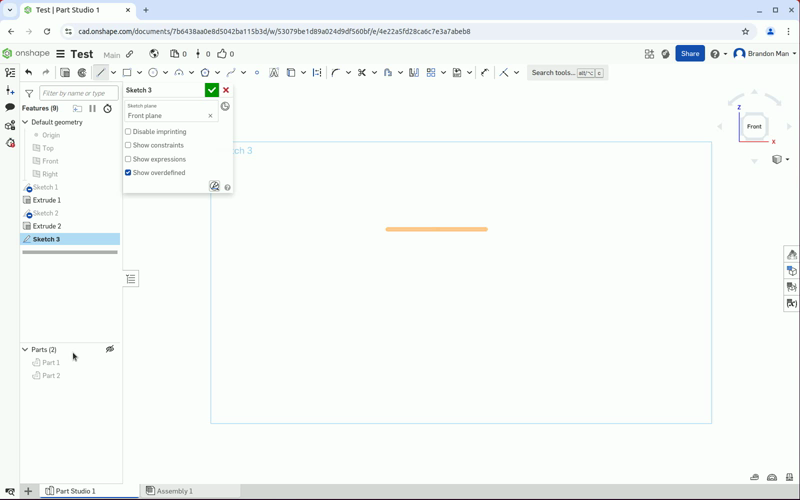
key_down(shift)
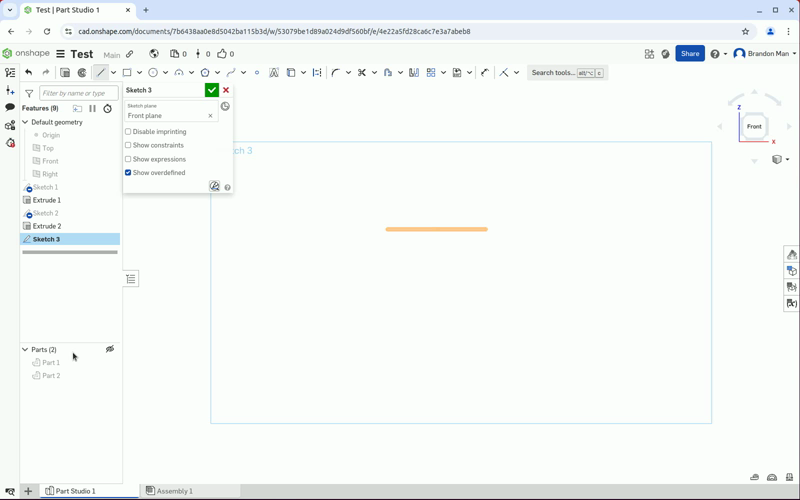
mouse_move(348, 292)
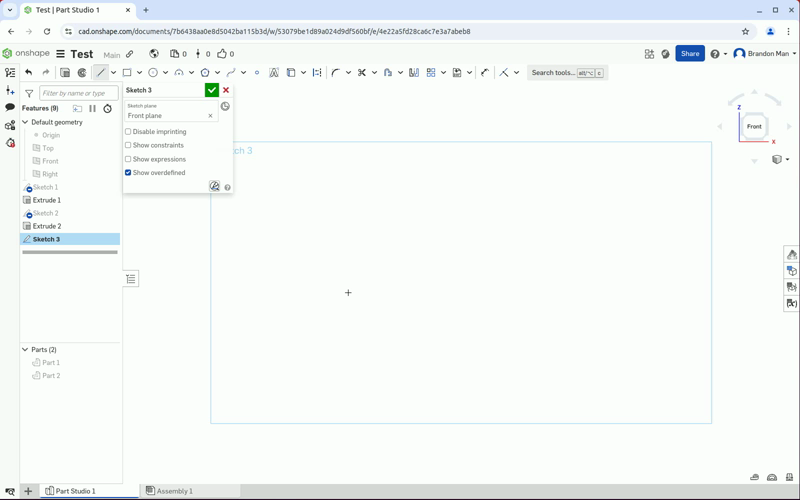
click(348, 292)
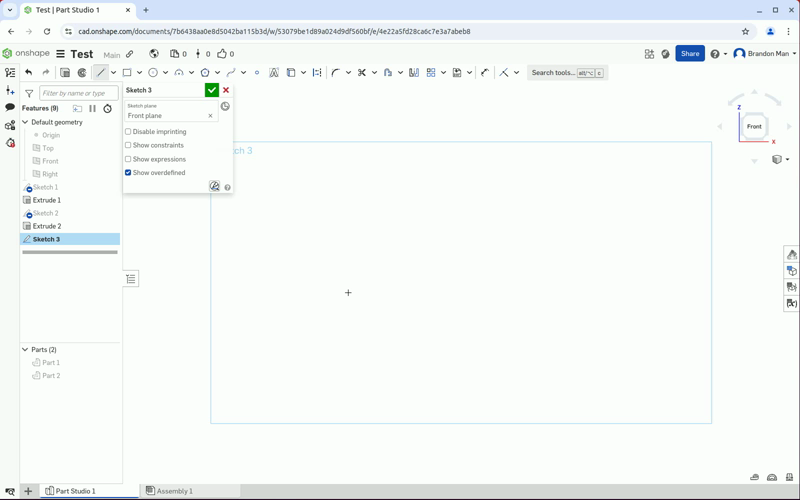
key_up(shift)
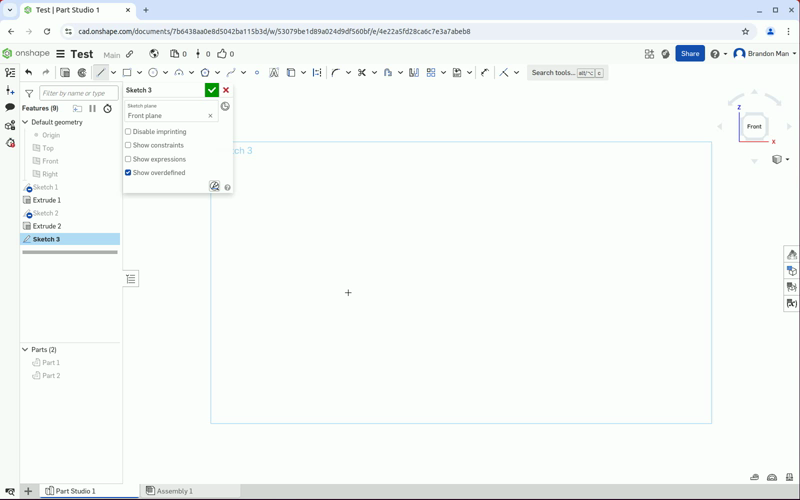
key_down(shift)
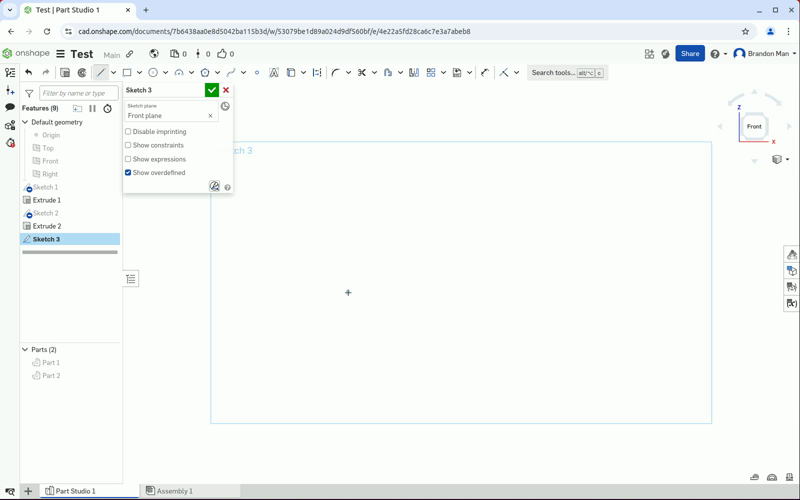
mouse_move(538, 292)
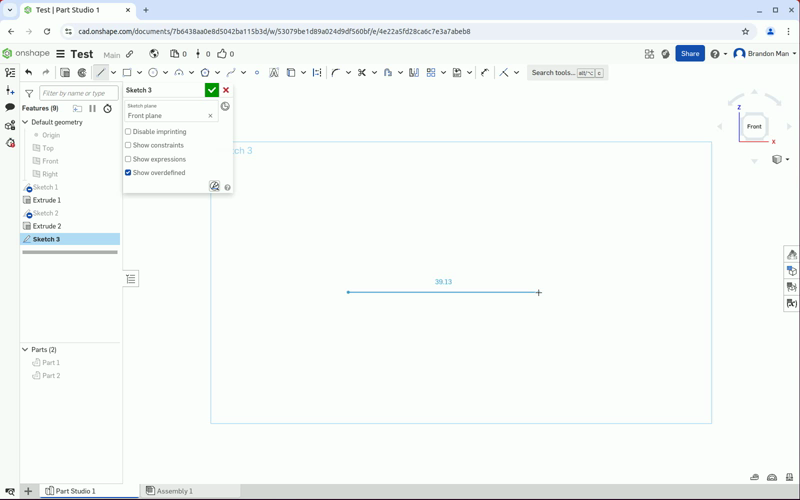
click(538, 292)
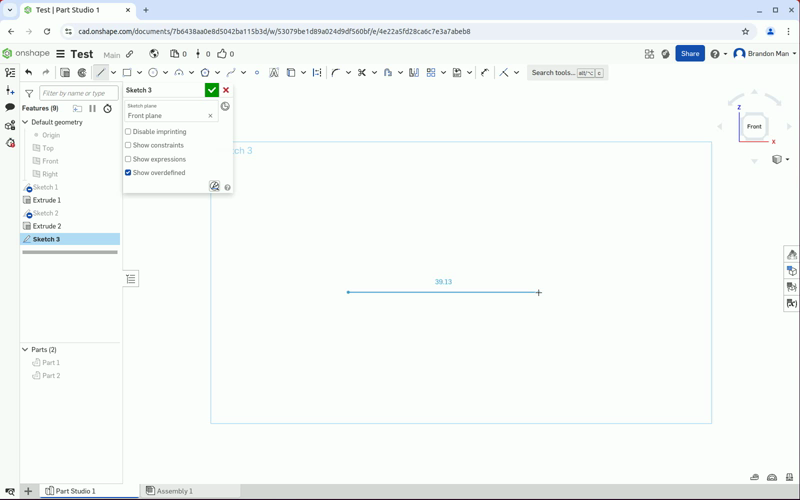
key_up(shift)
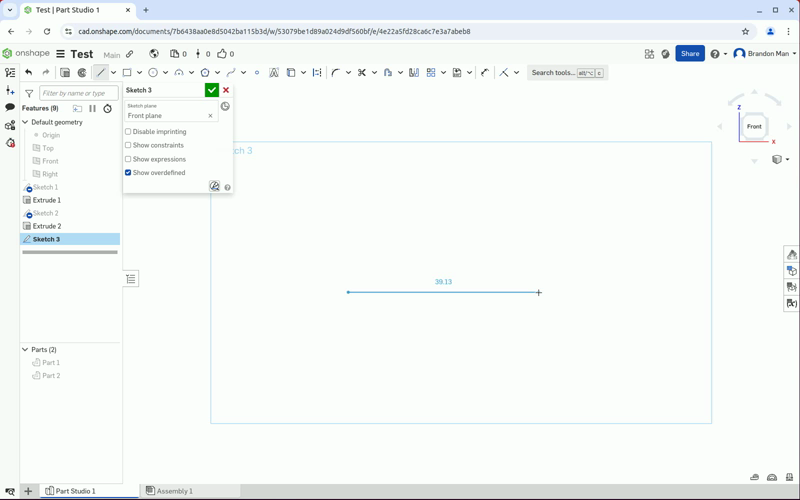
key_down(shift)
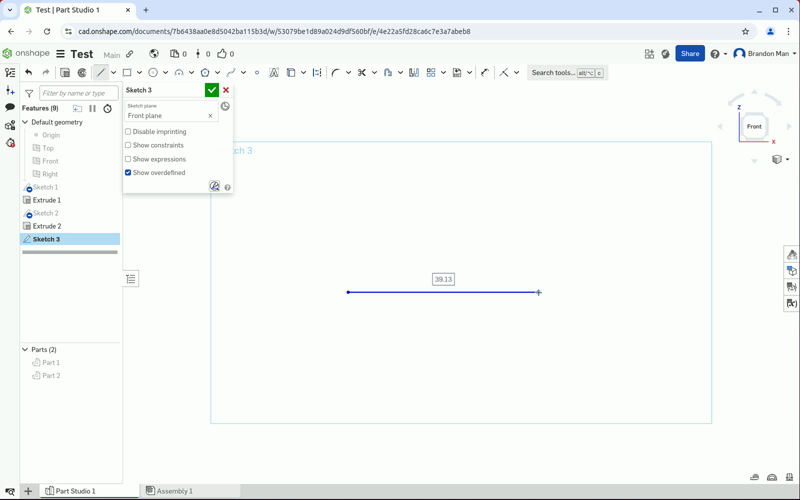
mouse_move(568, 292)
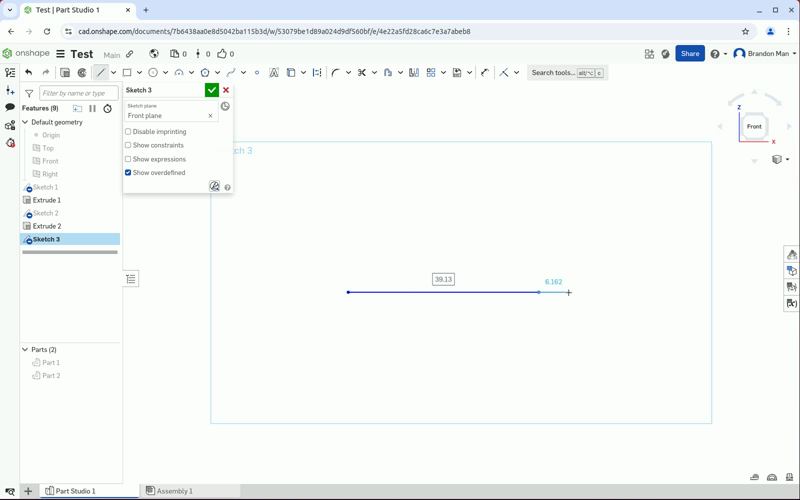
mouse_move(538, 290)
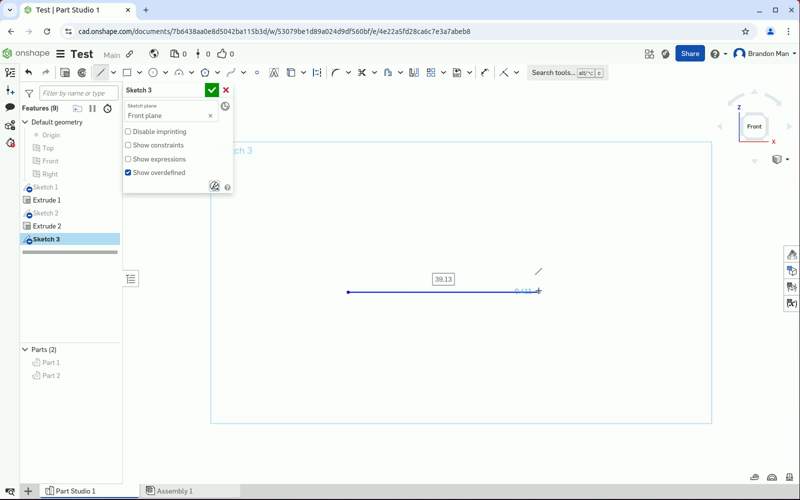
scroll(6)
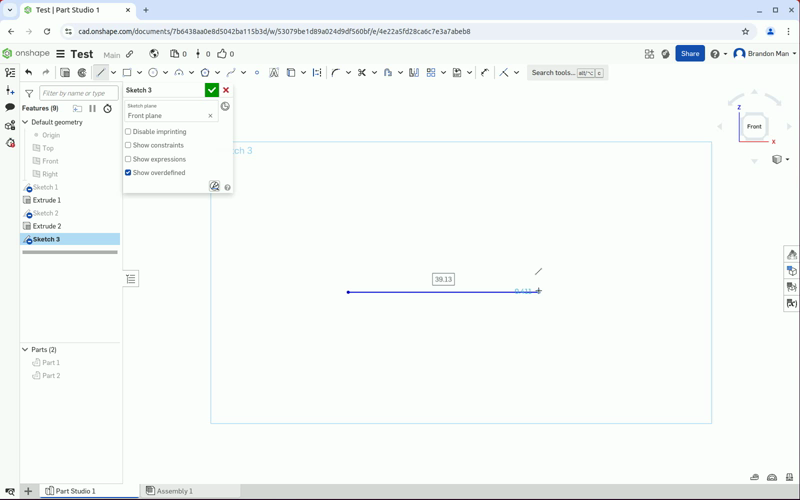
scroll(6)
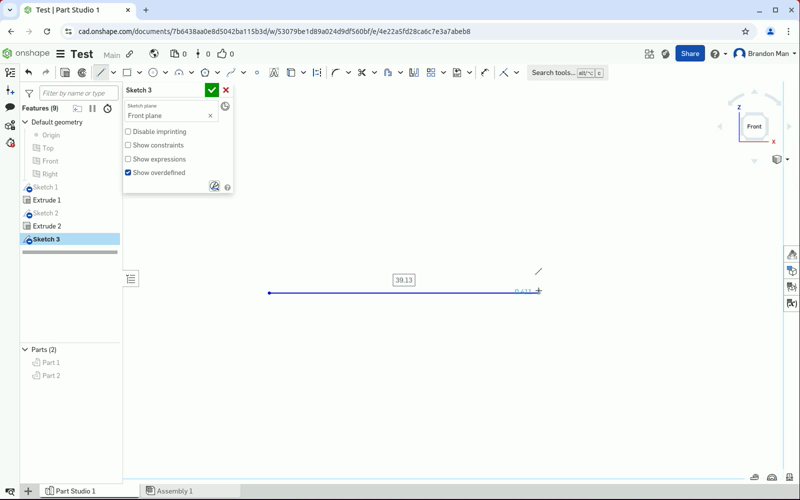
scroll(6)
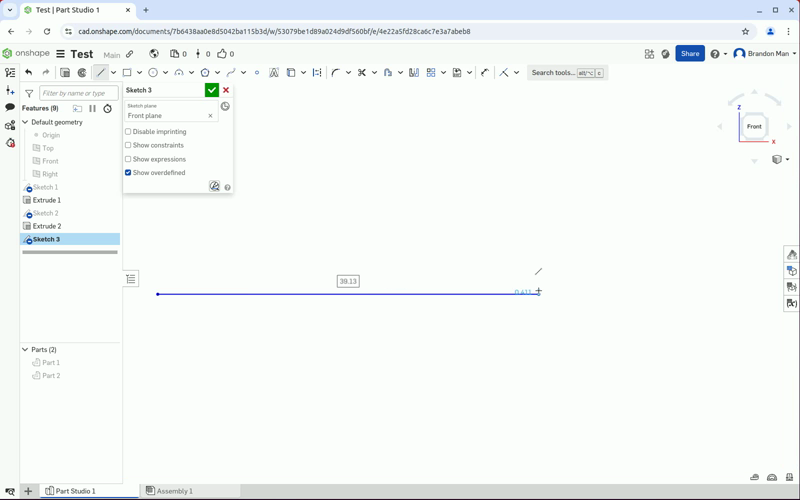
scroll(6)
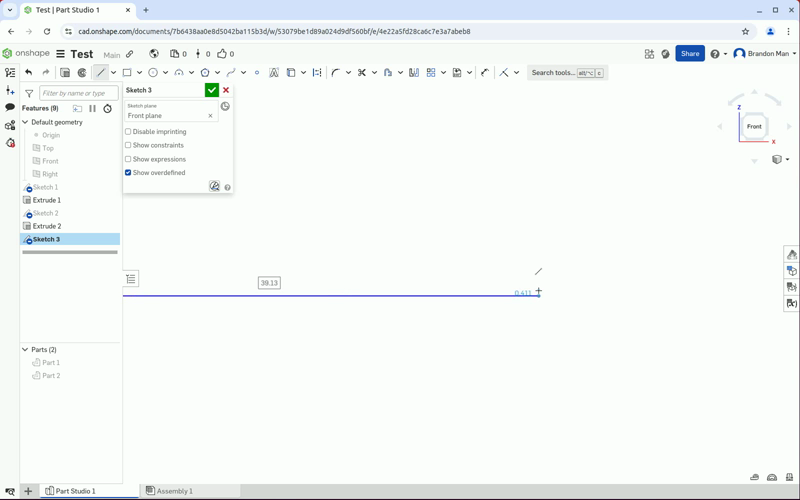
scroll(6)
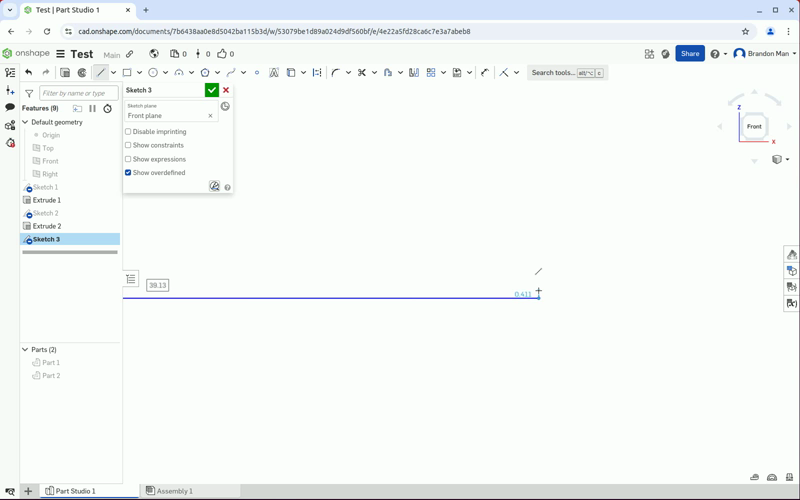
scroll(6)
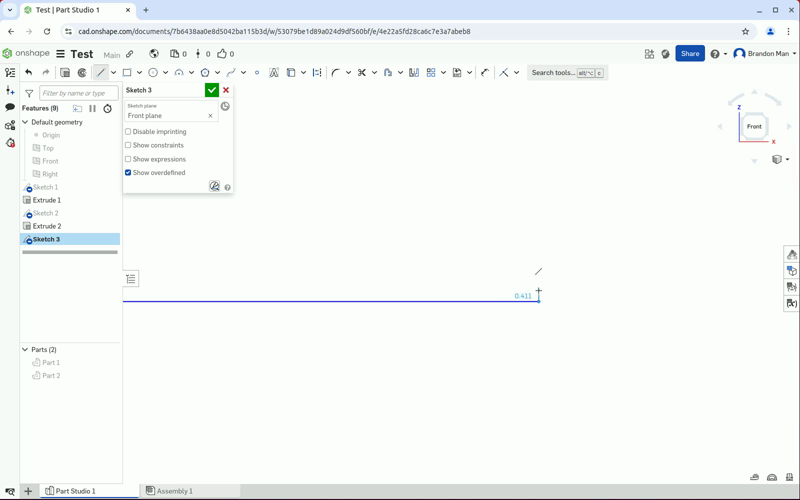
scroll(6)
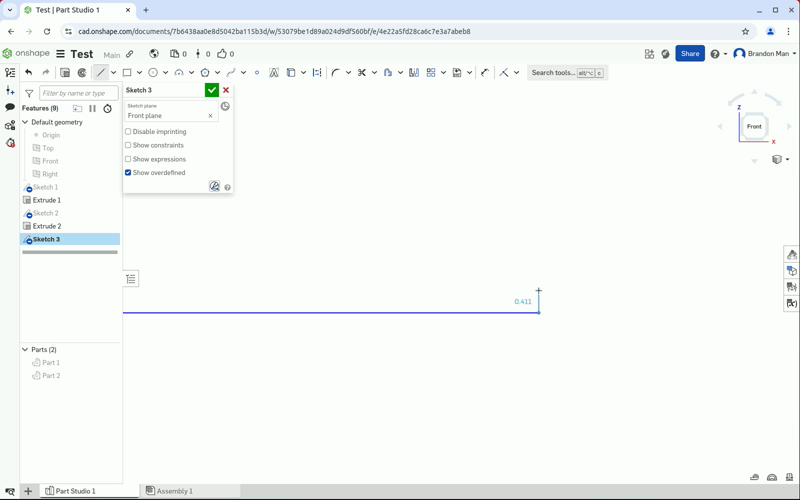
click(538, 290)
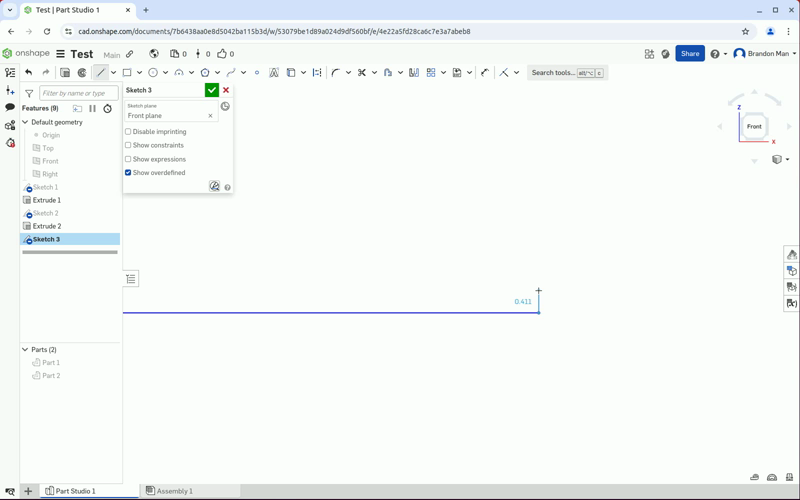
scroll(-6)
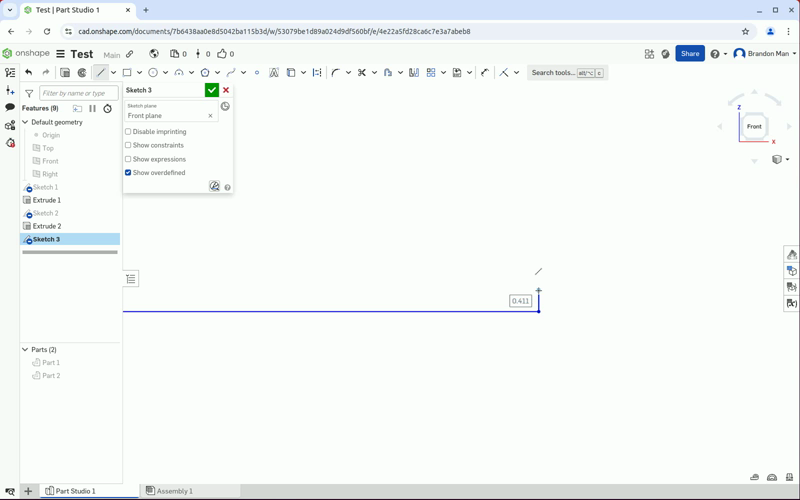
scroll(-6)
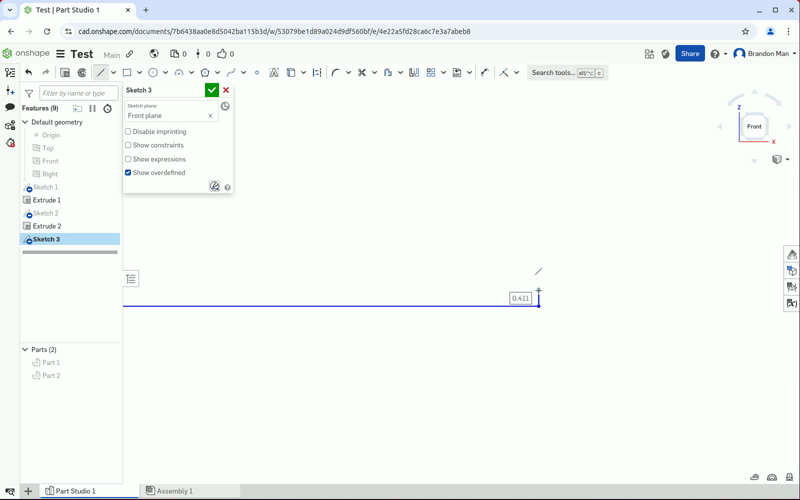
scroll(-6)
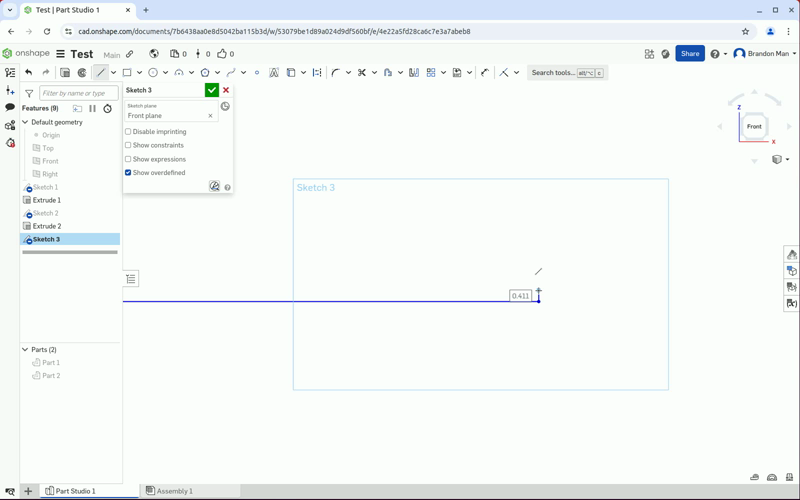
scroll(-6)
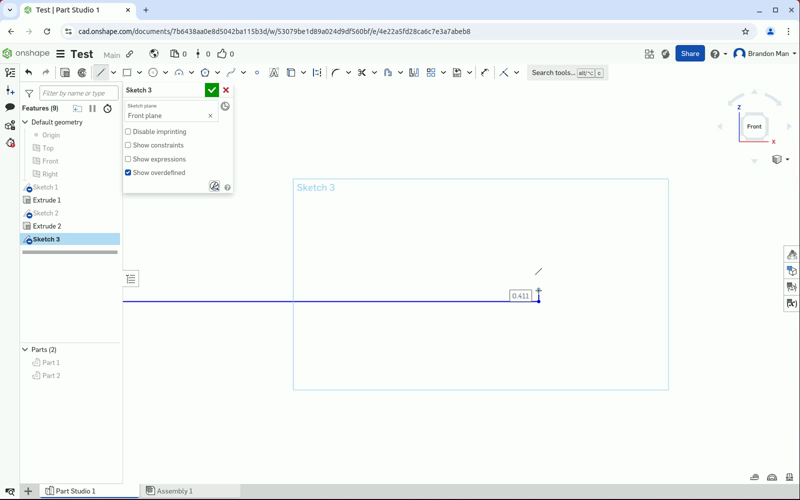
scroll(-6)
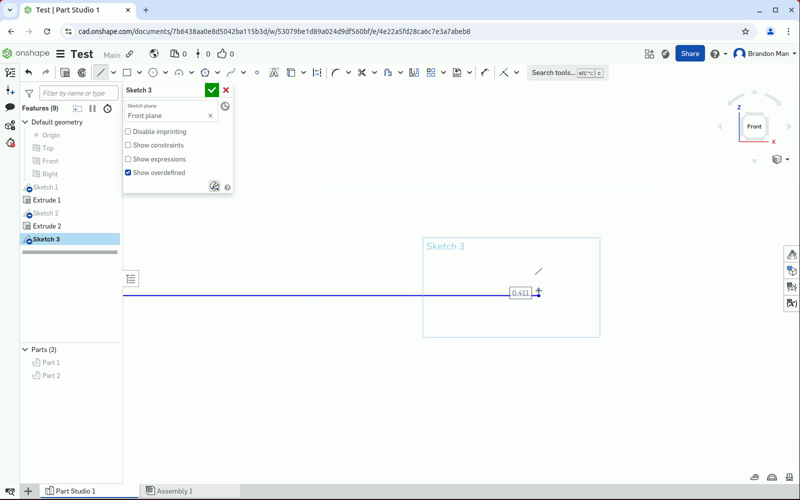
scroll(-6)
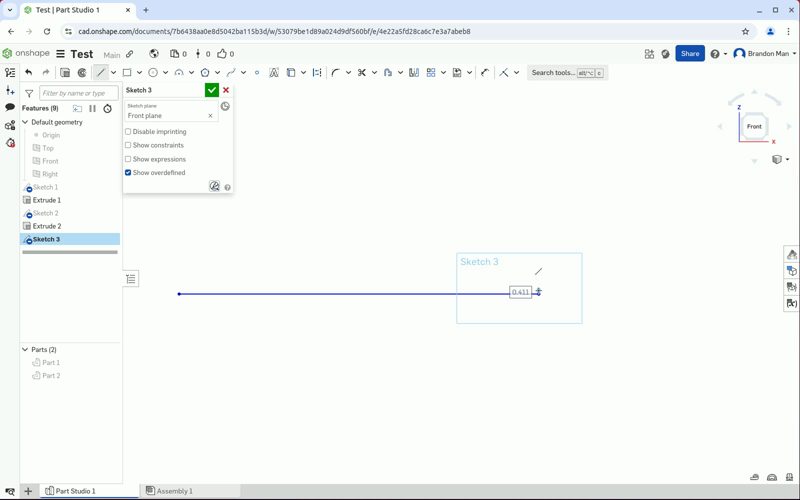
scroll(-6)
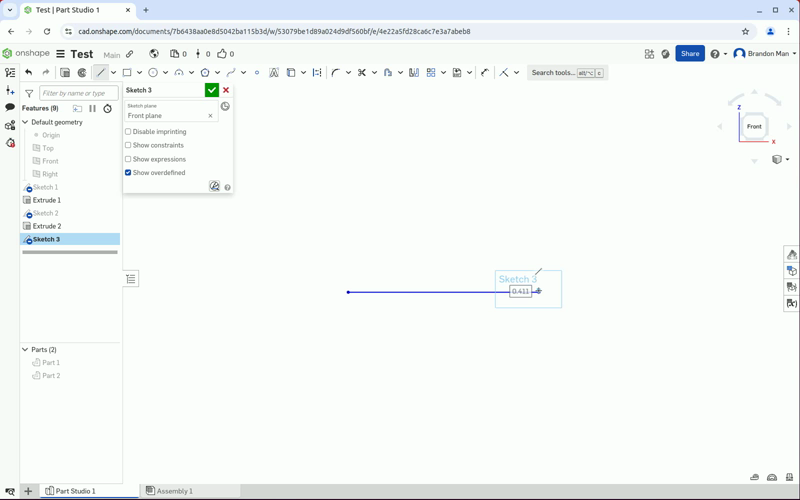
key_up(shift)
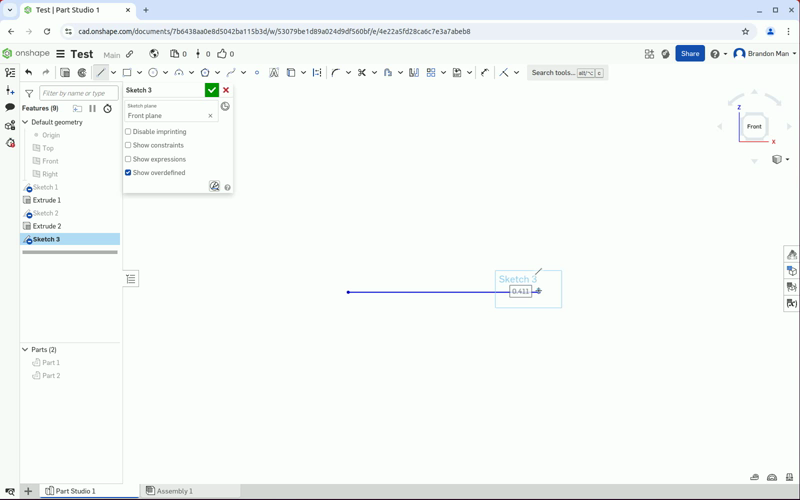
key_down(shift)
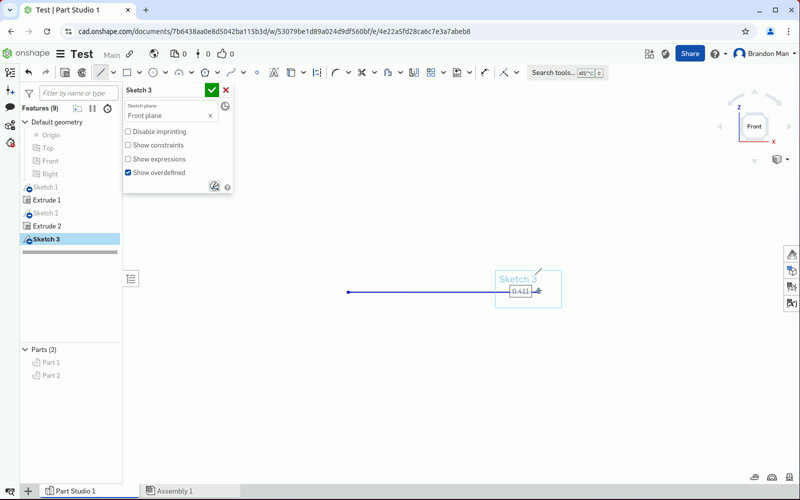
mouse_move(348, 290)
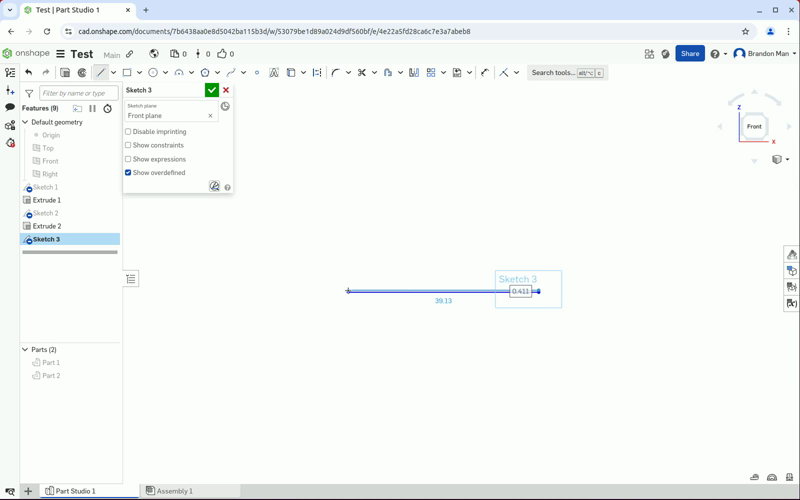
scroll(6)
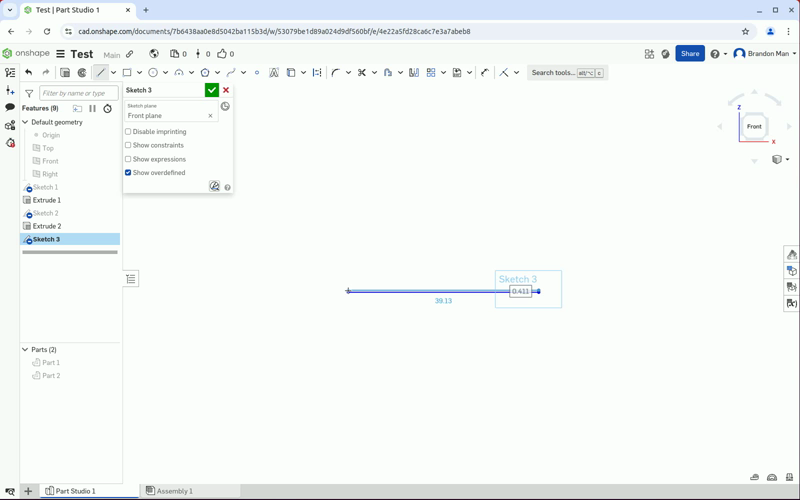
scroll(6)
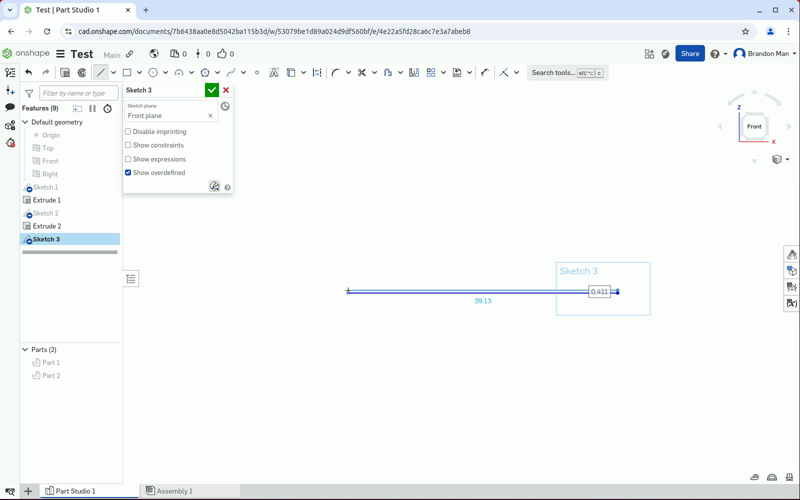
scroll(6)
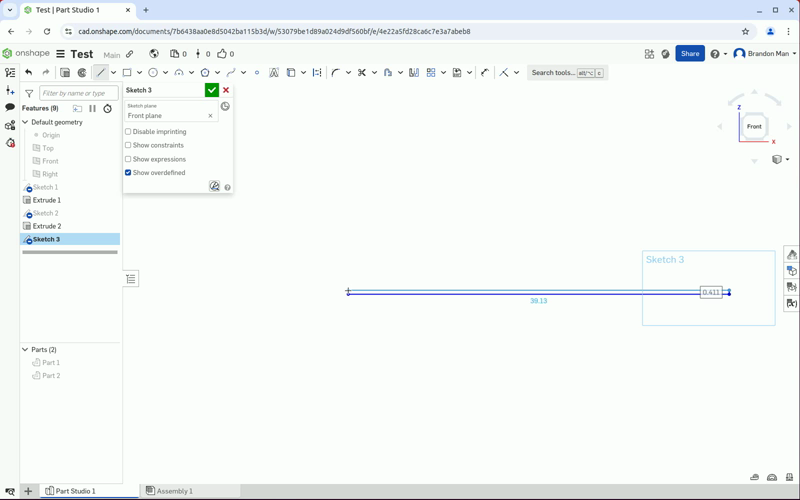
scroll(6)
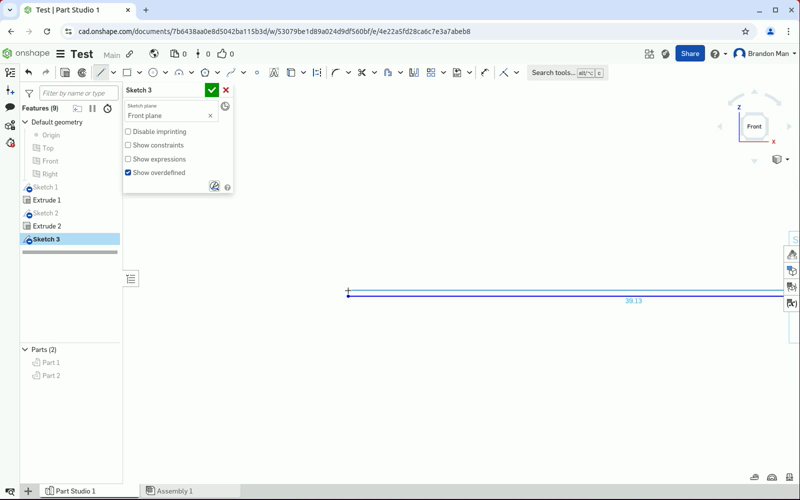
scroll(6)
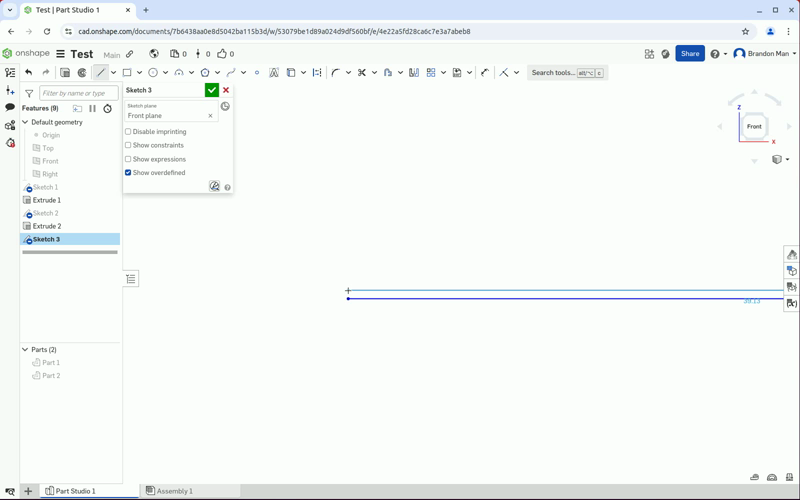
scroll(6)
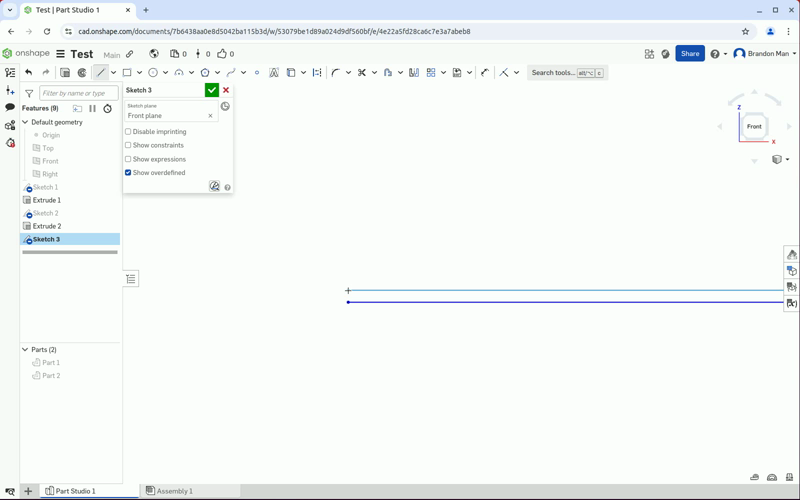
scroll(6)
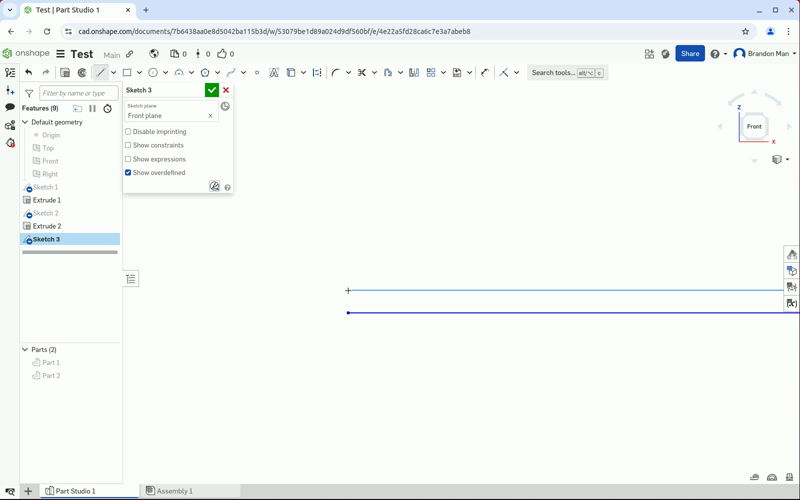
click(348, 290)
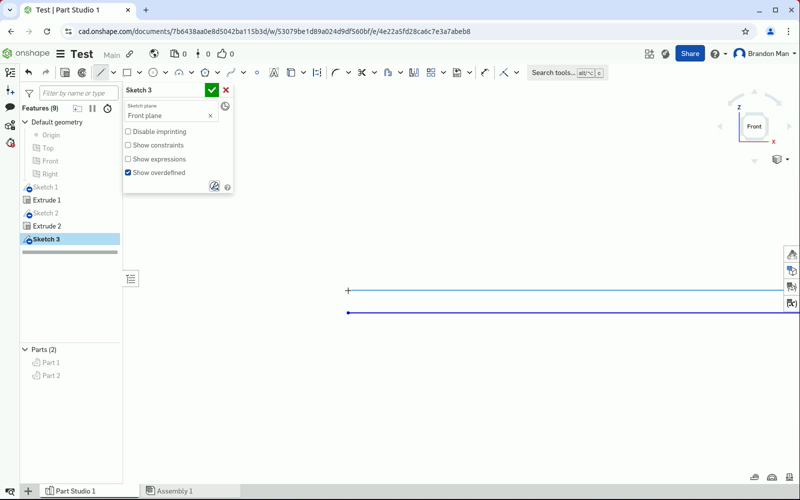
scroll(-6)
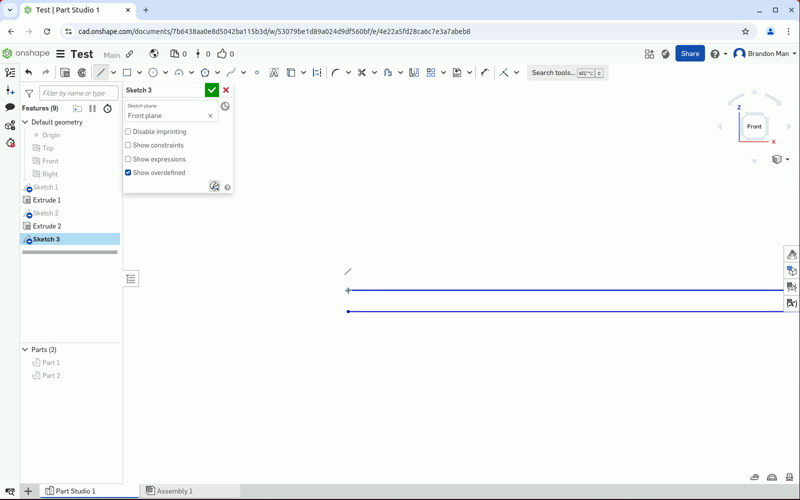
scroll(-6)
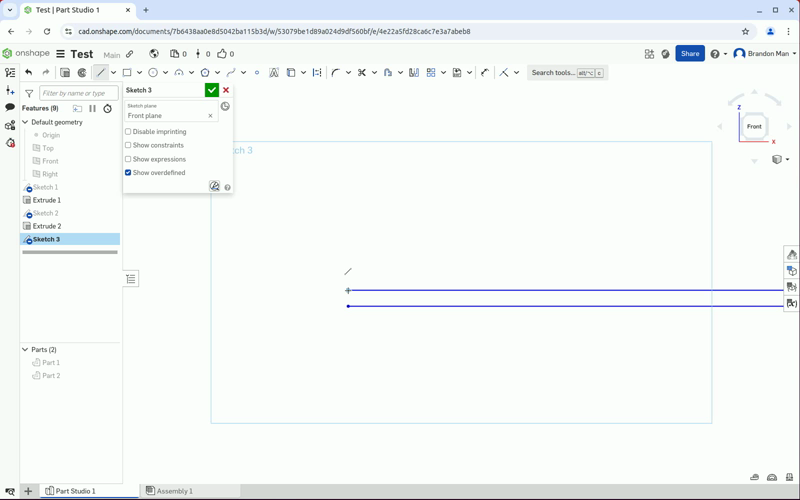
scroll(-6)
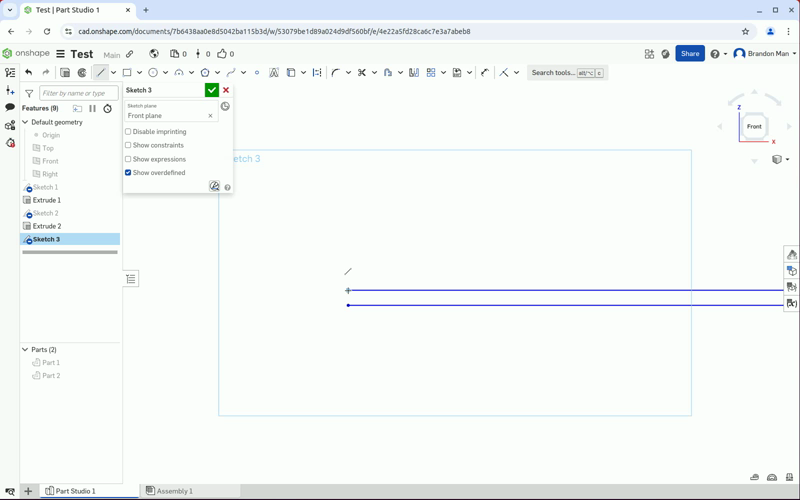
scroll(-6)
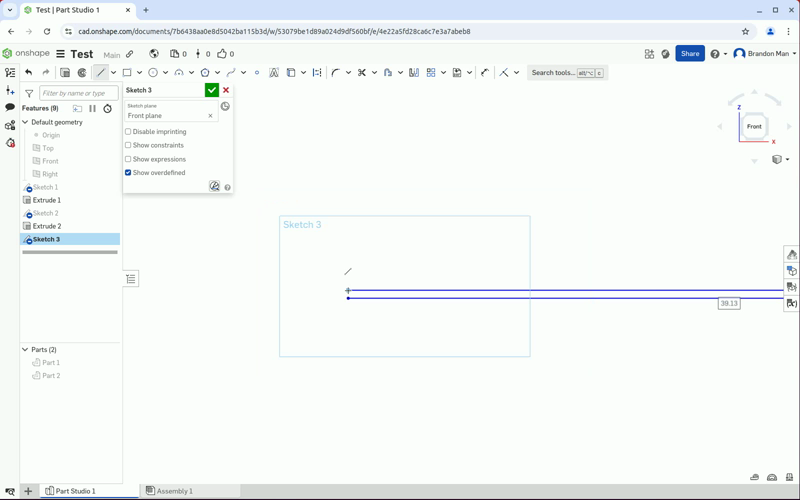
scroll(-6)
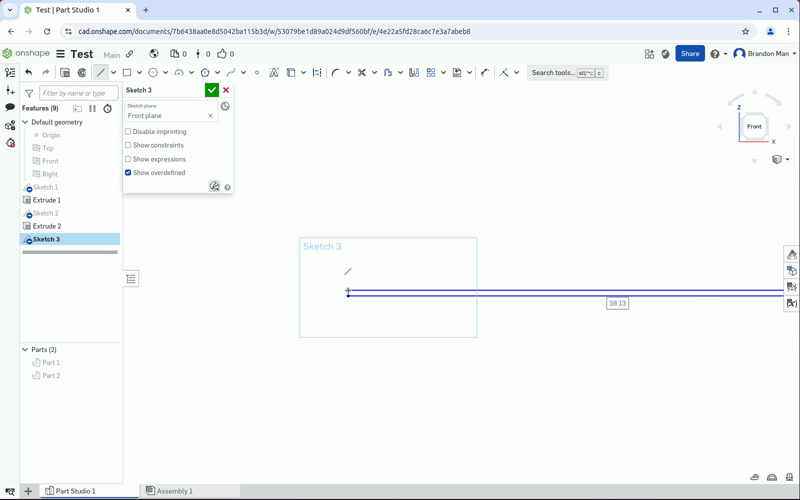
scroll(-6)
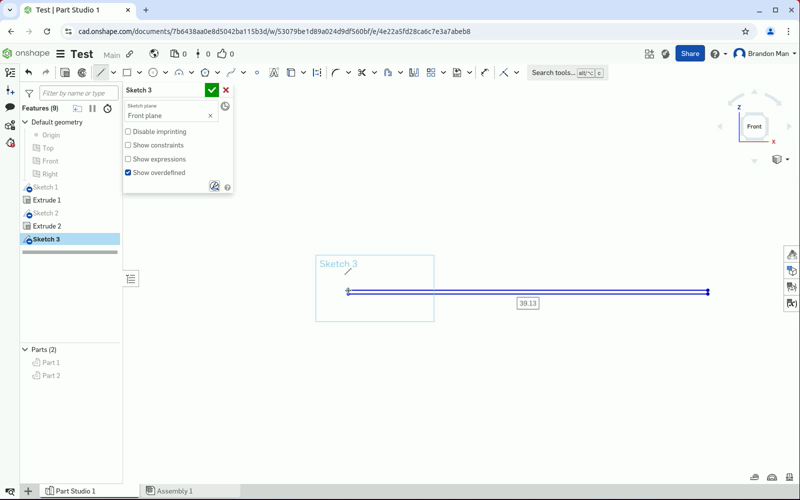
scroll(-6)
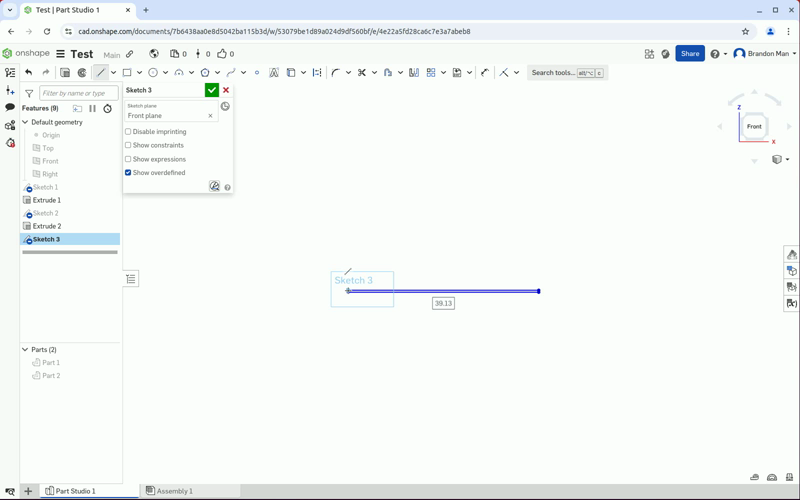
key_up(shift)
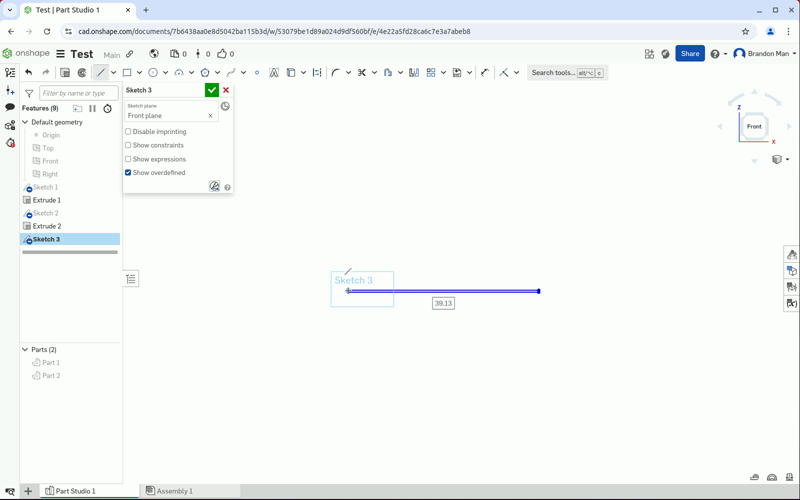
mouse_move(378, 290)
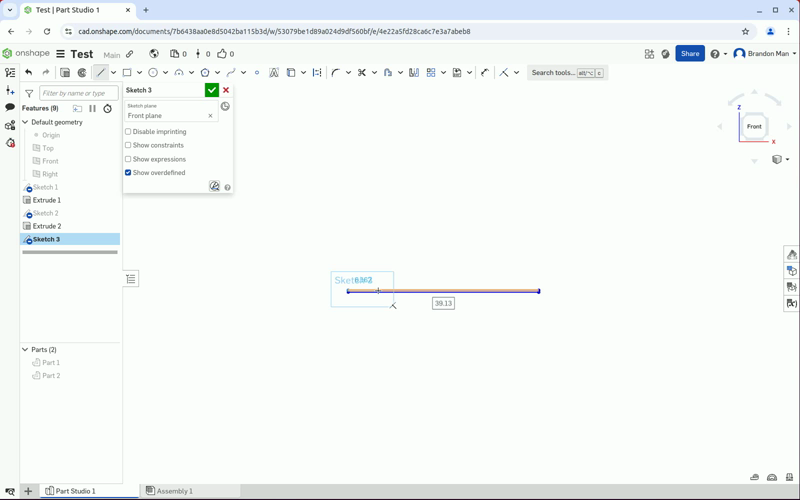
key_down(shift)
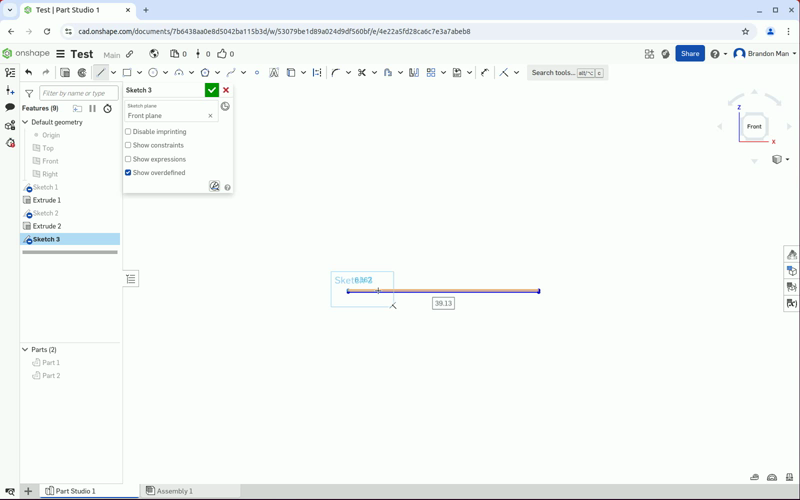
mouse_move(348, 292)
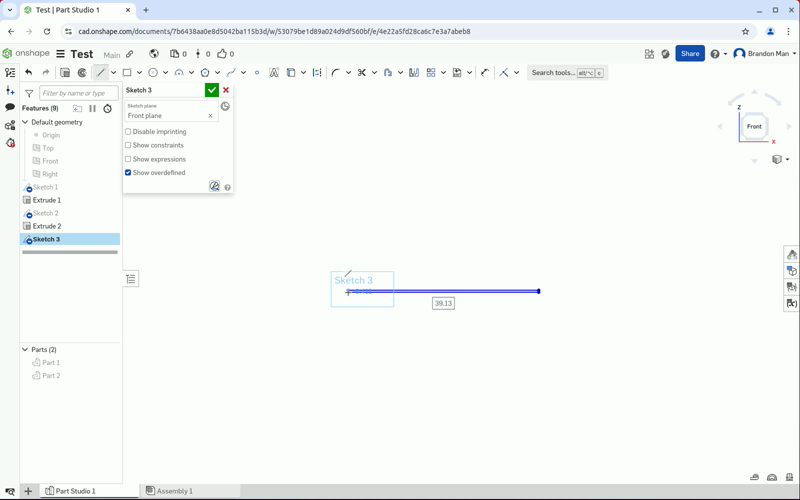
scroll(6)
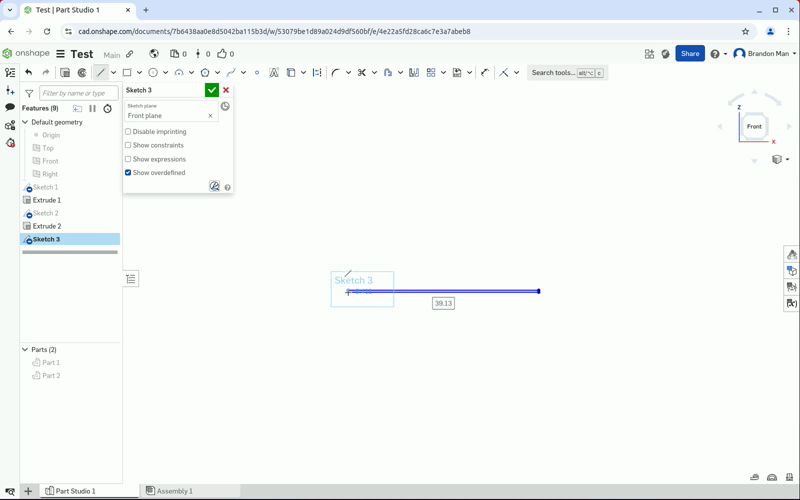
scroll(6)
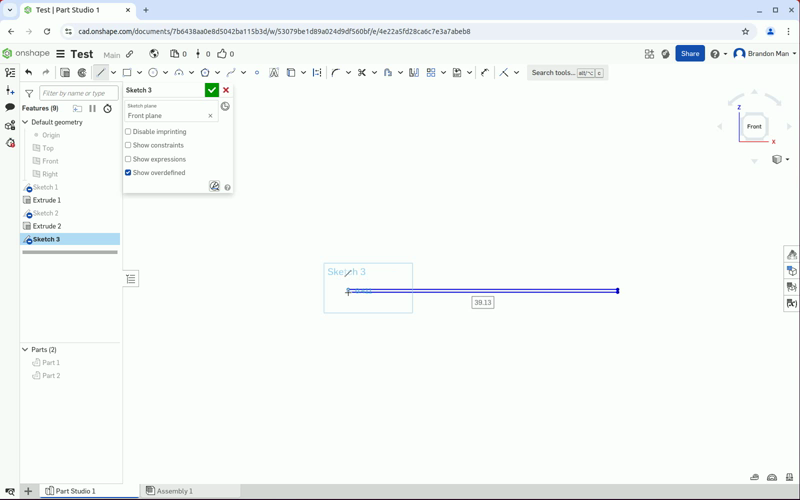
scroll(6)
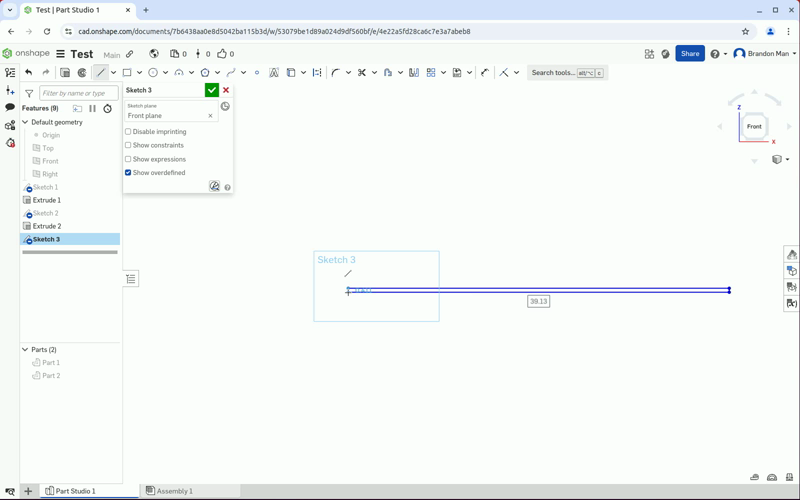
scroll(6)
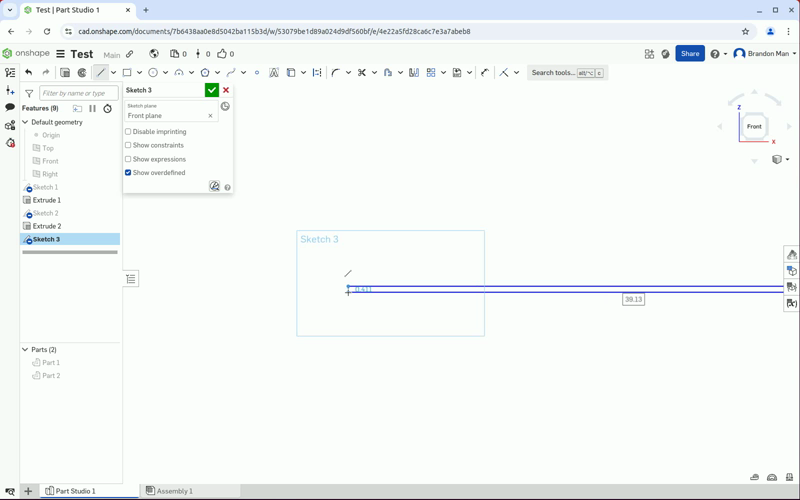
scroll(6)
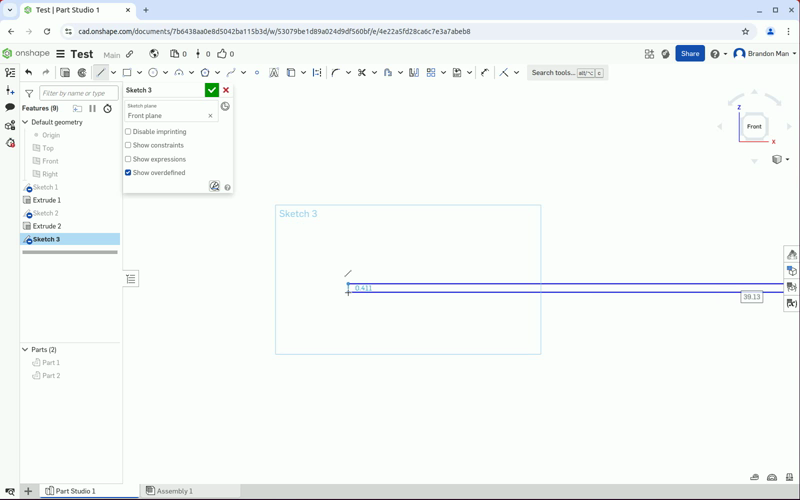
scroll(6)
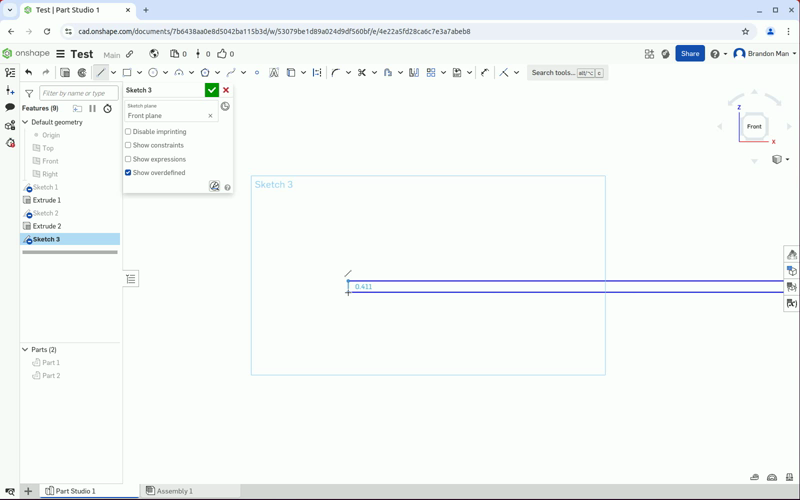
scroll(6)
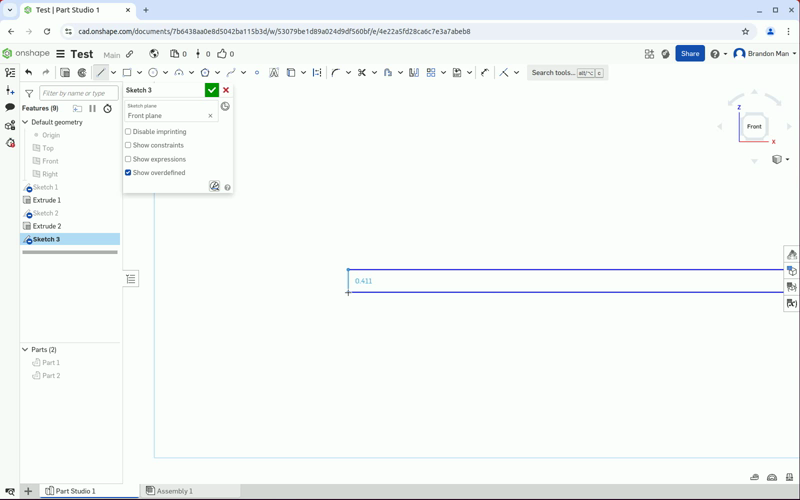
key_up(shift)
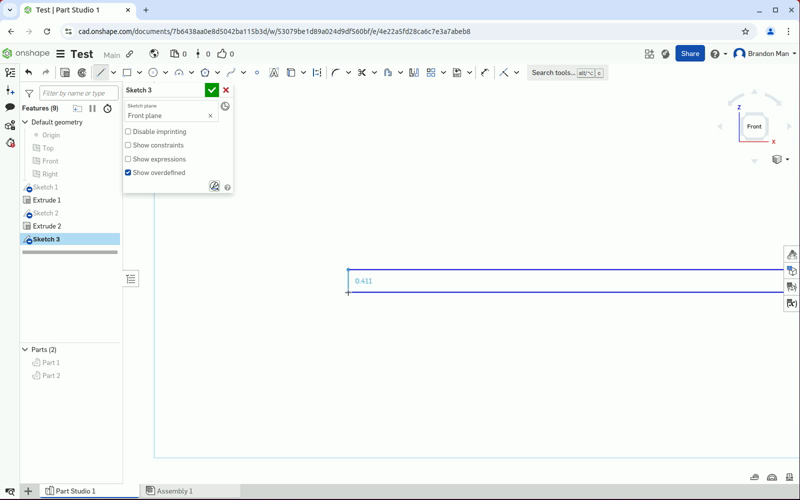
click(348, 292)
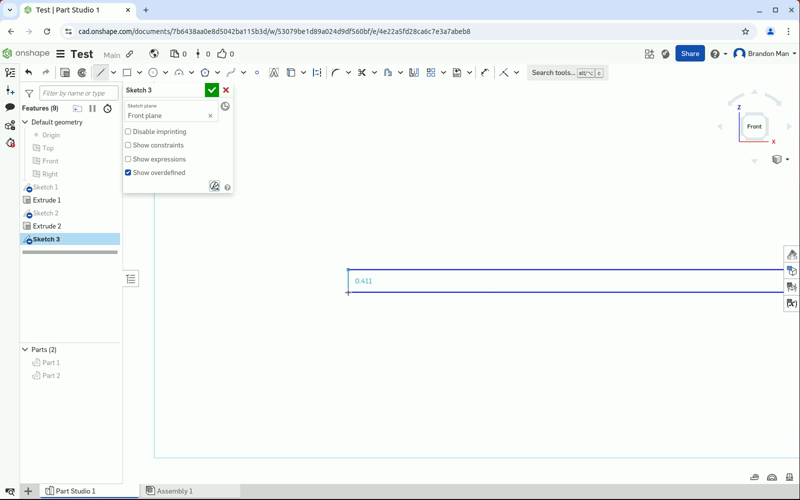
scroll(-6)
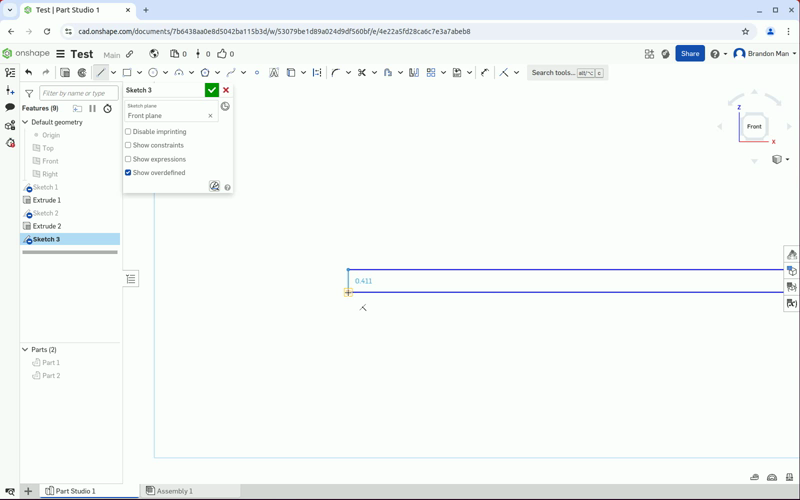
scroll(-6)
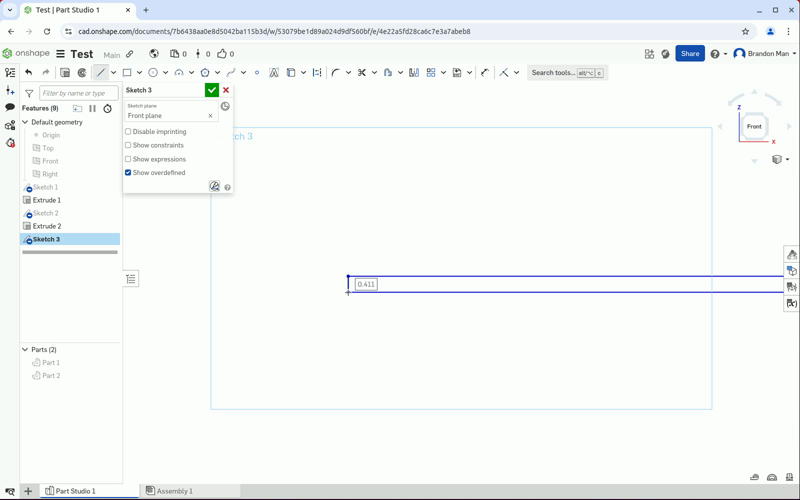
scroll(-6)
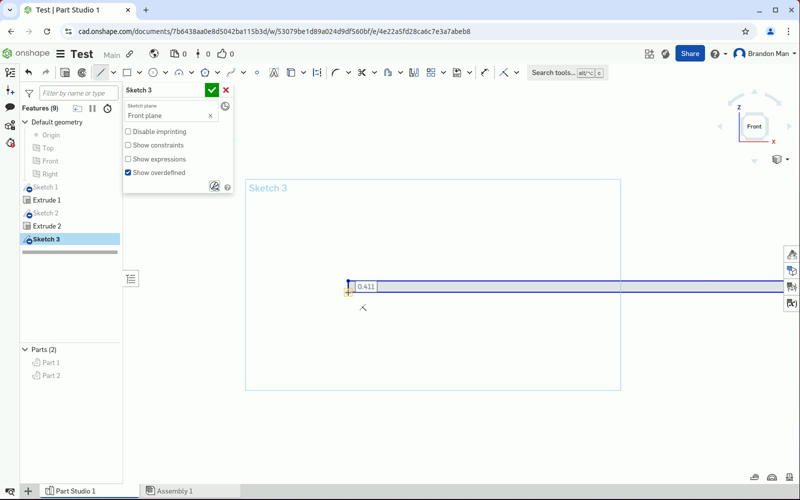
scroll(-6)
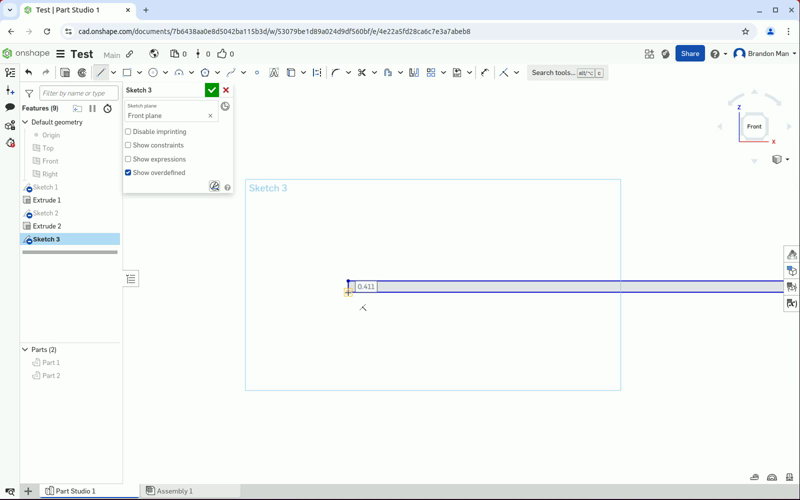
scroll(-6)
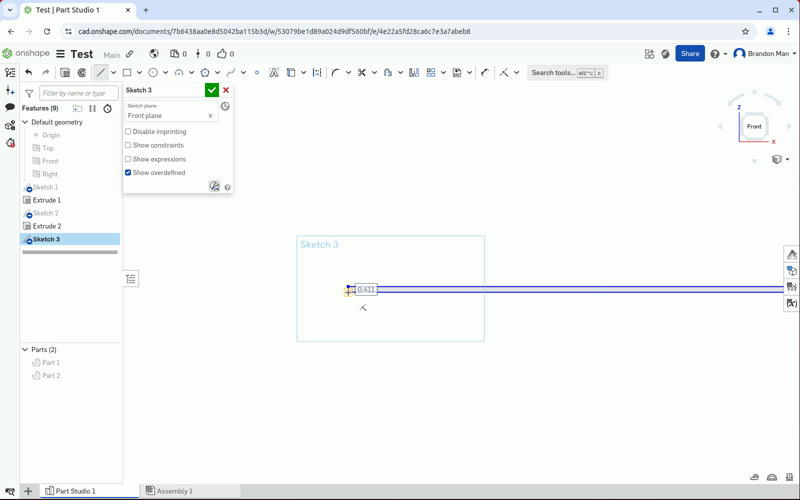
scroll(-6)
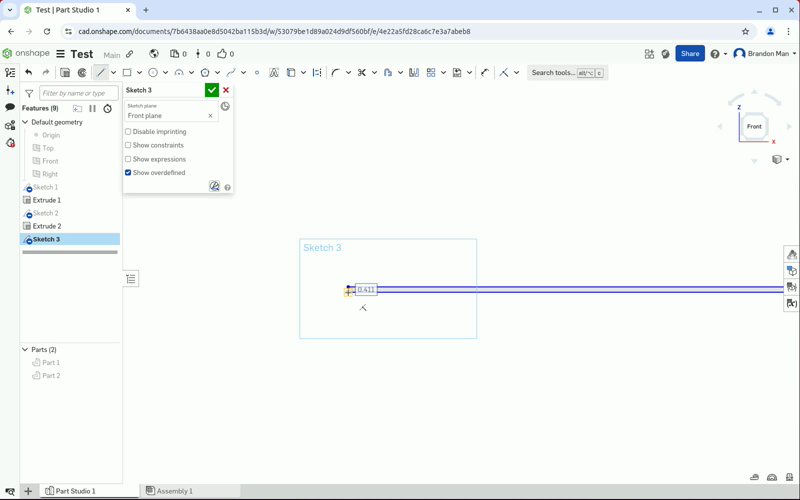
scroll(-6)
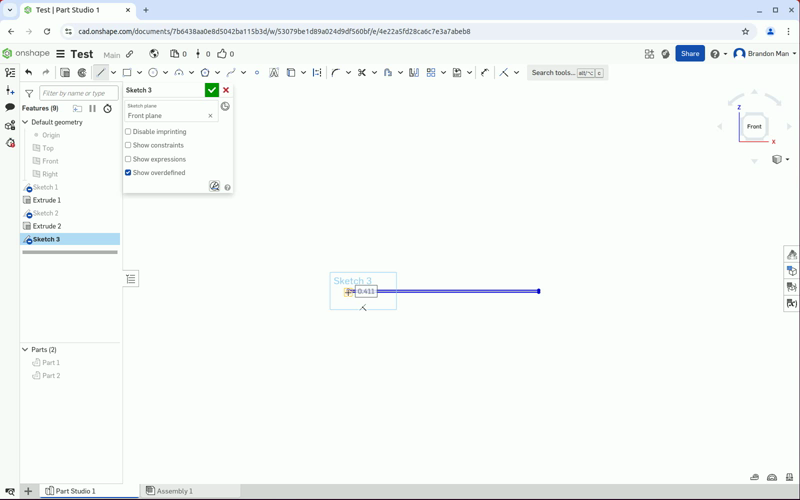
key(esc)
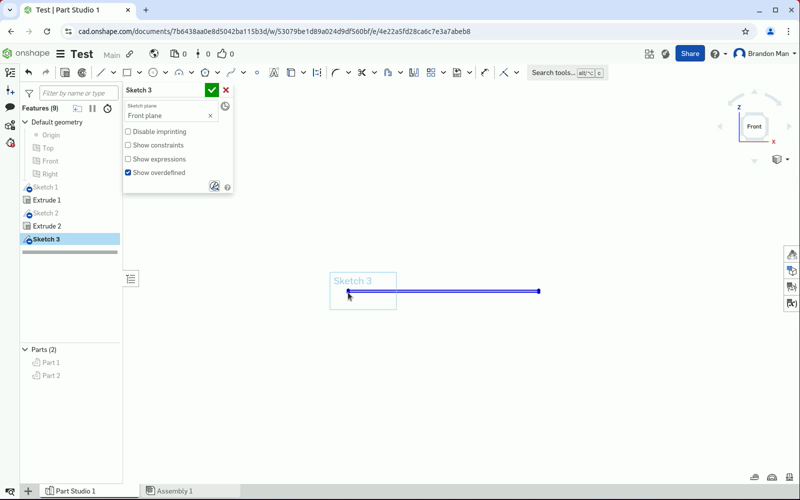
mouse_move(349, 290)
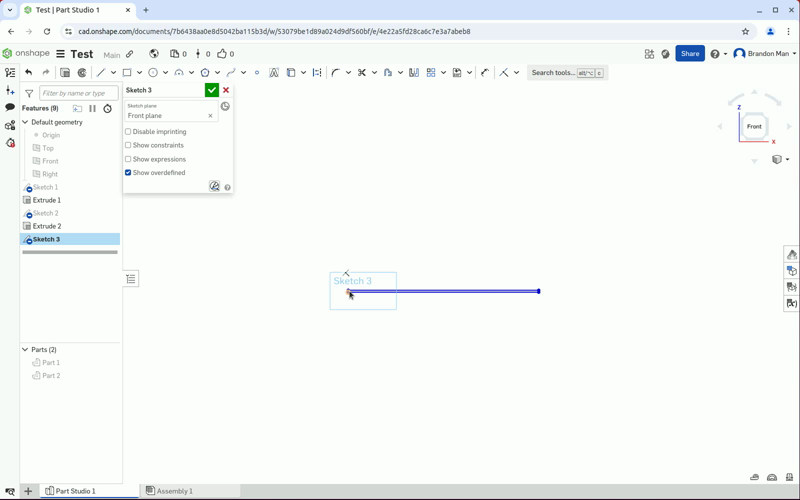
scroll(6)
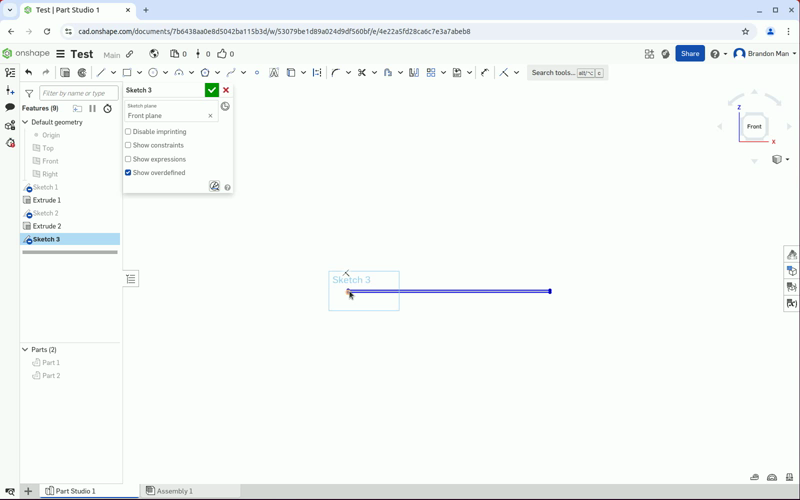
scroll(6)
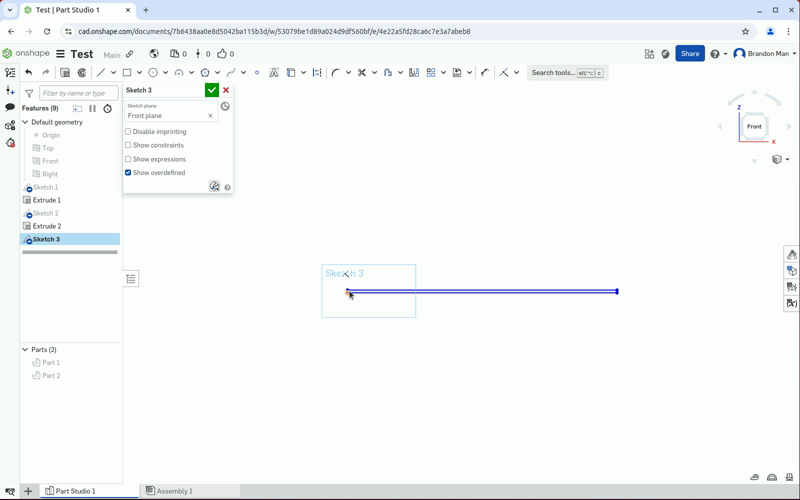
scroll(6)
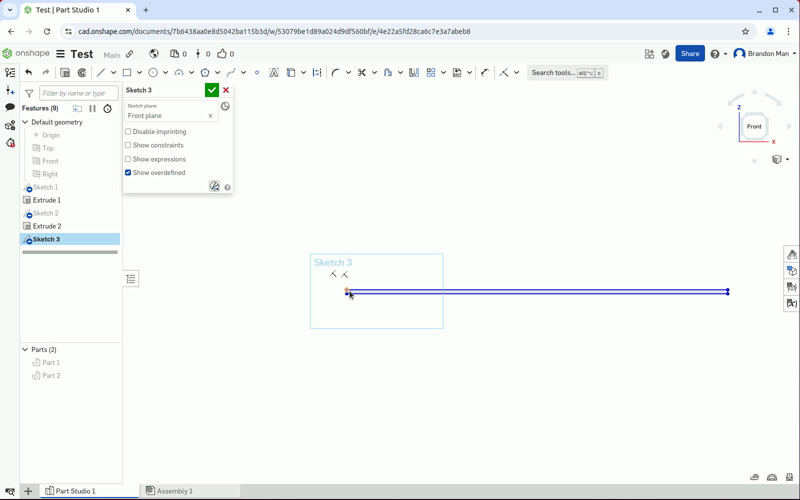
scroll(6)
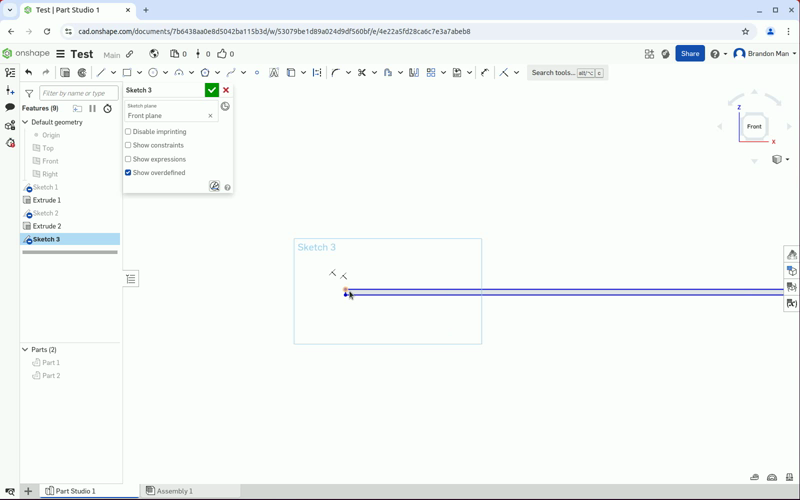
scroll(6)
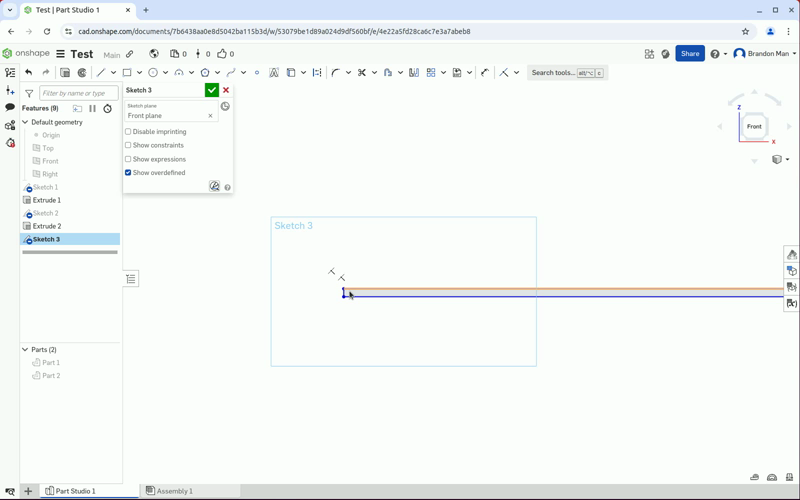
scroll(6)
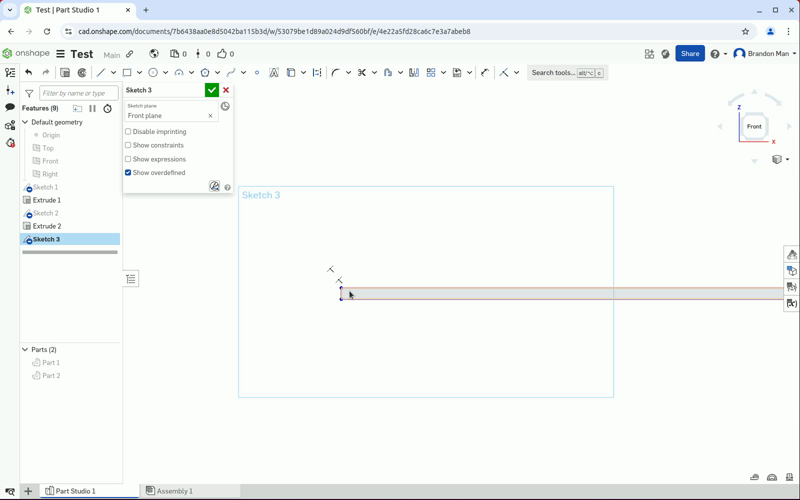
scroll(6)
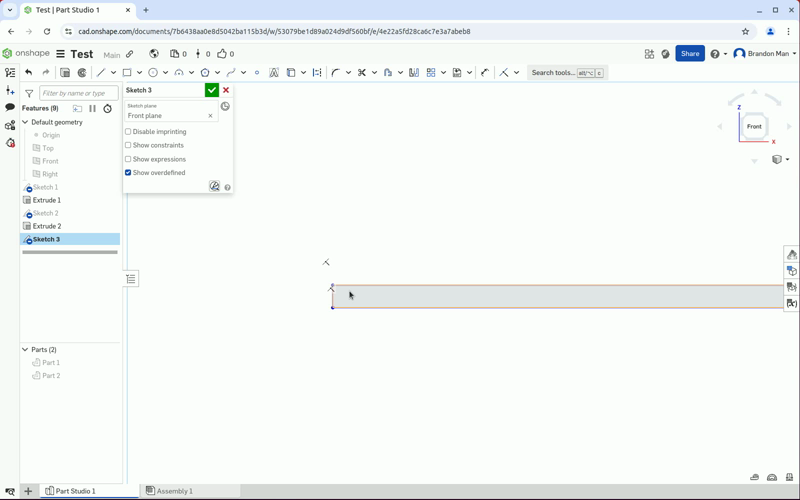
click(349, 290)
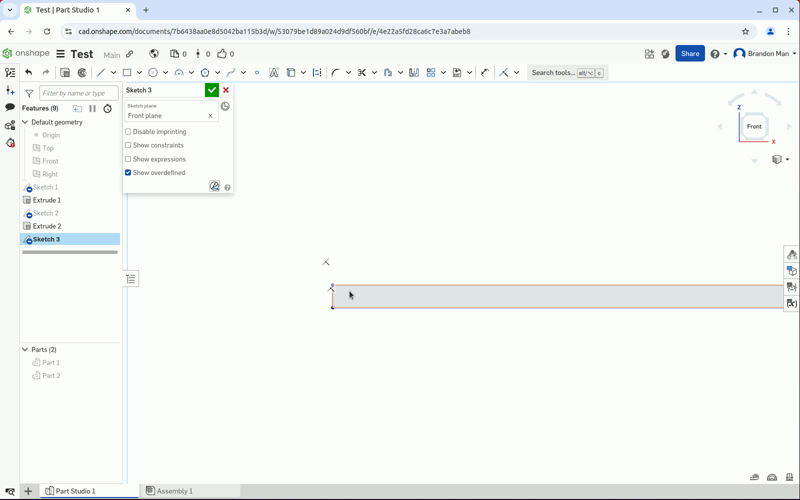
scroll(-6)
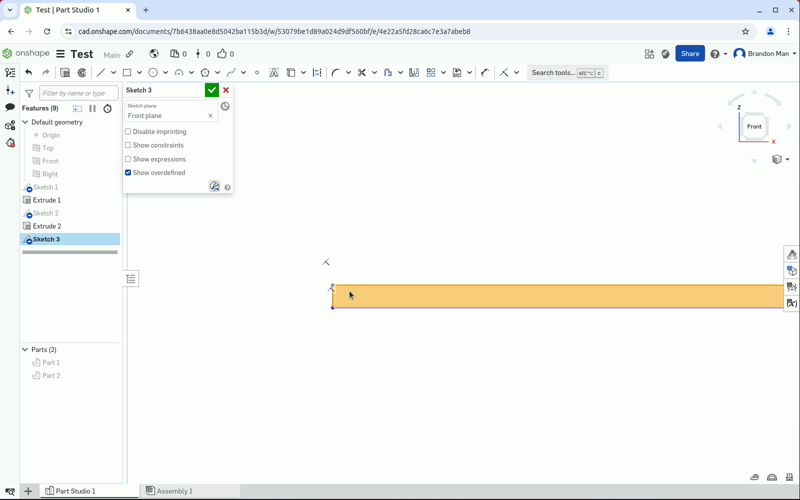
scroll(-6)
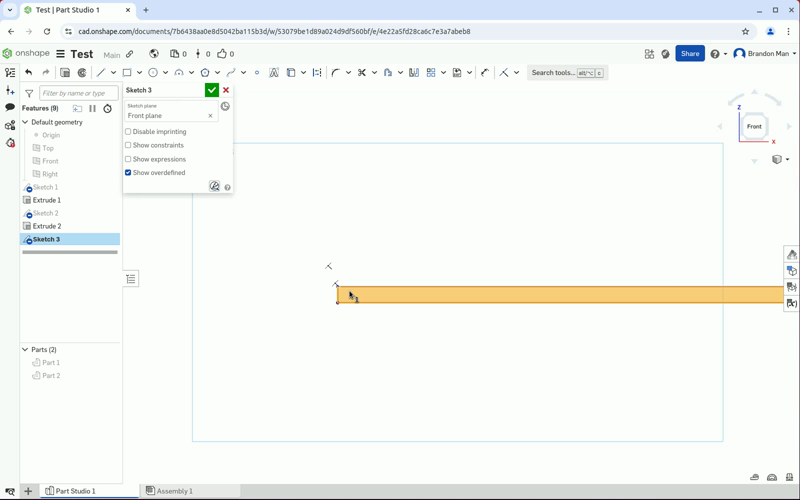
scroll(-6)
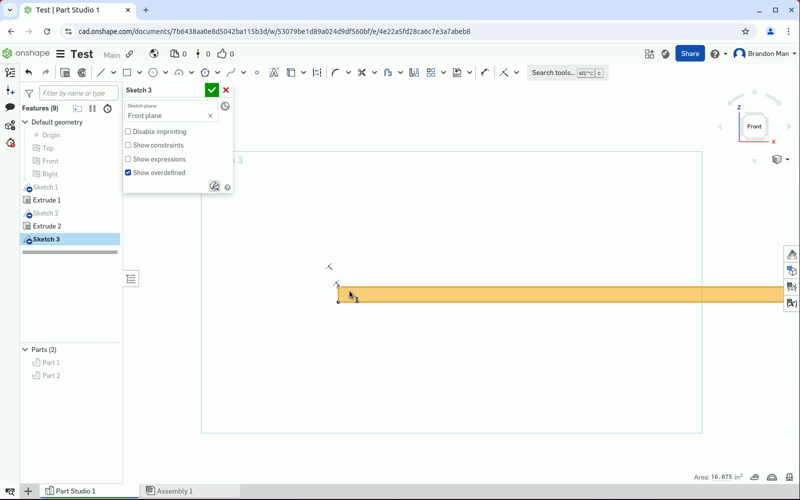
scroll(-6)
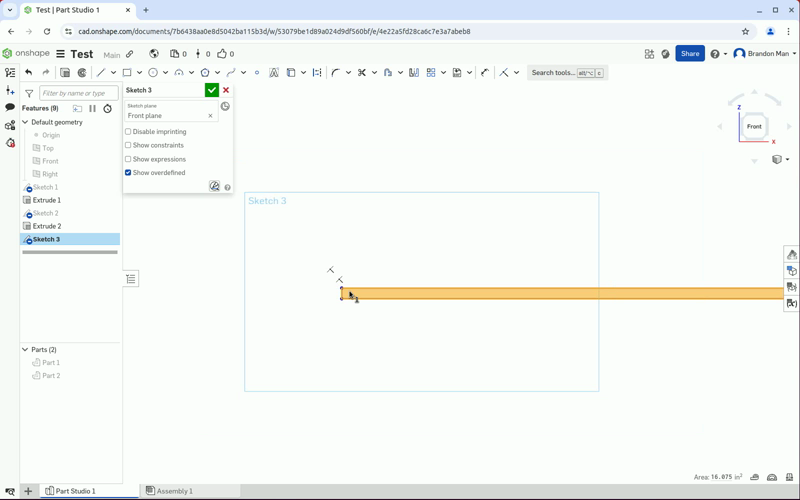
scroll(-6)
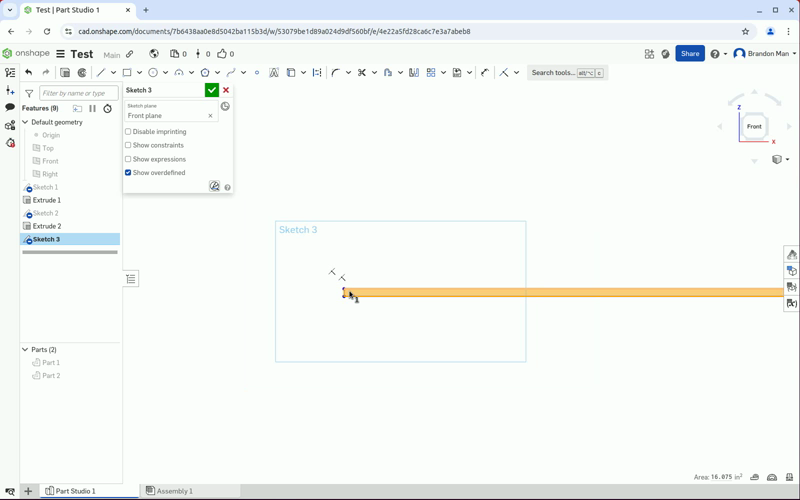
scroll(-6)
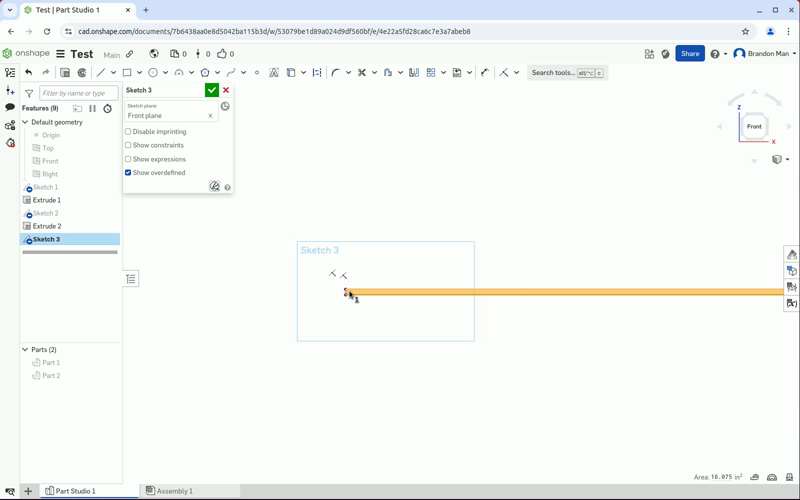
scroll(-6)
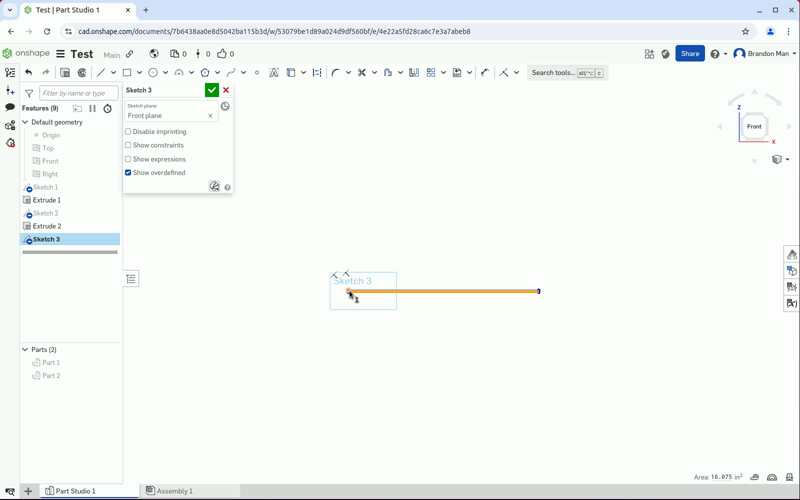
mouse_move(73, 352)
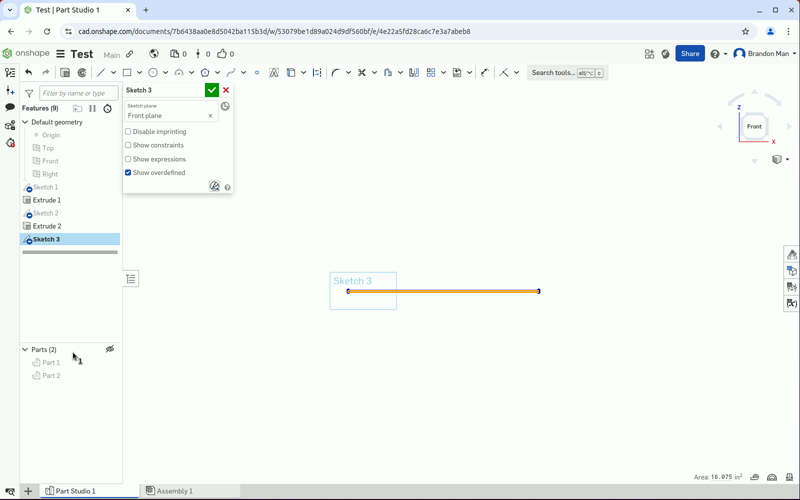
key(shift+y)
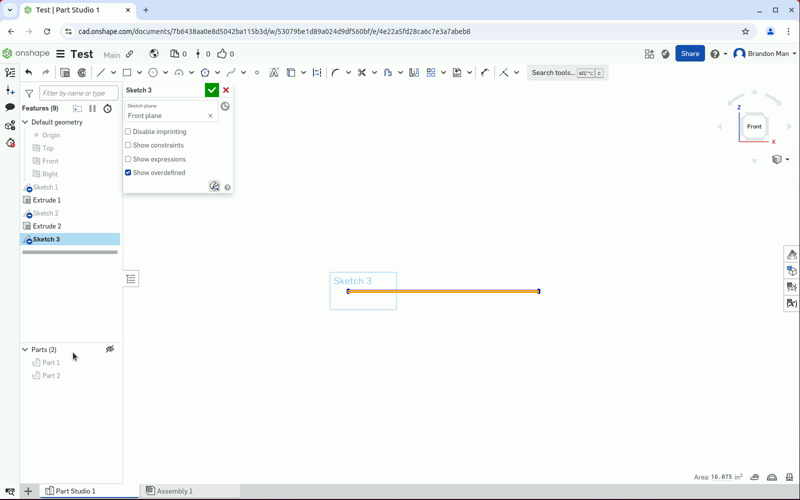
key(shift+e)
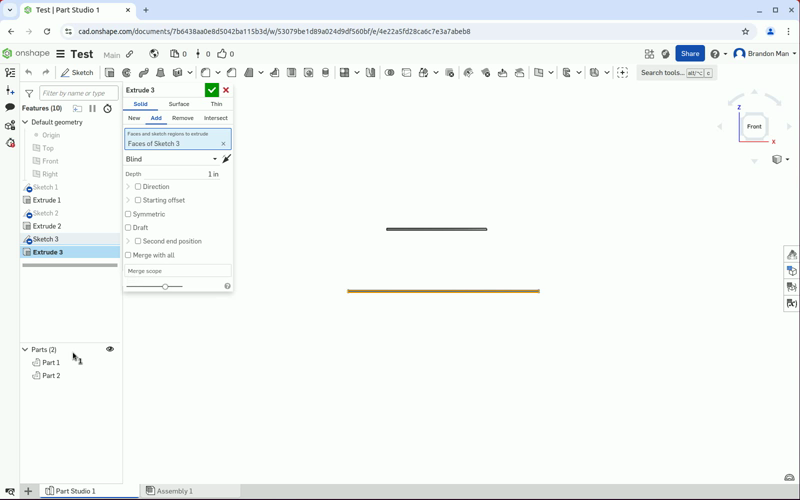
mouse_move(143, 106)
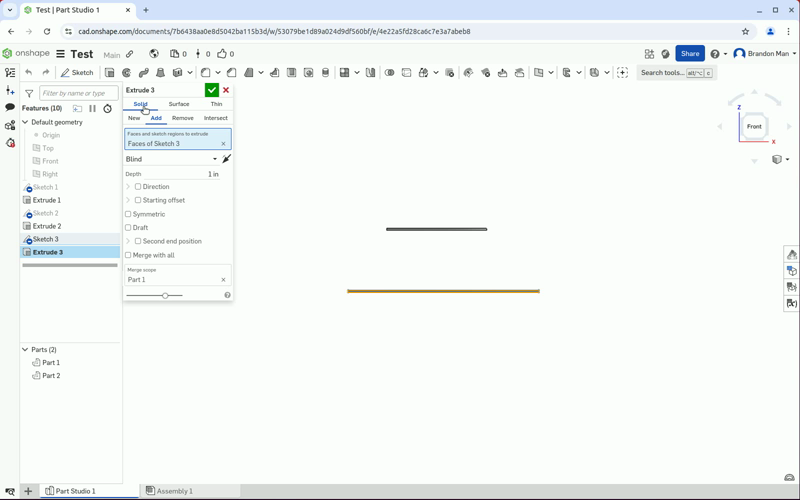
click(143, 106)
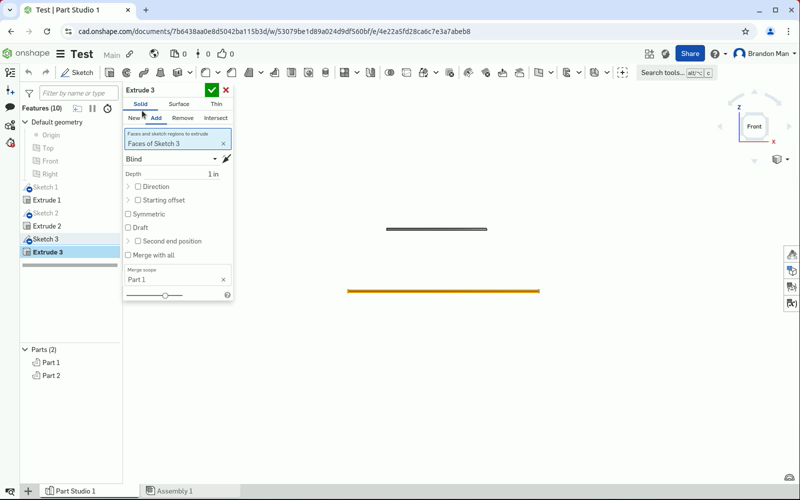
mouse_move(137, 120)
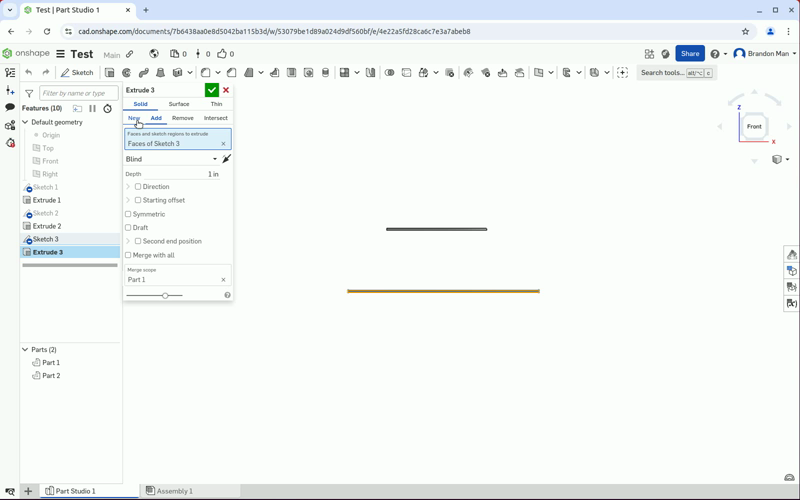
click(137, 120)
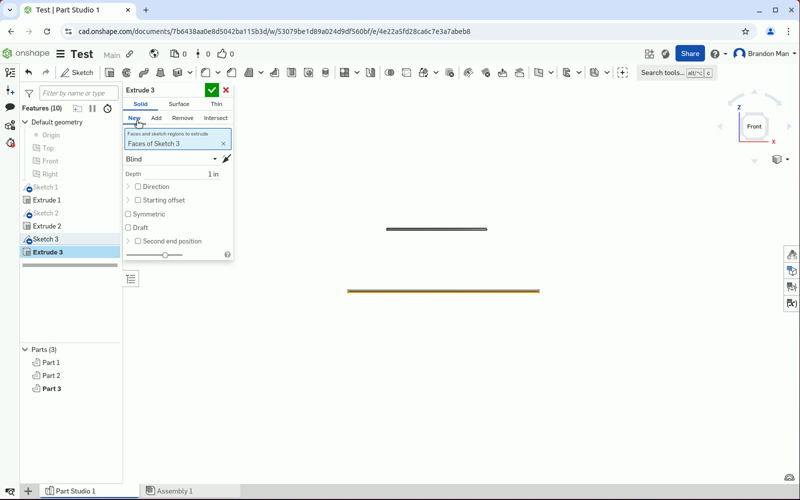
key(tab, 4)
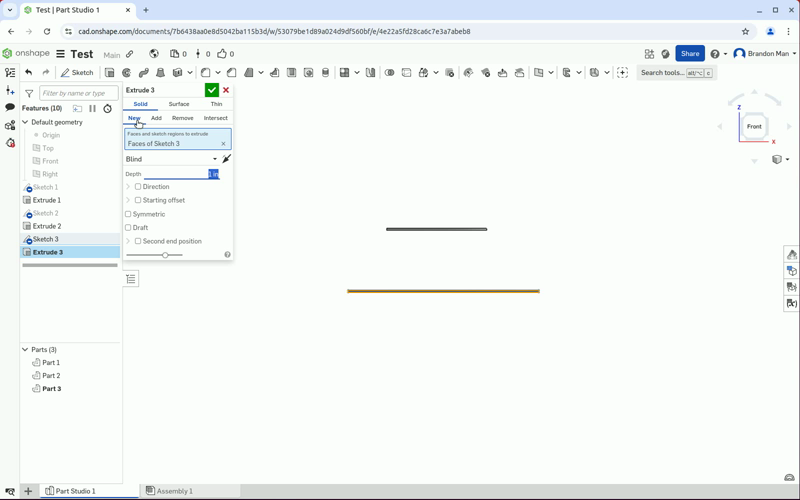
text(0.722)
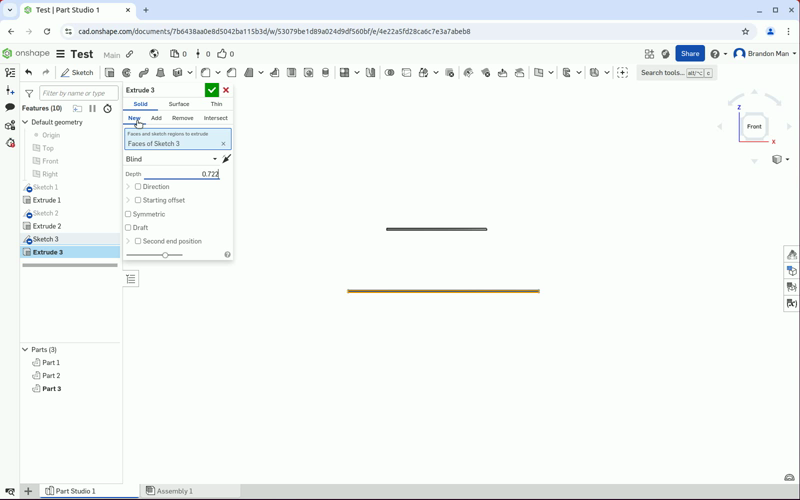
key(enter)
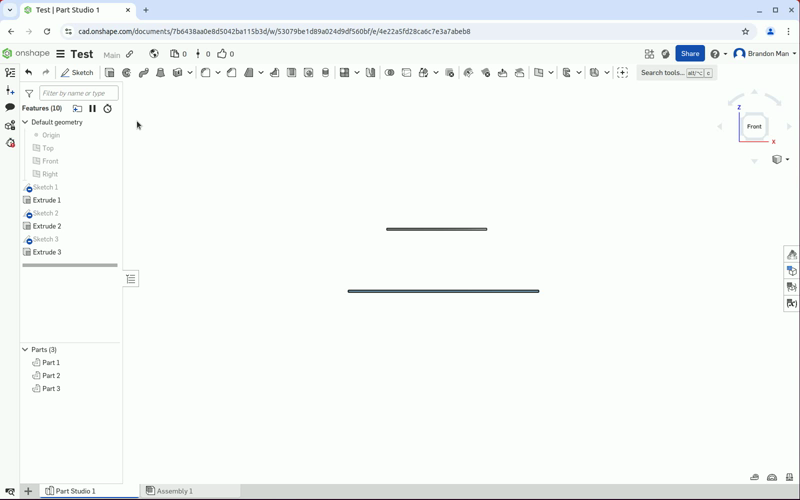
key(shift+h)
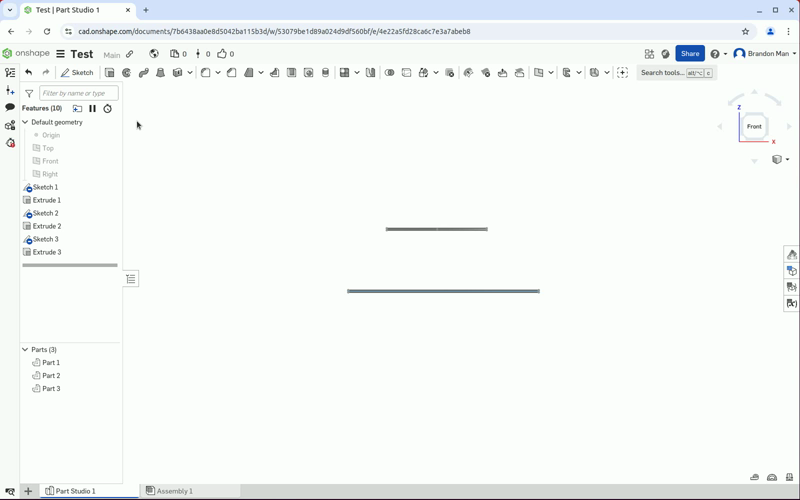
key(shift+h)
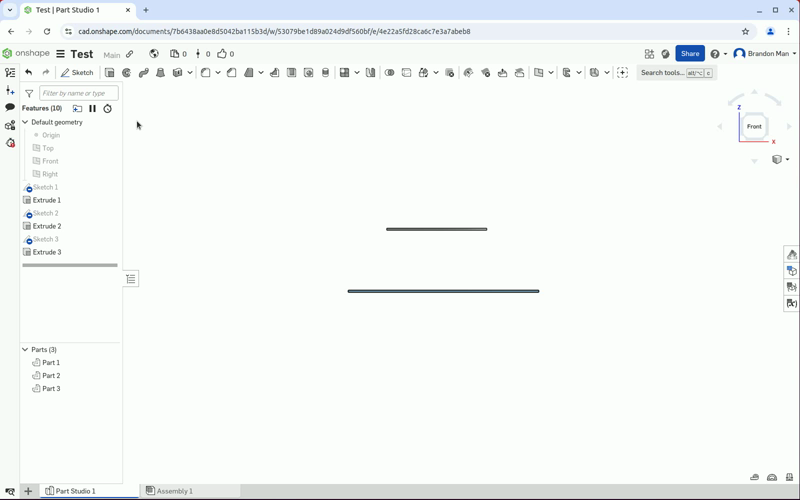
mouse_move(73, 189)
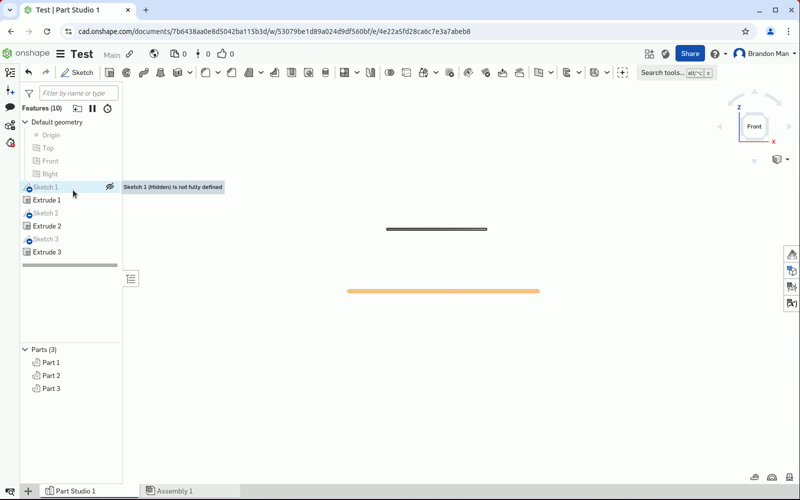
click(73, 189)
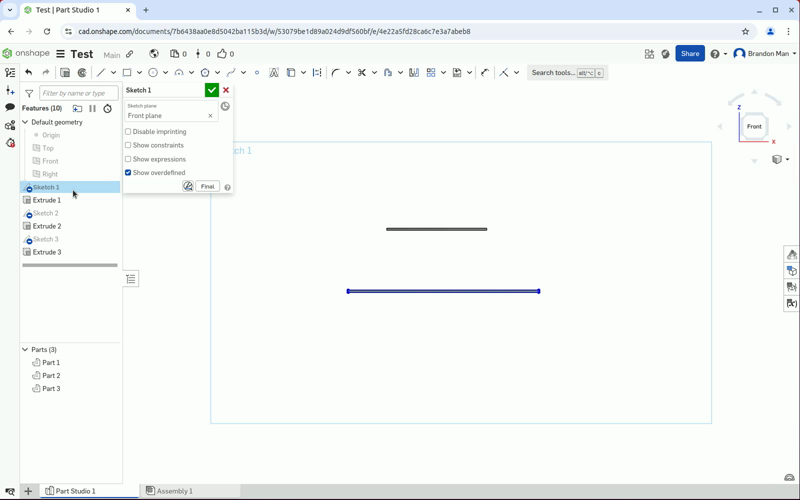
mouse_move(229, 92)
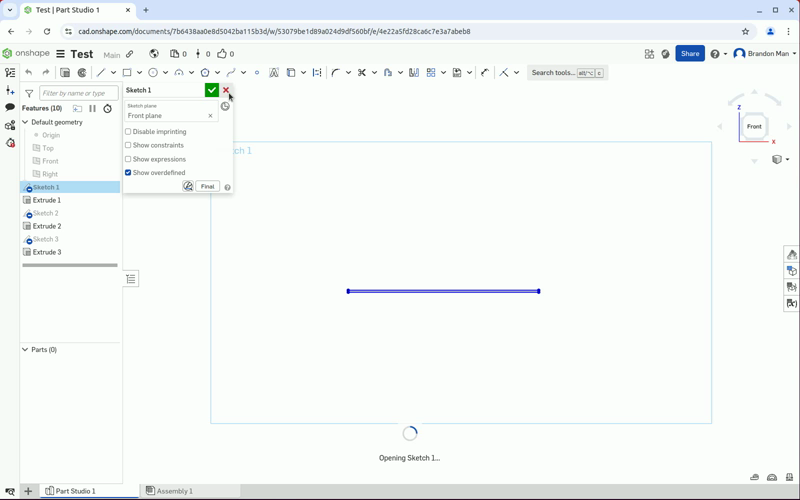
click(229, 92)
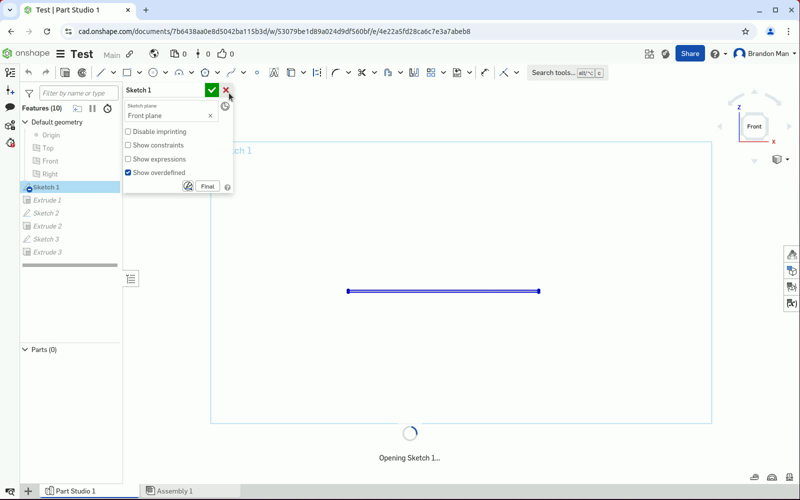
key(shift+s)
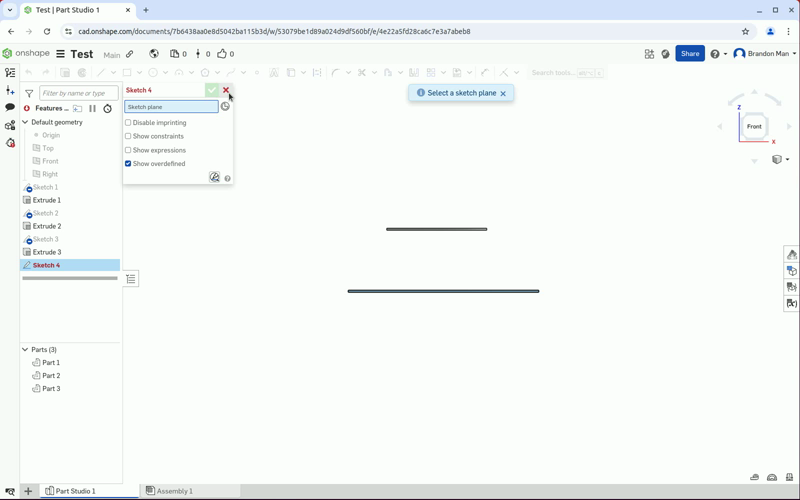
mouse_move(73, 163)
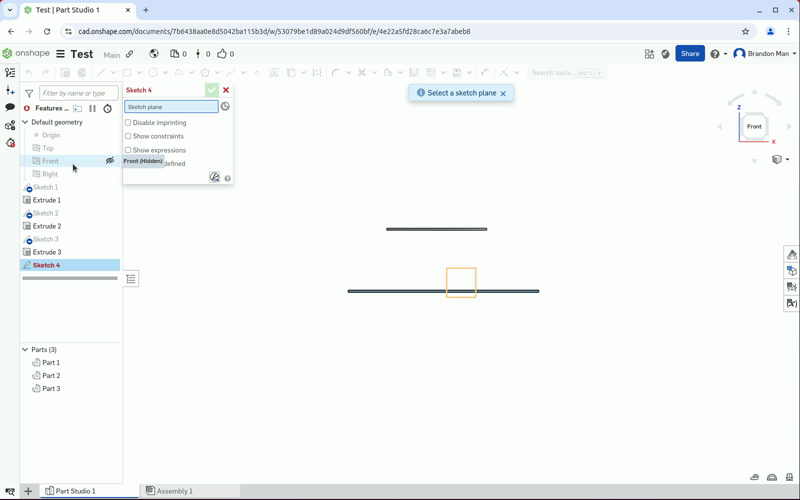
click(73, 163)
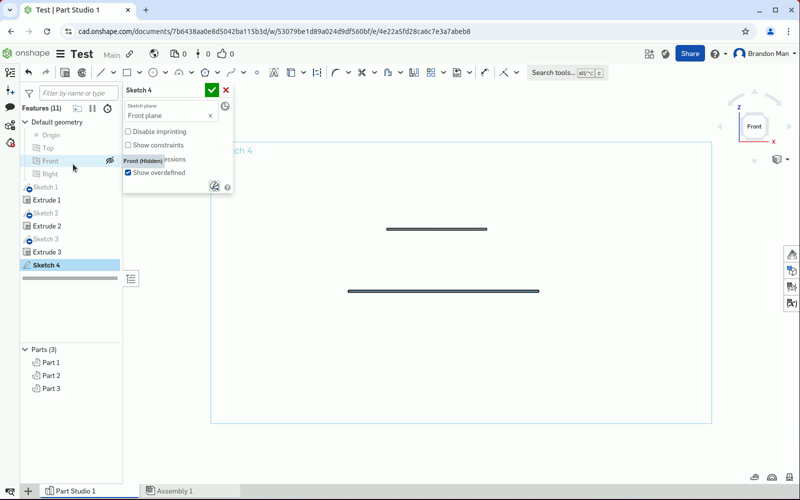
mouse_move(73, 352)
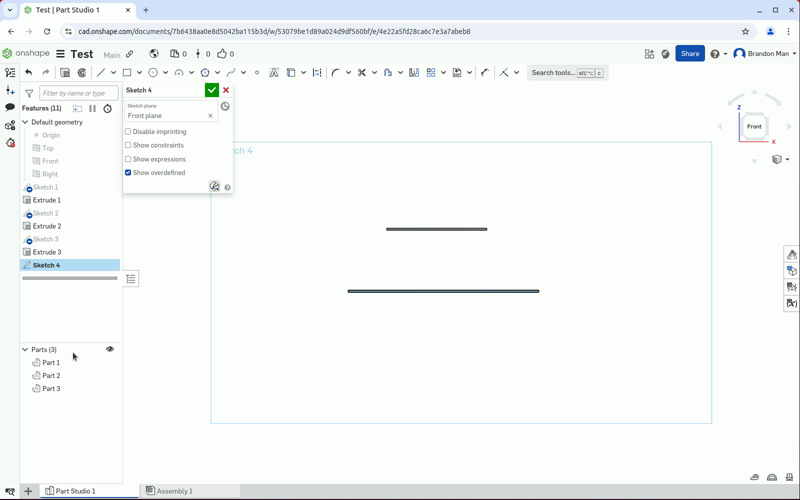
key(y)
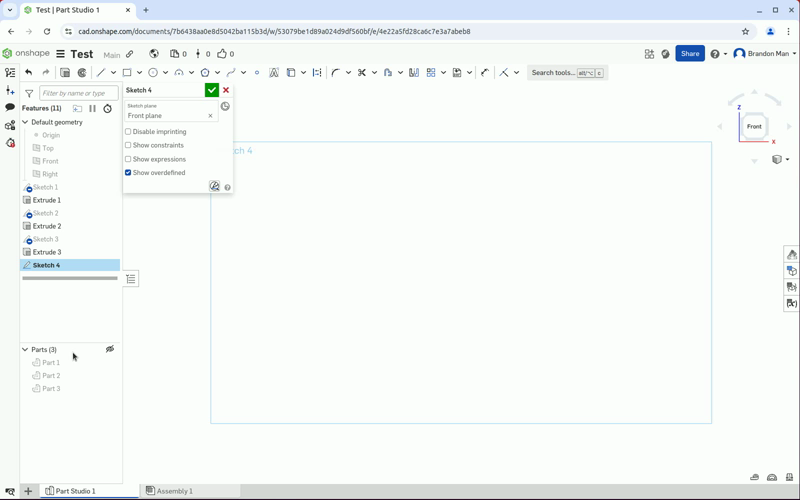
key(l)
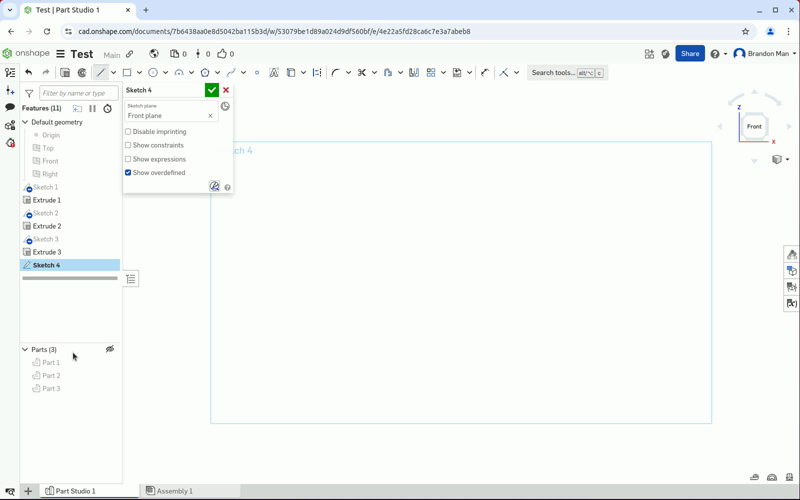
key_down(shift)
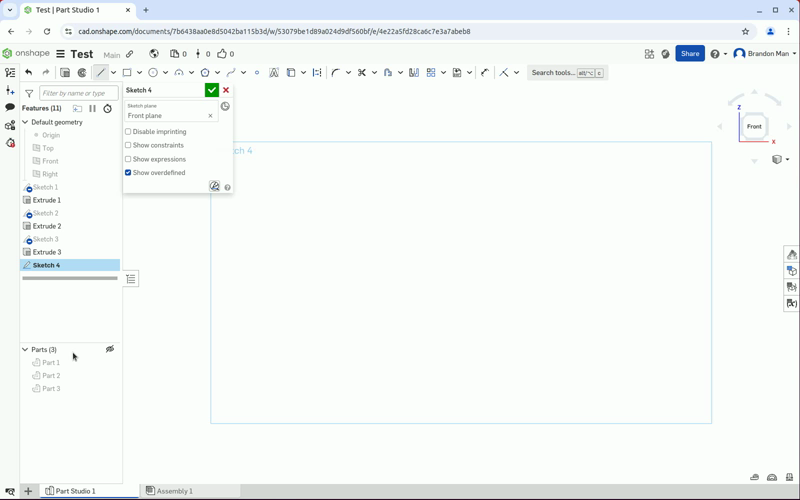
mouse_move(386, 230)
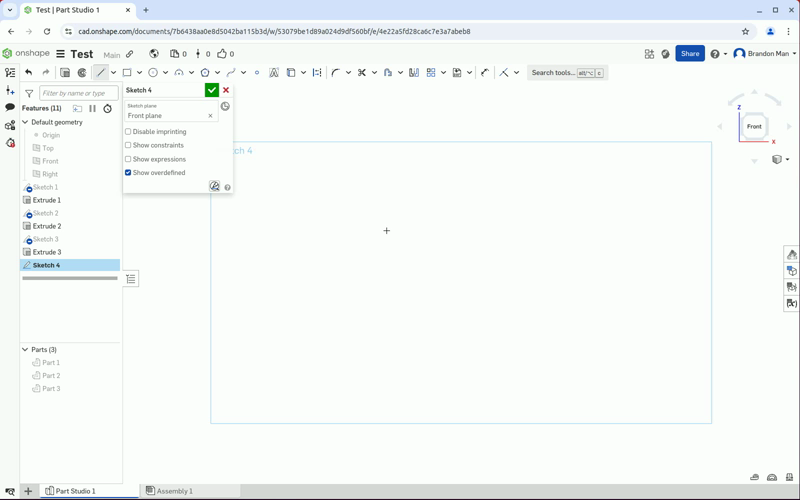
click(386, 230)
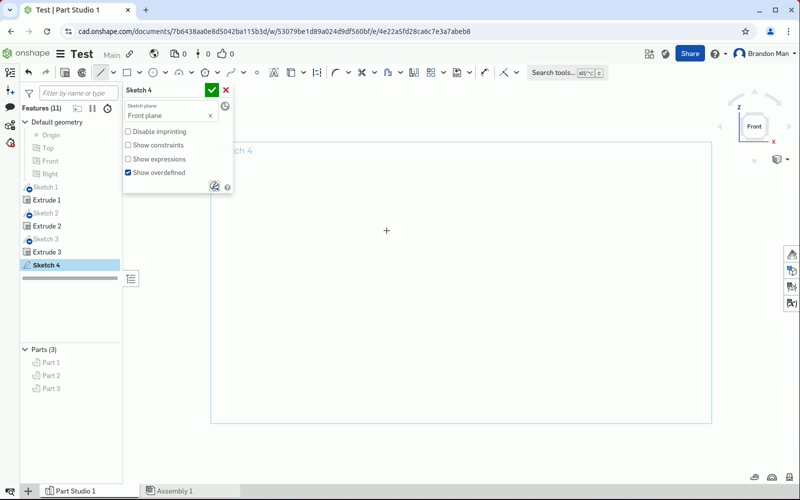
key_up(shift)
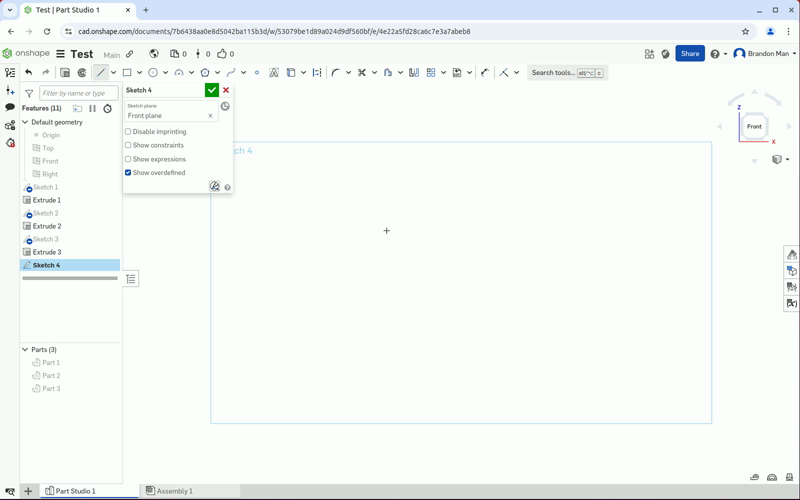
key_down(shift)
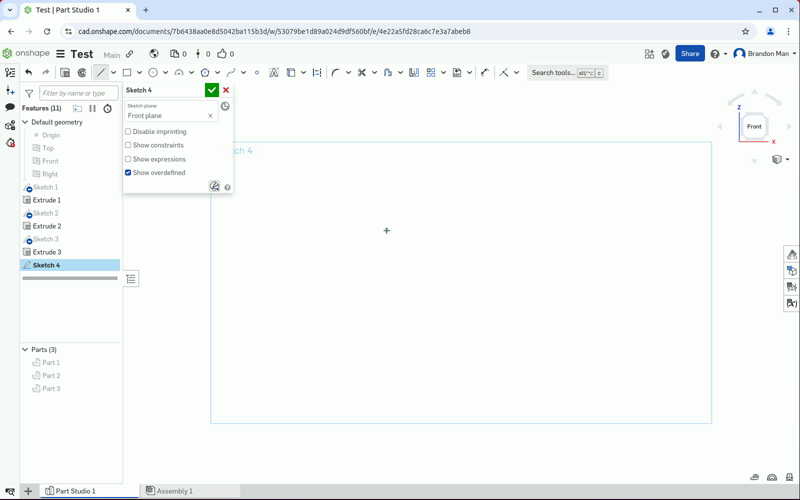
mouse_move(486, 230)
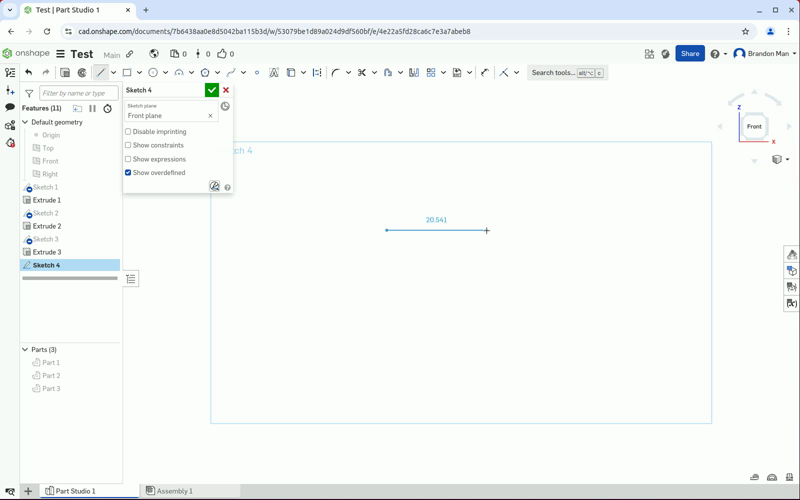
click(486, 230)
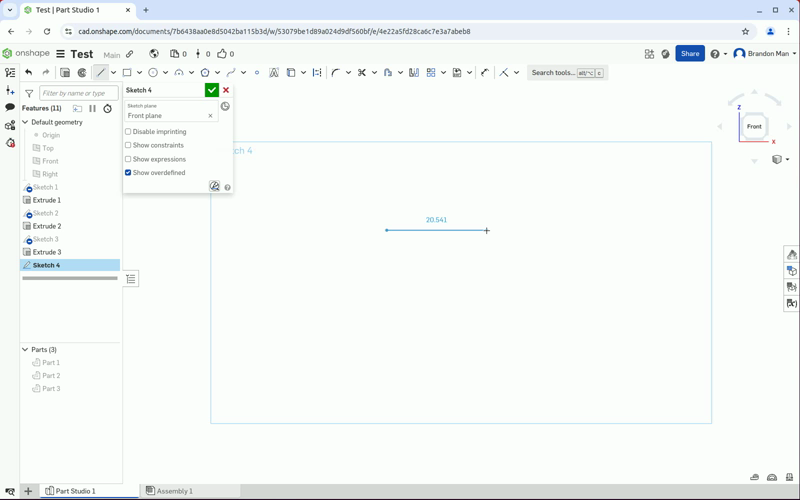
key_up(shift)
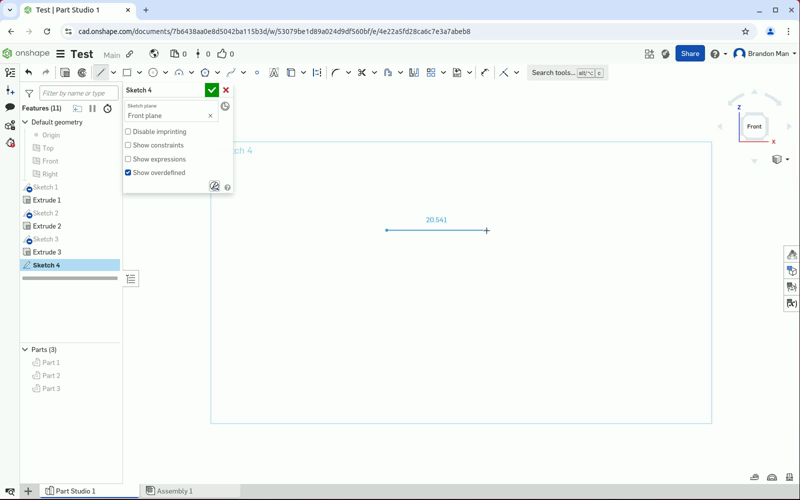
key_down(shift)
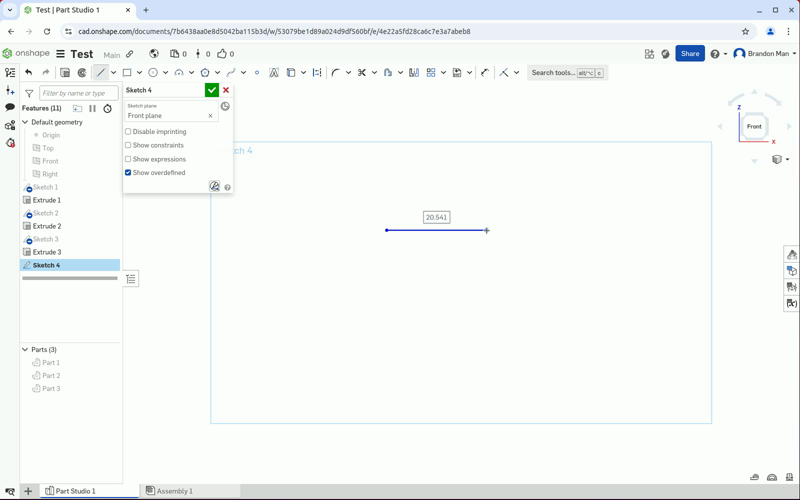
mouse_move(516, 230)
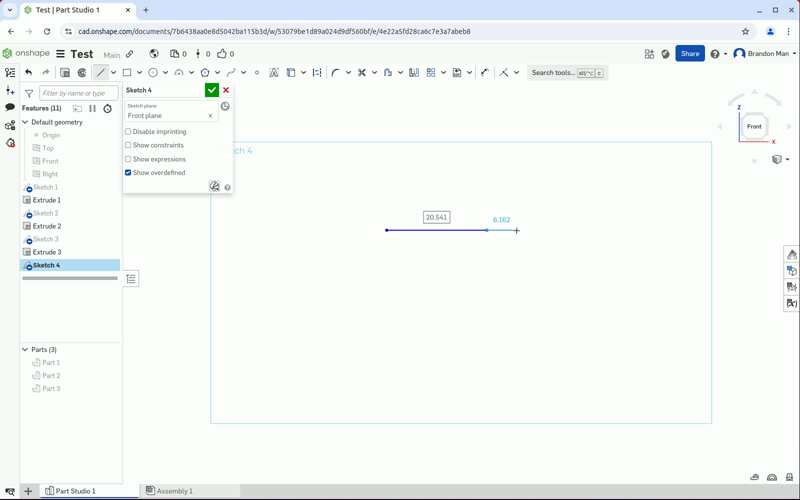
mouse_move(486, 228)
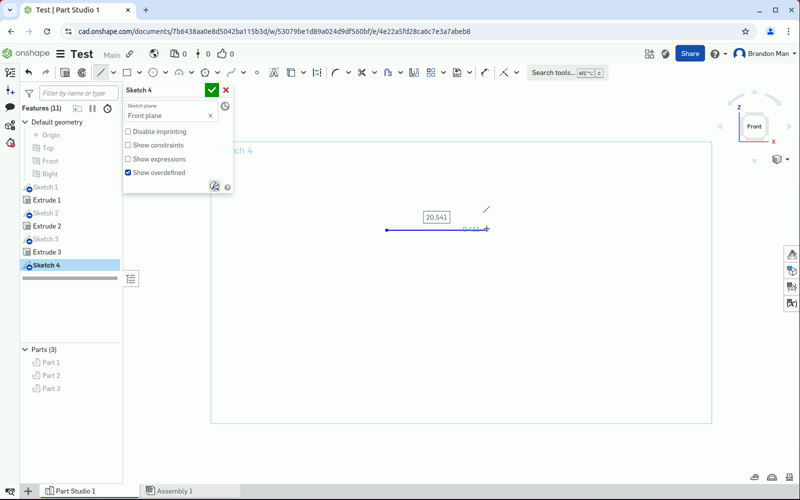
scroll(6)
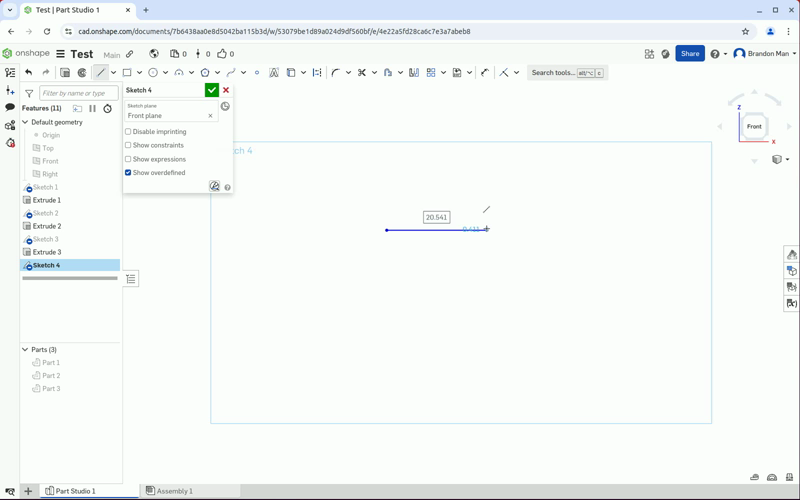
scroll(6)
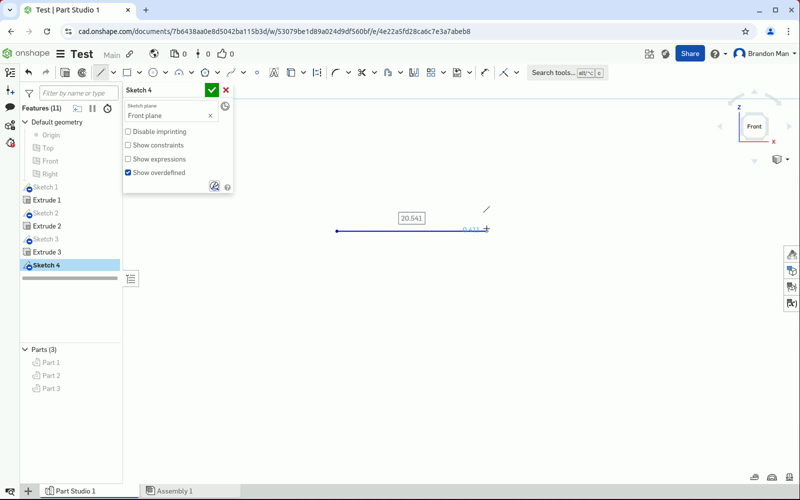
scroll(6)
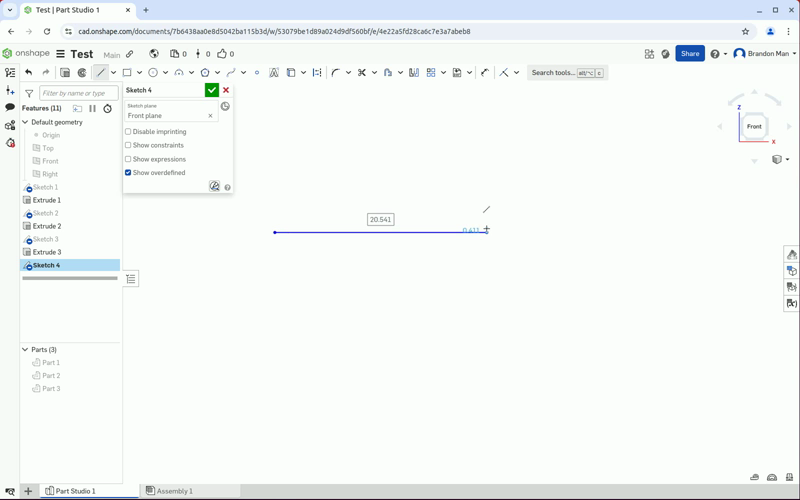
scroll(6)
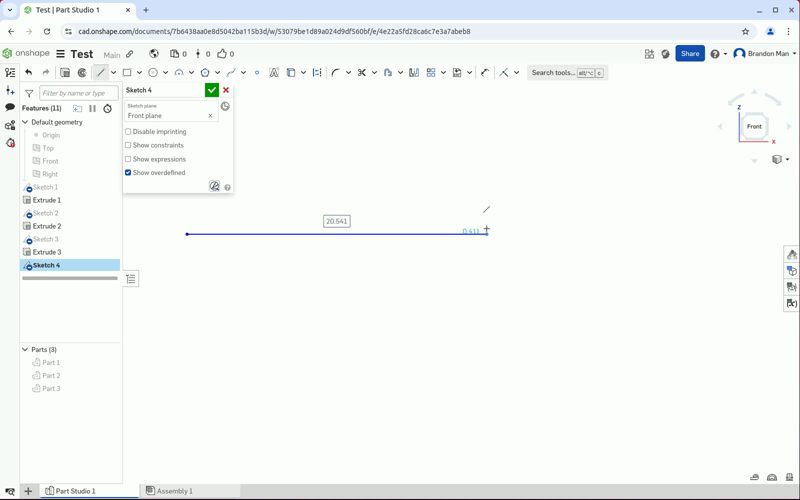
scroll(6)
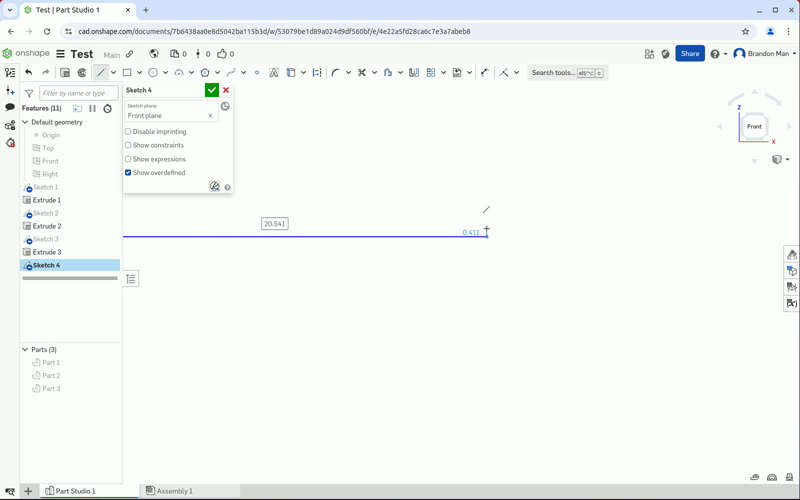
scroll(6)
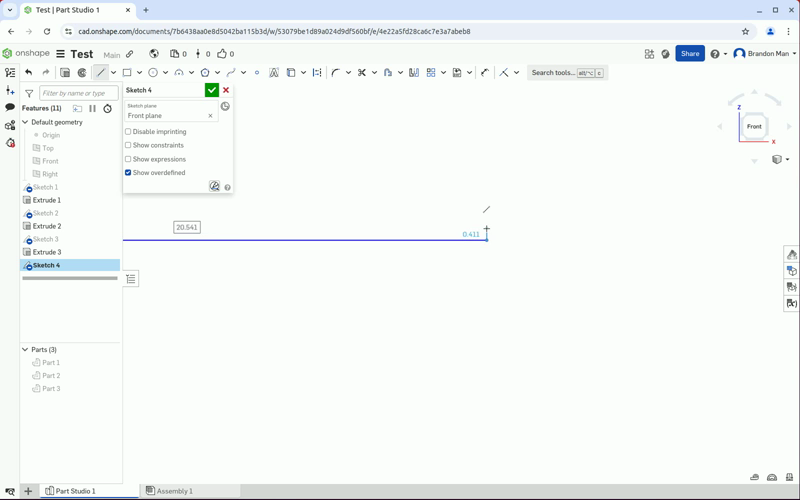
scroll(6)
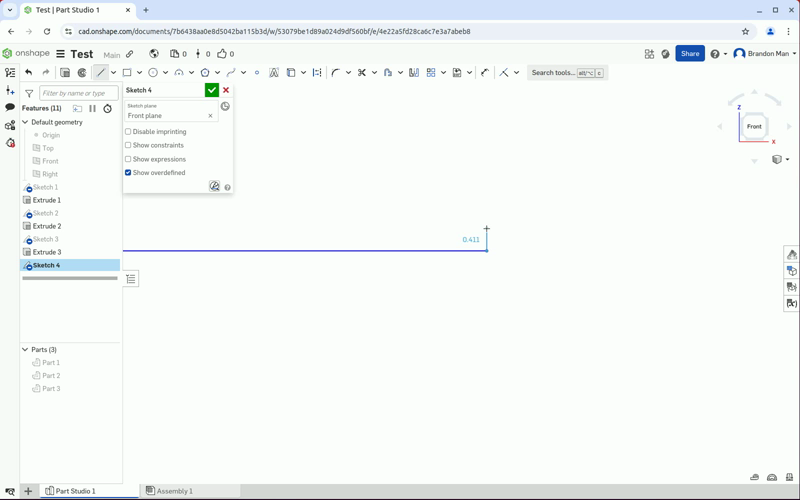
click(486, 228)
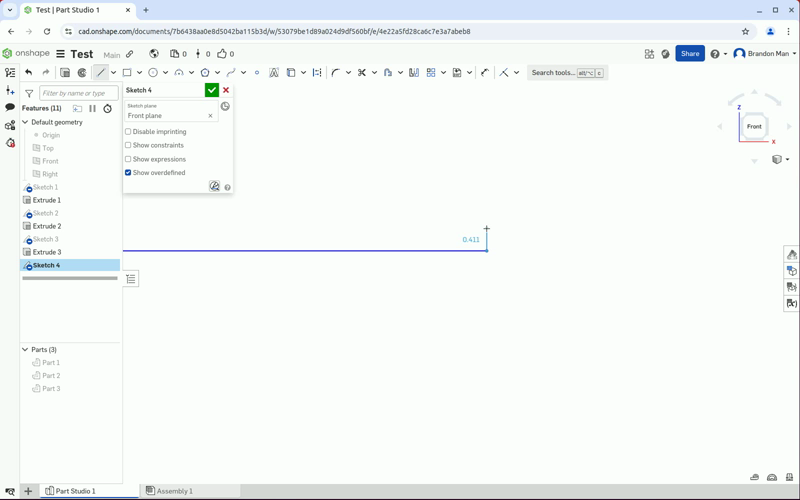
scroll(-6)
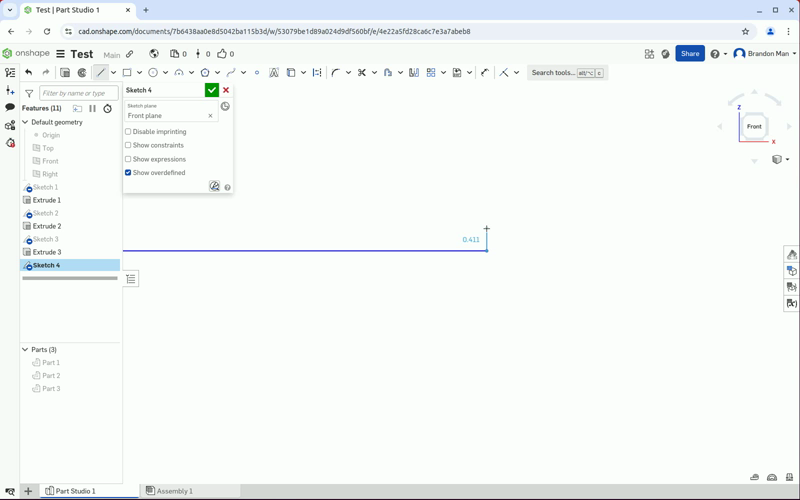
scroll(-6)
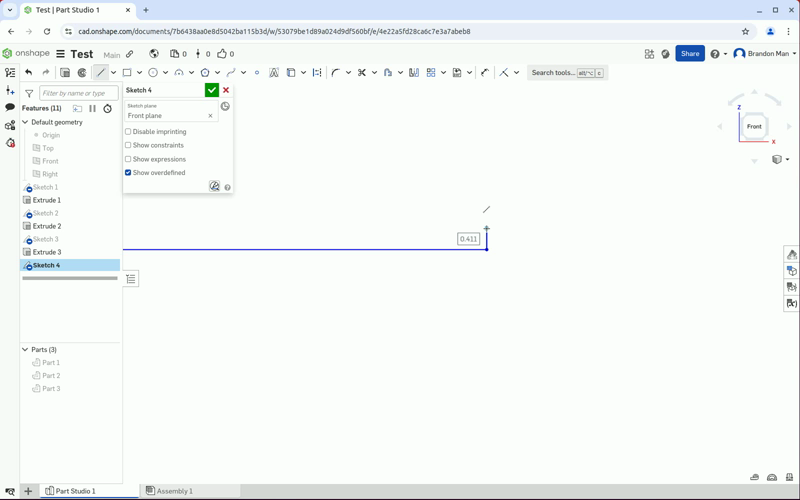
scroll(-6)
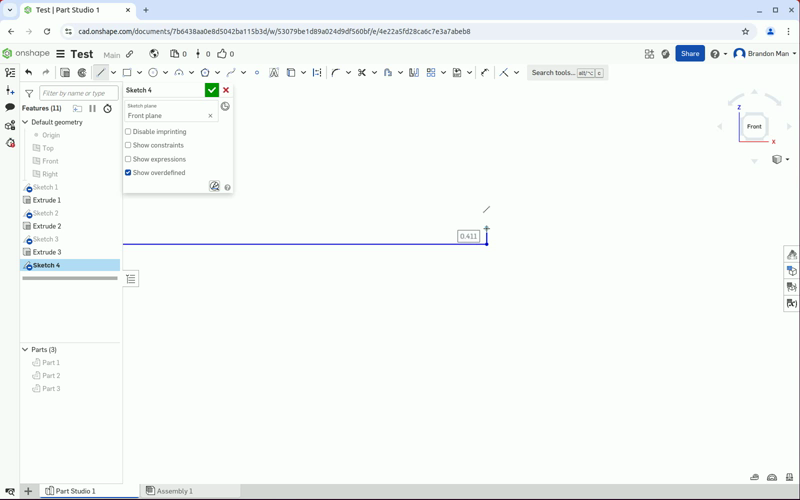
scroll(-6)
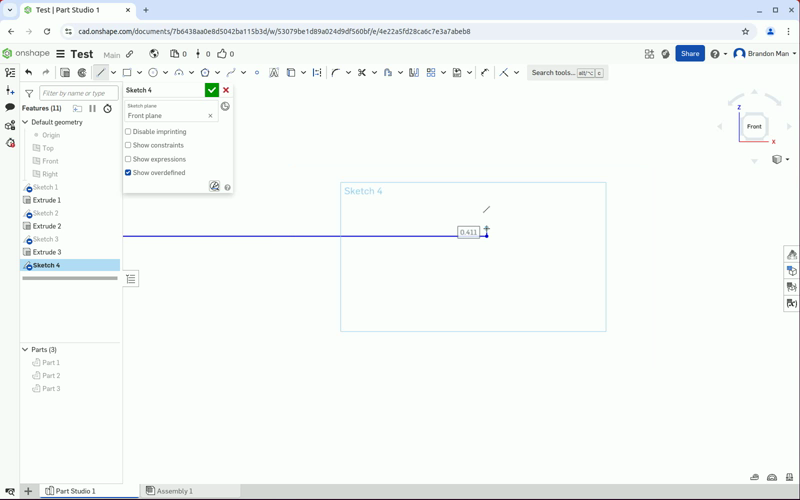
scroll(-6)
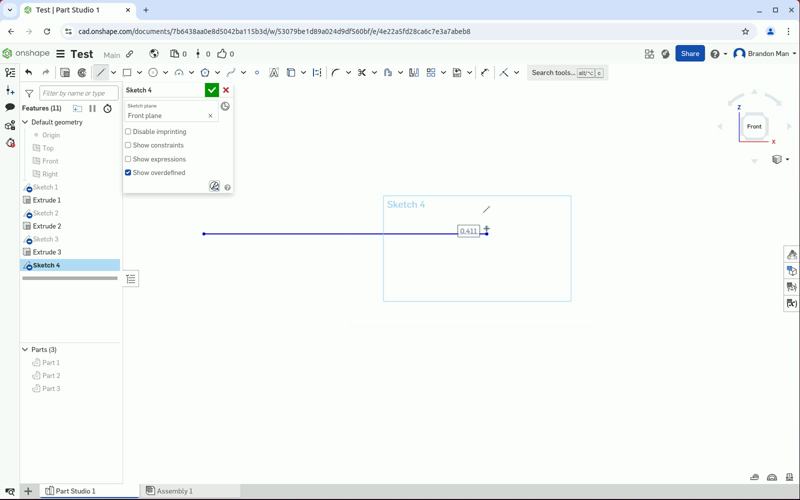
scroll(-6)
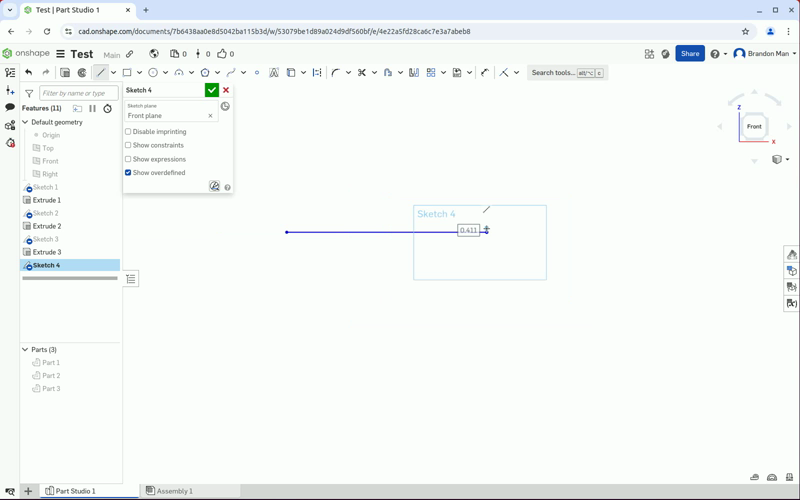
scroll(-6)
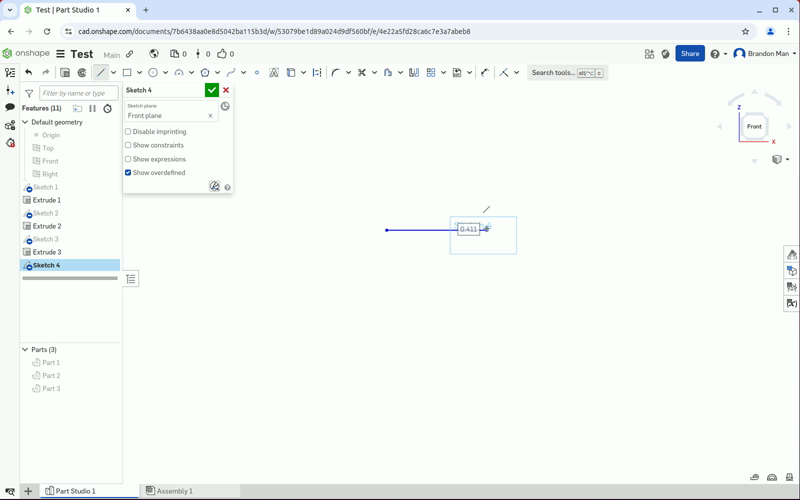
key_up(shift)
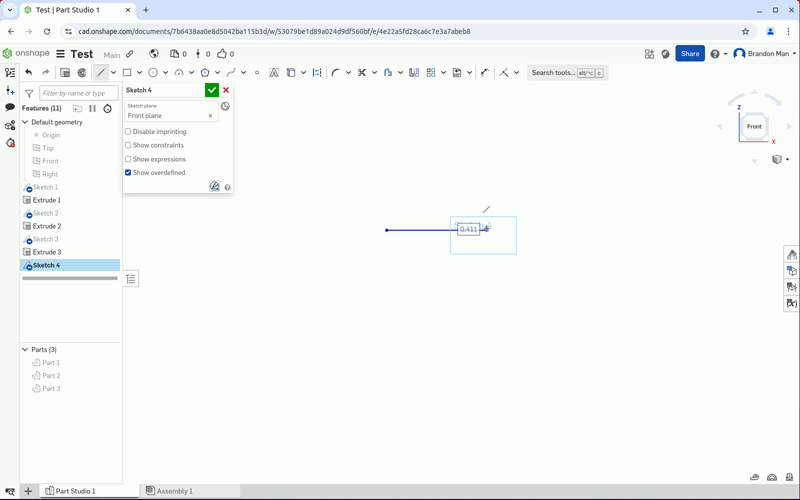
key_down(shift)
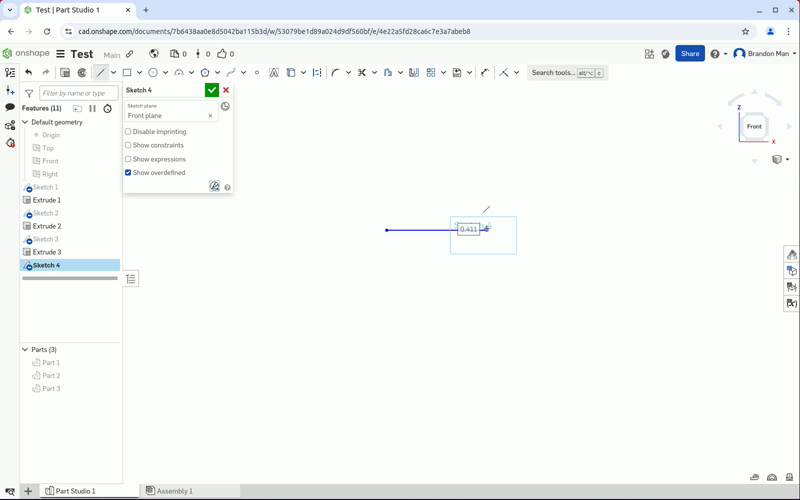
mouse_move(386, 228)
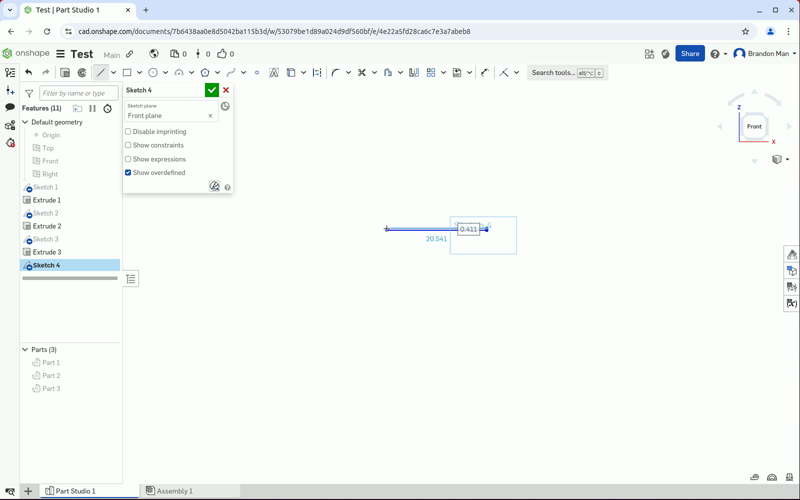
scroll(6)
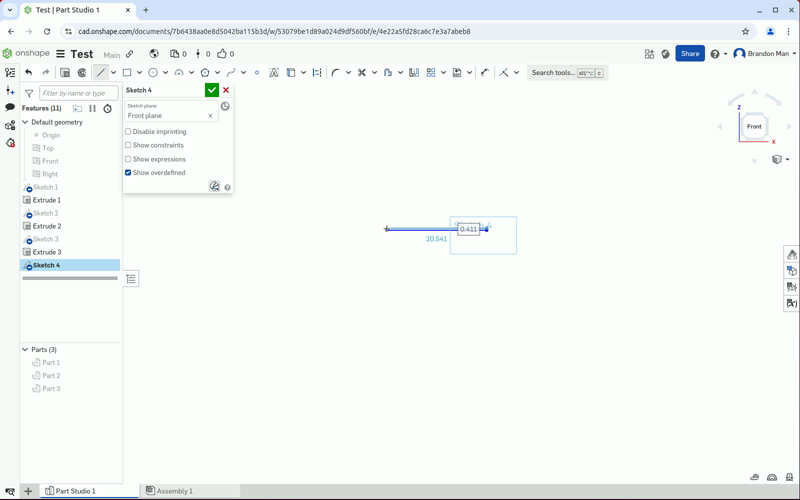
scroll(6)
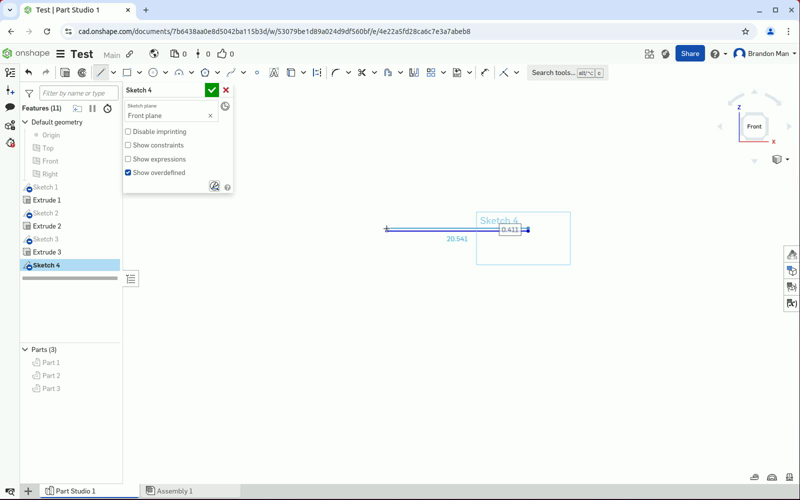
scroll(6)
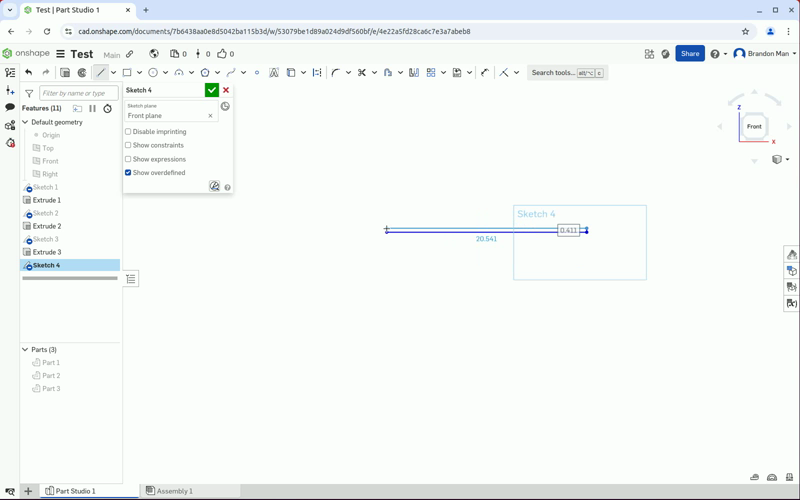
scroll(6)
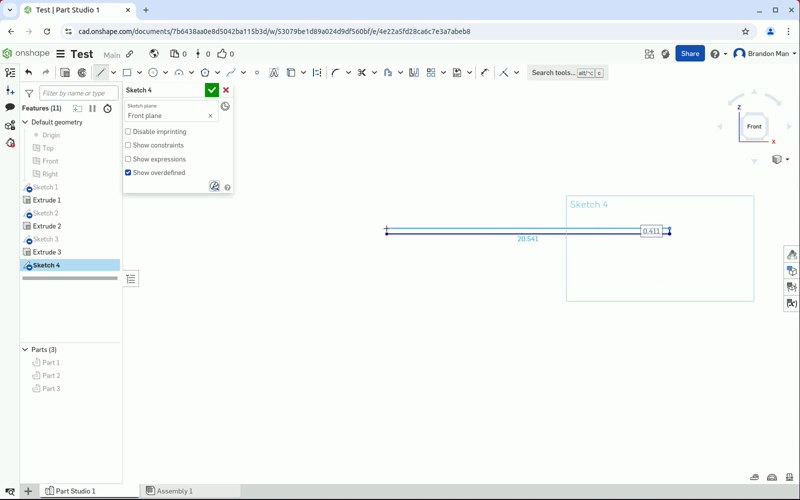
scroll(6)
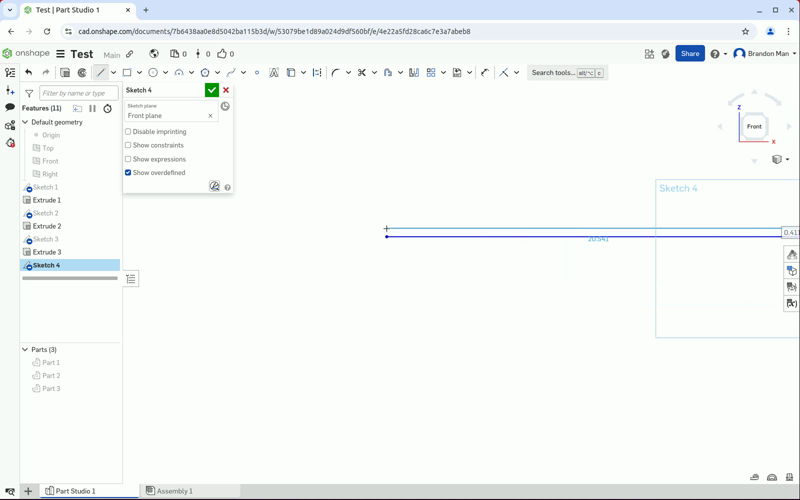
scroll(6)
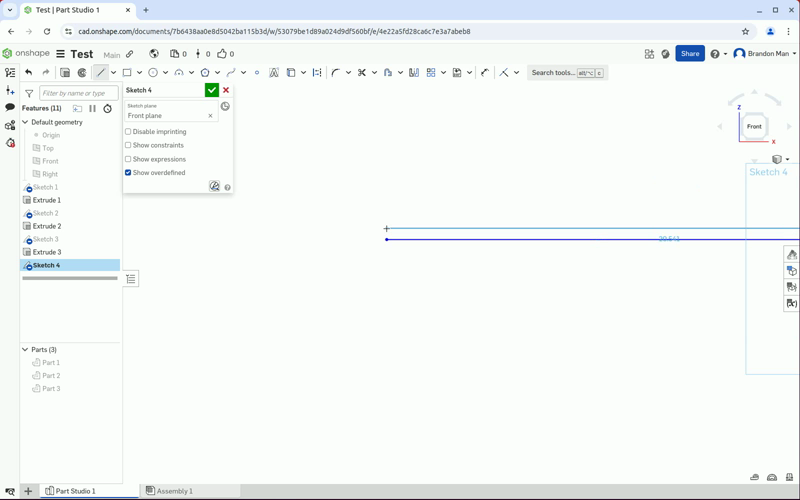
scroll(6)
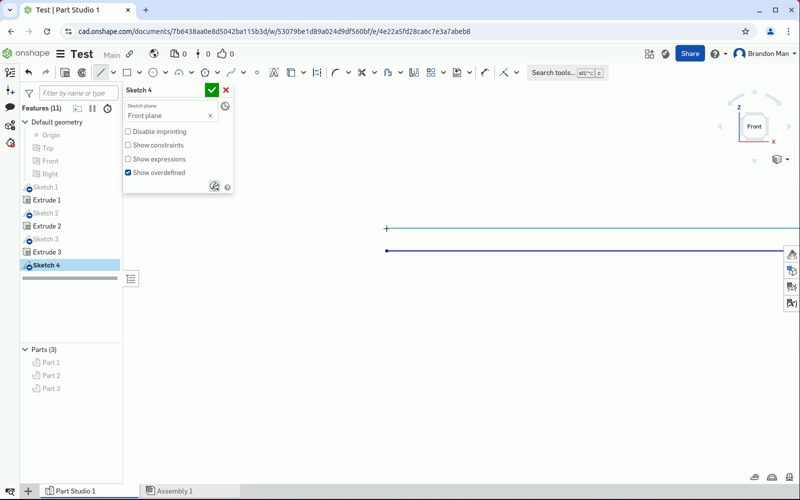
click(386, 228)
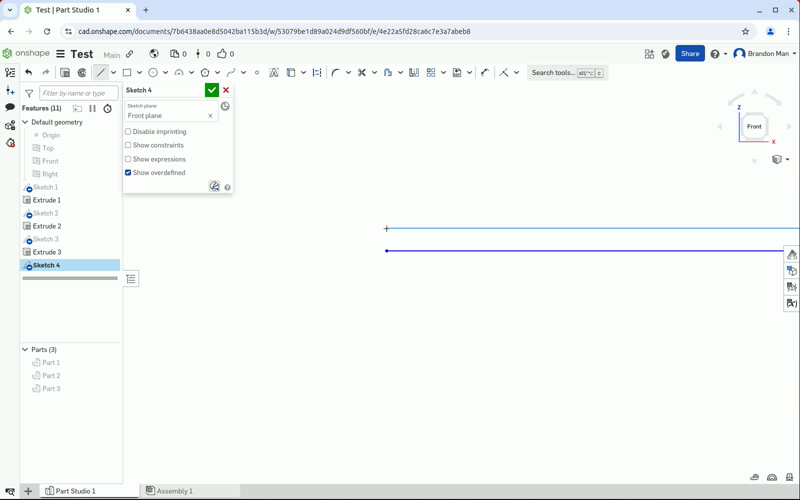
scroll(-6)
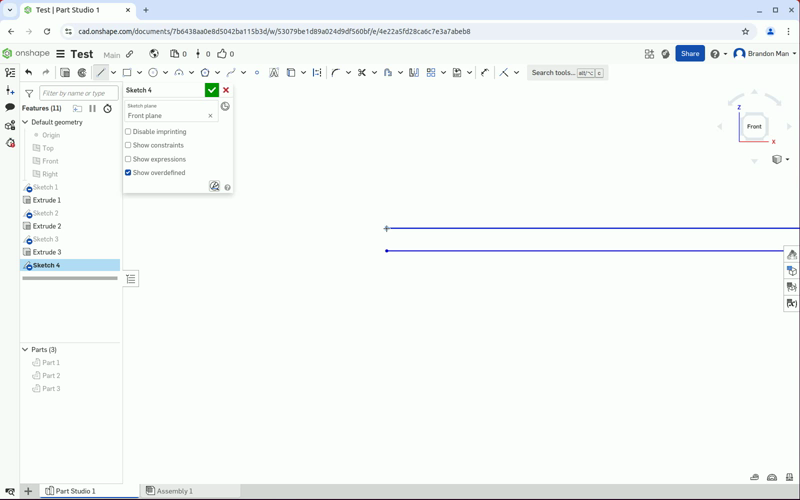
scroll(-6)
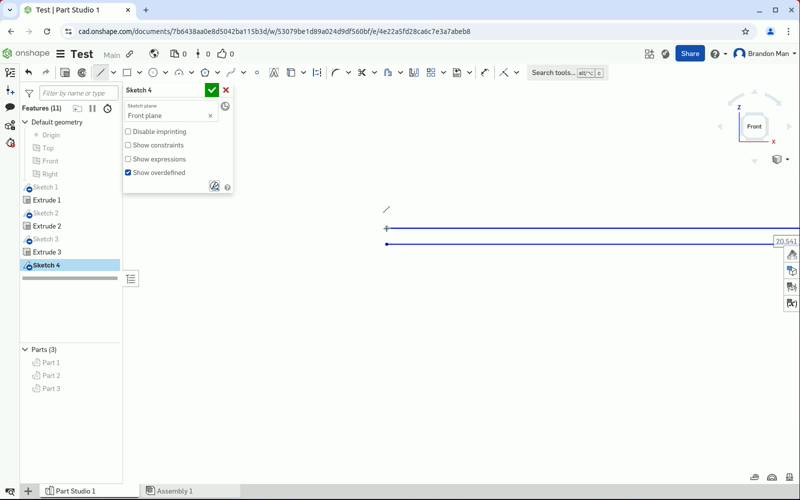
scroll(-6)
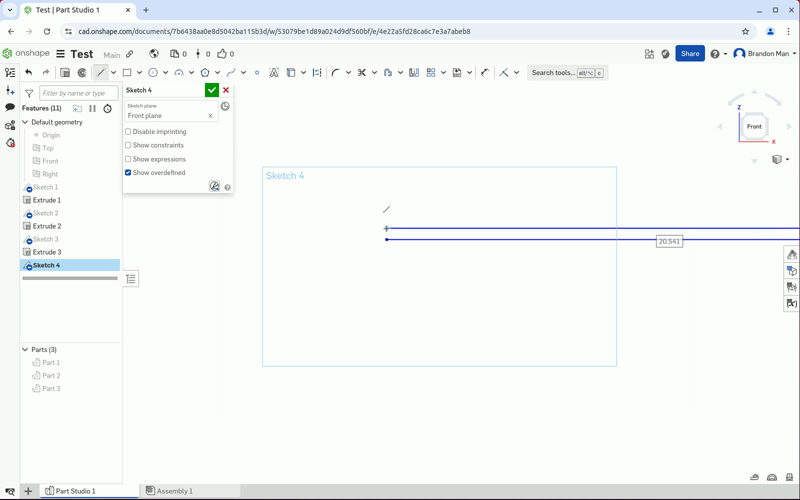
scroll(-6)
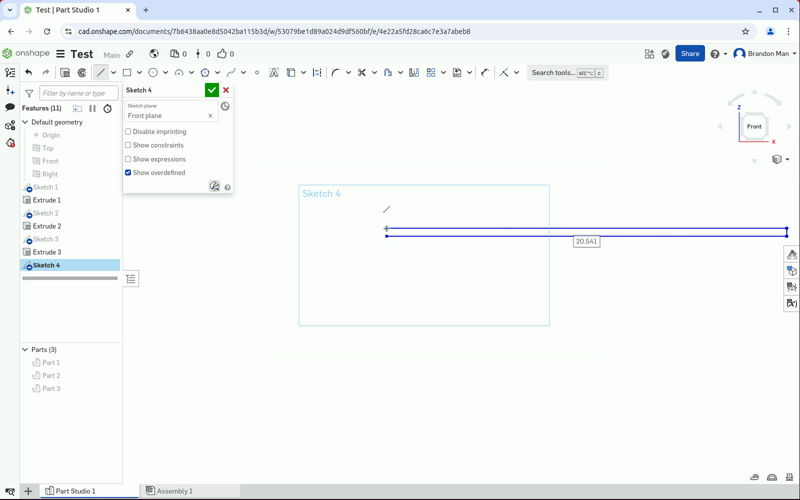
scroll(-6)
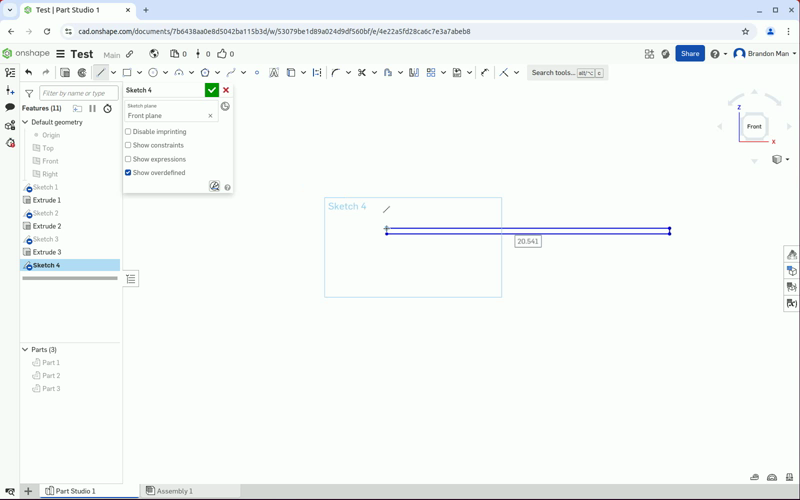
scroll(-6)
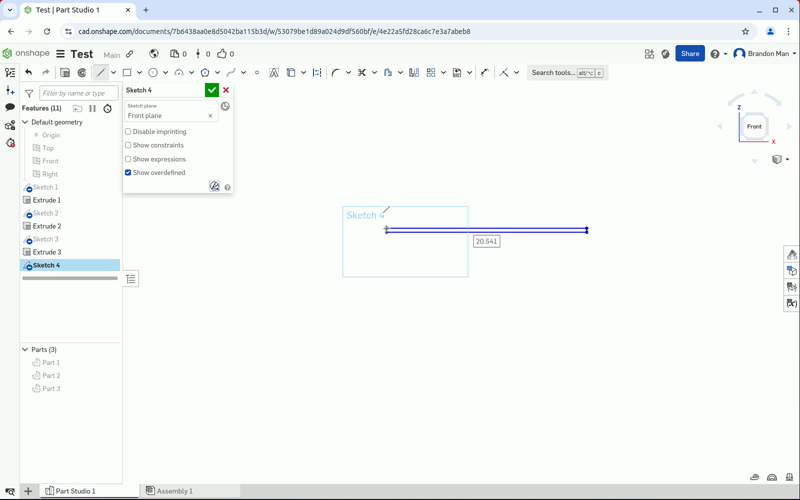
scroll(-6)
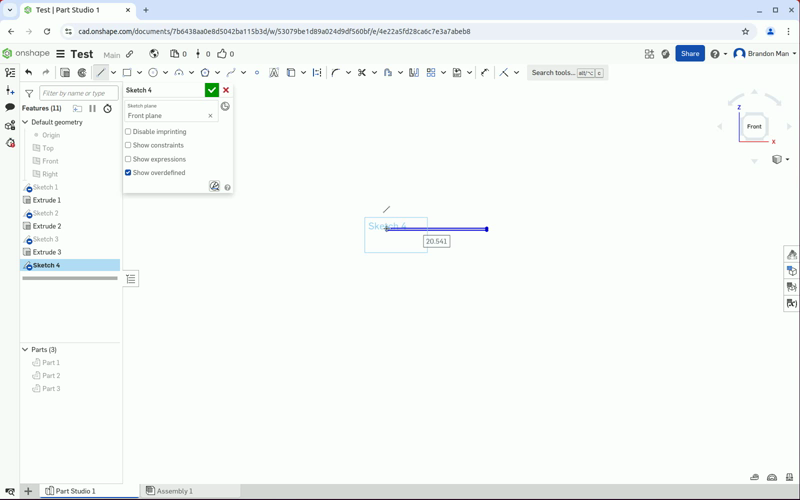
key_up(shift)
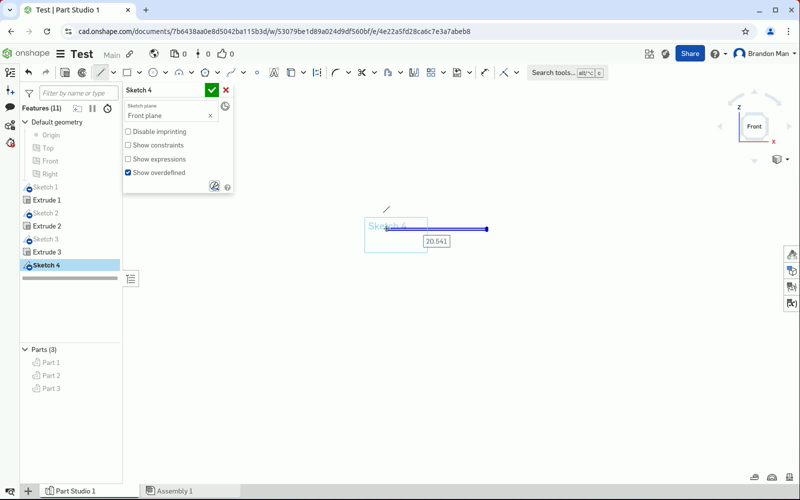
mouse_move(417, 228)
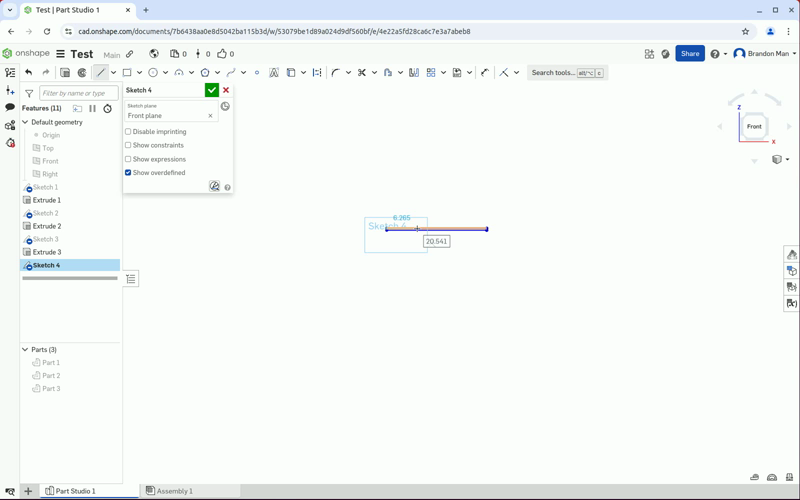
key_down(shift)
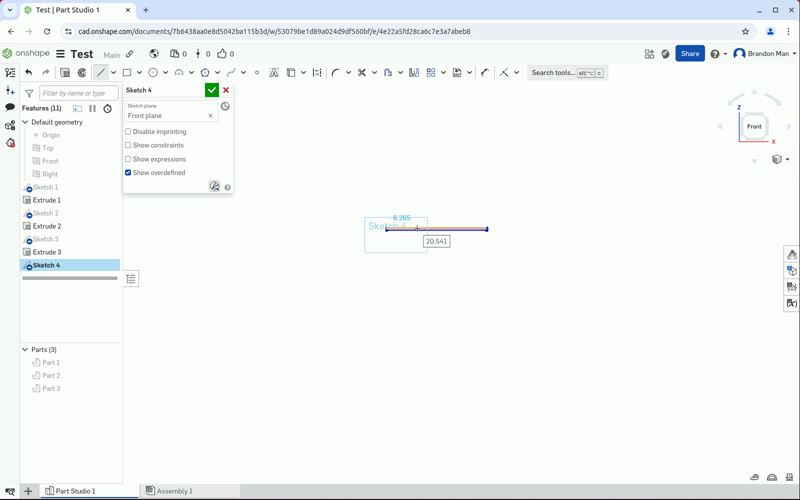
mouse_move(386, 230)
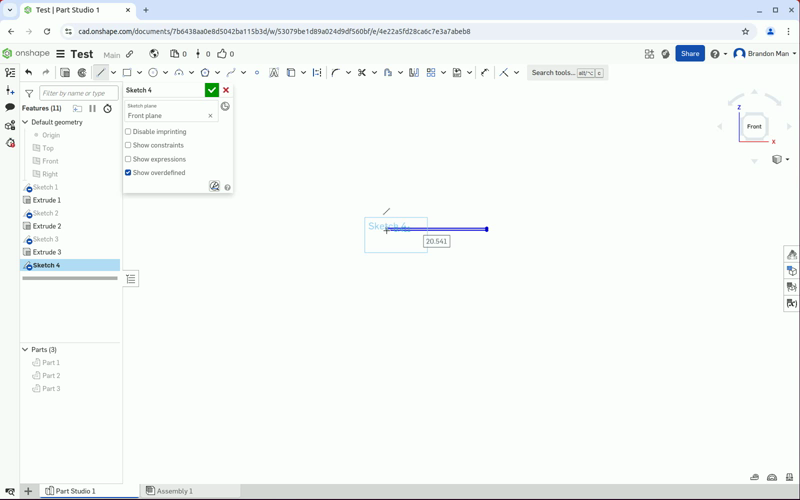
scroll(6)
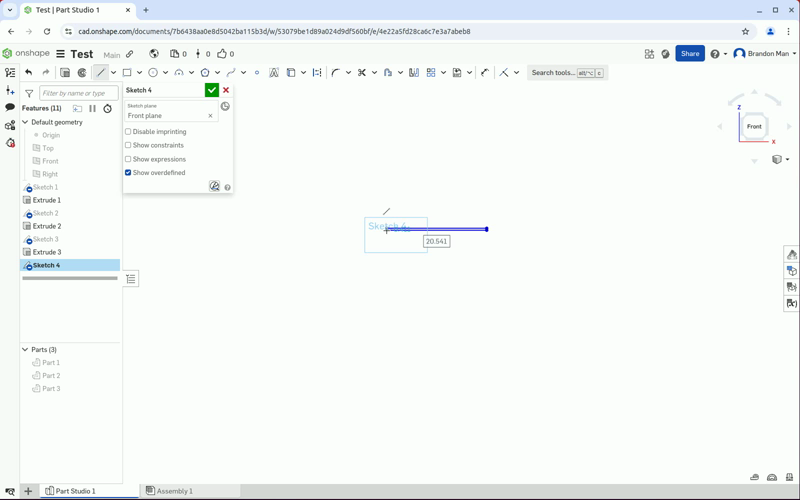
scroll(6)
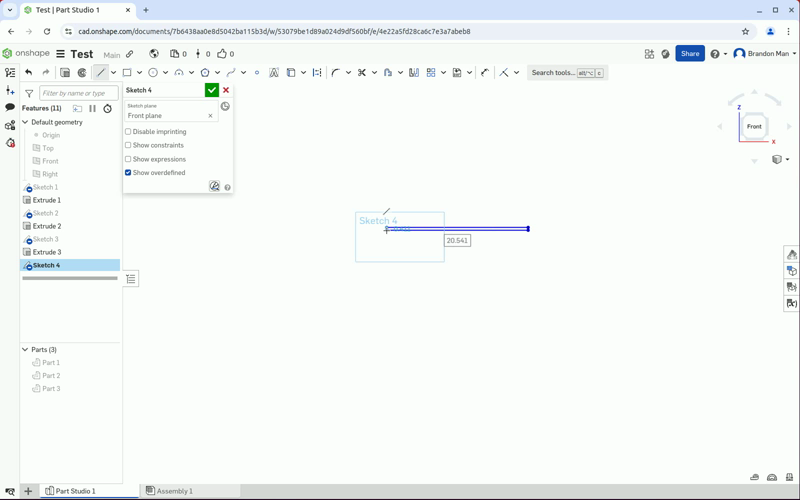
scroll(6)
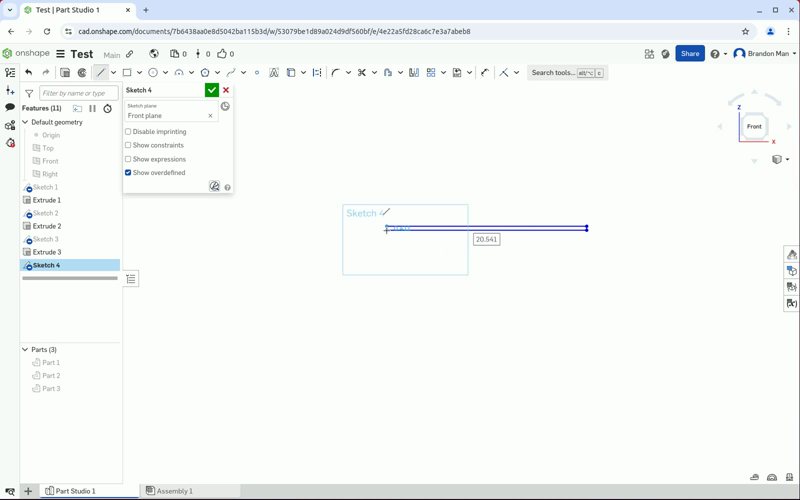
scroll(6)
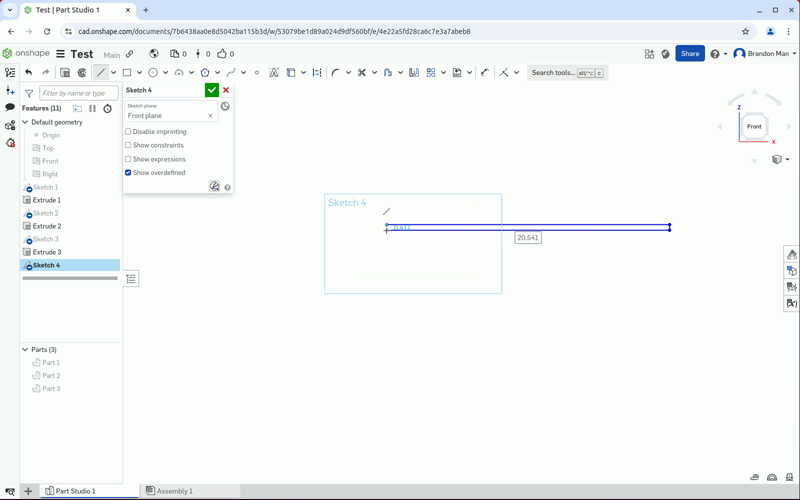
scroll(6)
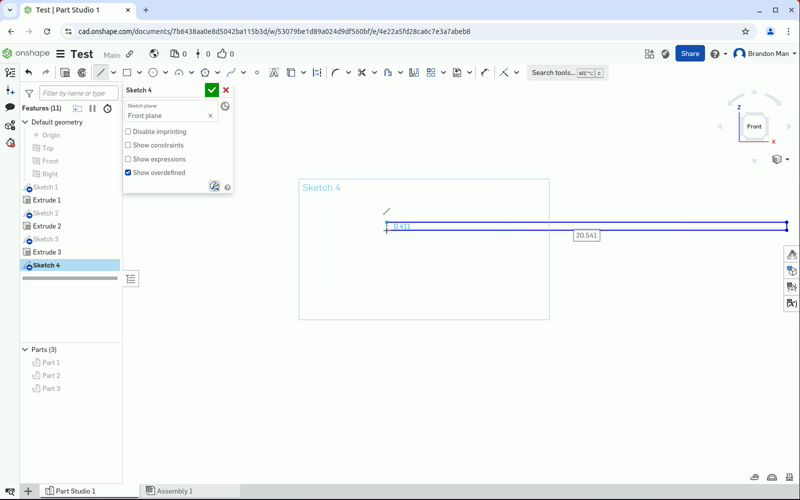
scroll(6)
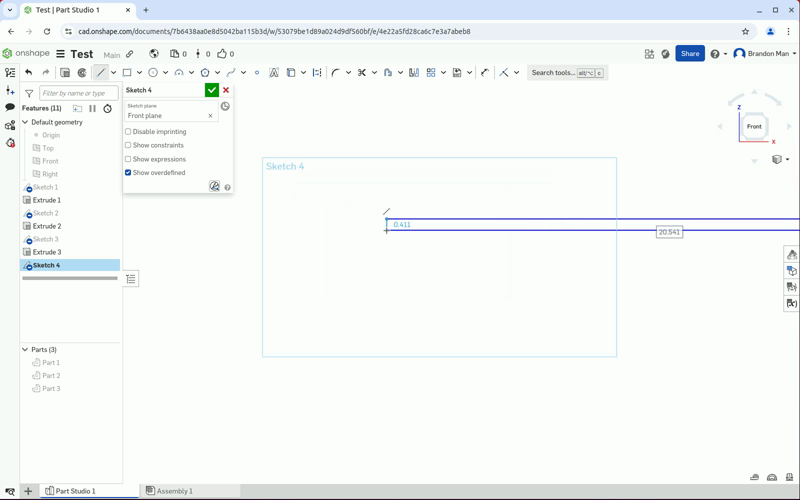
scroll(6)
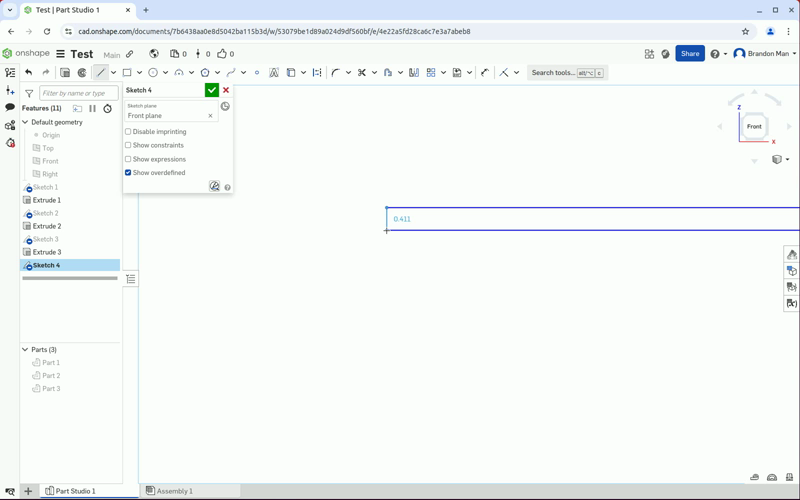
key_up(shift)
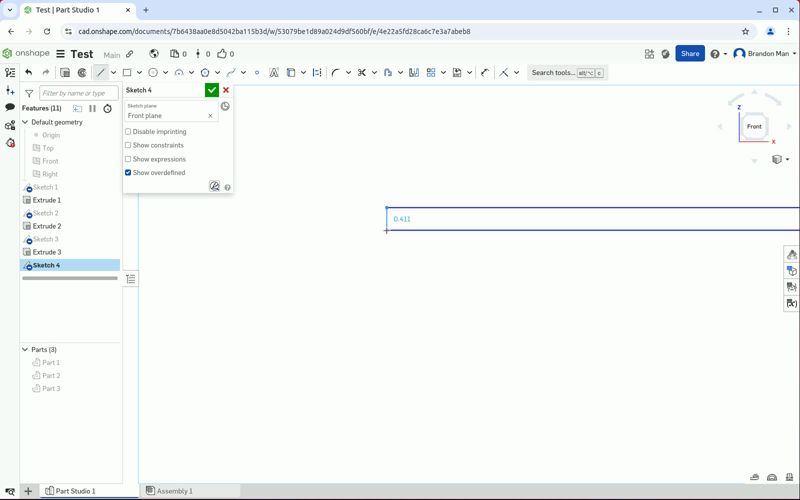
click(386, 230)
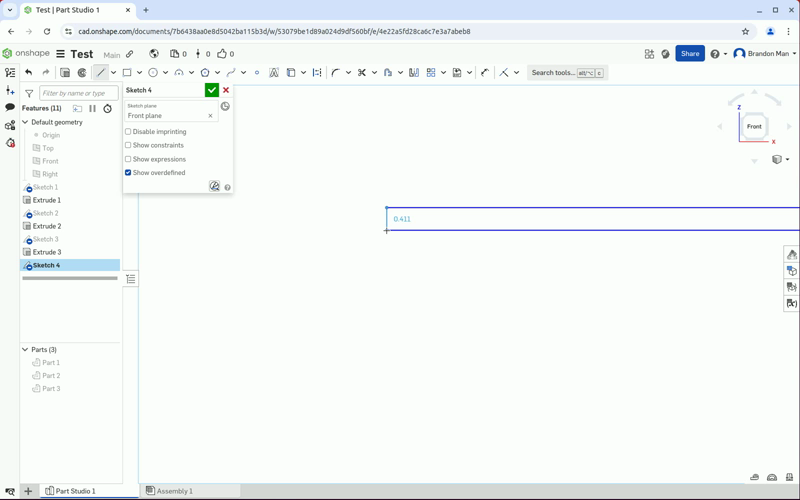
scroll(-6)
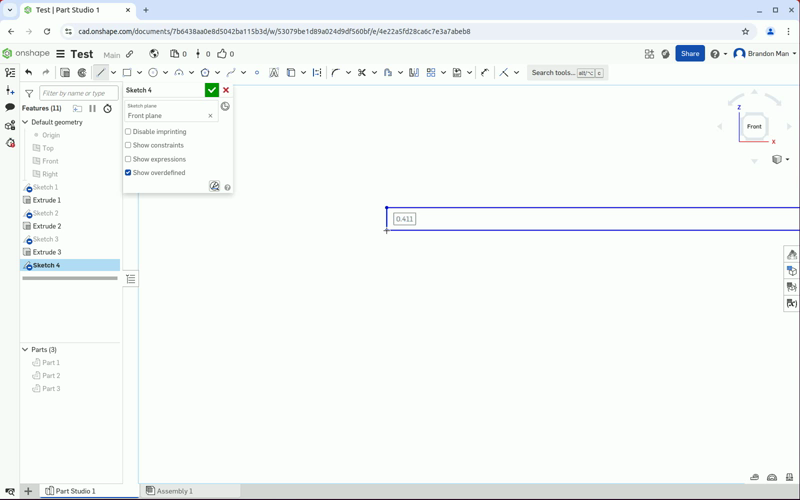
scroll(-6)
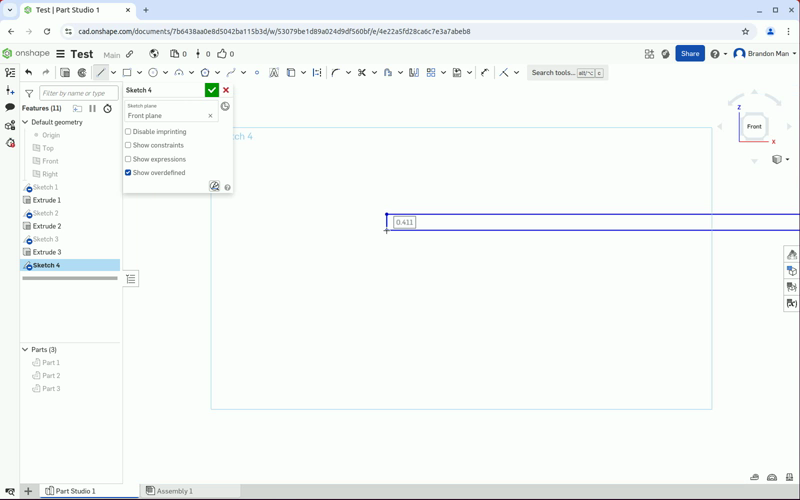
scroll(-6)
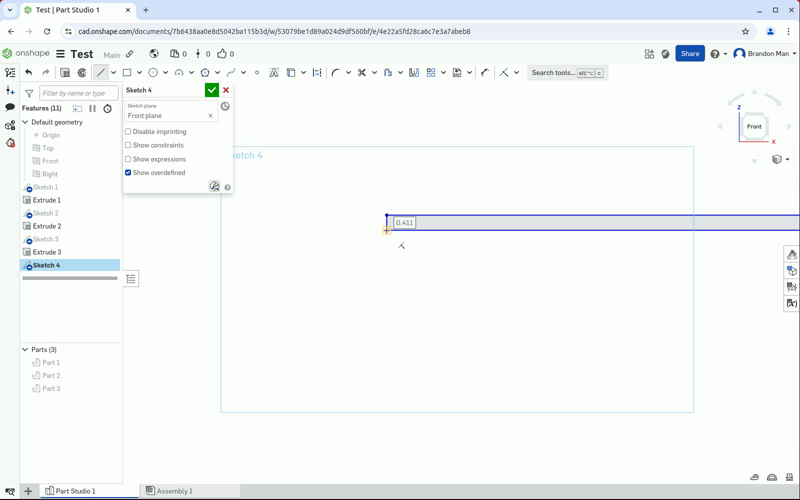
scroll(-6)
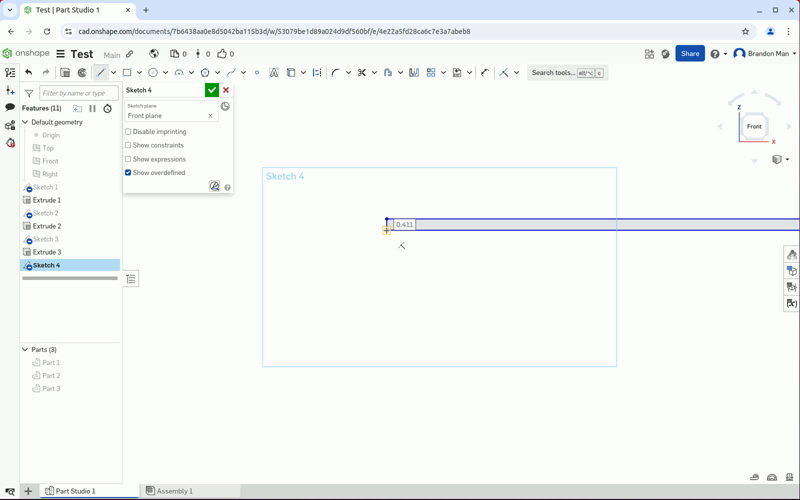
scroll(-6)
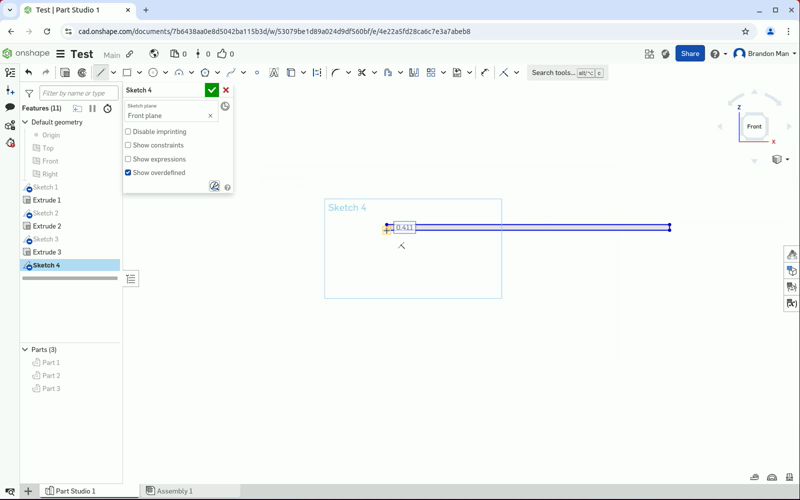
scroll(-6)
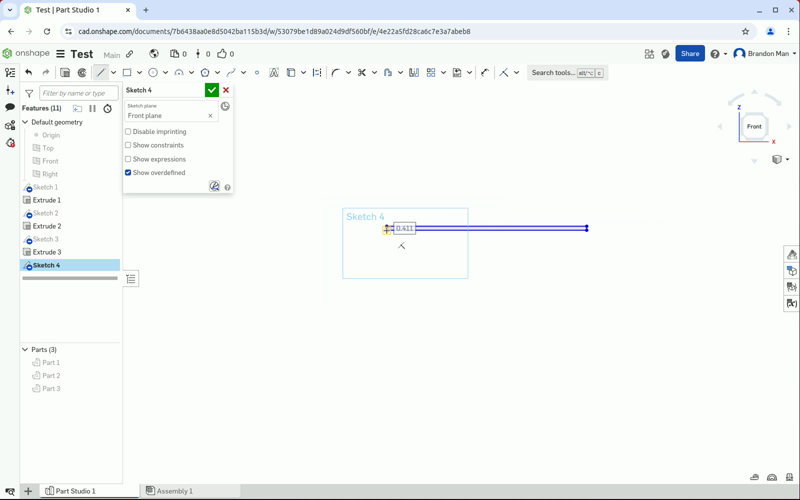
scroll(-6)
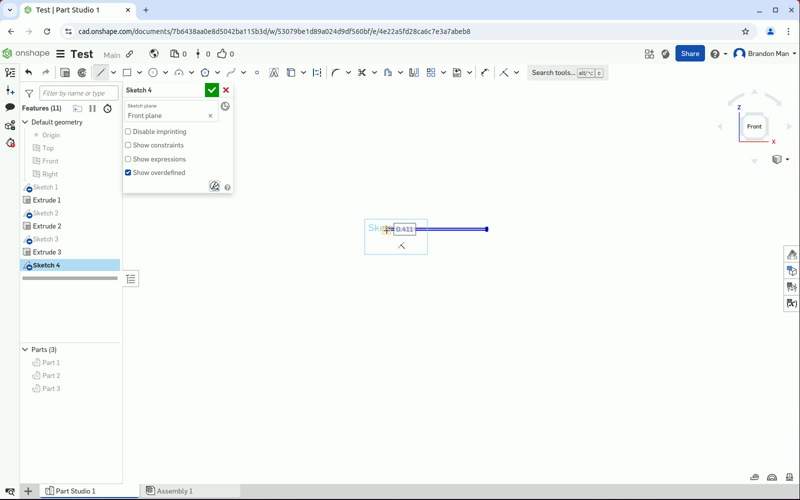
key(esc)
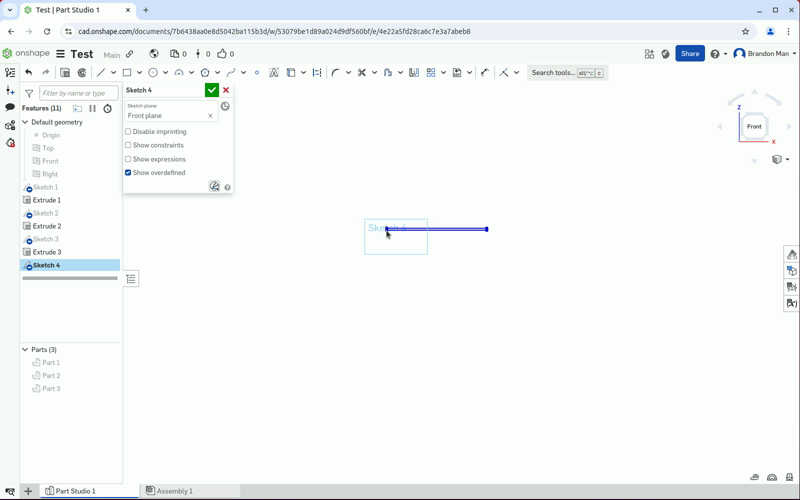
key(c)
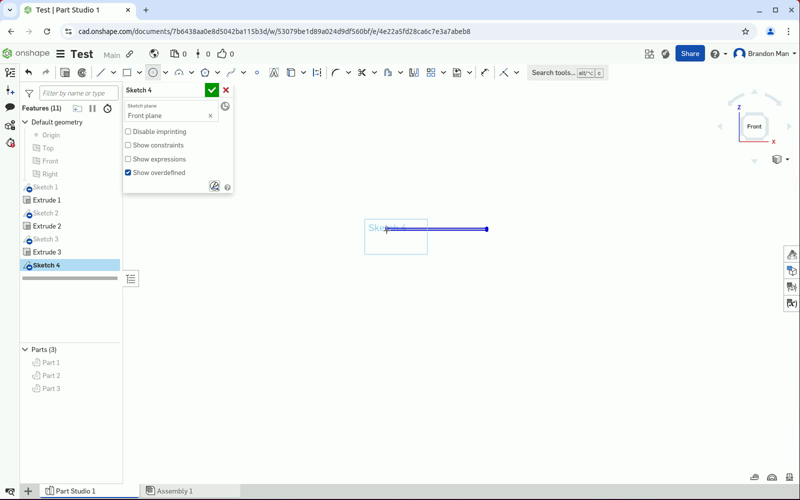
key_down(shift)
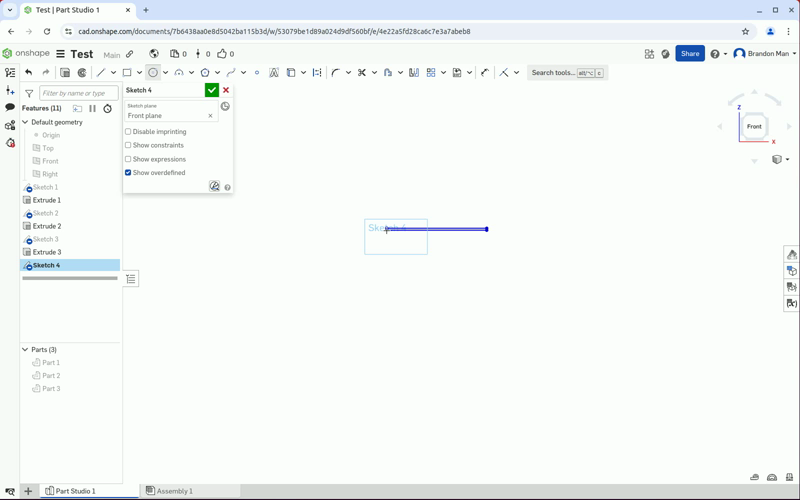
mouse_move(437, 229)
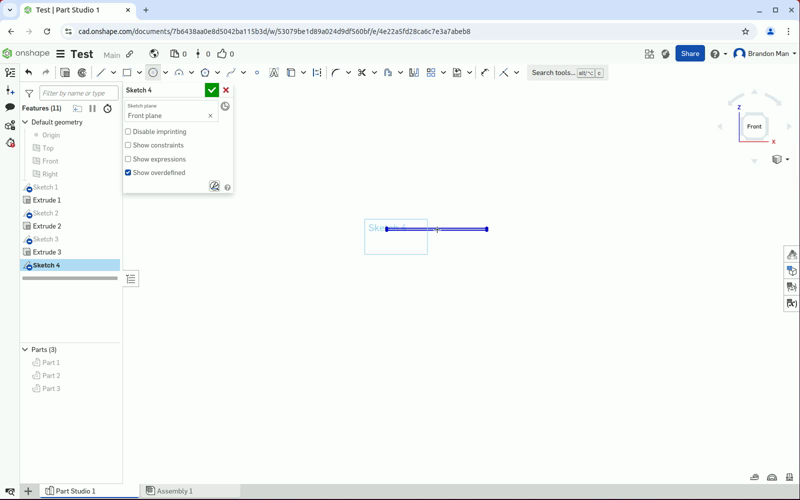
click(437, 229)
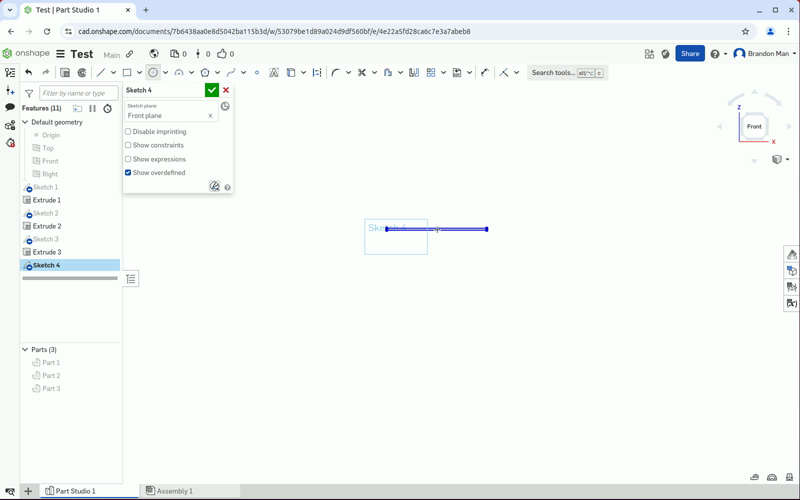
key_up(shift)
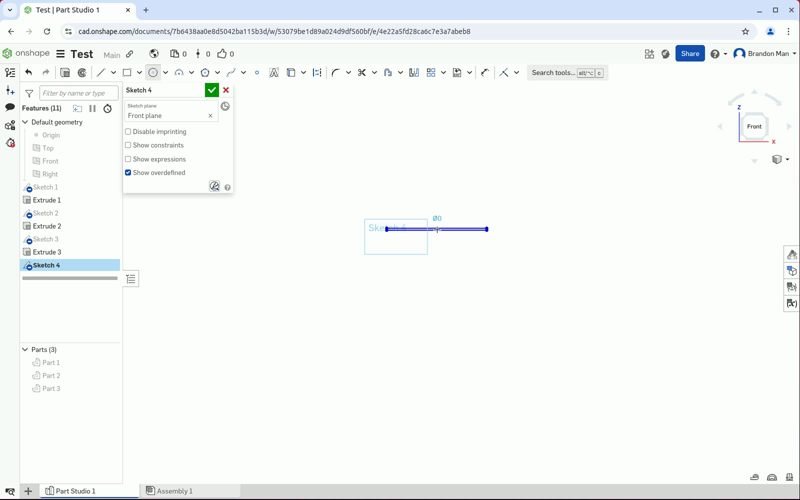
mouse_move(438, 229)
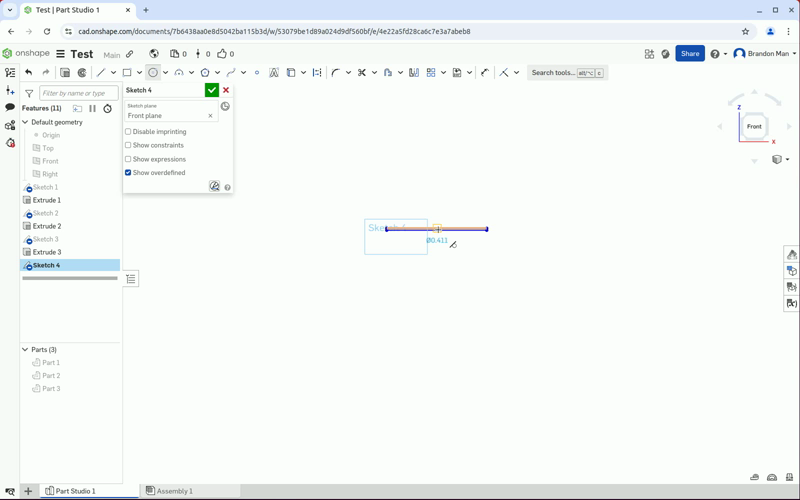
scroll(6)
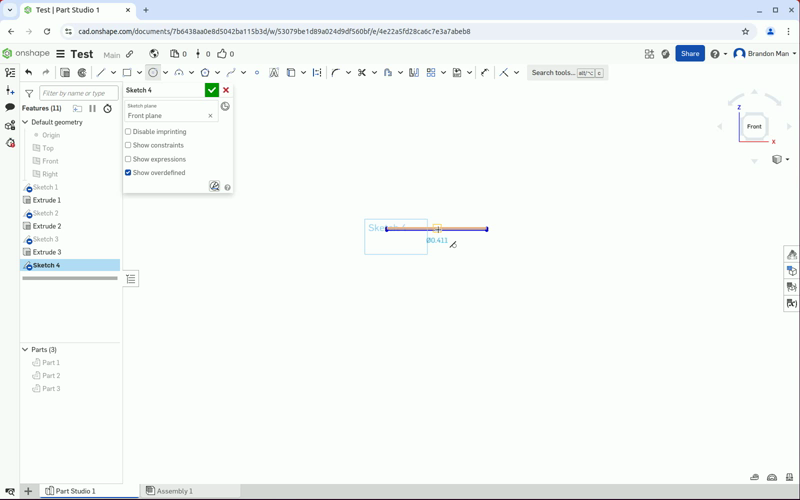
scroll(6)
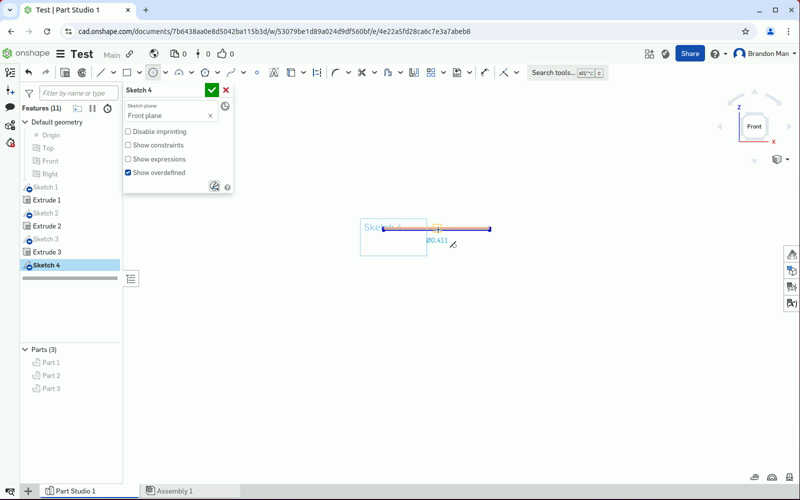
scroll(6)
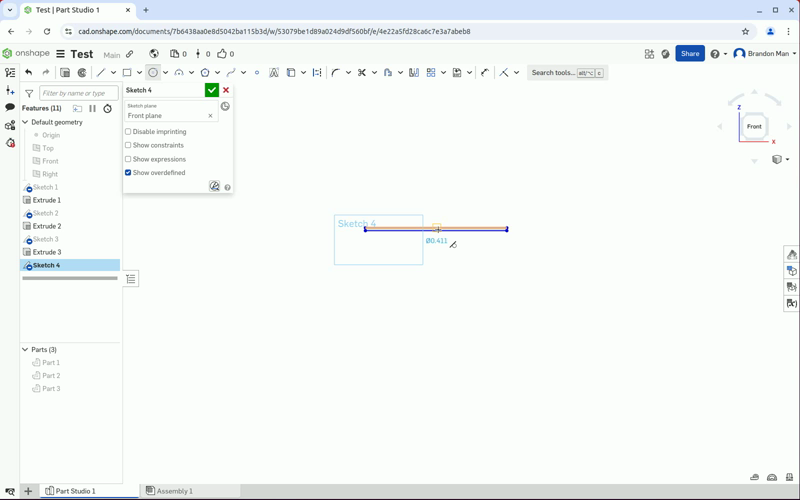
scroll(6)
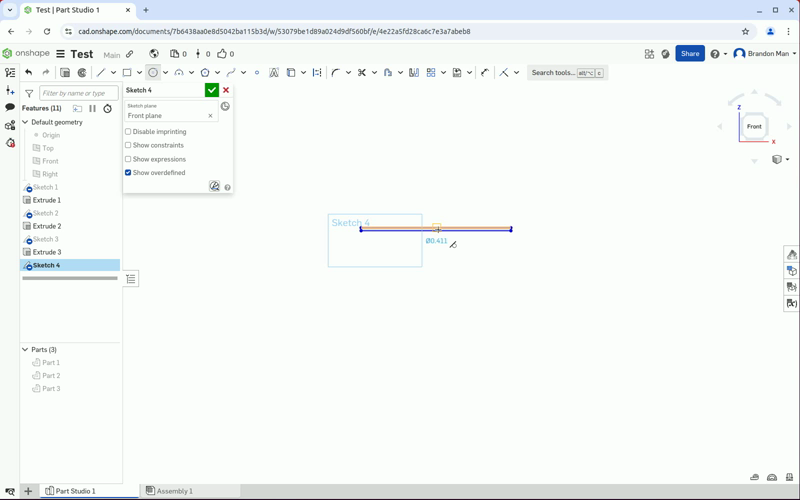
scroll(6)
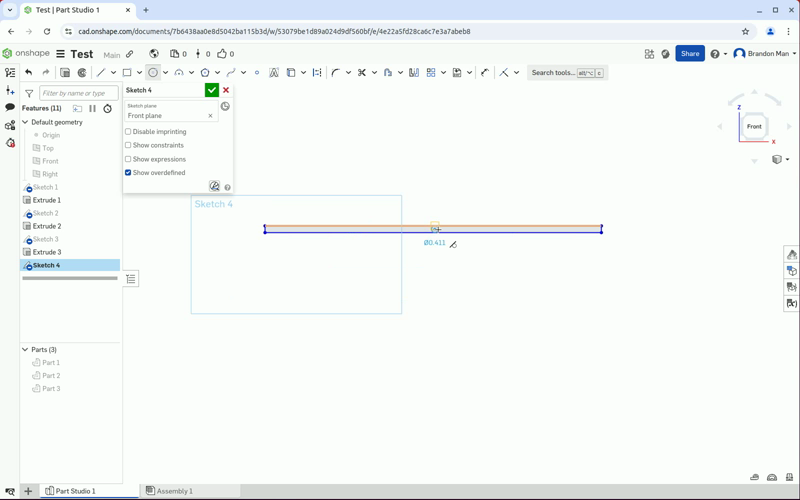
scroll(6)
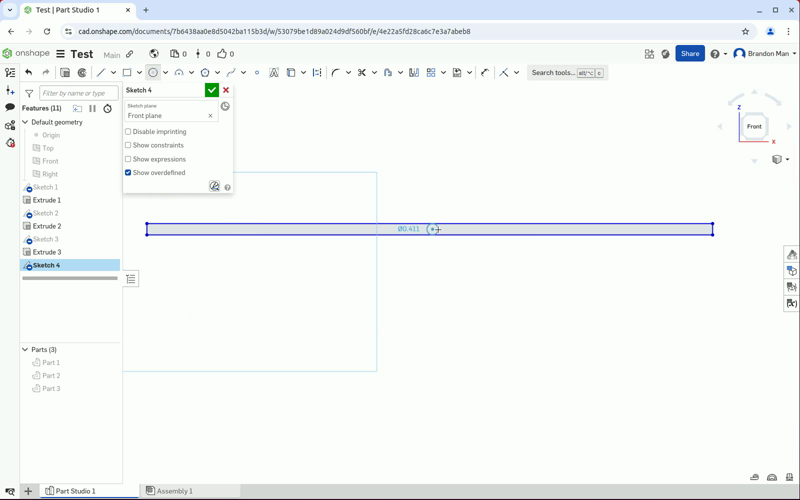
scroll(6)
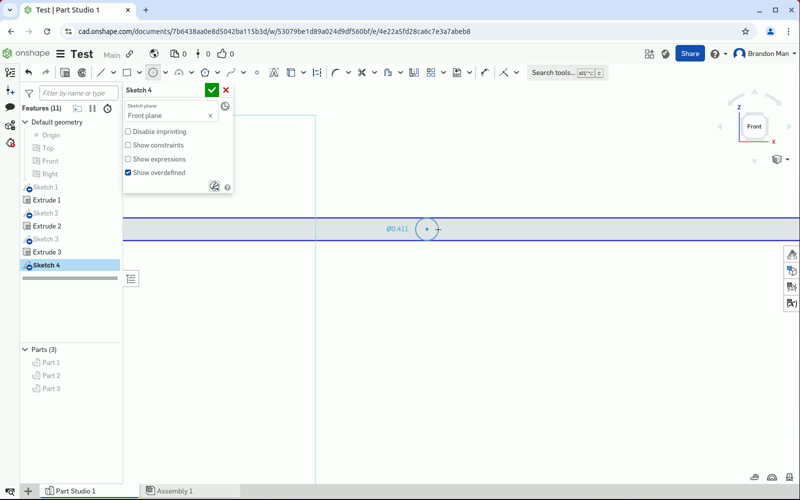
click(438, 229)
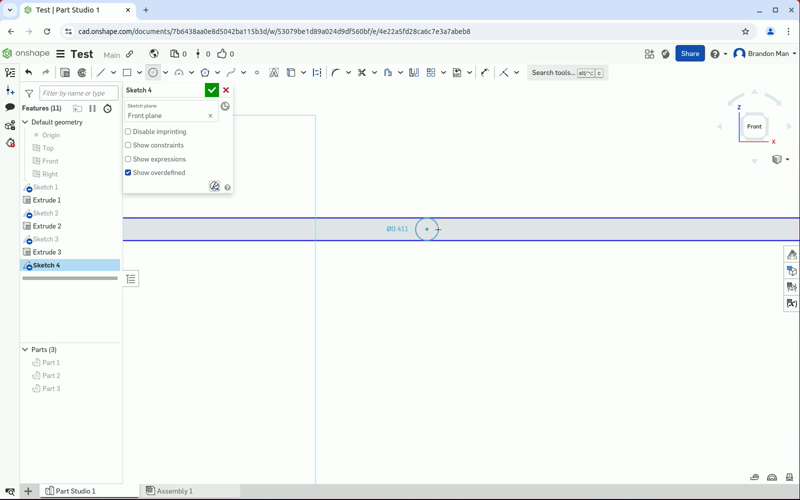
scroll(-6)
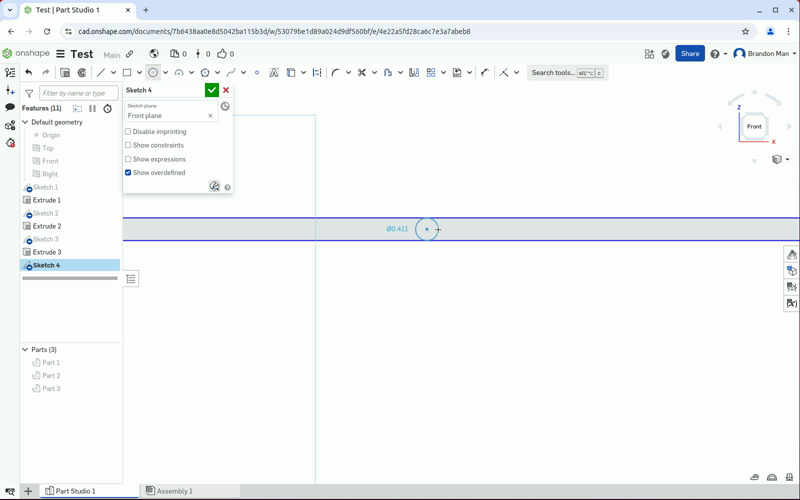
scroll(-6)
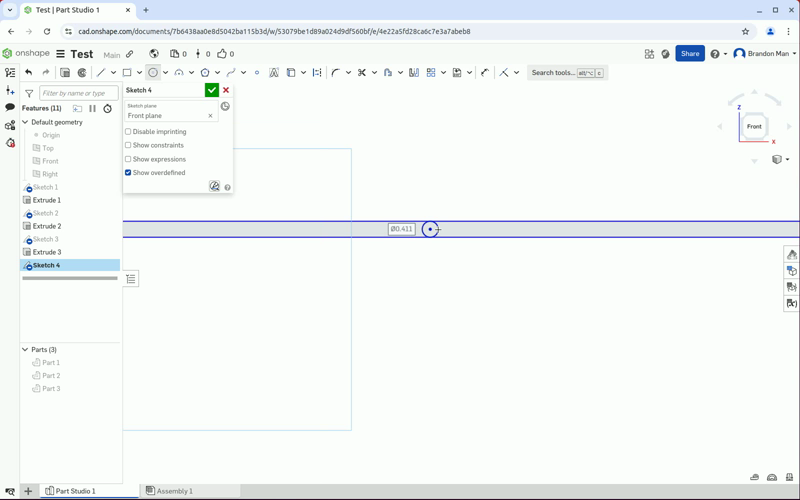
scroll(-6)
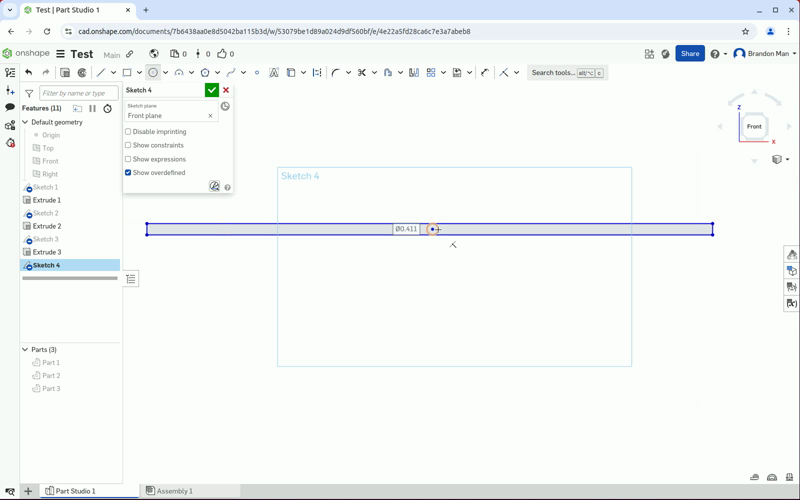
scroll(-6)
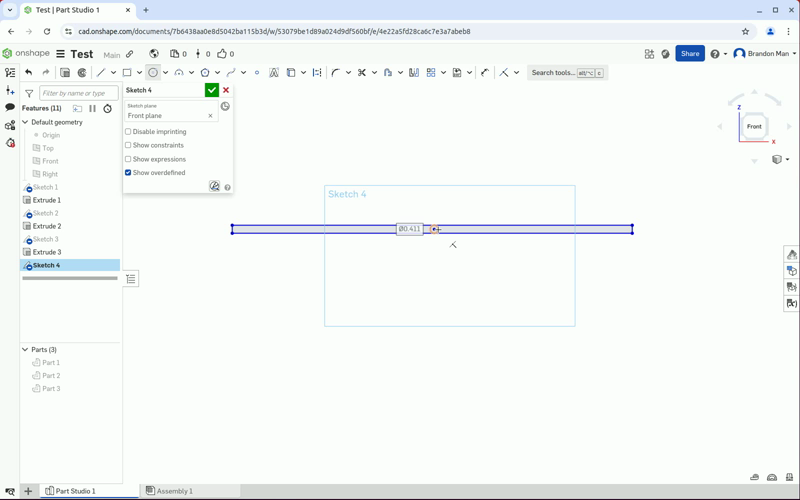
scroll(-6)
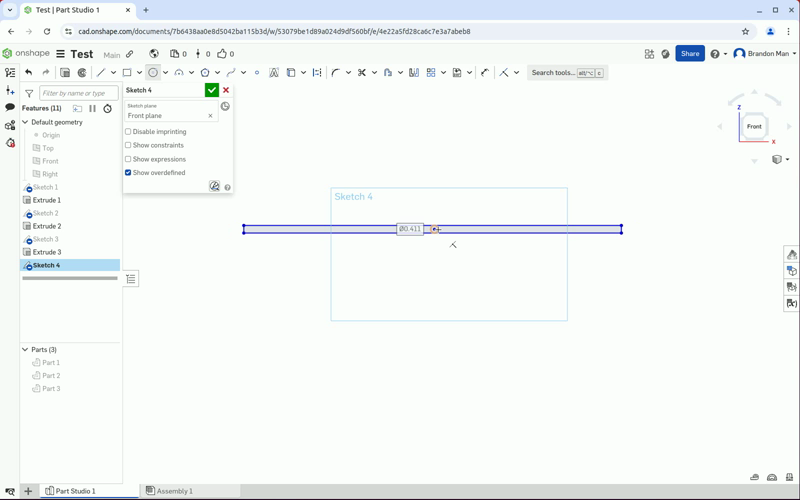
scroll(-6)
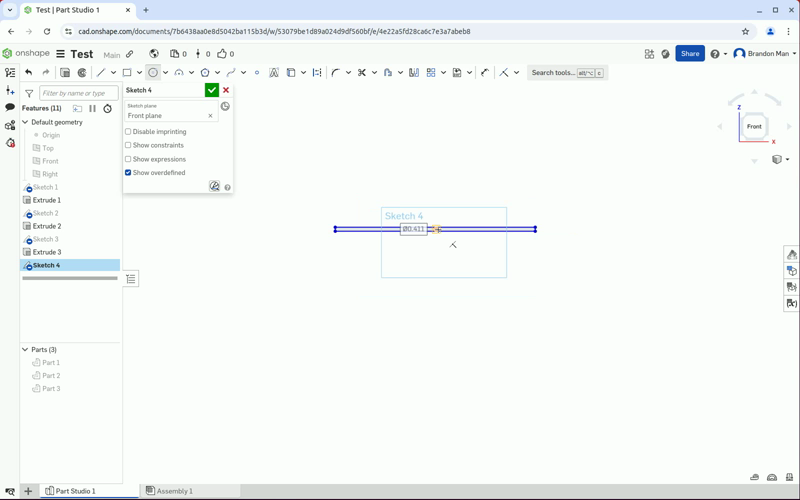
scroll(-6)
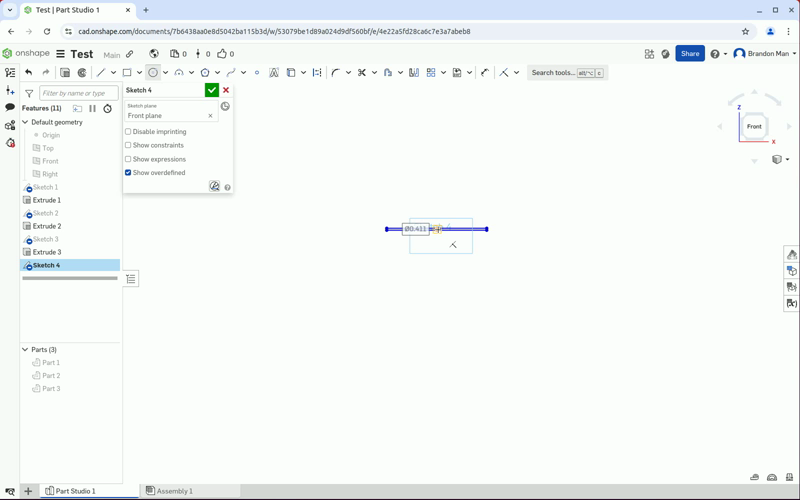
key(esc)
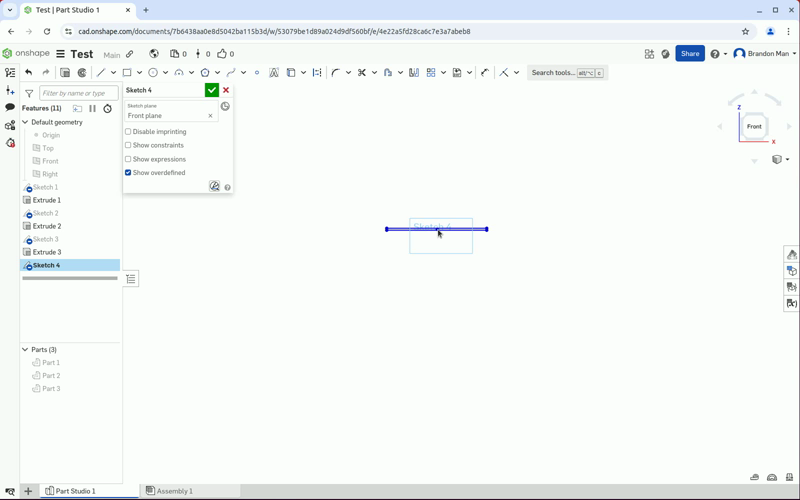
mouse_move(481, 229)
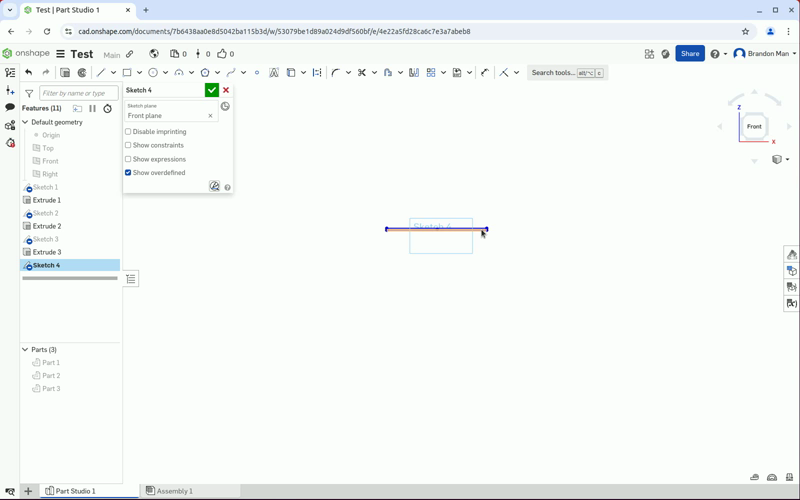
scroll(6)
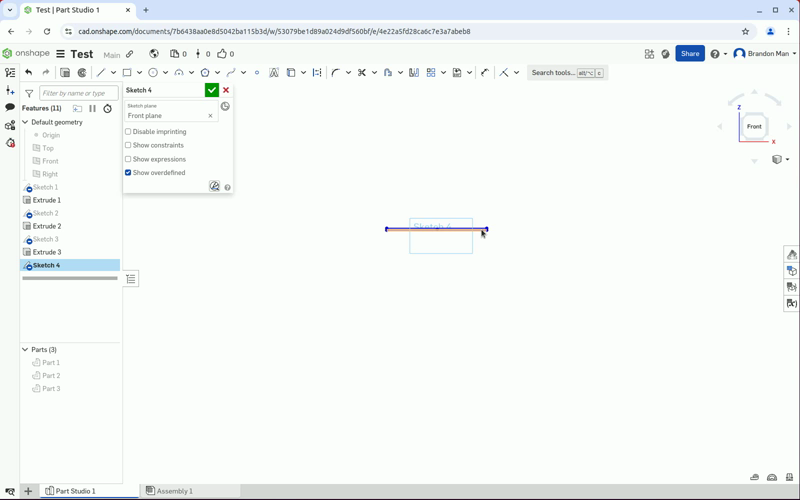
scroll(6)
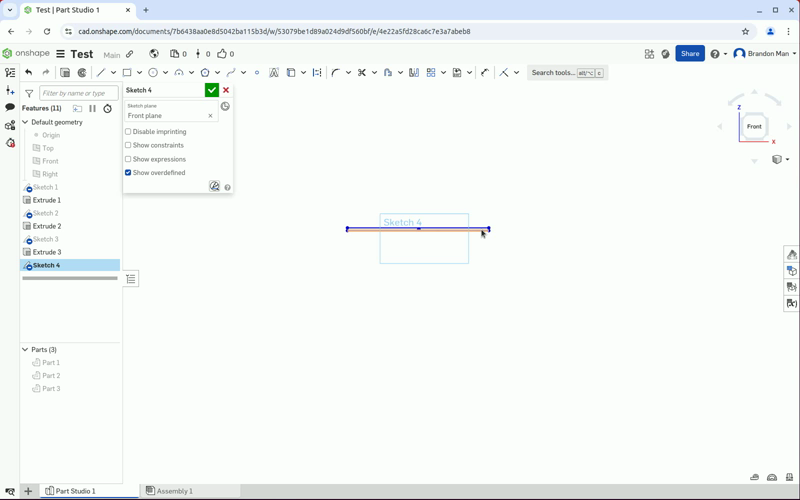
scroll(6)
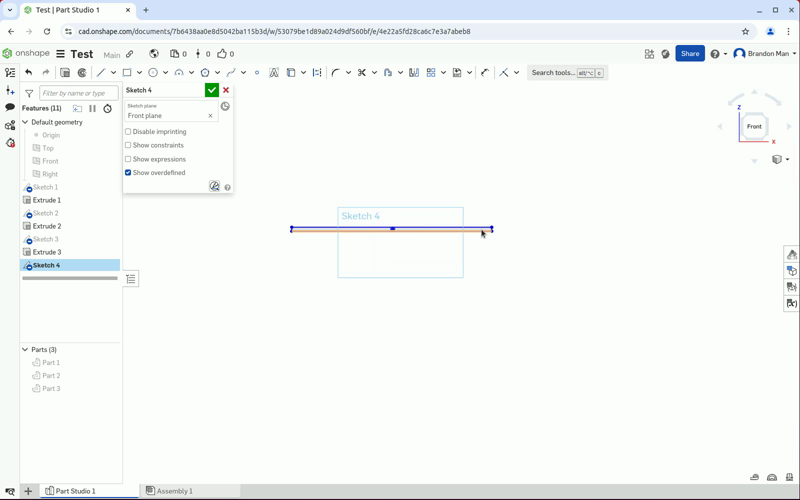
scroll(6)
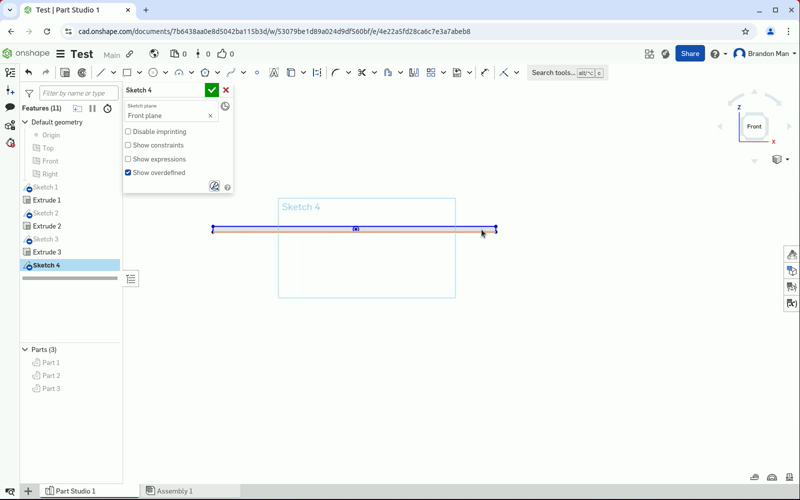
scroll(6)
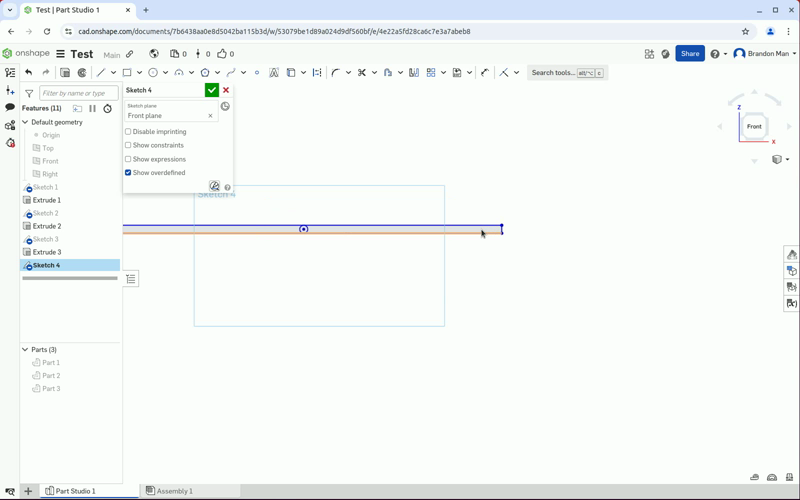
scroll(6)
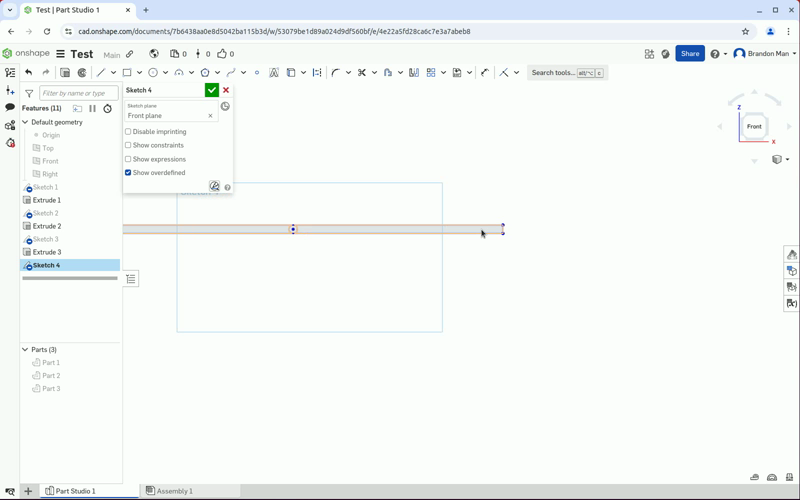
scroll(6)
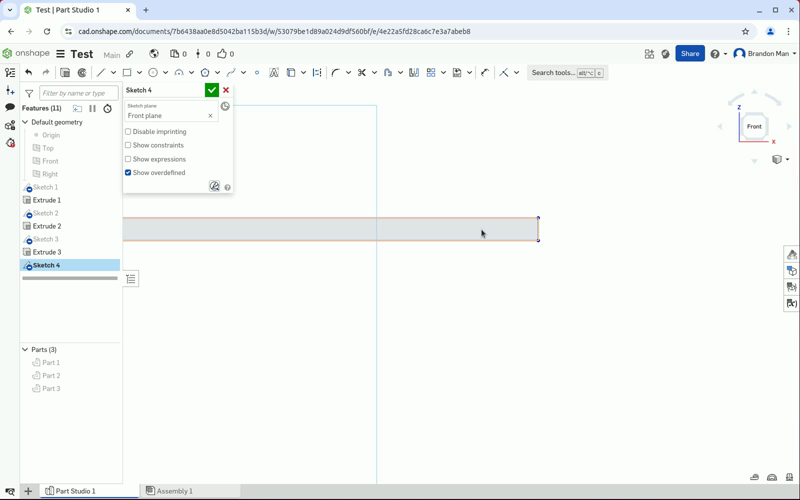
click(481, 229)
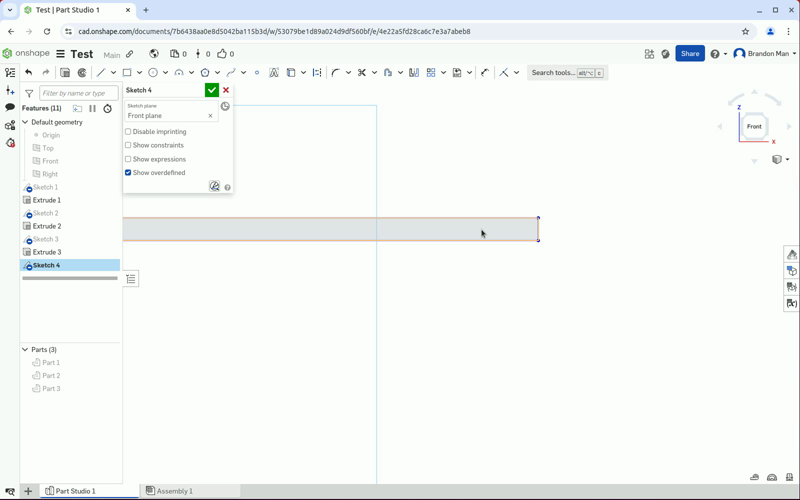
scroll(-6)
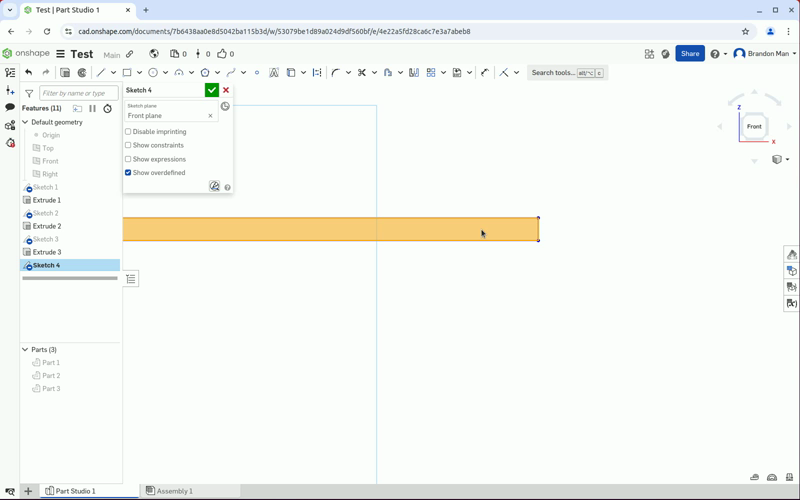
scroll(-6)
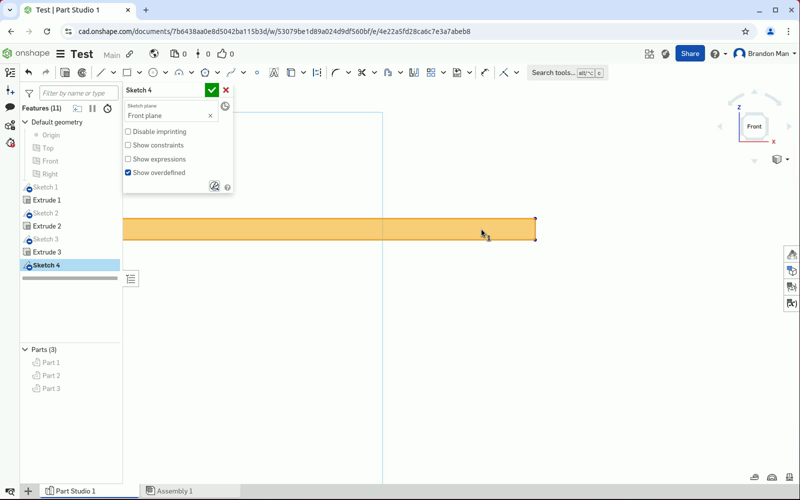
scroll(-6)
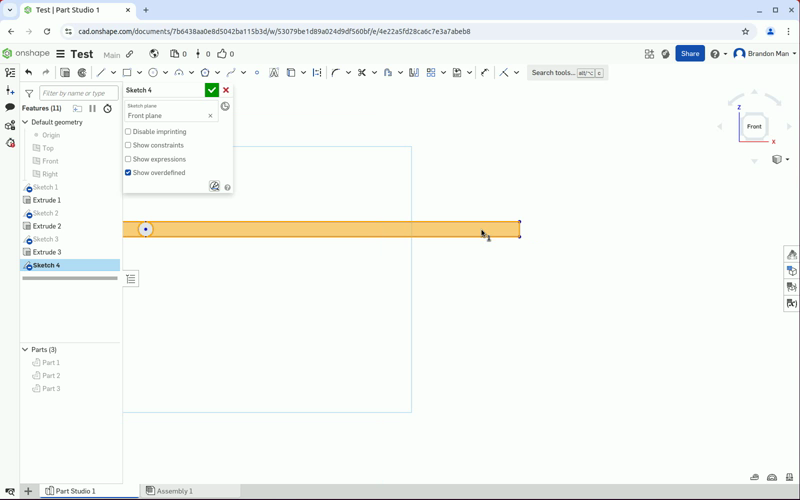
scroll(-6)
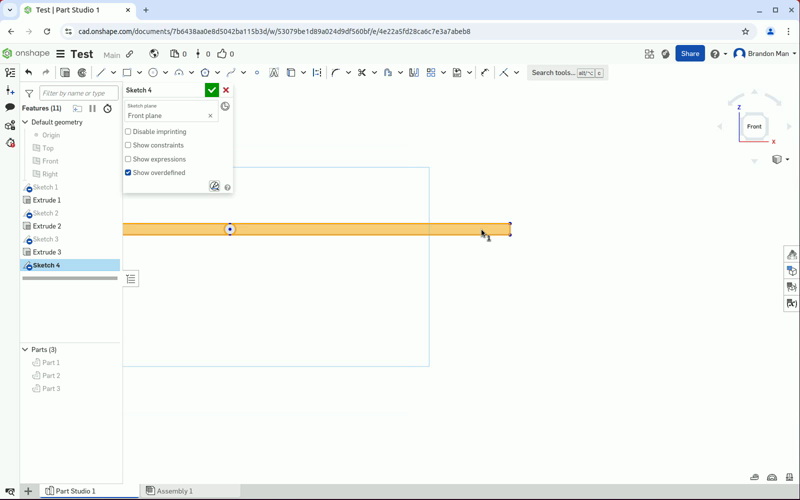
scroll(-6)
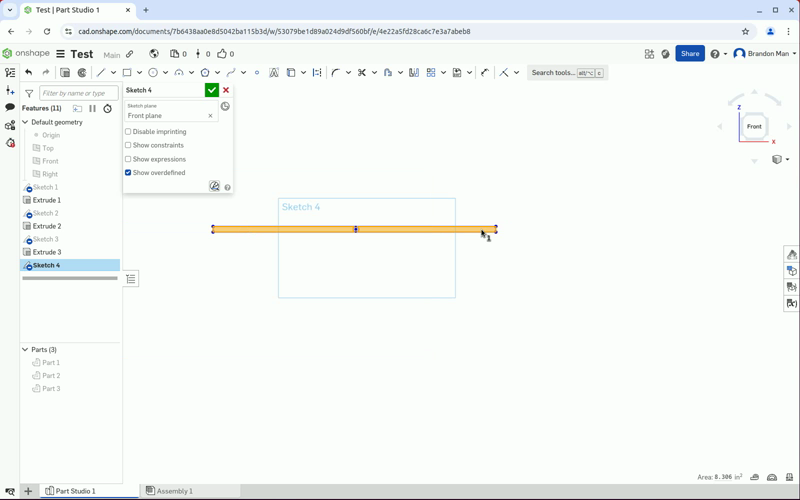
scroll(-6)
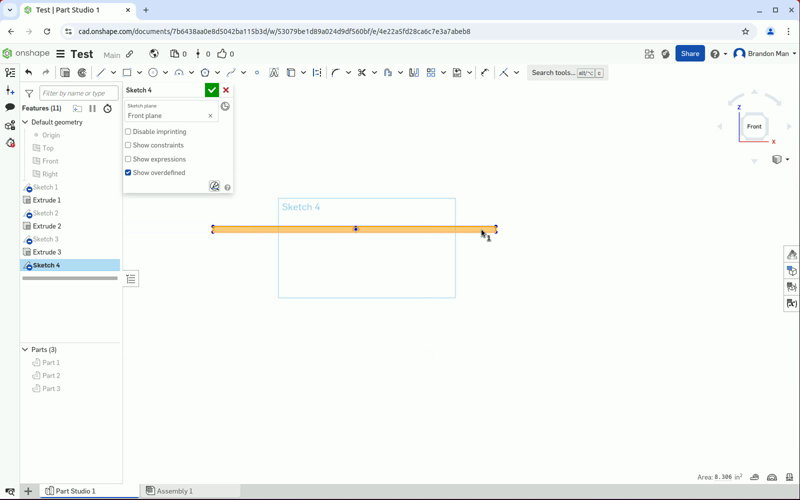
scroll(-6)
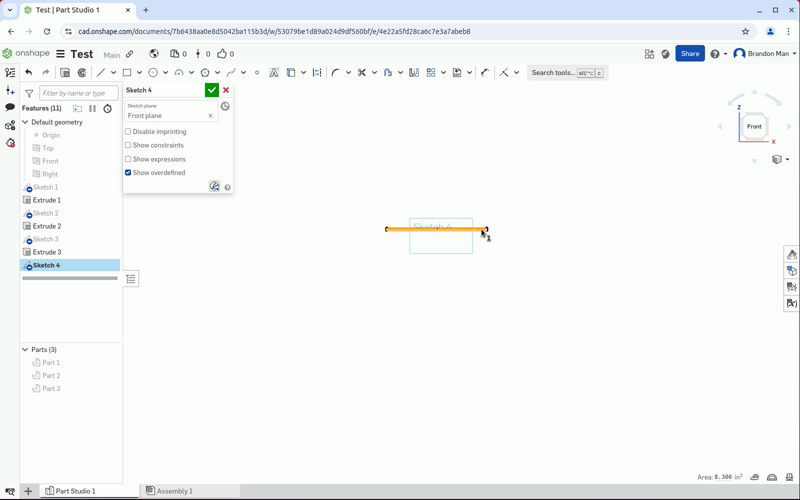
mouse_move(73, 352)
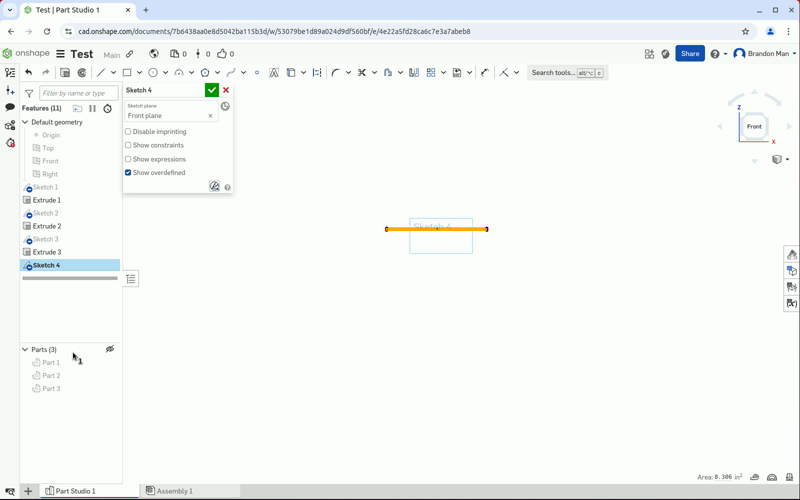
key(shift+y)
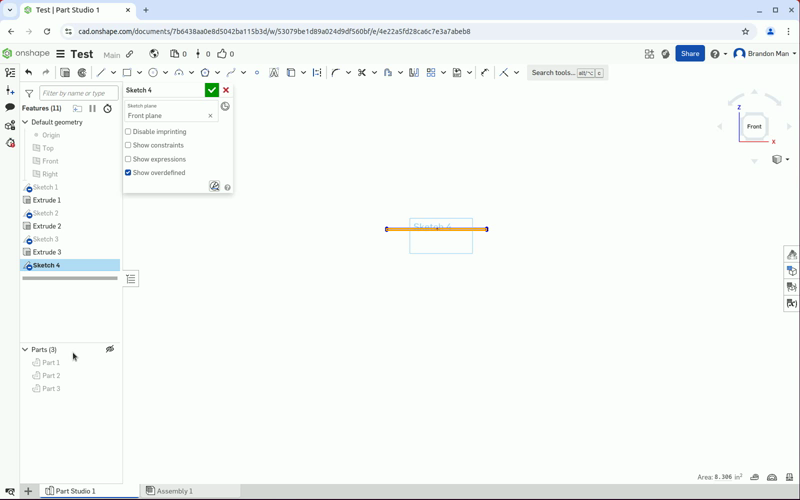
key(shift+e)
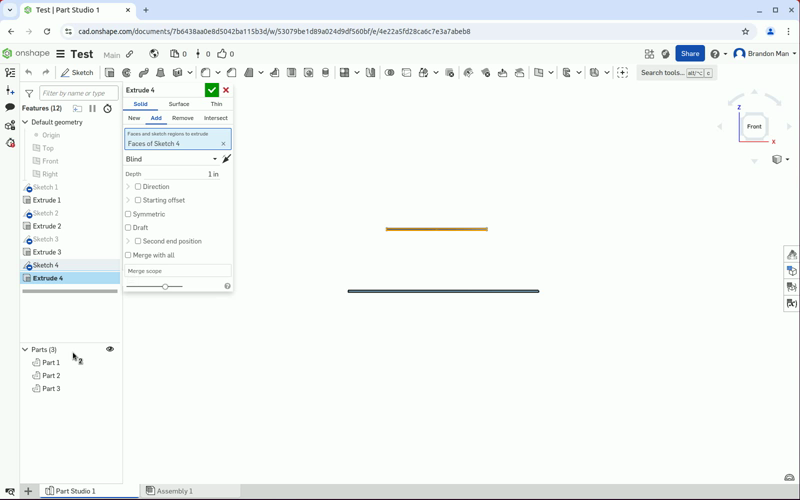
mouse_move(143, 106)
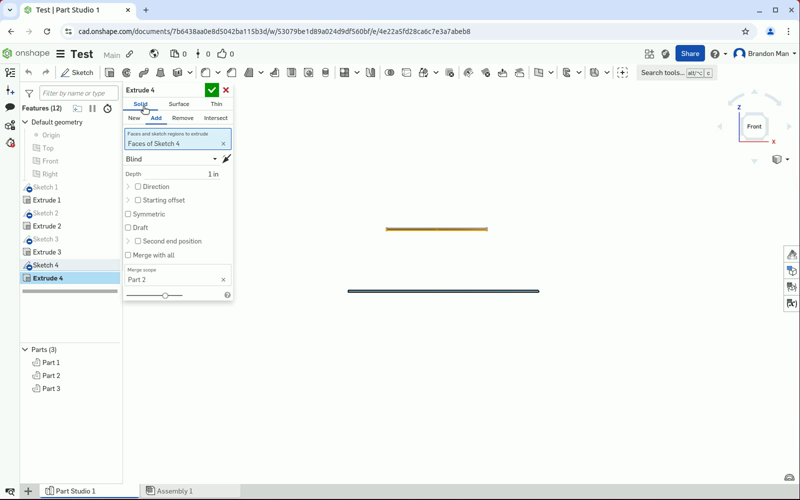
click(143, 106)
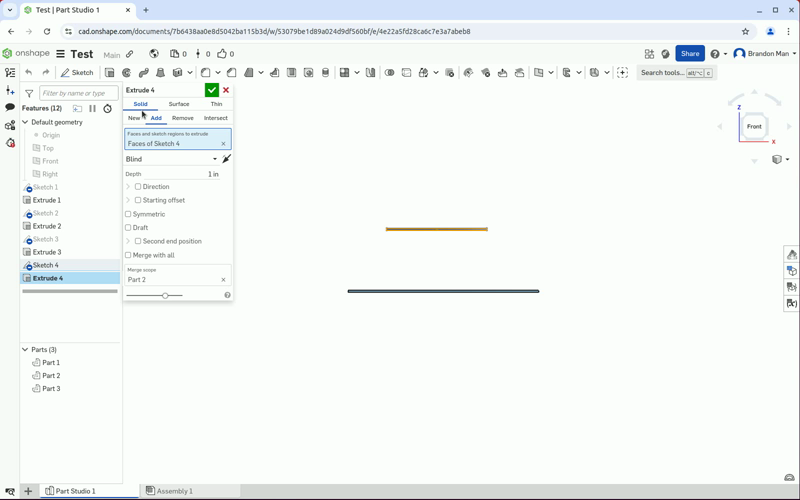
mouse_move(137, 120)
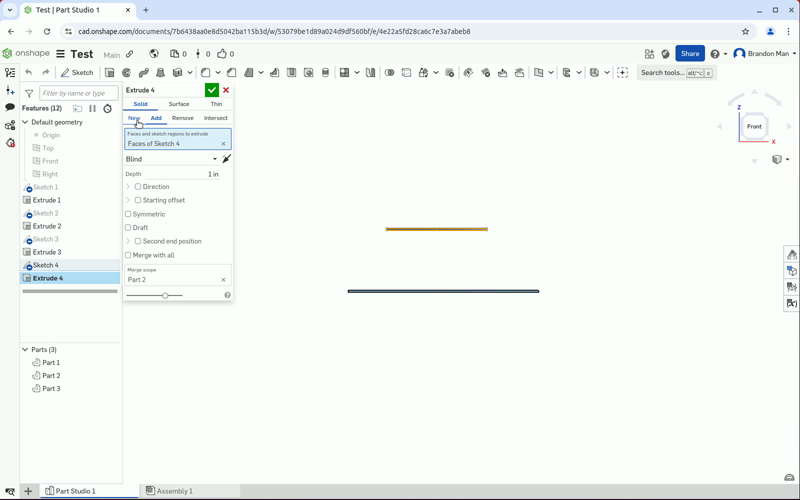
click(137, 120)
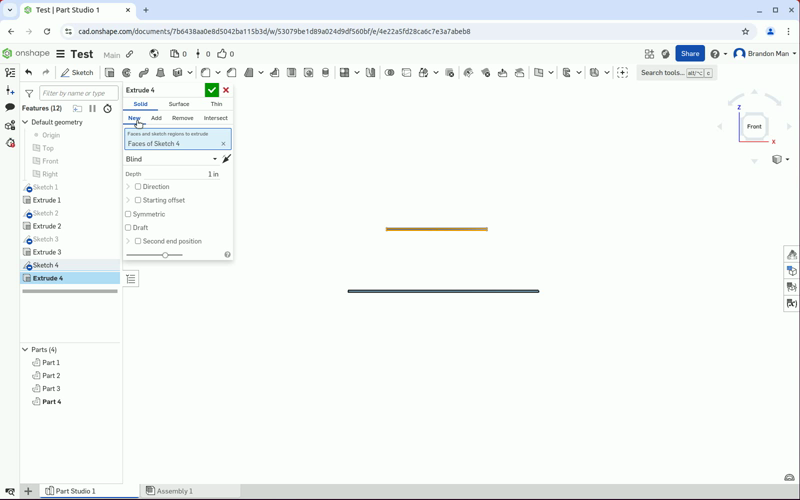
key(tab, 4)
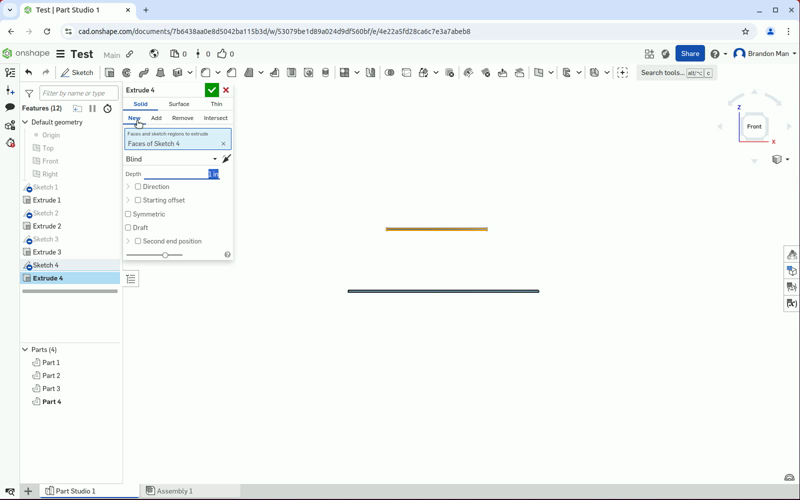
text(0.722)
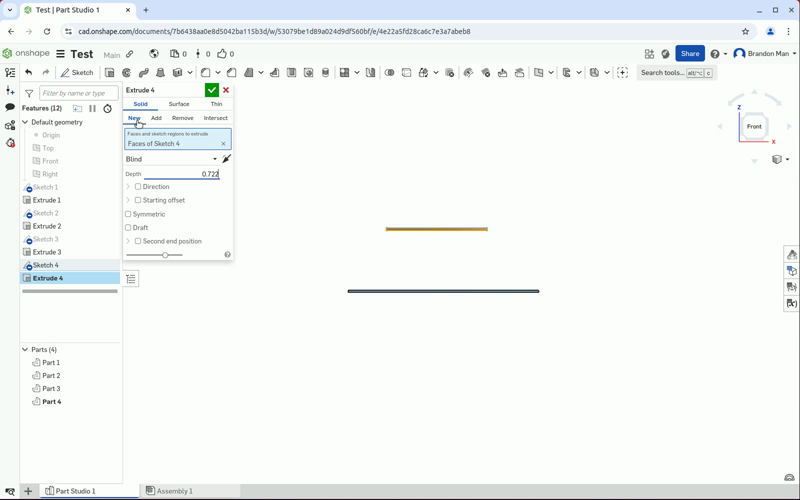
key(enter)
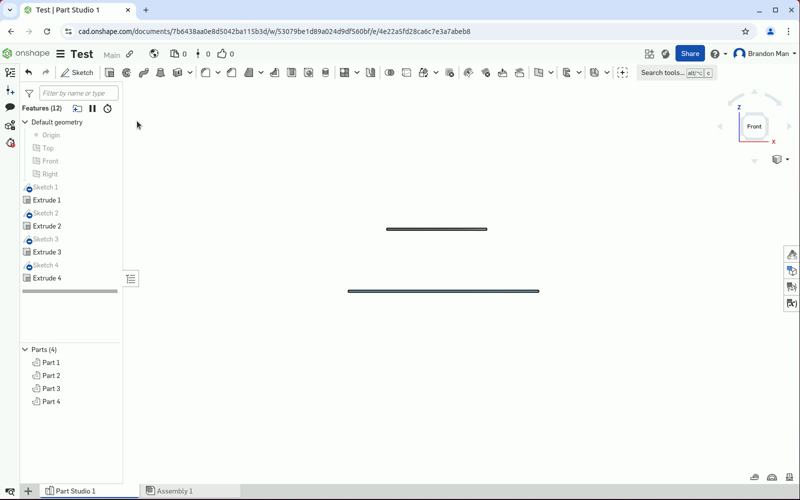
key(shift+h)
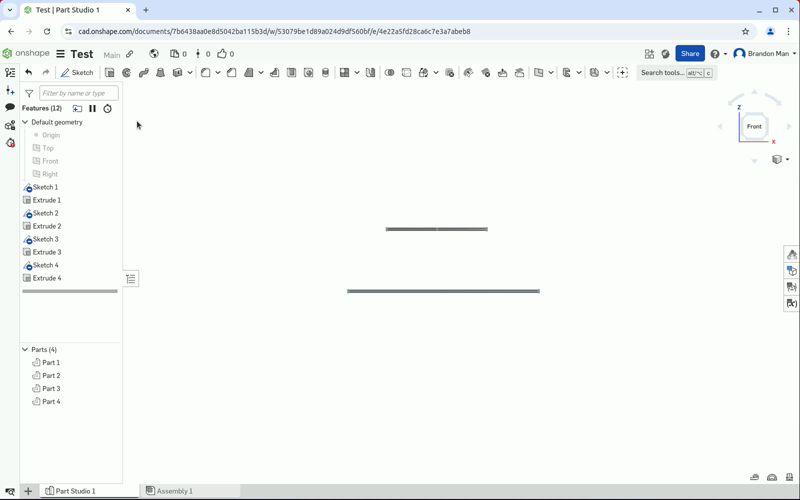
key(shift+h)
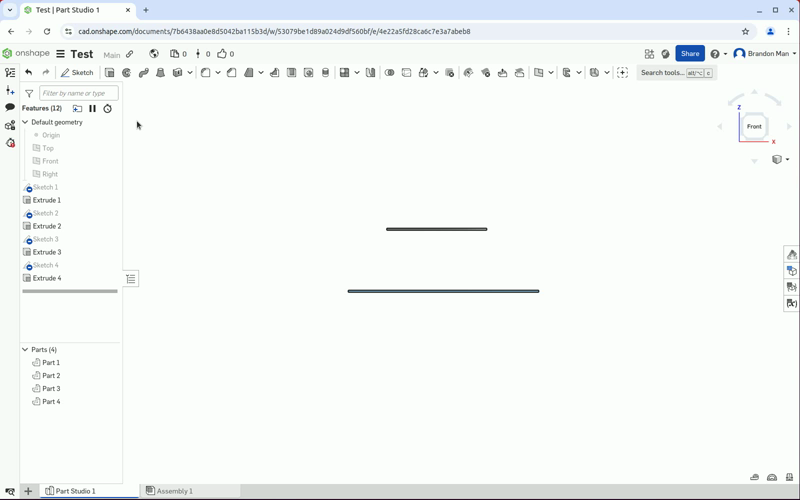
mouse_move(73, 189)
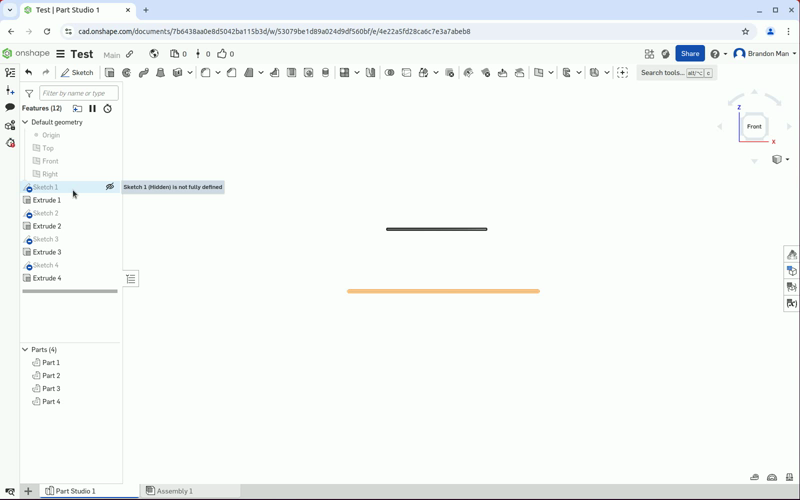
click(73, 189)
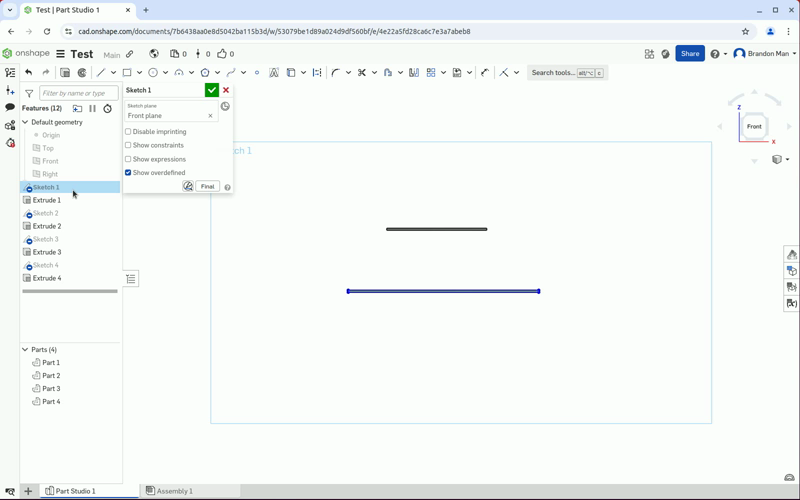
mouse_move(229, 92)
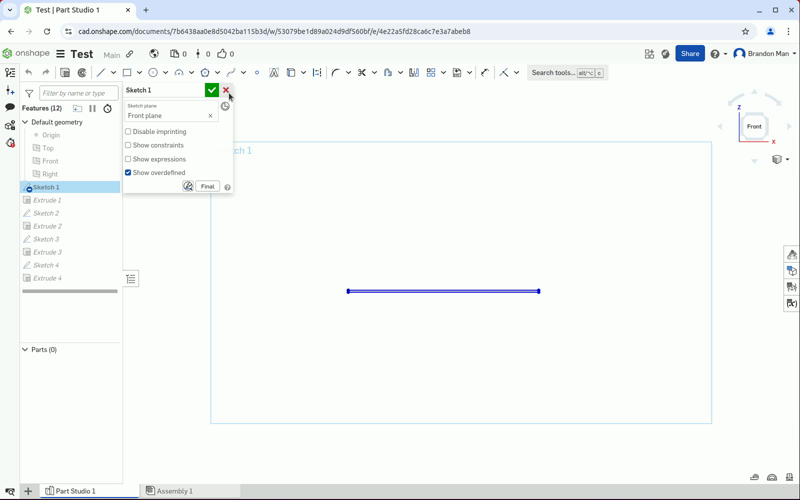
click(229, 92)
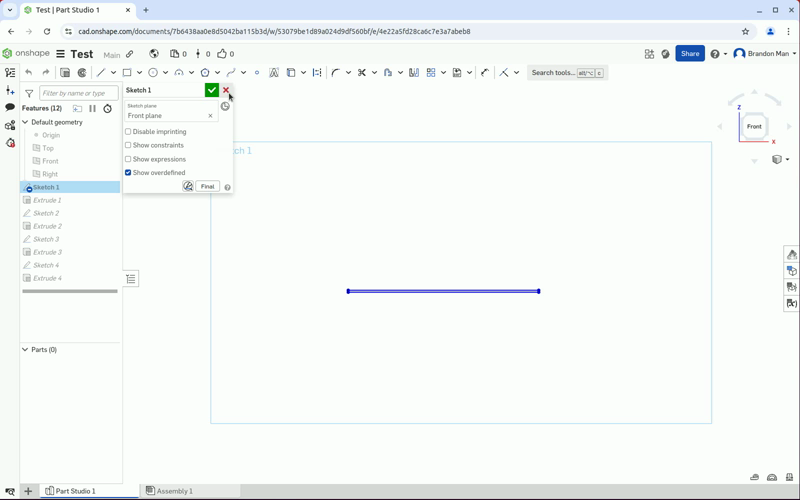
key(shift+s)
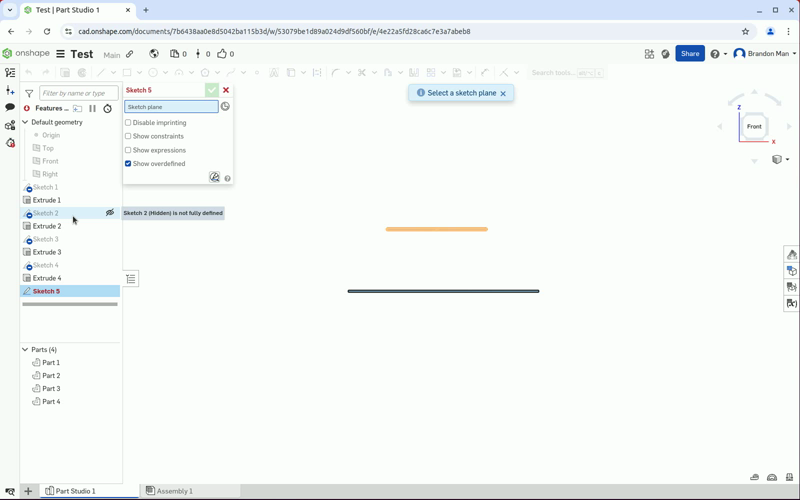
scroll(3)
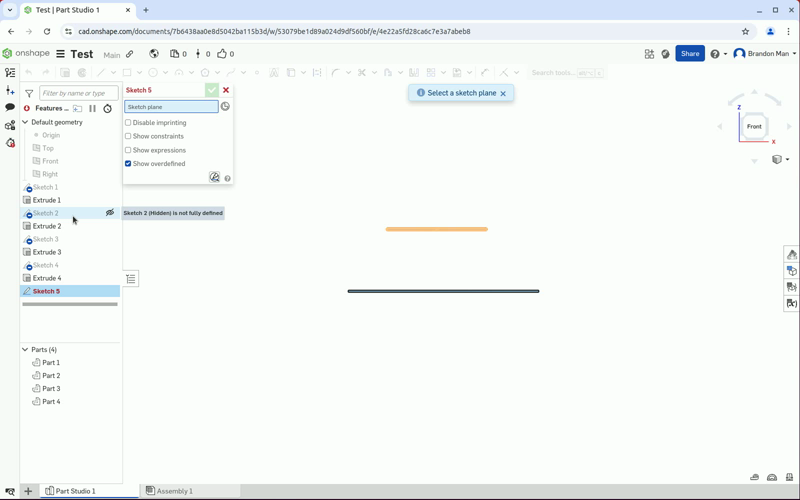
mouse_move(73, 163)
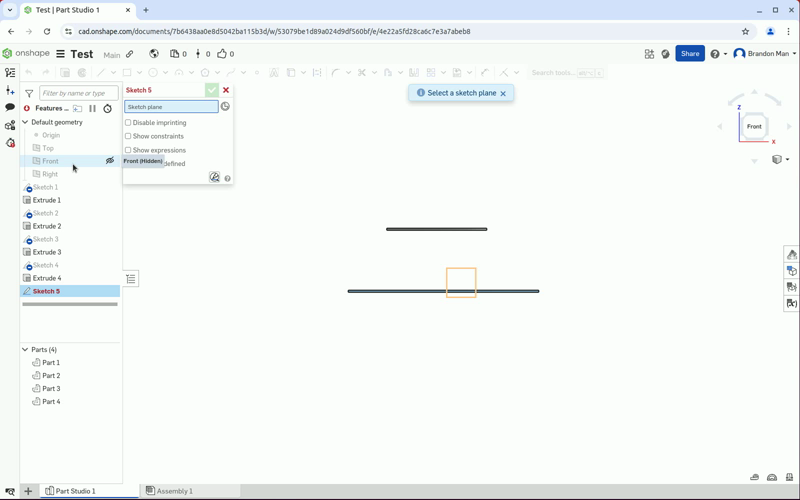
click(73, 163)
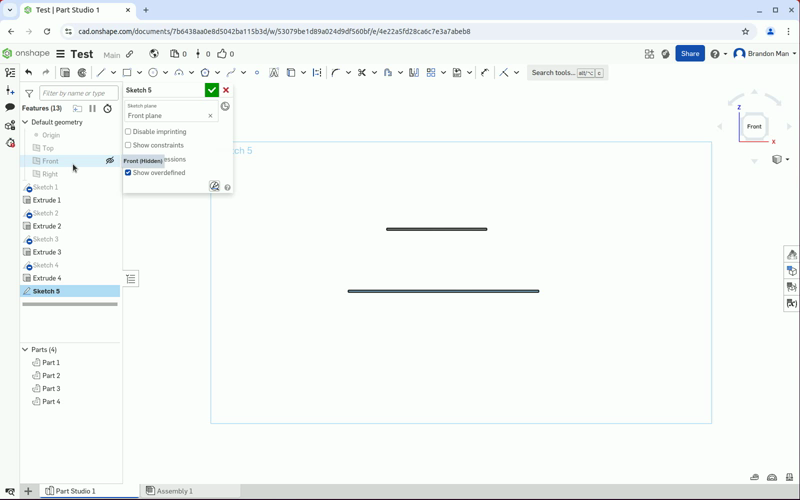
mouse_move(73, 352)
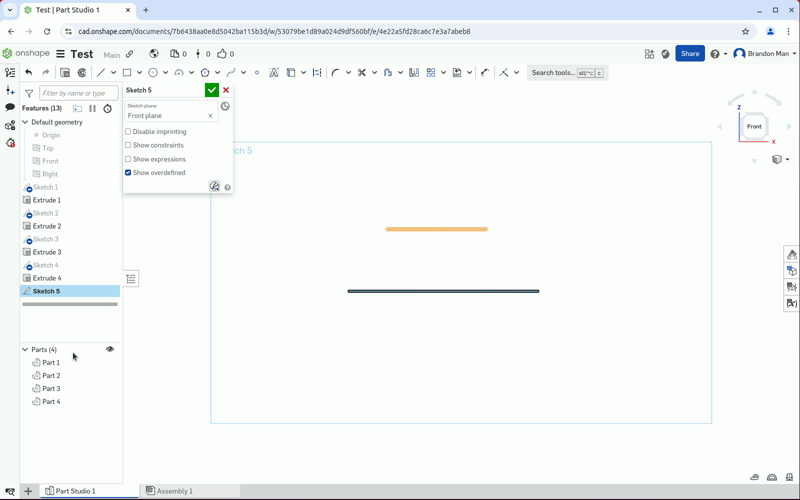
key(y)
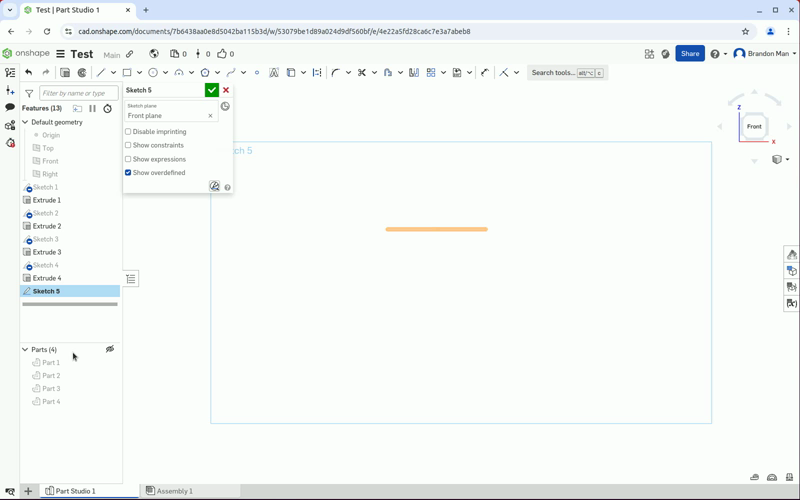
key(c)
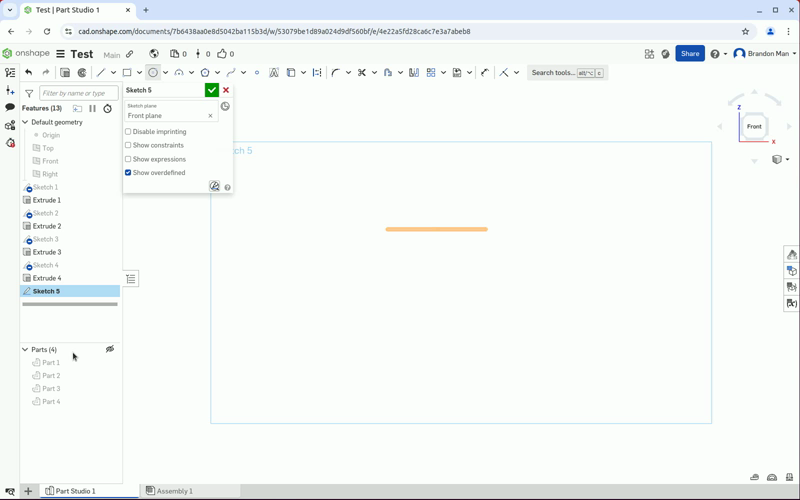
key_down(shift)
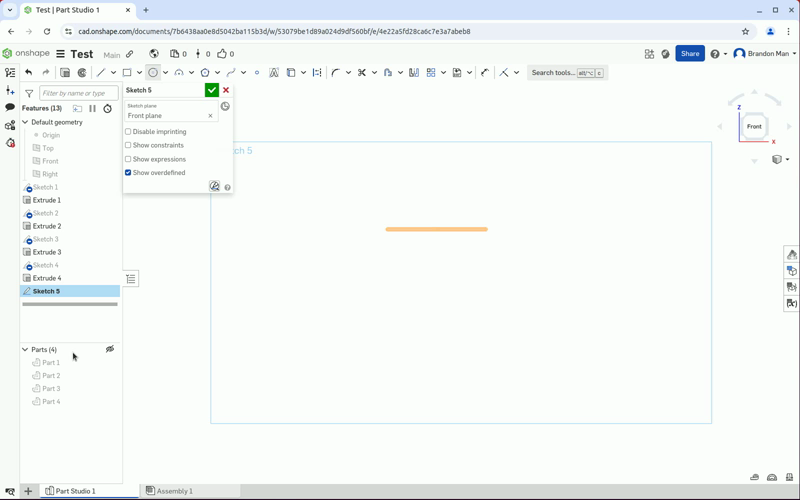
mouse_move(525, 230)
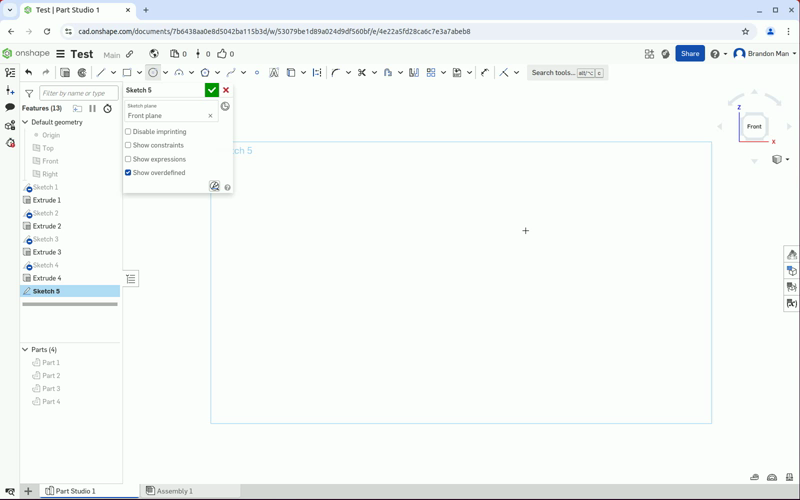
click(525, 230)
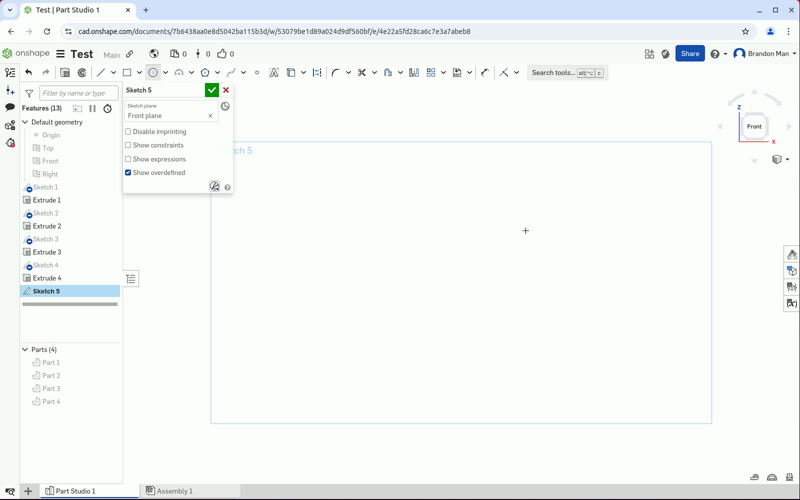
key_up(shift)
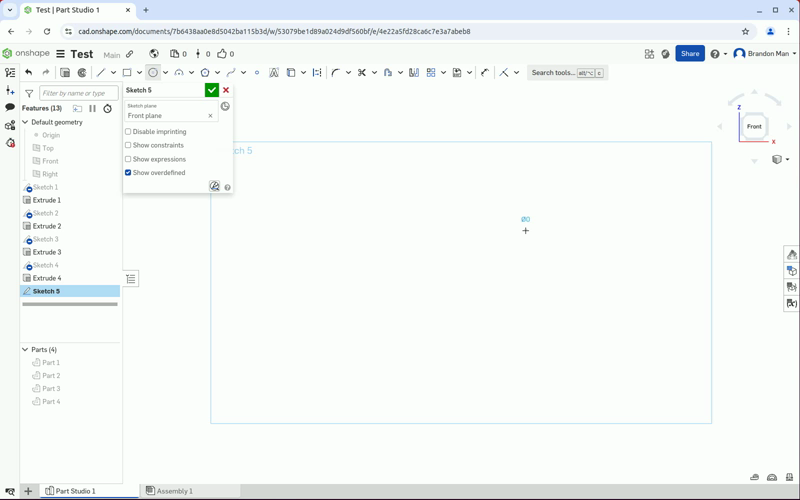
mouse_move(525, 230)
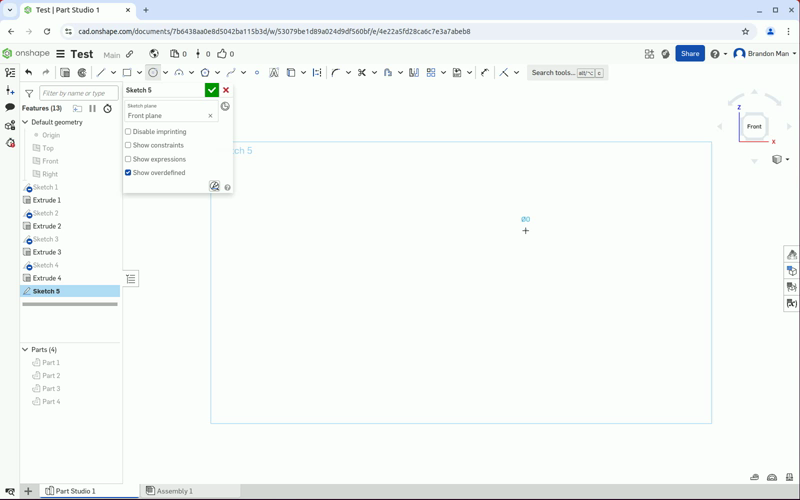
scroll(6)
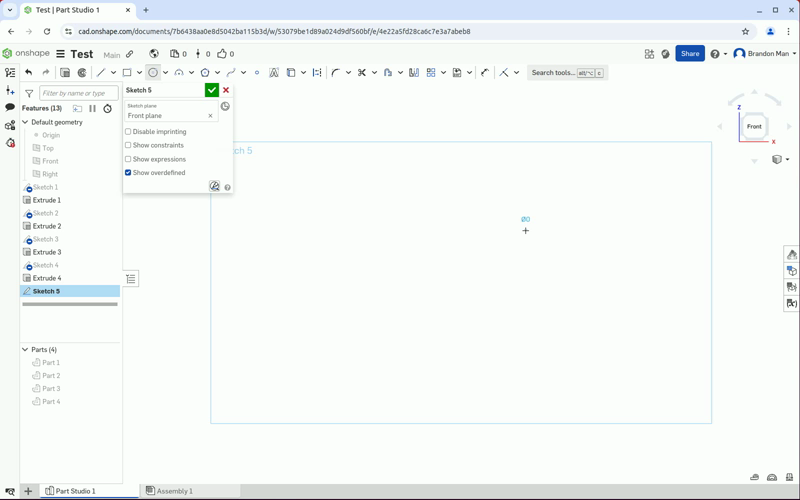
scroll(6)
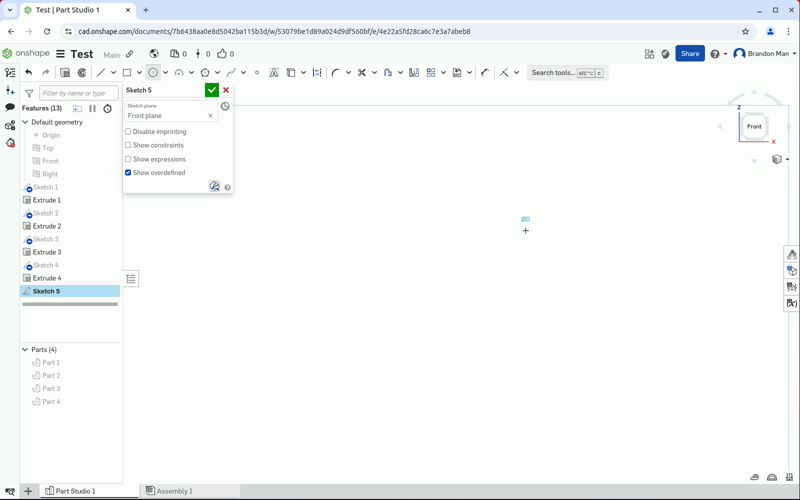
scroll(6)
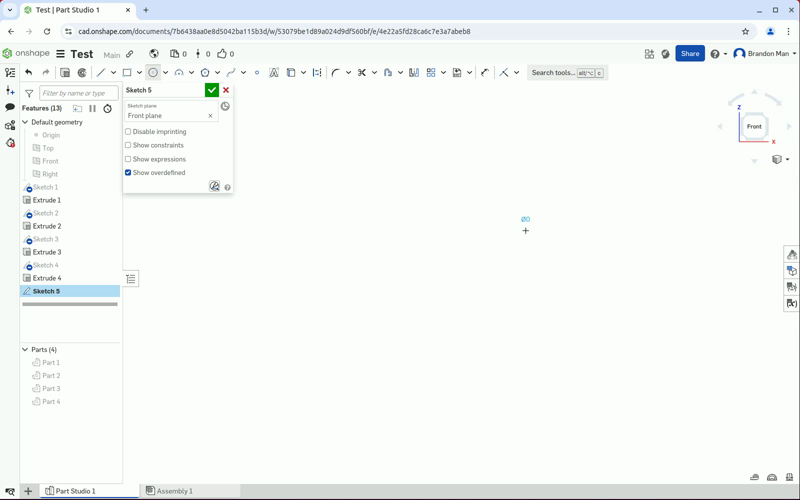
scroll(6)
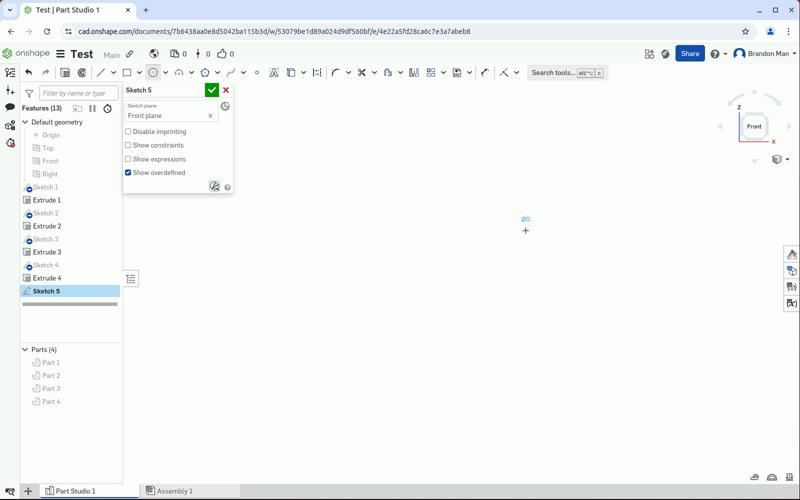
scroll(6)
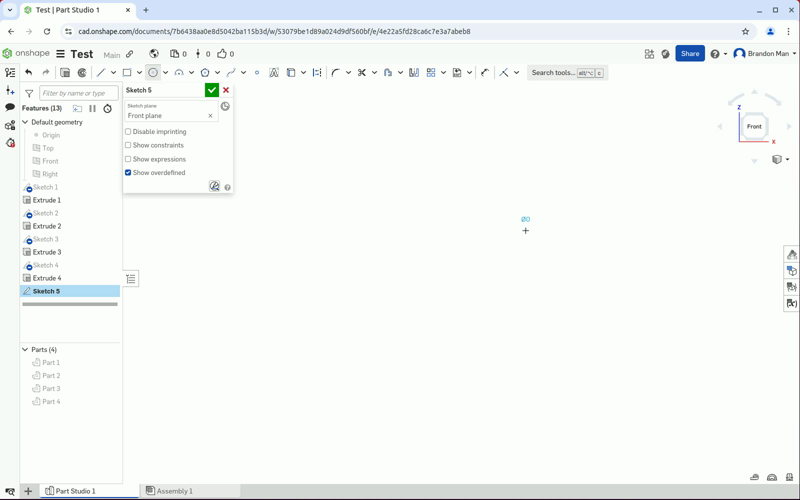
scroll(6)
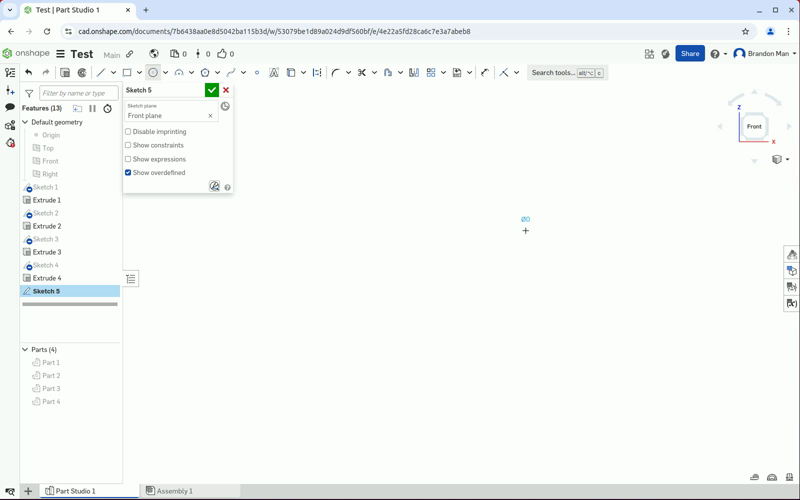
scroll(6)
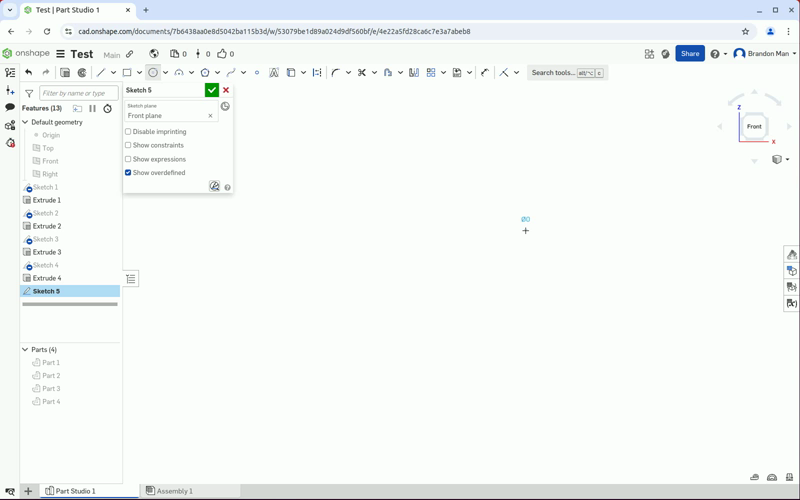
click(525, 230)
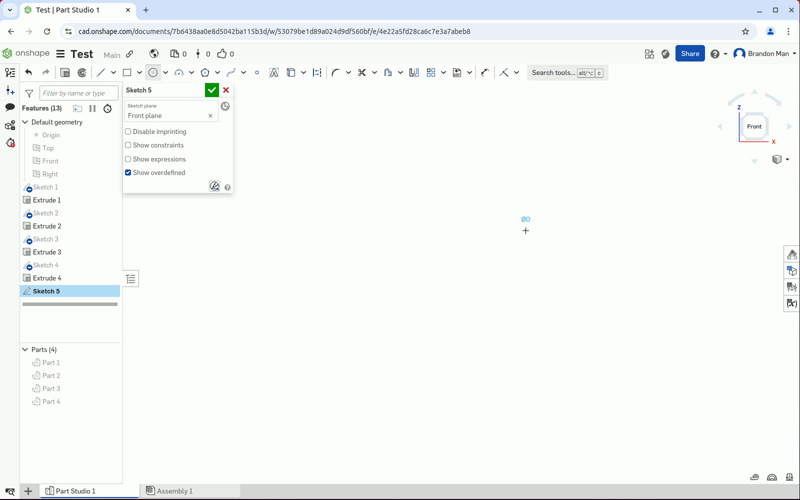
scroll(-6)
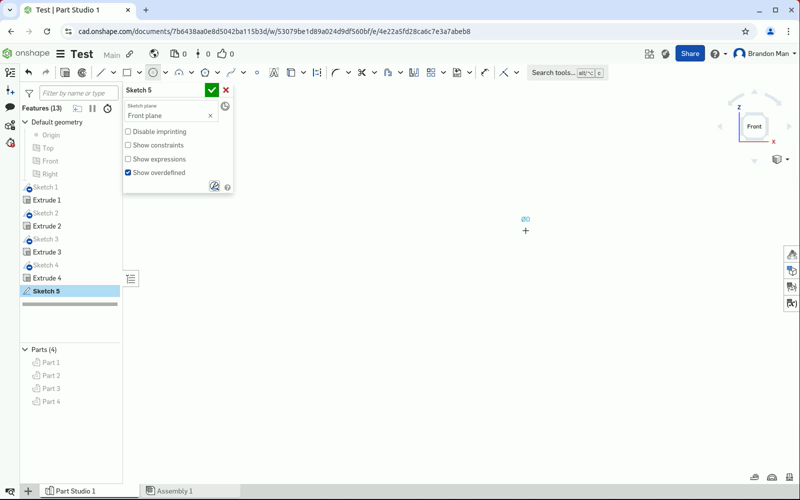
scroll(-6)
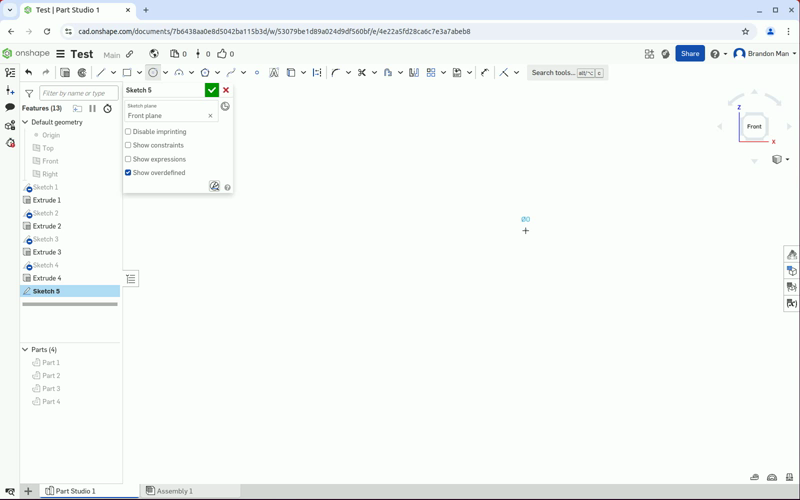
scroll(-6)
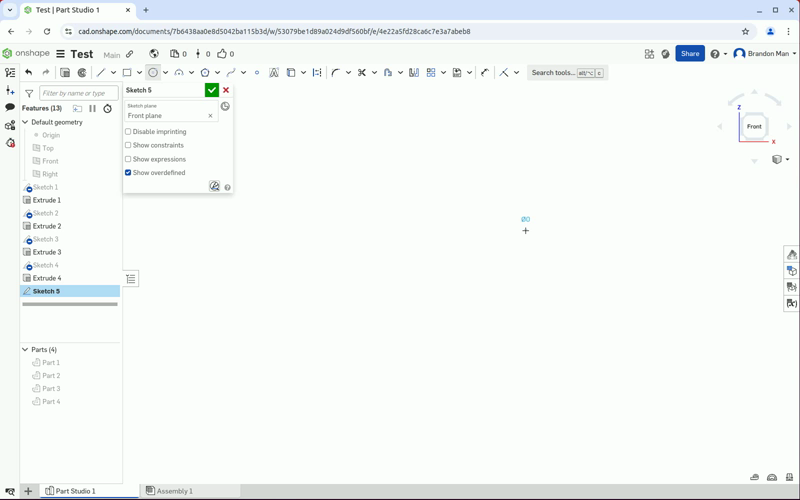
scroll(-6)
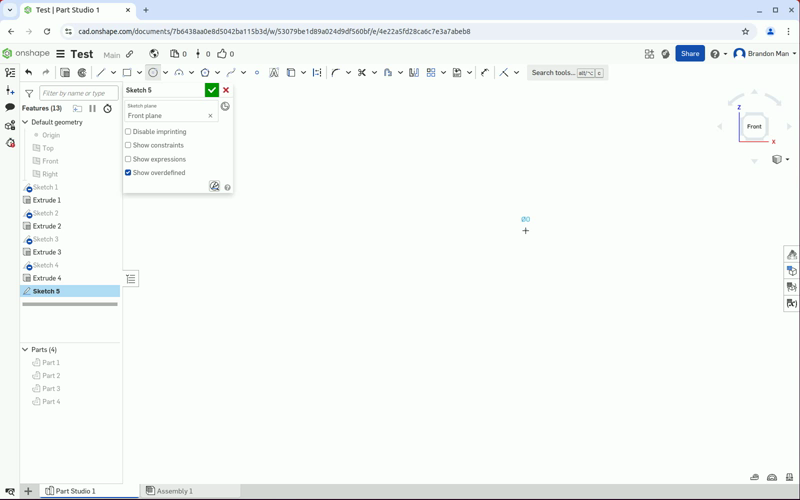
scroll(-6)
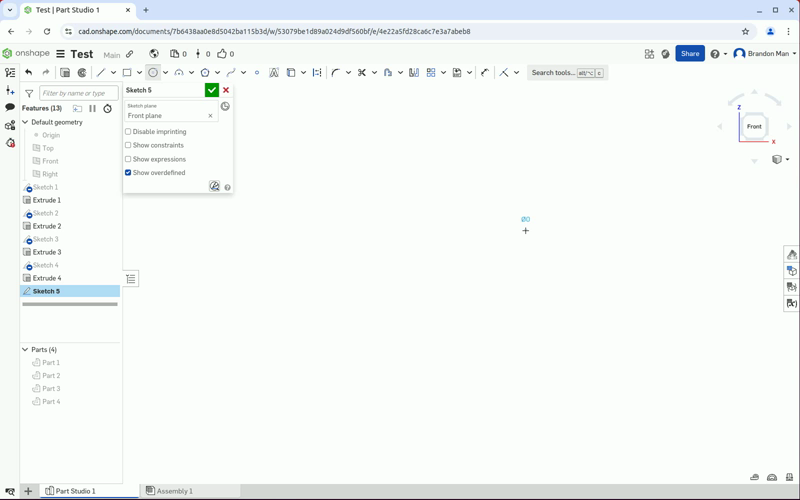
scroll(-6)
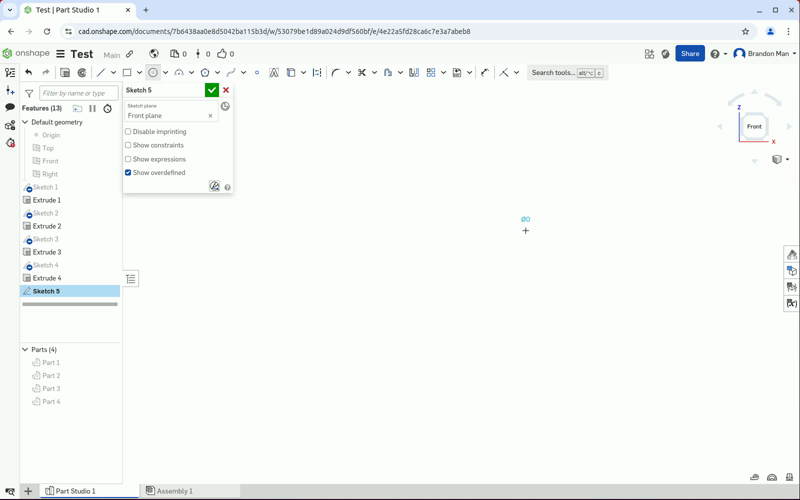
scroll(-6)
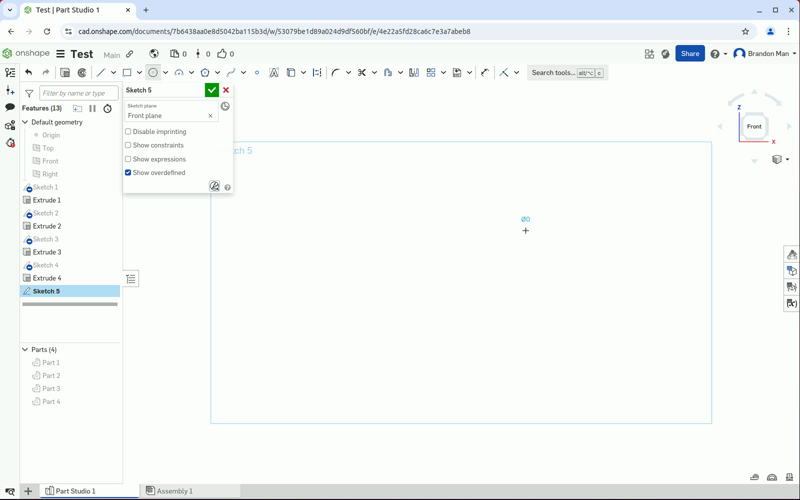
key(esc)
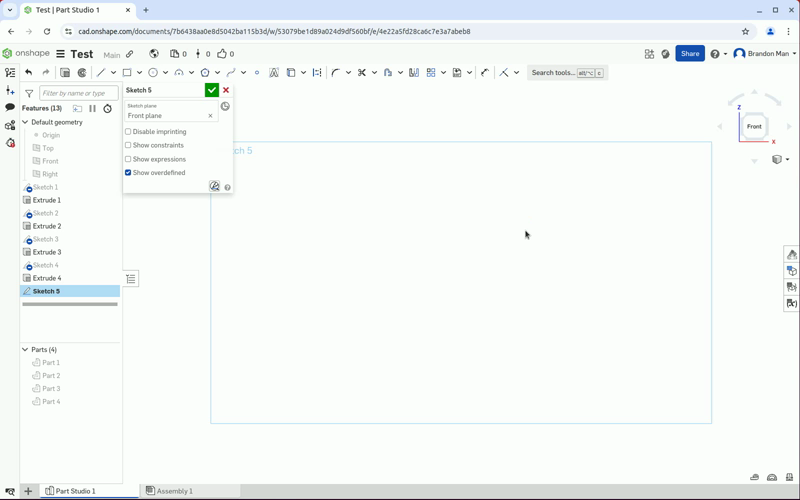
key(l)
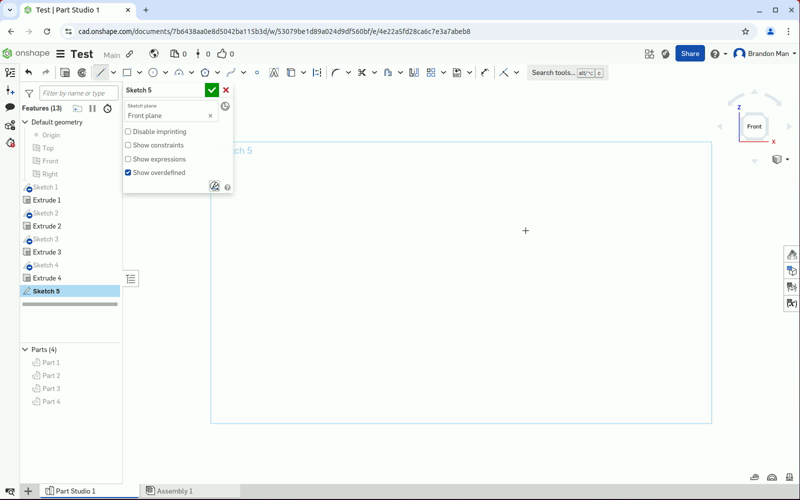
key_down(shift)
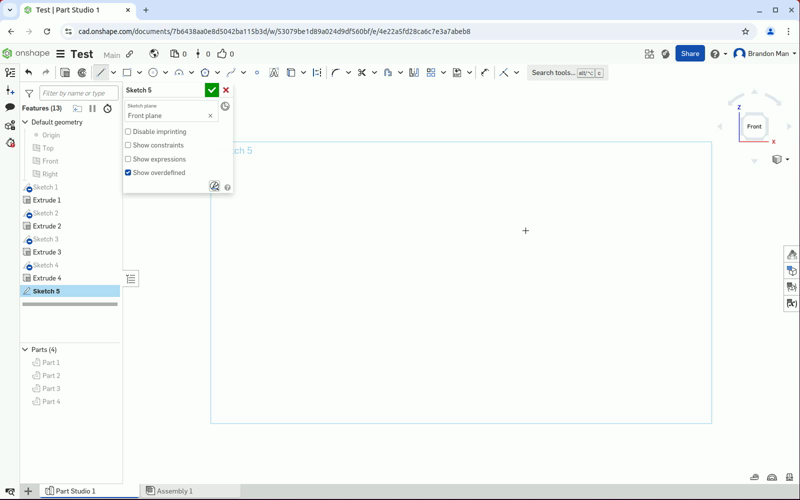
mouse_move(525, 232)
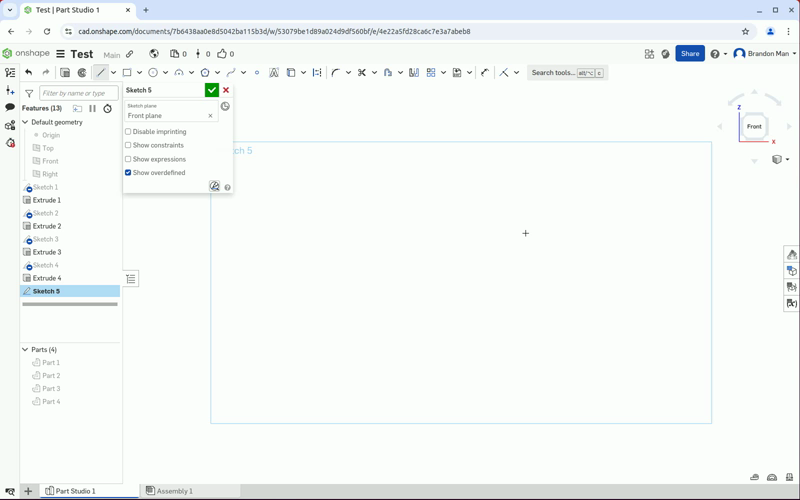
scroll(6)
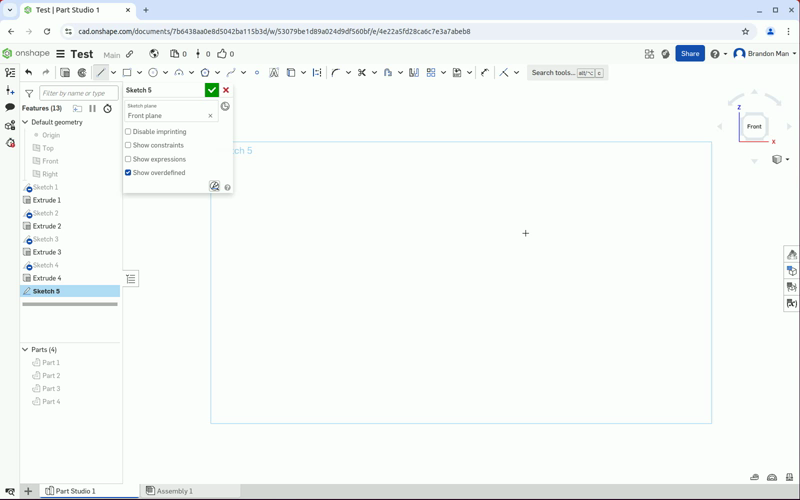
scroll(6)
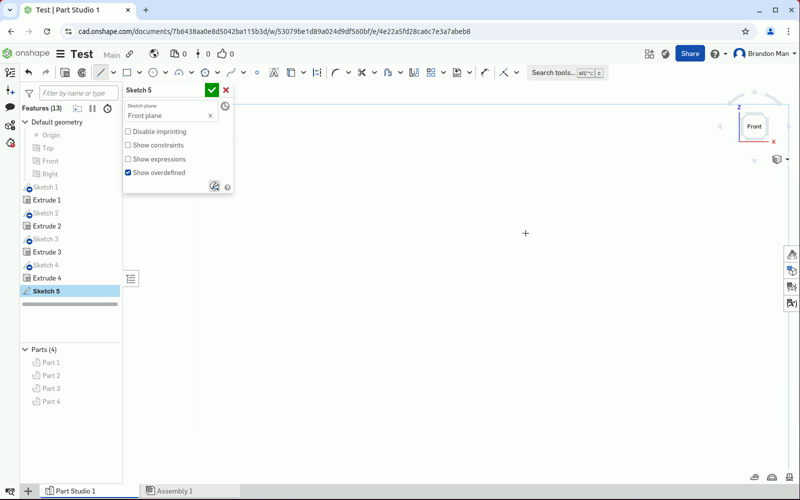
scroll(6)
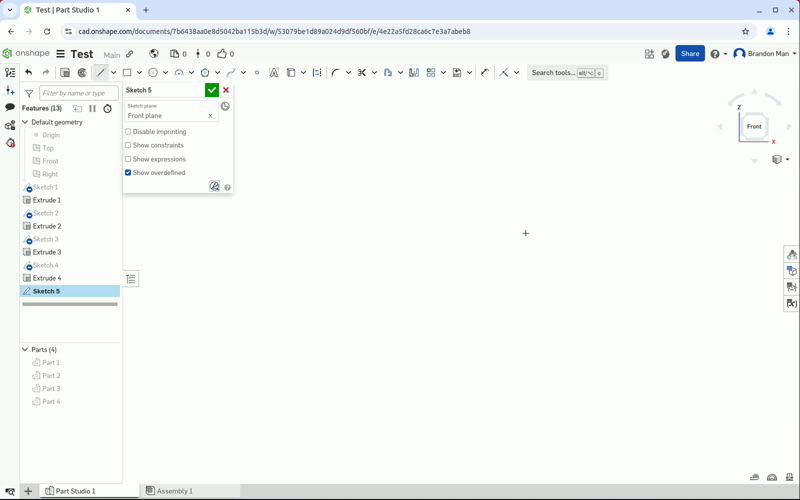
scroll(6)
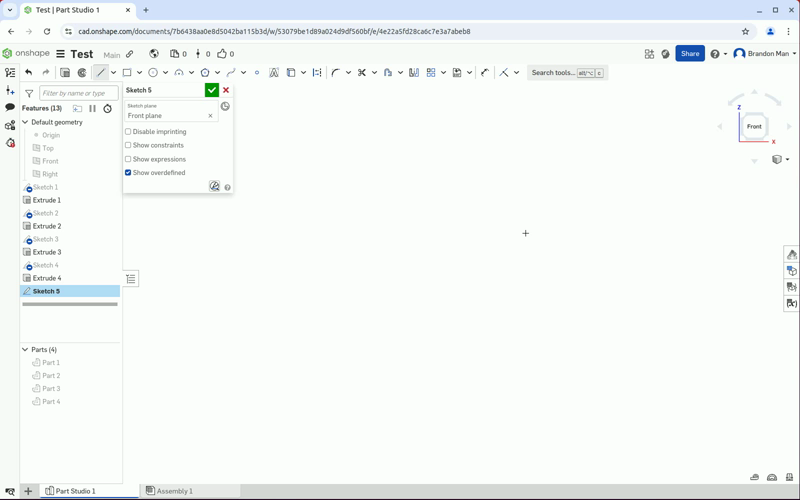
scroll(6)
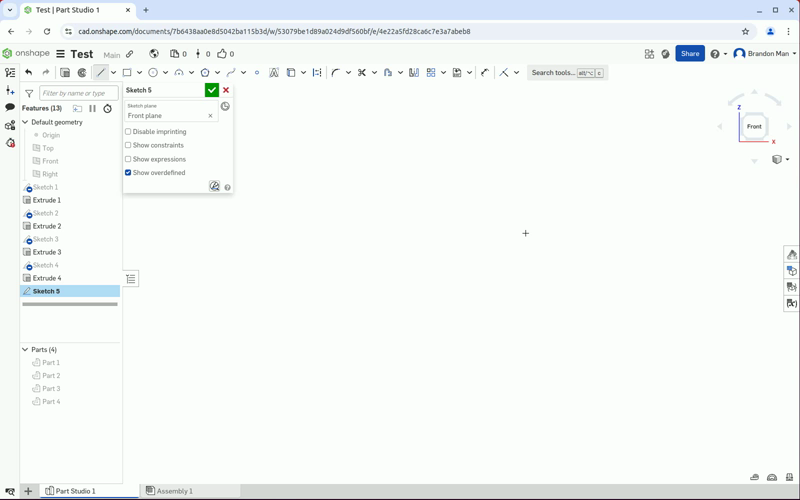
scroll(6)
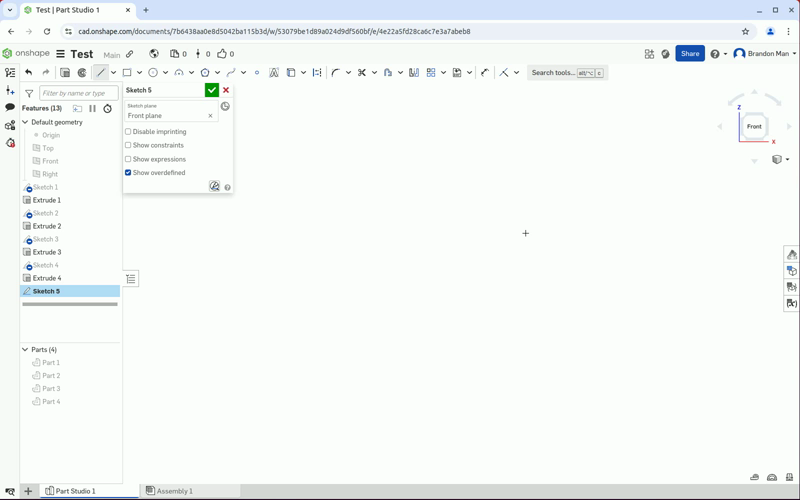
scroll(6)
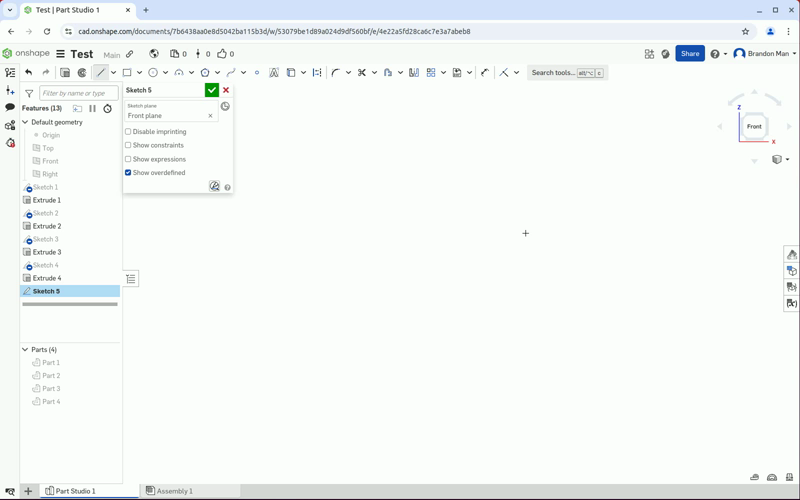
click(525, 232)
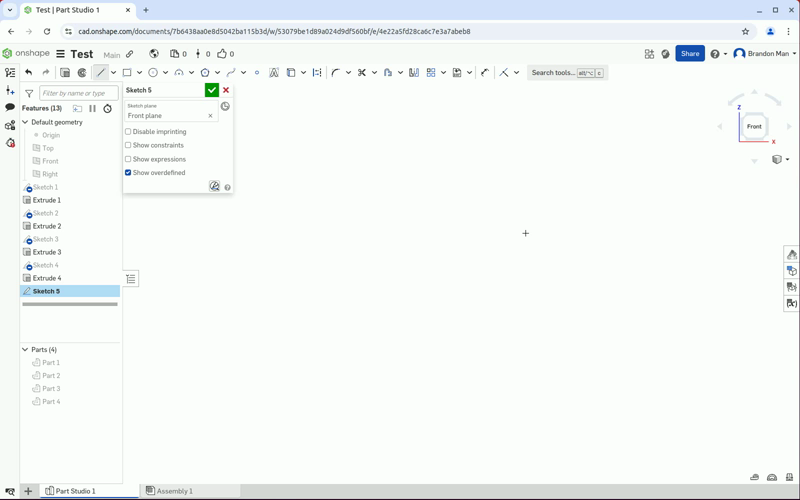
scroll(-6)
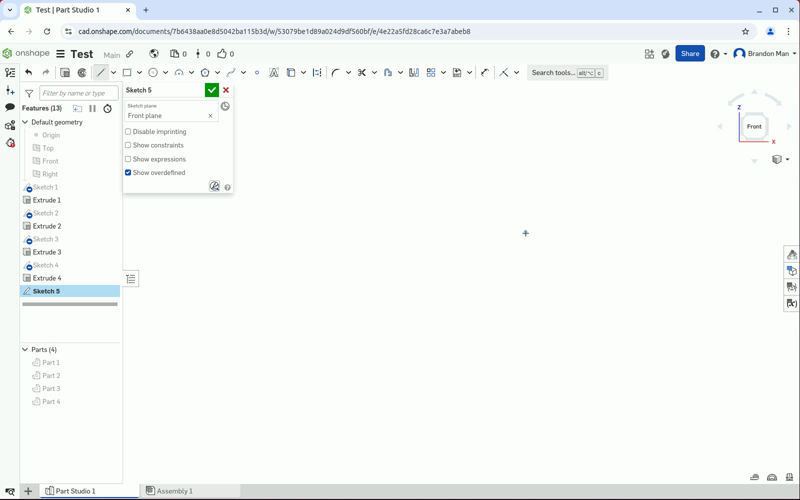
scroll(-6)
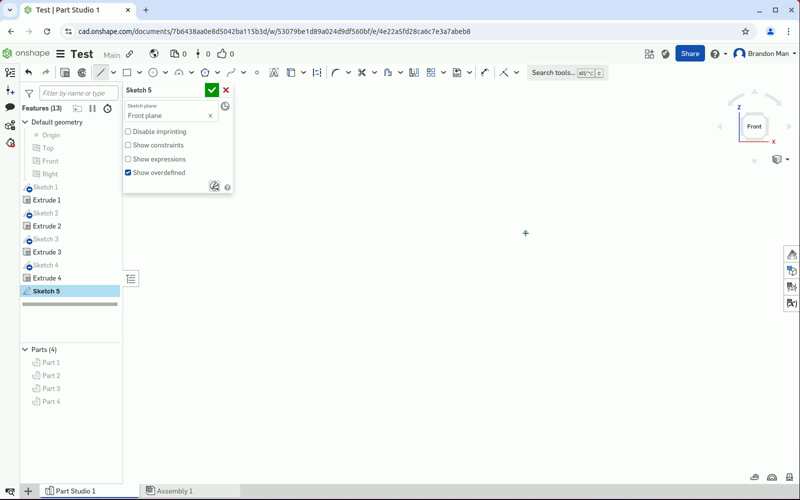
scroll(-6)
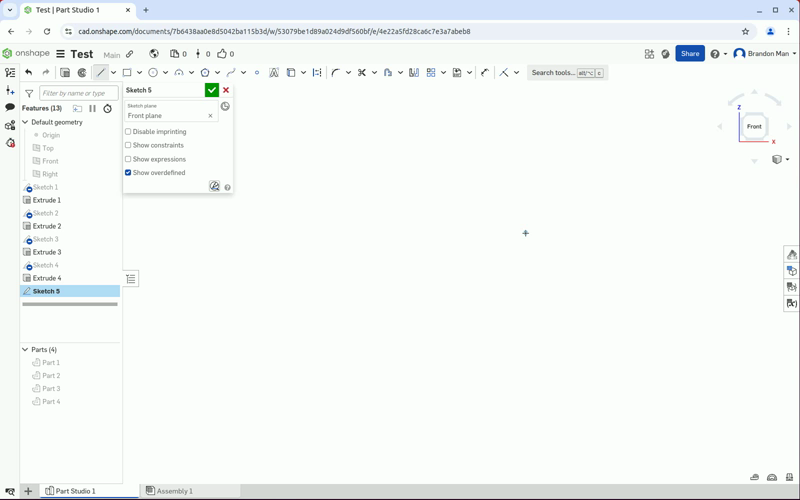
scroll(-6)
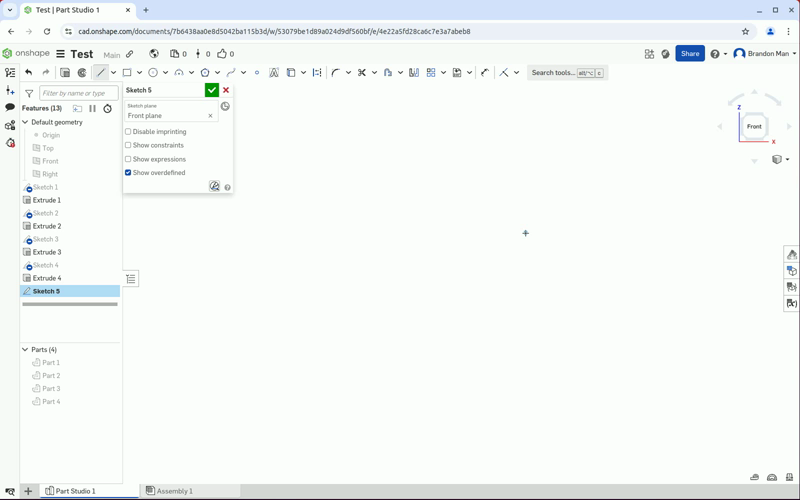
scroll(-6)
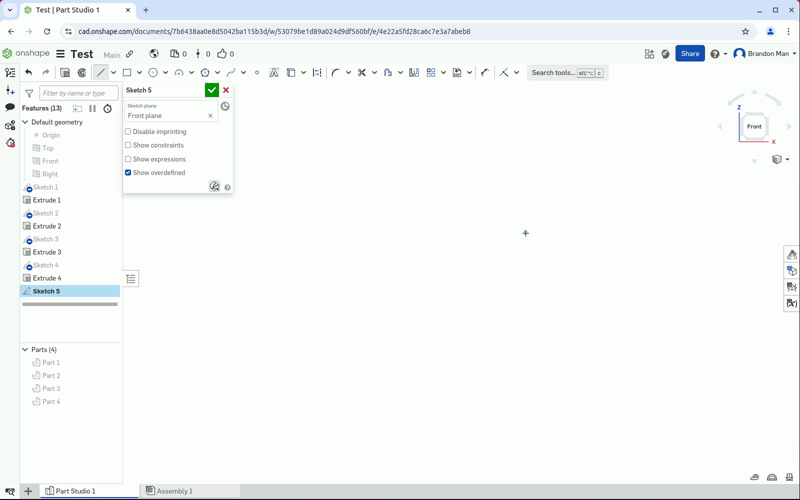
scroll(-6)
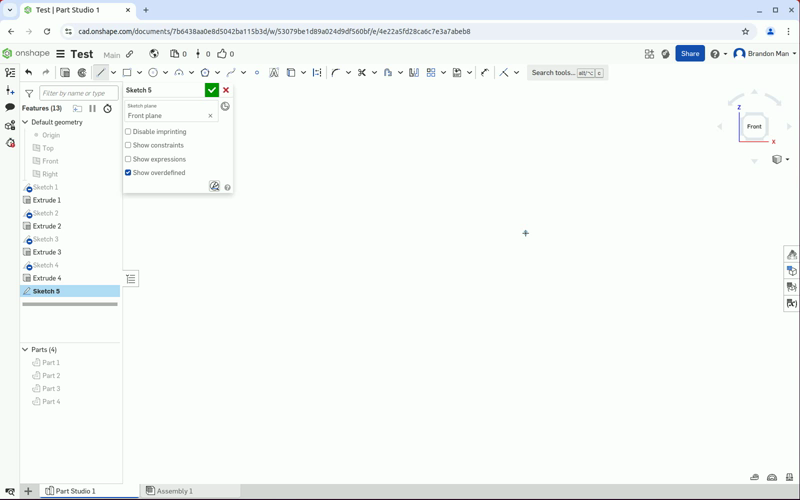
scroll(-6)
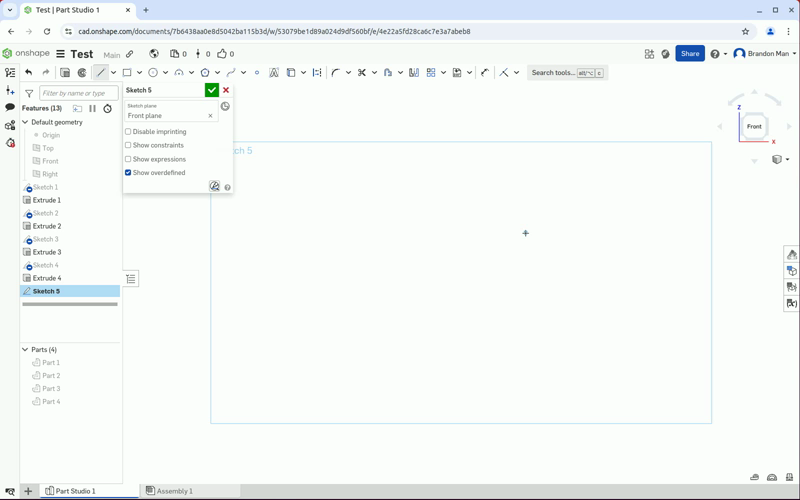
key_up(shift)
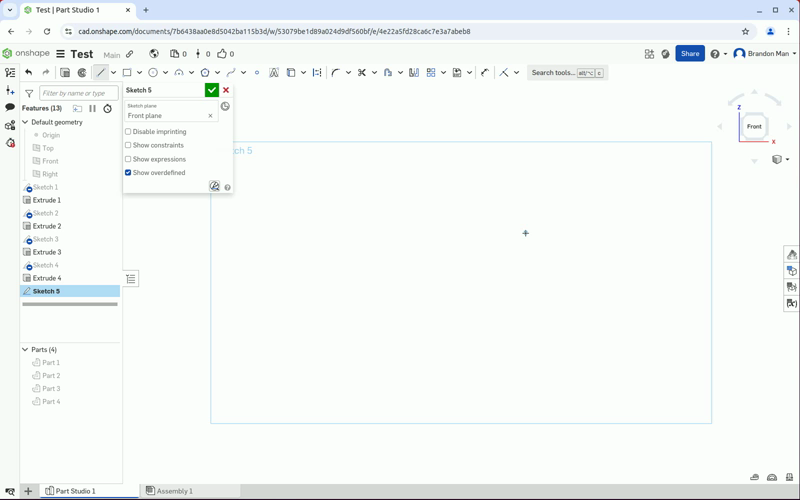
key_down(shift)
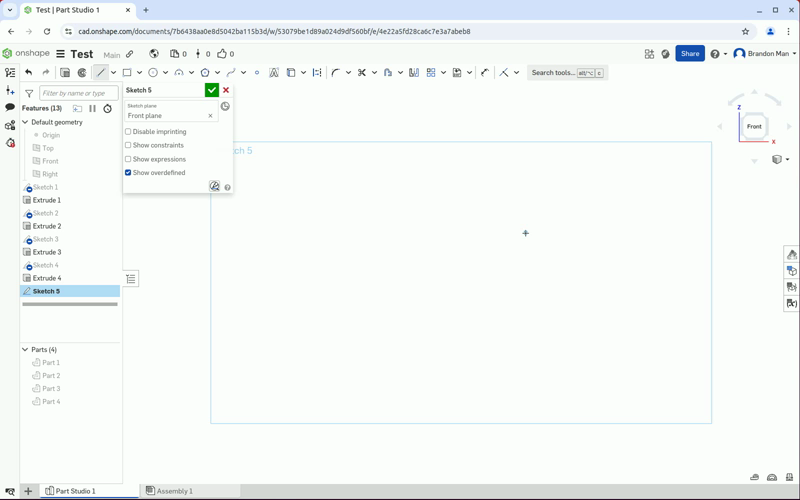
mouse_move(555, 232)
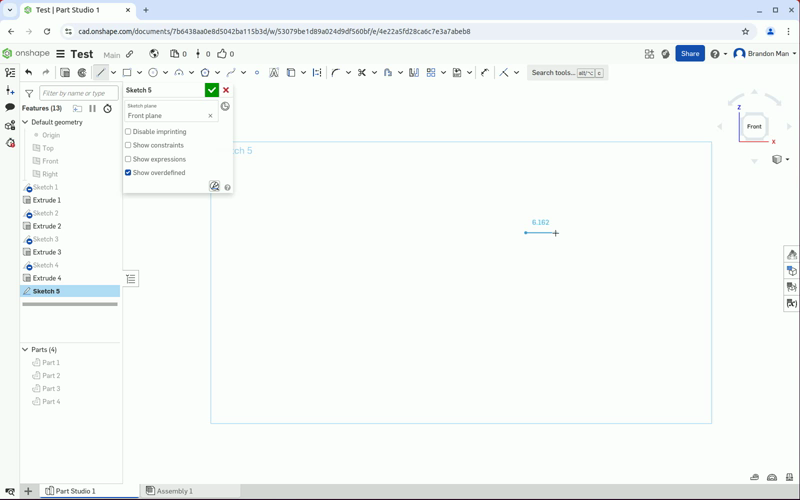
mouse_move(542, 232)
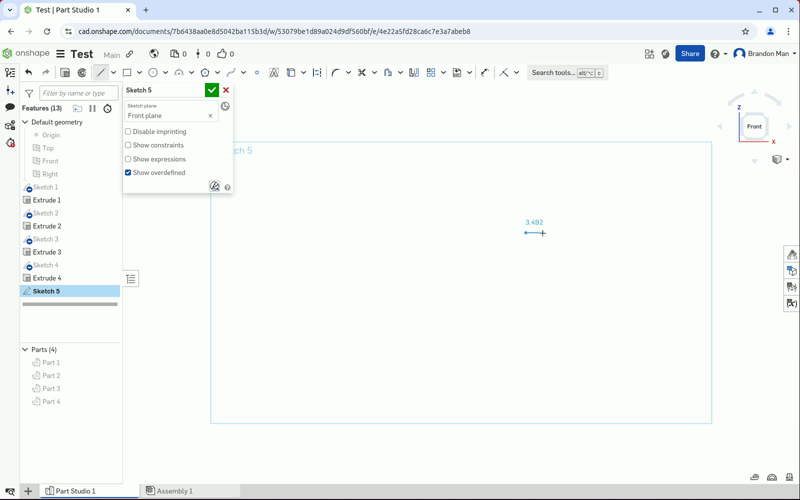
click(542, 232)
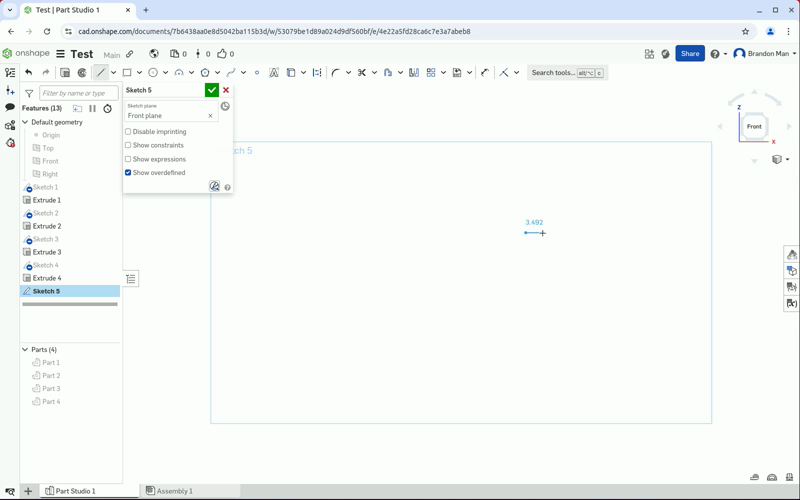
key_up(shift)
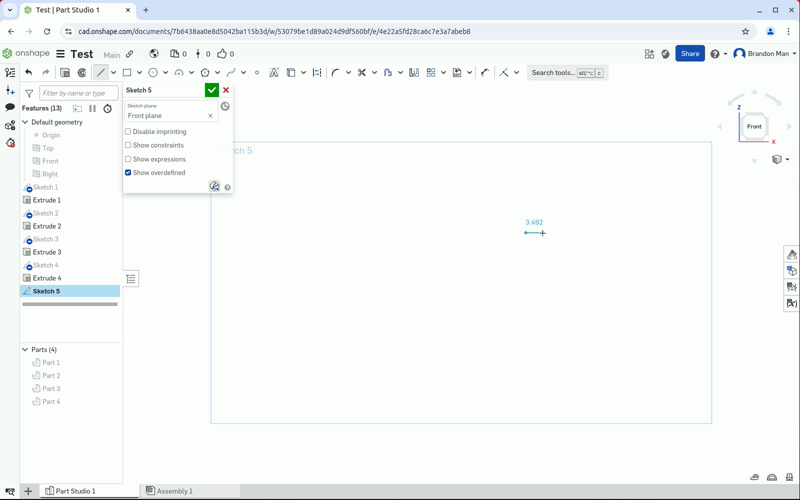
key(esc)
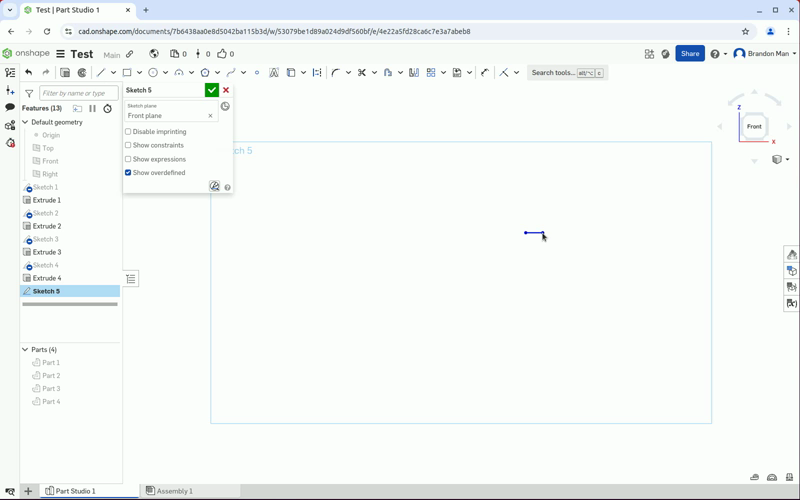
key(a)
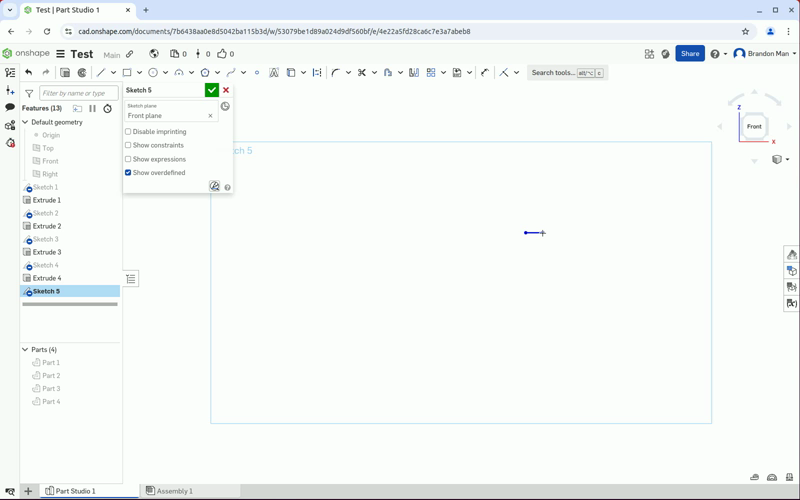
mouse_move(542, 232)
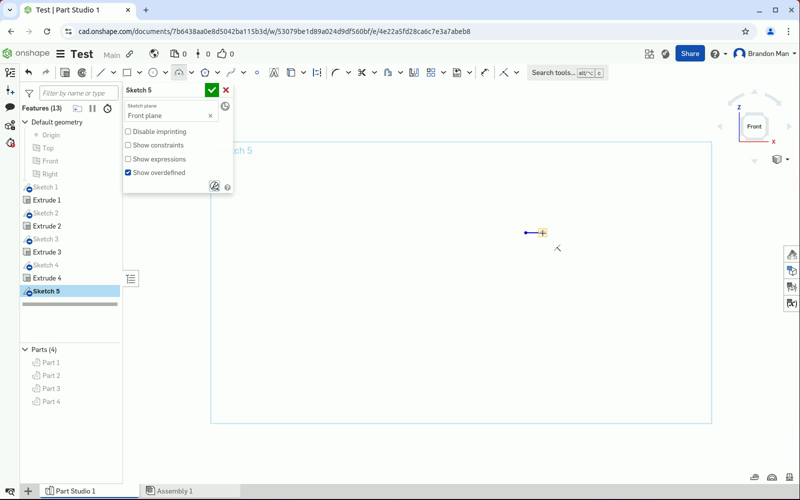
click(542, 232)
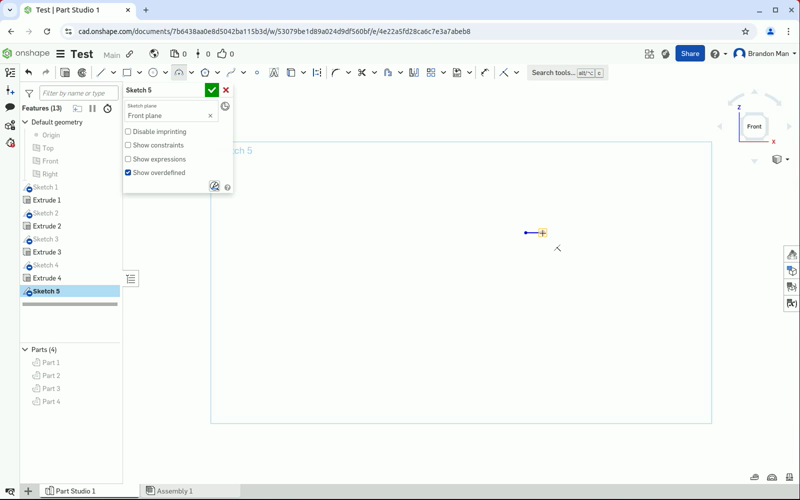
key_down(shift)
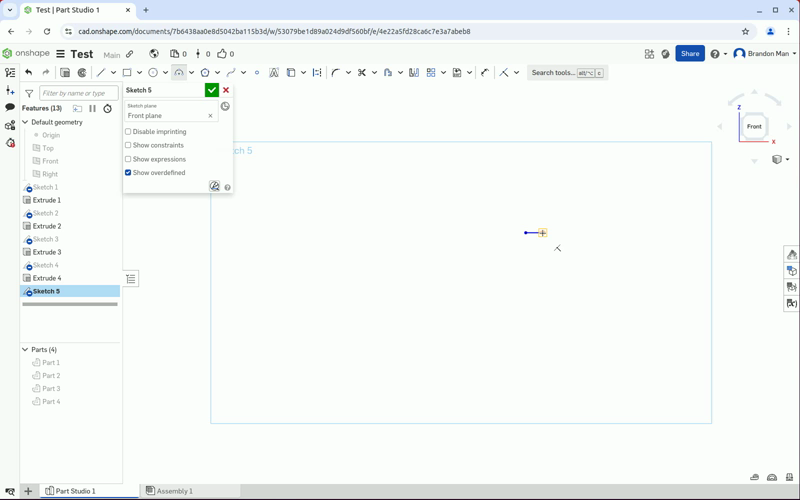
mouse_move(542, 227)
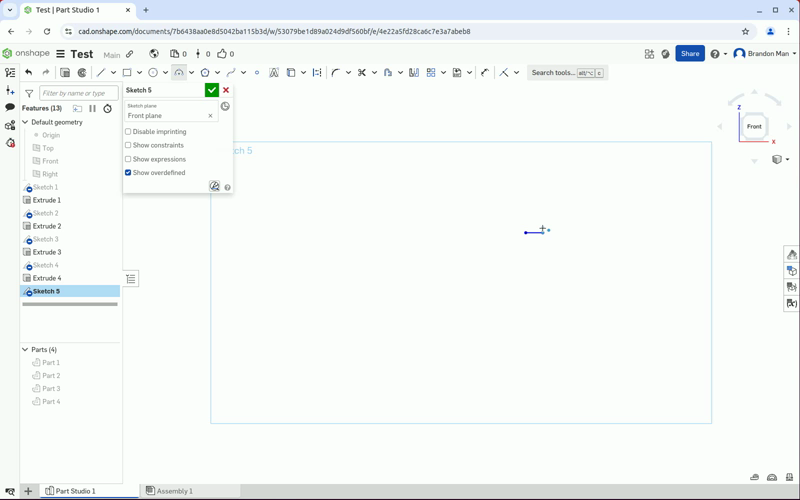
scroll(6)
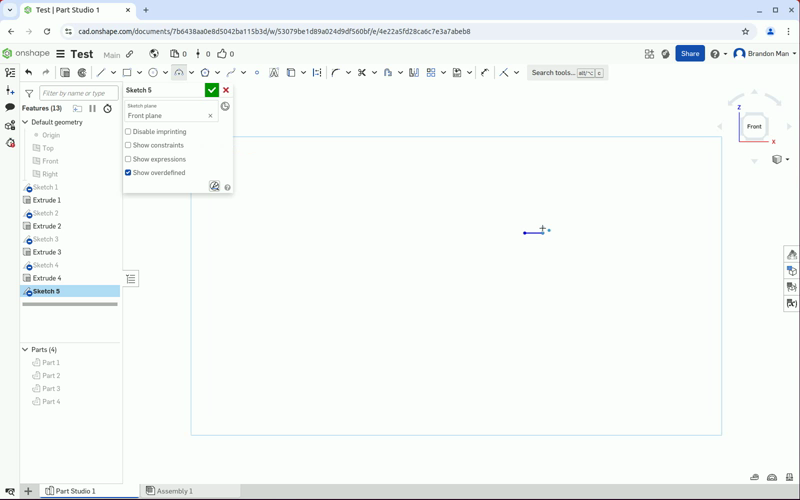
scroll(6)
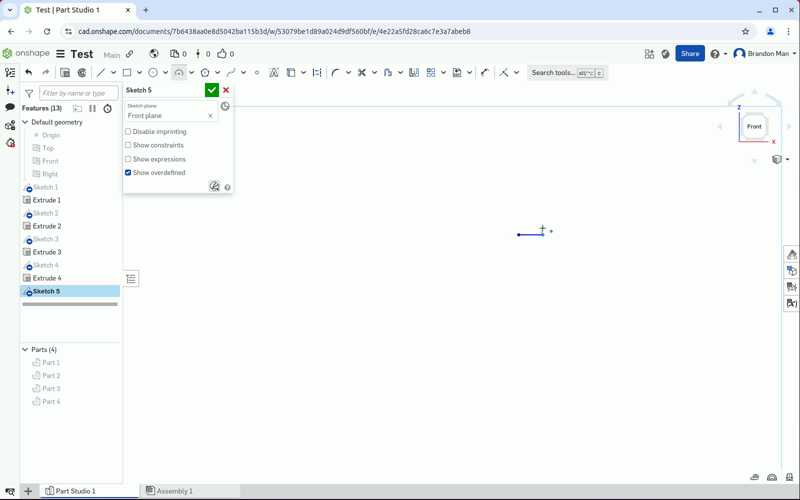
scroll(6)
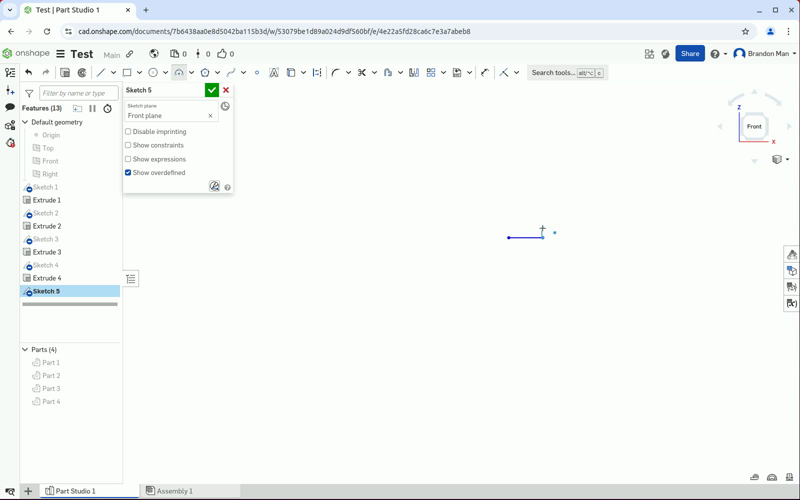
scroll(6)
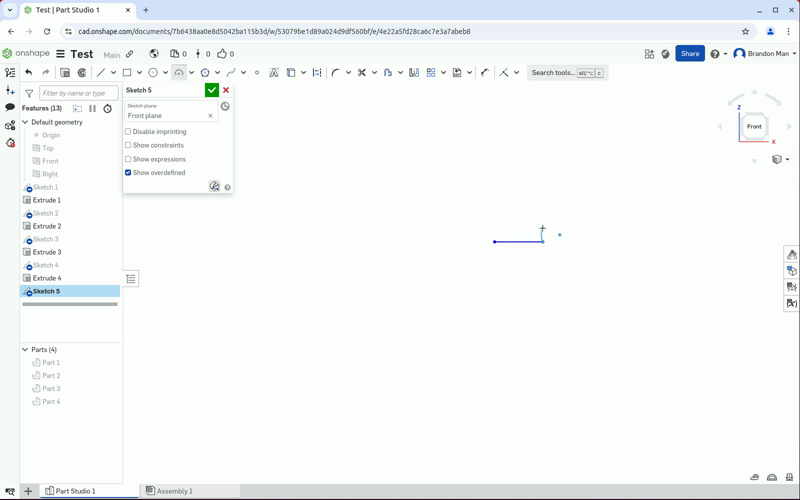
scroll(6)
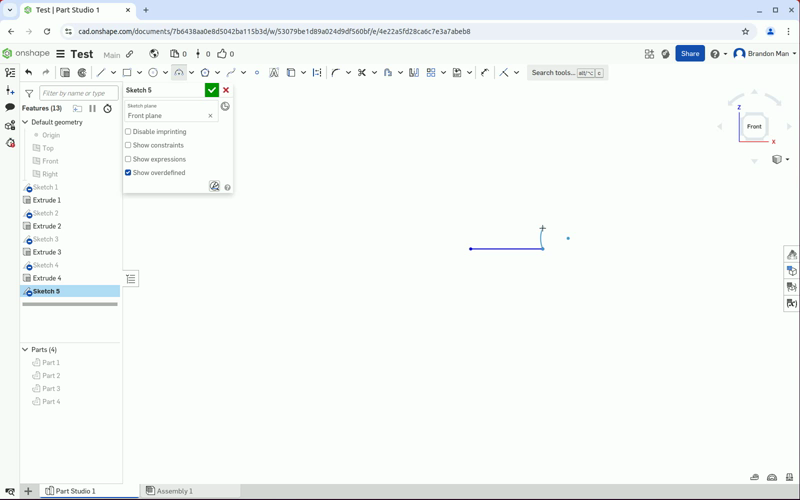
scroll(6)
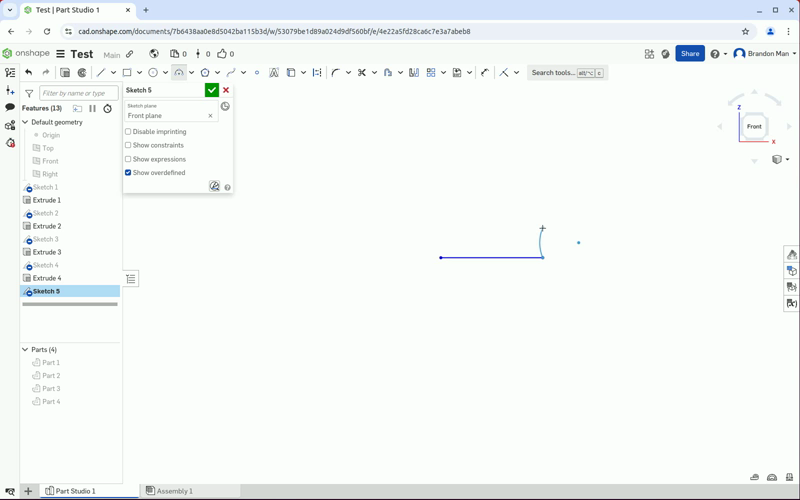
scroll(6)
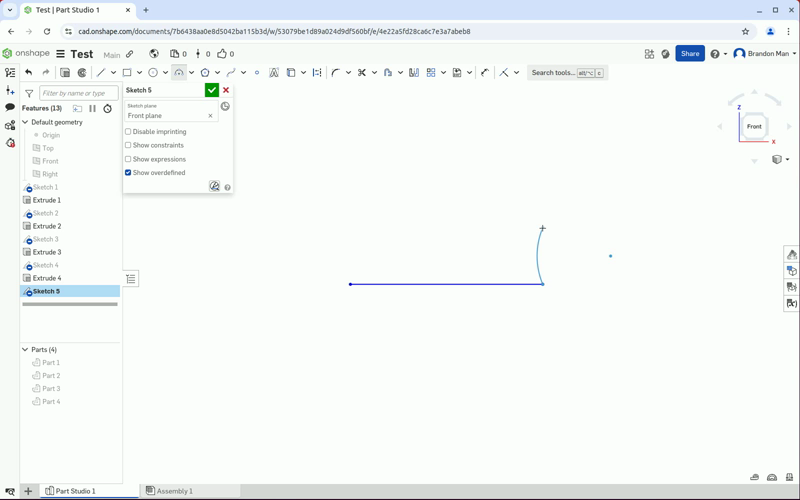
click(542, 227)
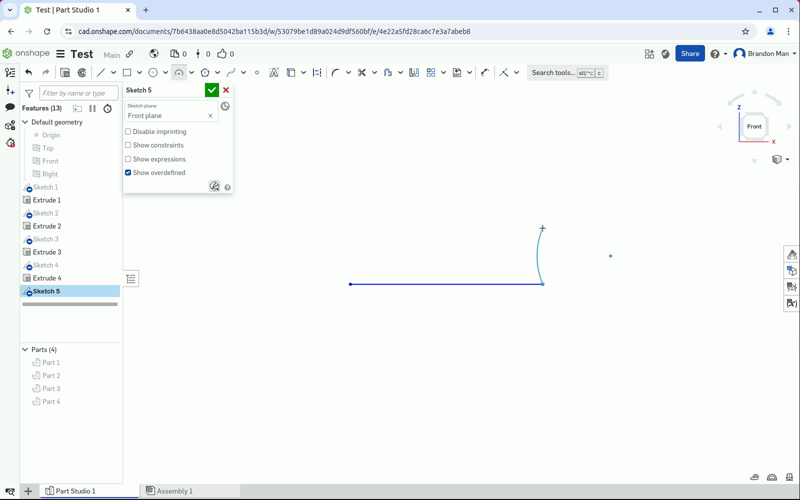
scroll(-6)
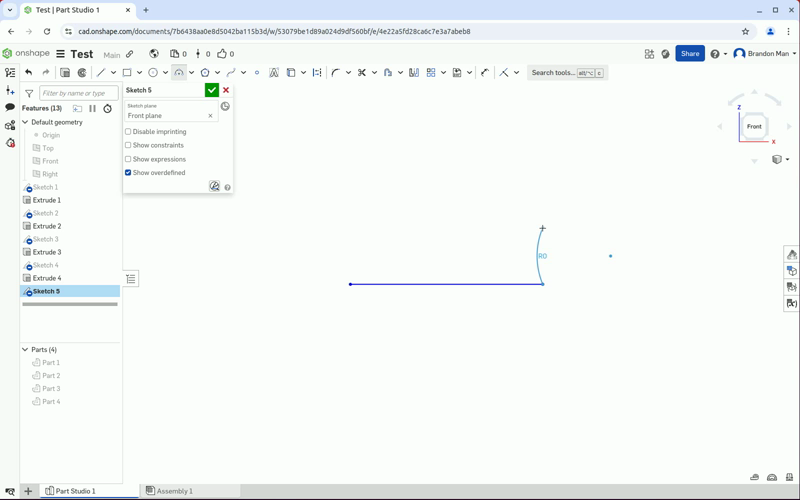
scroll(-6)
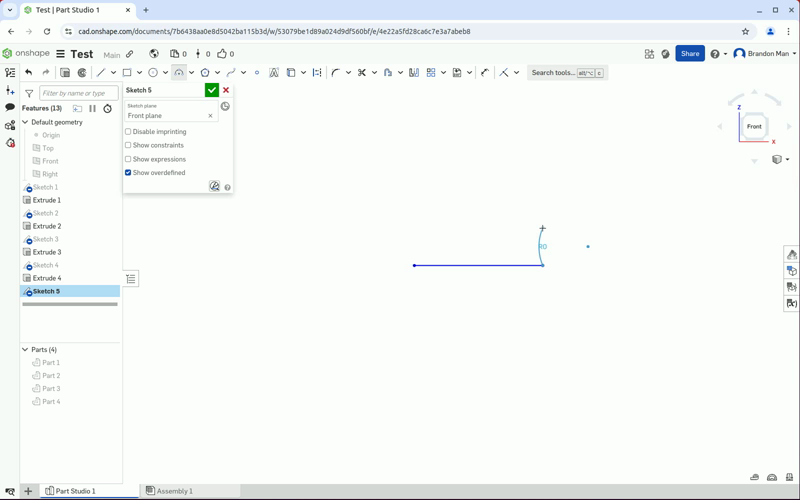
scroll(-6)
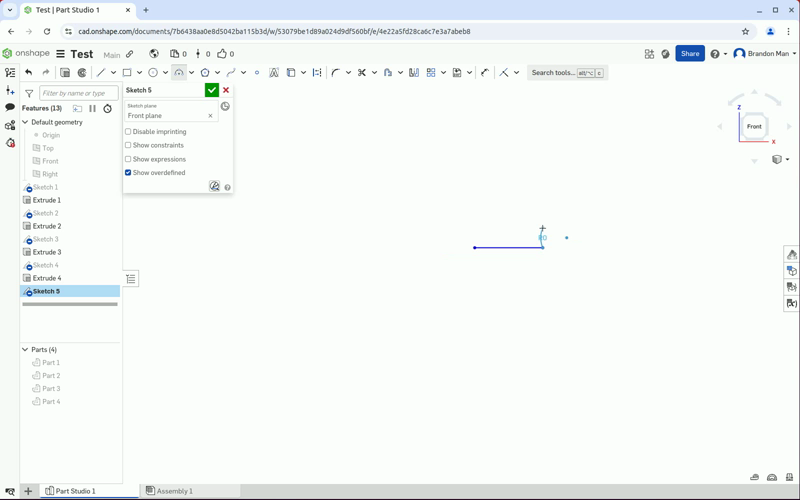
scroll(-6)
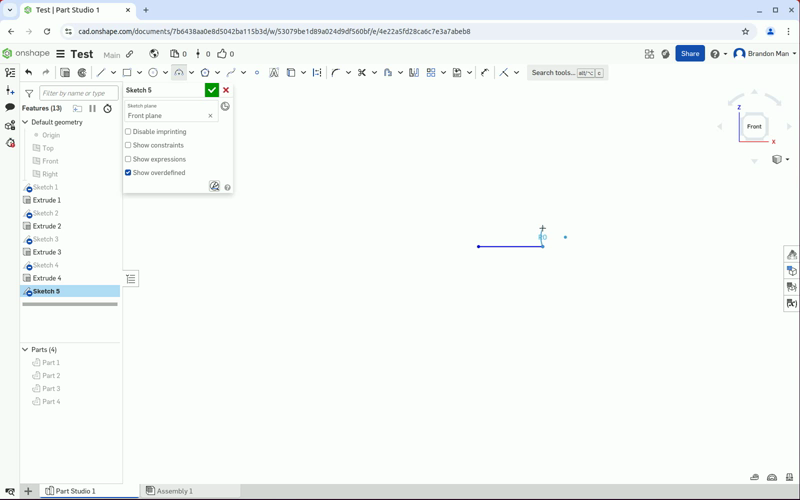
scroll(-6)
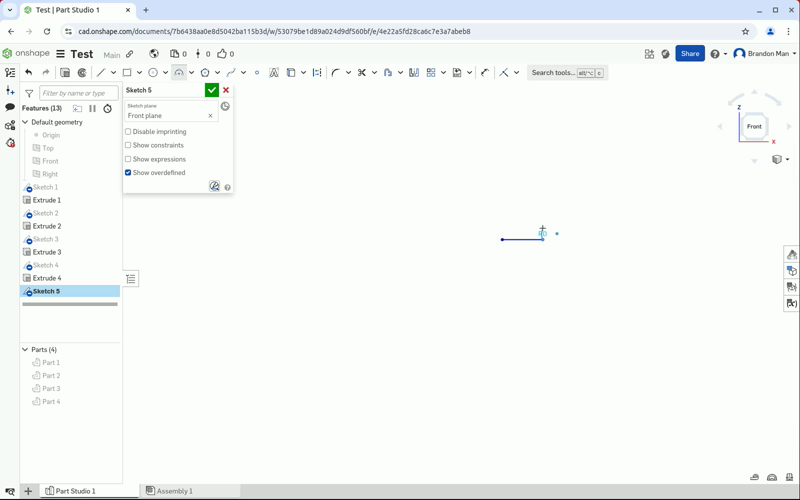
scroll(-6)
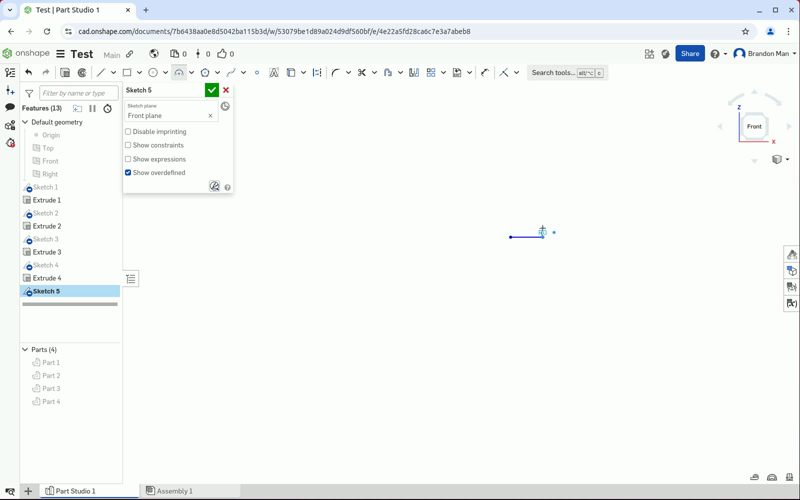
scroll(-6)
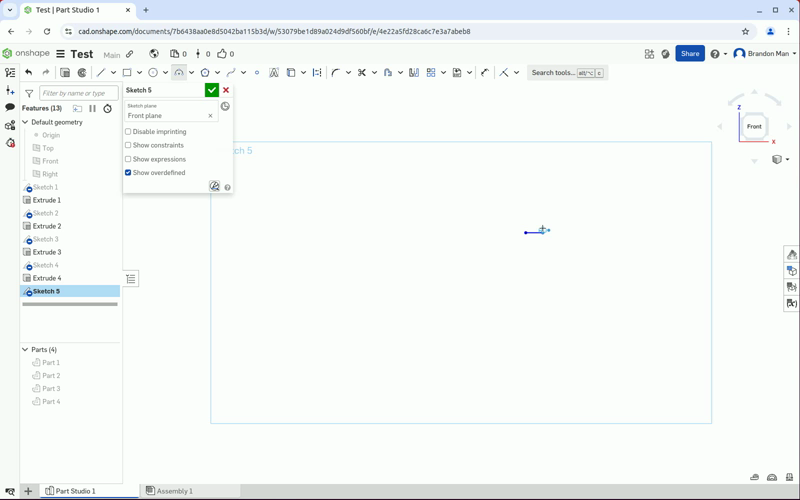
mouse_move(545, 230)
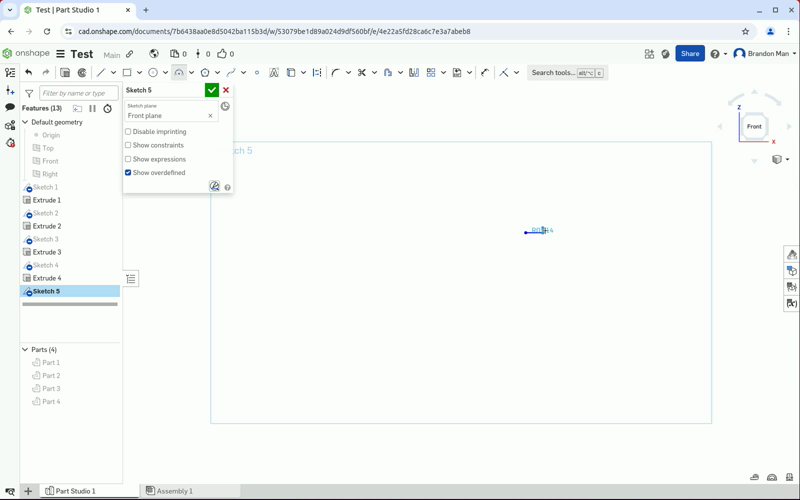
scroll(6)
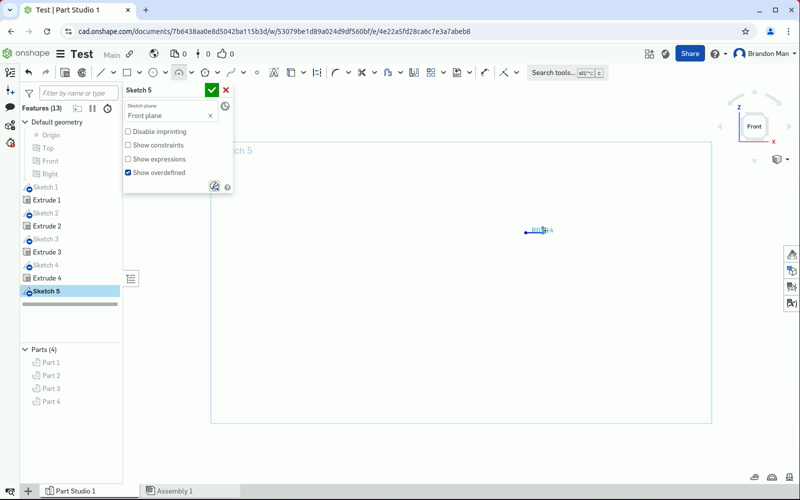
scroll(6)
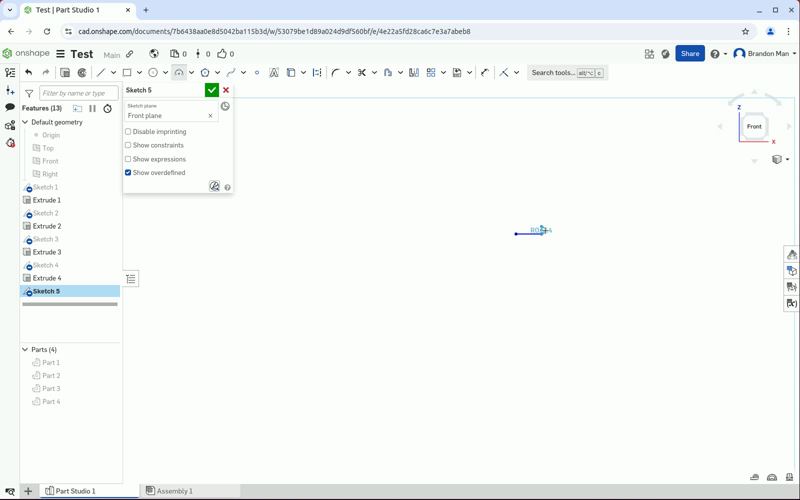
scroll(6)
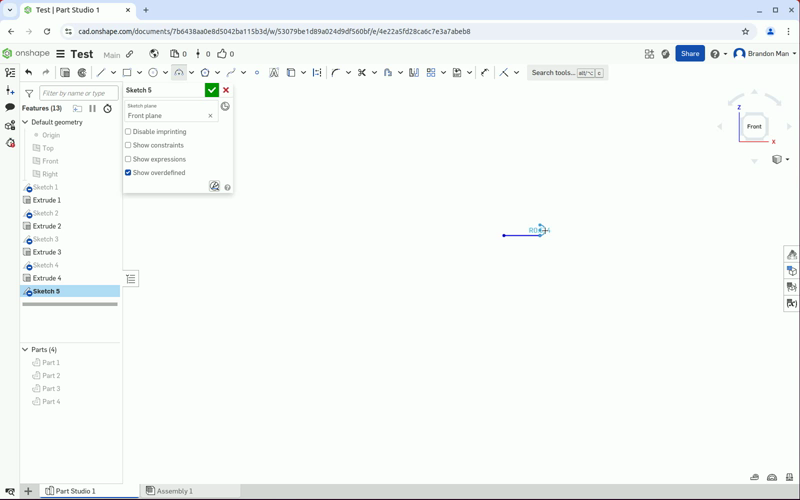
scroll(6)
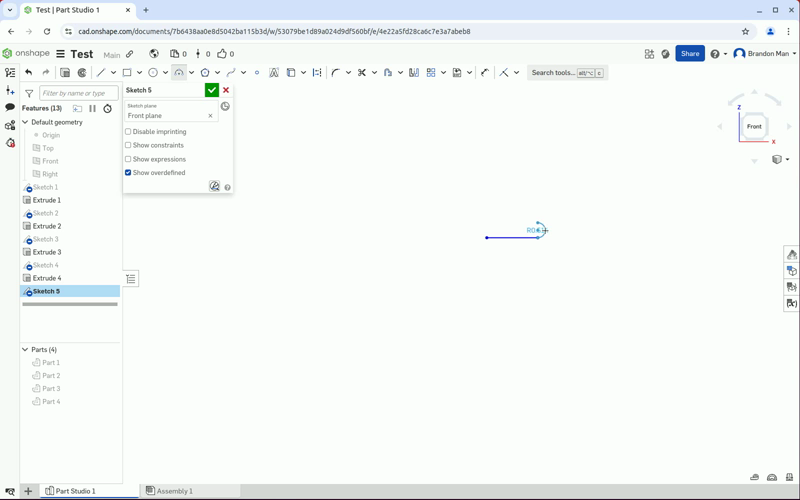
scroll(6)
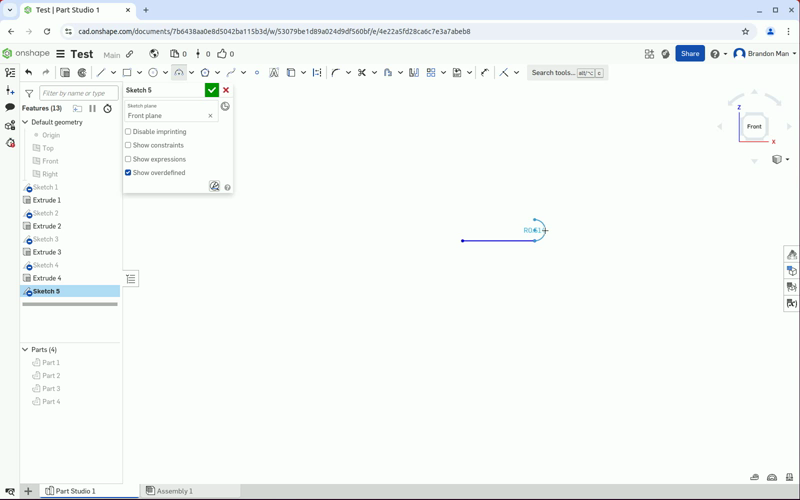
scroll(6)
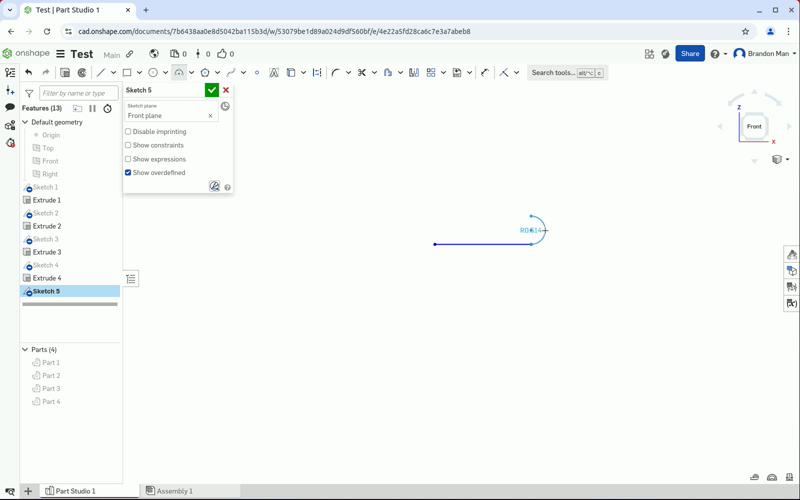
scroll(6)
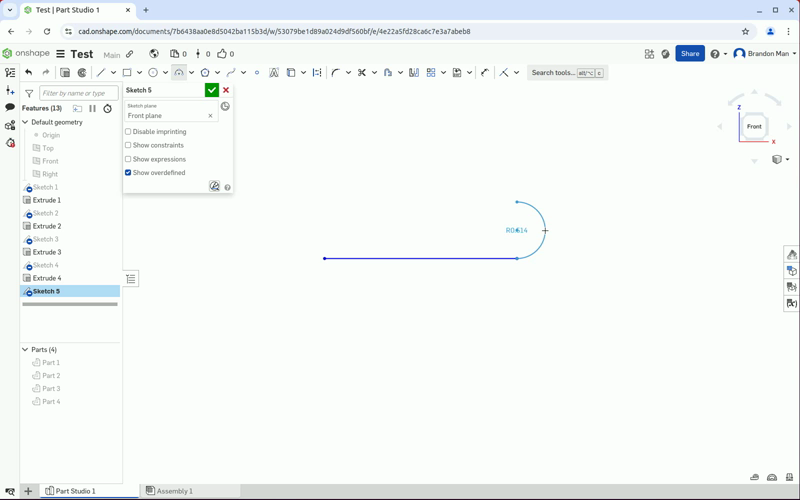
click(545, 230)
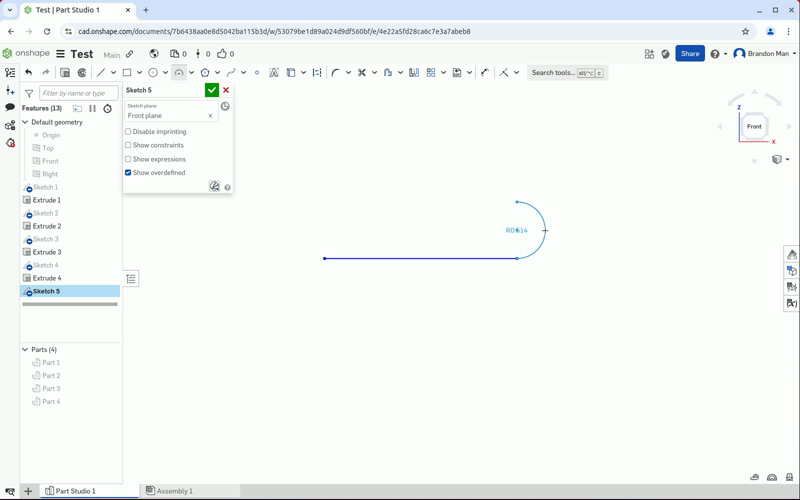
scroll(-6)
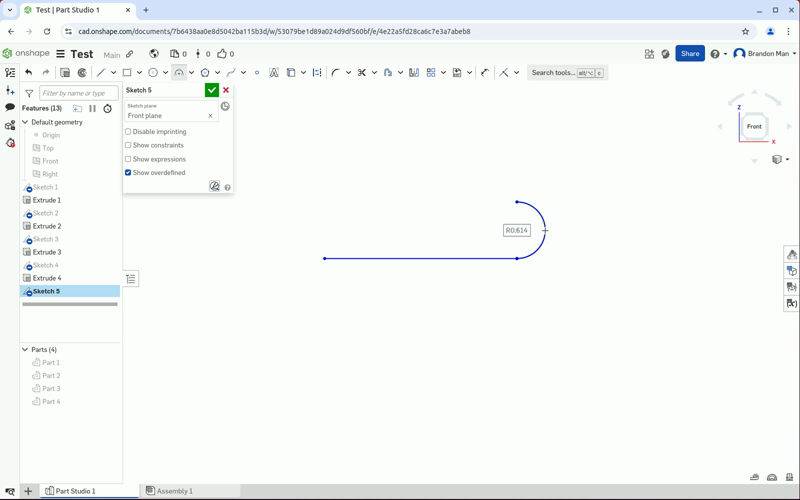
scroll(-6)
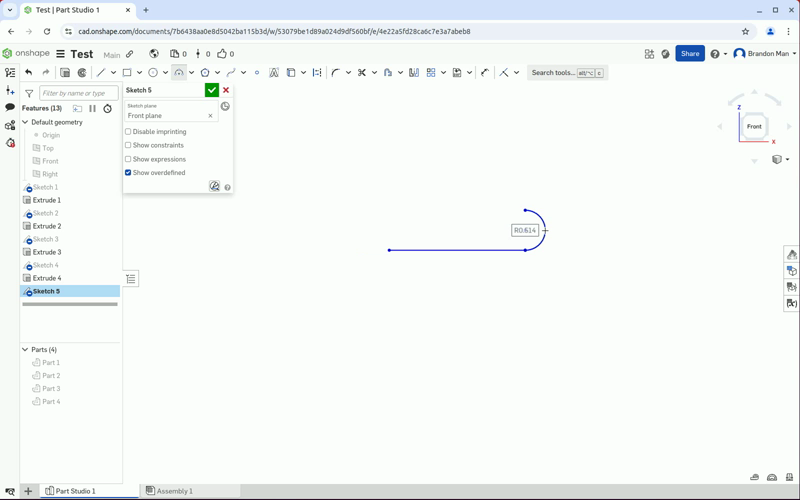
scroll(-6)
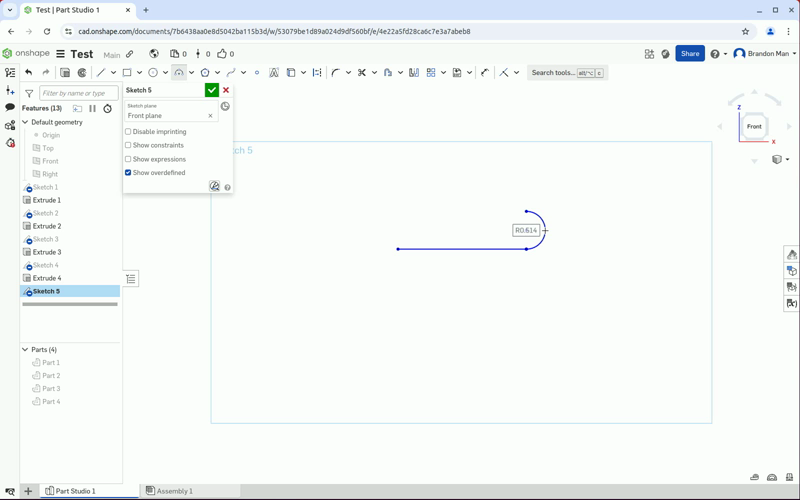
scroll(-6)
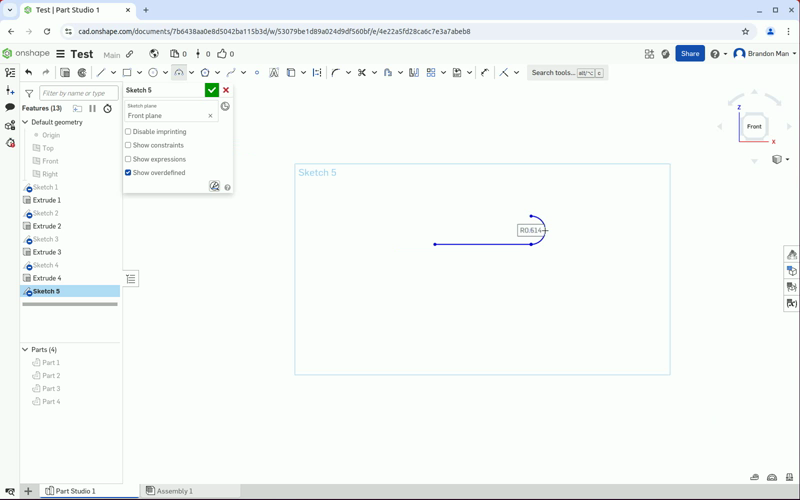
scroll(-6)
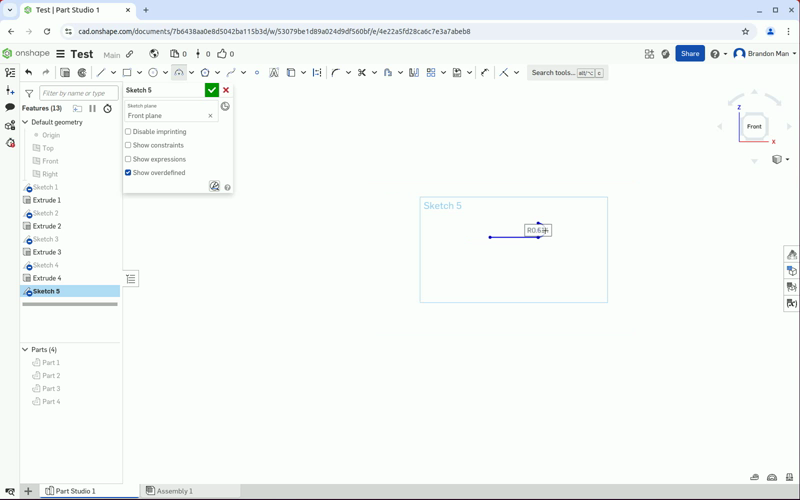
scroll(-6)
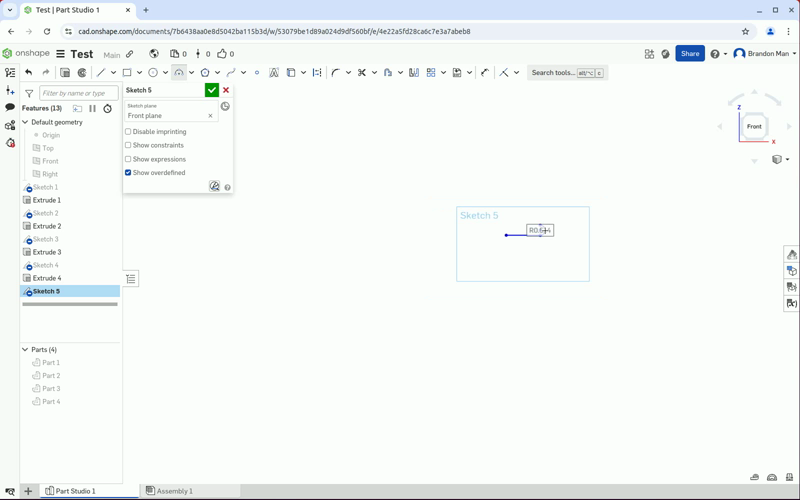
scroll(-6)
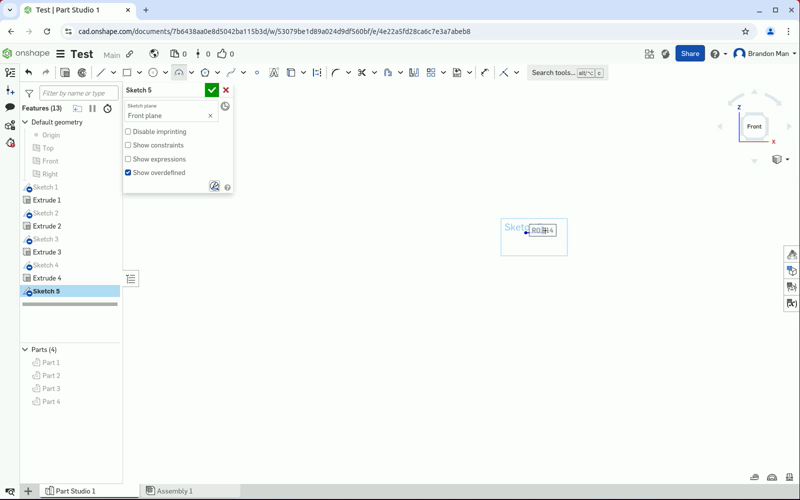
key_up(shift)
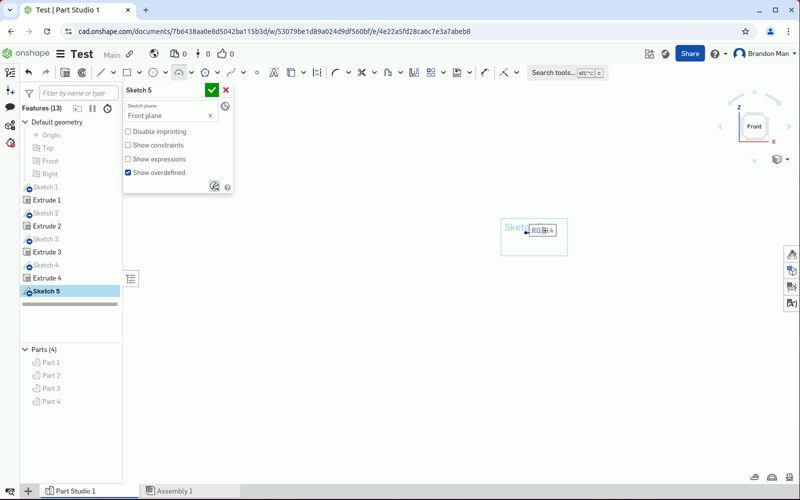
key(esc)
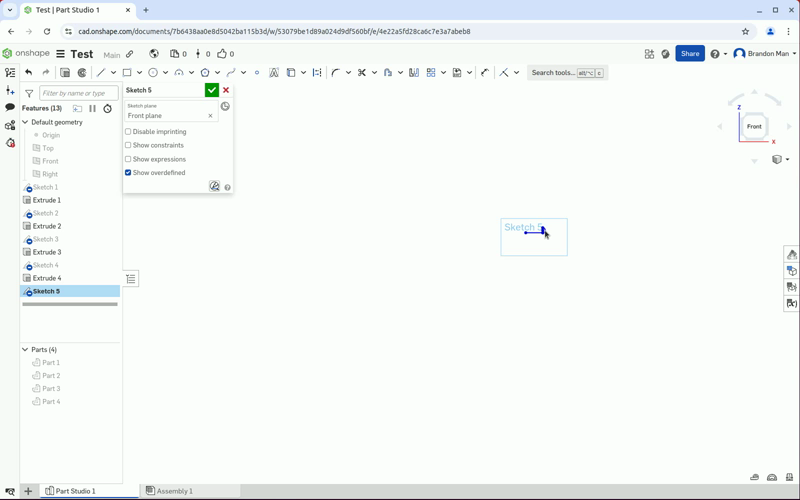
key(l)
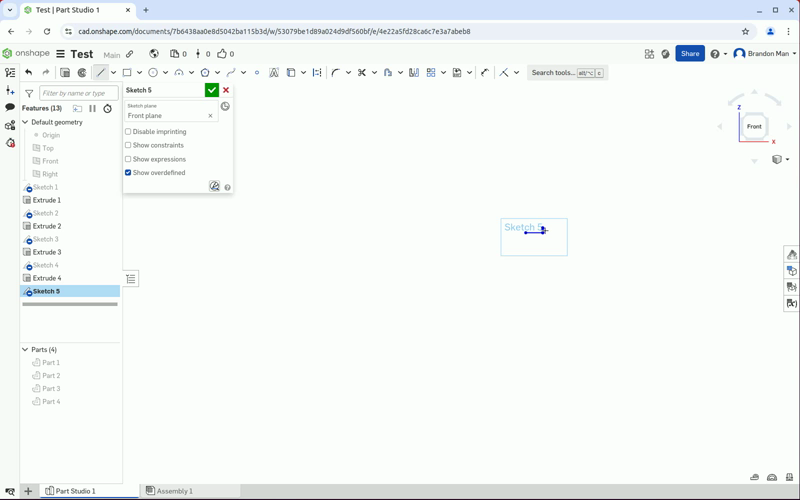
mouse_move(542, 227)
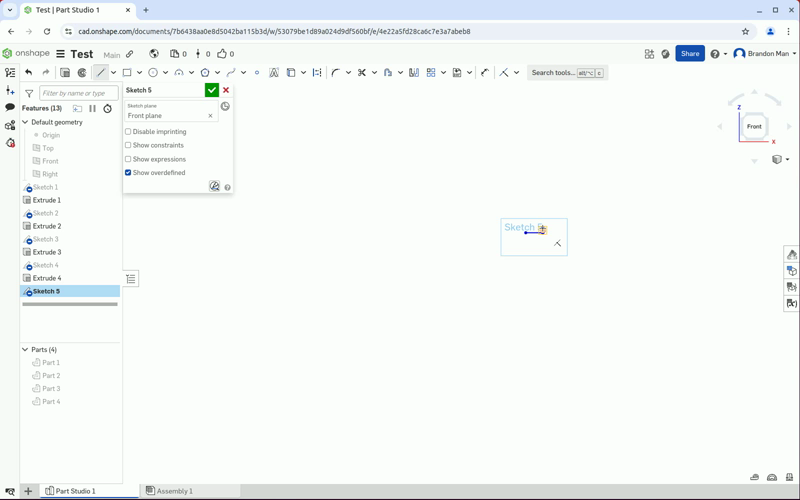
scroll(6)
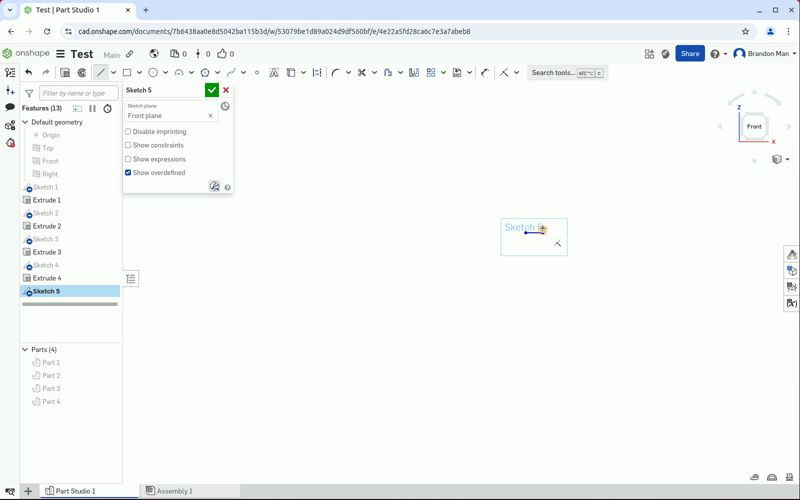
scroll(6)
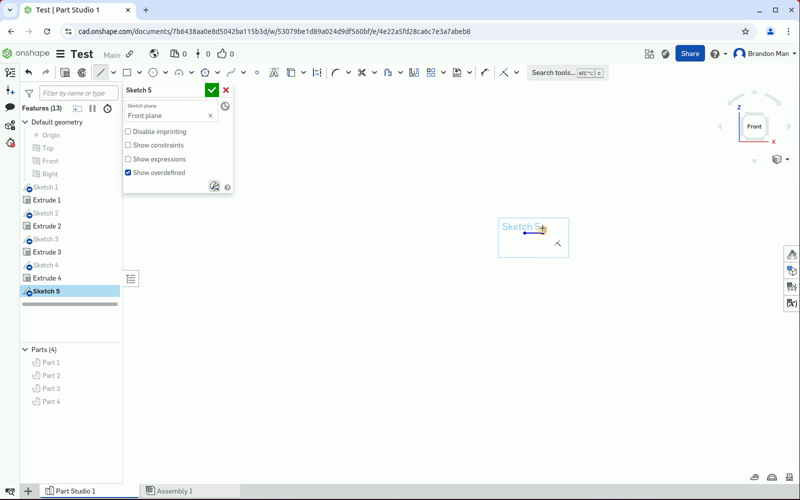
scroll(6)
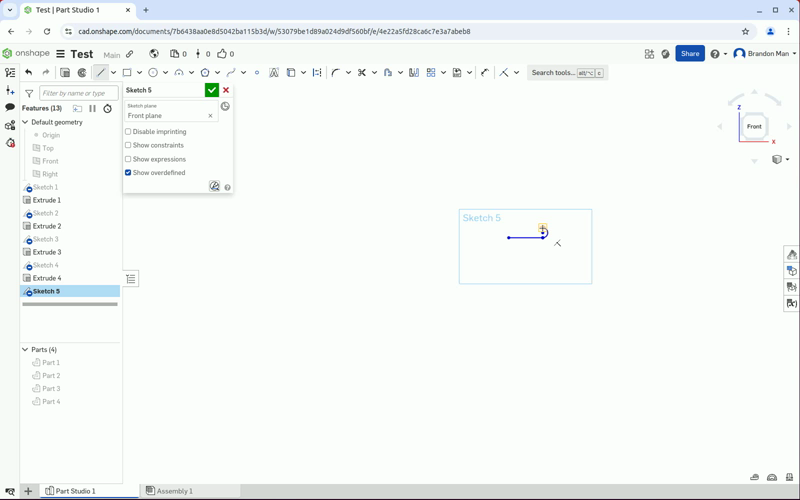
scroll(6)
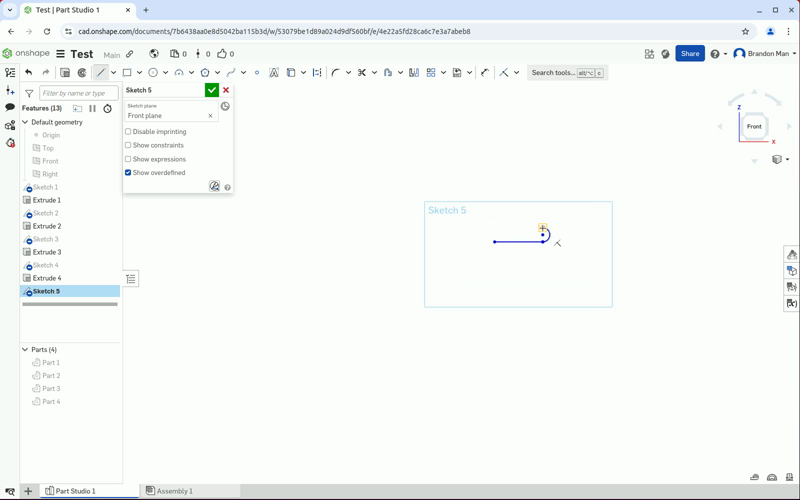
scroll(6)
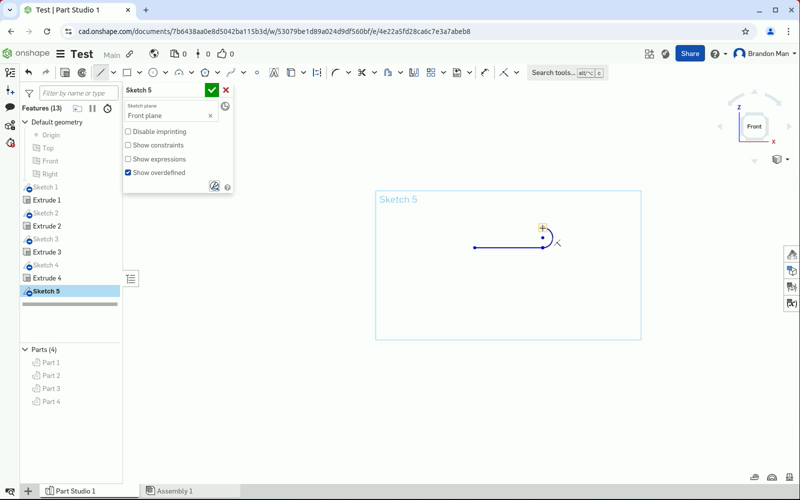
scroll(6)
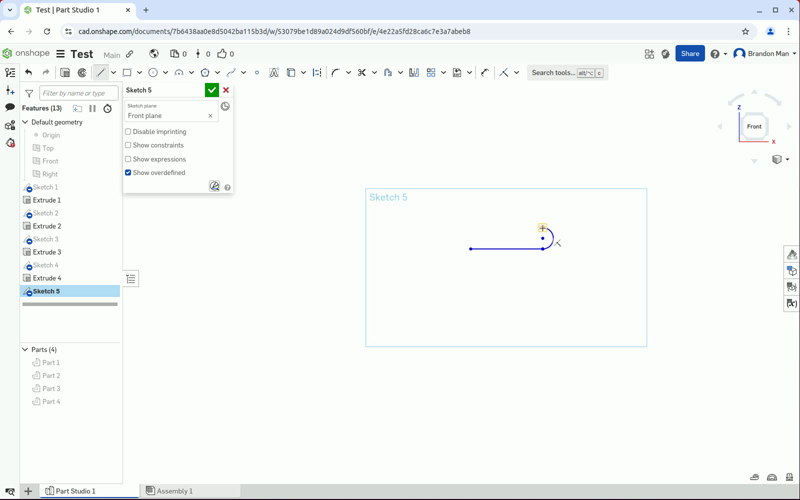
scroll(6)
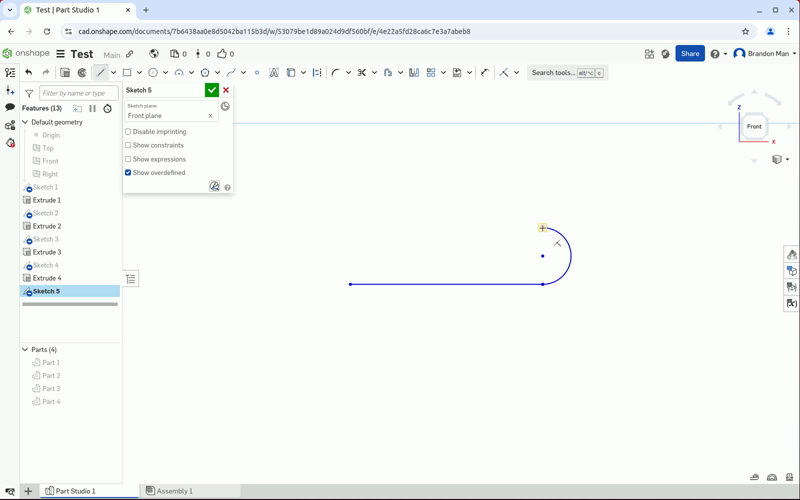
click(542, 227)
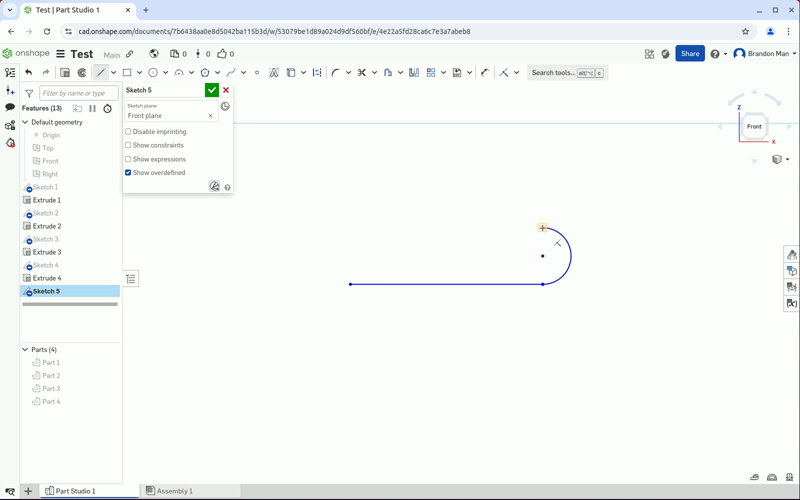
scroll(-6)
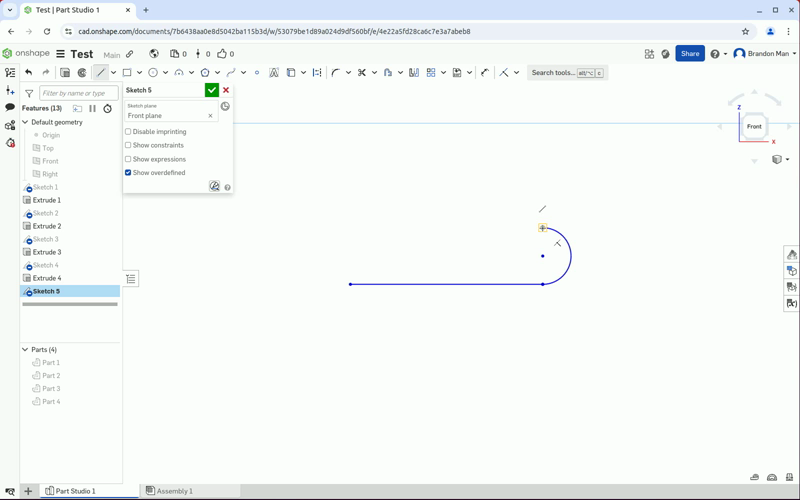
scroll(-6)
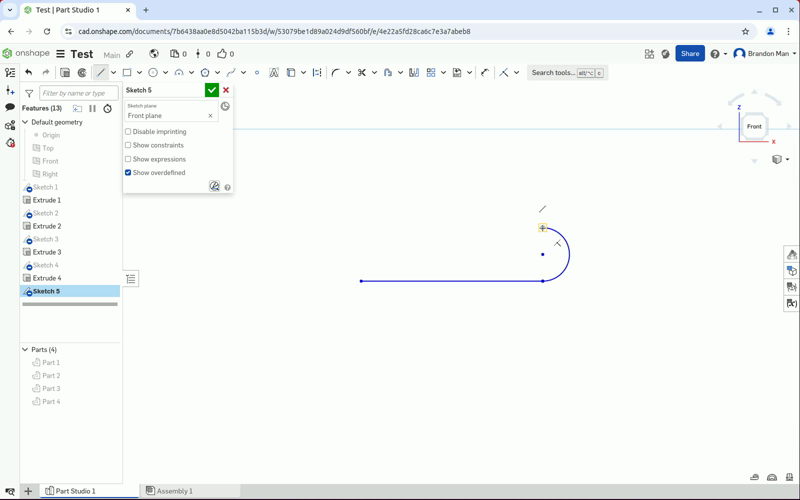
scroll(-6)
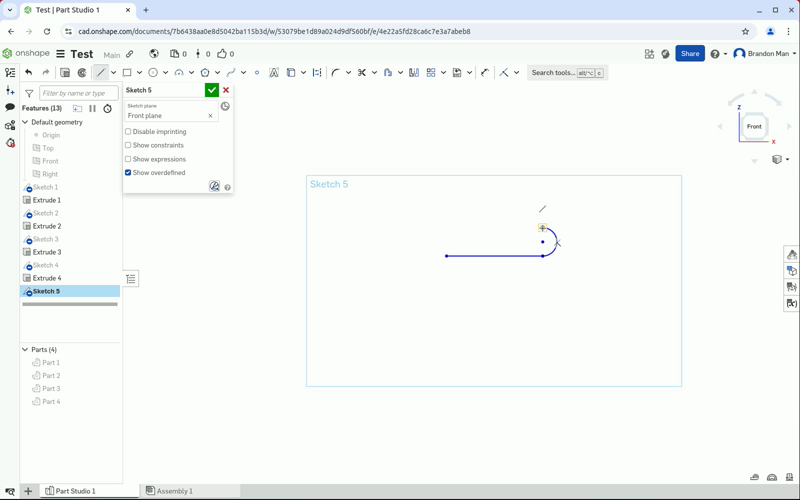
scroll(-6)
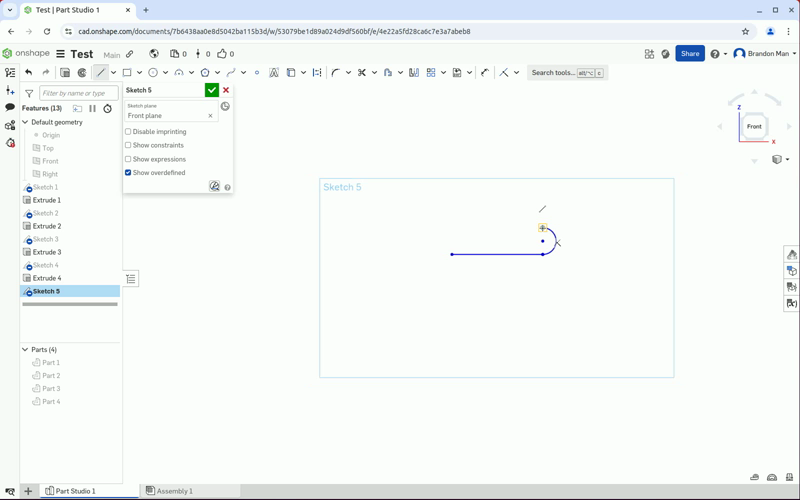
scroll(-6)
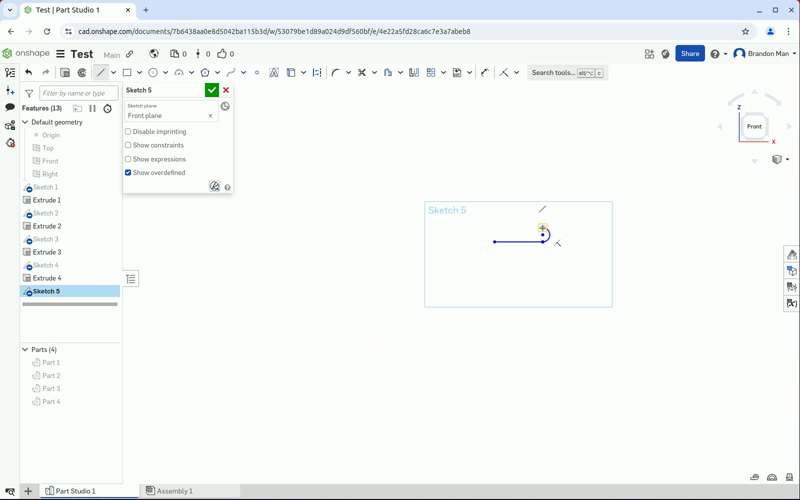
scroll(-6)
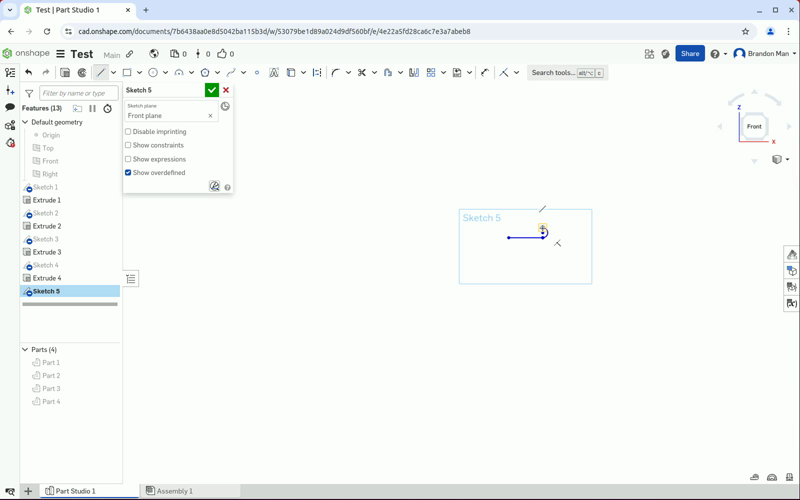
scroll(-6)
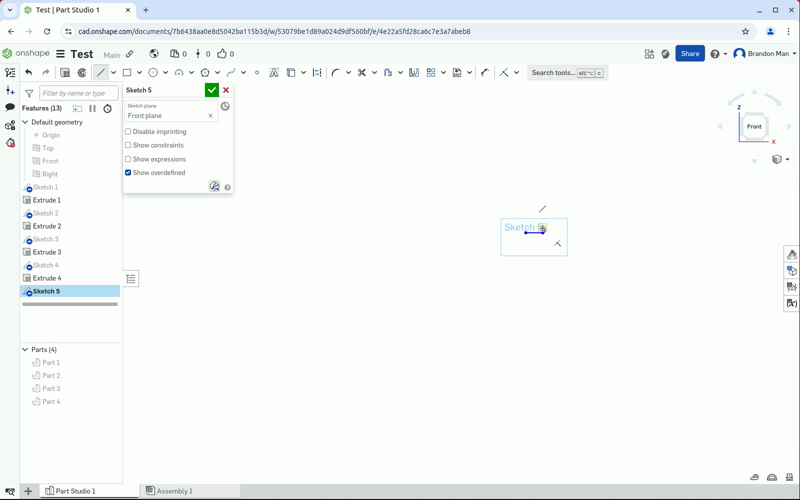
key_down(shift)
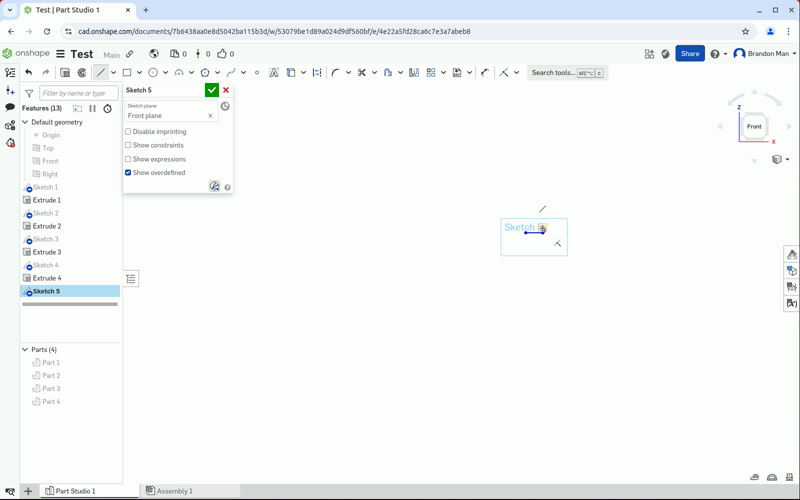
mouse_move(572, 227)
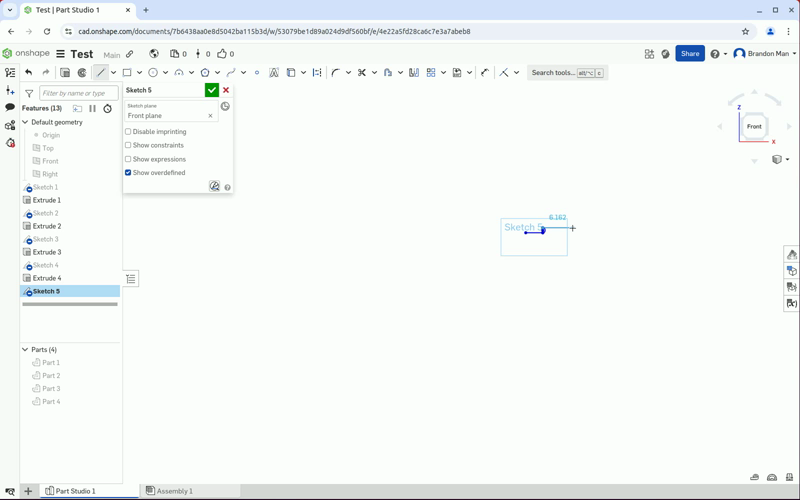
mouse_move(525, 227)
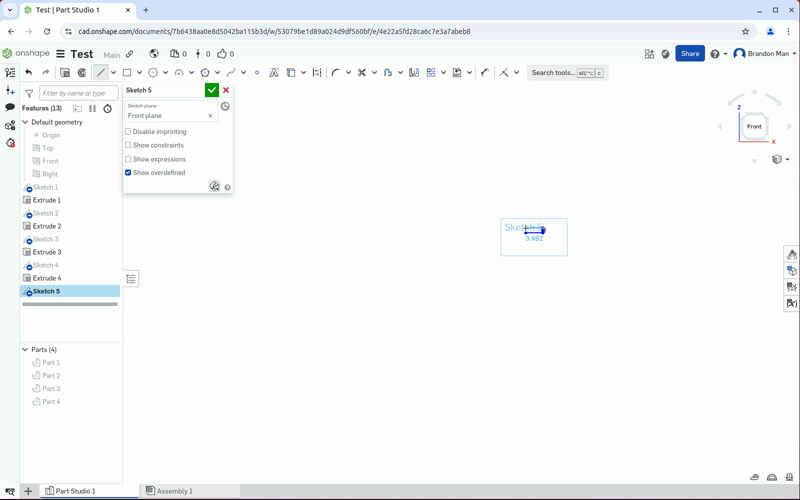
scroll(6)
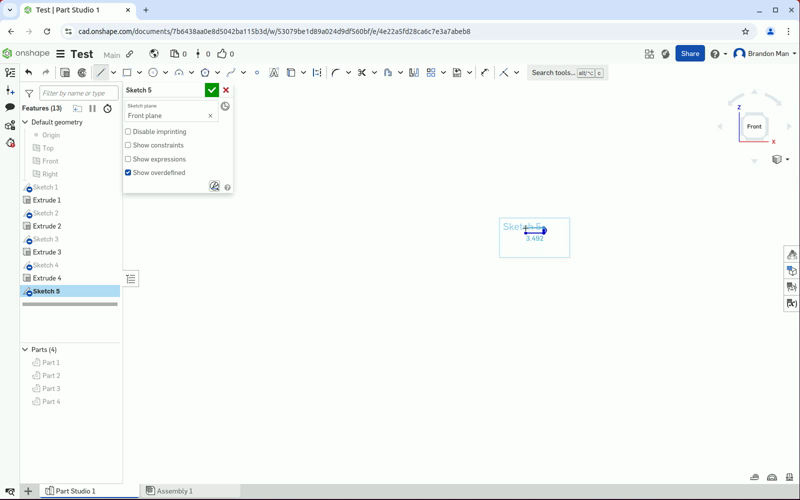
scroll(6)
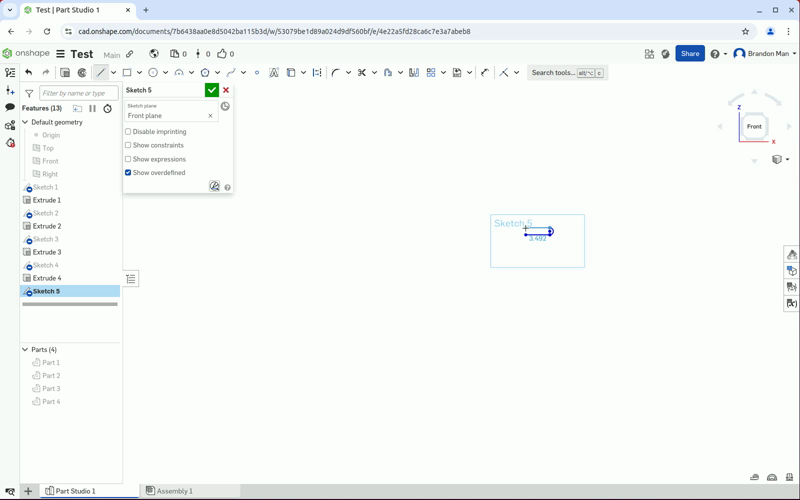
scroll(6)
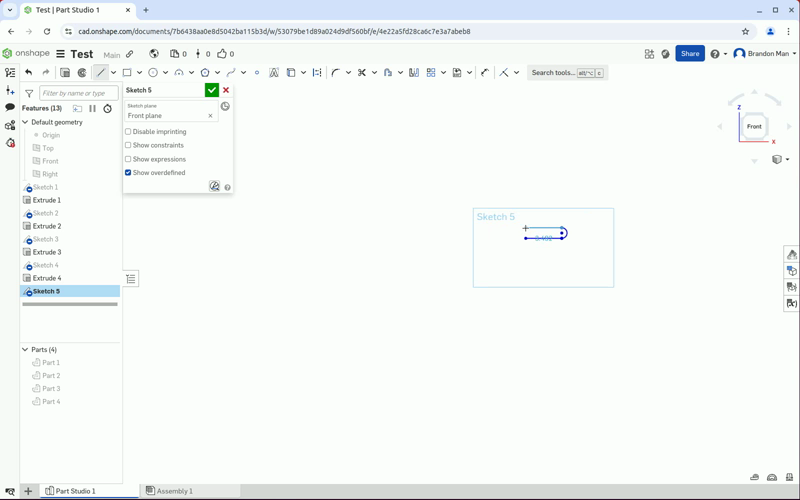
scroll(6)
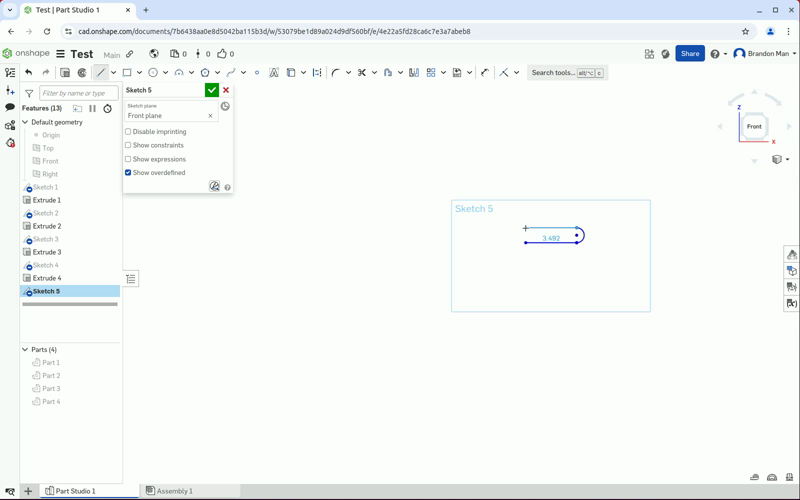
scroll(6)
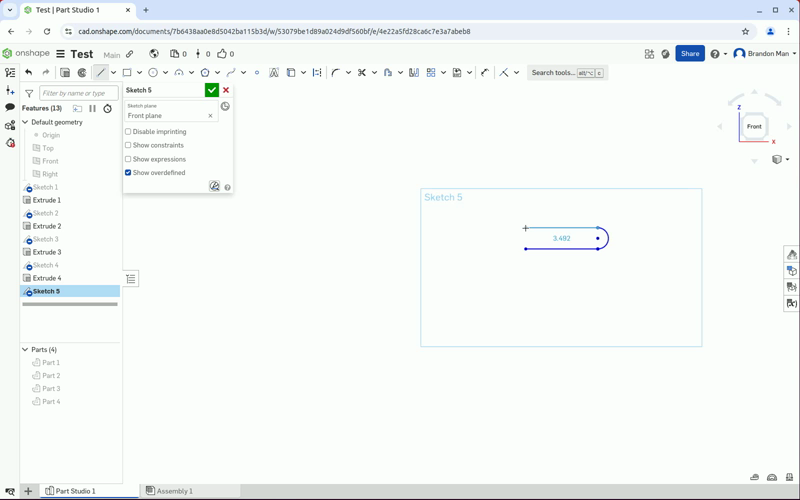
scroll(6)
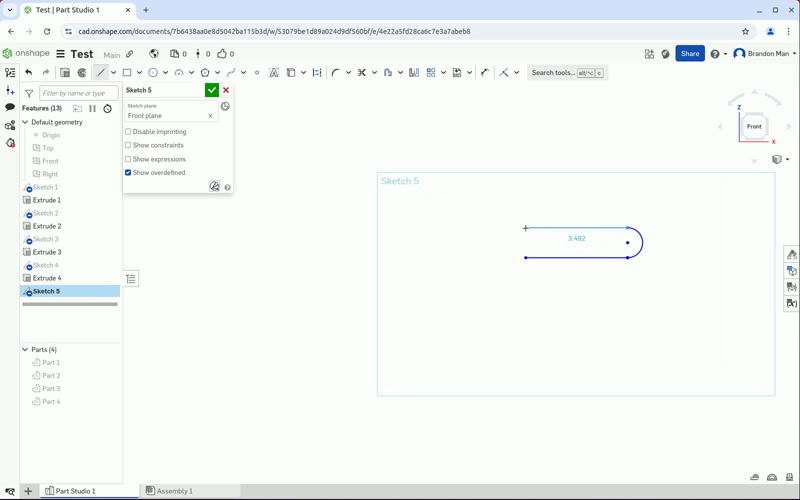
scroll(6)
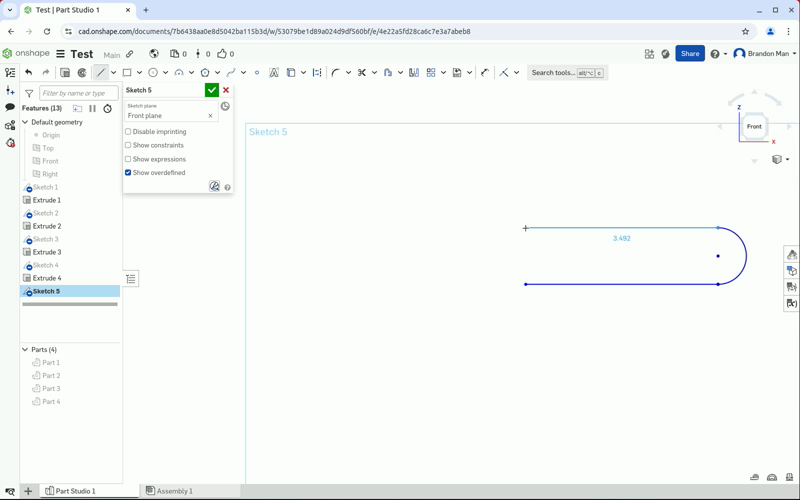
click(525, 227)
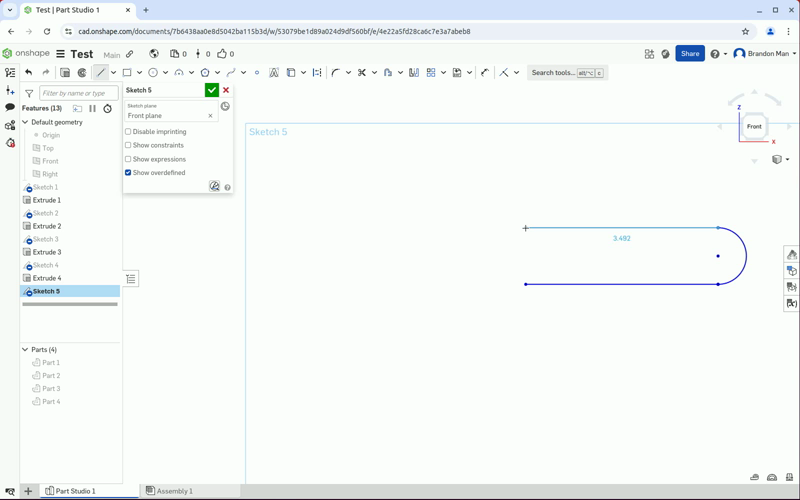
scroll(-6)
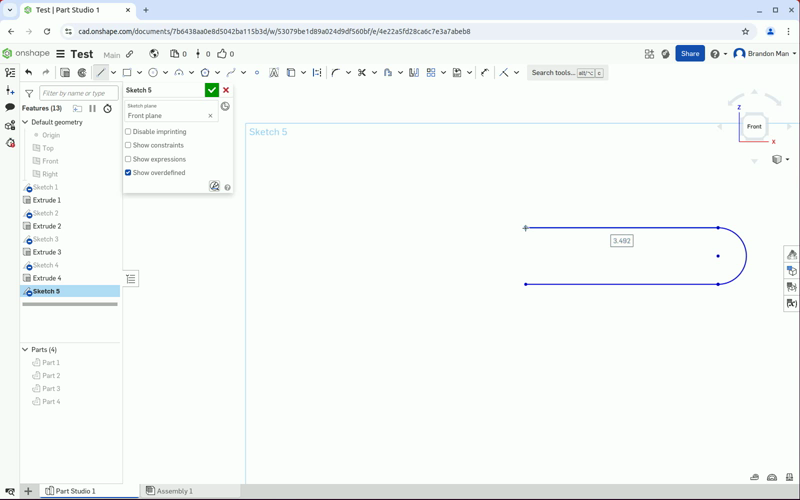
scroll(-6)
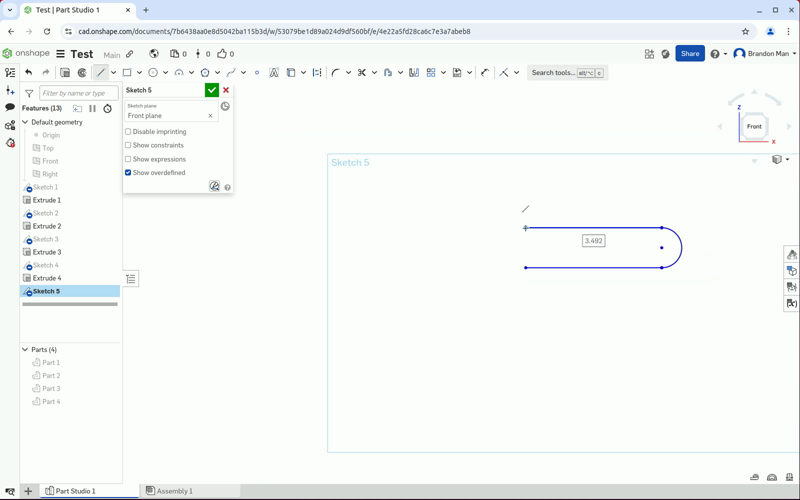
scroll(-6)
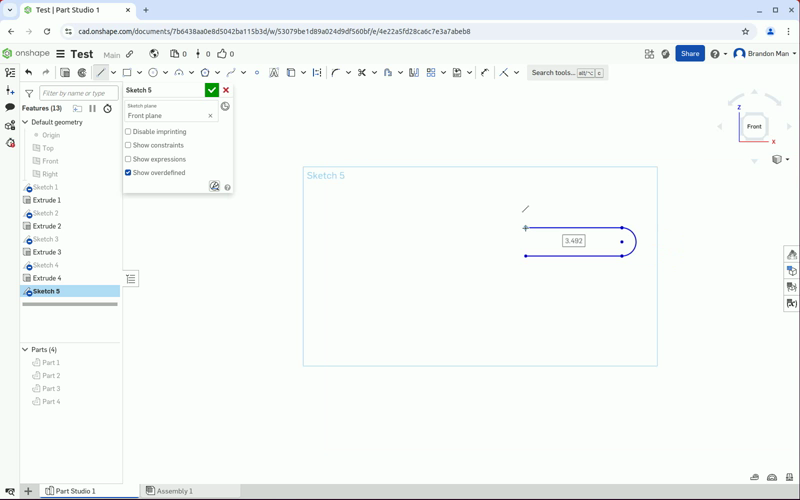
scroll(-6)
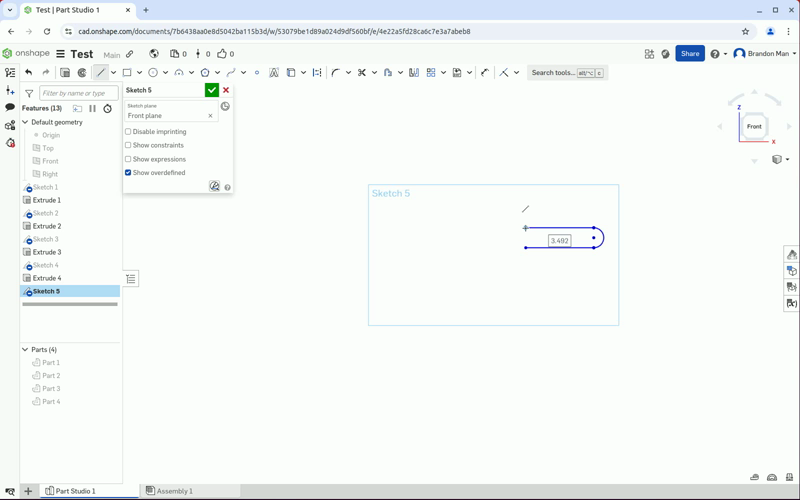
scroll(-6)
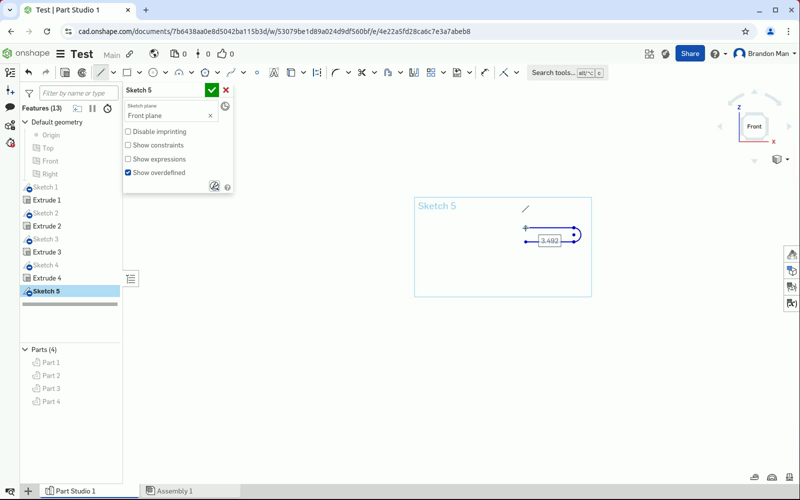
scroll(-6)
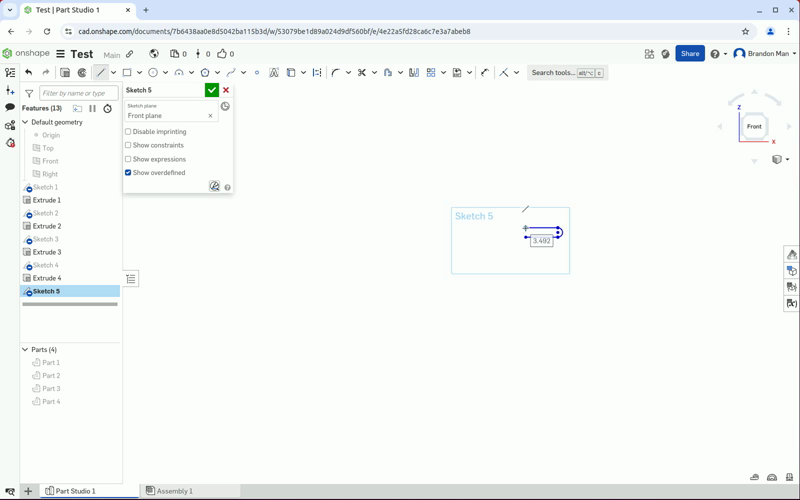
scroll(-6)
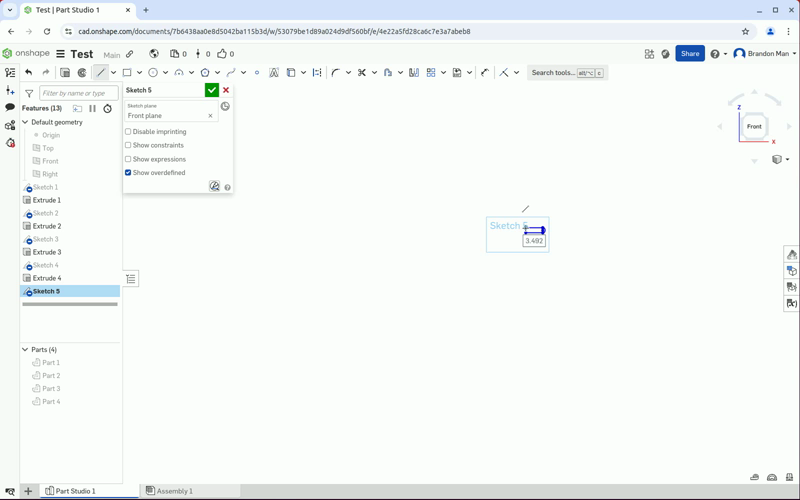
key_up(shift)
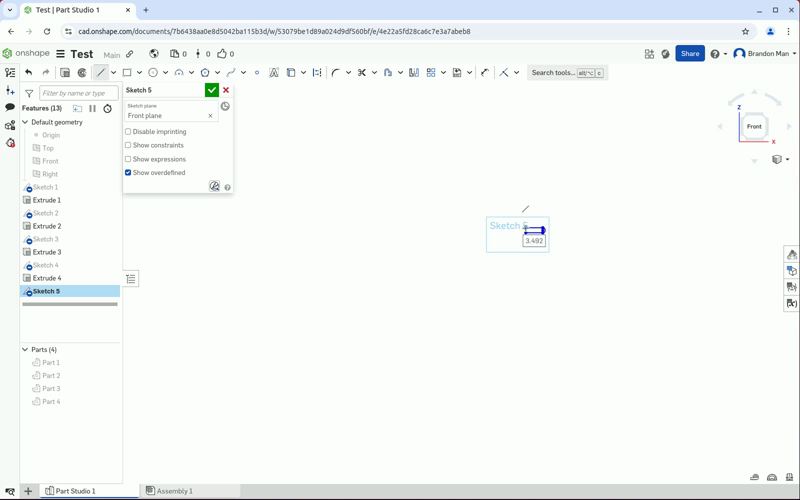
key(esc)
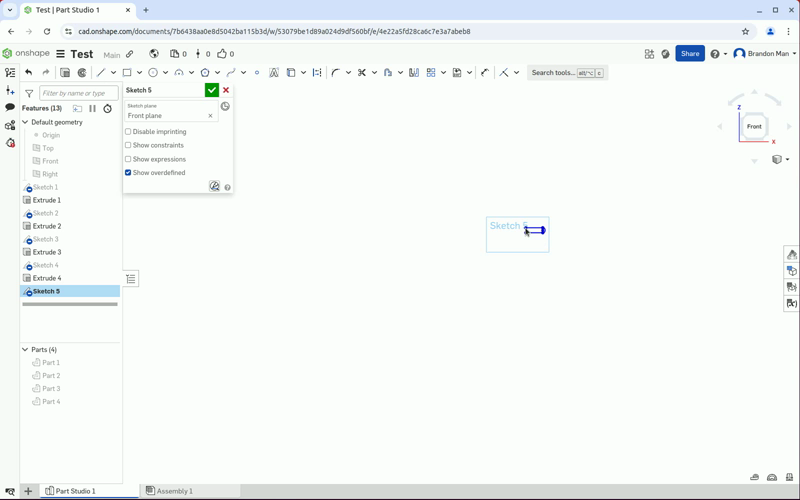
key(a)
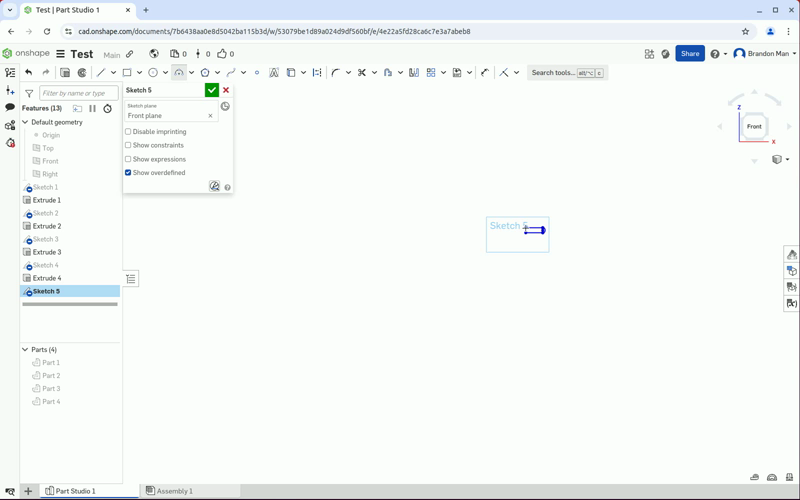
mouse_move(525, 227)
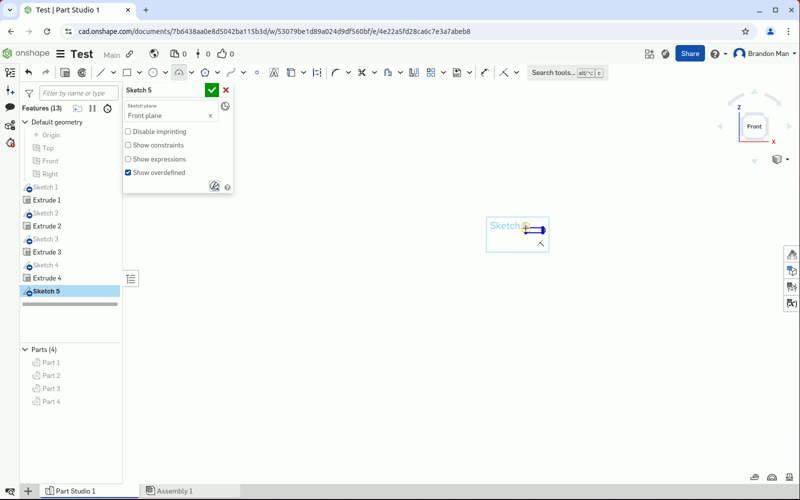
scroll(6)
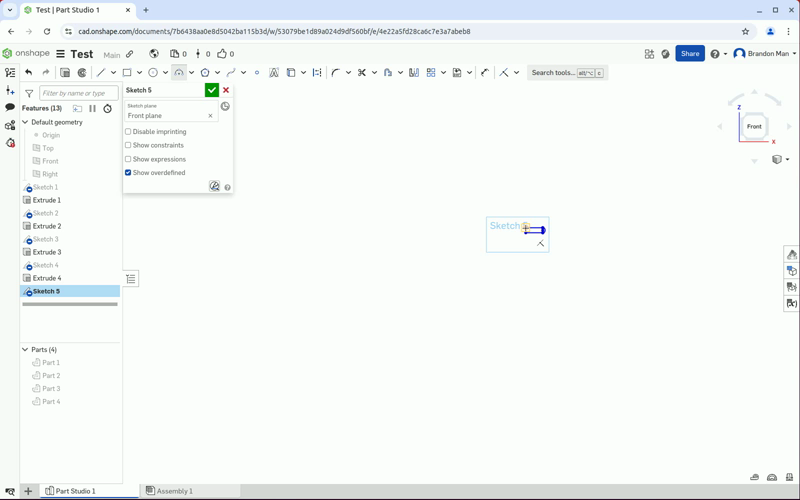
scroll(6)
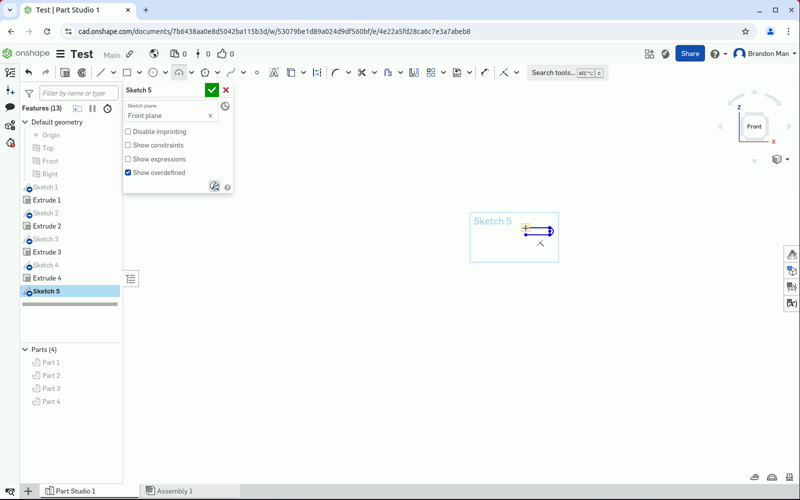
scroll(6)
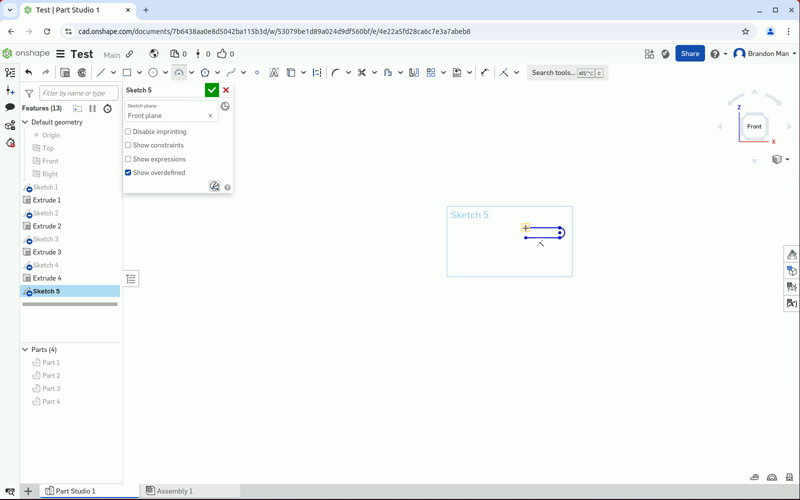
scroll(6)
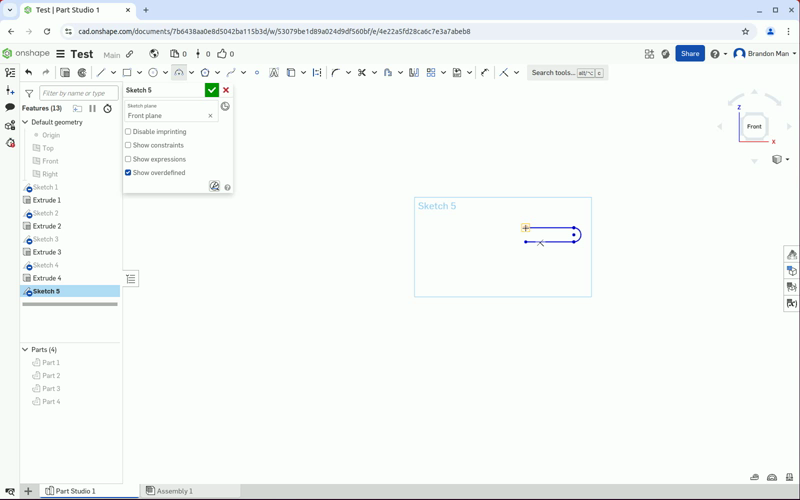
scroll(6)
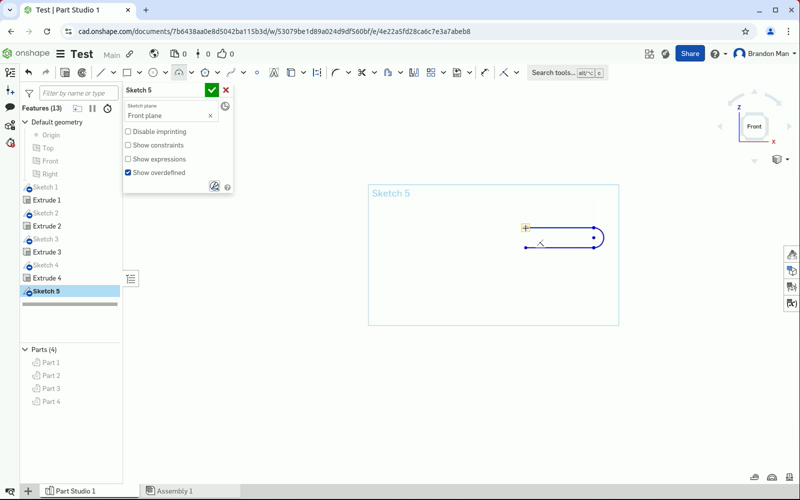
scroll(6)
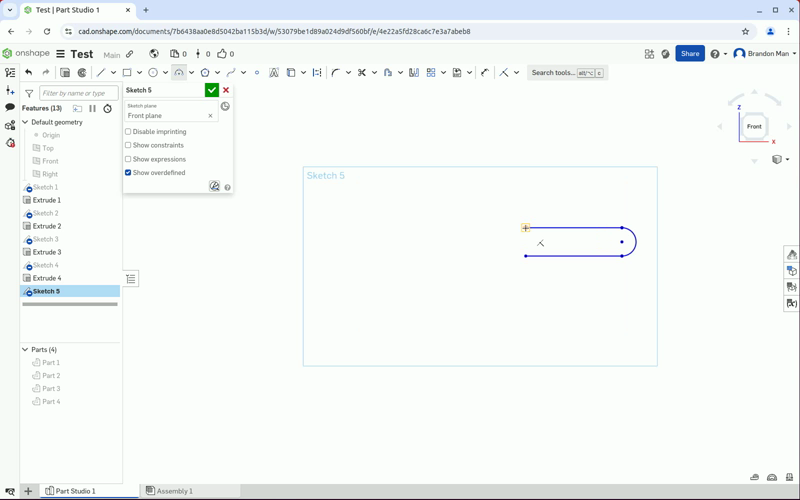
scroll(6)
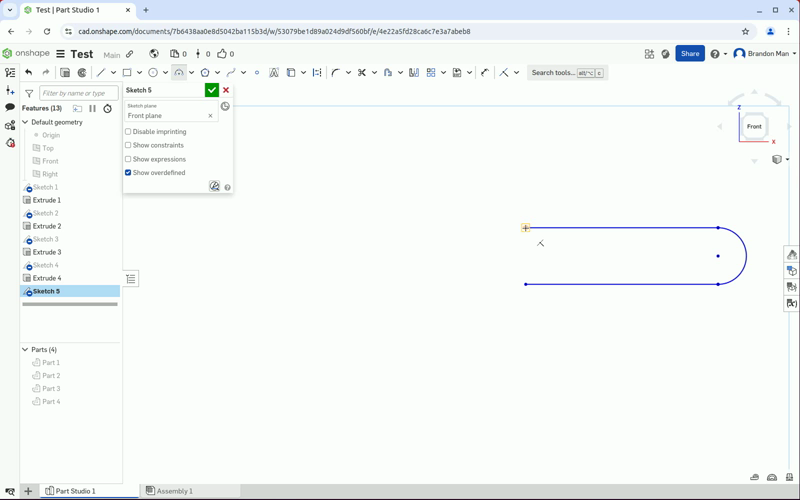
click(525, 227)
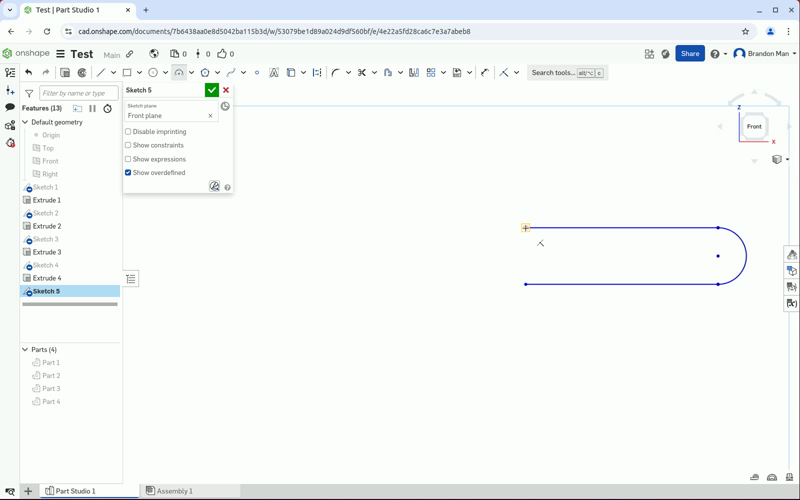
scroll(-6)
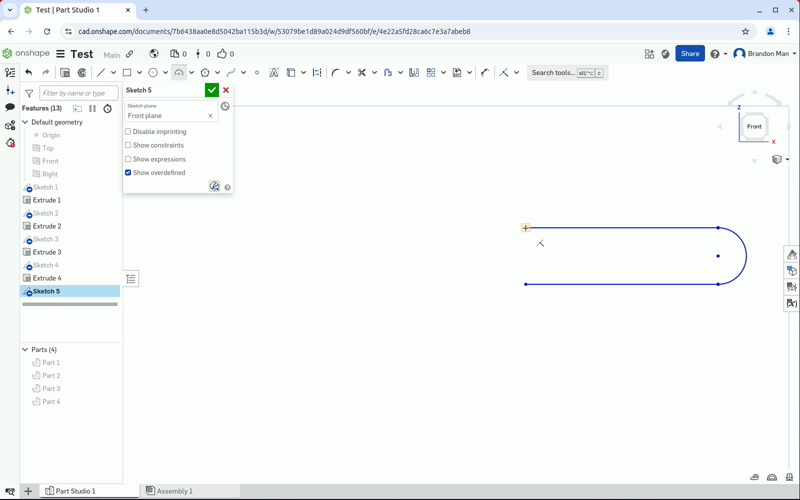
scroll(-6)
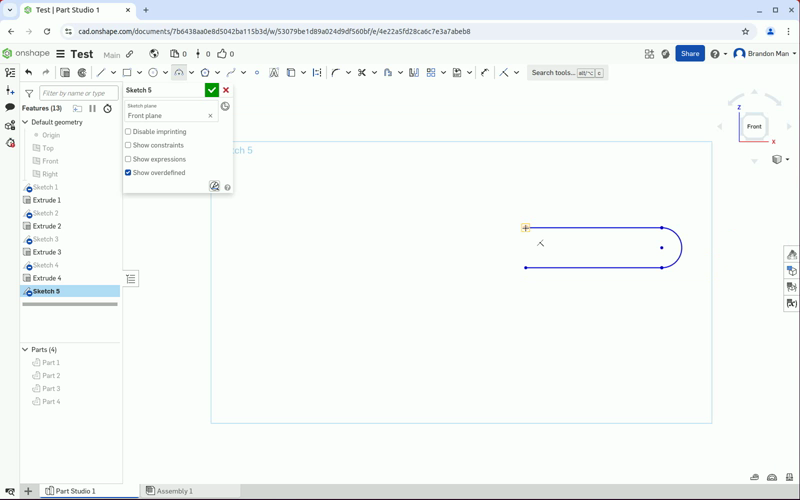
scroll(-6)
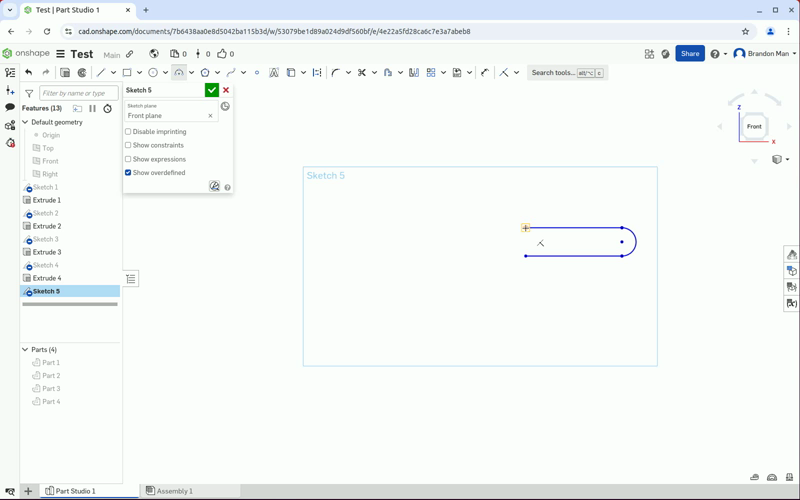
scroll(-6)
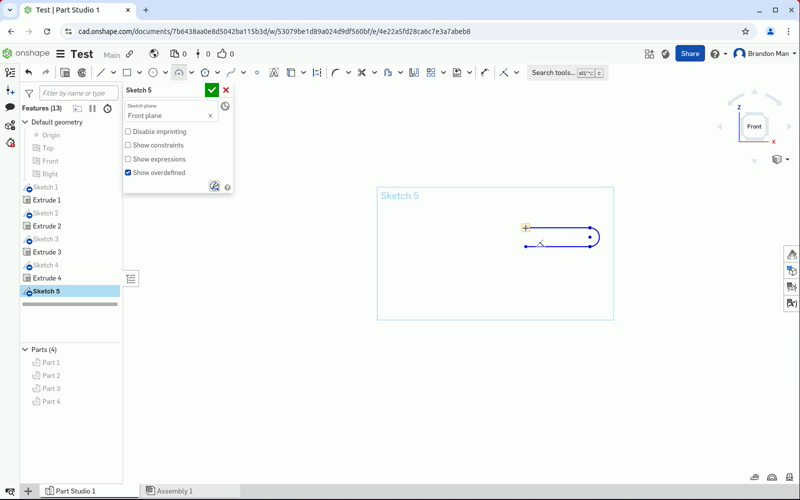
scroll(-6)
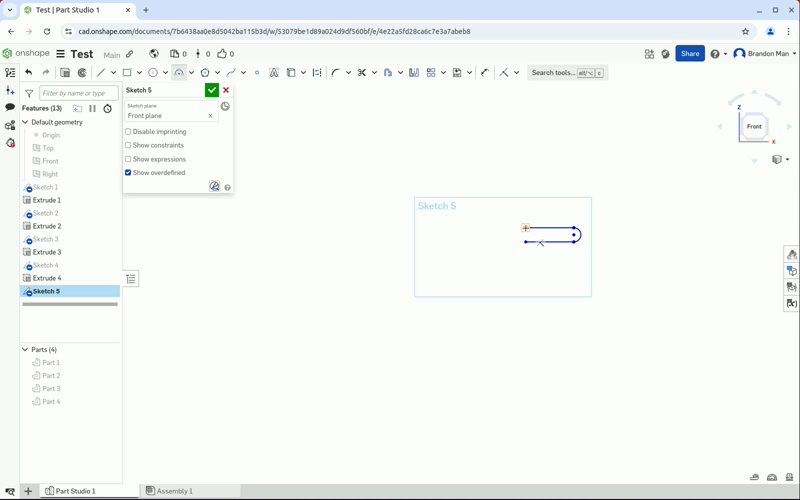
scroll(-6)
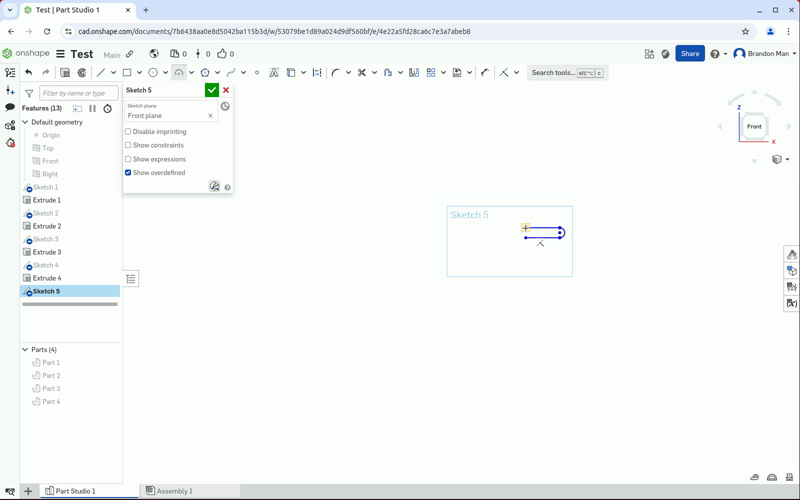
scroll(-6)
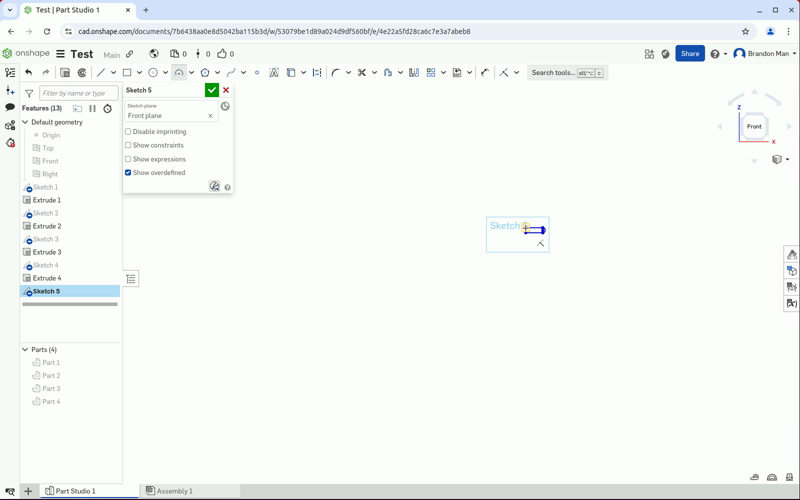
mouse_move(525, 232)
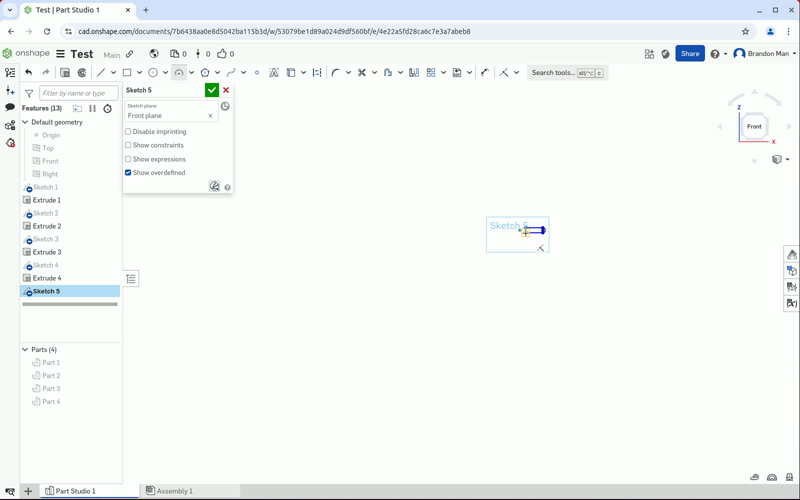
scroll(6)
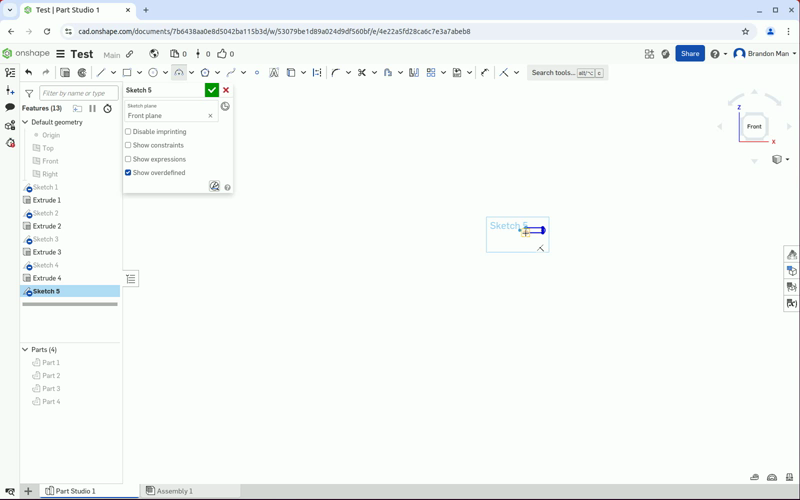
scroll(6)
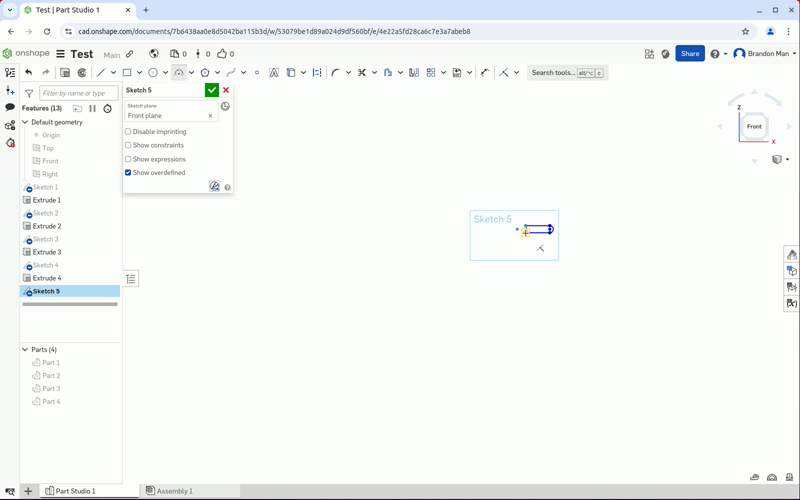
scroll(6)
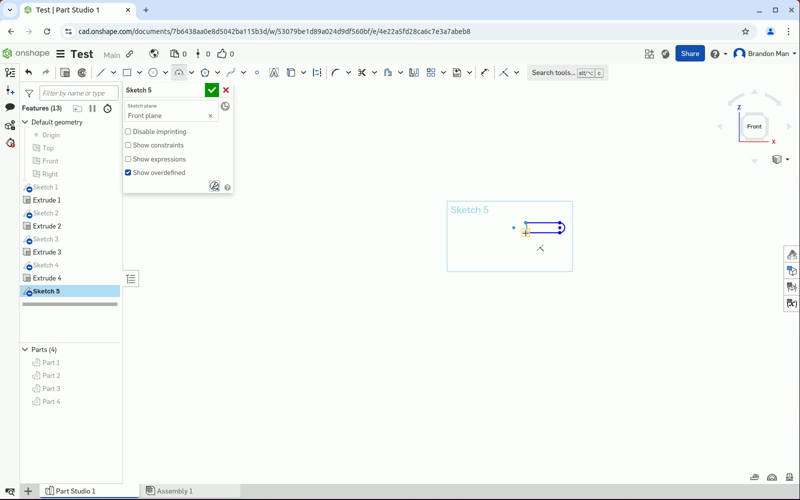
scroll(6)
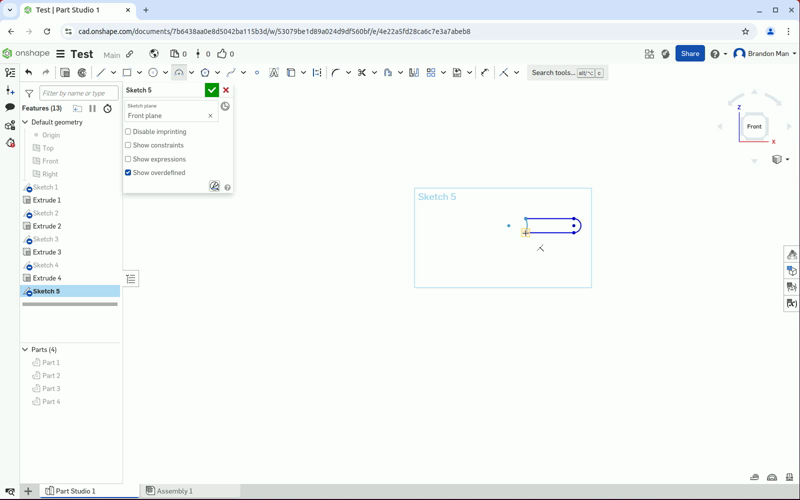
scroll(6)
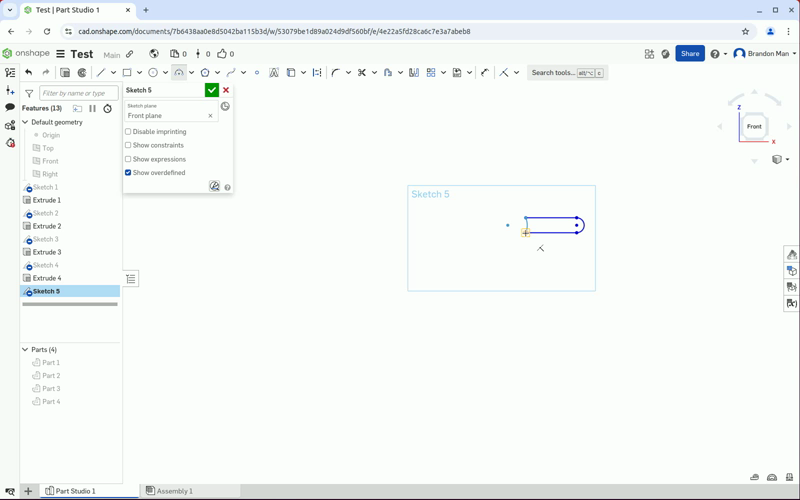
scroll(6)
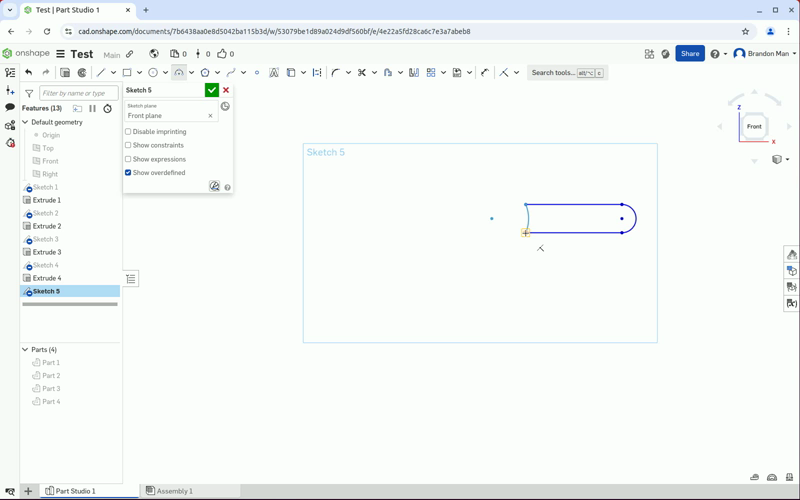
scroll(6)
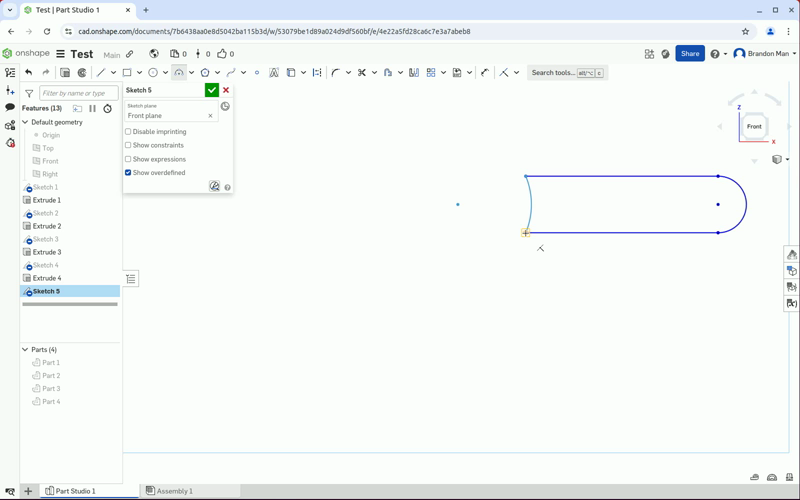
click(525, 232)
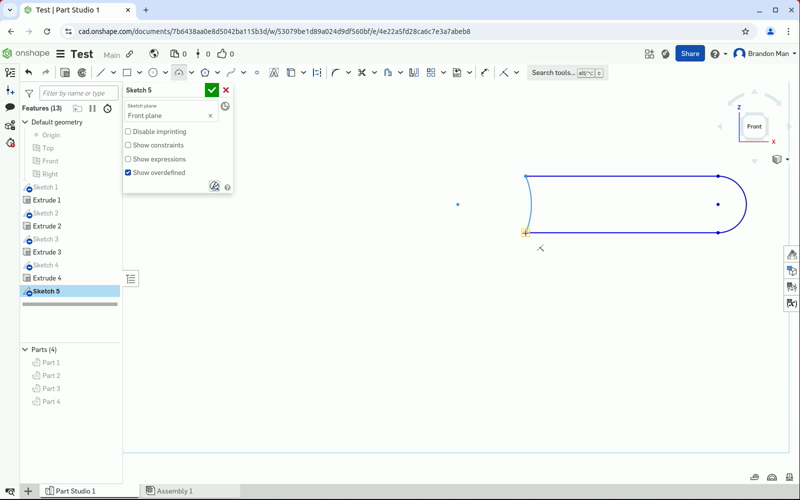
scroll(-6)
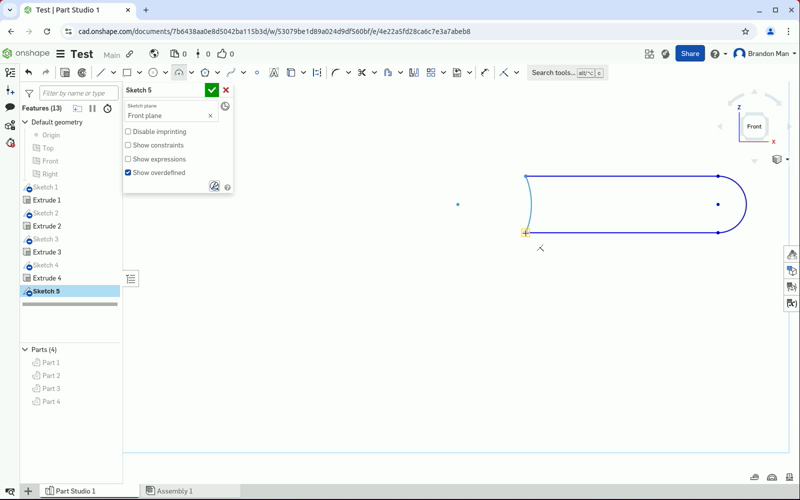
scroll(-6)
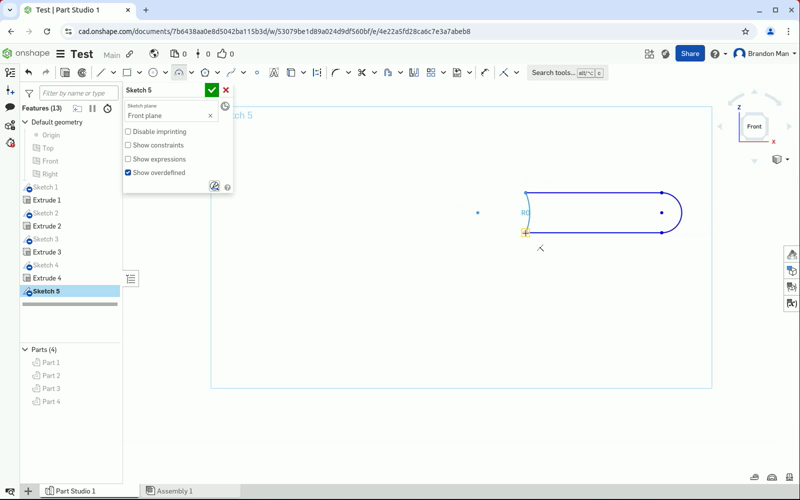
scroll(-6)
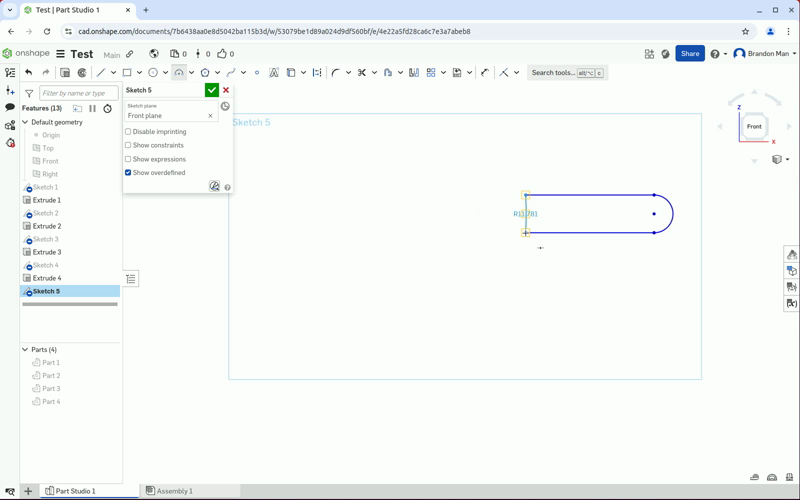
scroll(-6)
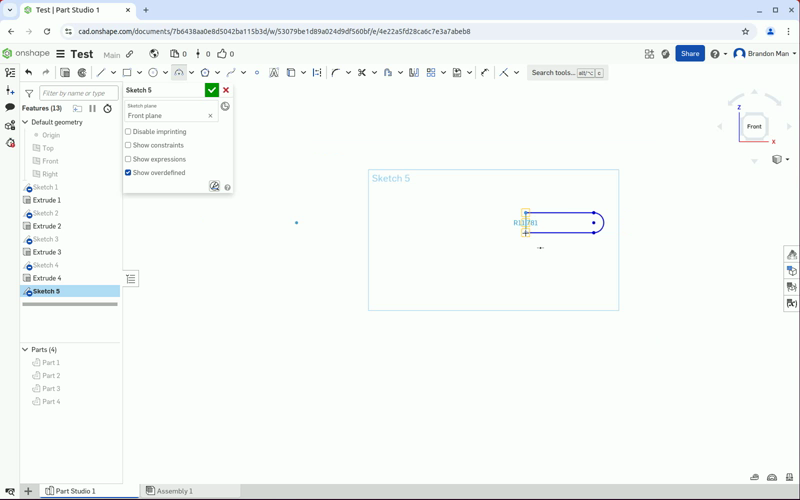
scroll(-6)
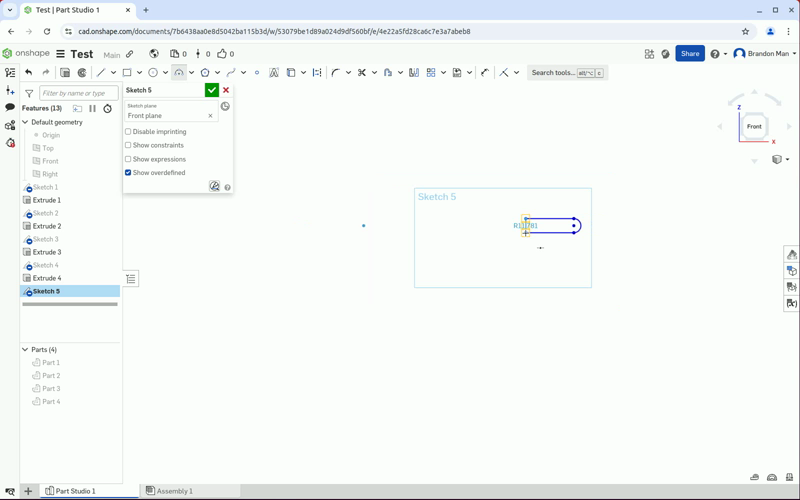
scroll(-6)
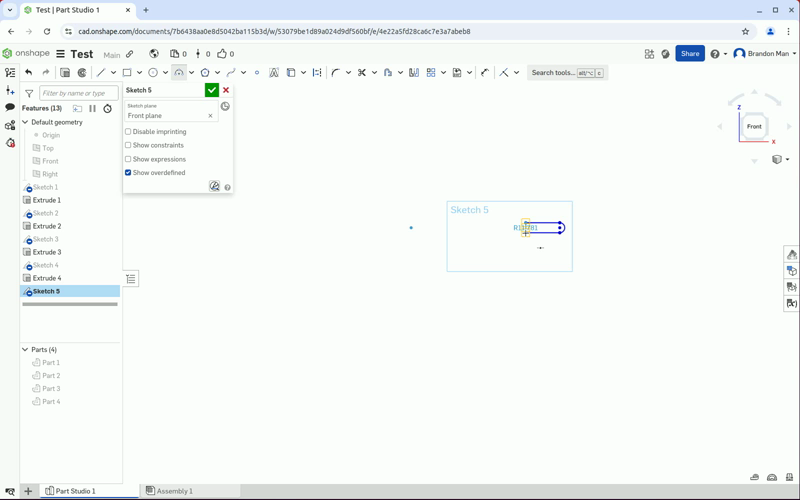
scroll(-6)
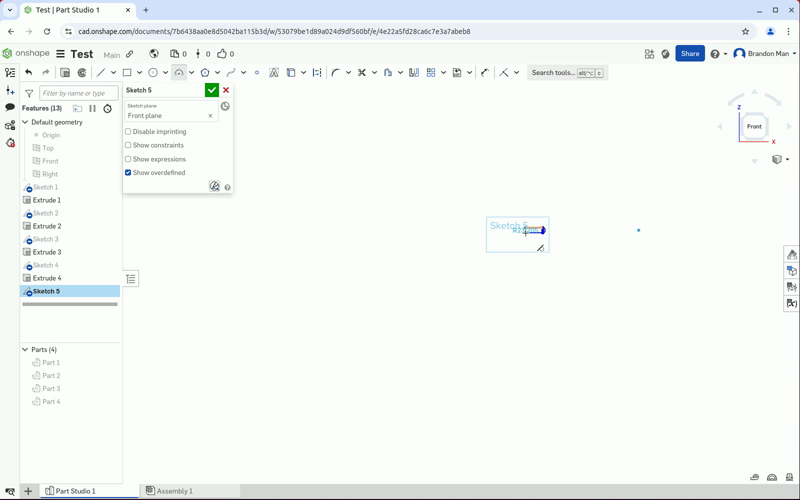
key_down(shift)
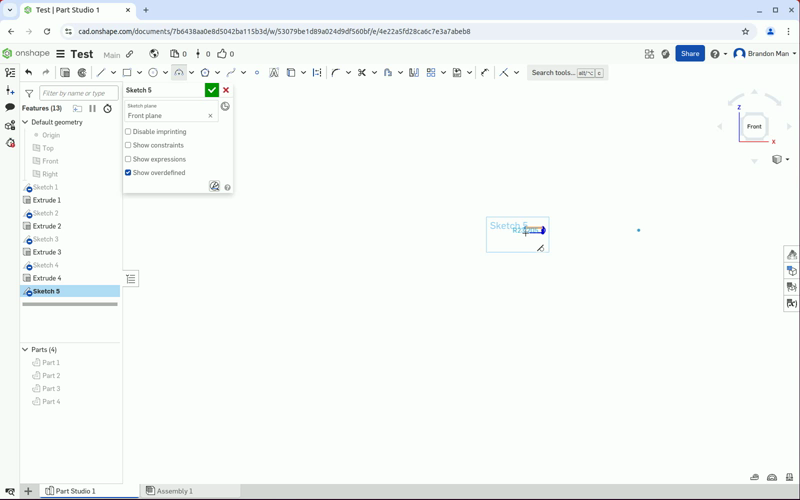
mouse_move(528, 230)
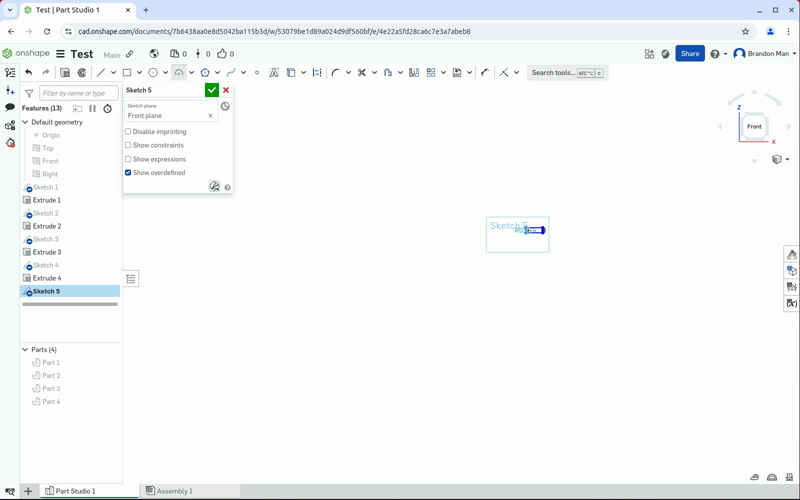
scroll(6)
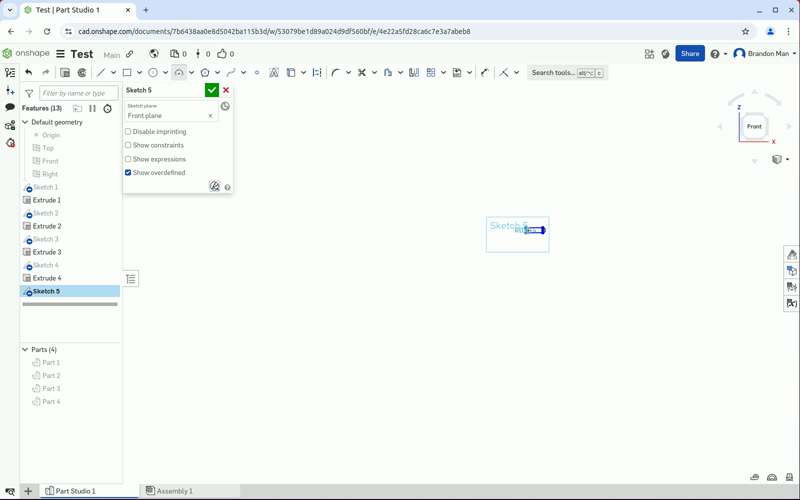
scroll(6)
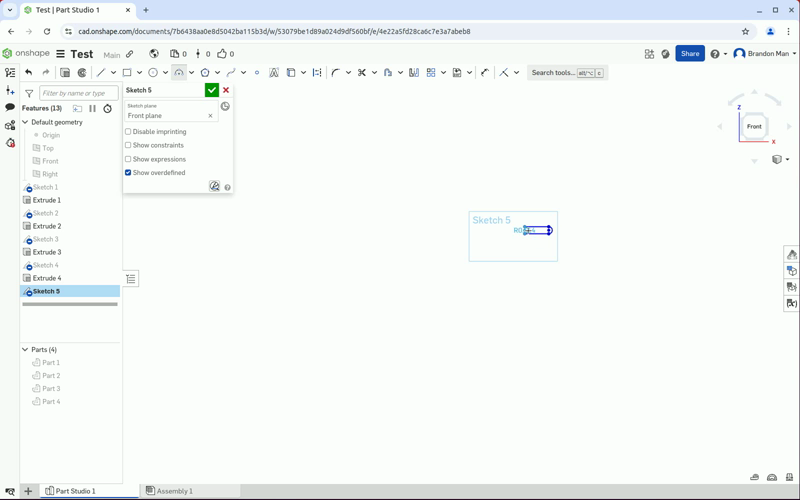
scroll(6)
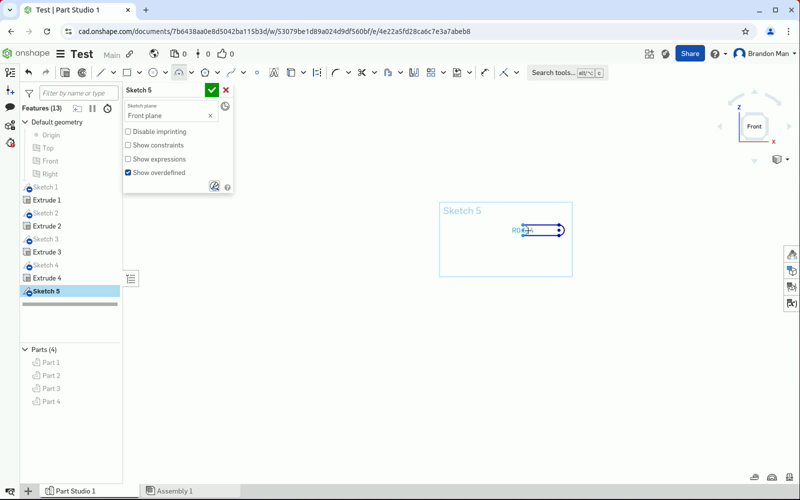
scroll(6)
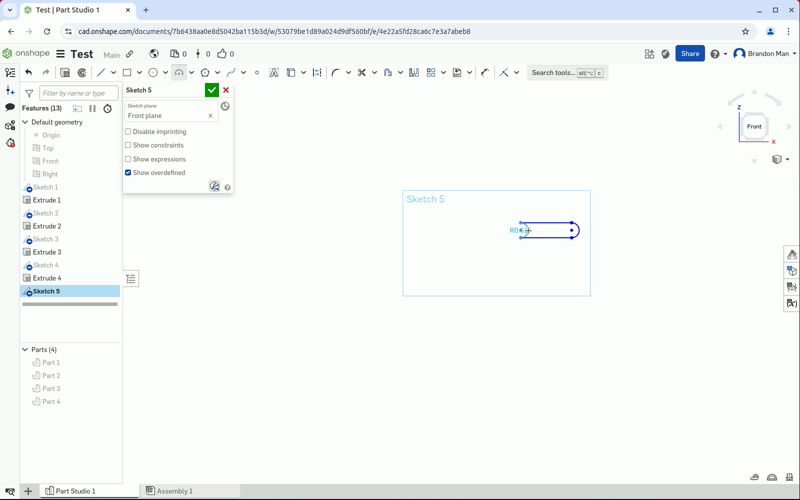
scroll(6)
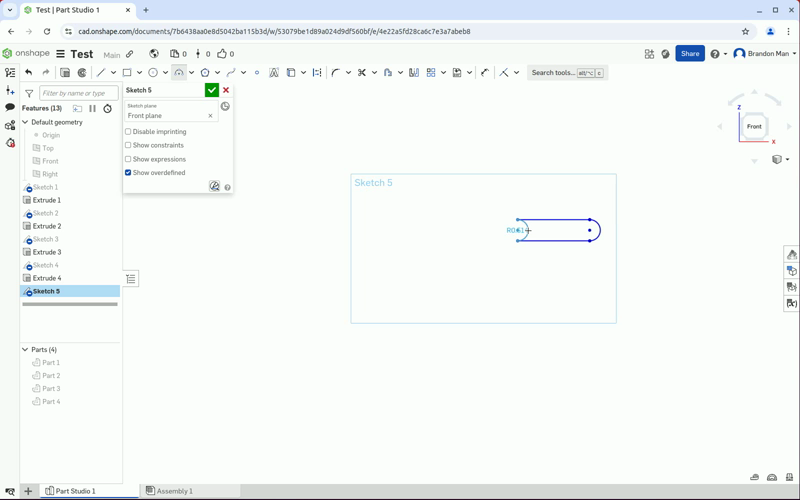
scroll(6)
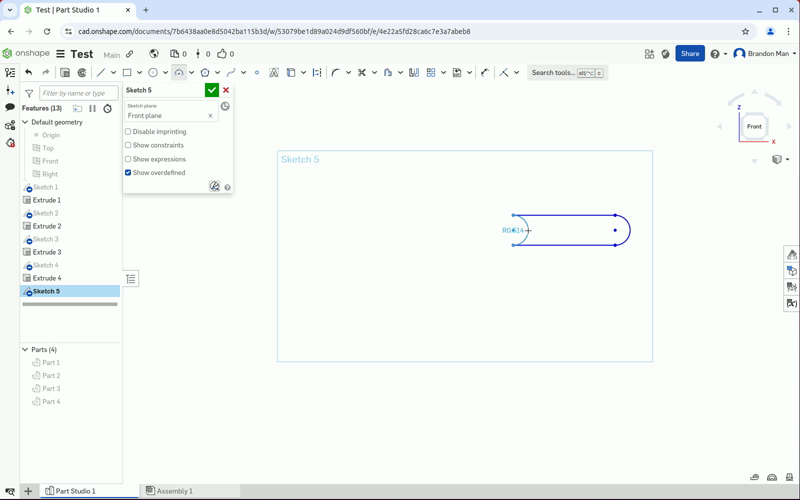
scroll(6)
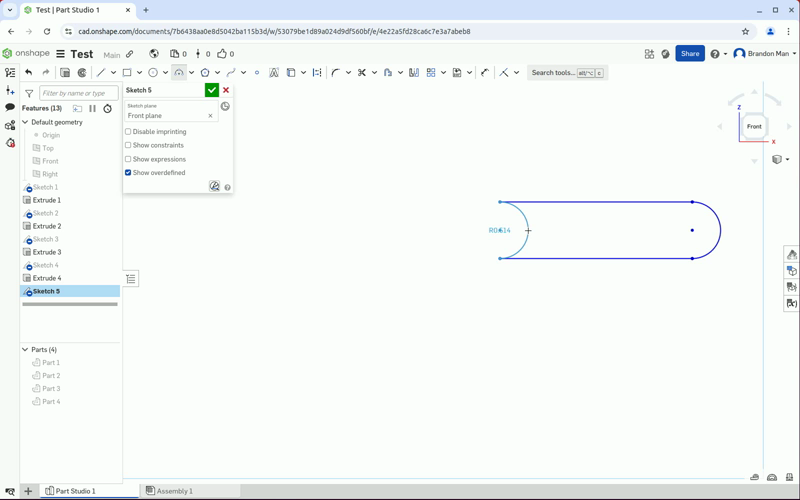
click(528, 230)
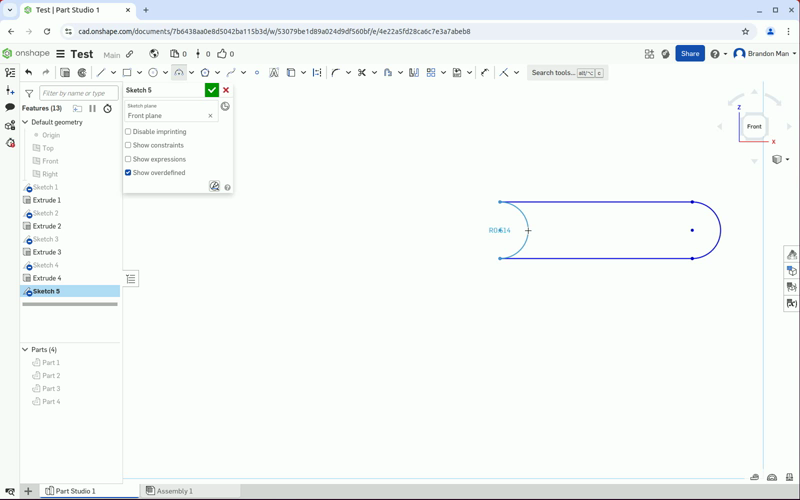
scroll(-6)
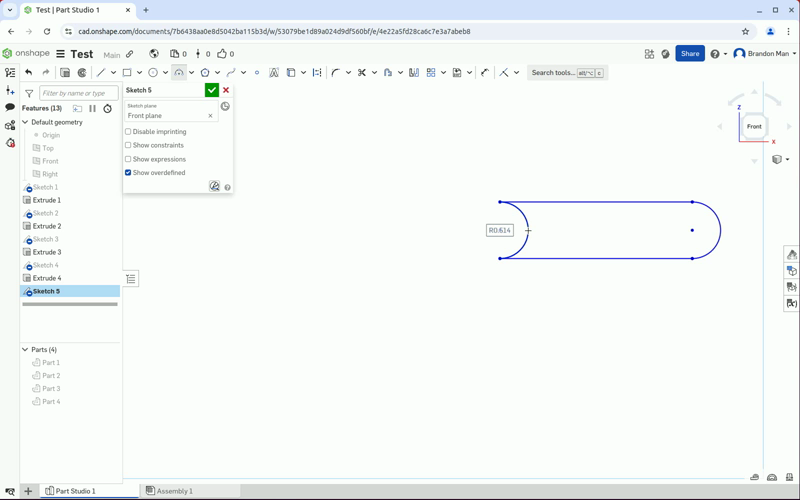
scroll(-6)
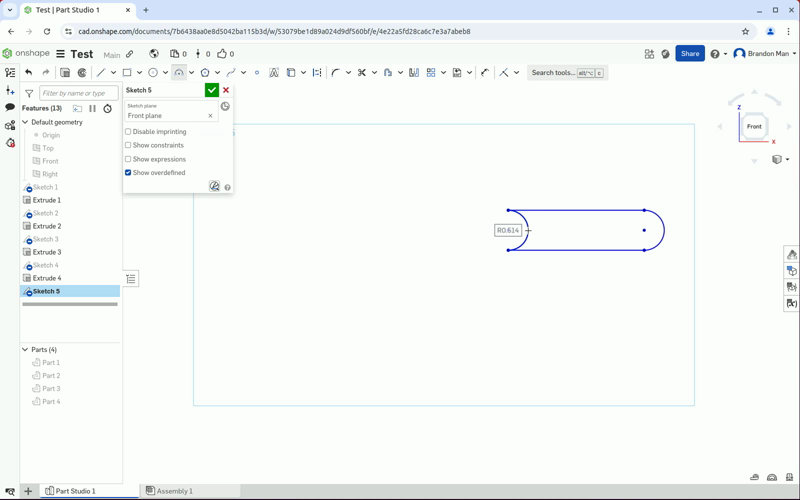
scroll(-6)
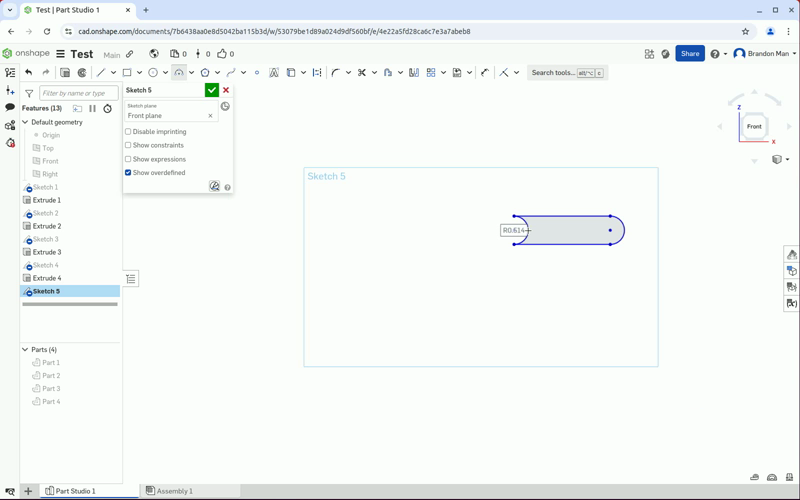
scroll(-6)
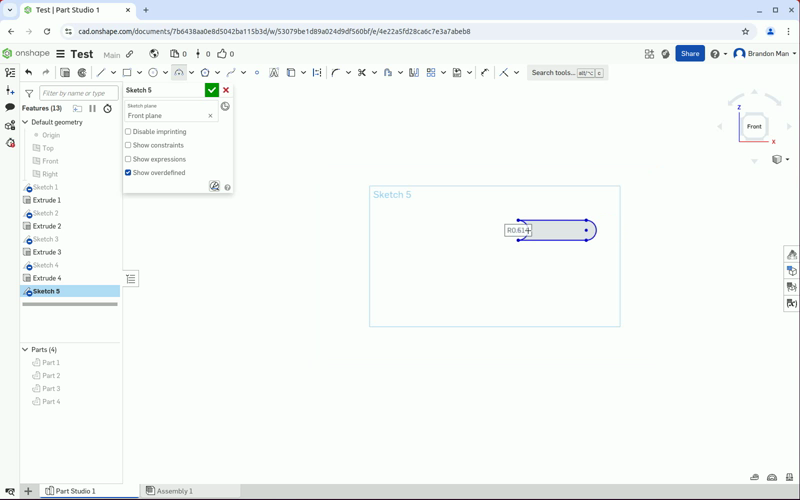
scroll(-6)
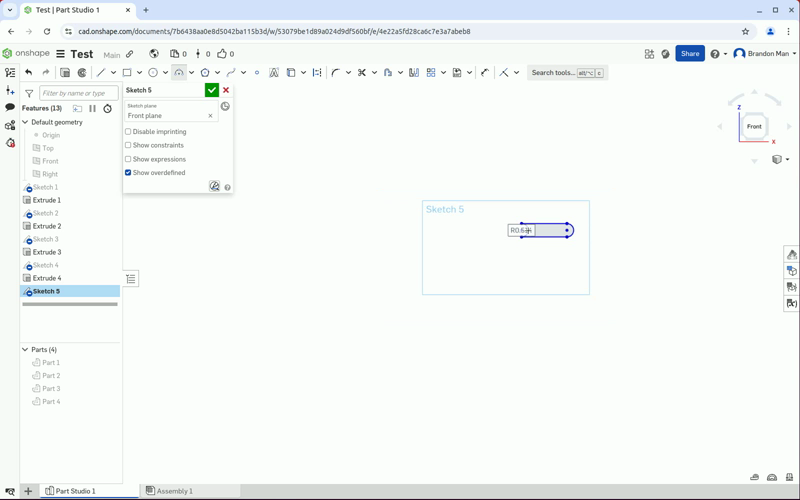
scroll(-6)
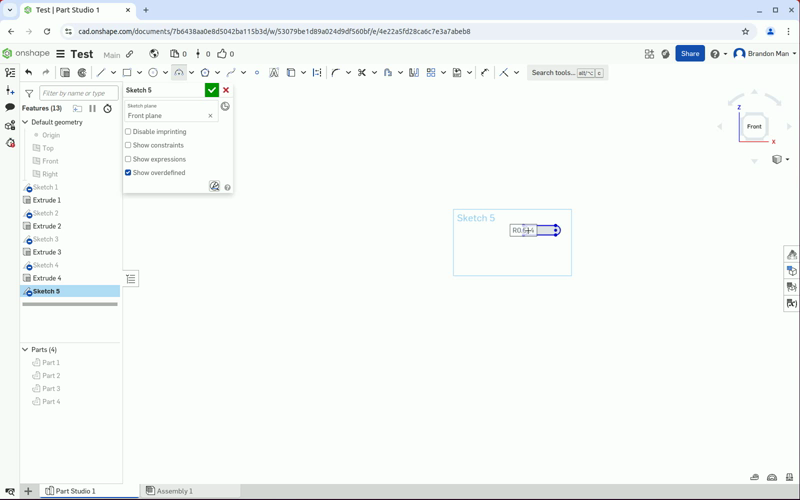
scroll(-6)
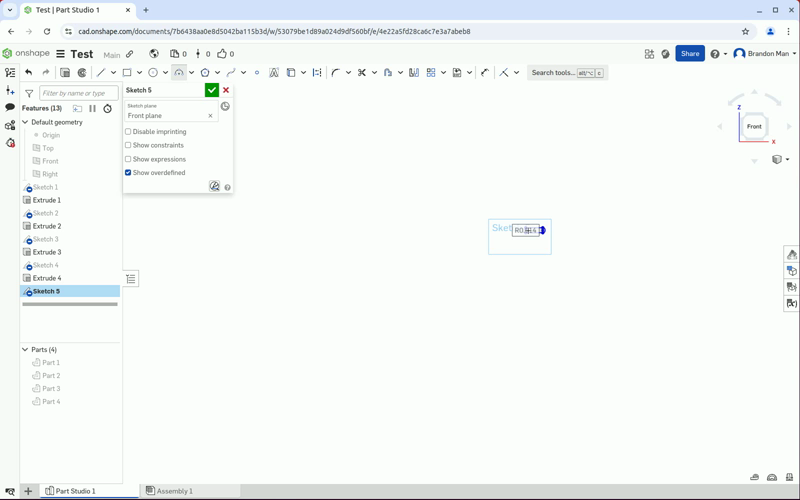
key_up(shift)
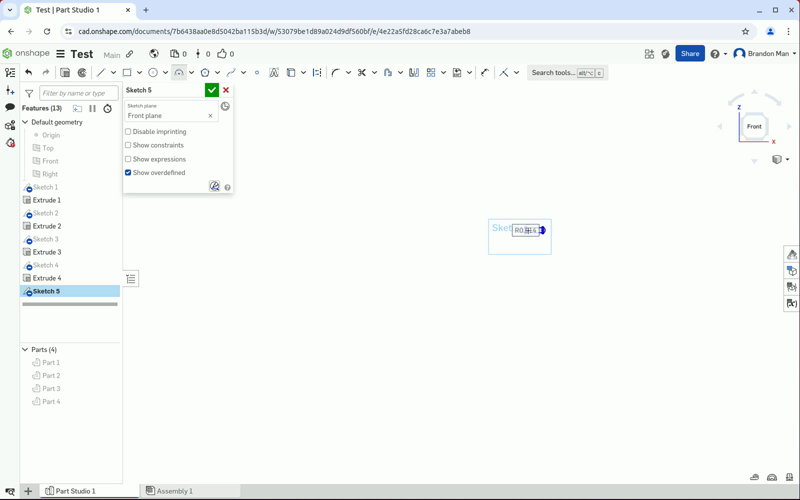
key(esc)
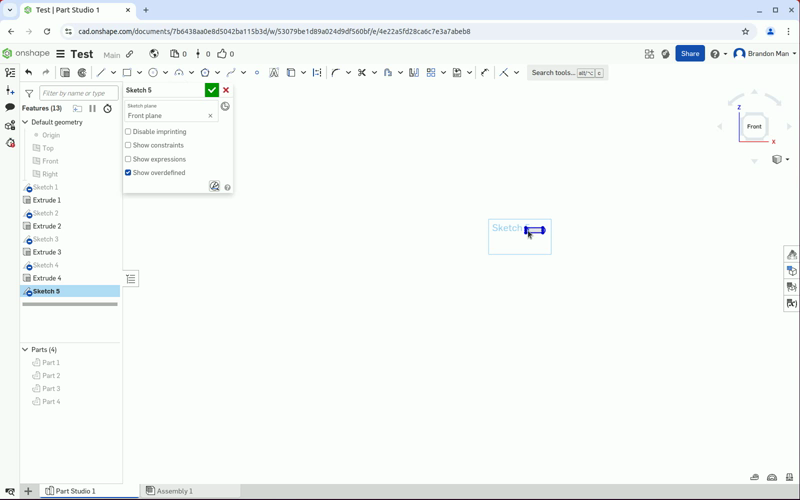
key(c)
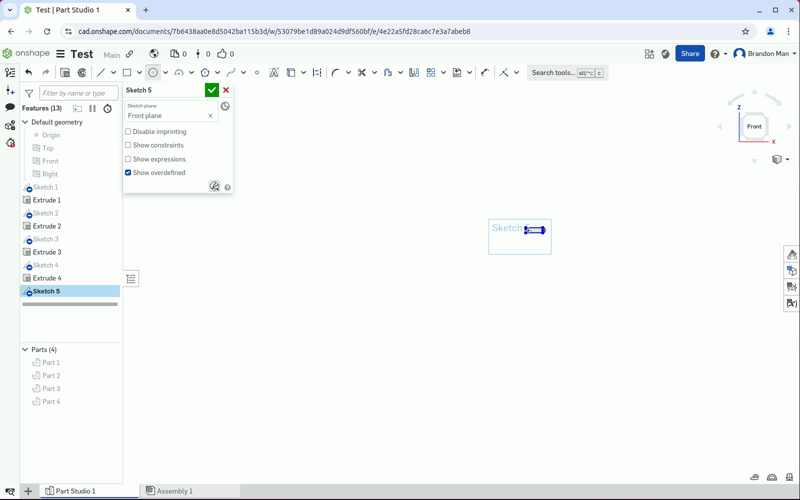
key_down(shift)
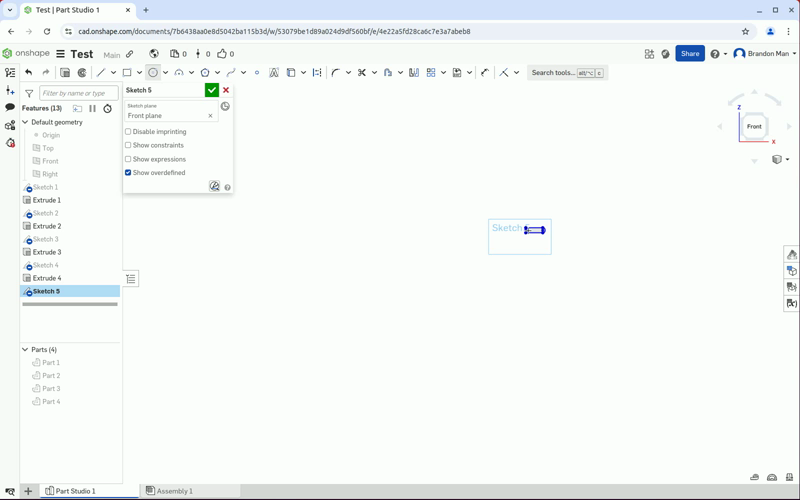
mouse_move(542, 230)
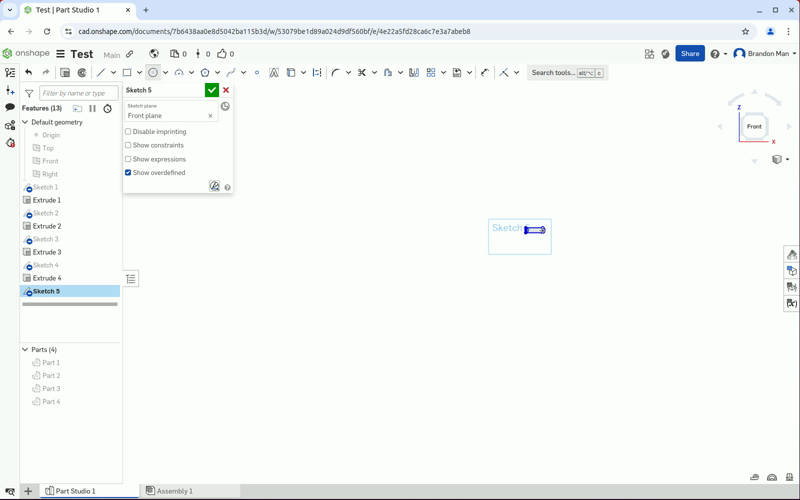
scroll(6)
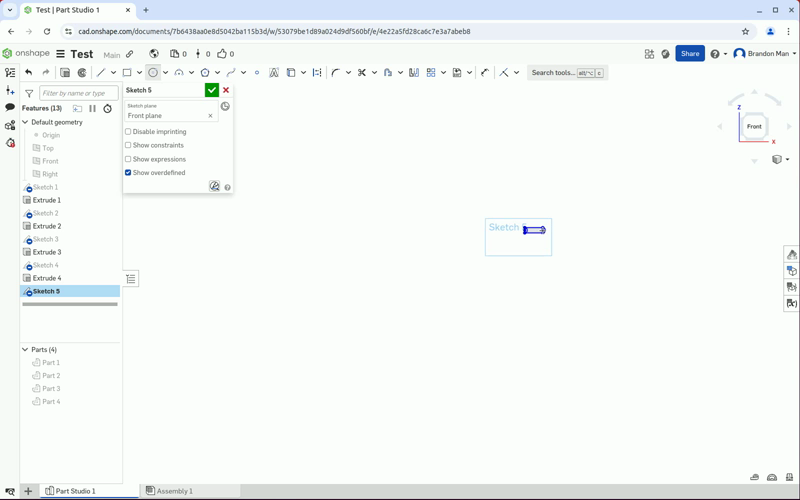
scroll(6)
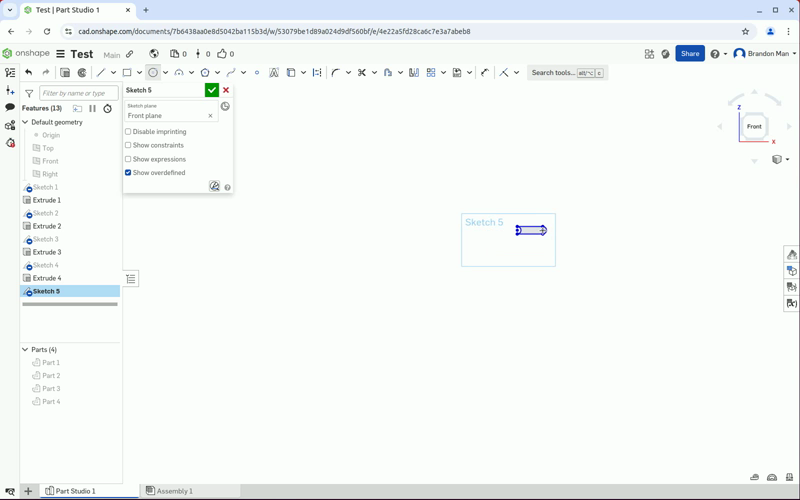
scroll(6)
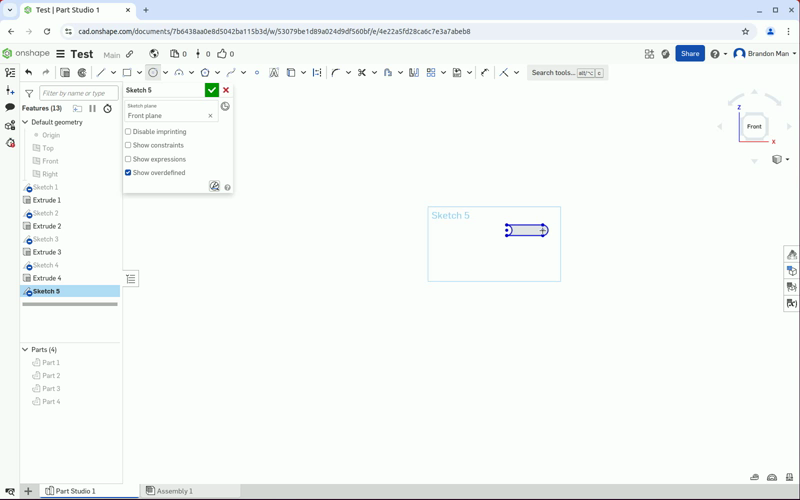
scroll(6)
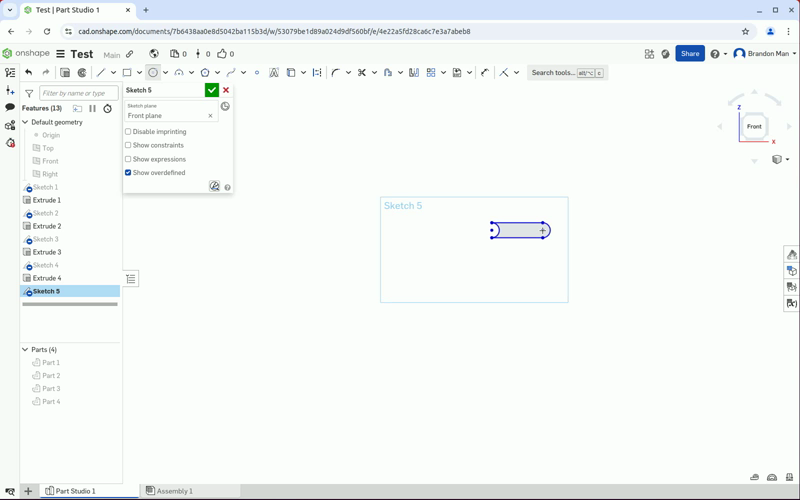
scroll(6)
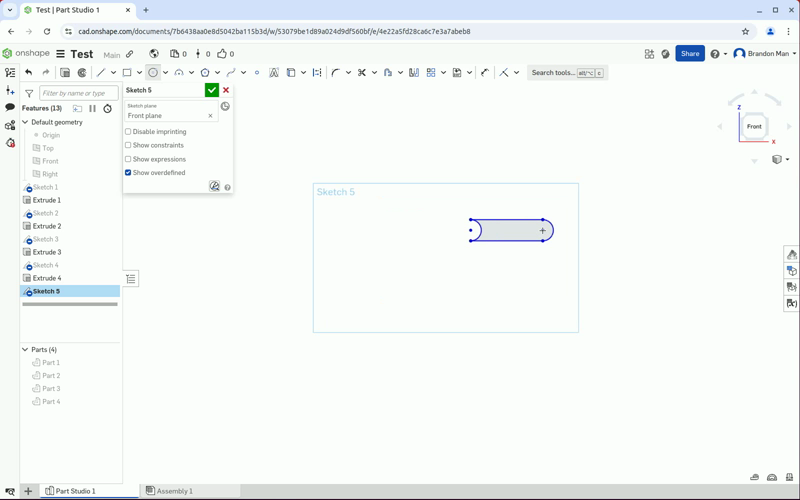
scroll(6)
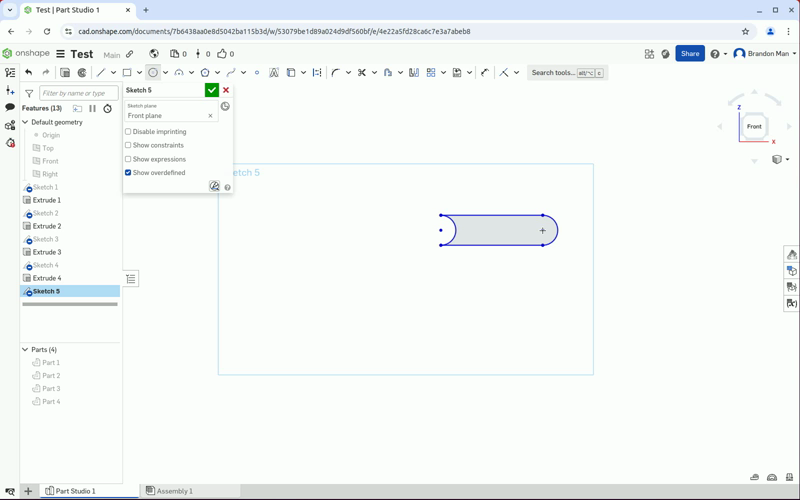
scroll(6)
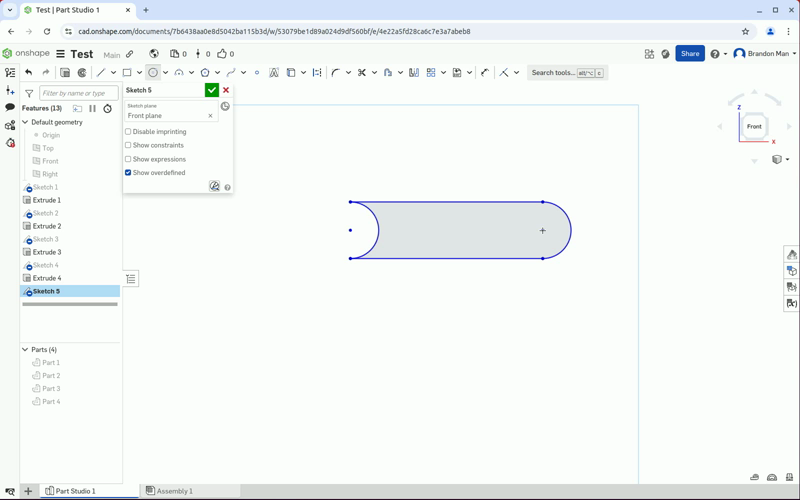
click(542, 230)
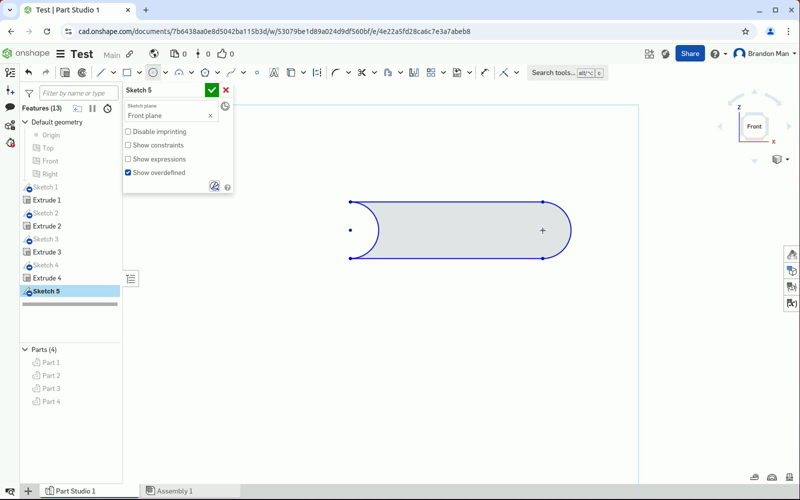
scroll(-6)
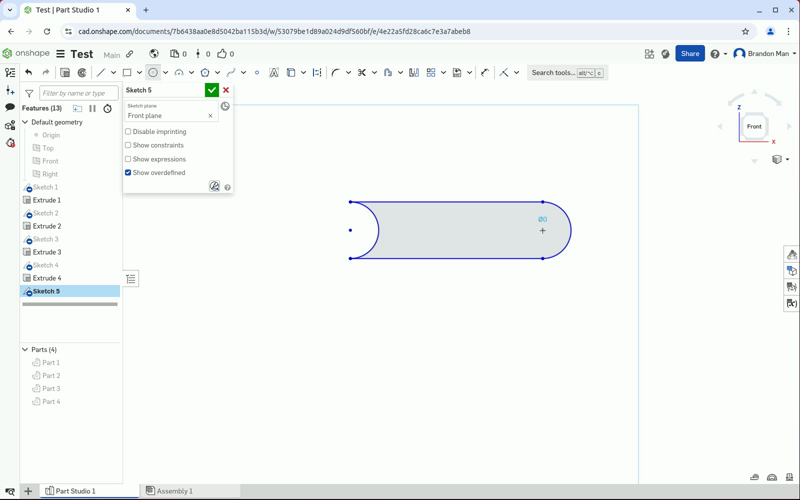
scroll(-6)
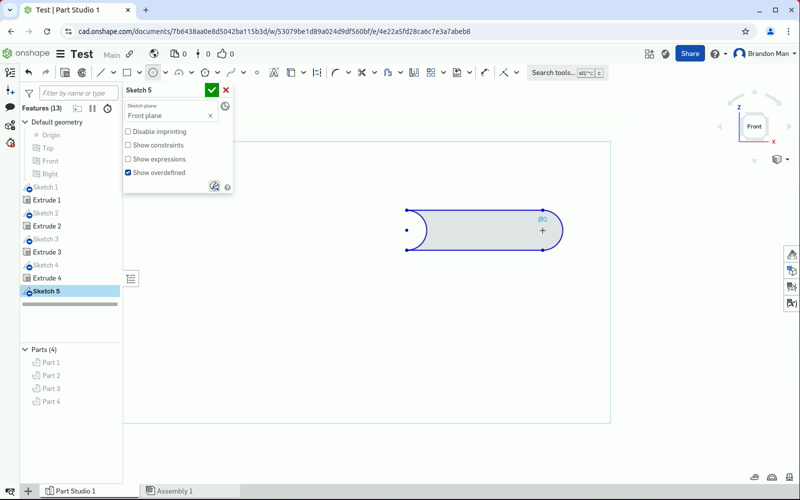
scroll(-6)
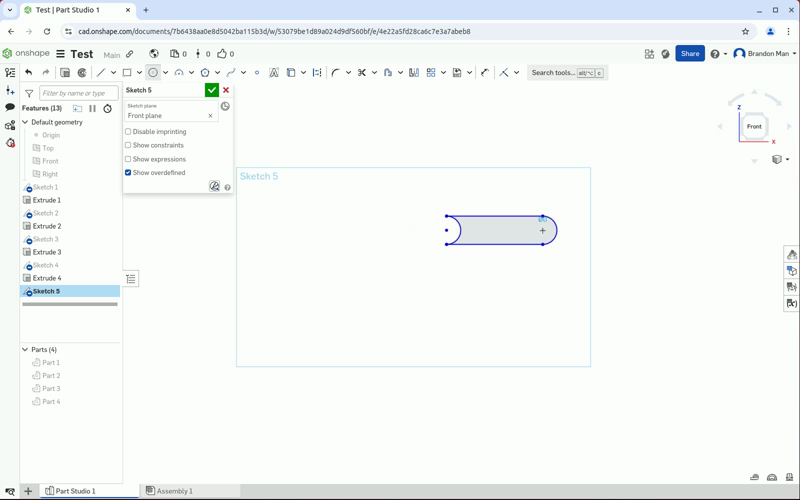
scroll(-6)
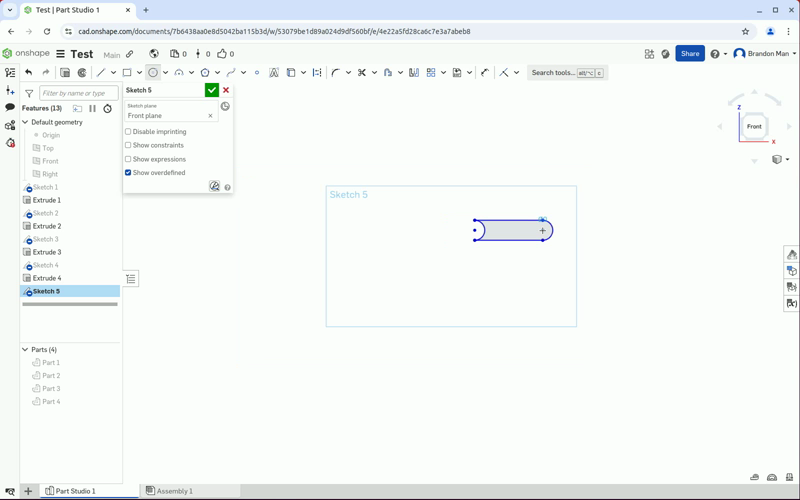
scroll(-6)
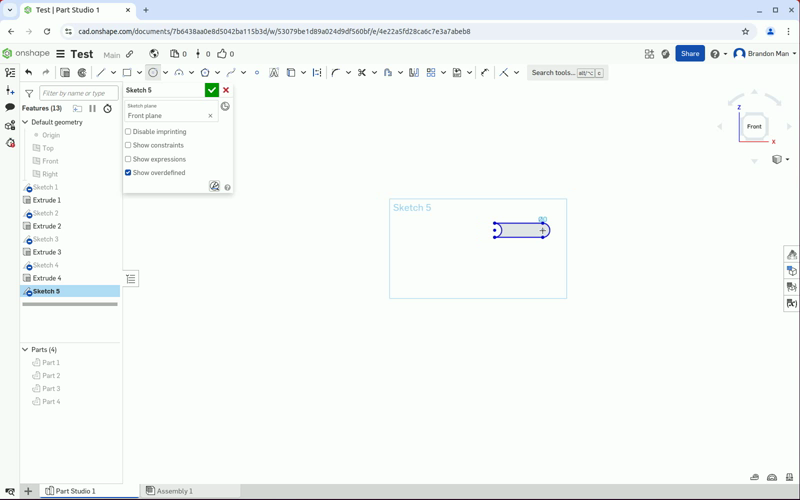
scroll(-6)
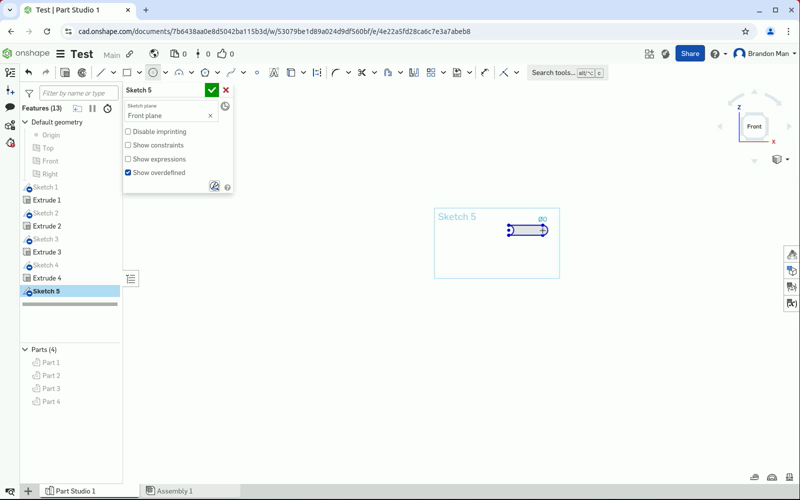
scroll(-6)
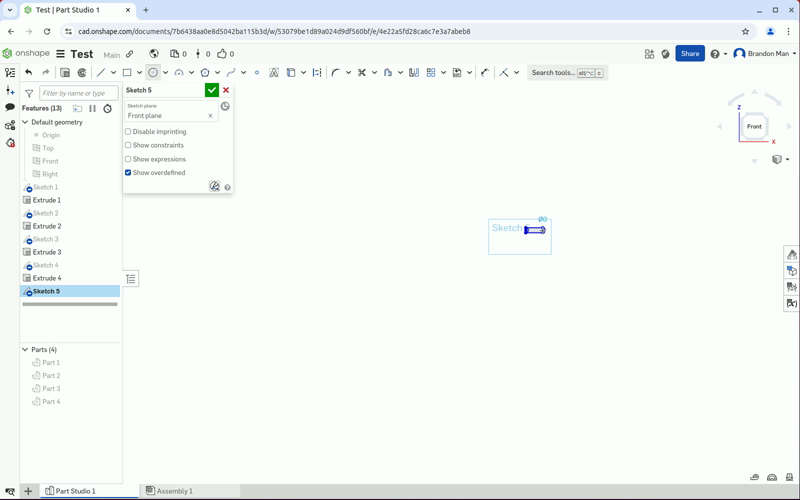
key_up(shift)
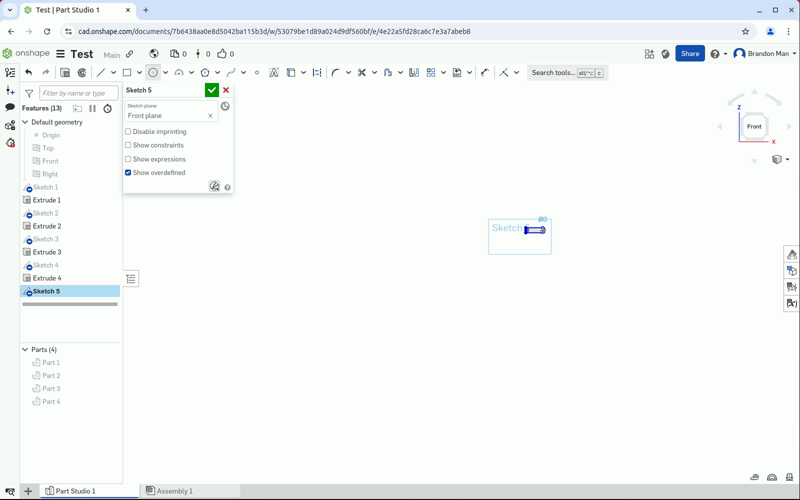
mouse_move(543, 230)
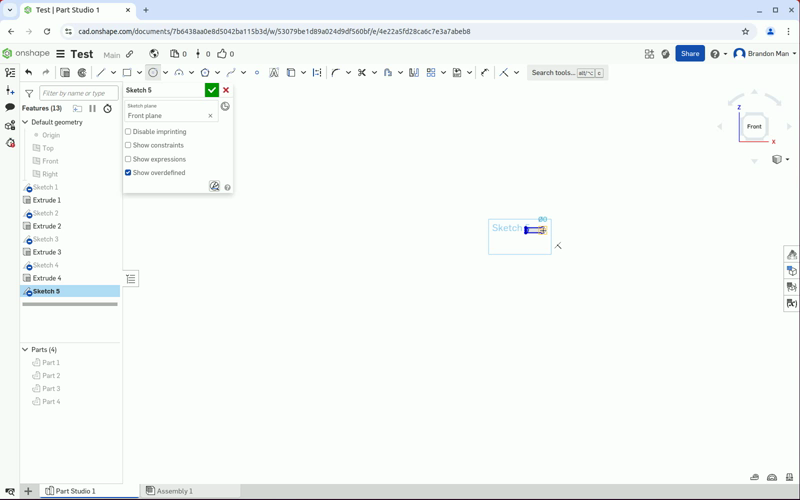
scroll(6)
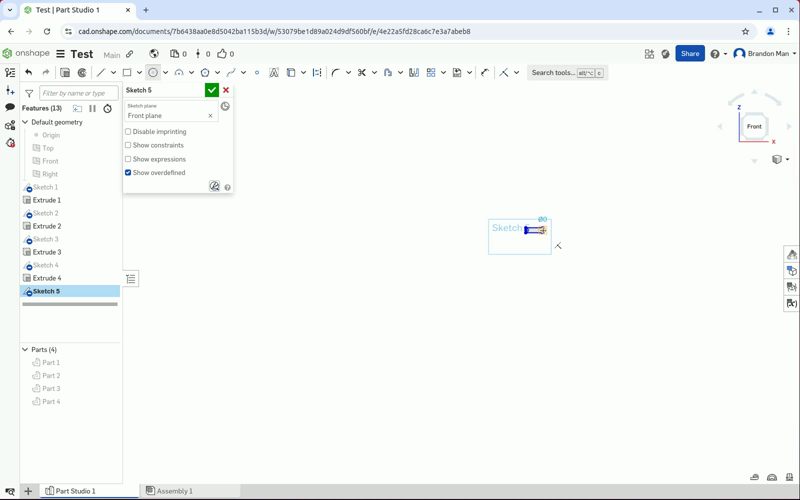
scroll(6)
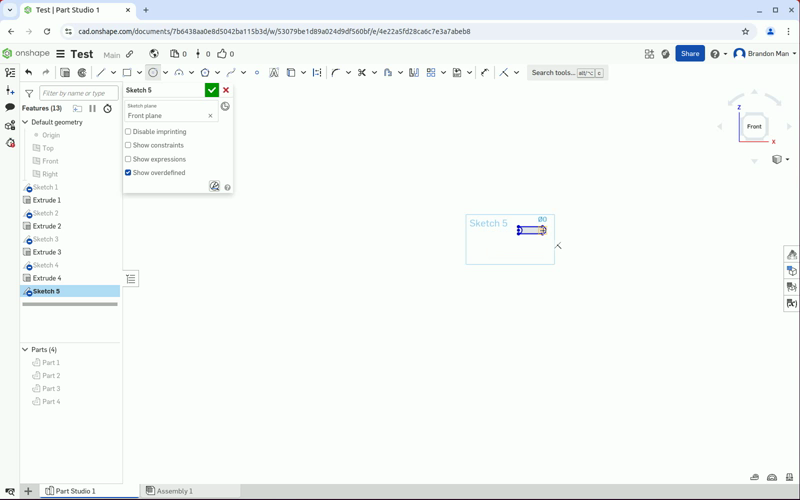
scroll(6)
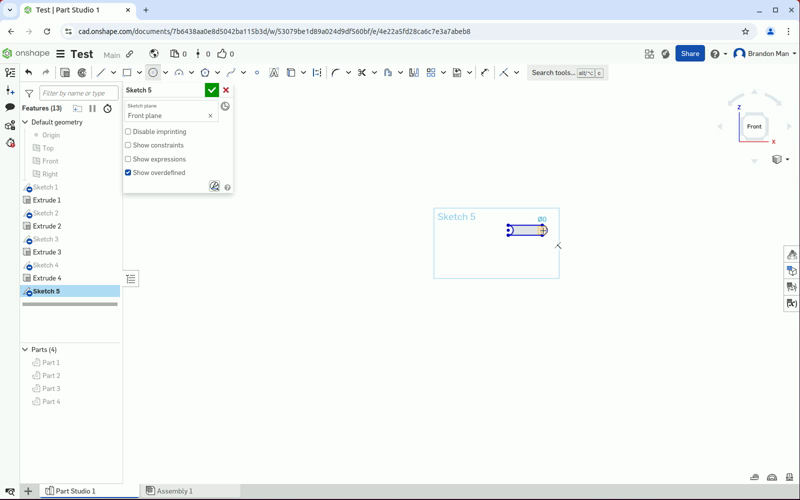
scroll(6)
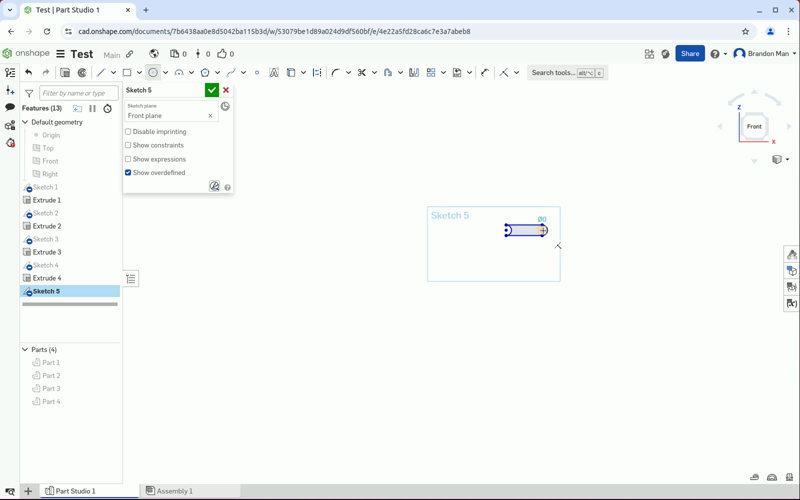
scroll(6)
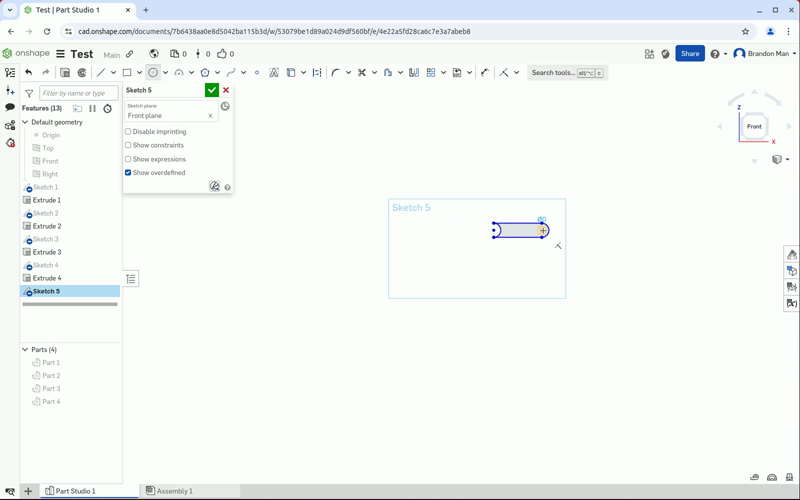
scroll(6)
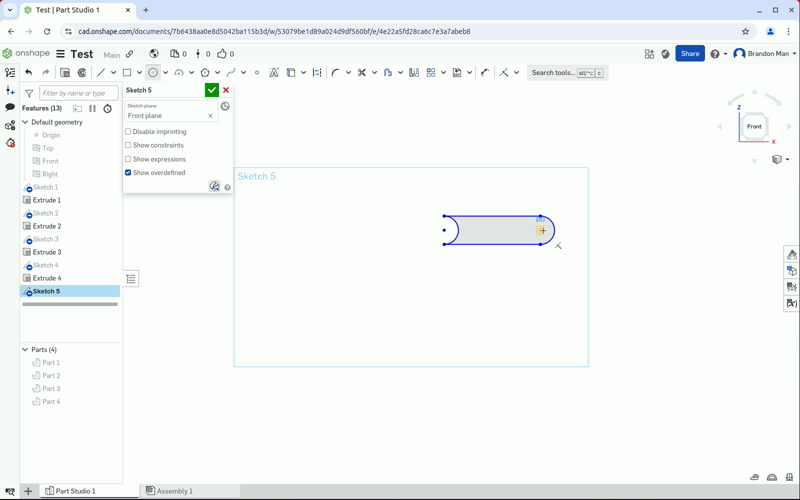
scroll(6)
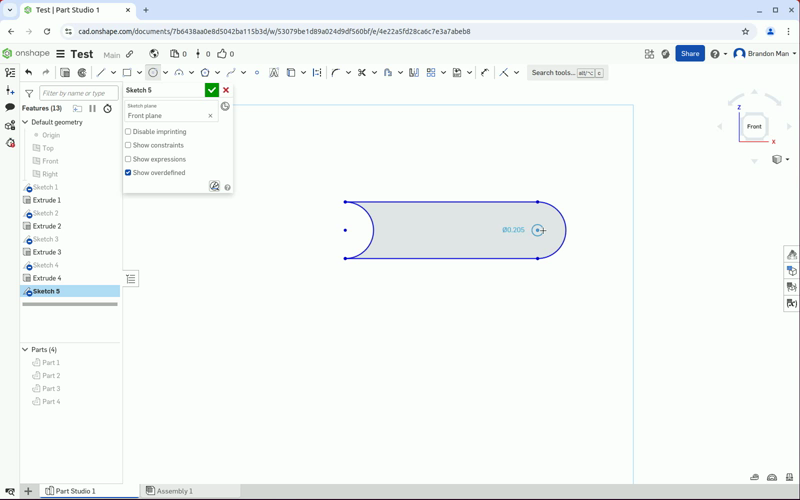
click(543, 230)
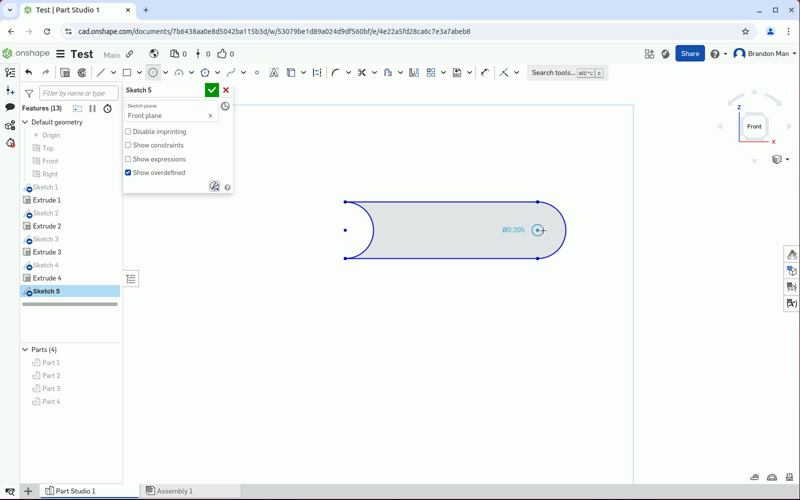
scroll(-6)
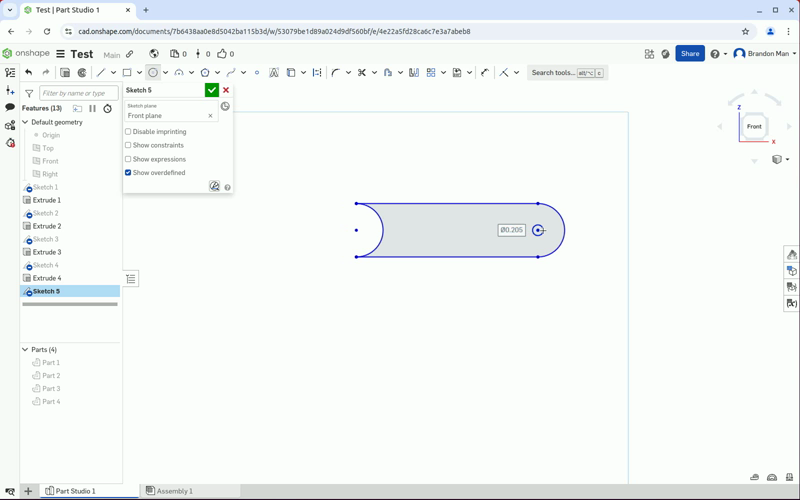
scroll(-6)
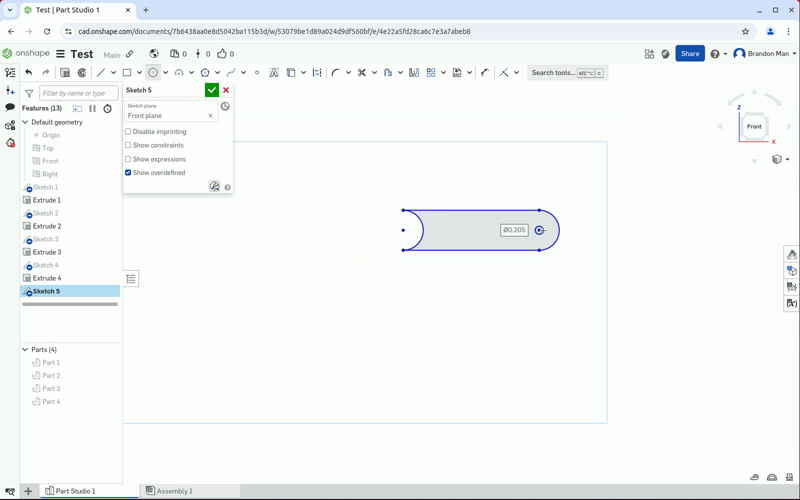
scroll(-6)
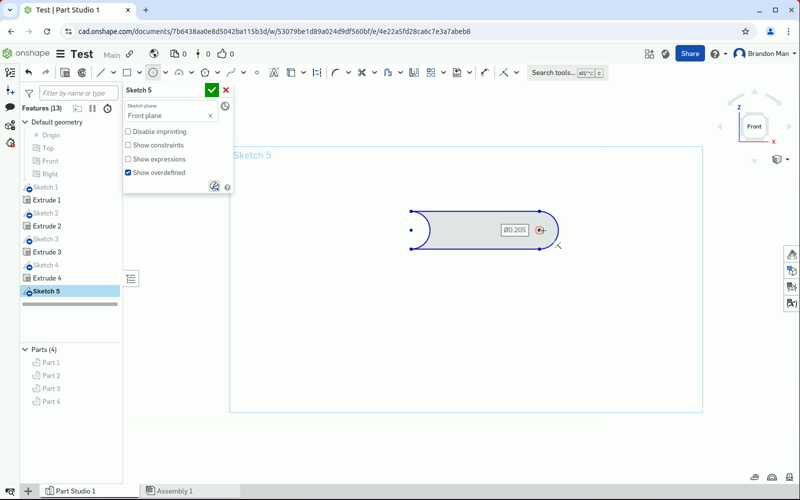
scroll(-6)
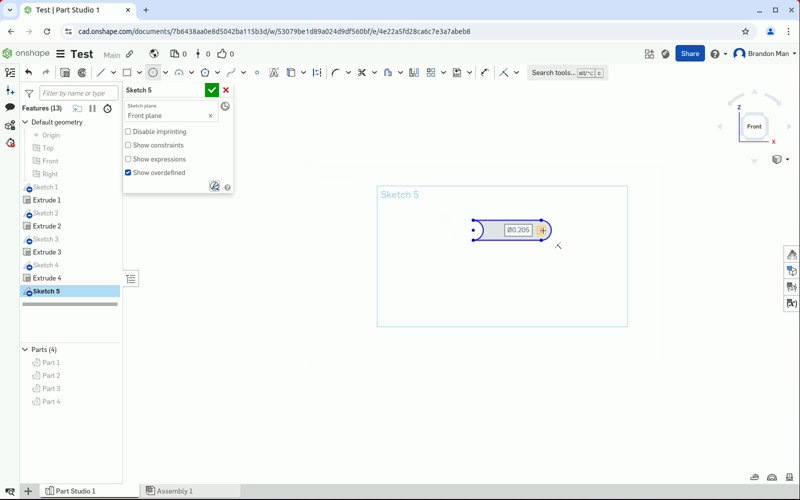
scroll(-6)
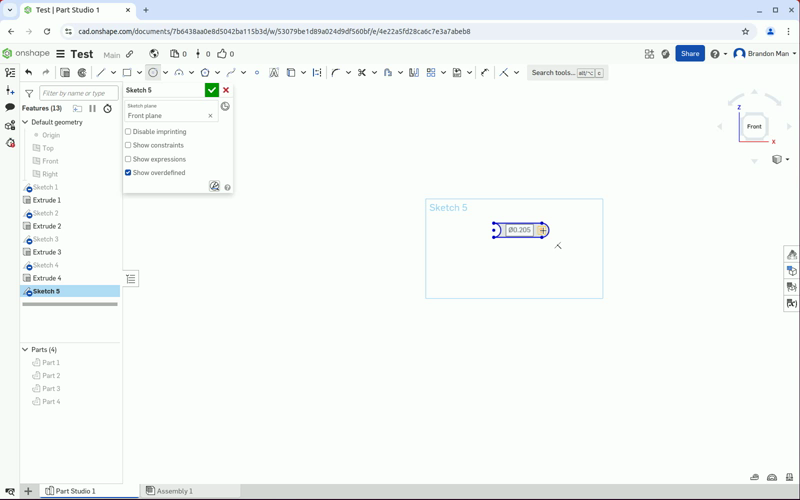
scroll(-6)
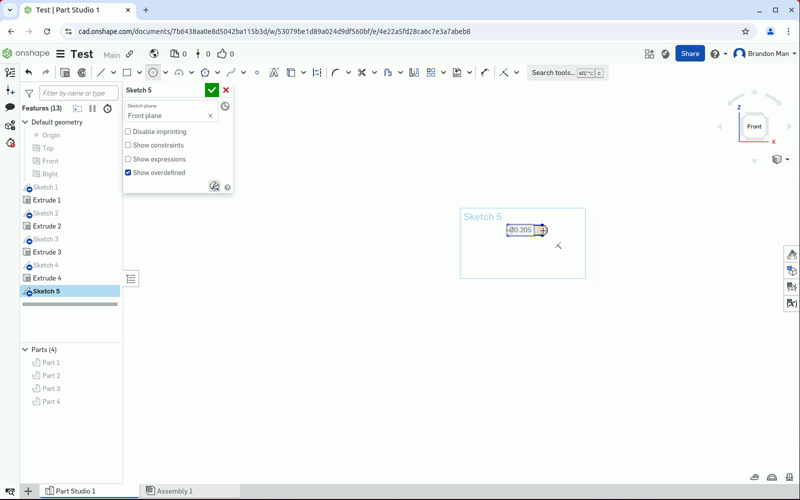
scroll(-6)
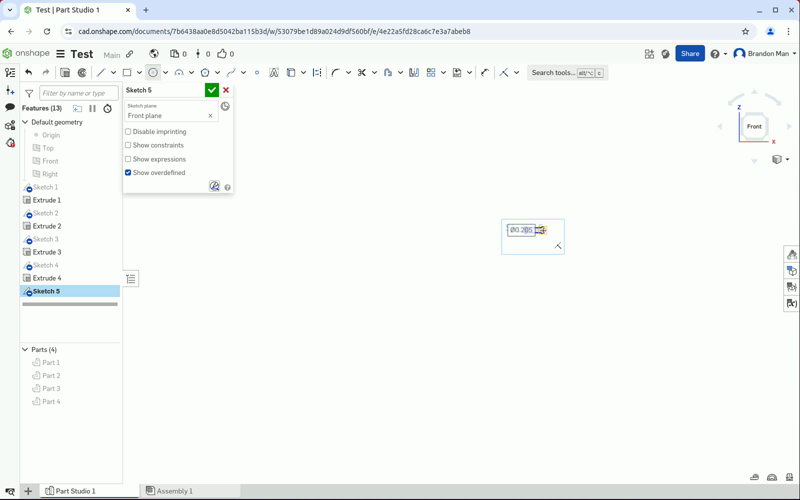
key(esc)
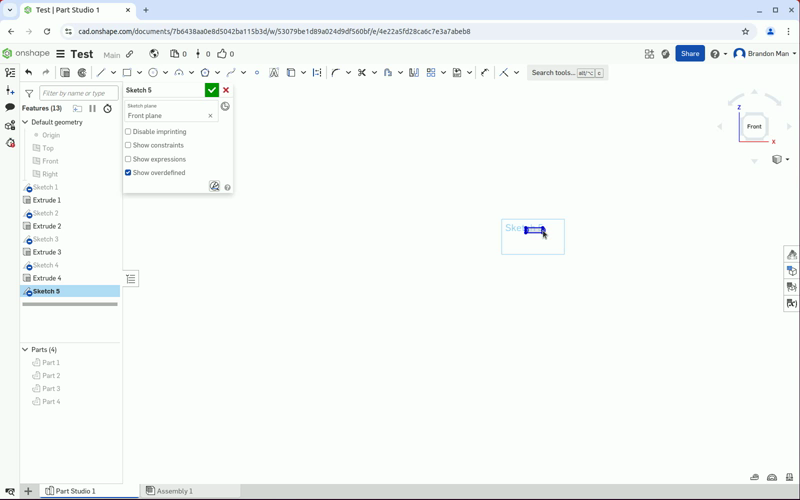
mouse_move(543, 232)
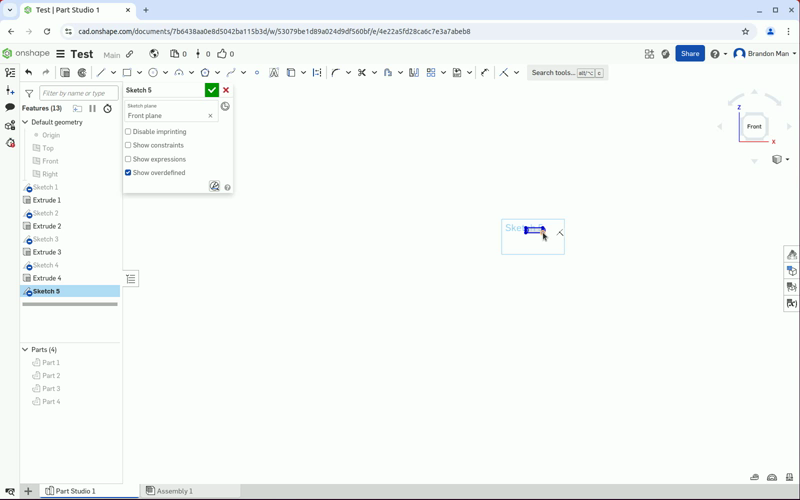
scroll(6)
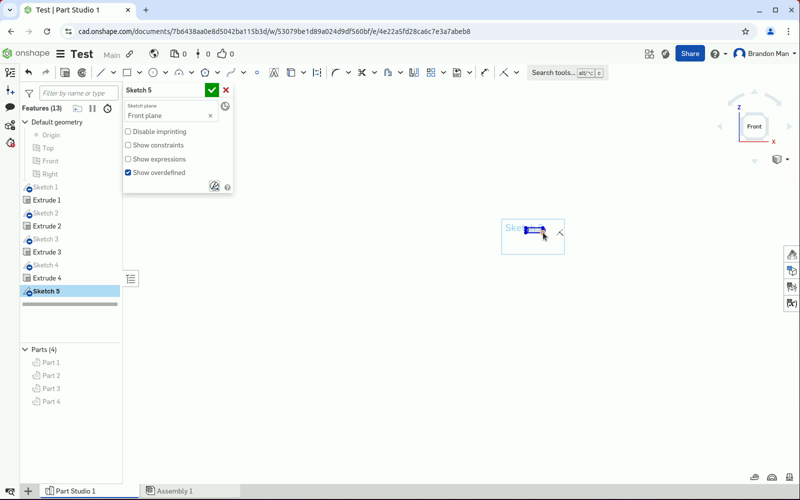
scroll(6)
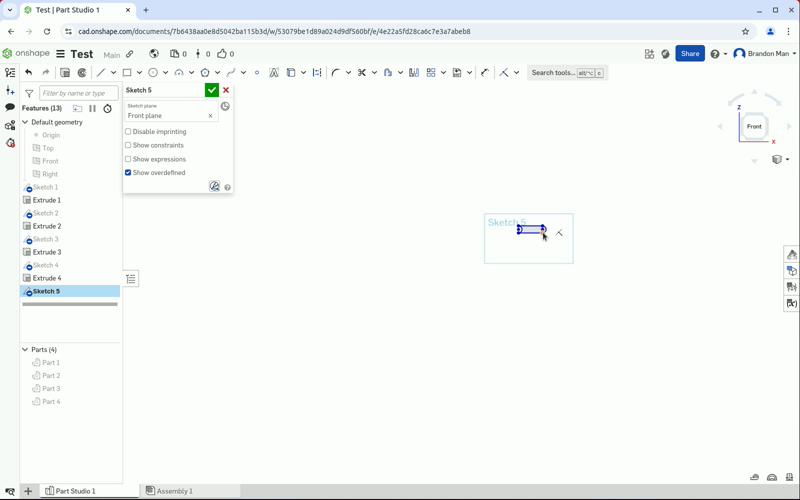
scroll(6)
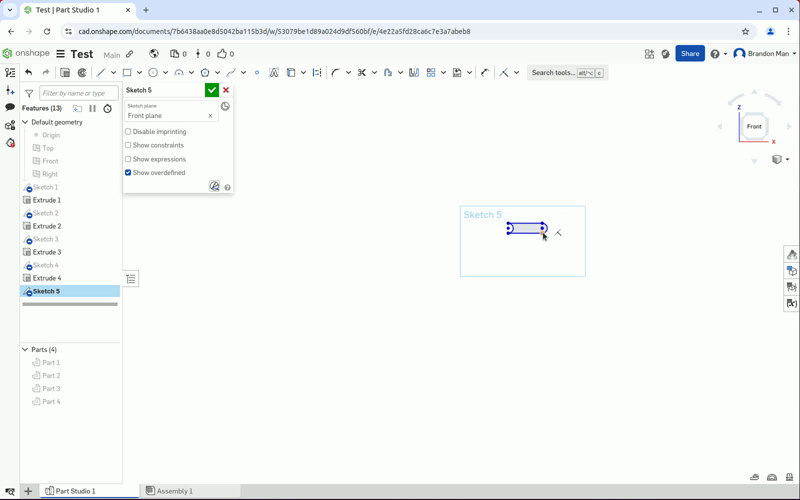
scroll(6)
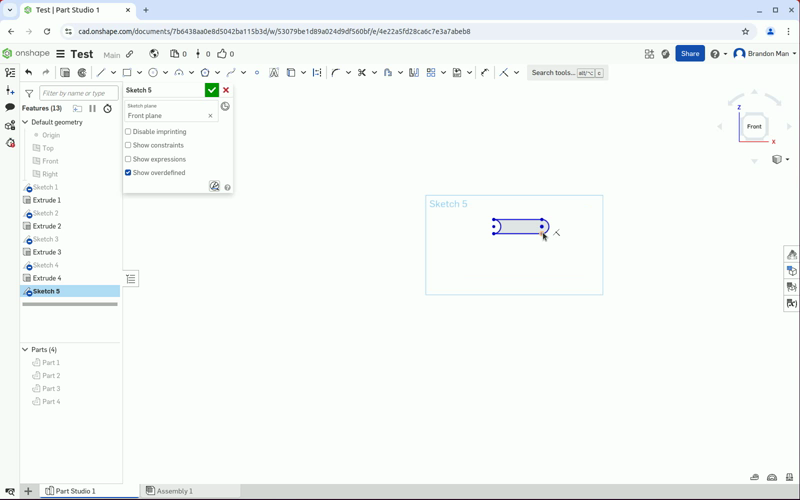
scroll(6)
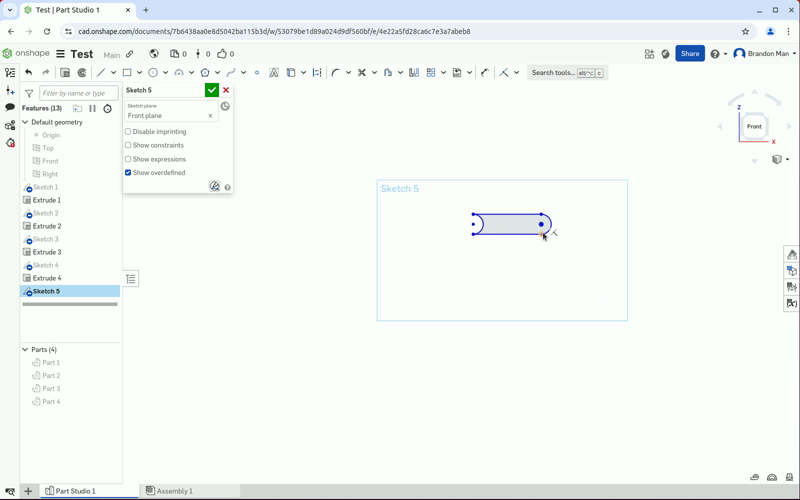
scroll(6)
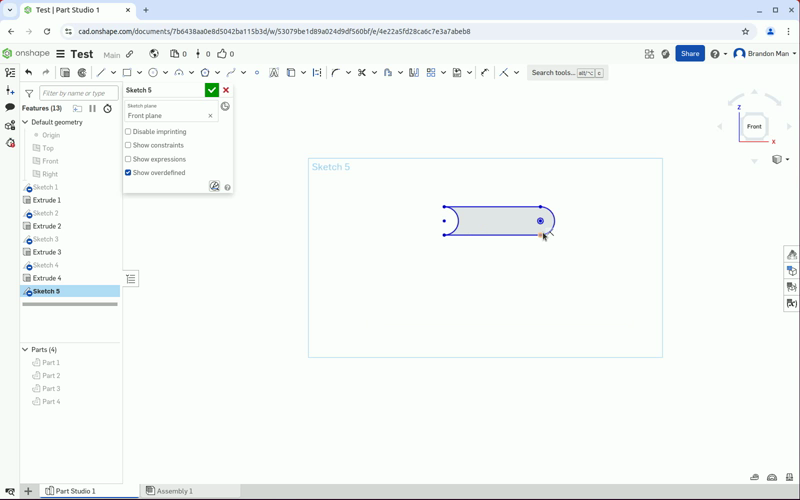
scroll(6)
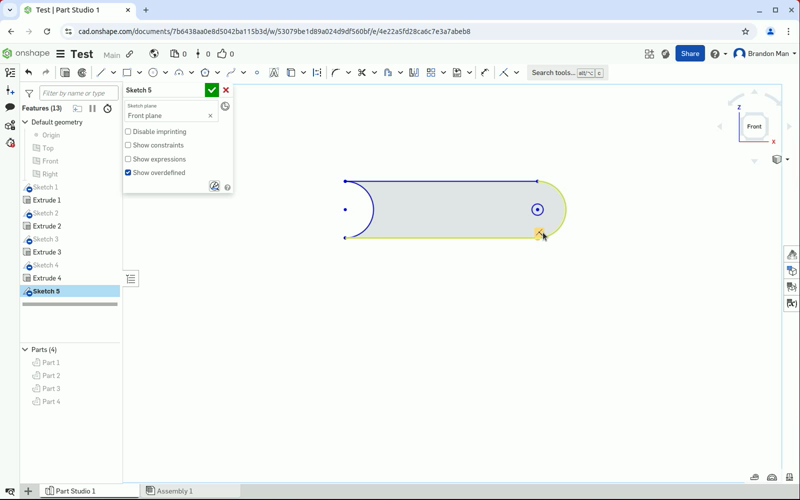
click(543, 232)
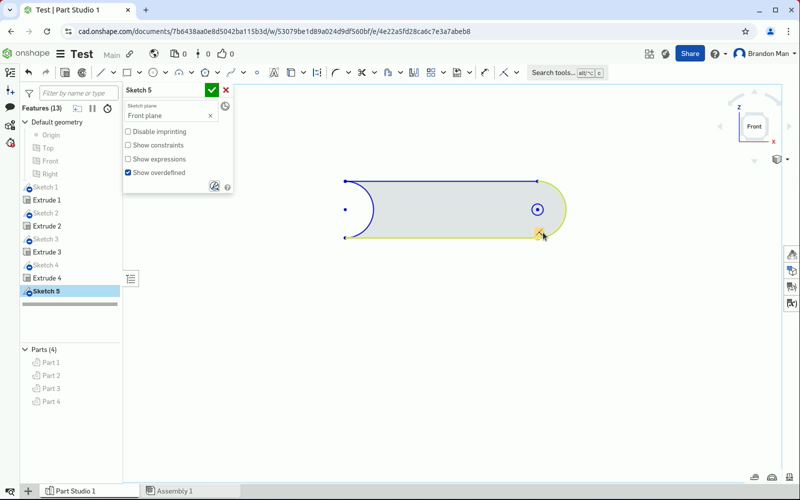
scroll(-6)
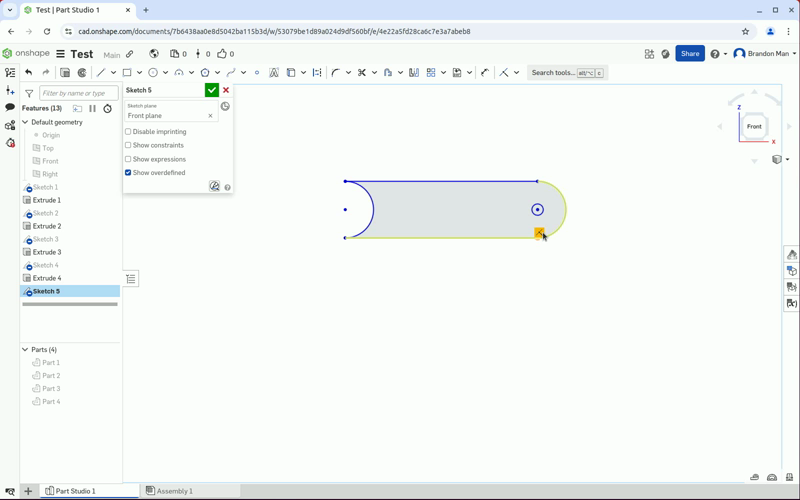
scroll(-6)
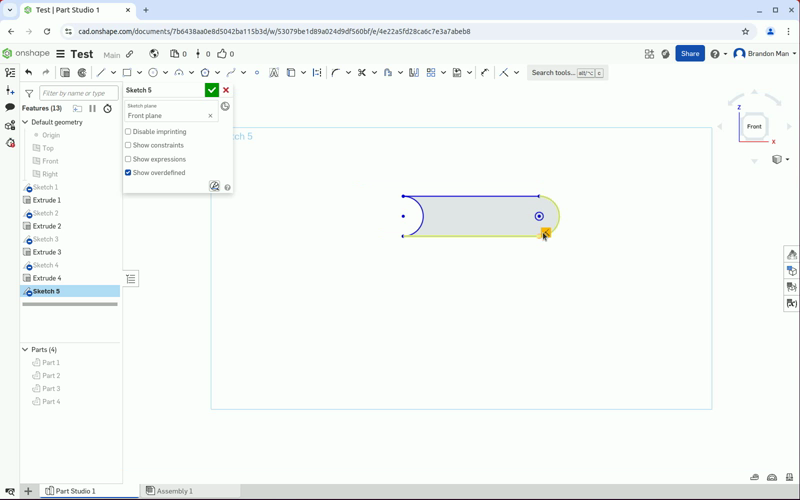
scroll(-6)
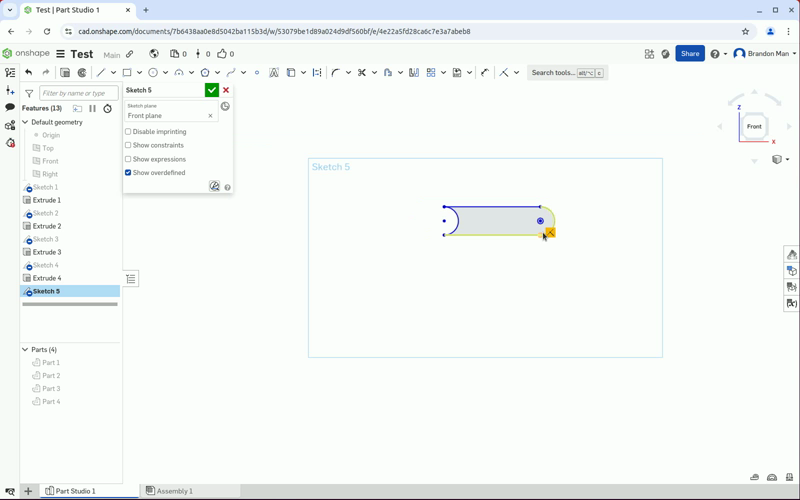
scroll(-6)
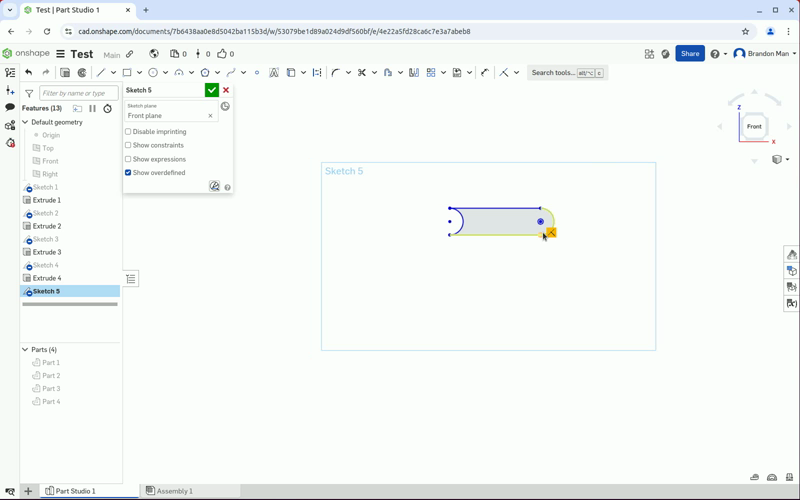
scroll(-6)
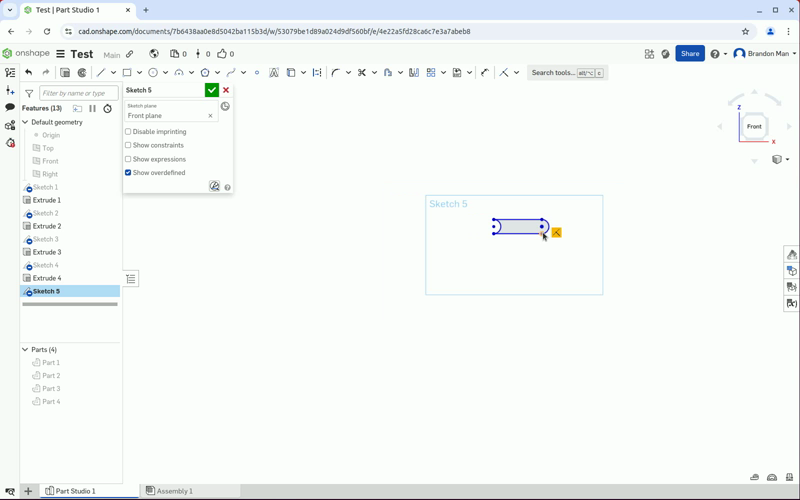
scroll(-6)
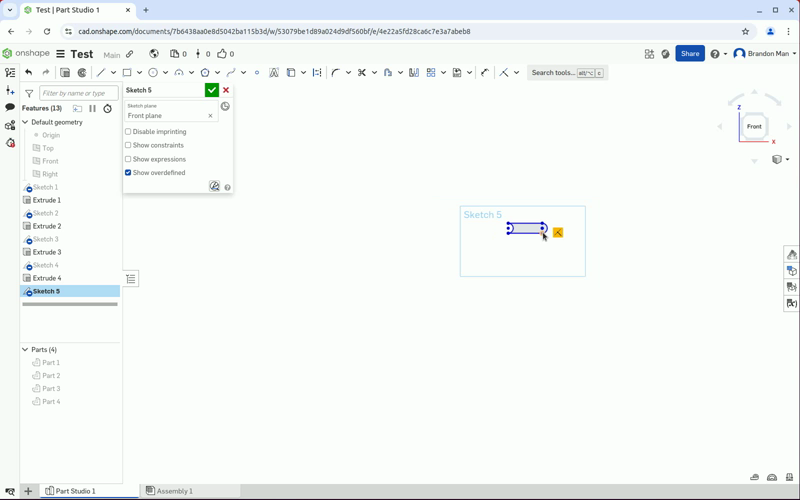
scroll(-6)
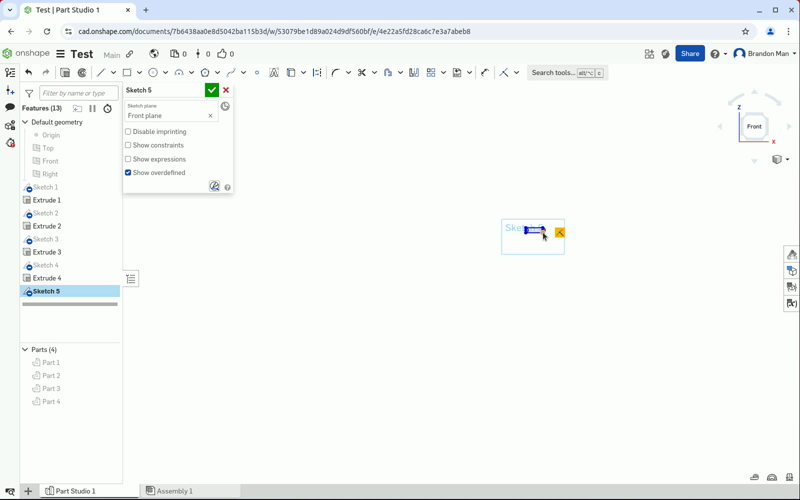
mouse_move(73, 352)
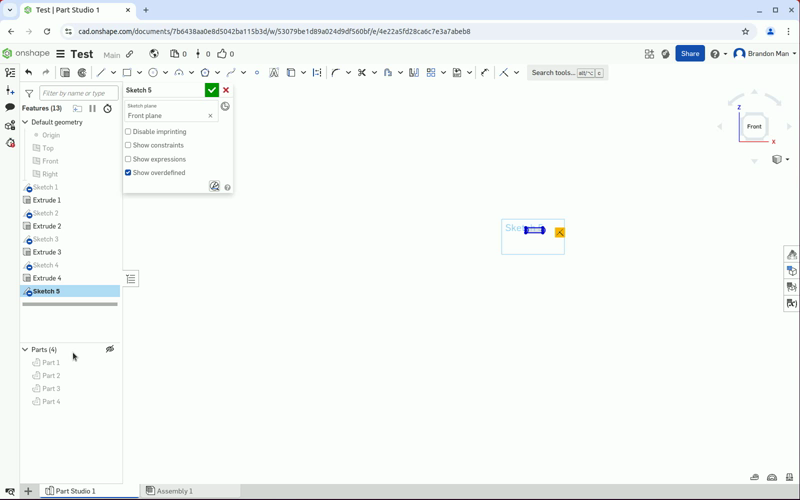
key(shift+y)
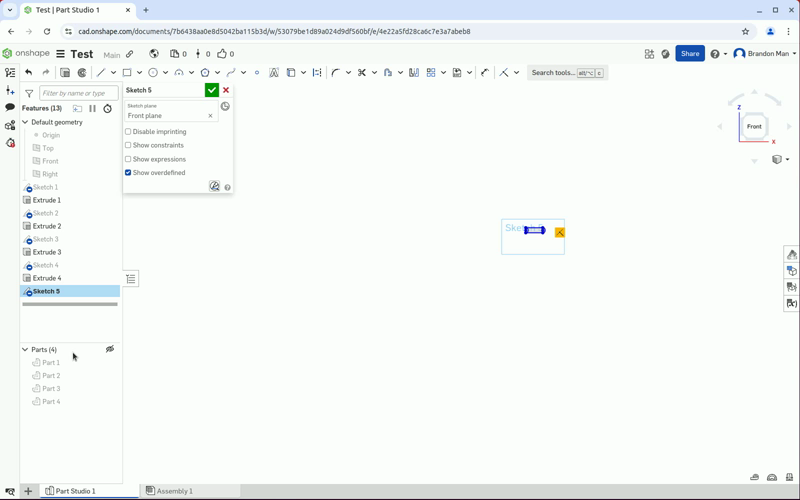
key(shift+e)
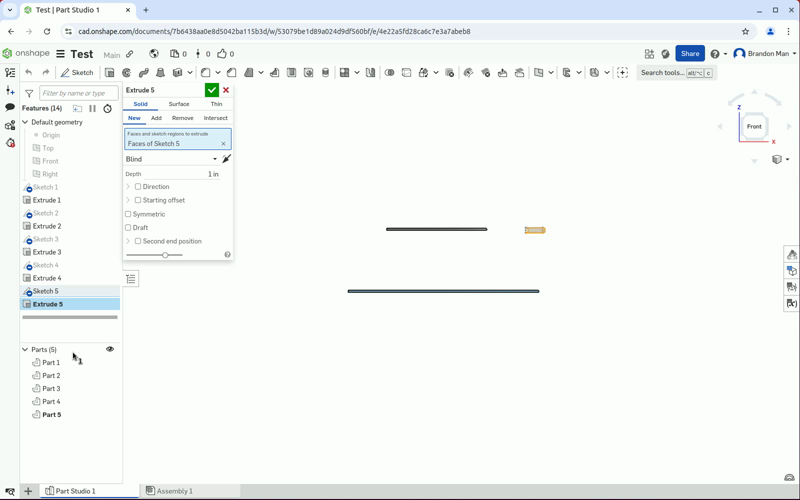
mouse_move(143, 106)
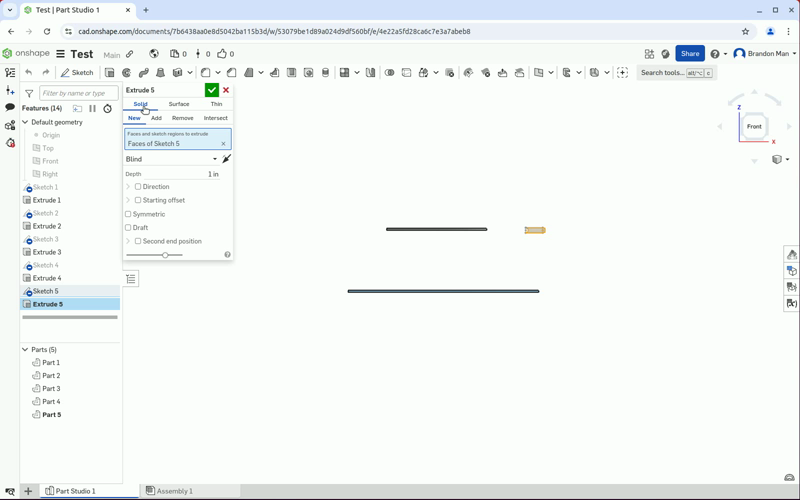
click(143, 106)
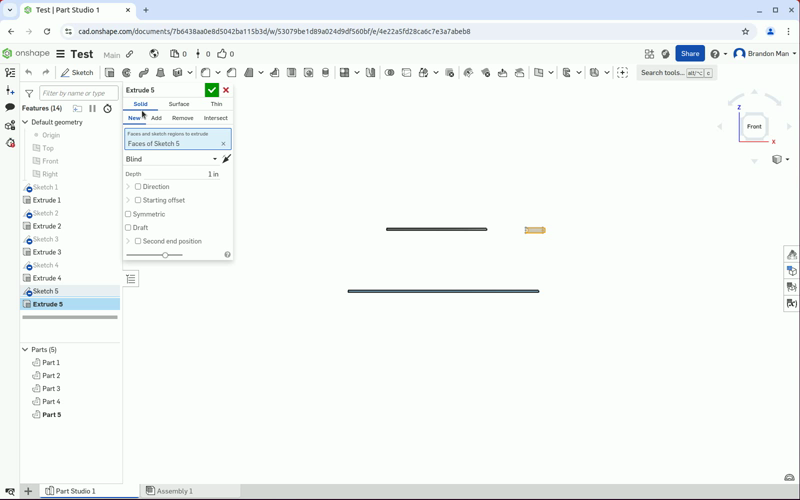
mouse_move(137, 120)
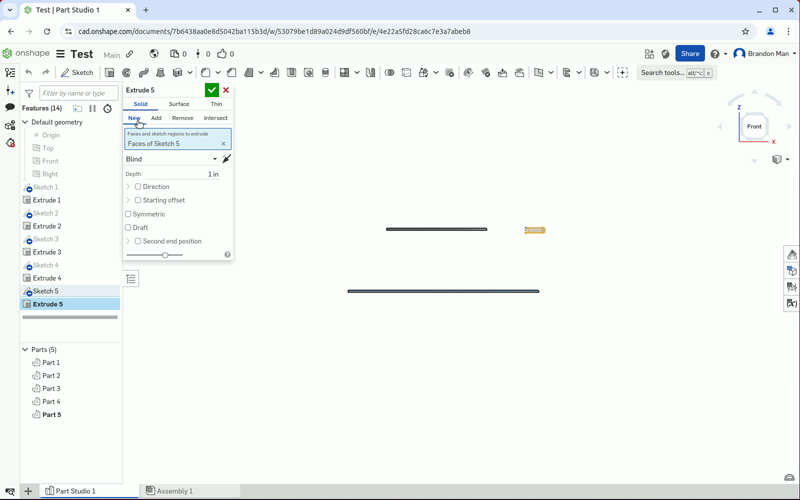
click(137, 120)
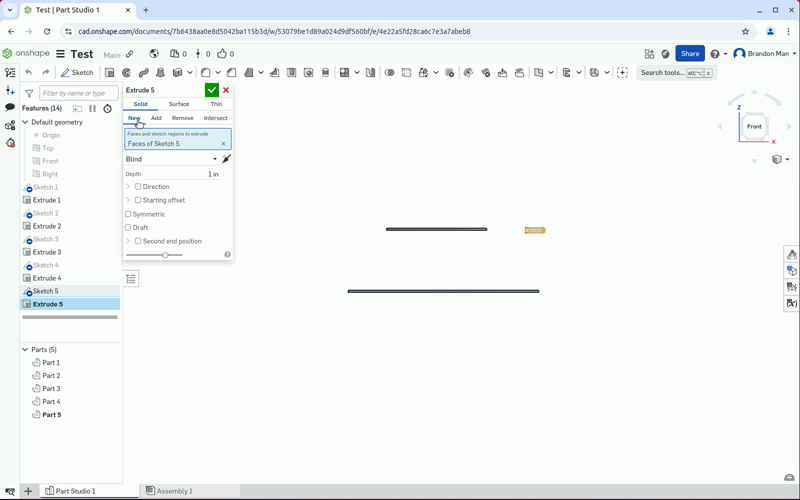
key(tab, 4)
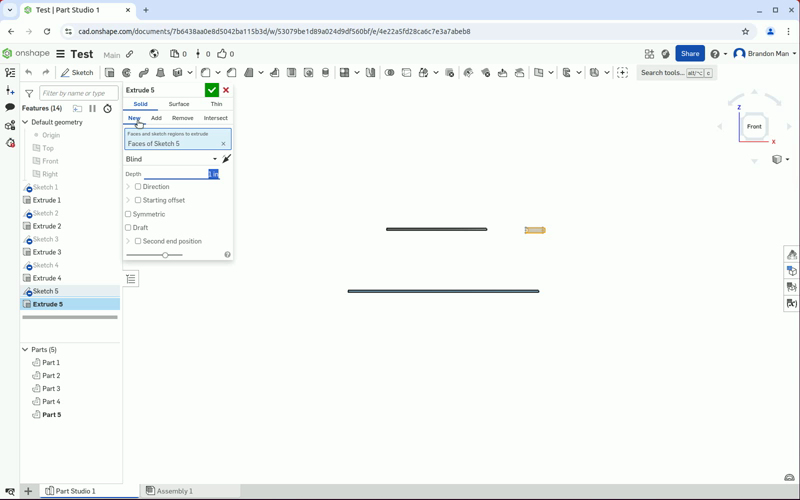
text(-0.241)
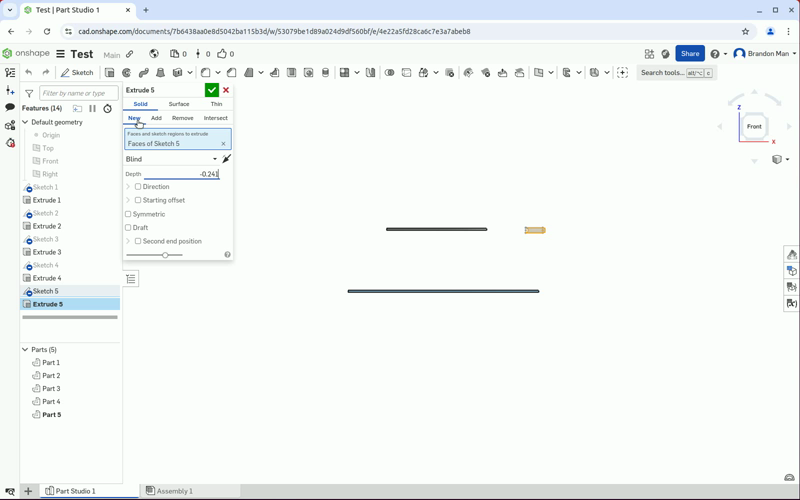
key(enter)
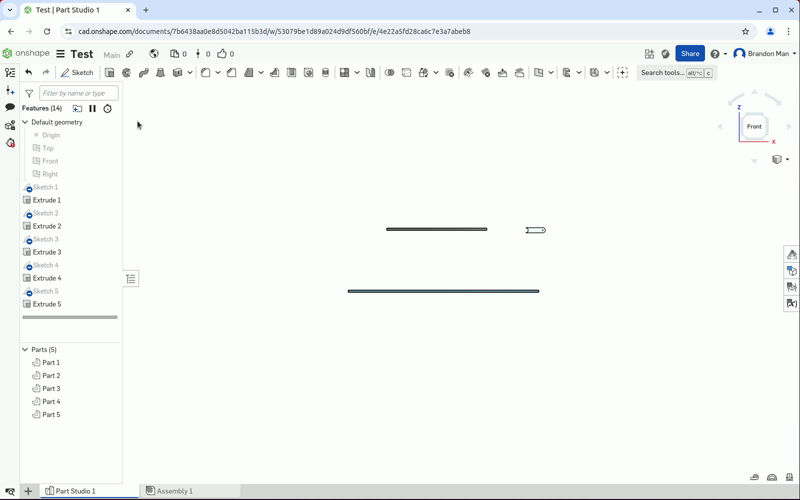
key(shift+h)
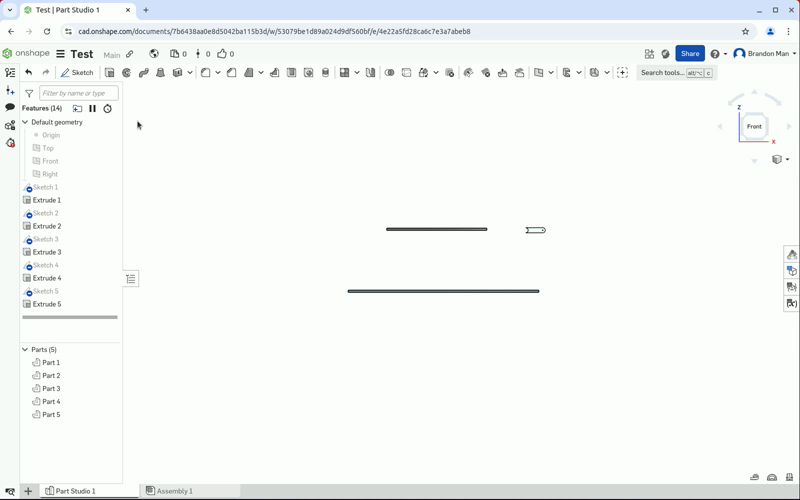
key(shift+h)
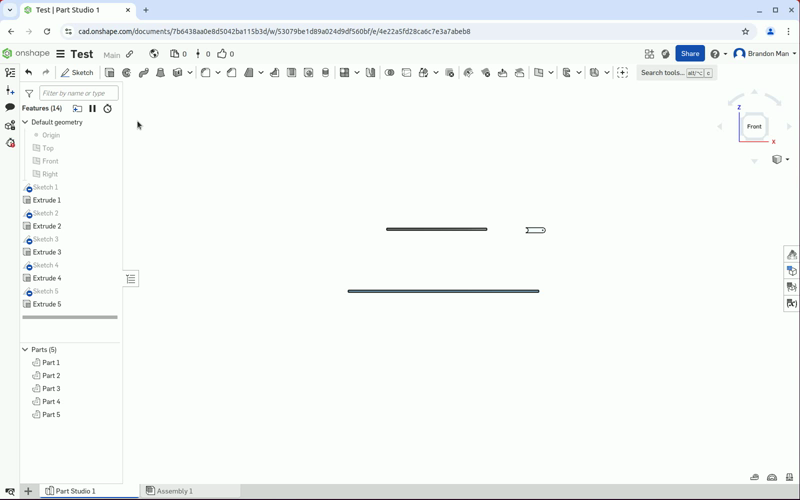
mouse_move(73, 189)
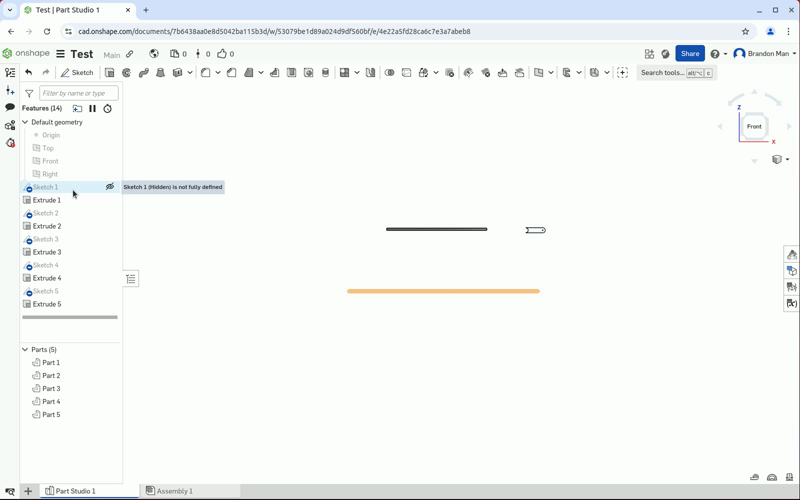
click(73, 189)
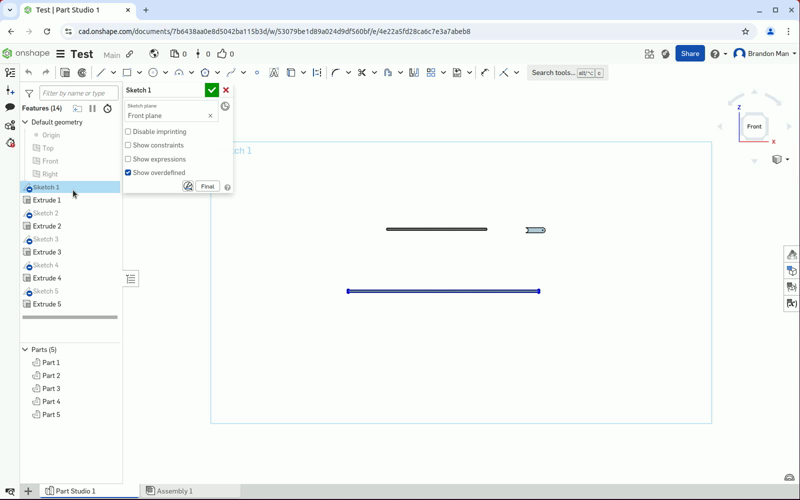
mouse_move(229, 92)
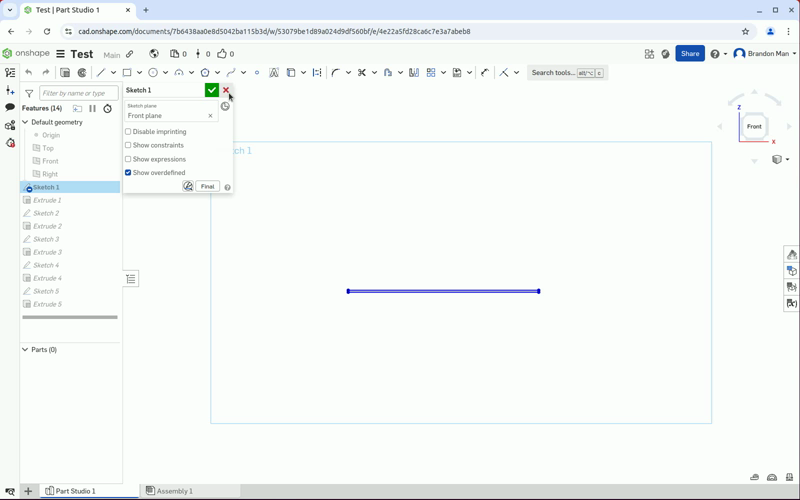
click(229, 92)
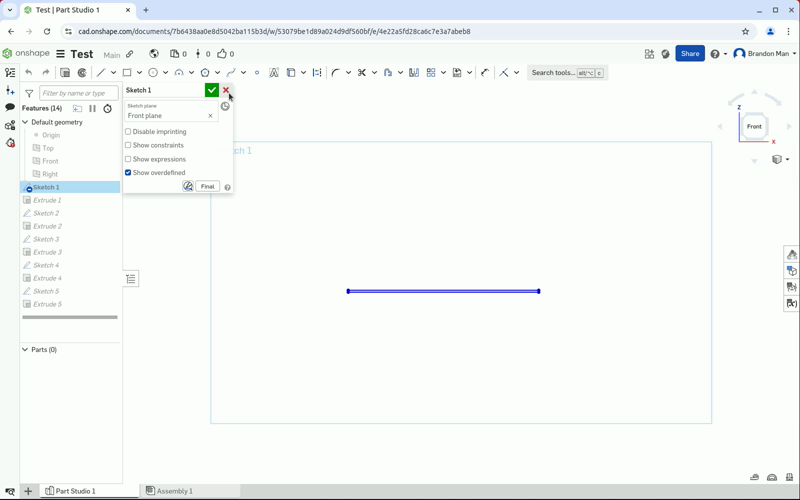
key(shift+s)
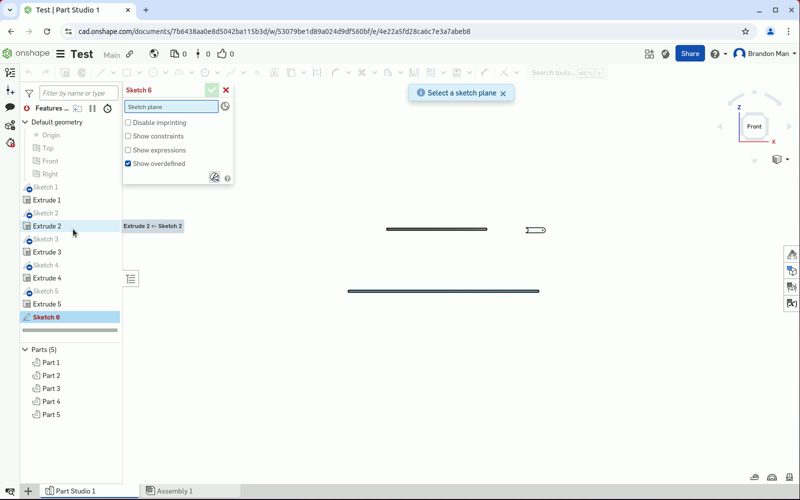
scroll(3)
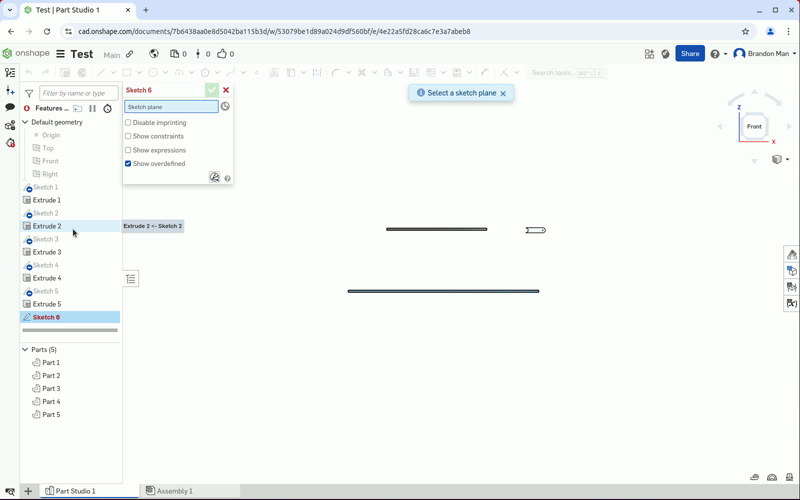
mouse_move(73, 163)
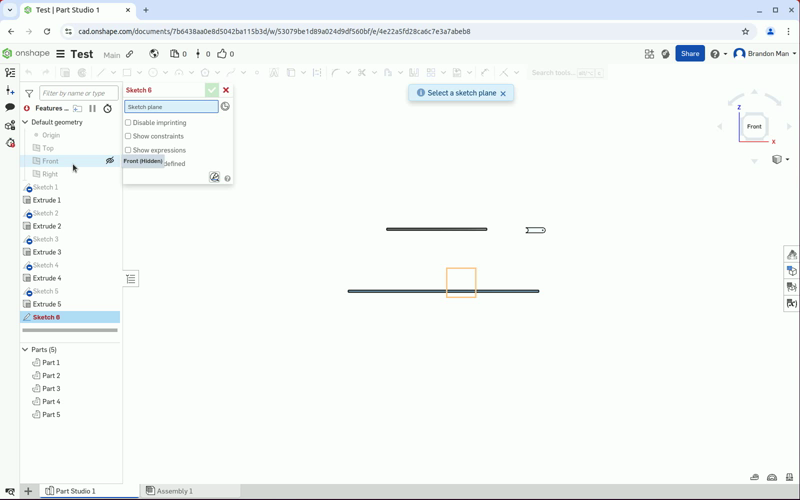
click(73, 163)
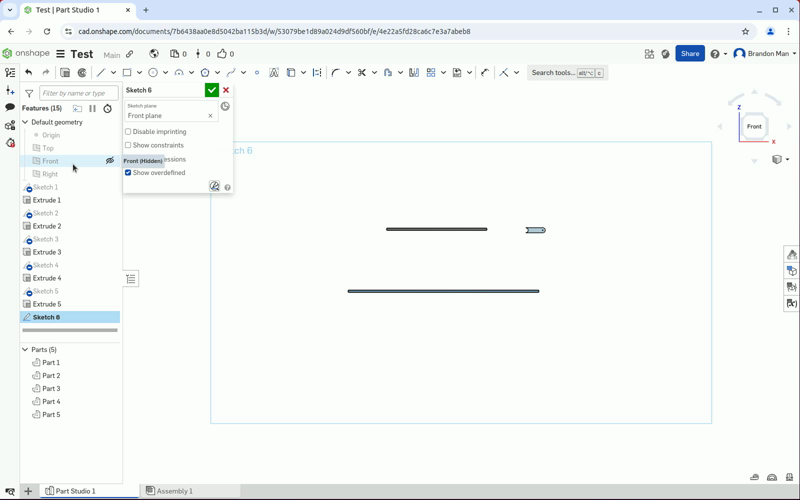
mouse_move(73, 352)
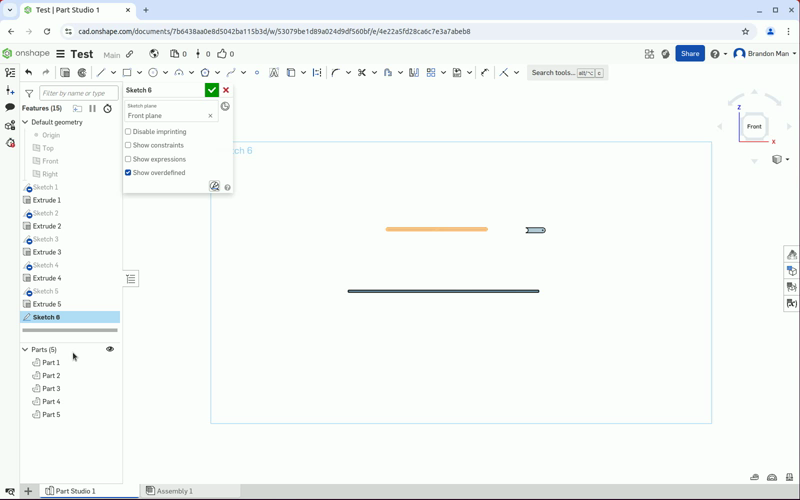
key(y)
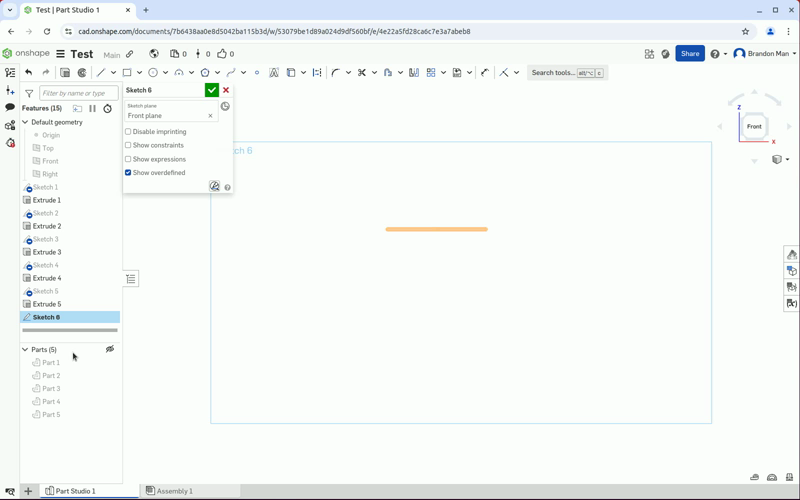
key(c)
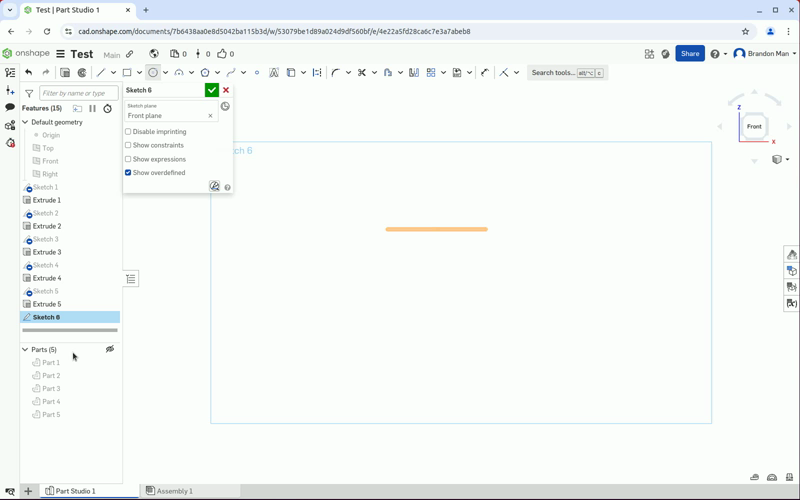
key_down(shift)
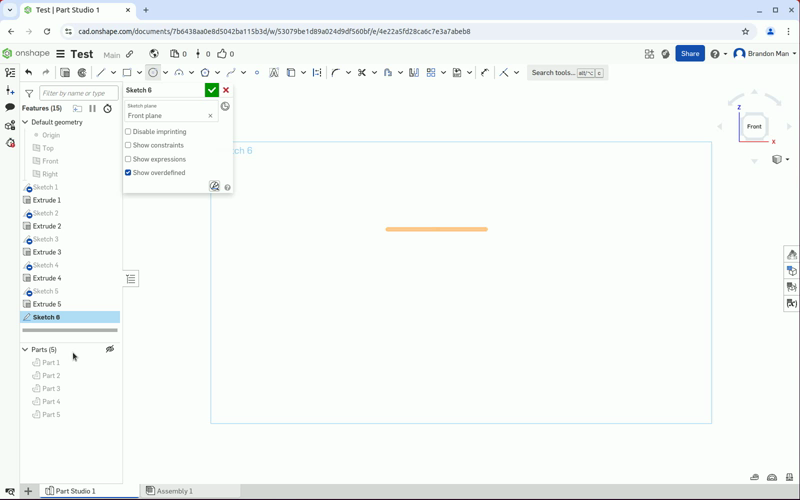
mouse_move(555, 230)
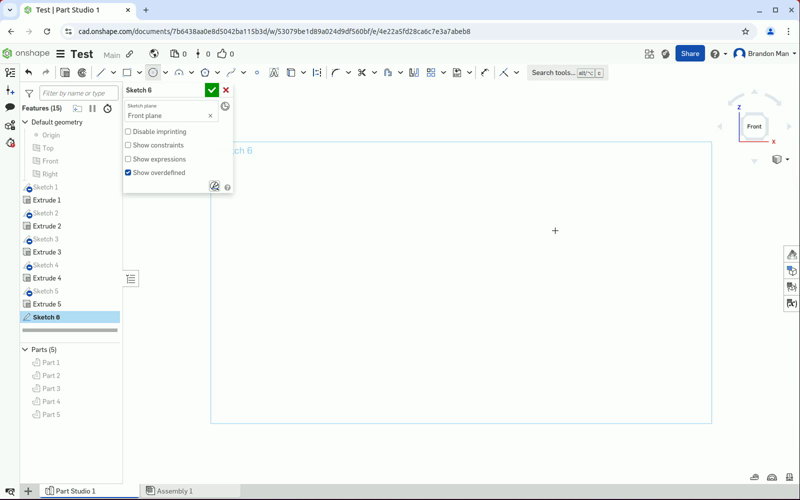
click(555, 230)
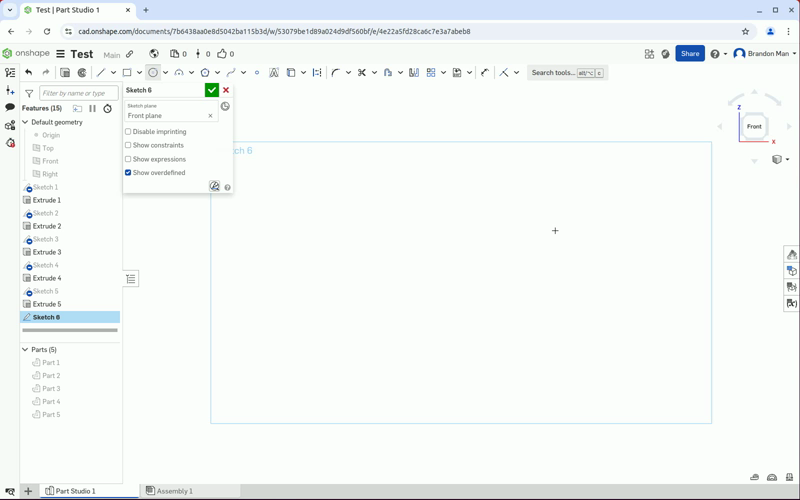
key_up(shift)
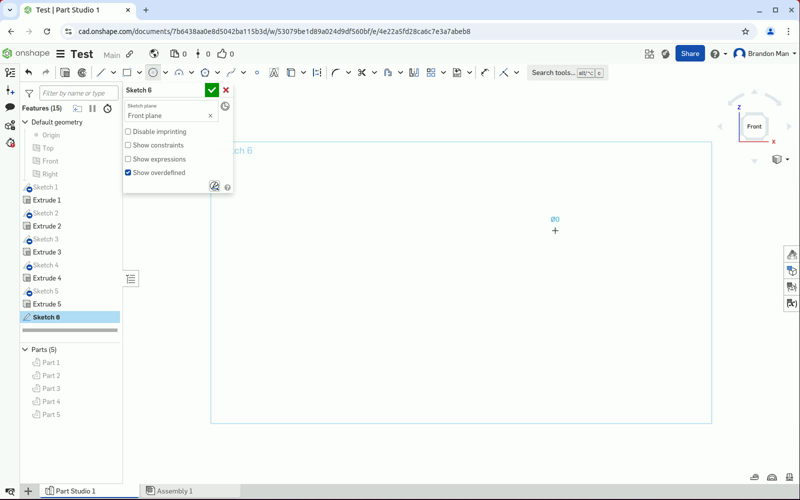
mouse_move(555, 230)
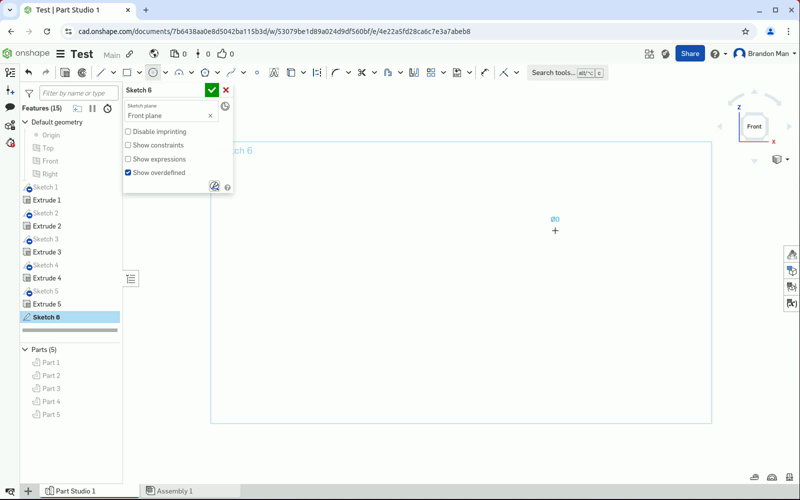
scroll(6)
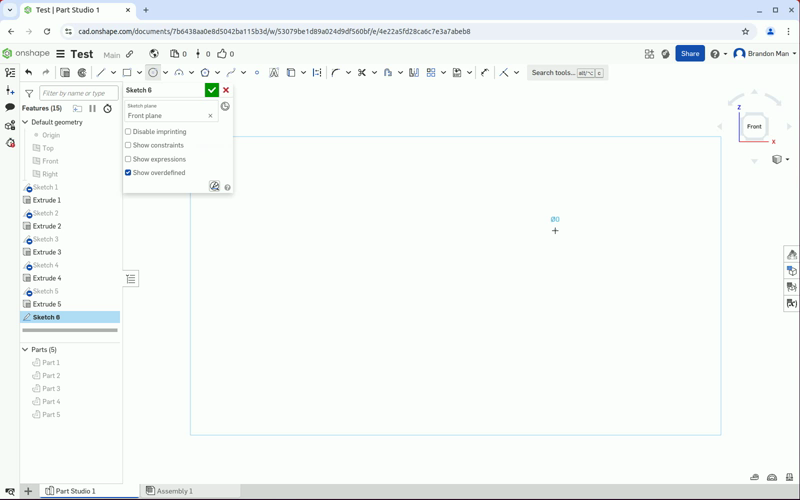
scroll(6)
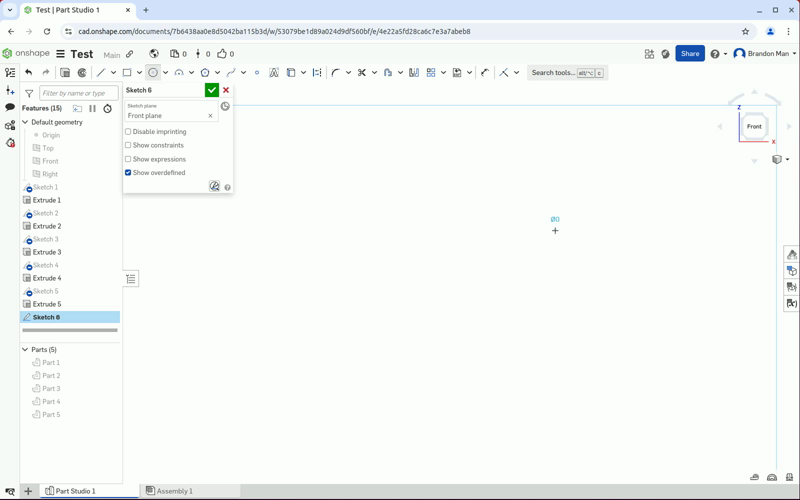
scroll(6)
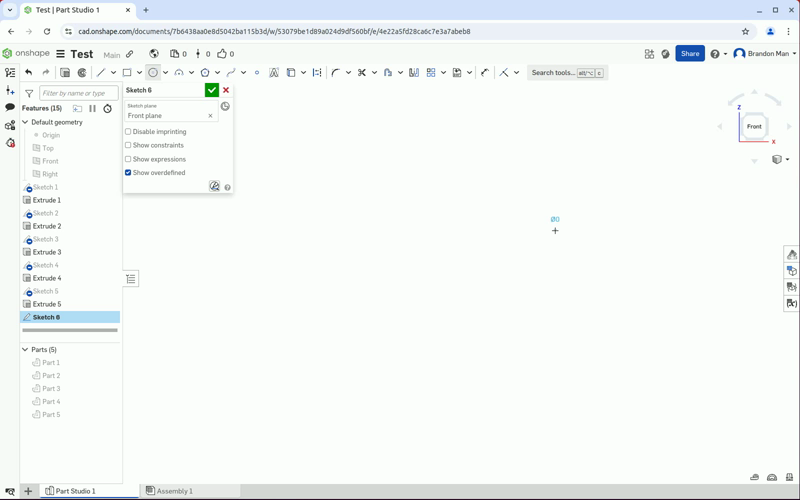
scroll(6)
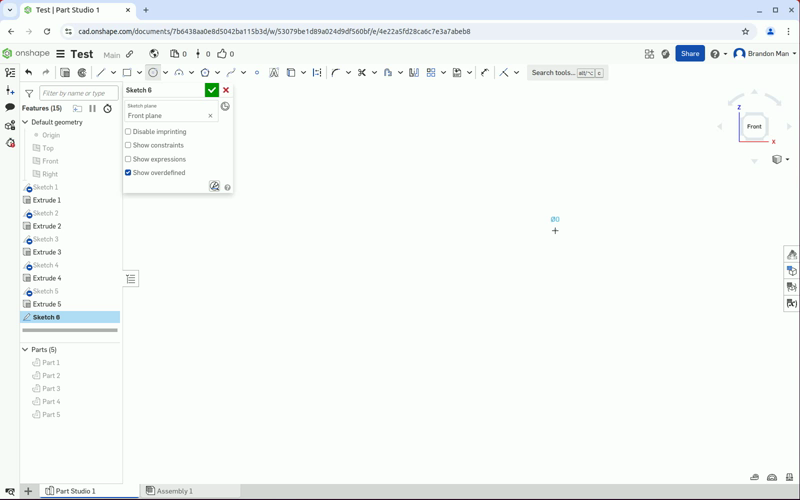
scroll(6)
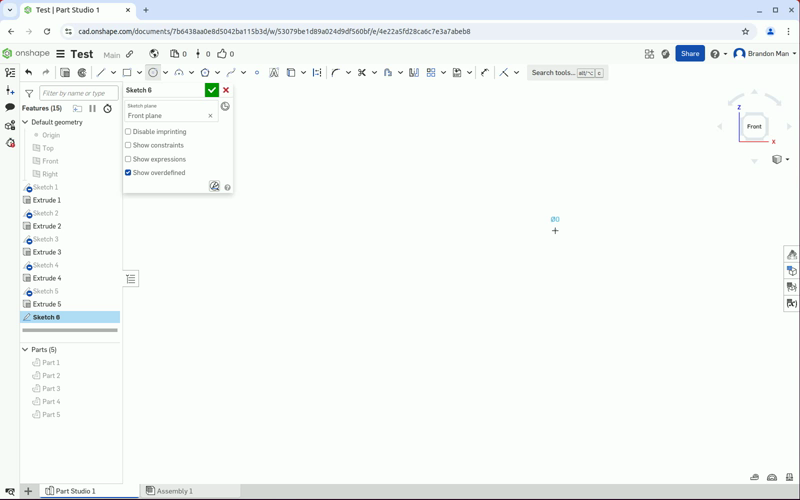
scroll(6)
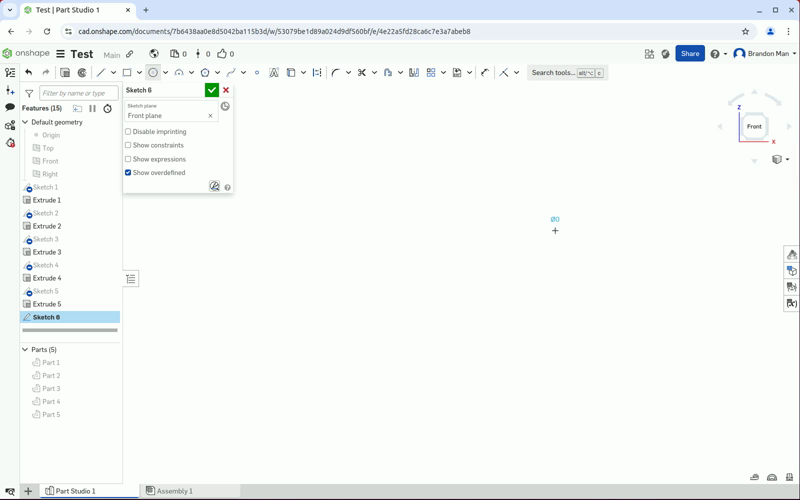
scroll(6)
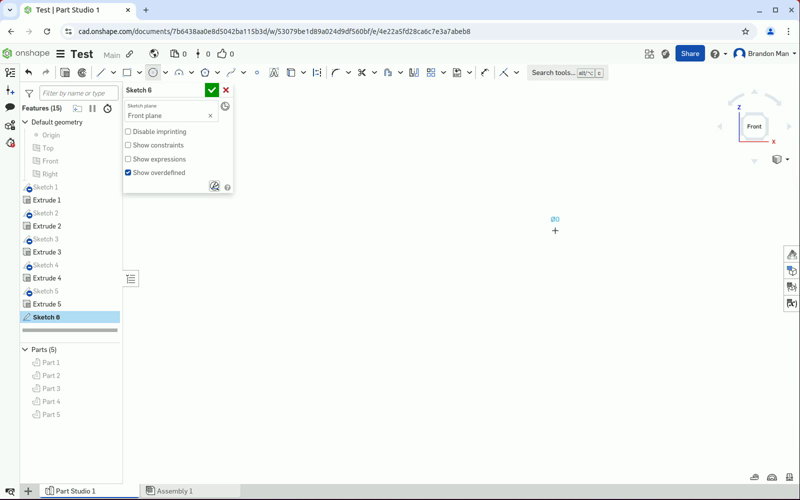
click(555, 230)
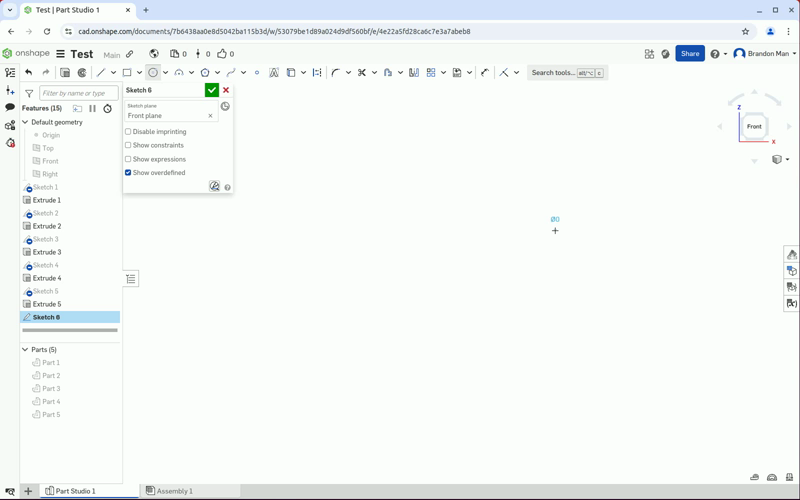
scroll(-6)
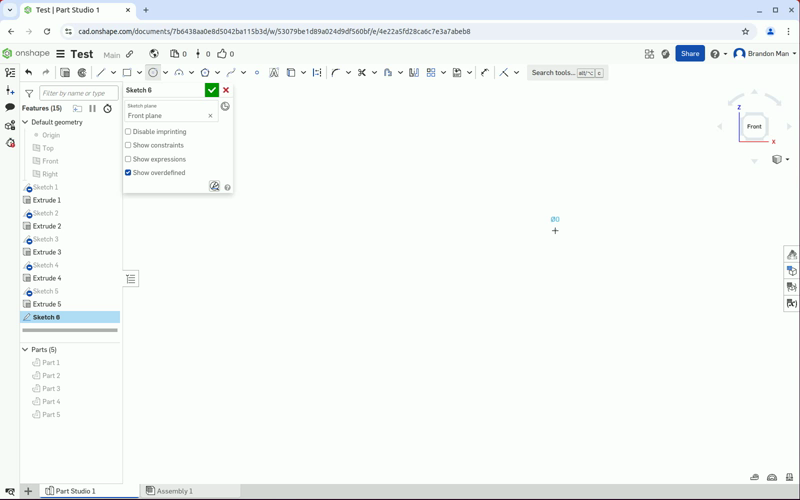
scroll(-6)
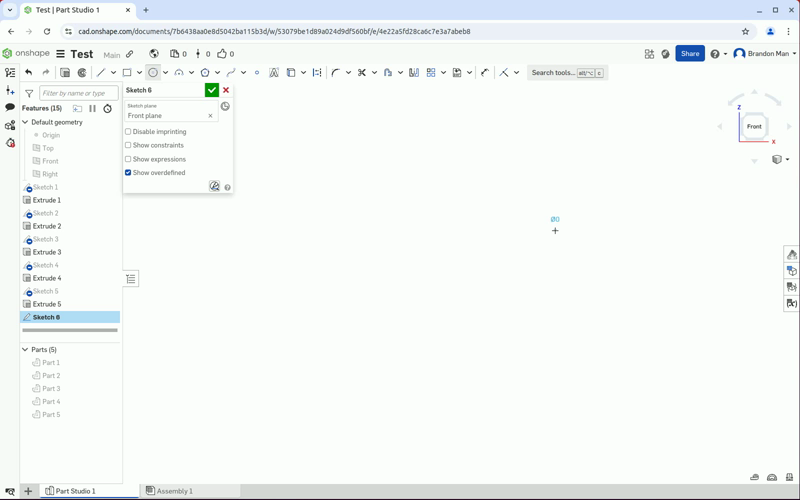
scroll(-6)
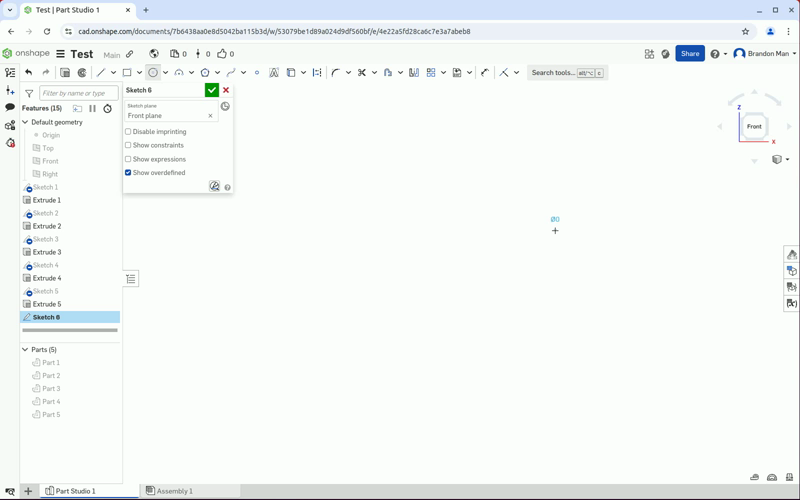
scroll(-6)
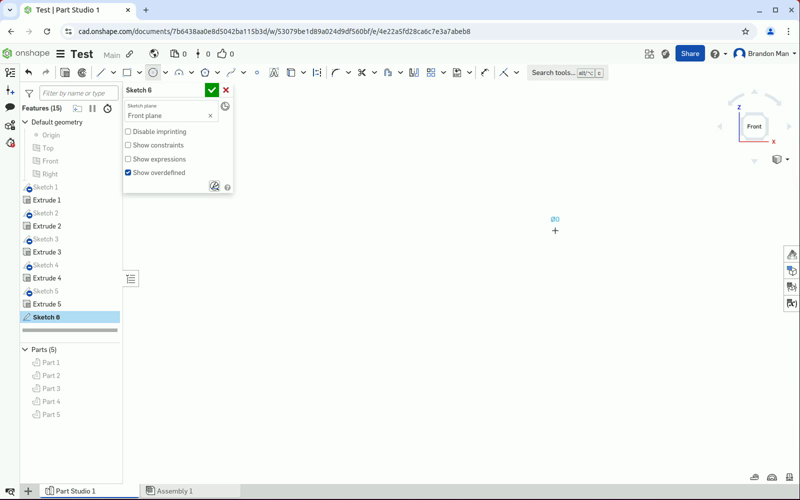
scroll(-6)
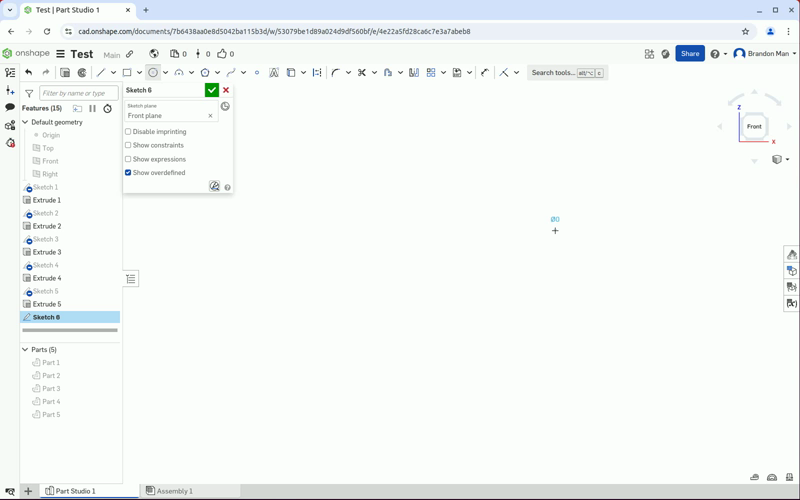
scroll(-6)
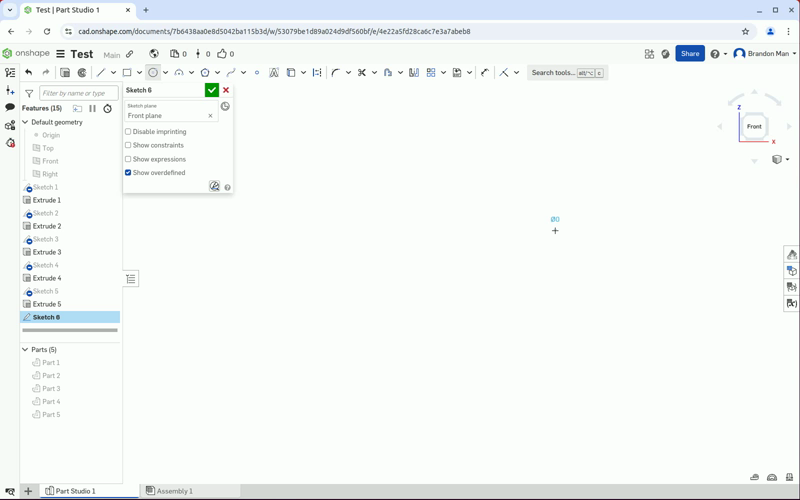
scroll(-6)
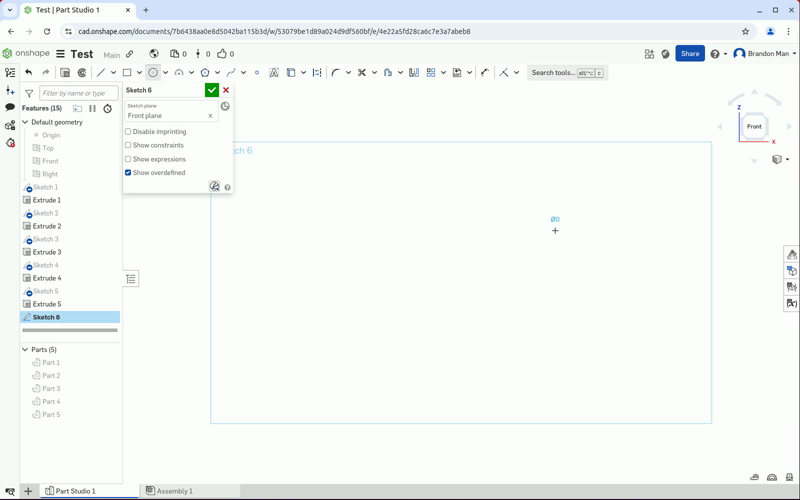
key(esc)
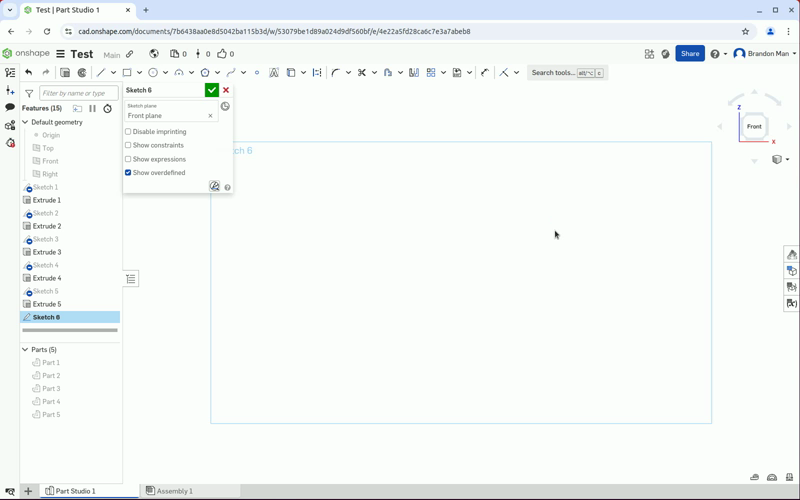
key(l)
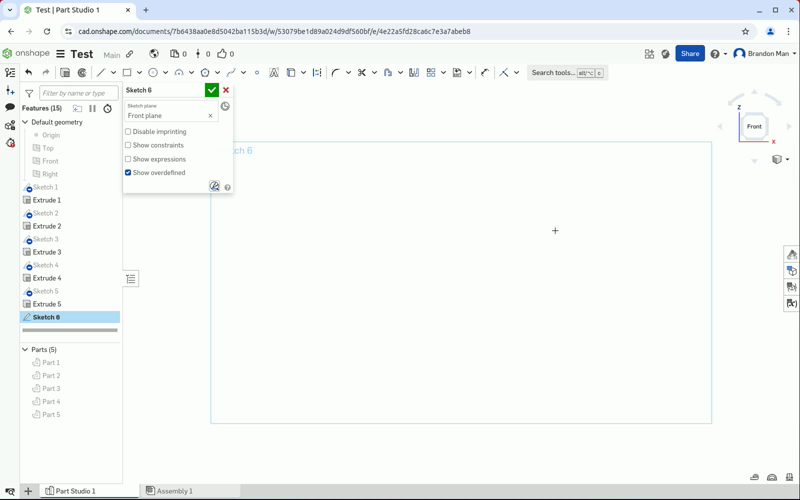
key_down(shift)
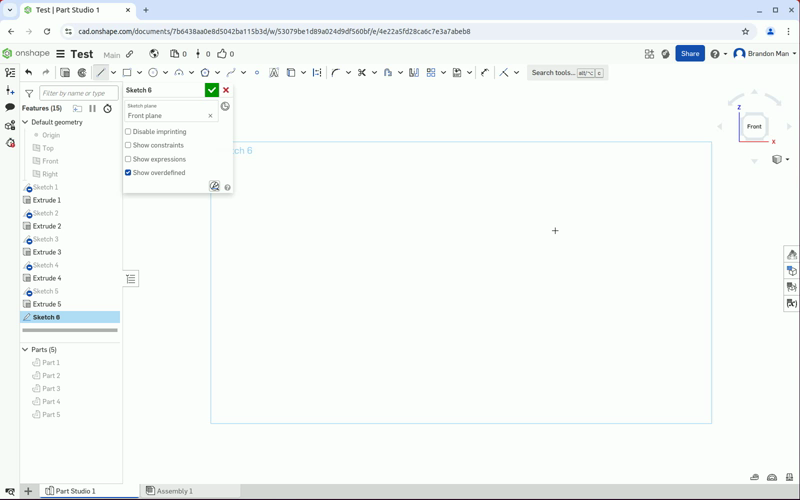
mouse_move(555, 232)
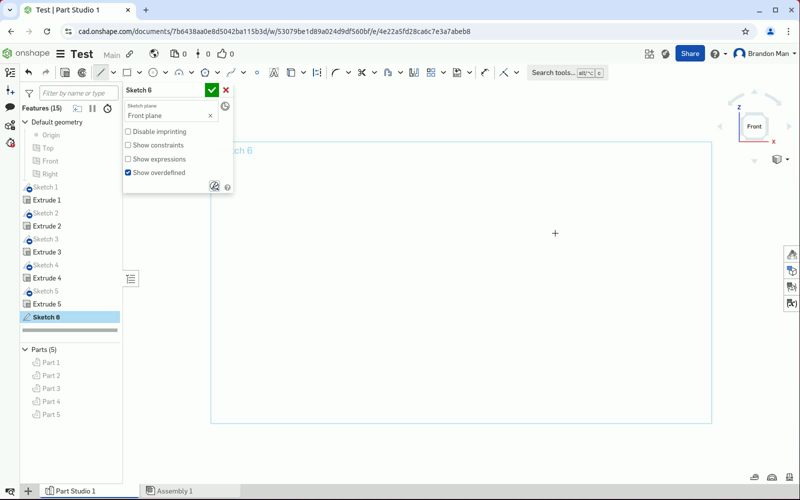
scroll(6)
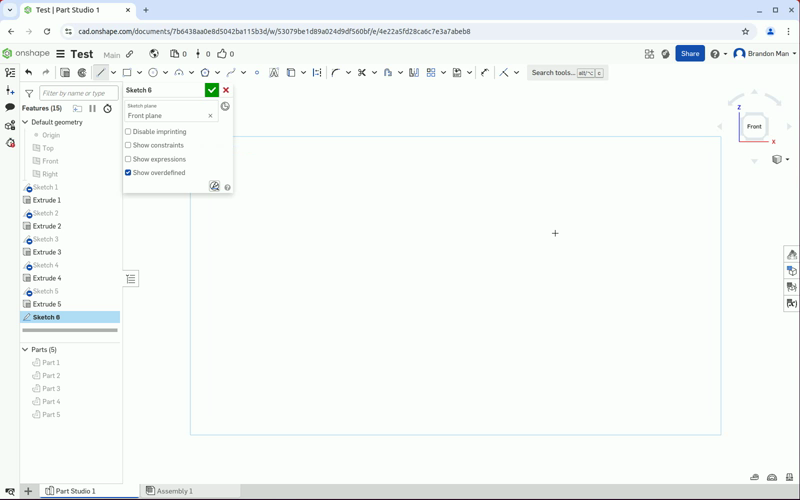
scroll(6)
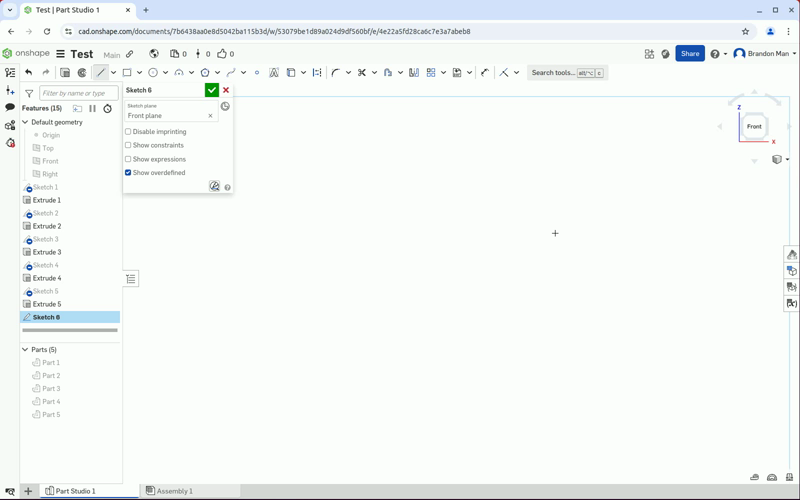
scroll(6)
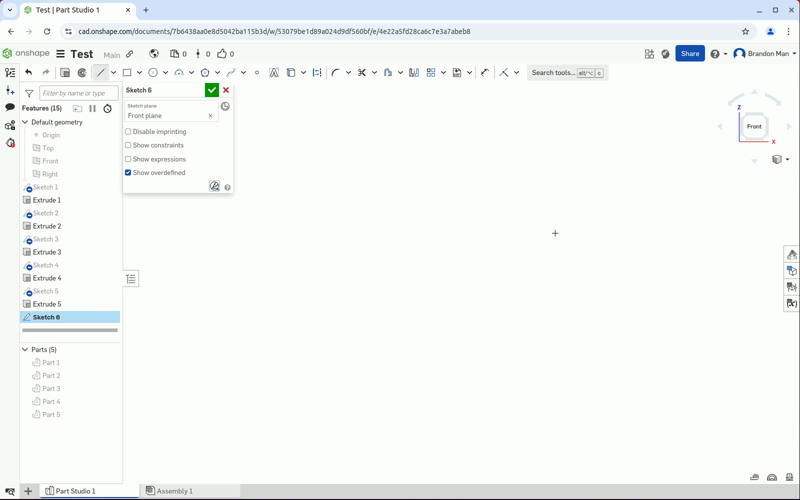
scroll(6)
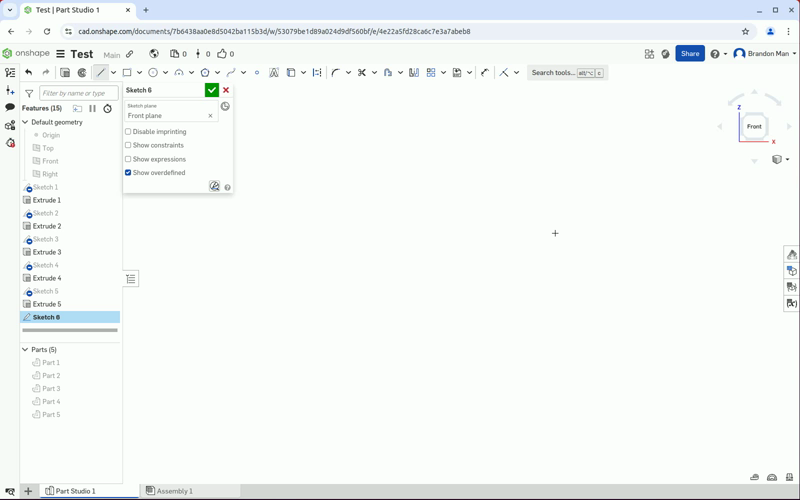
scroll(6)
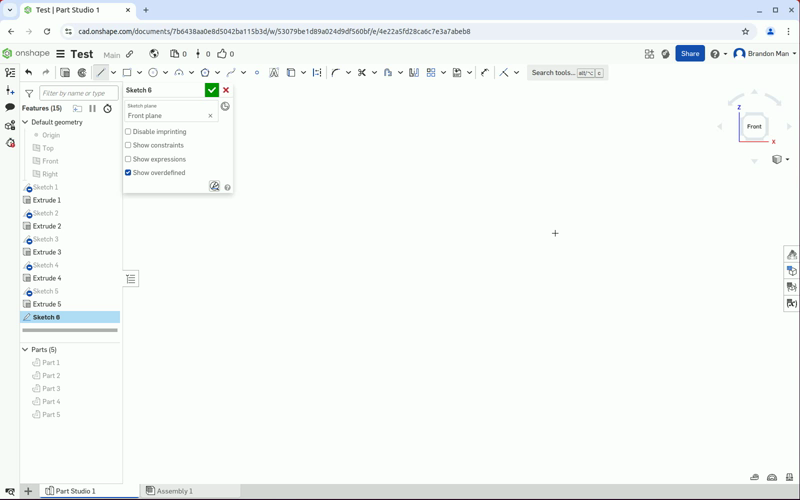
scroll(6)
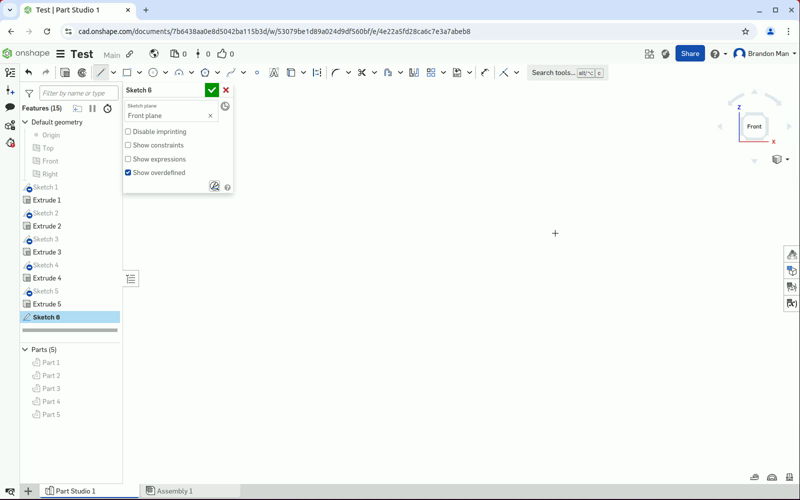
scroll(6)
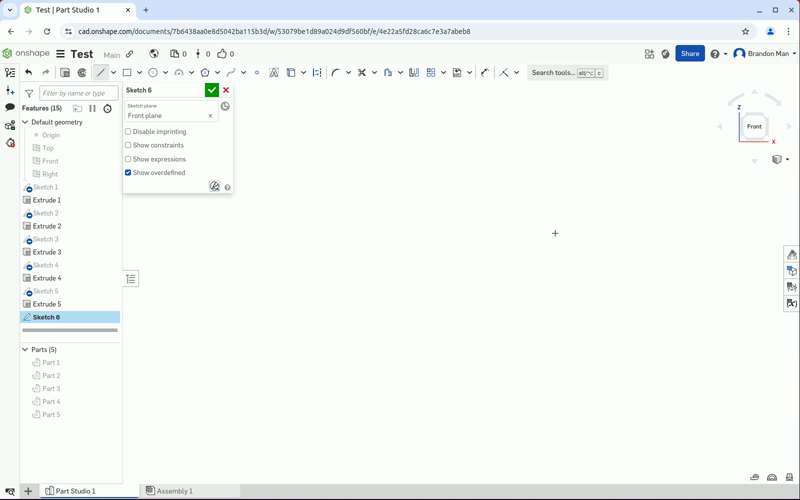
click(555, 232)
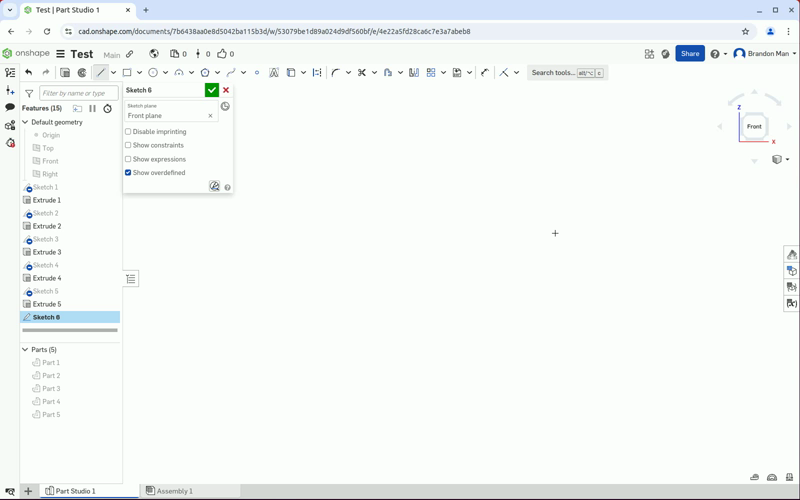
scroll(-6)
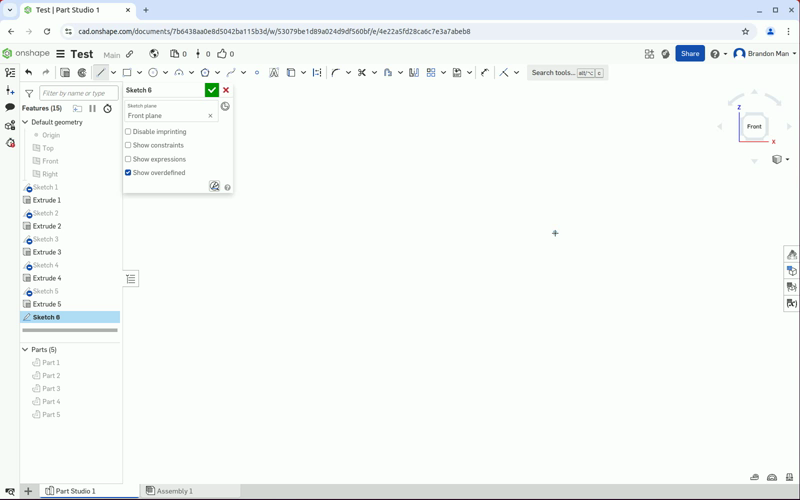
scroll(-6)
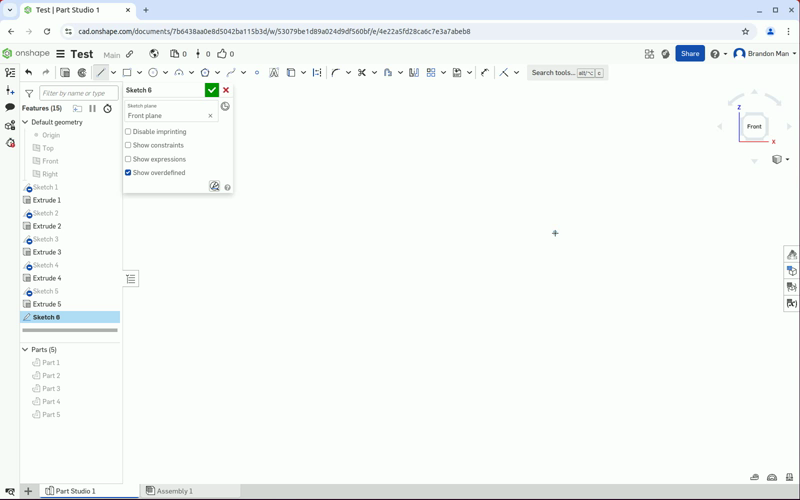
scroll(-6)
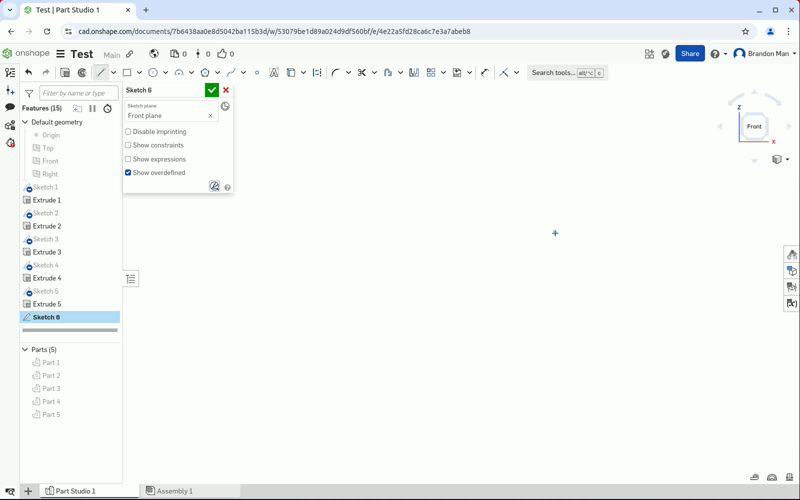
scroll(-6)
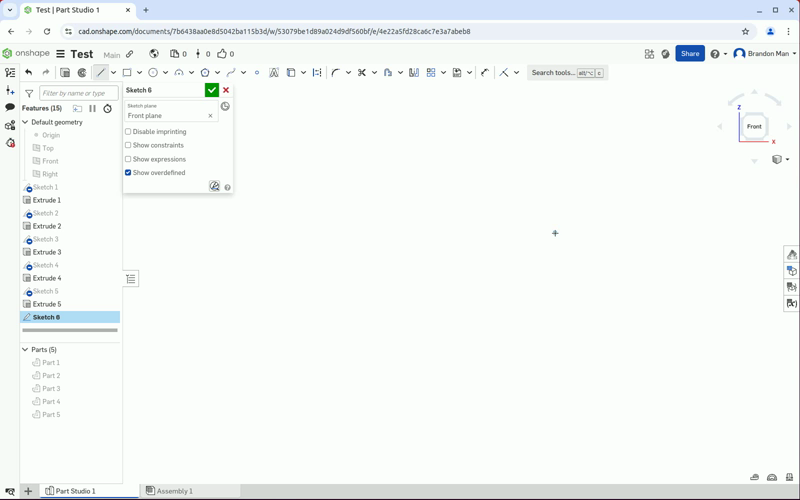
scroll(-6)
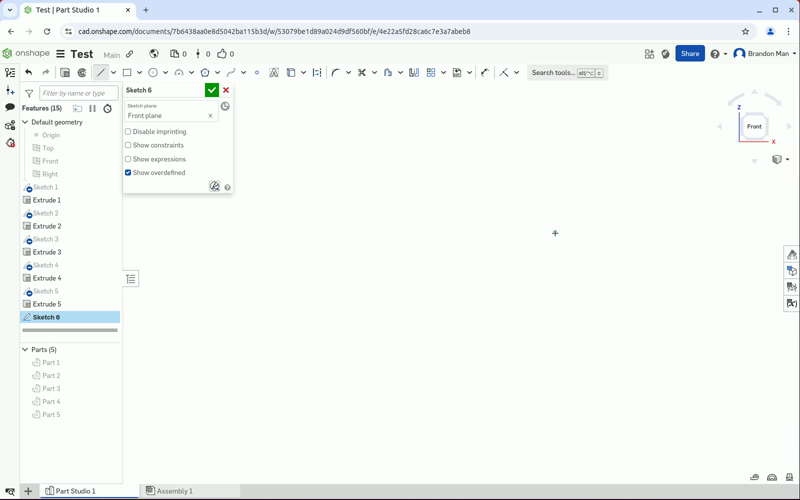
scroll(-6)
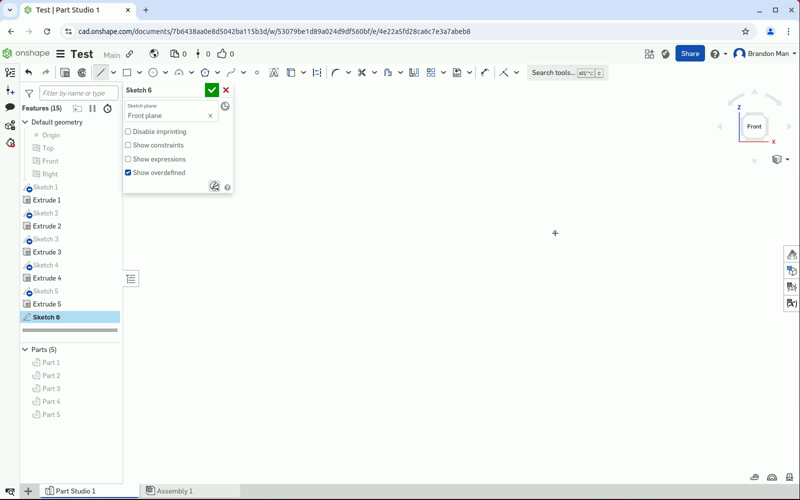
scroll(-6)
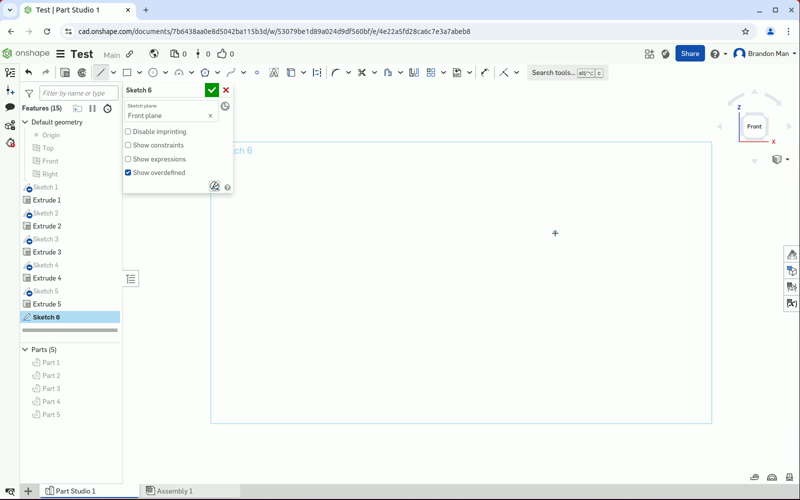
key_up(shift)
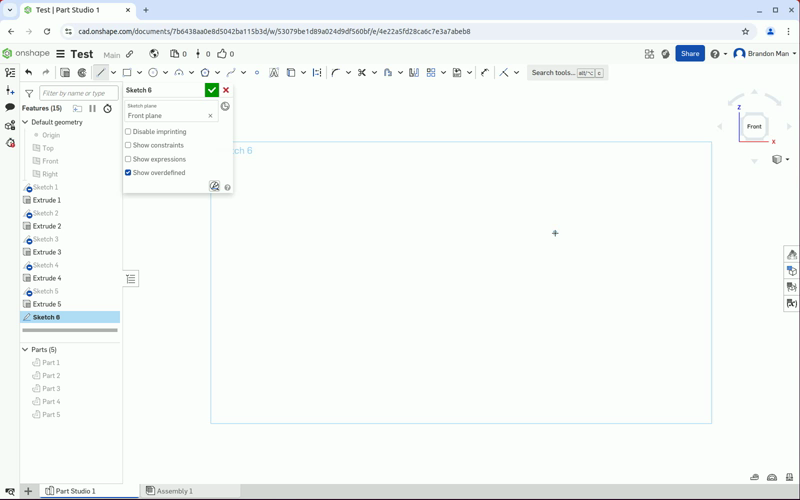
key_down(shift)
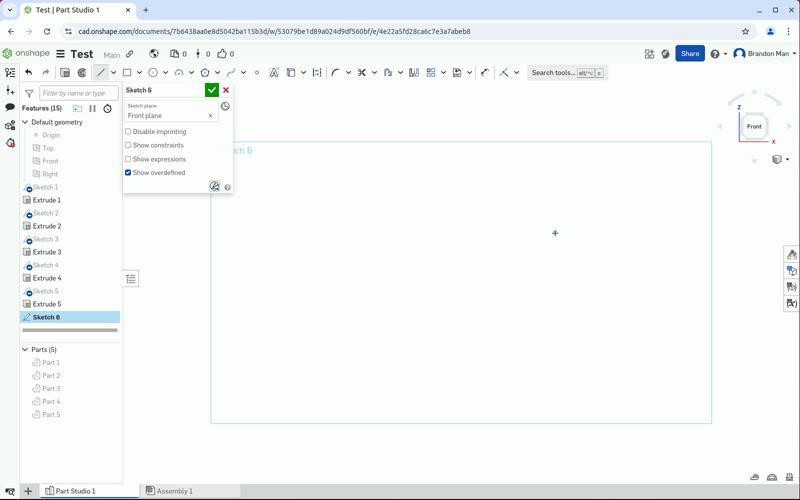
mouse_move(585, 232)
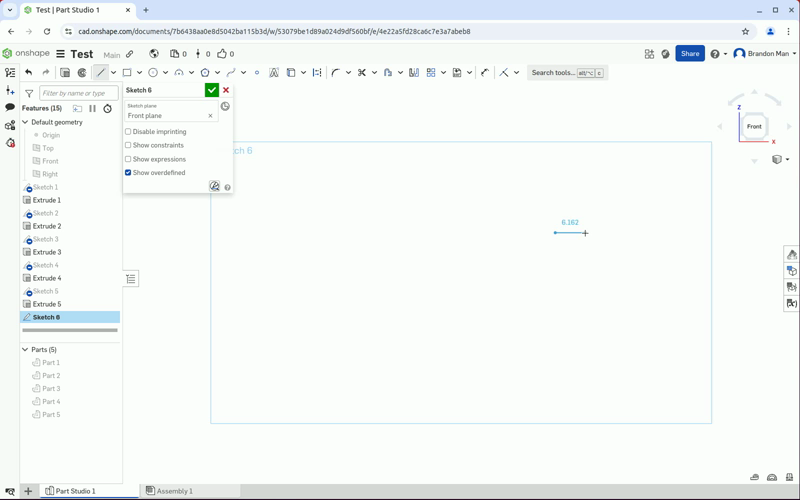
mouse_move(572, 232)
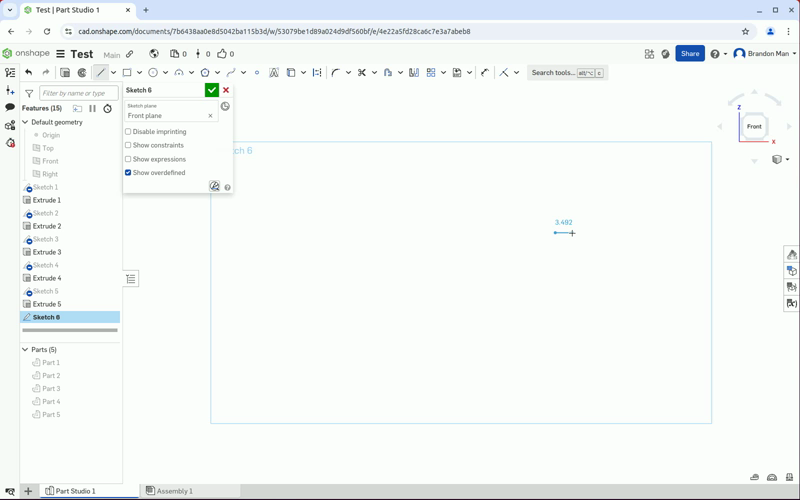
click(572, 232)
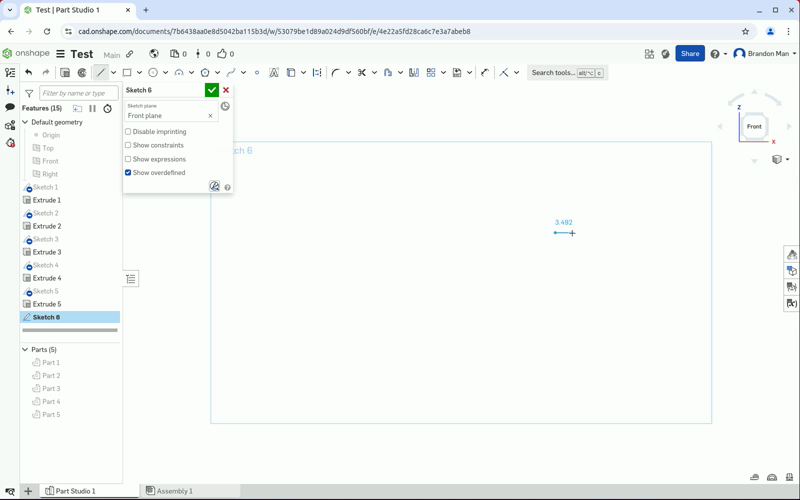
key_up(shift)
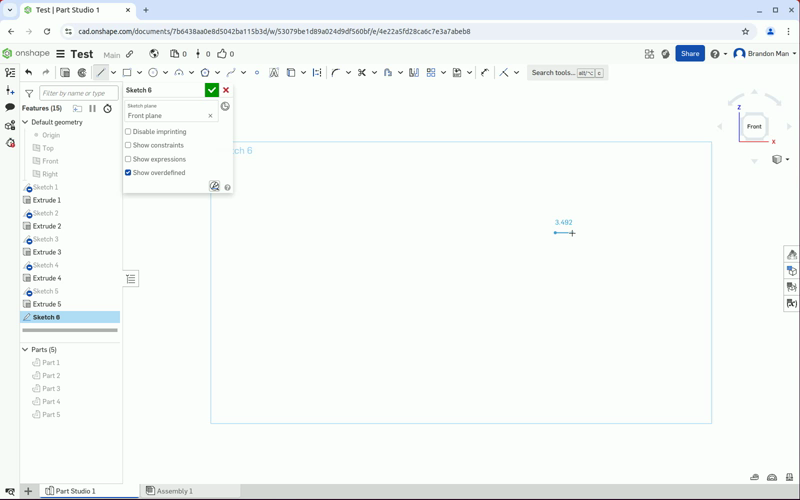
key(esc)
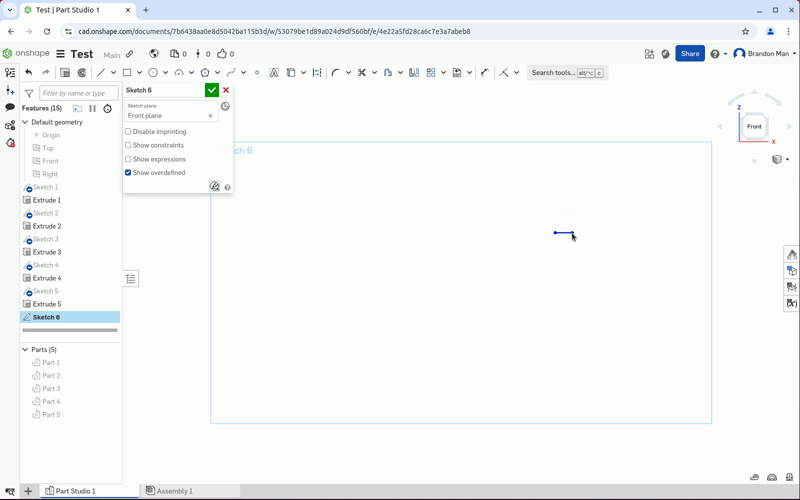
key(a)
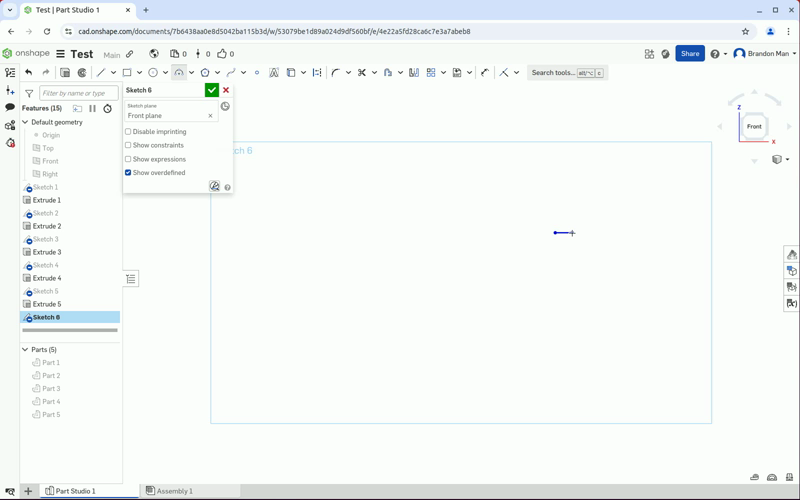
mouse_move(572, 232)
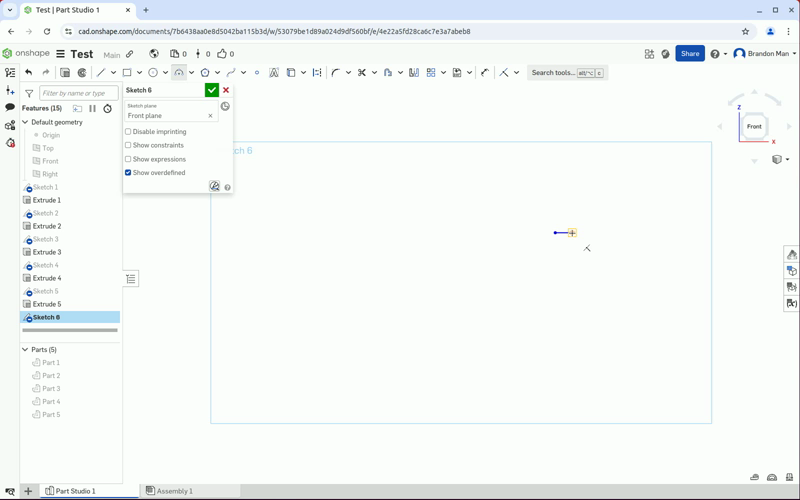
click(572, 232)
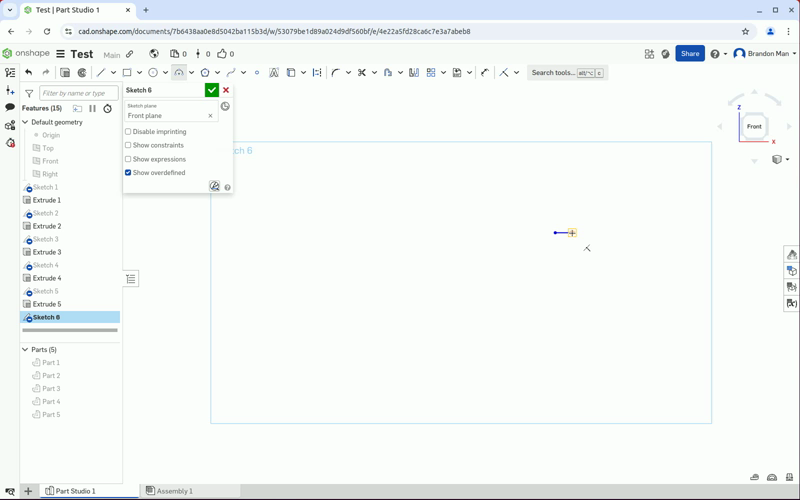
key_down(shift)
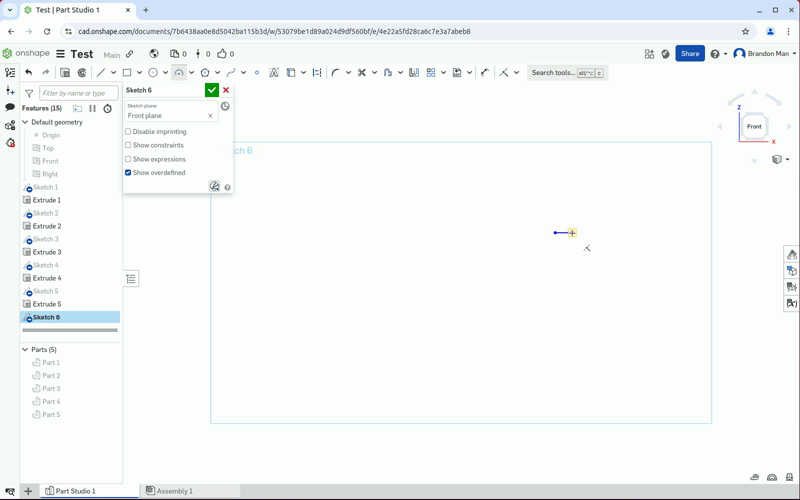
mouse_move(572, 227)
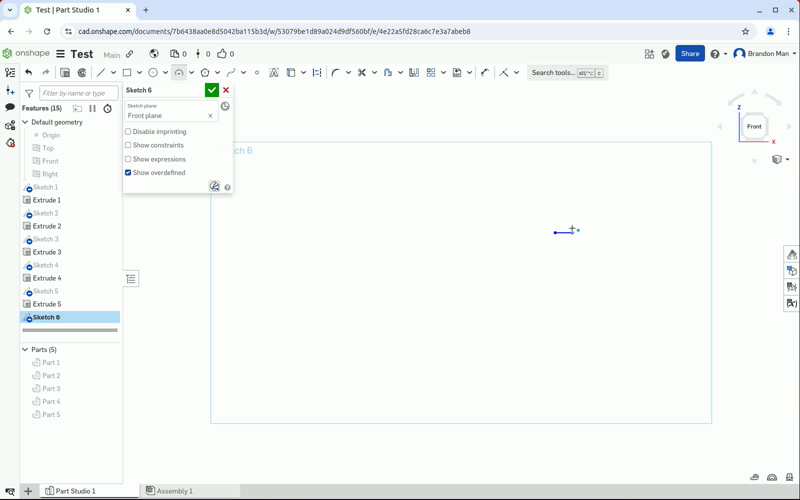
scroll(6)
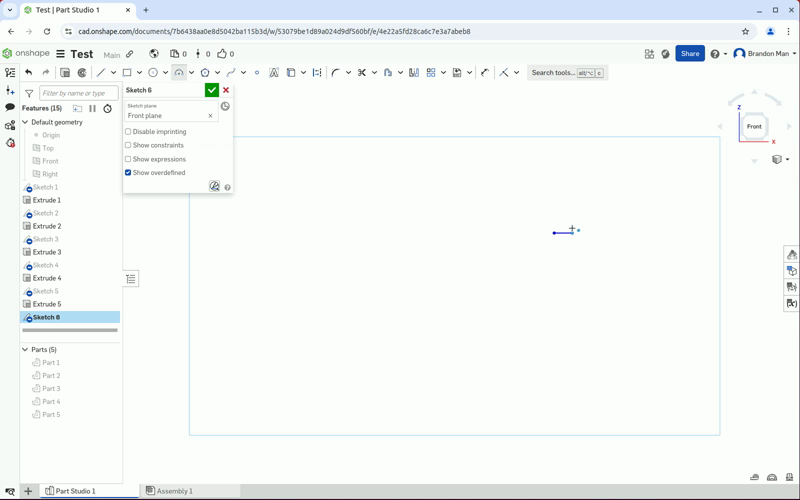
scroll(6)
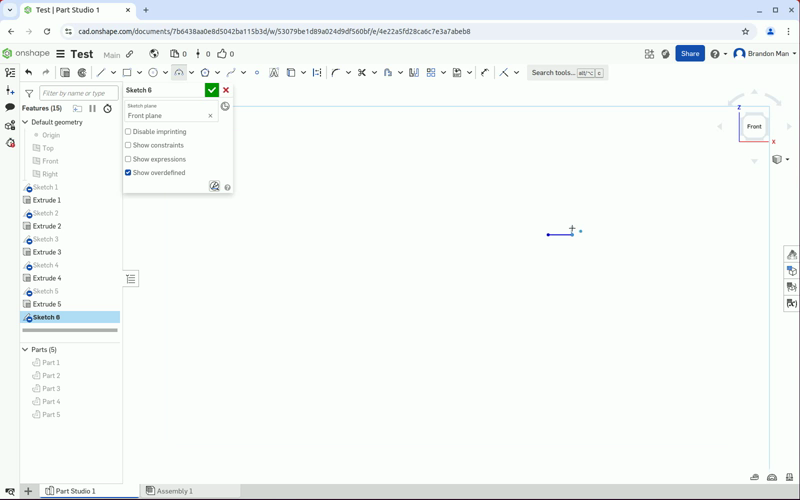
scroll(6)
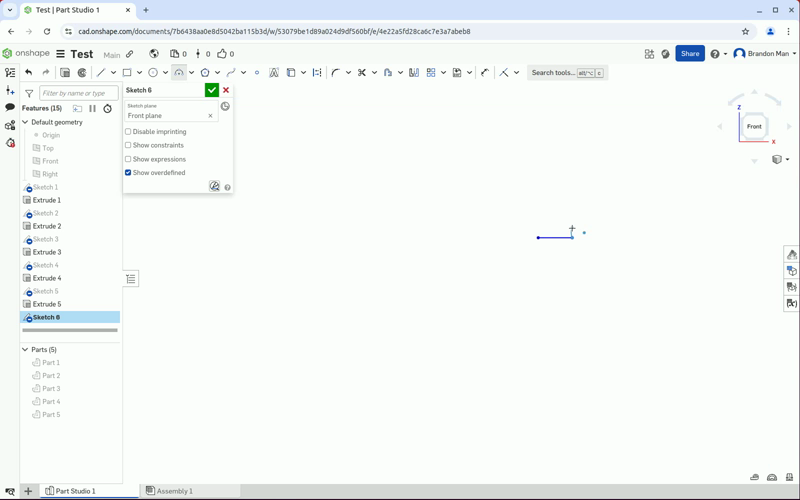
scroll(6)
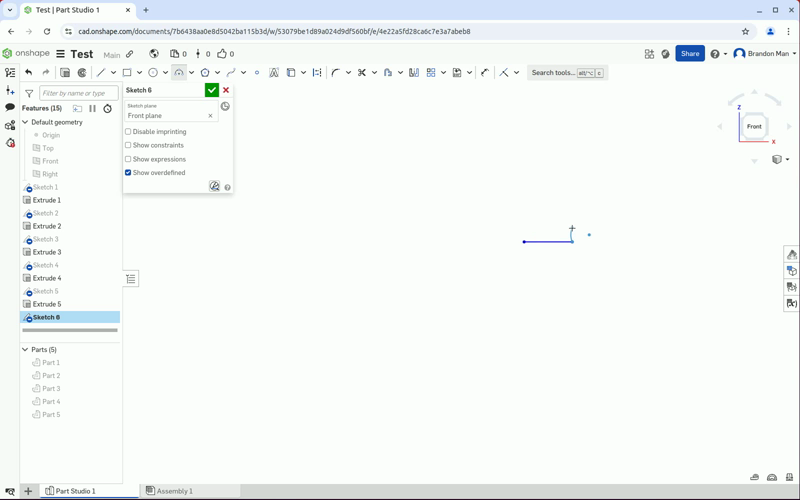
scroll(6)
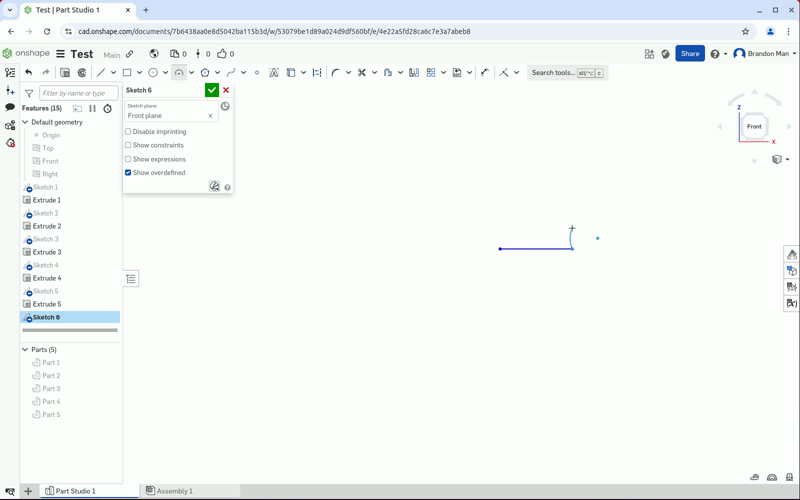
scroll(6)
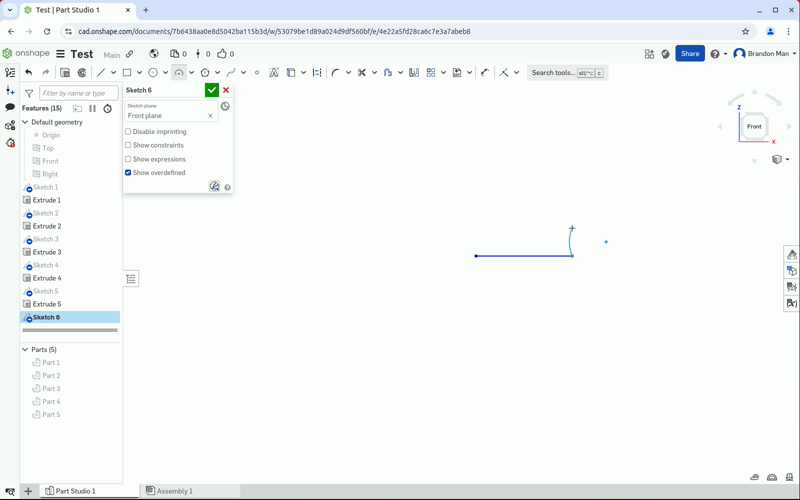
scroll(6)
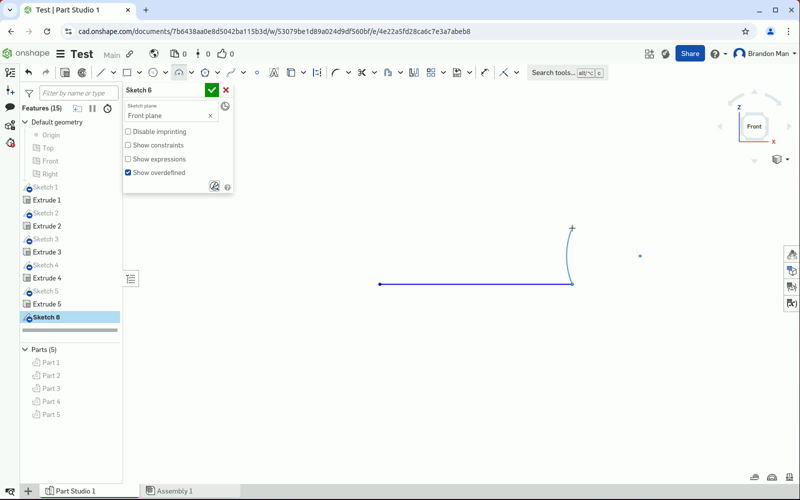
click(572, 227)
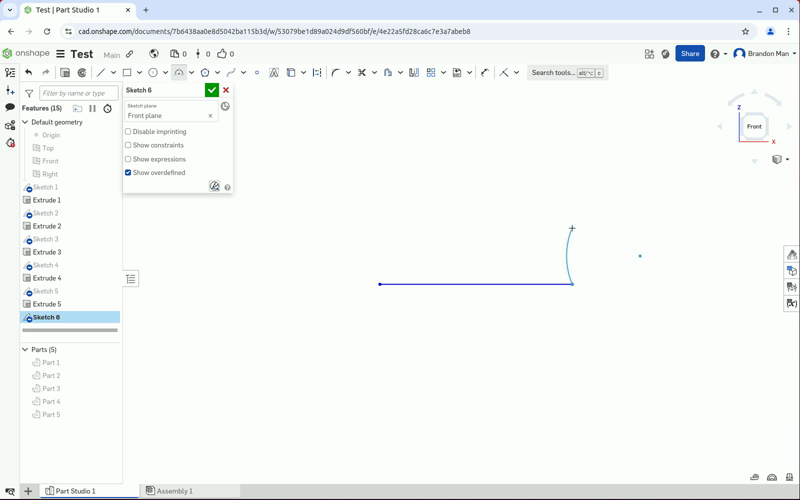
scroll(-6)
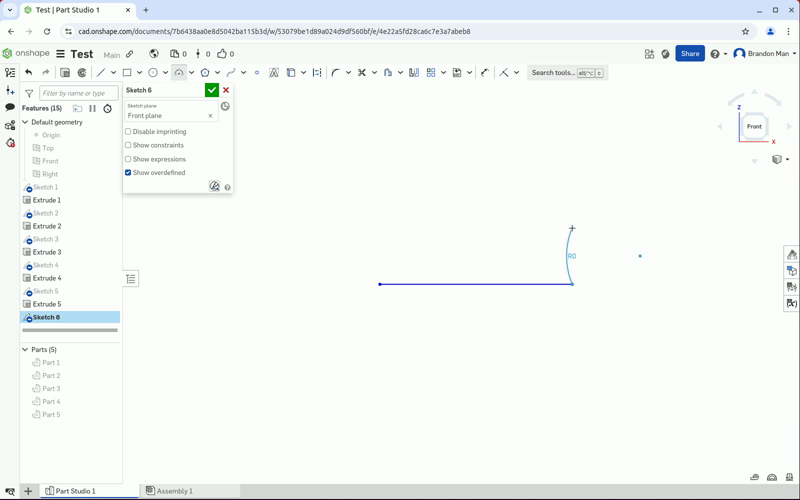
scroll(-6)
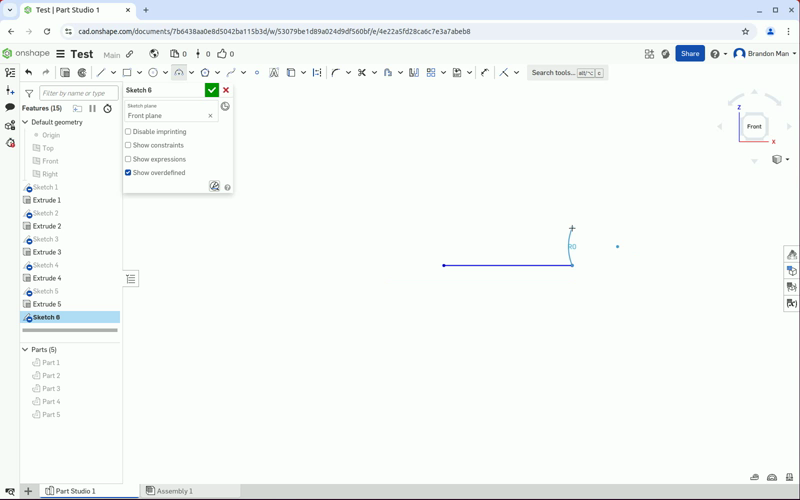
scroll(-6)
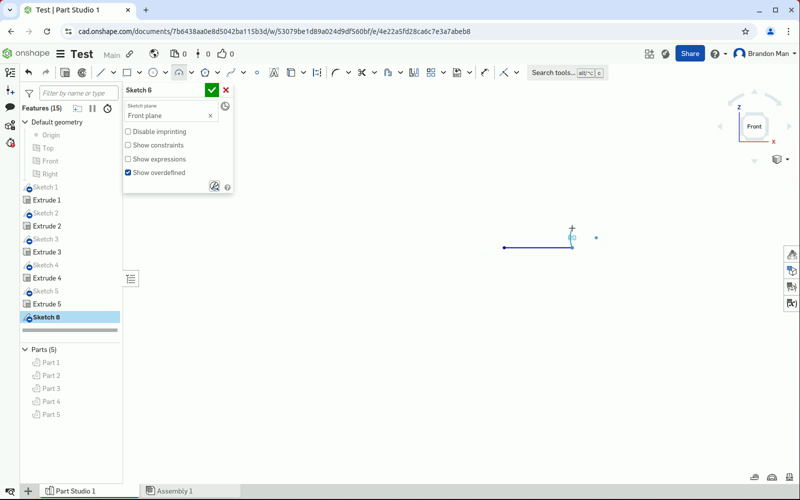
scroll(-6)
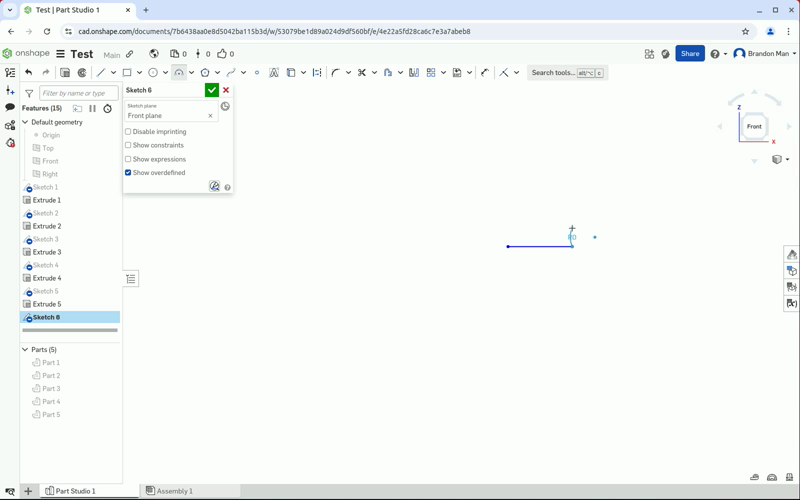
scroll(-6)
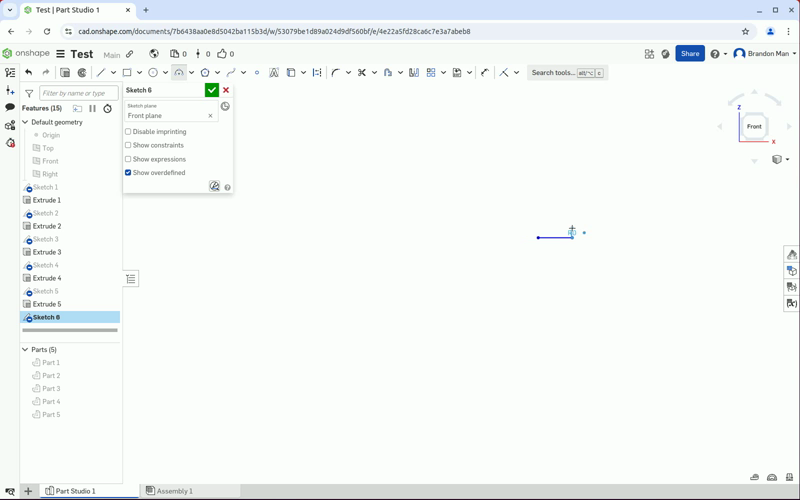
scroll(-6)
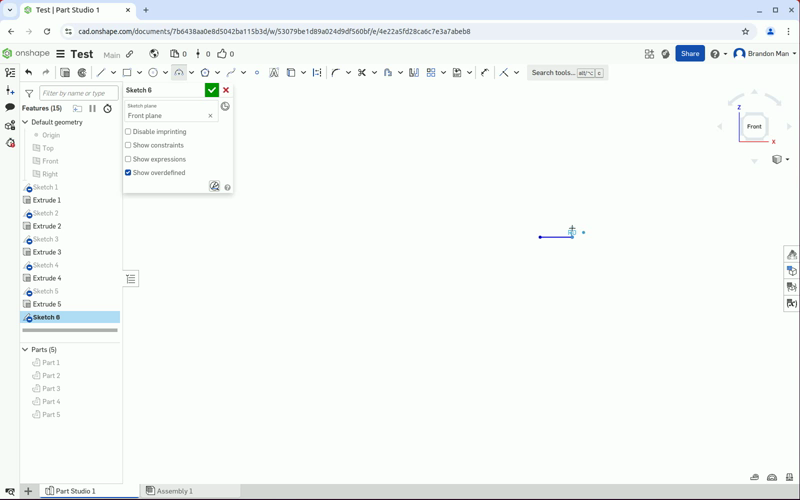
scroll(-6)
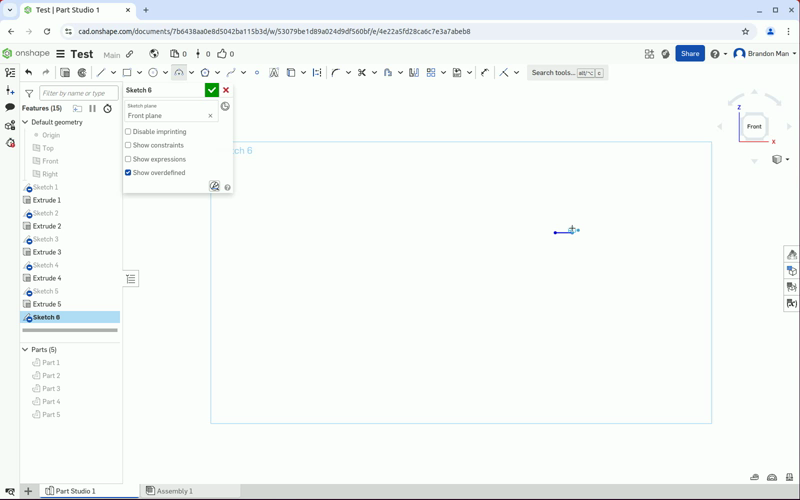
mouse_move(574, 230)
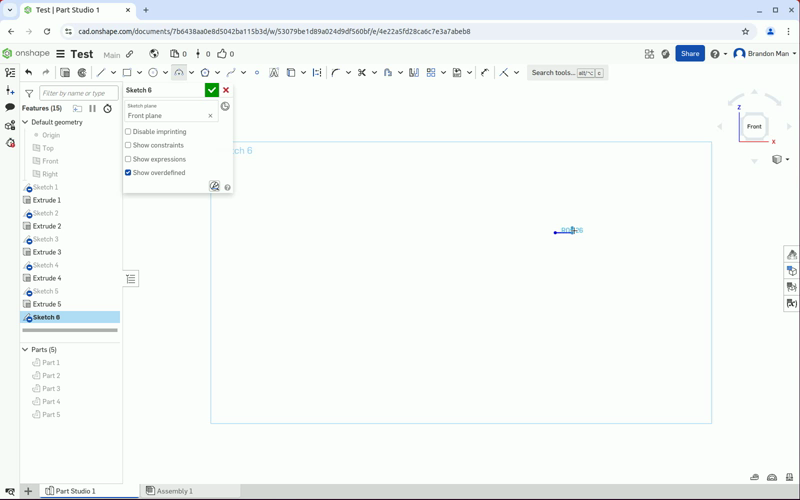
scroll(6)
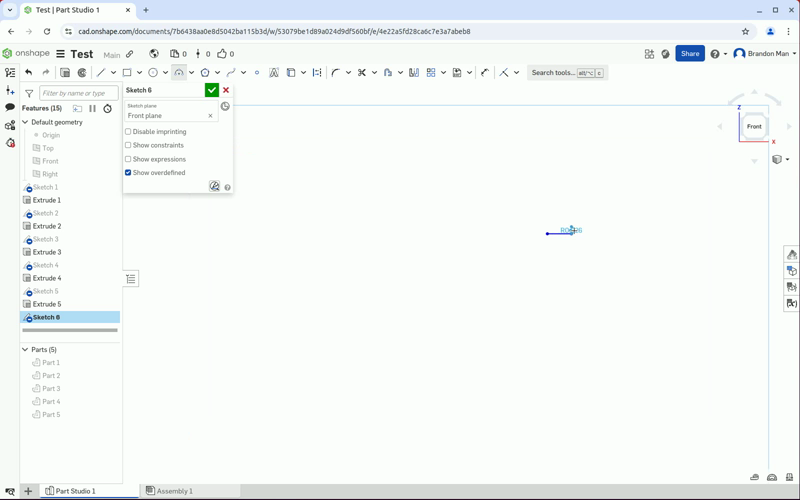
scroll(6)
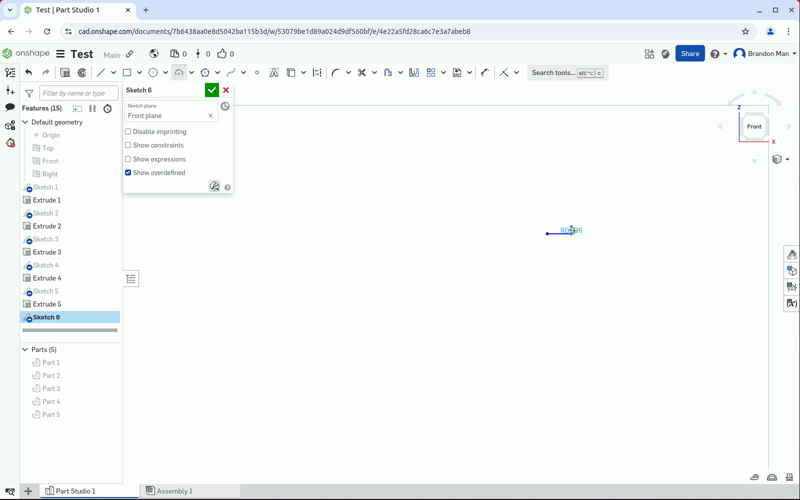
scroll(6)
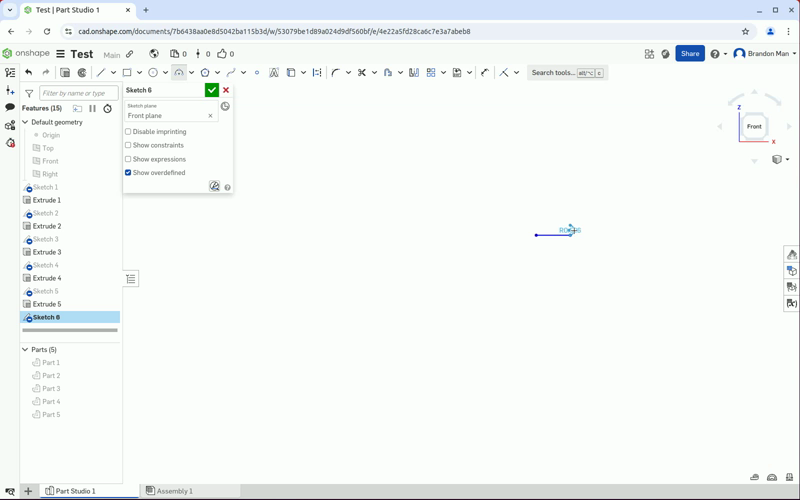
scroll(6)
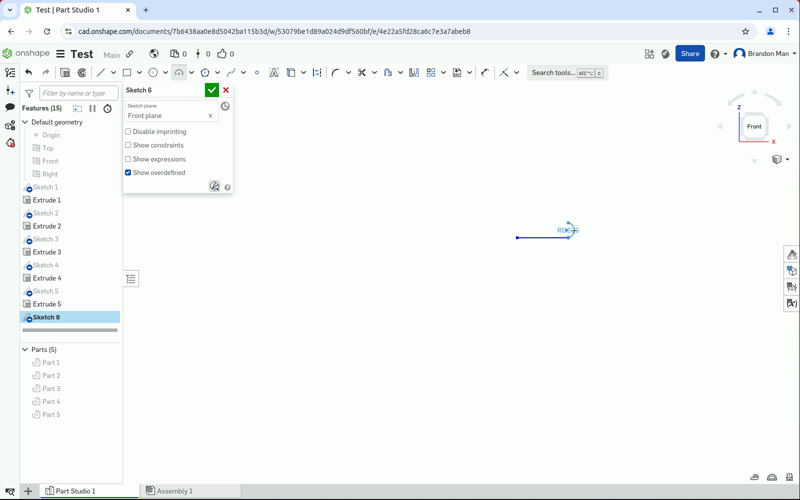
scroll(6)
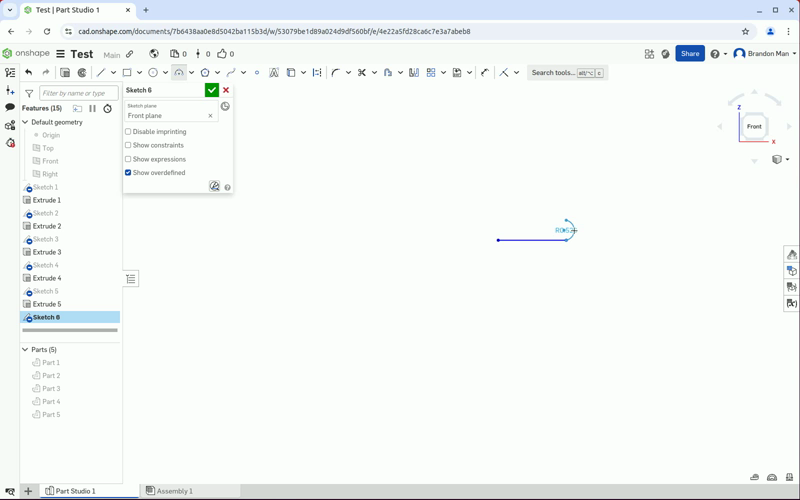
scroll(6)
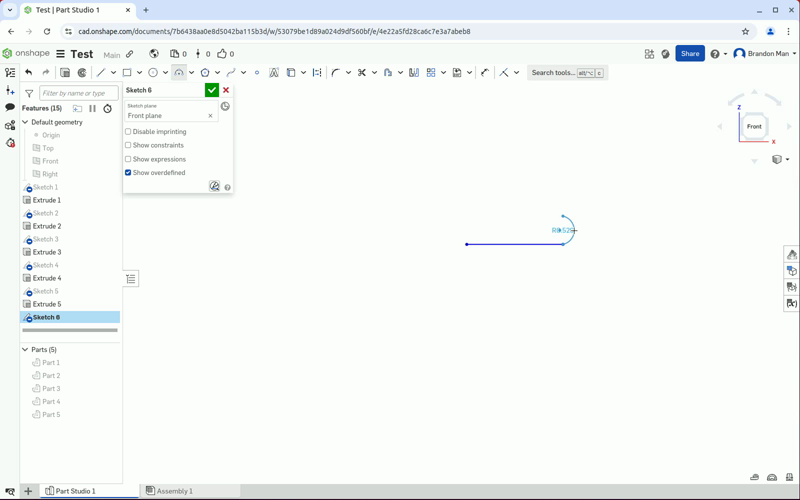
scroll(6)
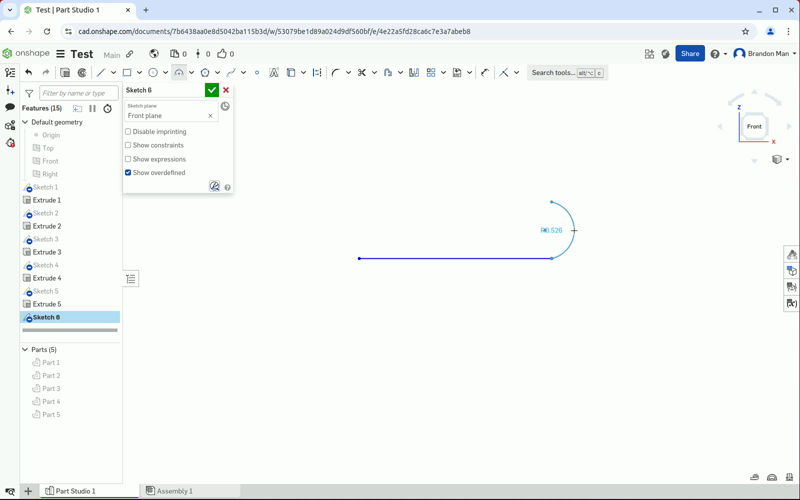
click(574, 230)
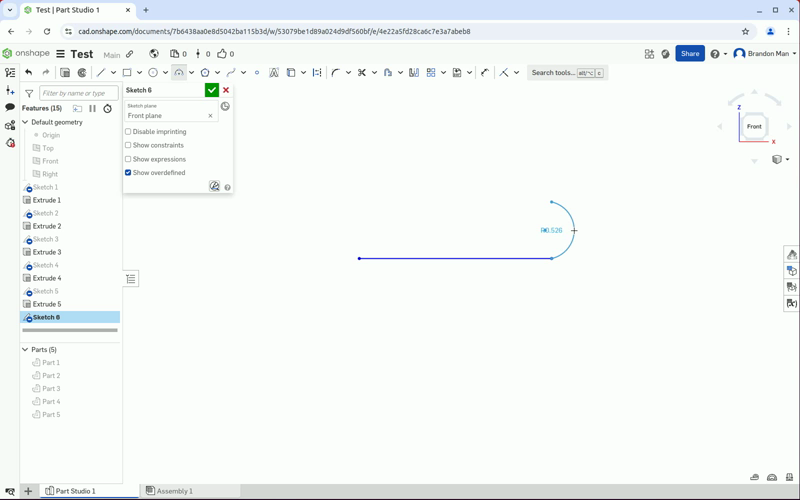
scroll(-6)
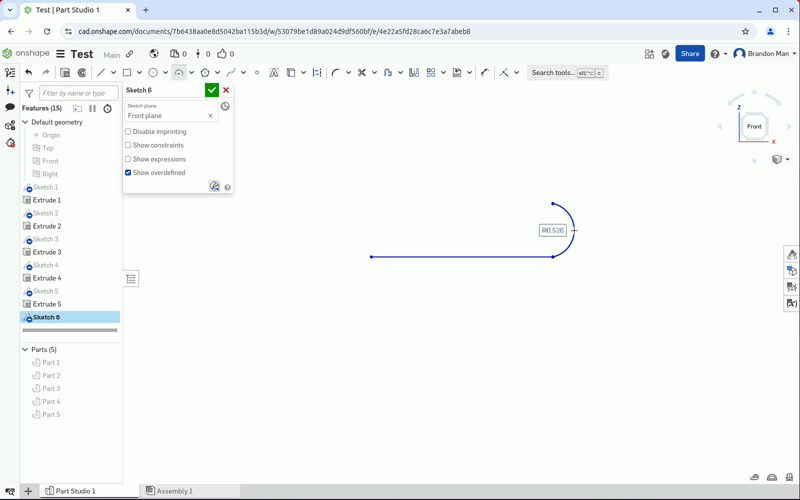
scroll(-6)
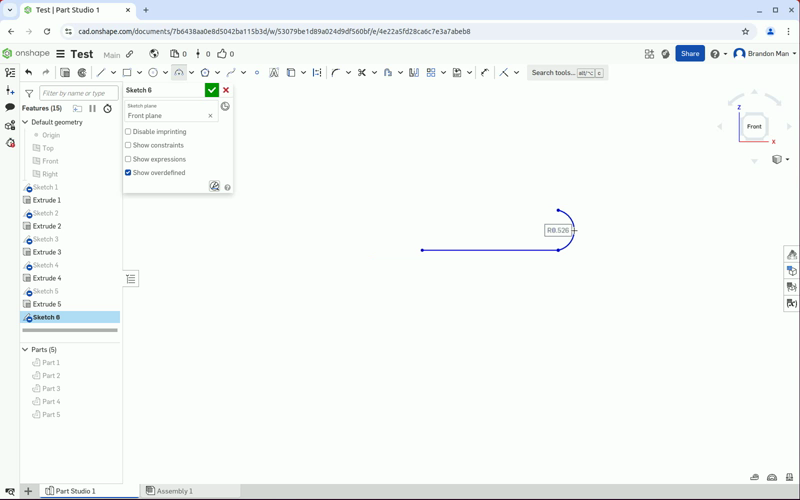
scroll(-6)
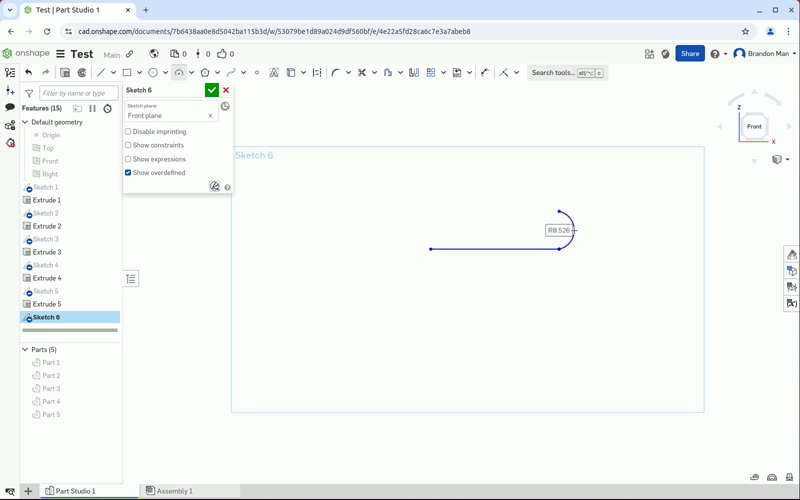
scroll(-6)
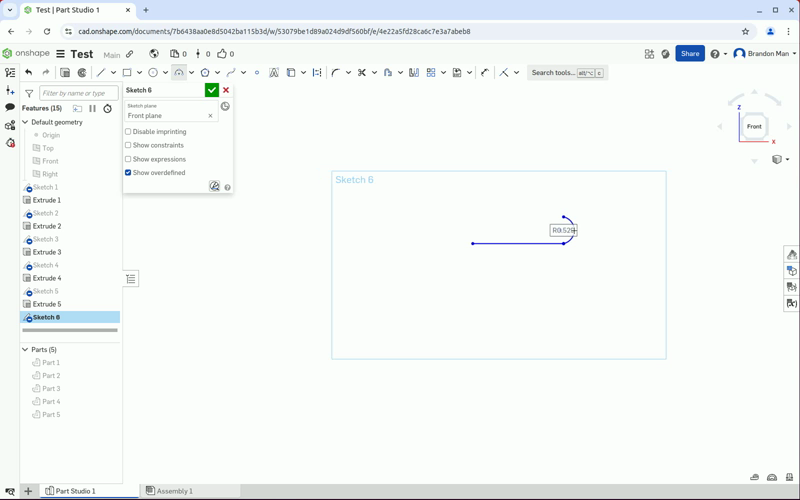
scroll(-6)
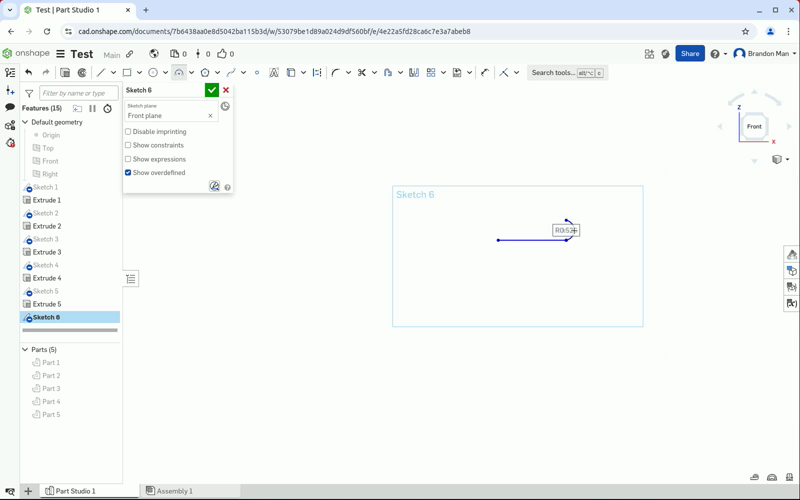
scroll(-6)
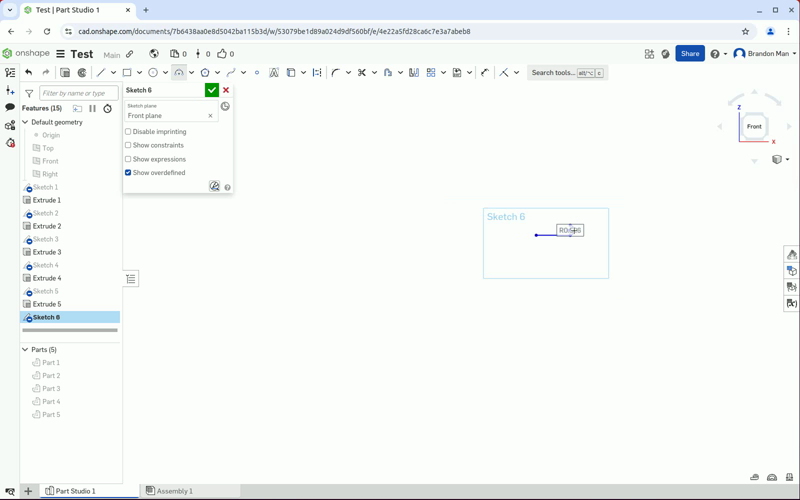
scroll(-6)
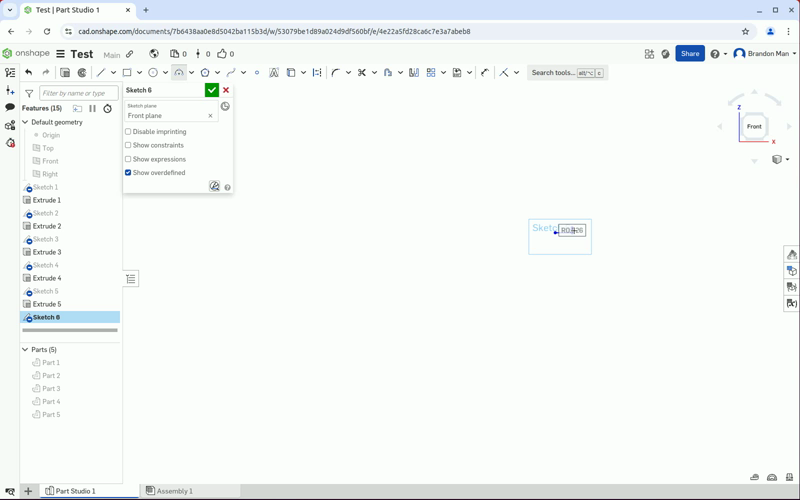
key_up(shift)
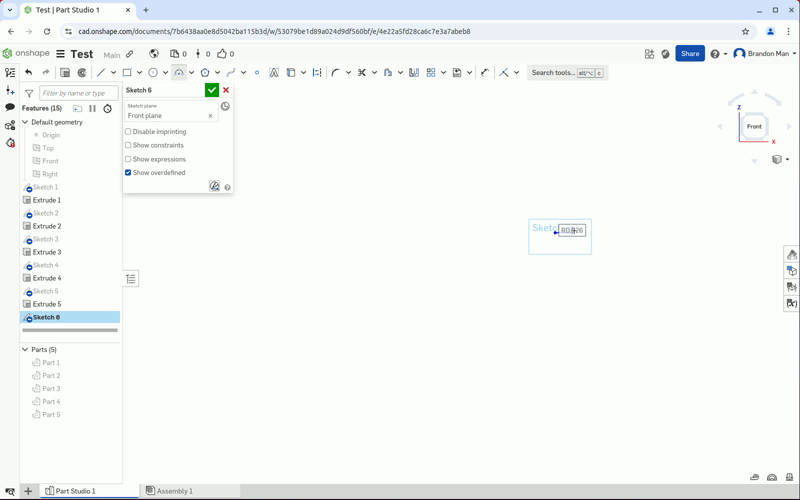
key(esc)
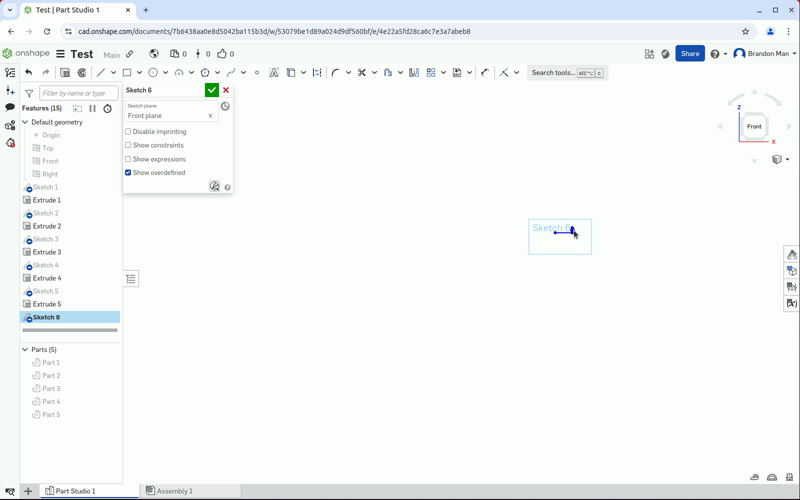
key(l)
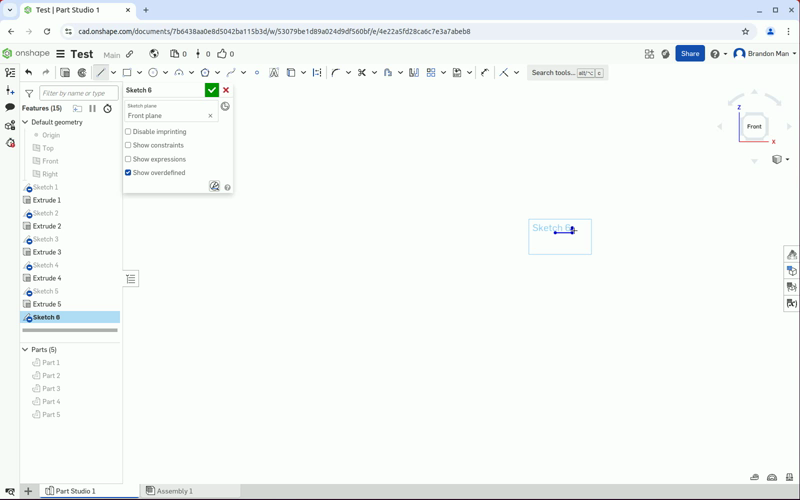
mouse_move(572, 227)
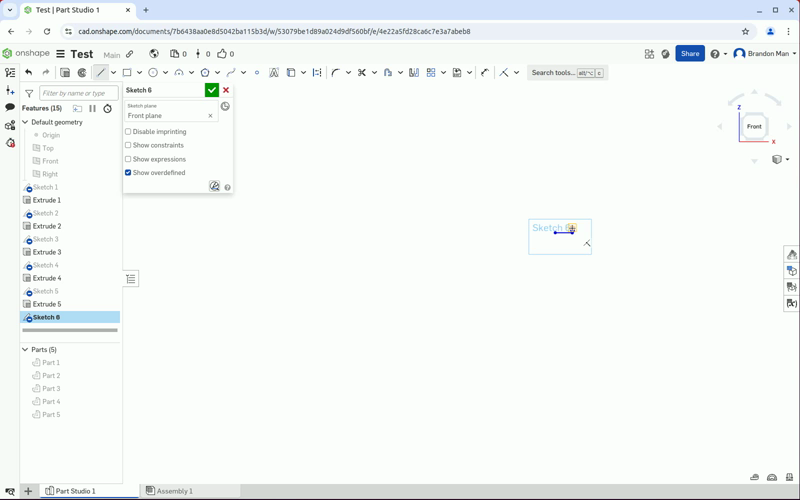
scroll(6)
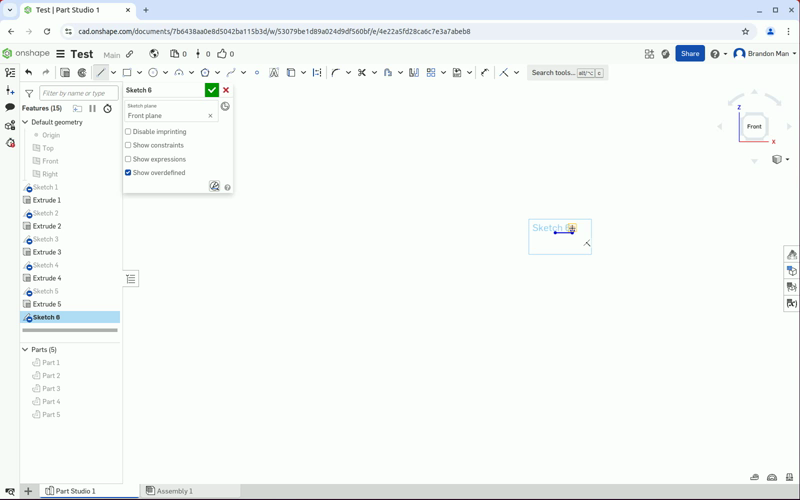
scroll(6)
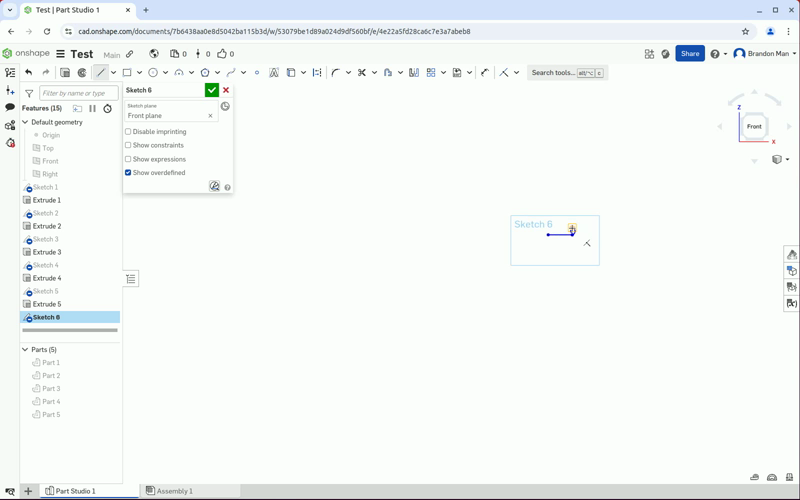
scroll(6)
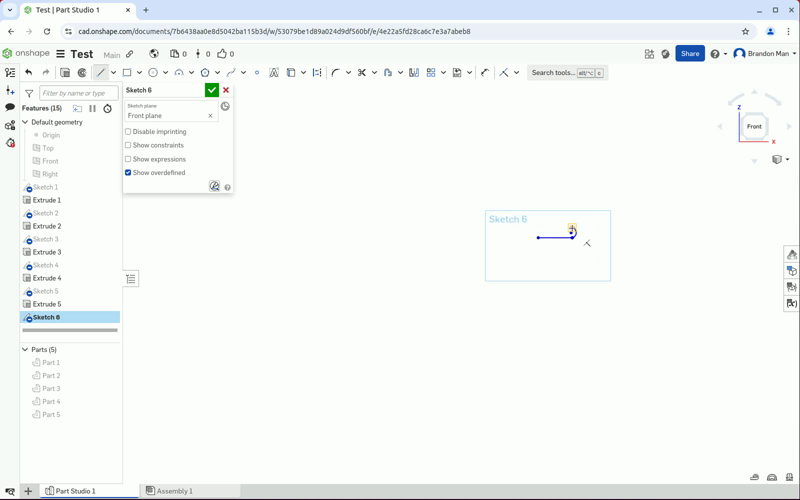
scroll(6)
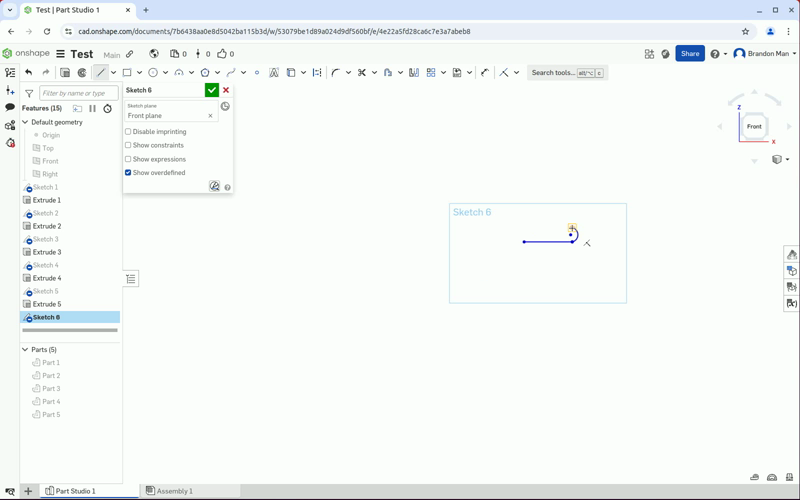
scroll(6)
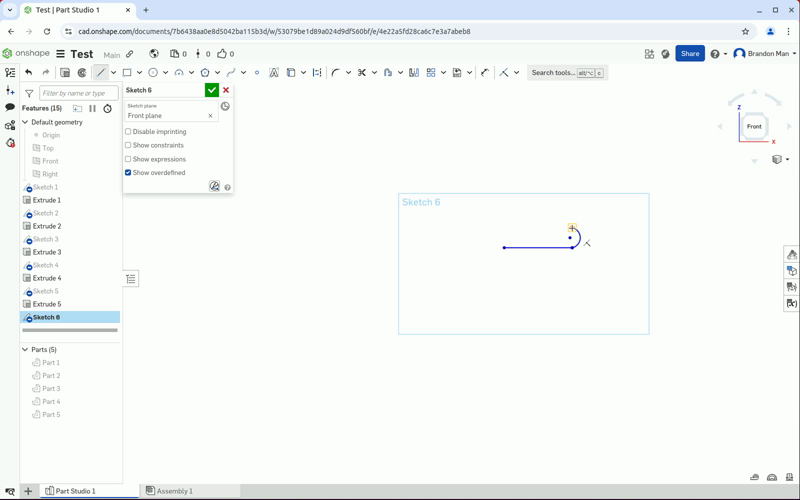
scroll(6)
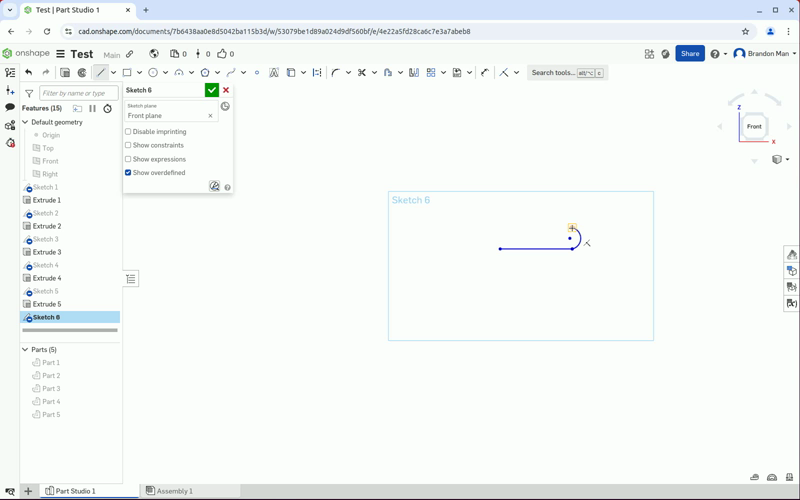
scroll(6)
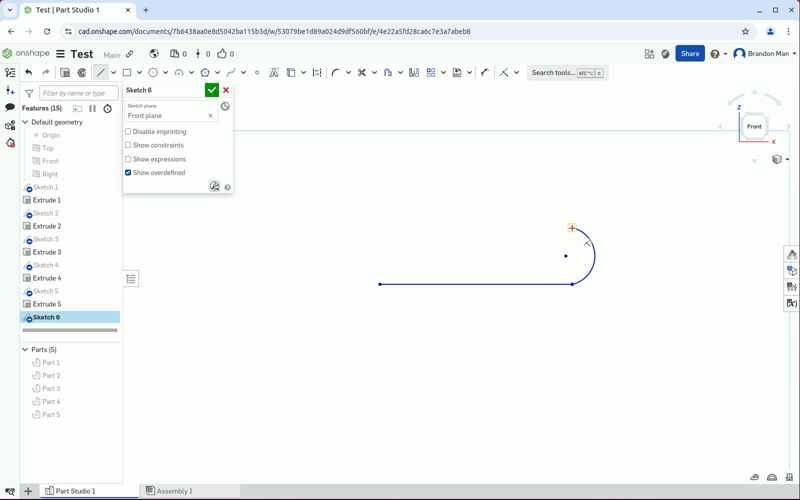
click(572, 227)
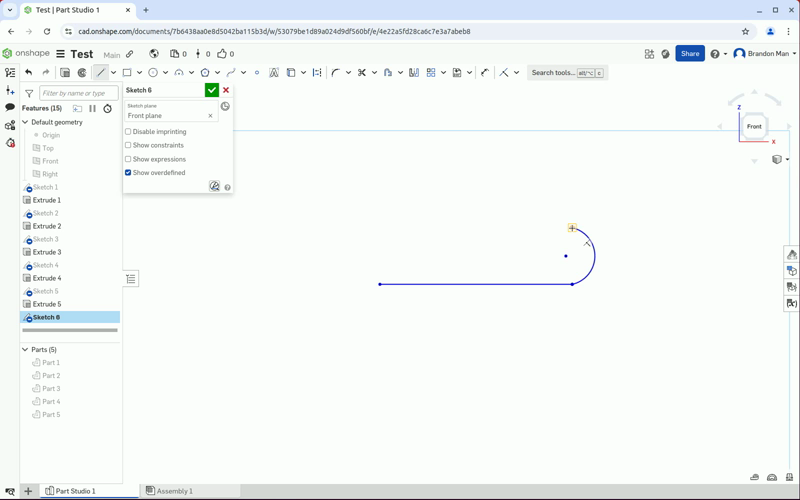
scroll(-6)
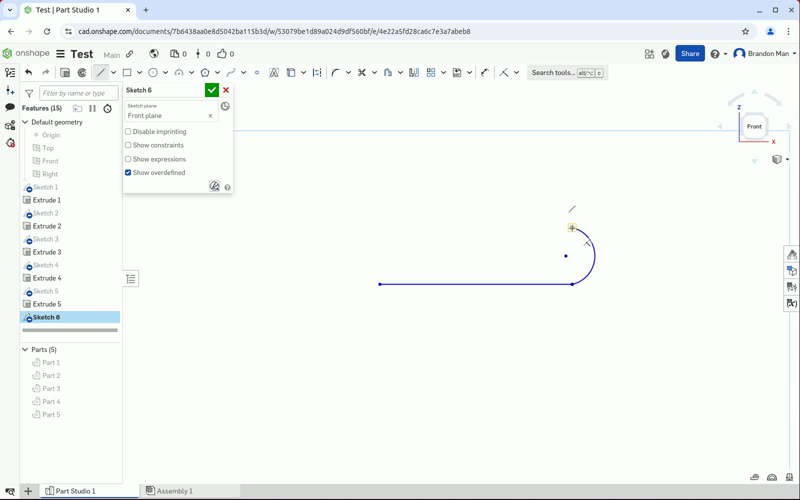
scroll(-6)
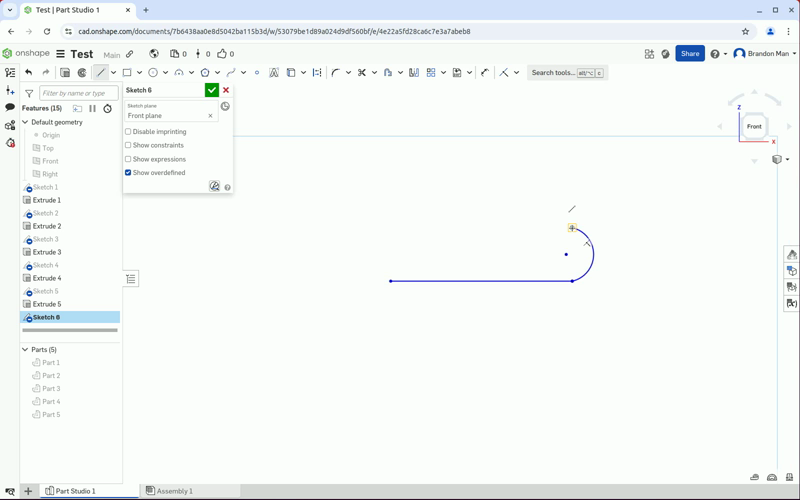
scroll(-6)
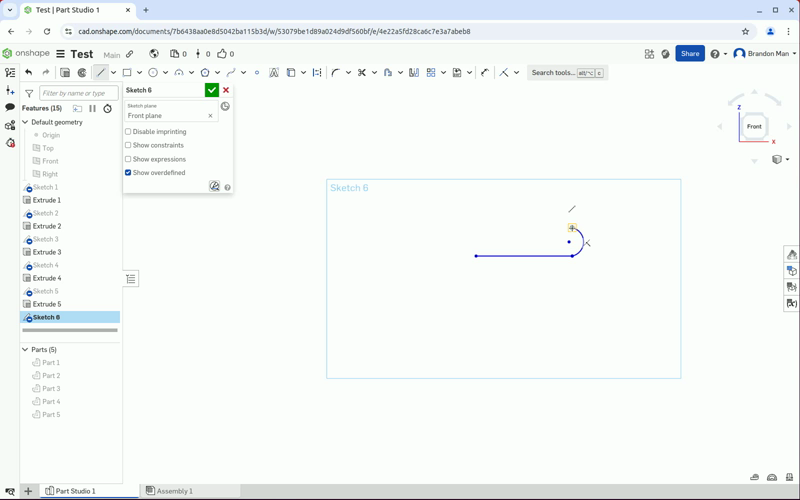
scroll(-6)
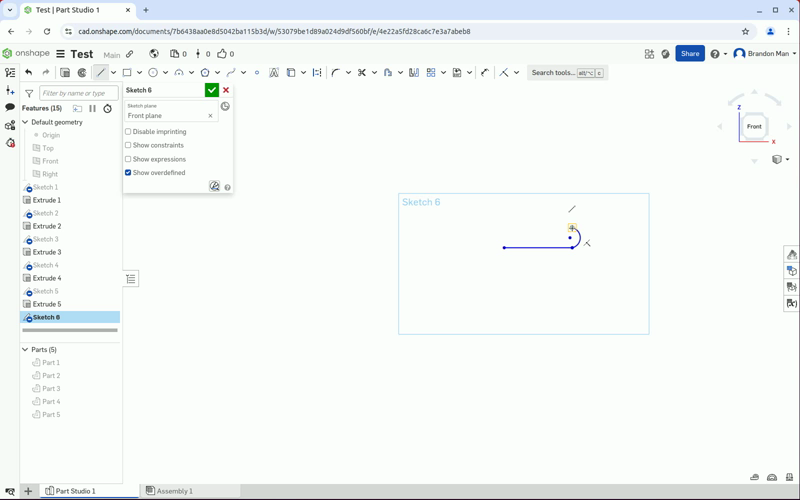
scroll(-6)
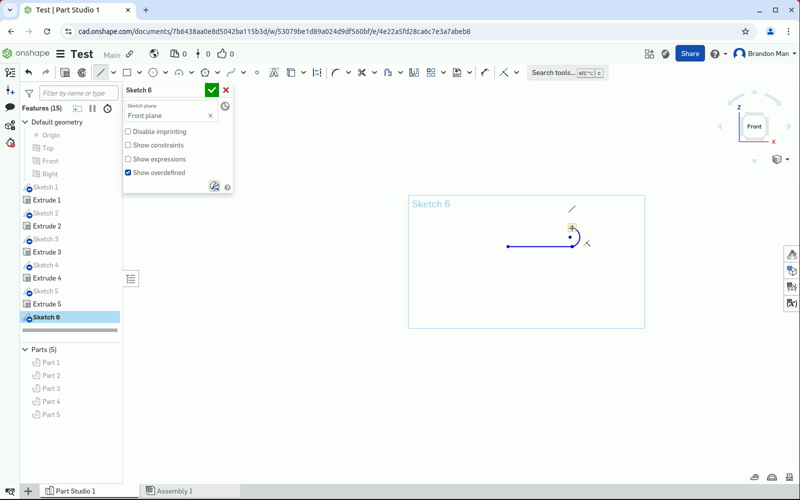
scroll(-6)
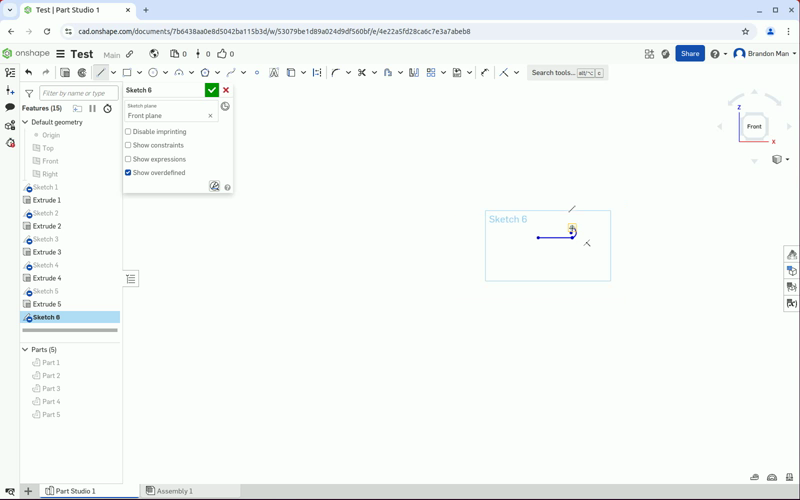
scroll(-6)
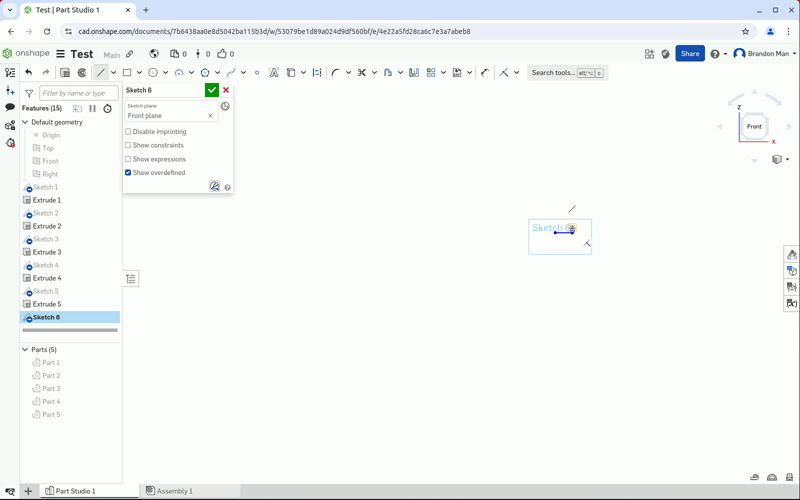
key_down(shift)
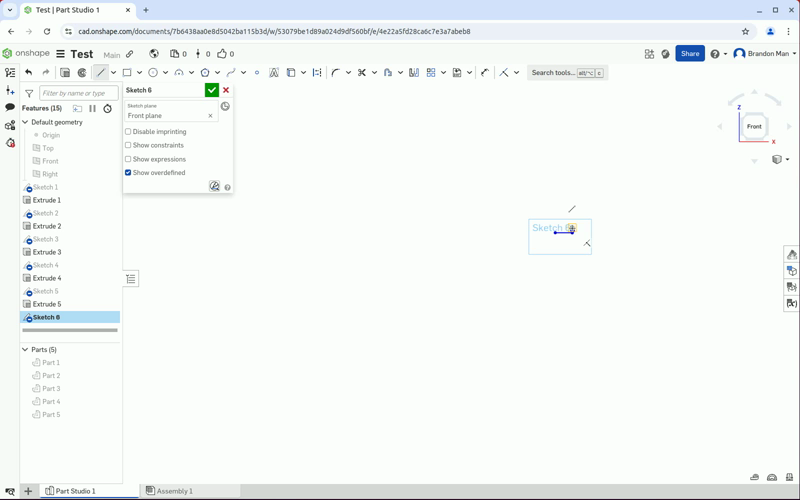
mouse_move(589, 227)
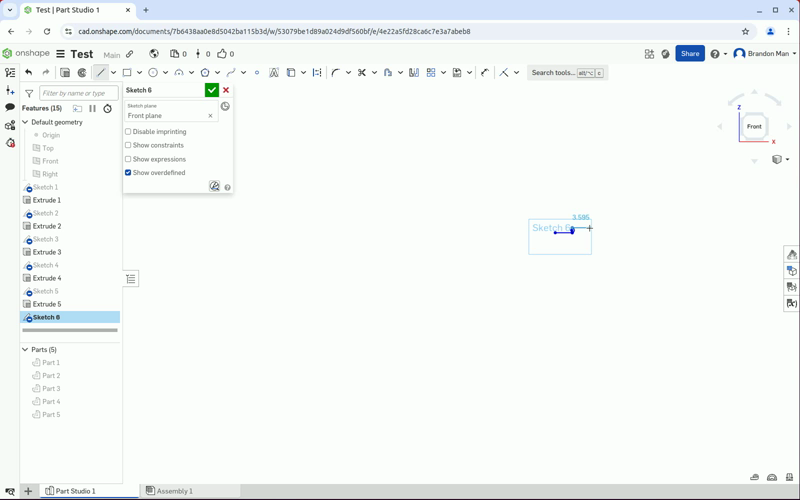
mouse_move(555, 227)
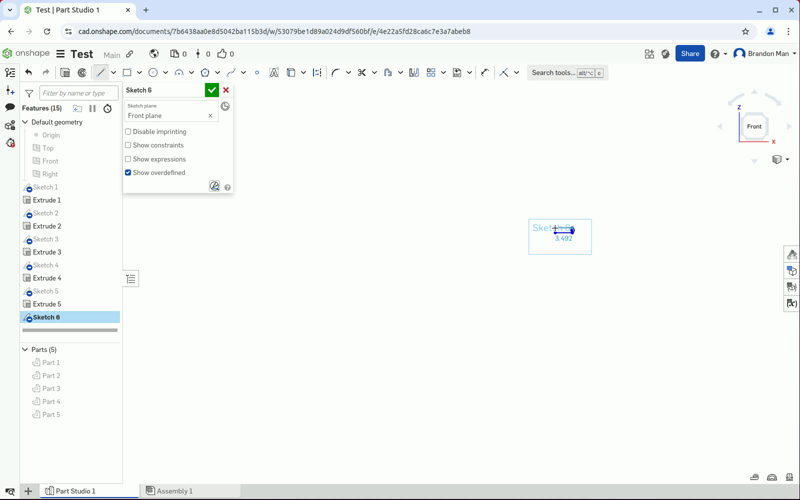
scroll(6)
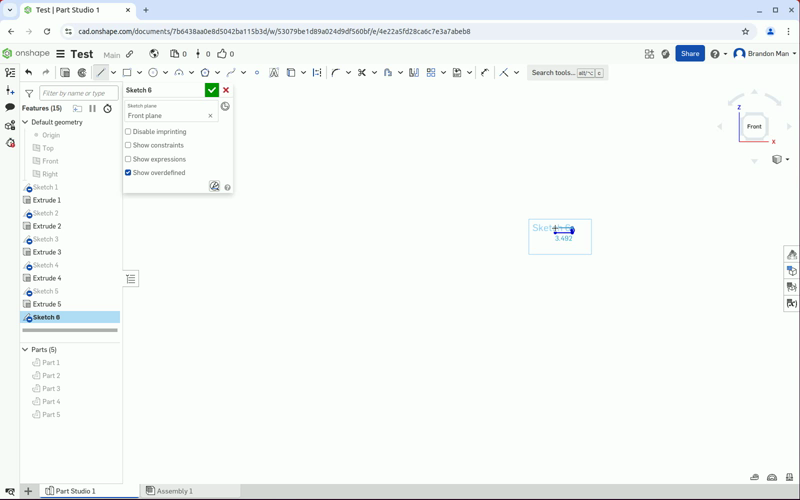
scroll(6)
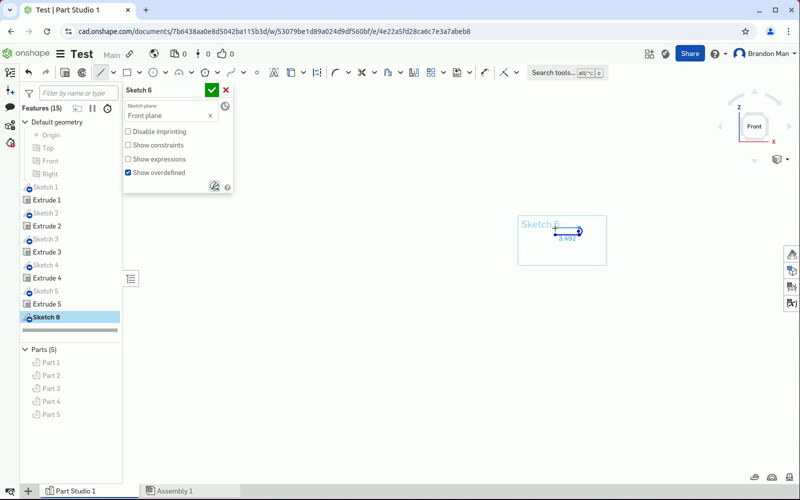
scroll(6)
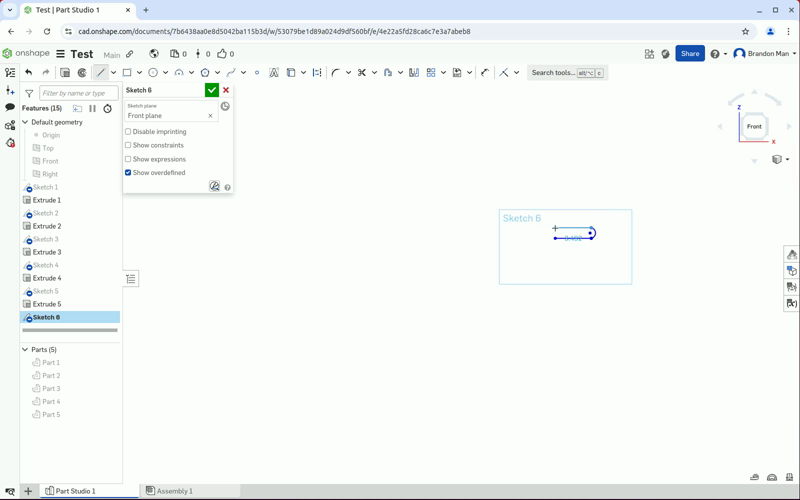
scroll(6)
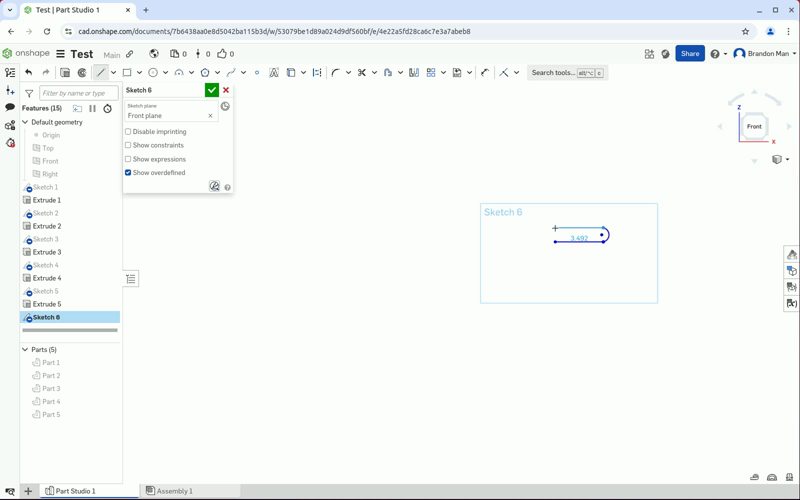
scroll(6)
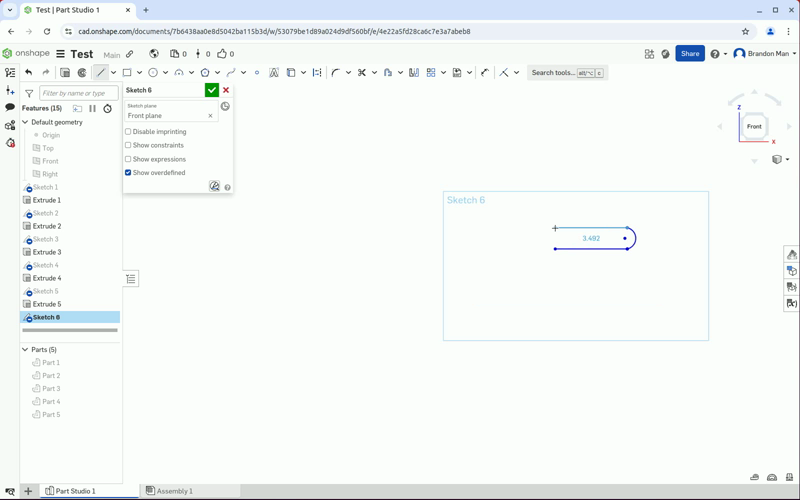
scroll(6)
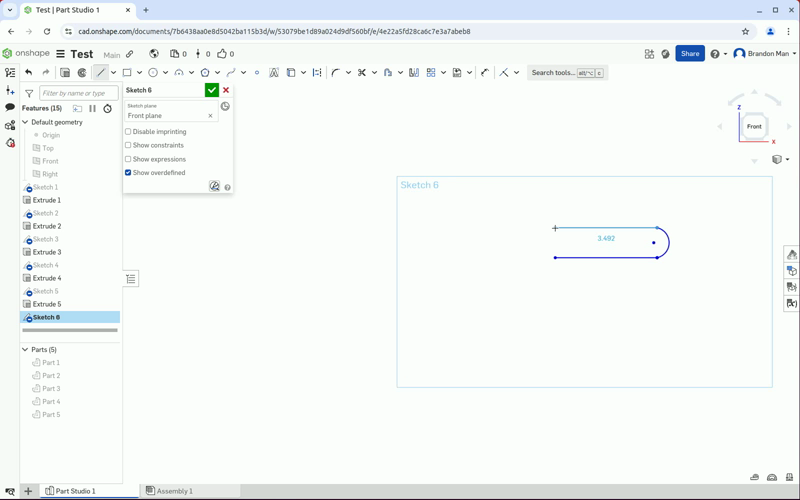
scroll(6)
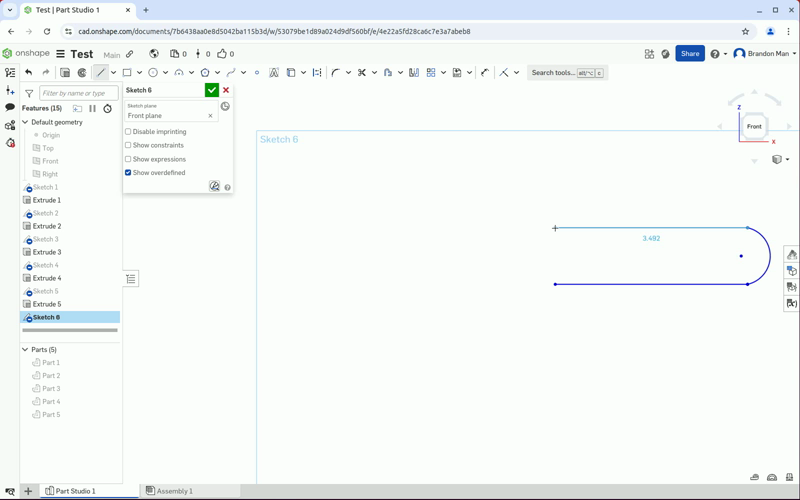
click(555, 227)
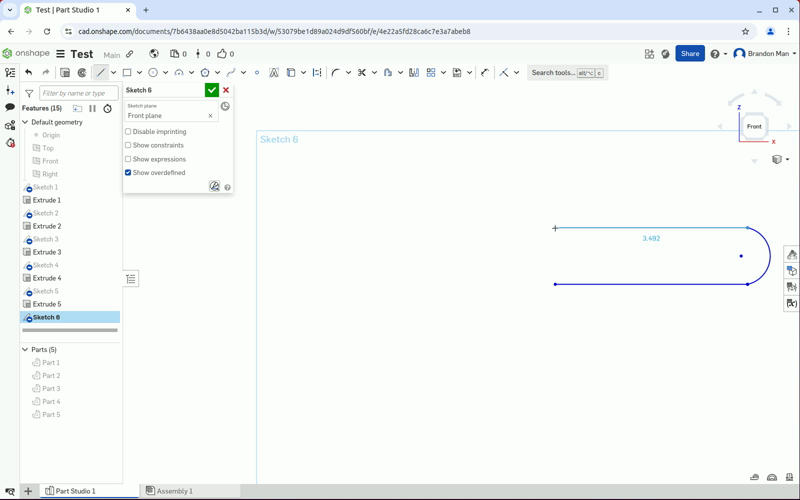
scroll(-6)
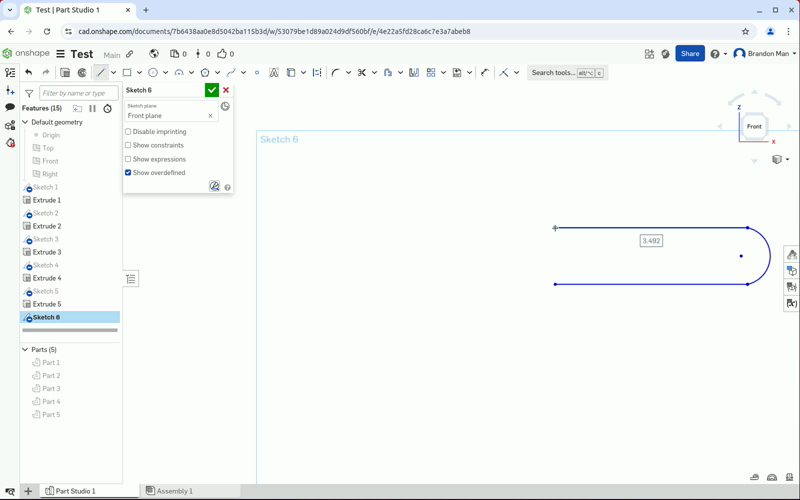
scroll(-6)
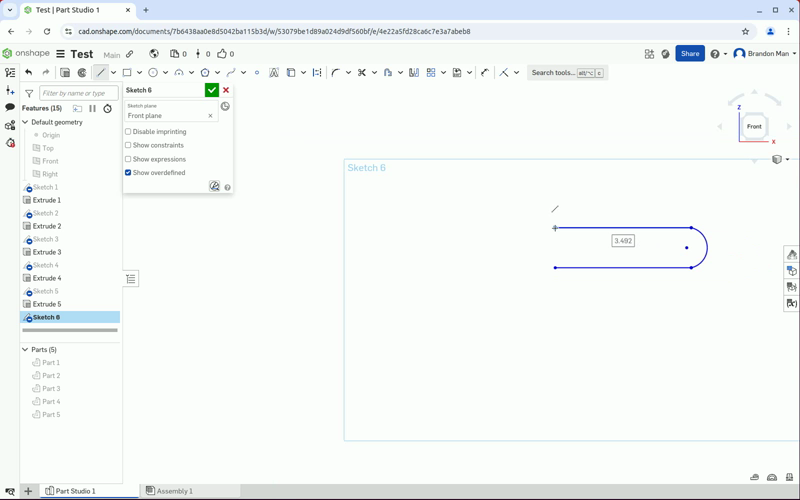
scroll(-6)
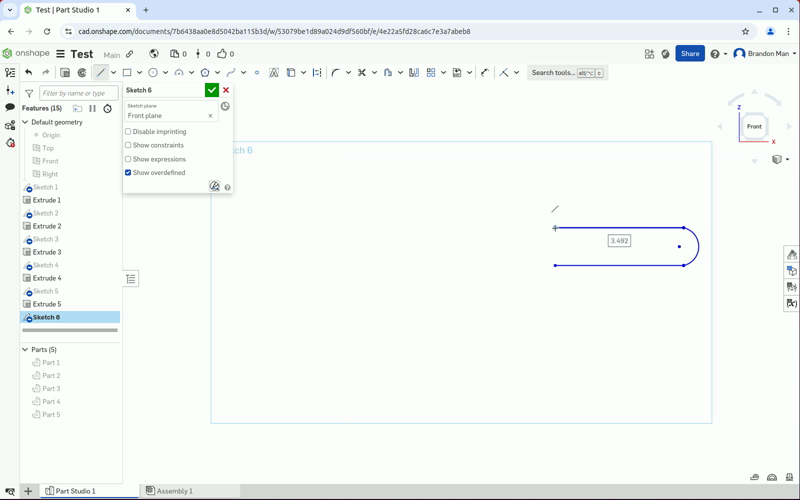
scroll(-6)
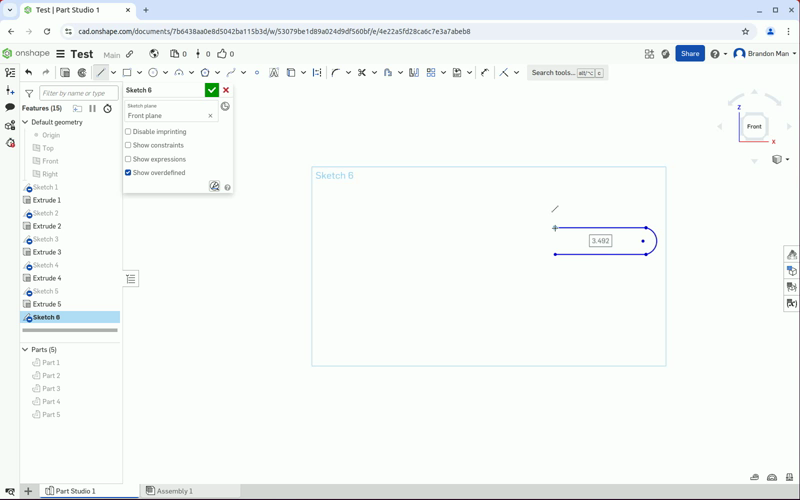
scroll(-6)
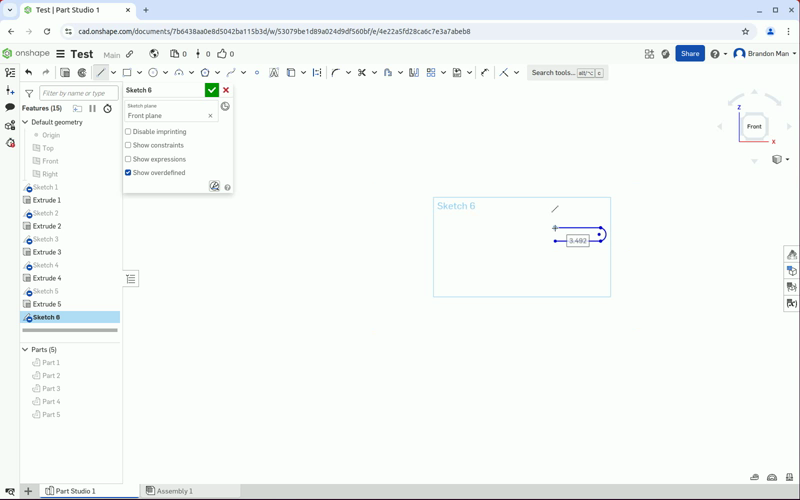
scroll(-6)
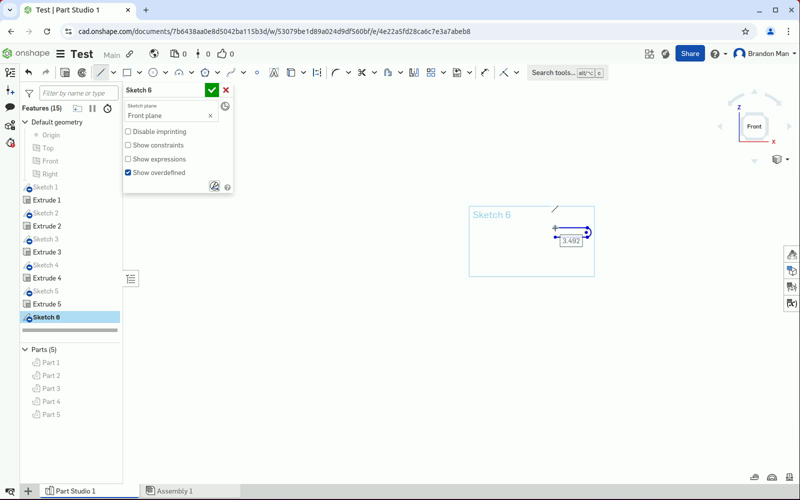
scroll(-6)
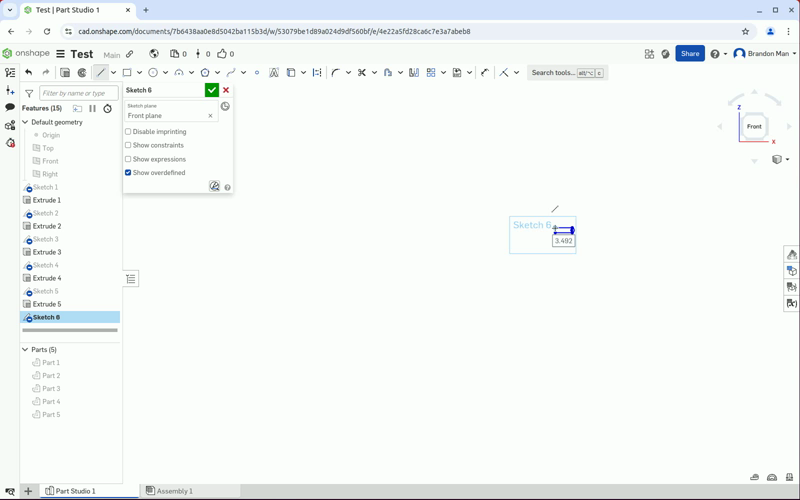
key_up(shift)
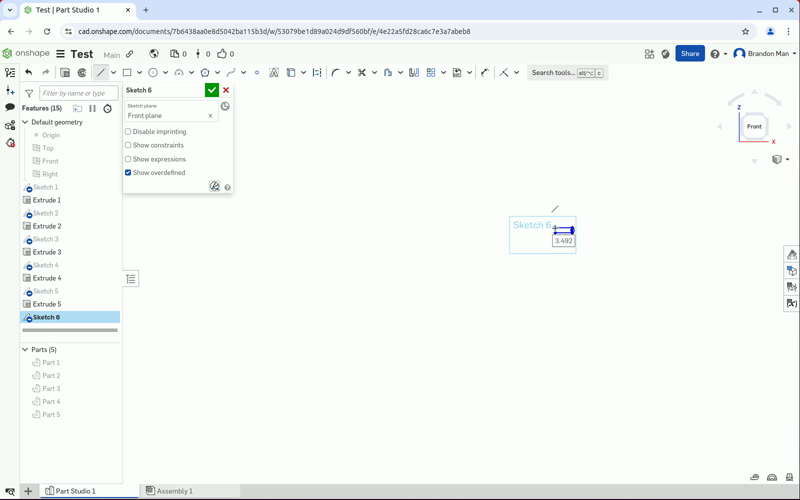
key(esc)
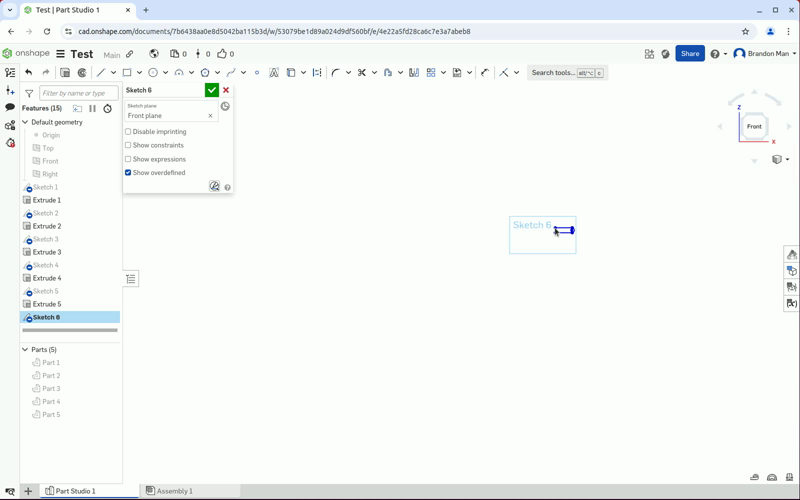
key(a)
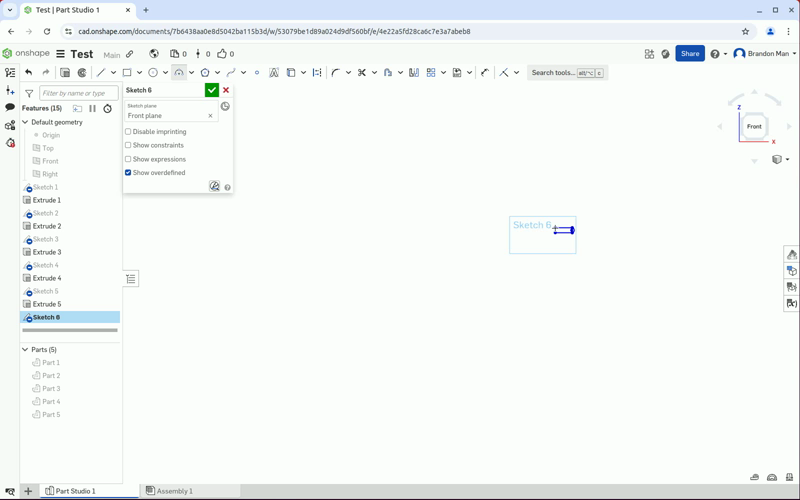
mouse_move(555, 227)
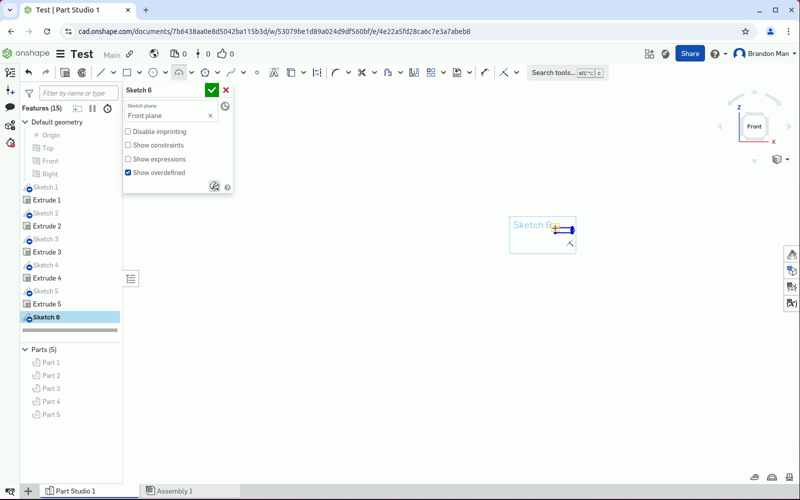
scroll(6)
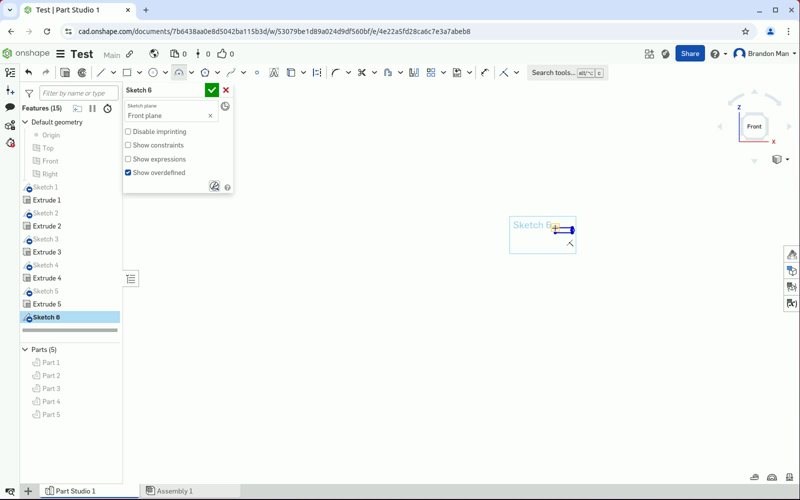
scroll(6)
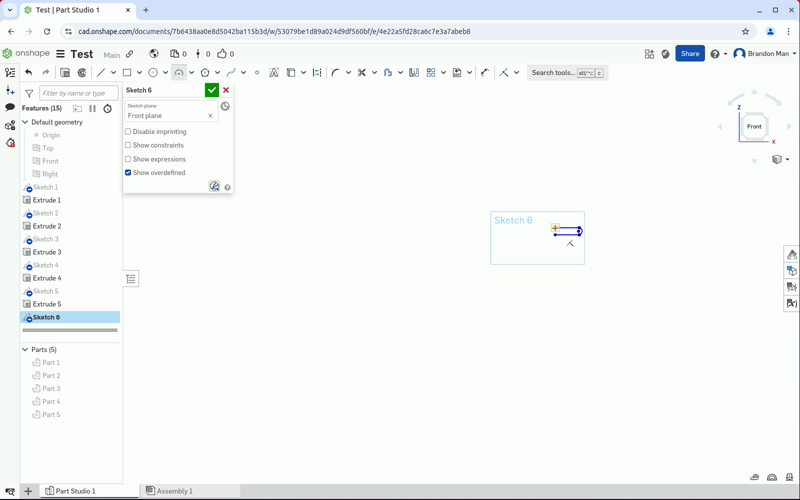
scroll(6)
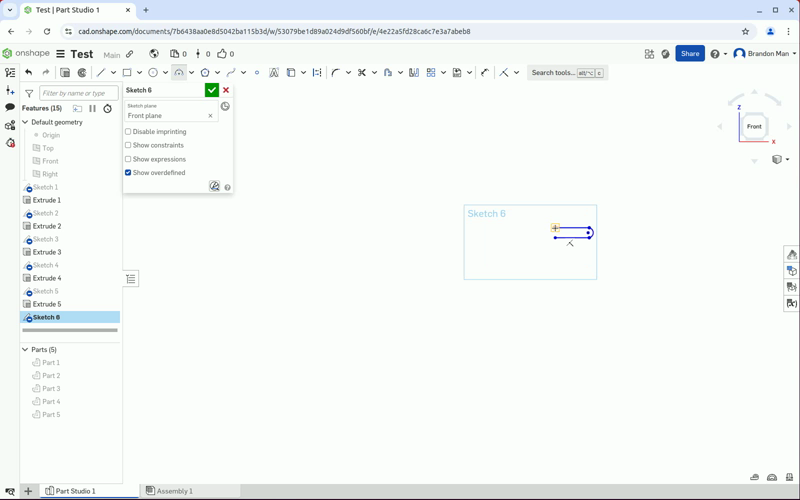
scroll(6)
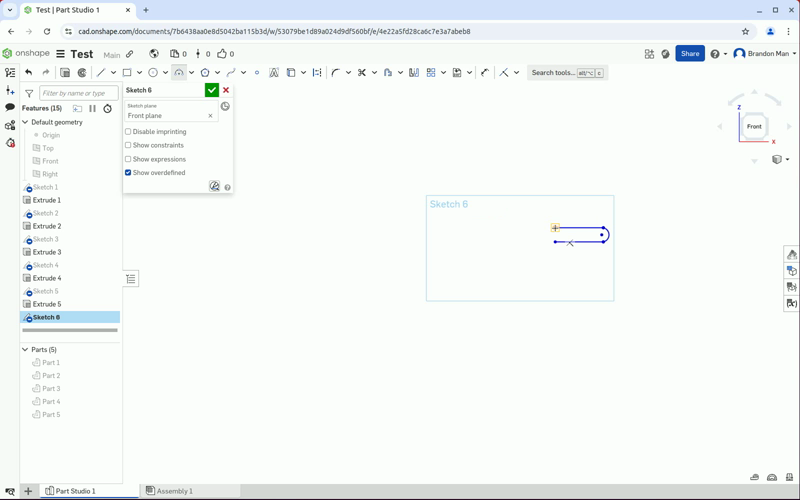
scroll(6)
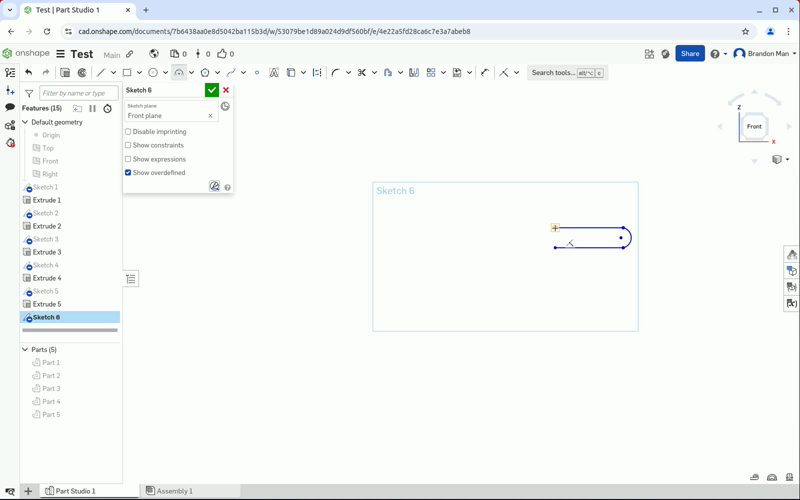
scroll(6)
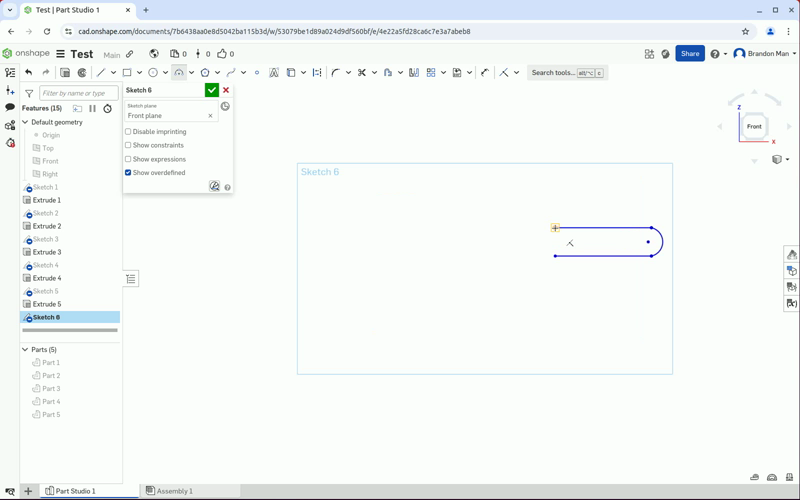
scroll(6)
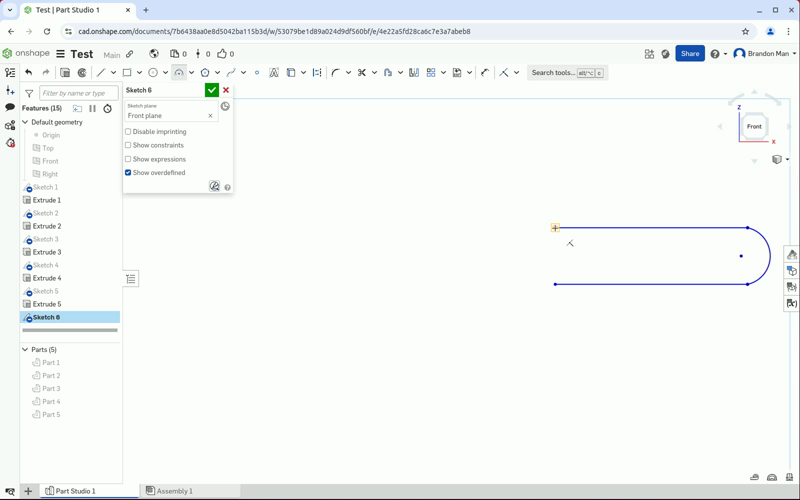
click(555, 227)
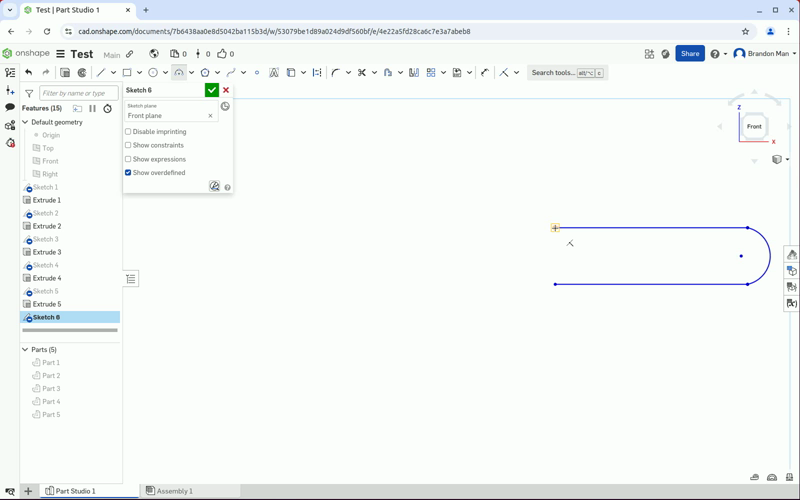
scroll(-6)
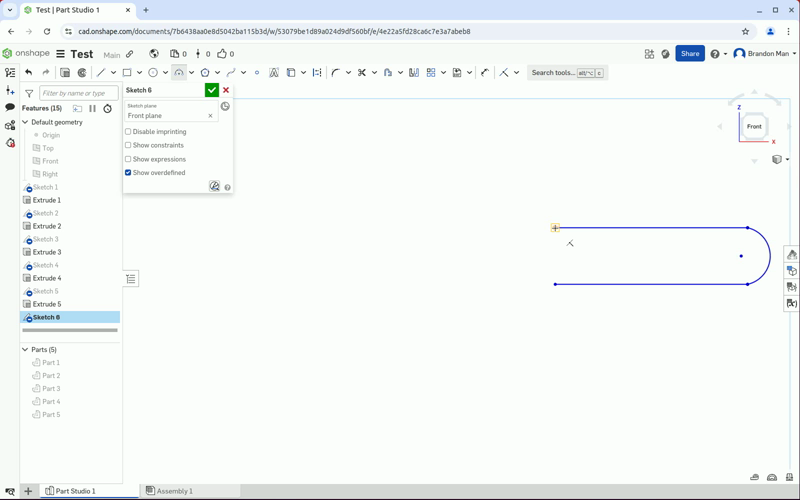
scroll(-6)
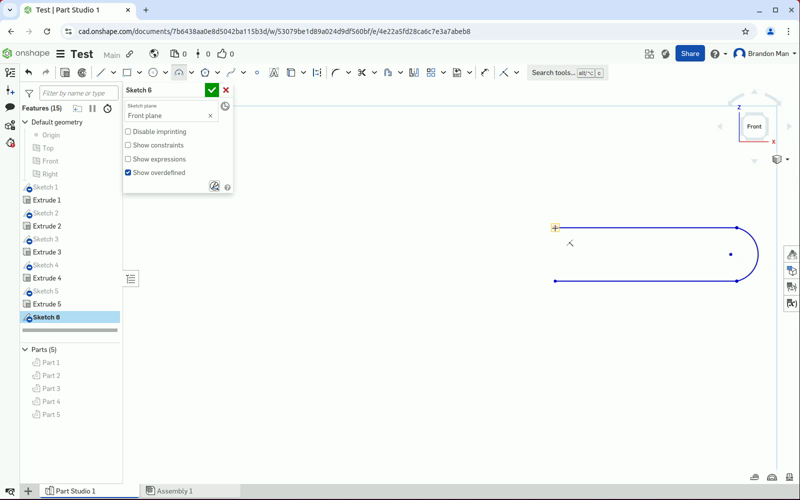
scroll(-6)
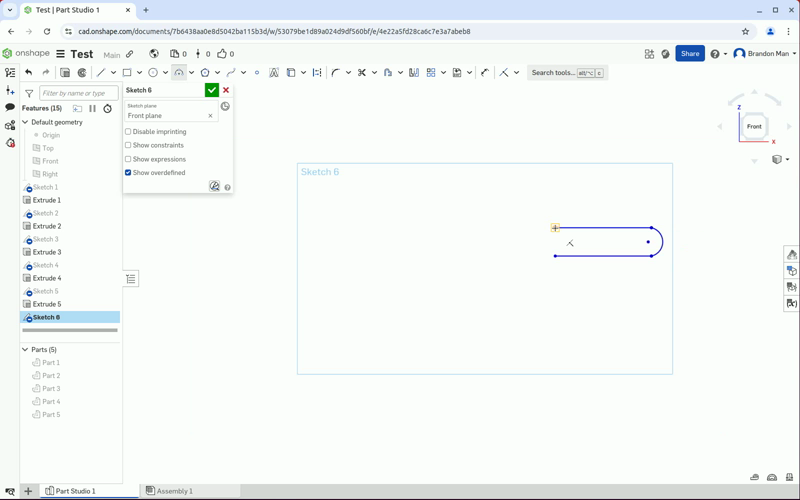
scroll(-6)
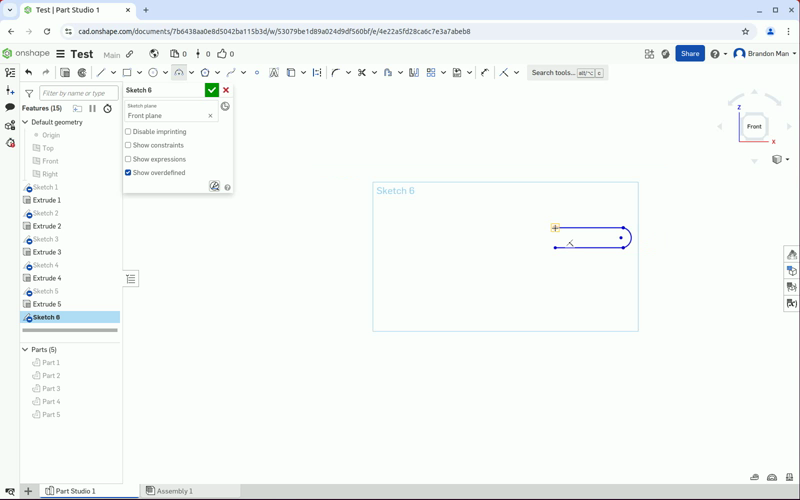
scroll(-6)
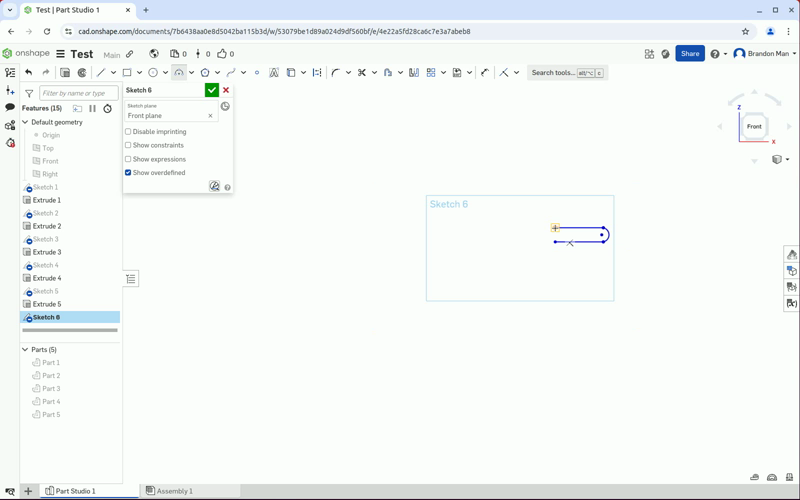
scroll(-6)
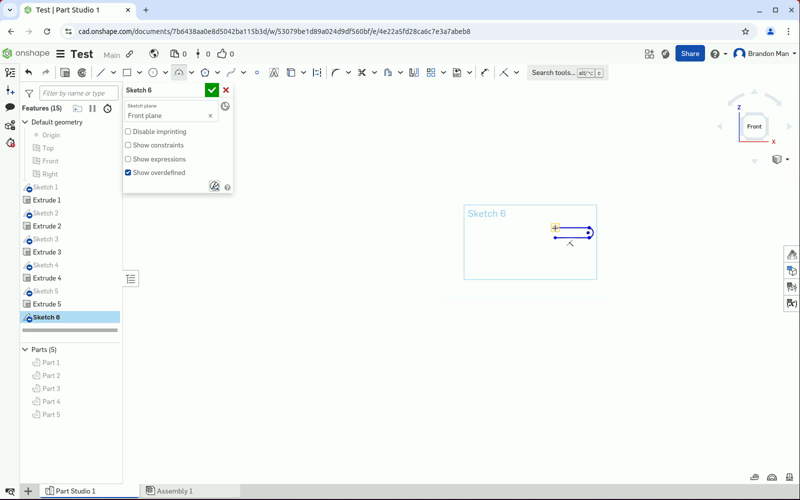
scroll(-6)
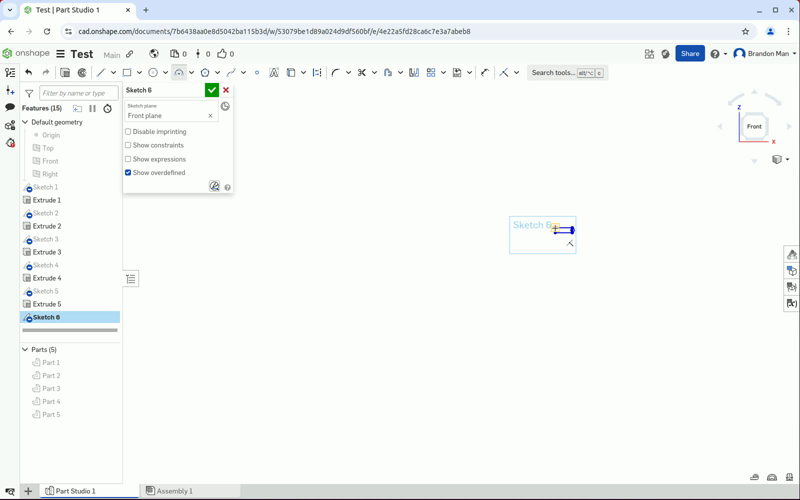
mouse_move(555, 232)
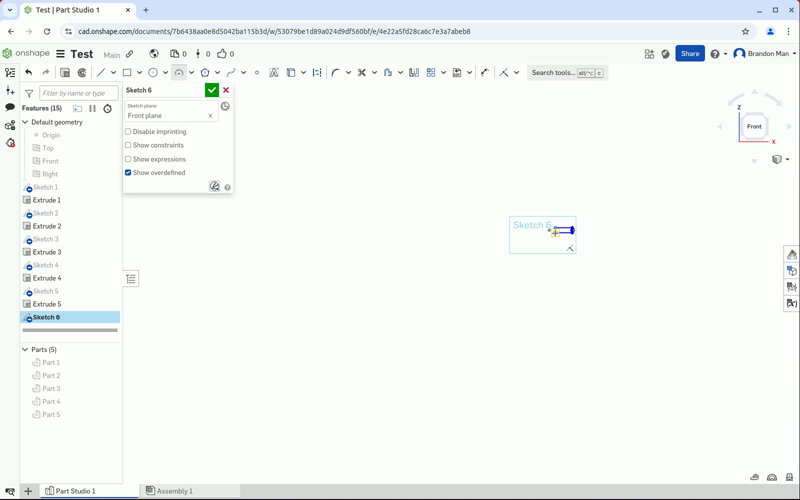
scroll(6)
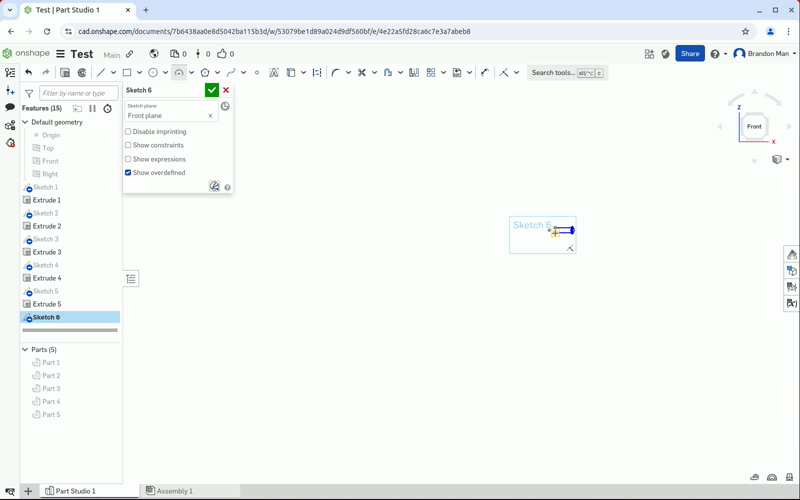
scroll(6)
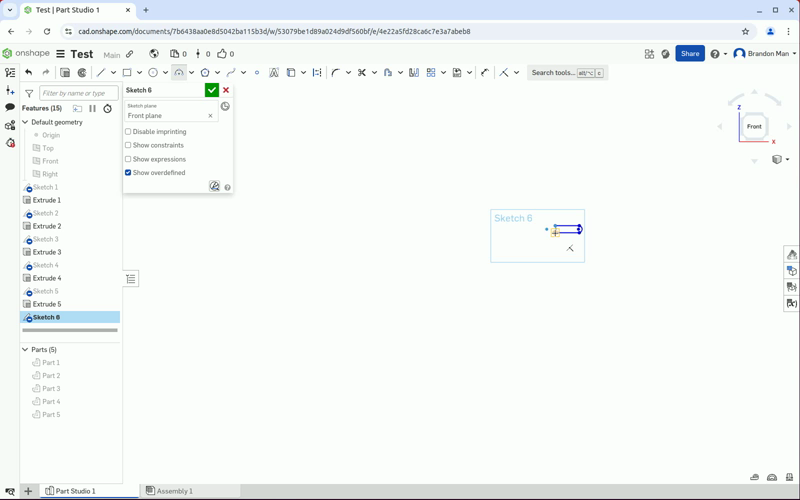
scroll(6)
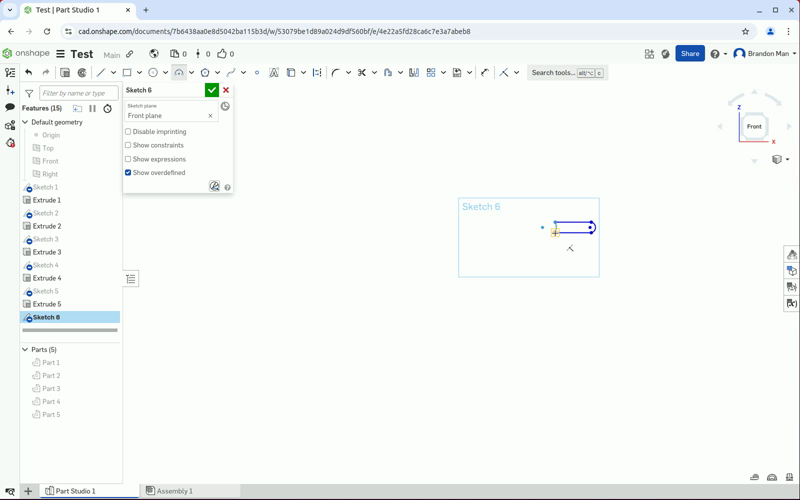
scroll(6)
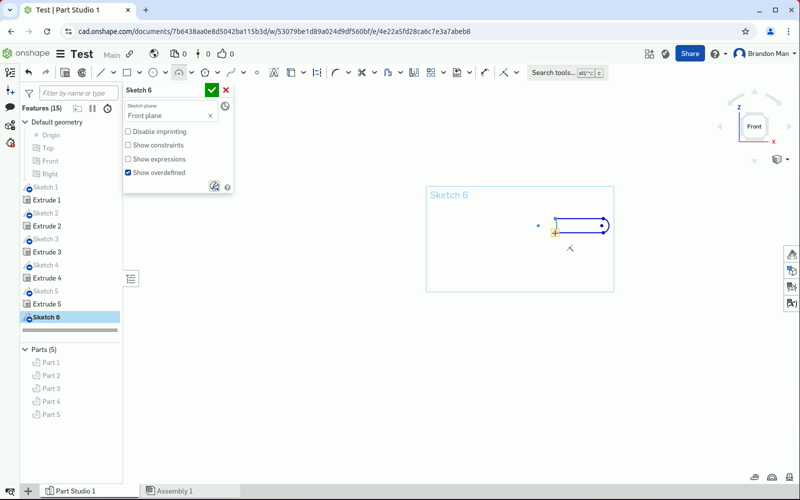
scroll(6)
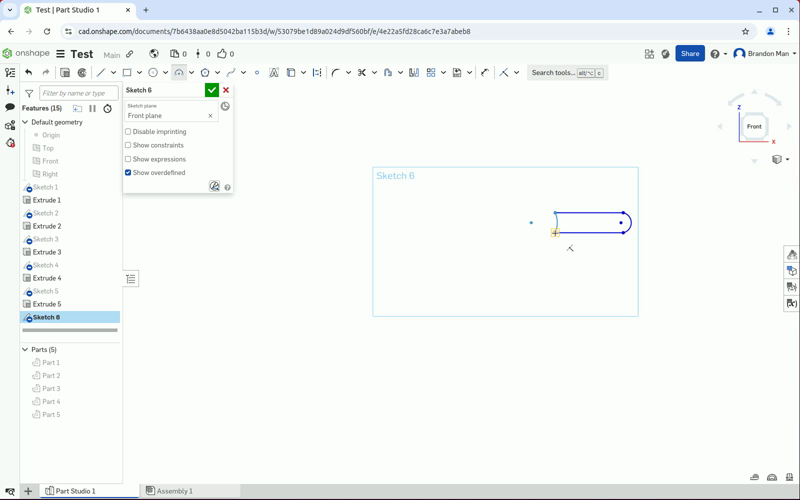
scroll(6)
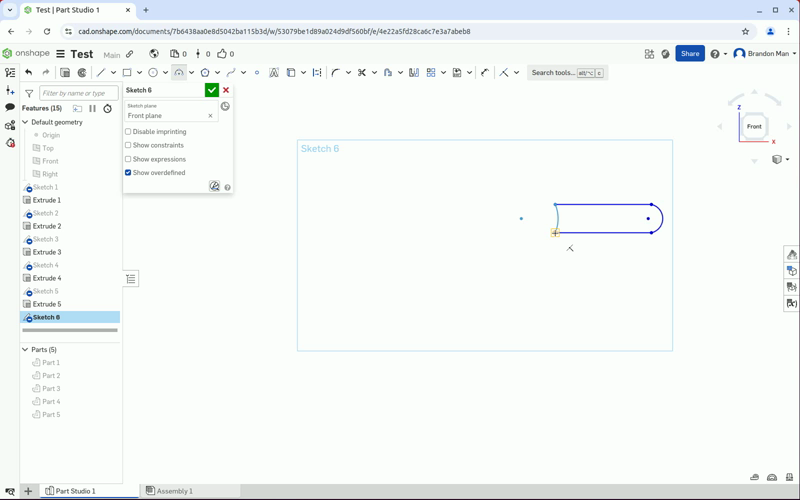
scroll(6)
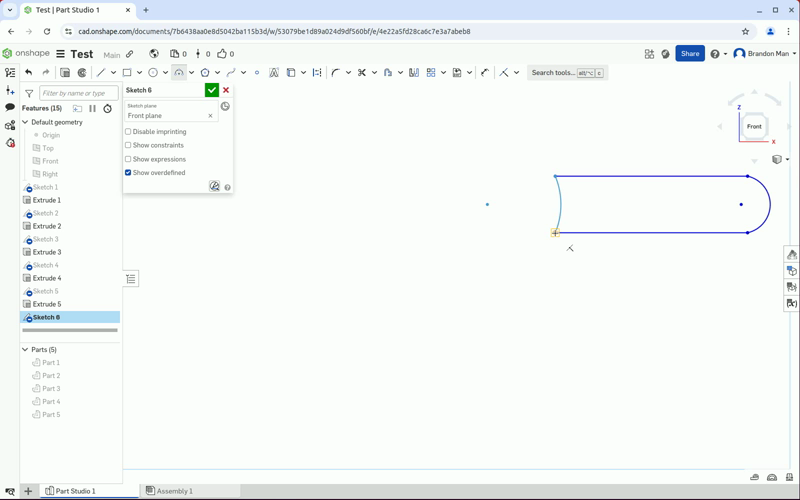
click(555, 232)
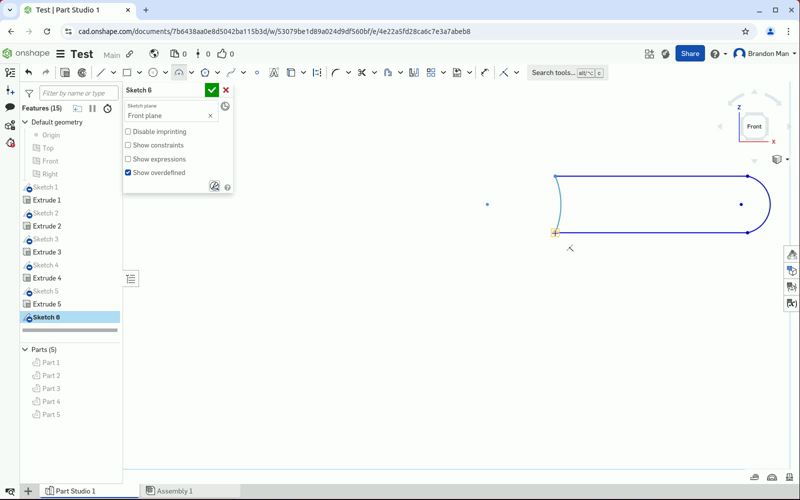
scroll(-6)
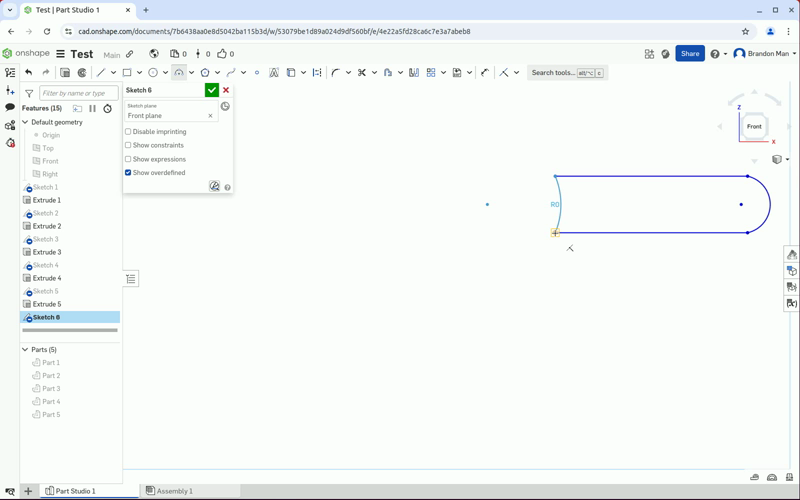
scroll(-6)
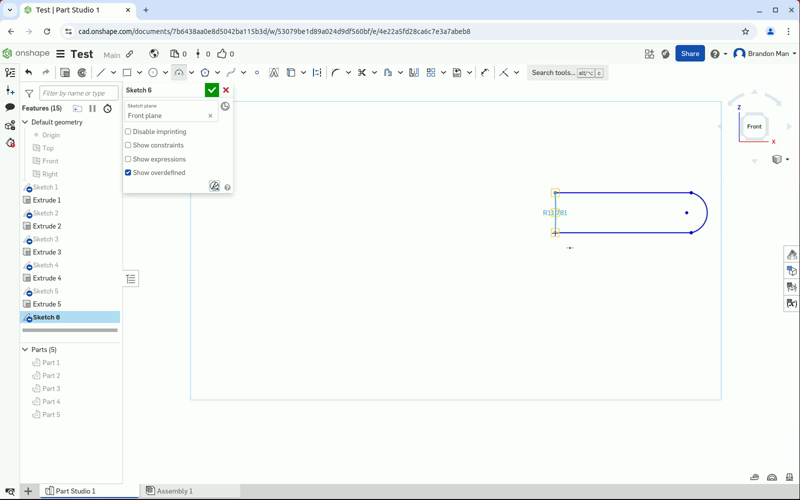
scroll(-6)
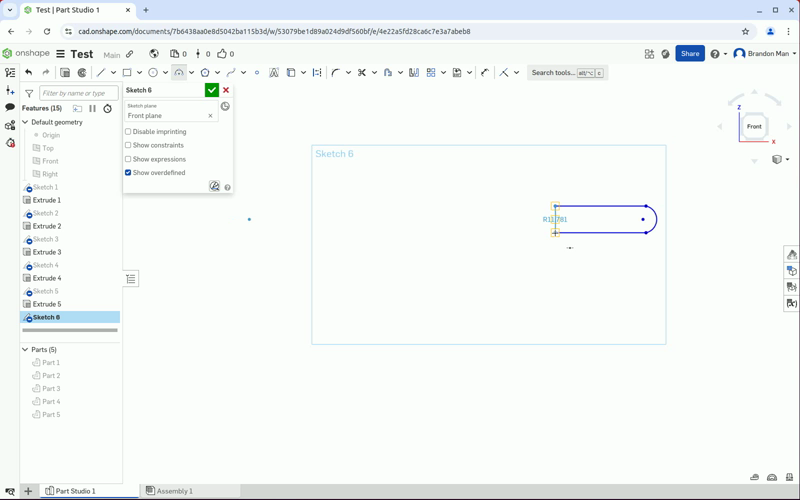
scroll(-6)
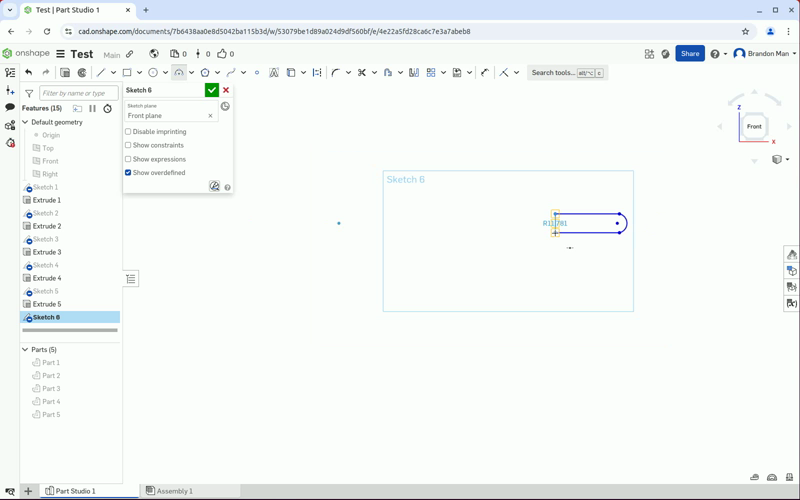
scroll(-6)
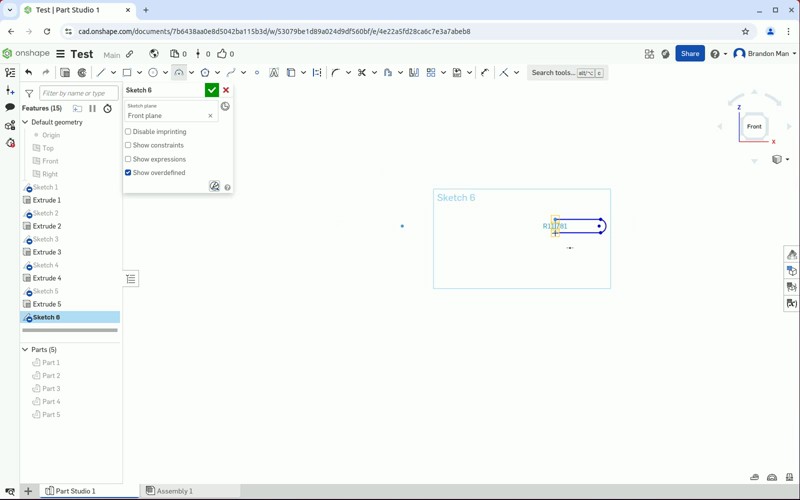
scroll(-6)
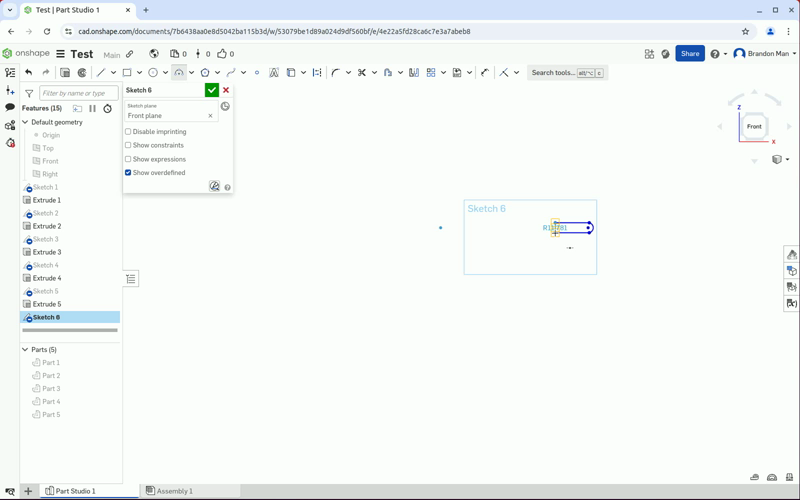
scroll(-6)
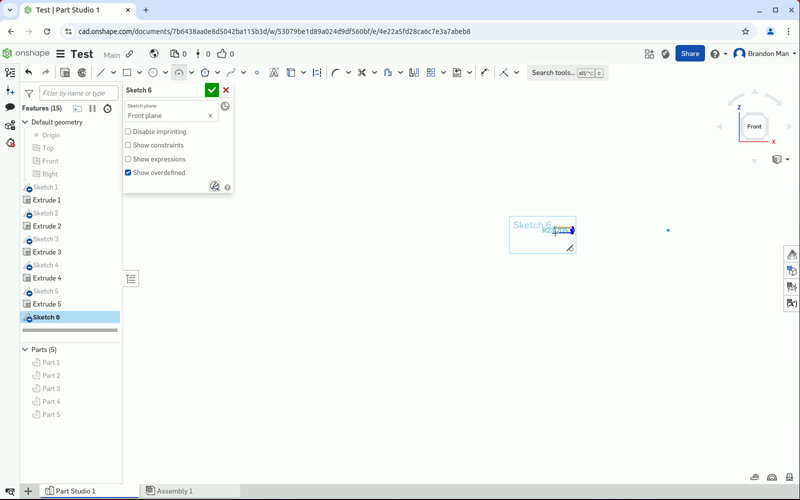
key_down(shift)
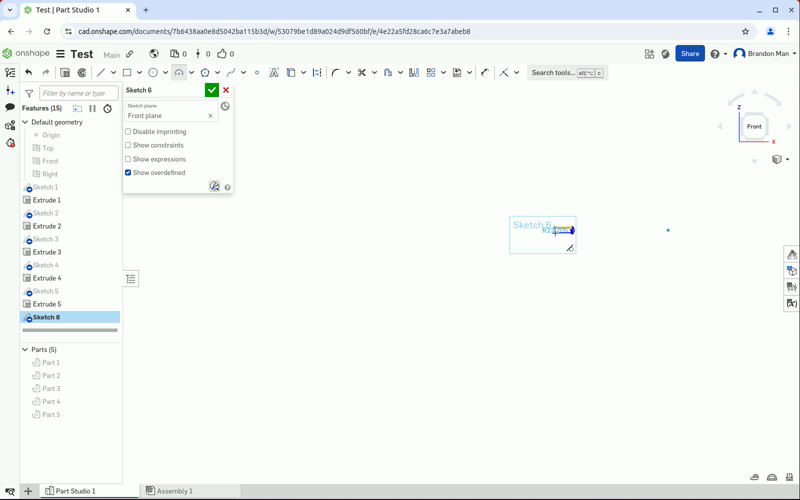
mouse_move(557, 230)
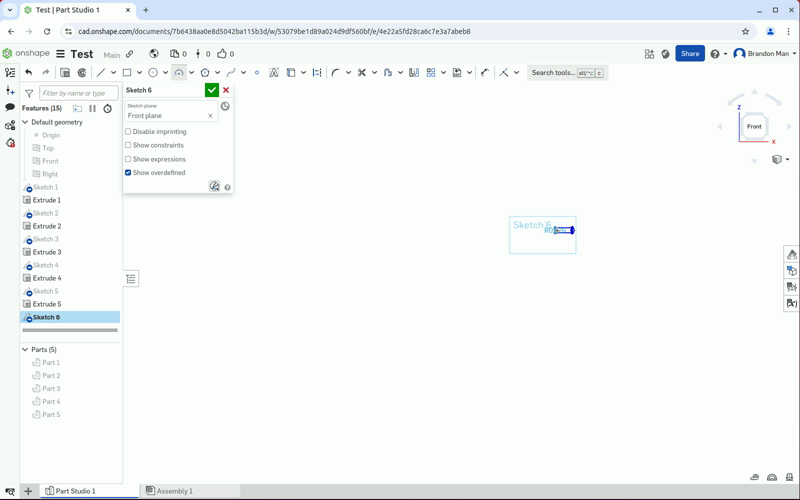
scroll(6)
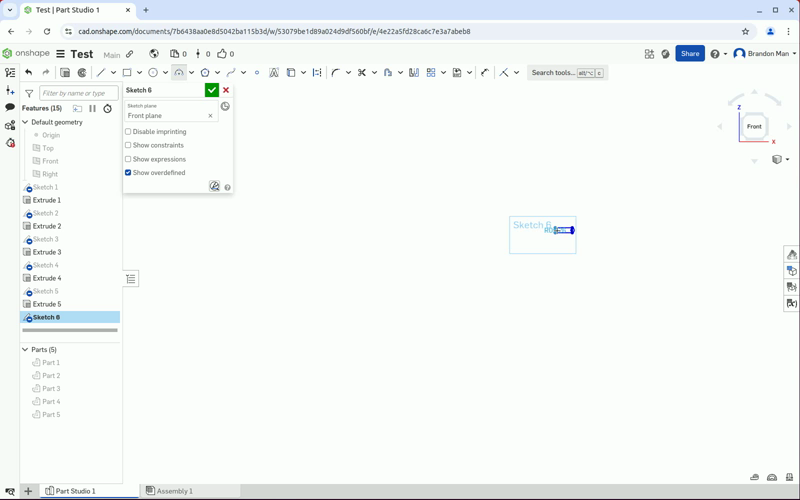
scroll(6)
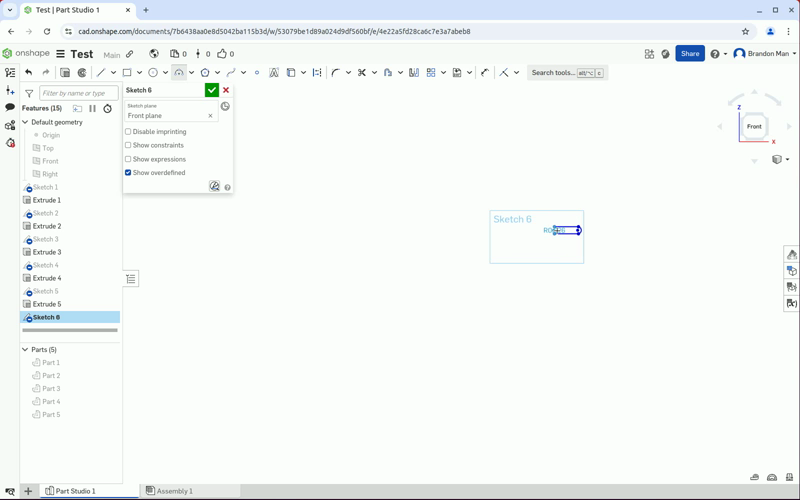
scroll(6)
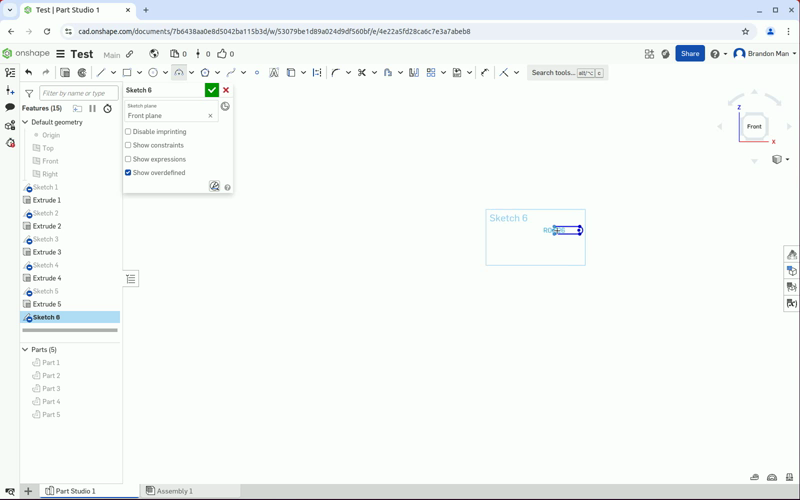
scroll(6)
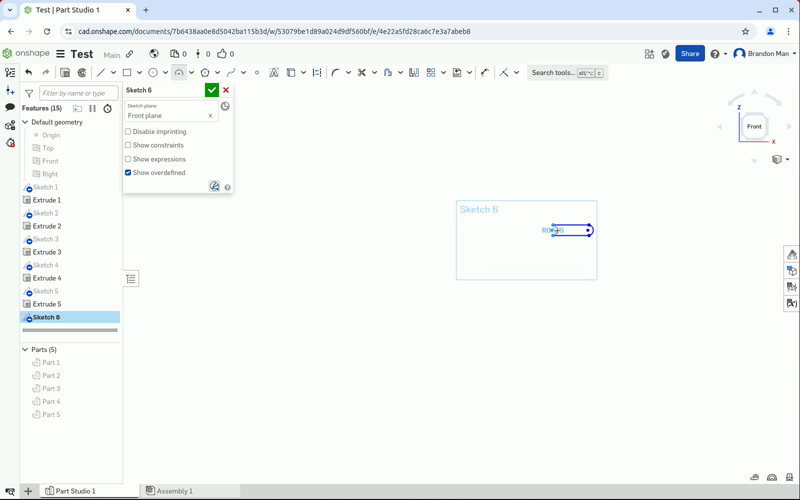
scroll(6)
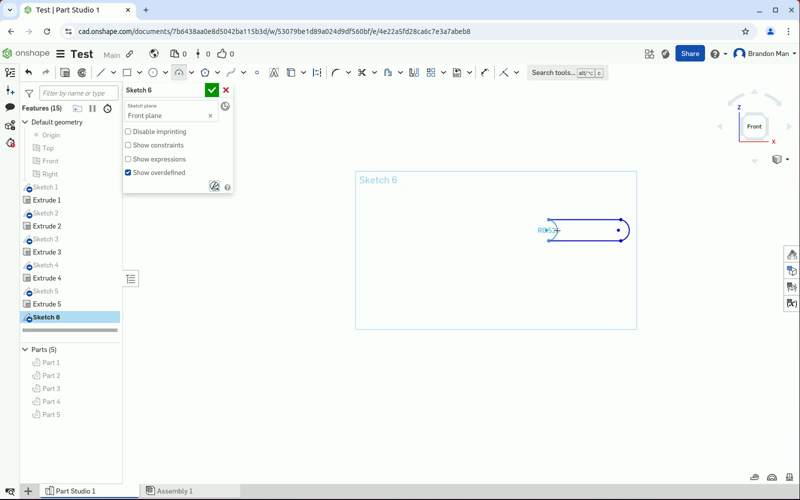
scroll(6)
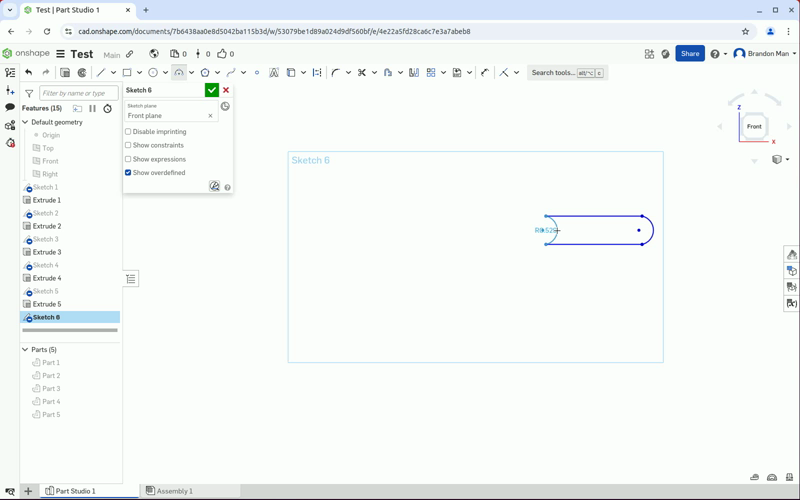
scroll(6)
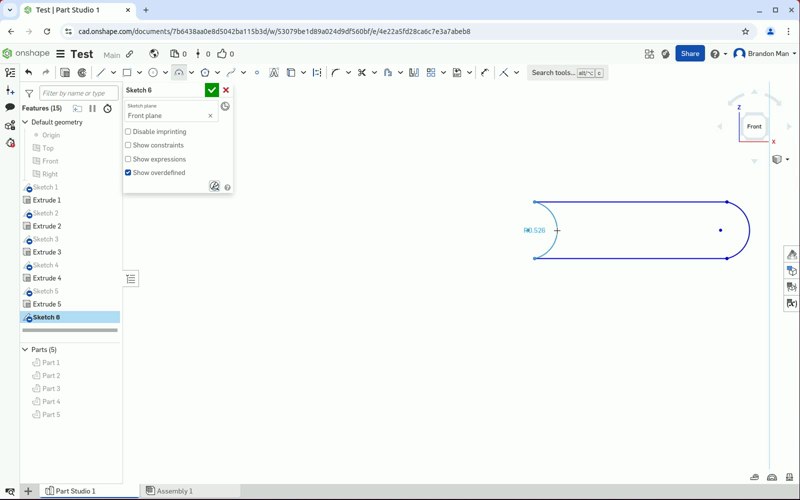
click(557, 230)
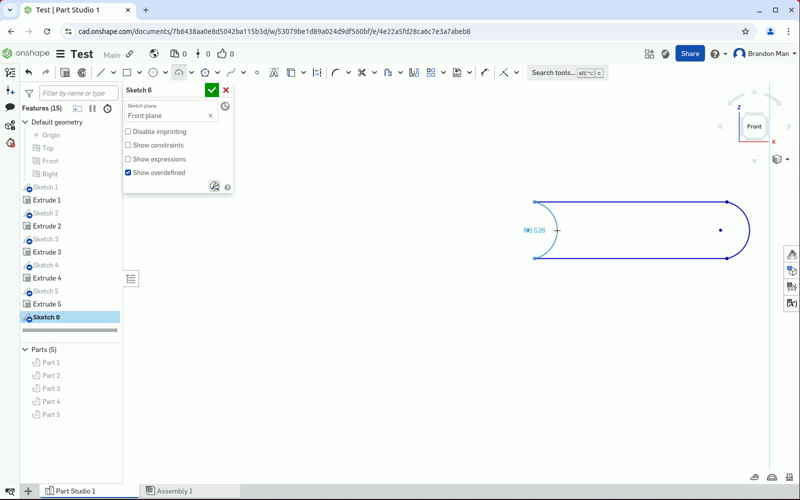
scroll(-6)
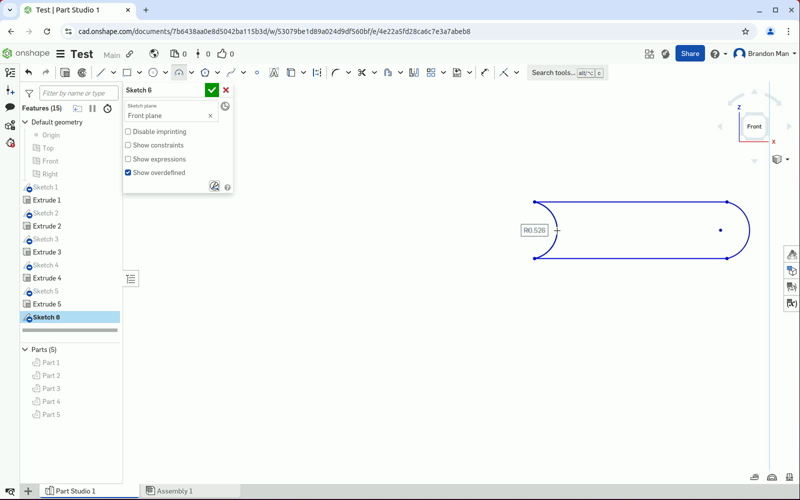
scroll(-6)
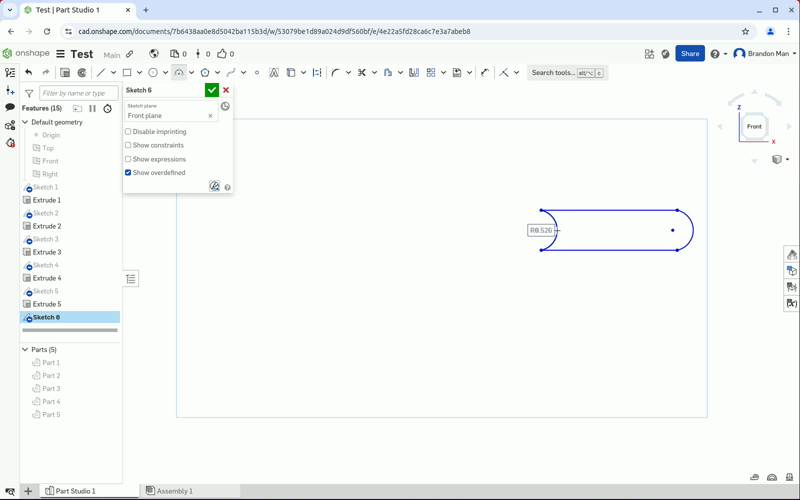
scroll(-6)
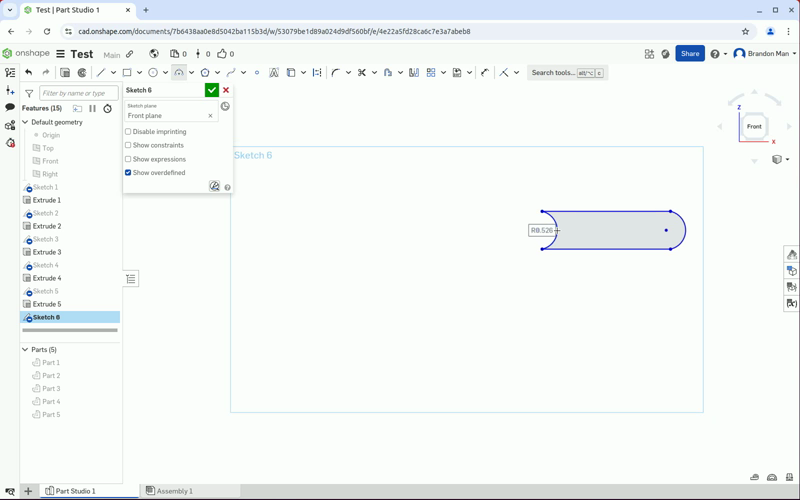
scroll(-6)
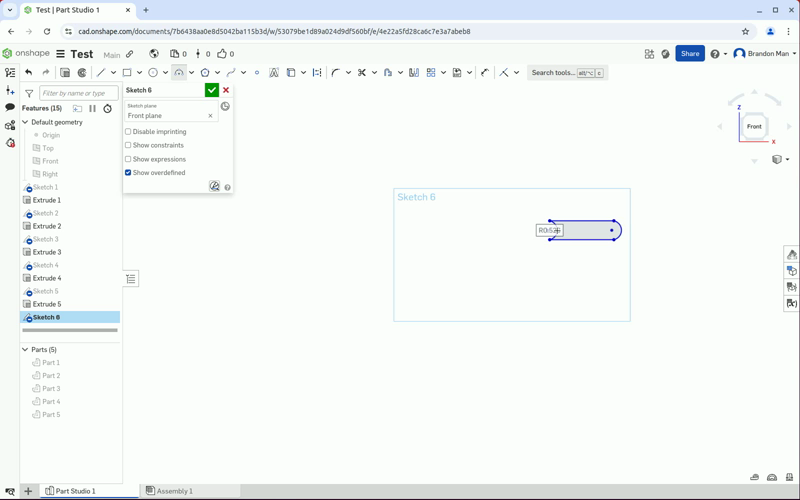
scroll(-6)
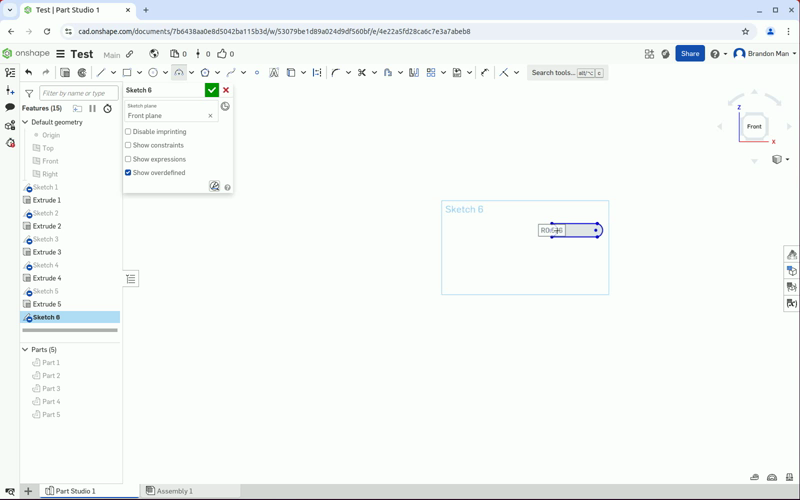
scroll(-6)
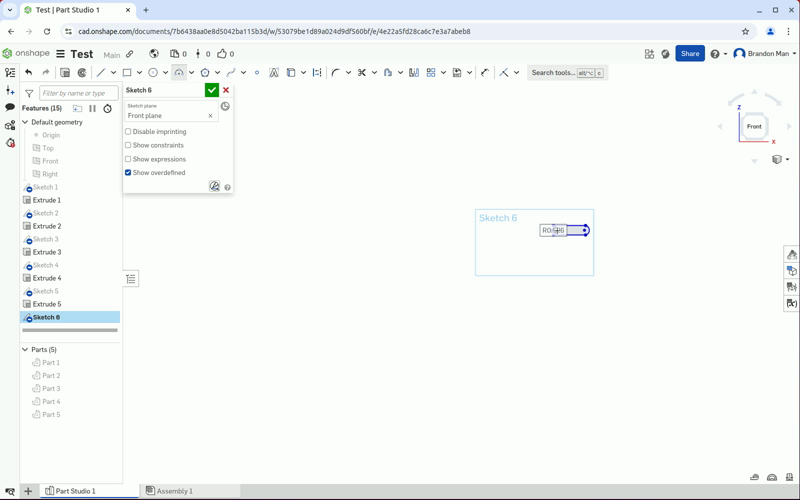
scroll(-6)
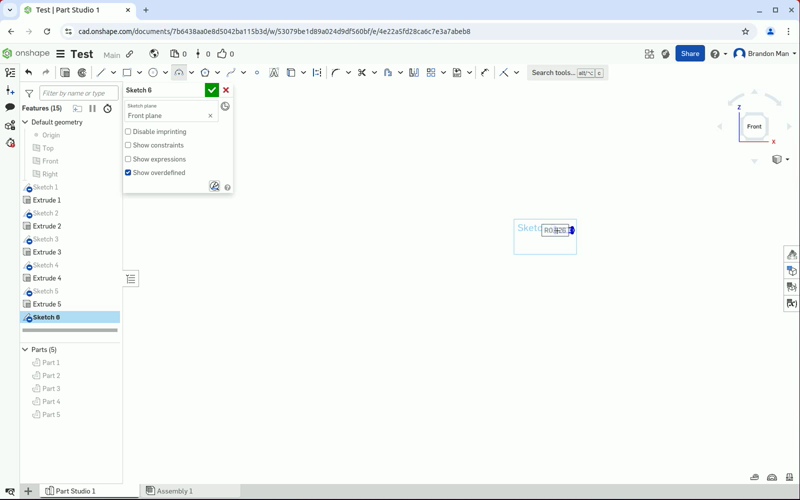
key_up(shift)
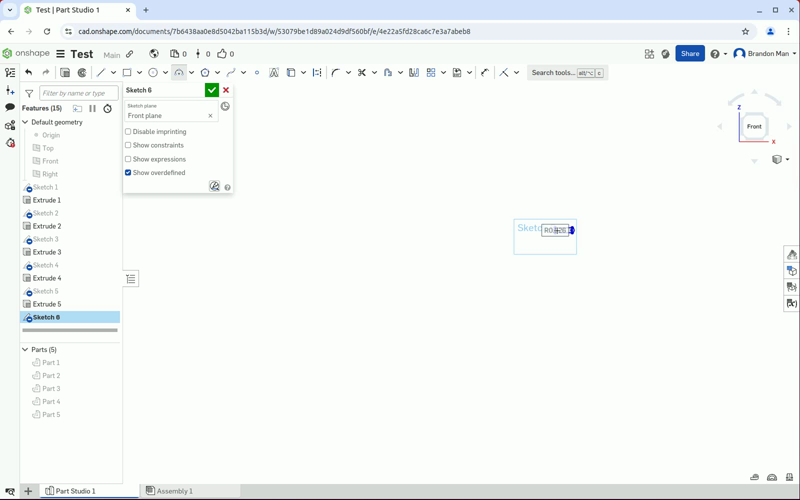
key(esc)
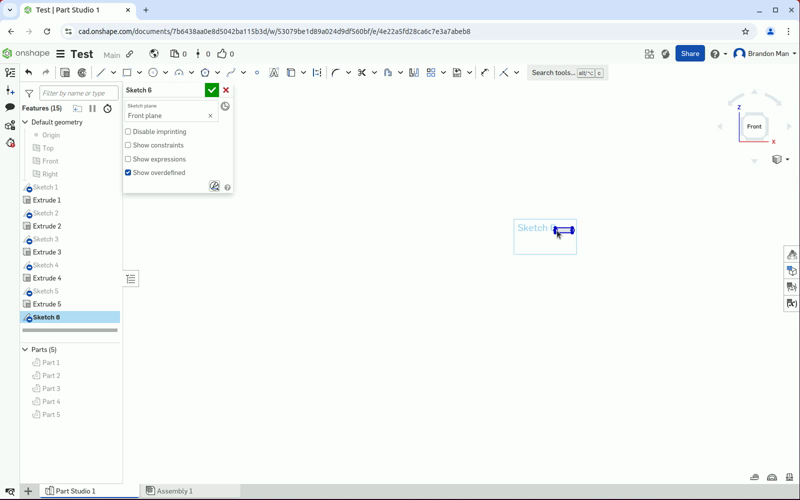
key(c)
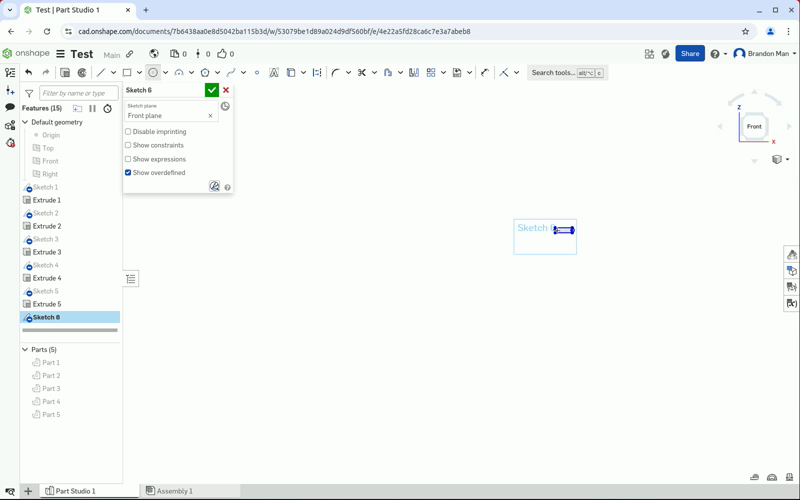
key_down(shift)
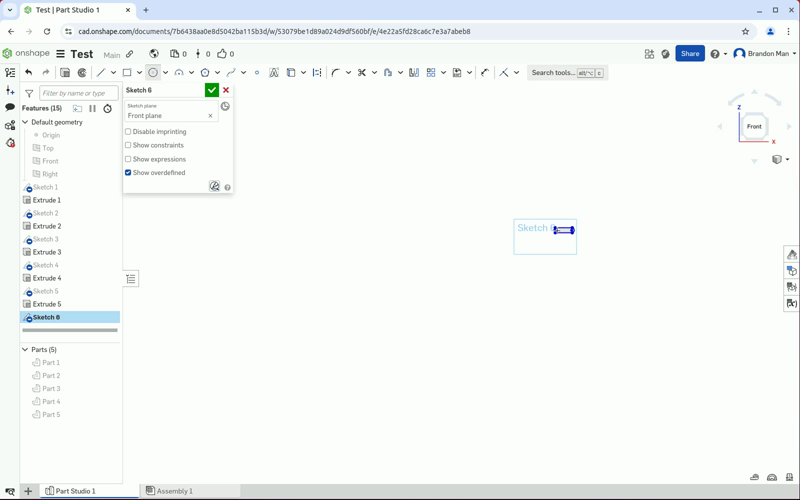
mouse_move(572, 230)
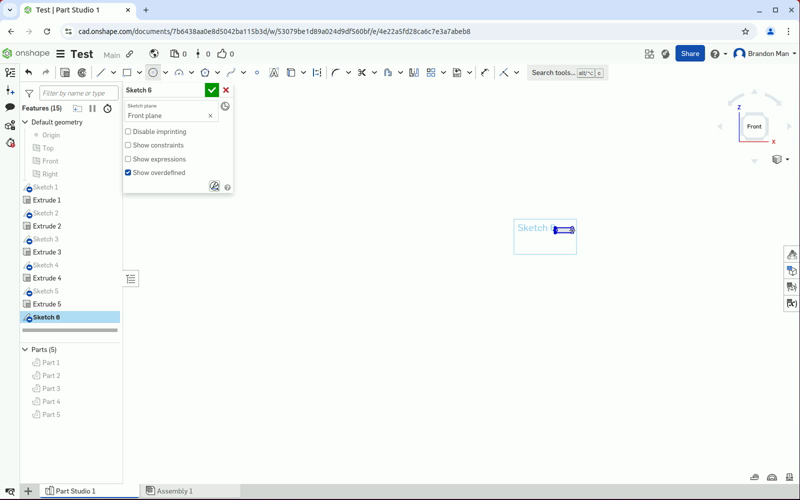
scroll(6)
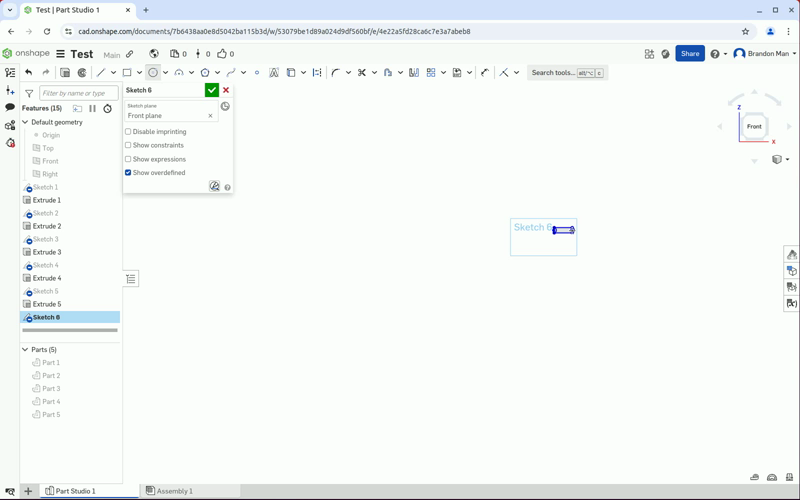
scroll(6)
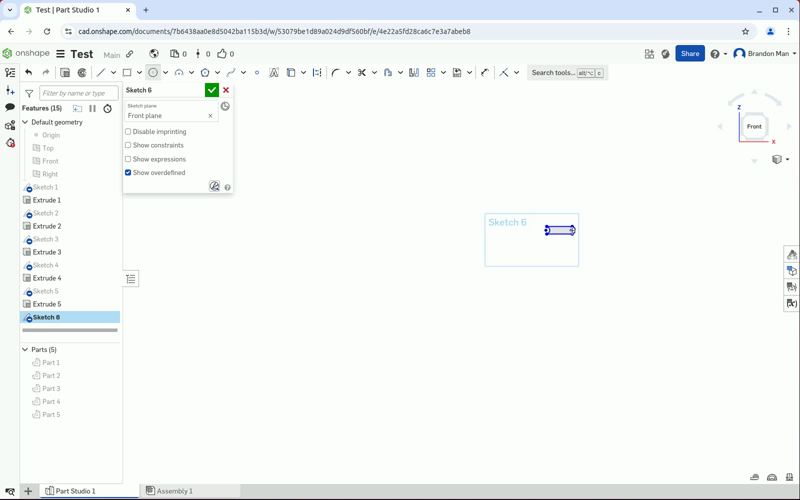
scroll(6)
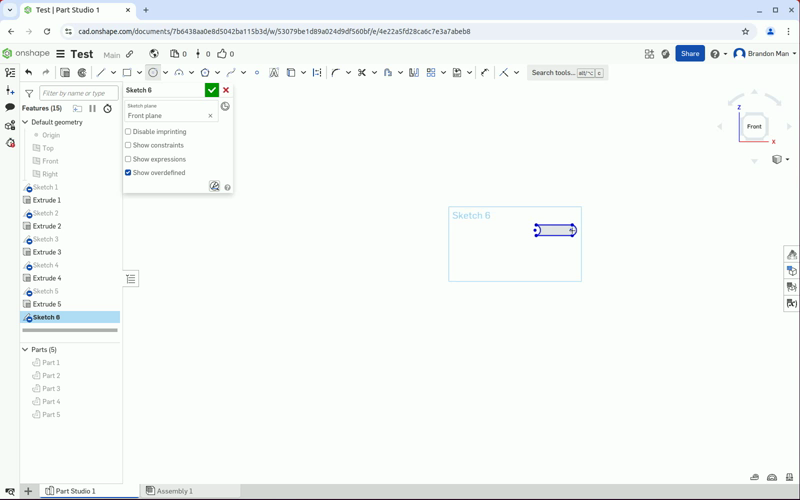
scroll(6)
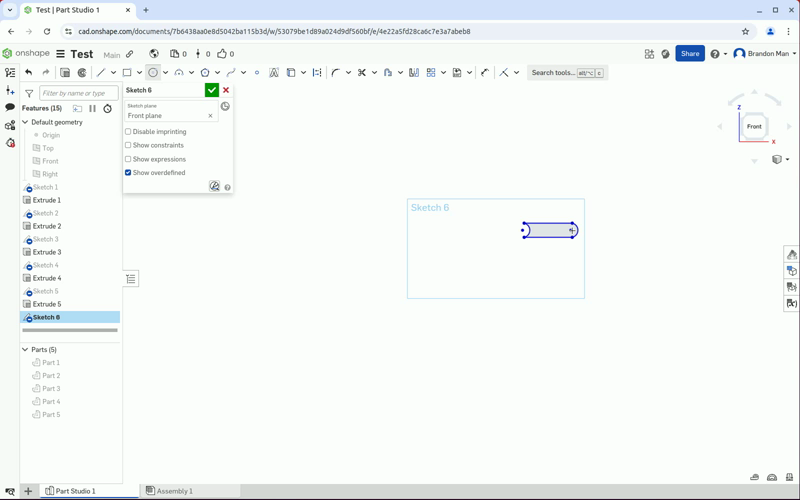
scroll(6)
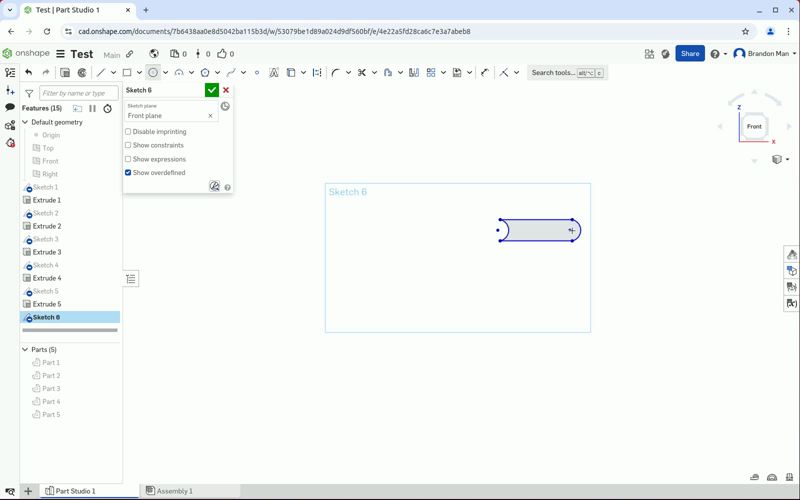
scroll(6)
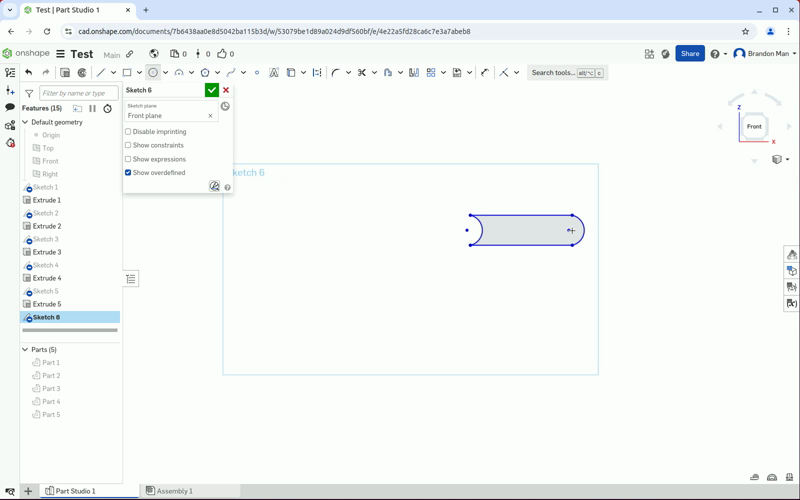
scroll(6)
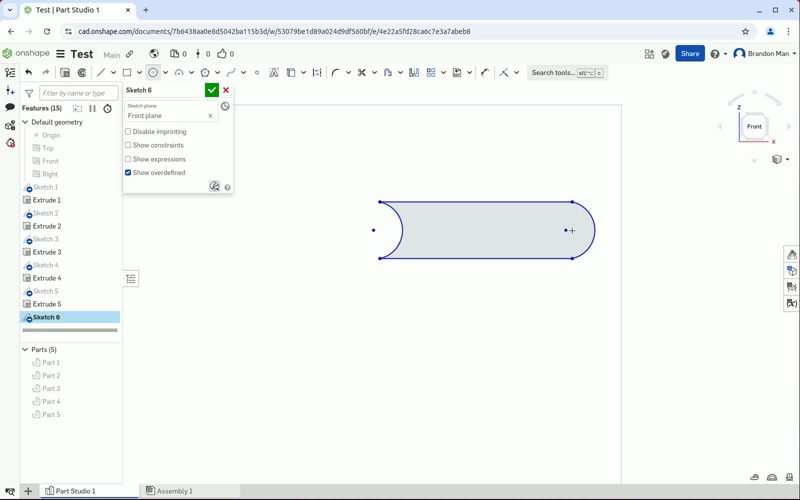
click(572, 230)
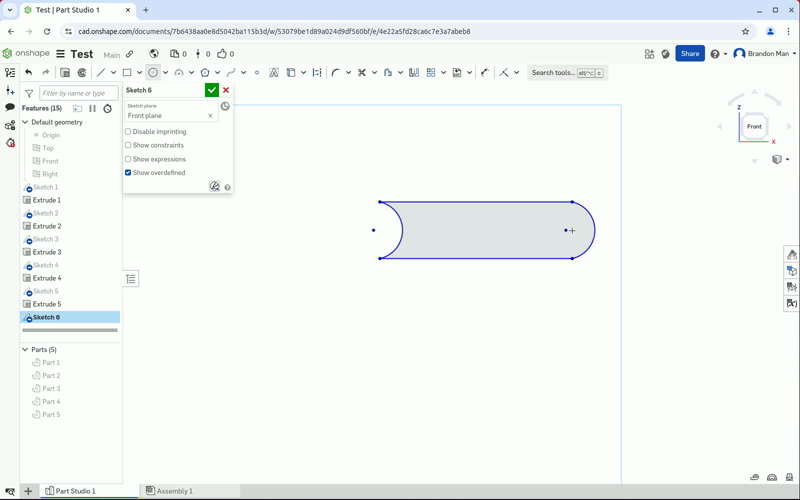
scroll(-6)
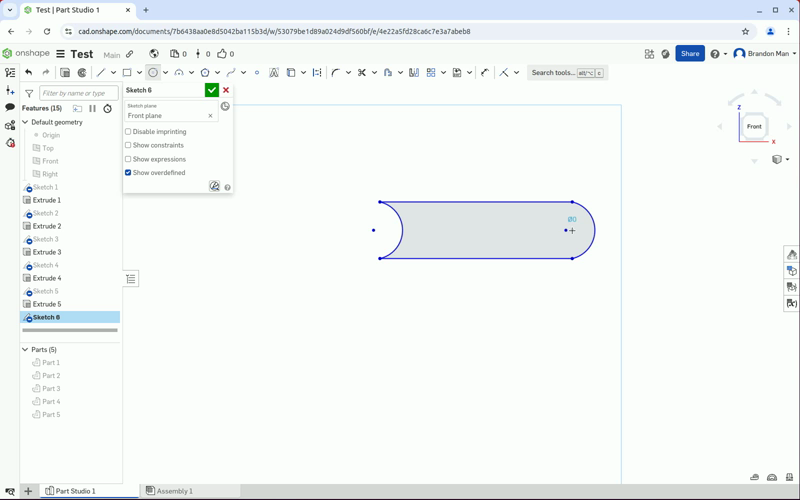
scroll(-6)
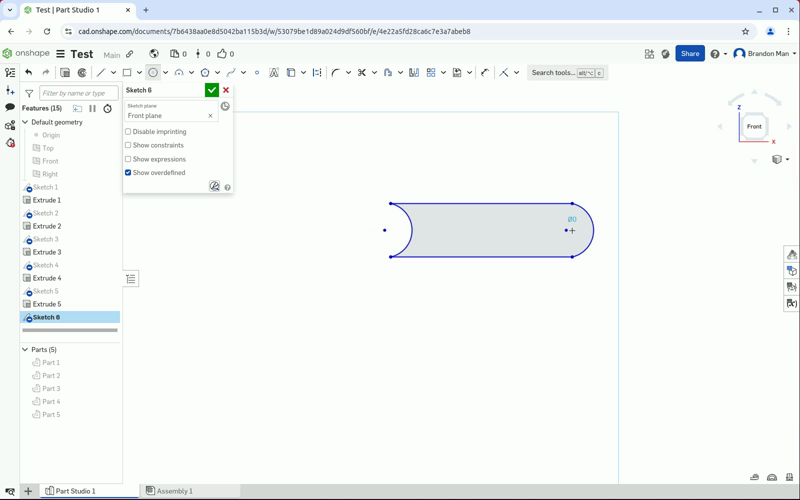
scroll(-6)
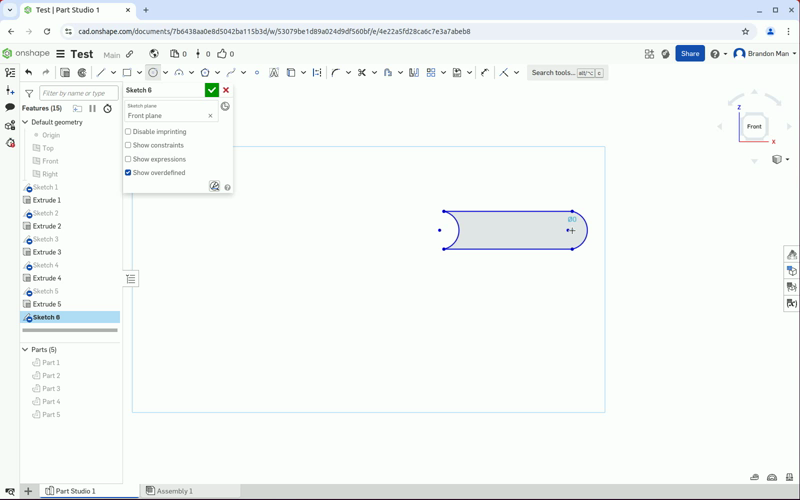
scroll(-6)
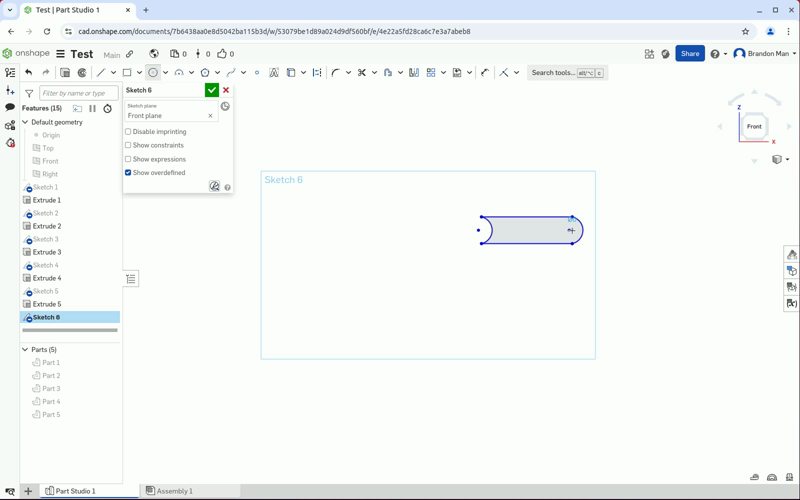
scroll(-6)
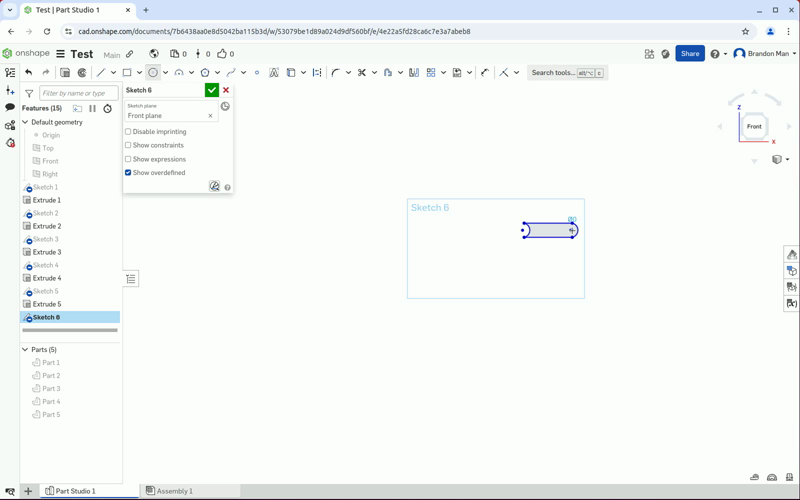
scroll(-6)
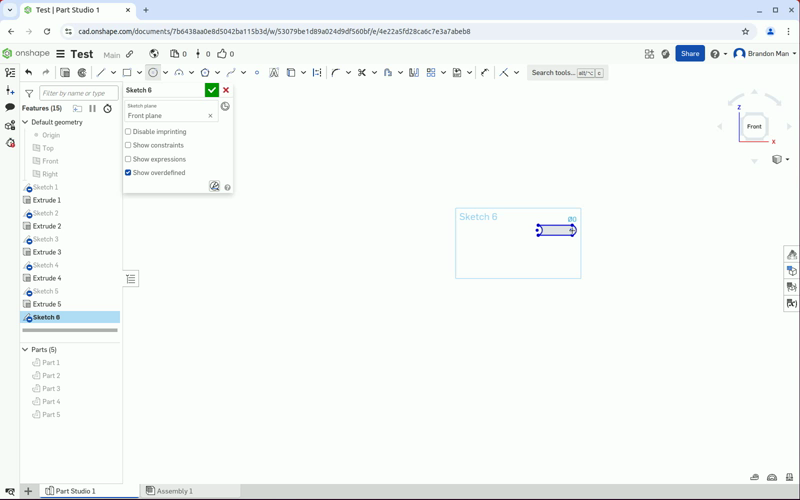
scroll(-6)
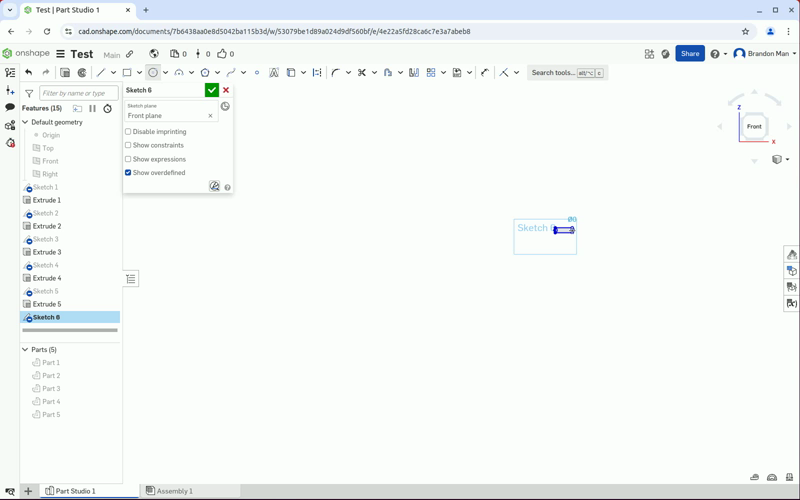
key_up(shift)
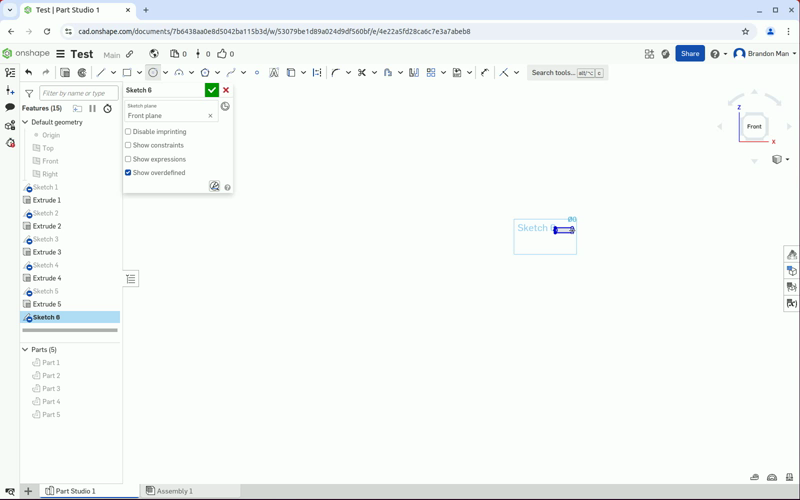
mouse_move(572, 230)
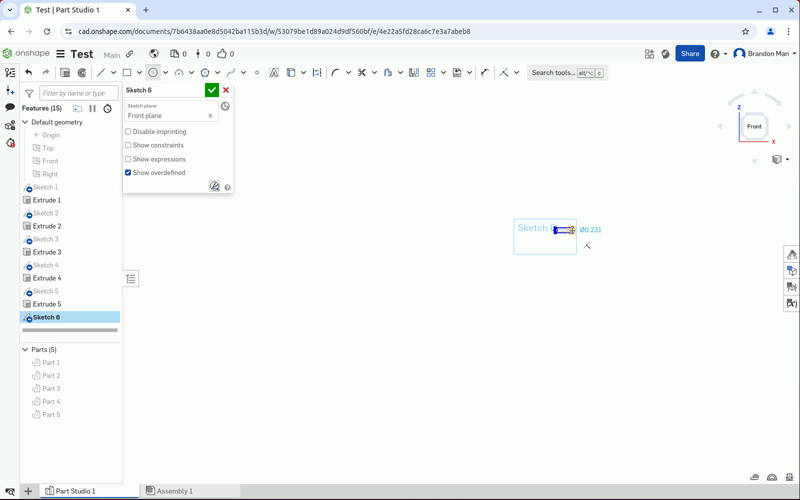
scroll(6)
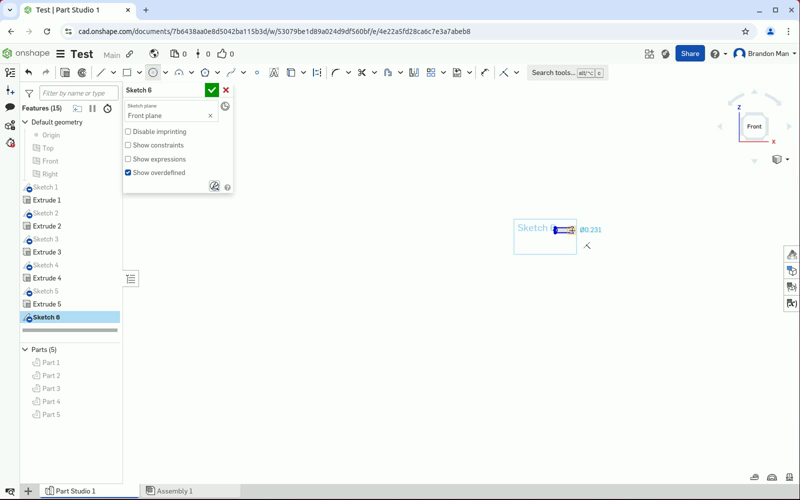
scroll(6)
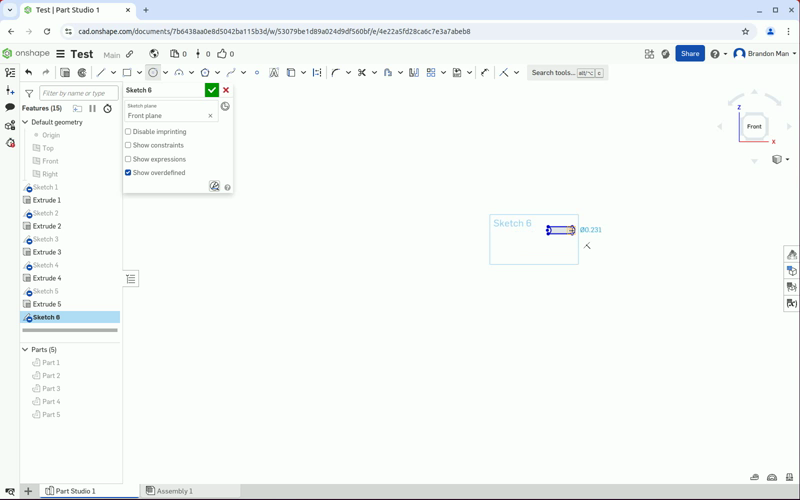
scroll(6)
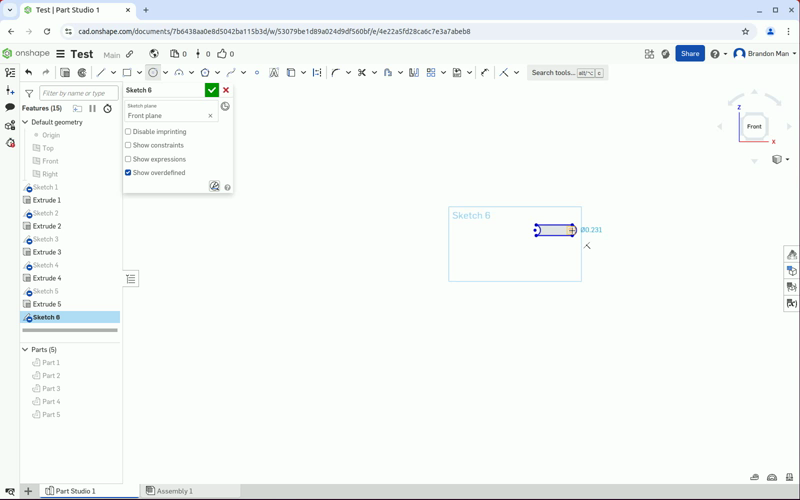
scroll(6)
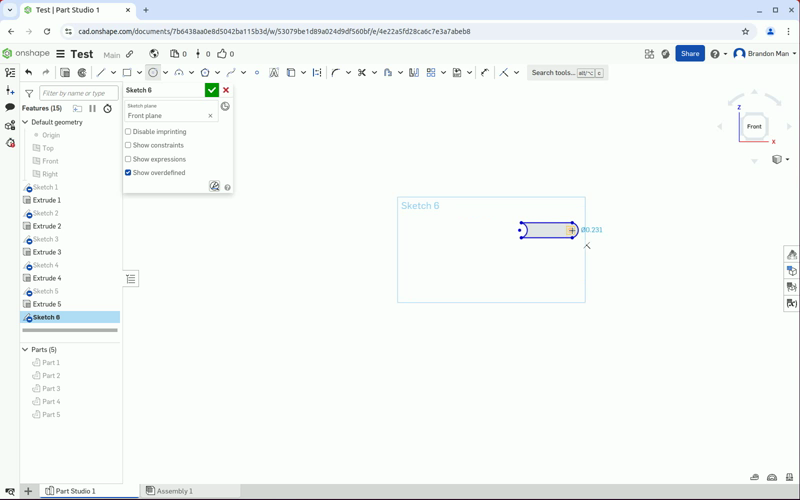
scroll(6)
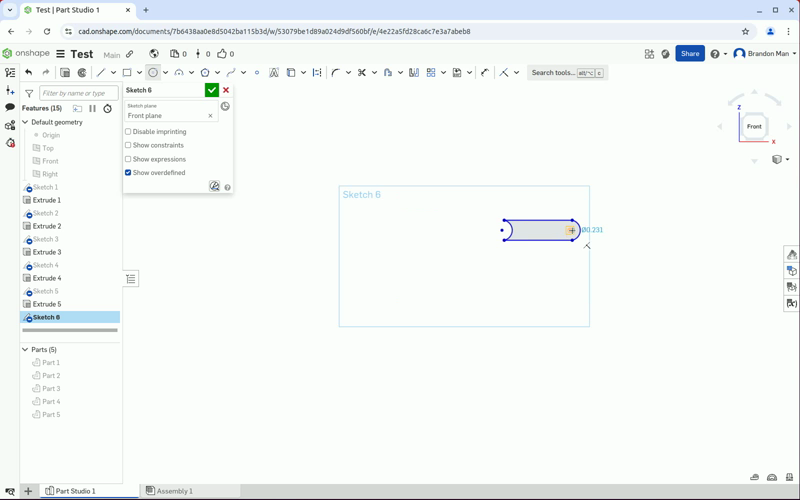
scroll(6)
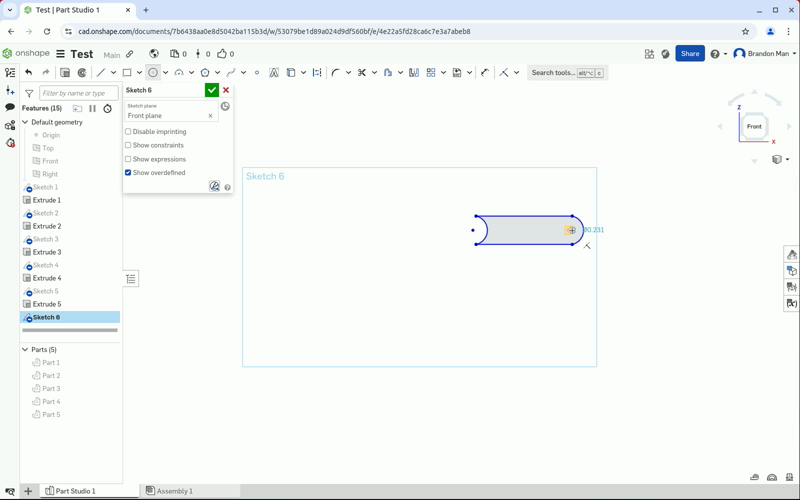
scroll(6)
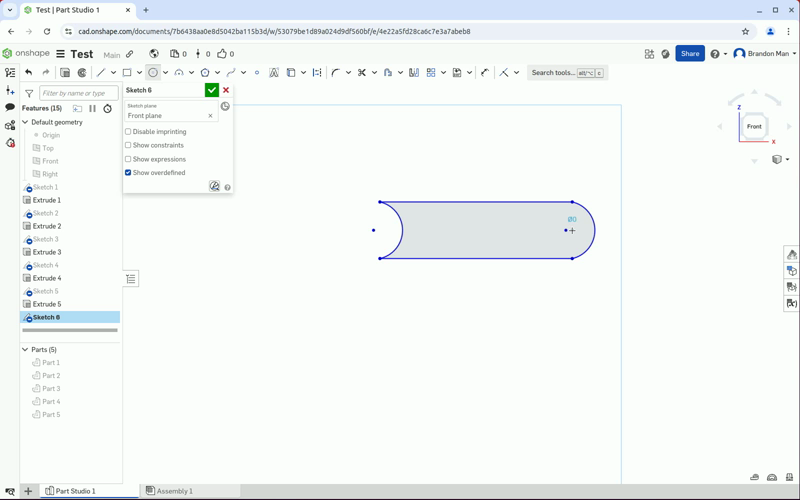
click(572, 230)
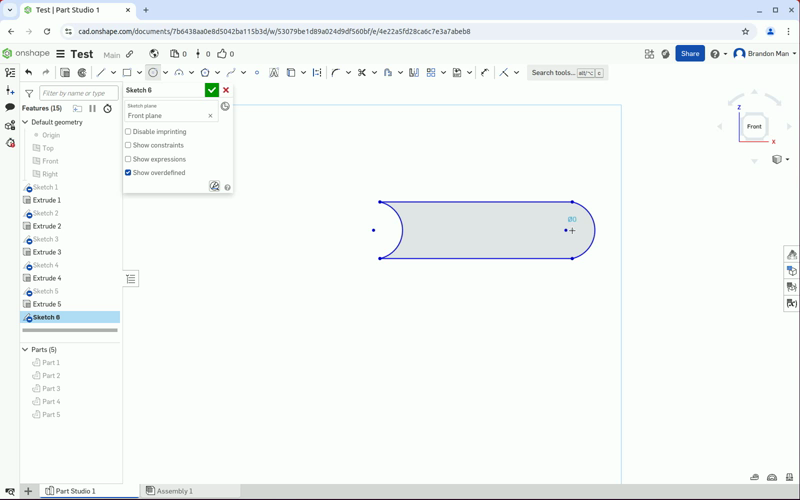
scroll(-6)
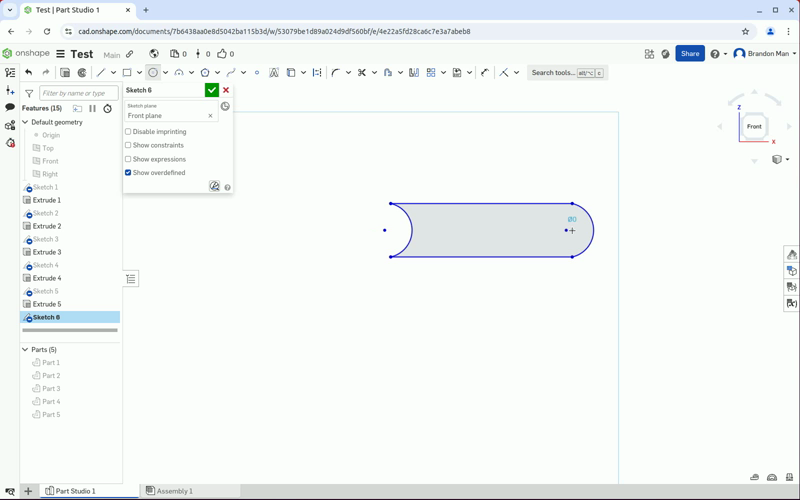
scroll(-6)
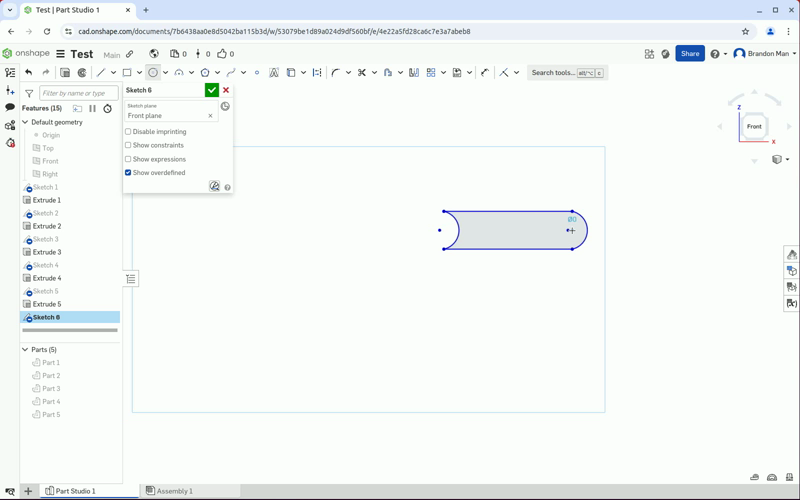
scroll(-6)
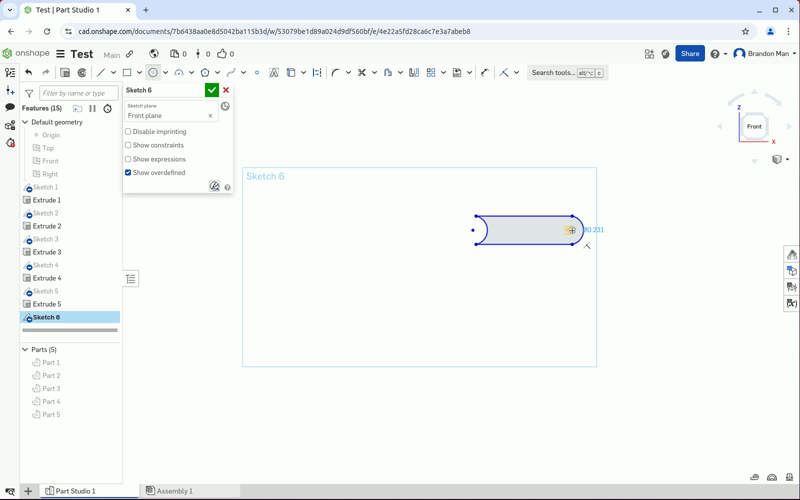
scroll(-6)
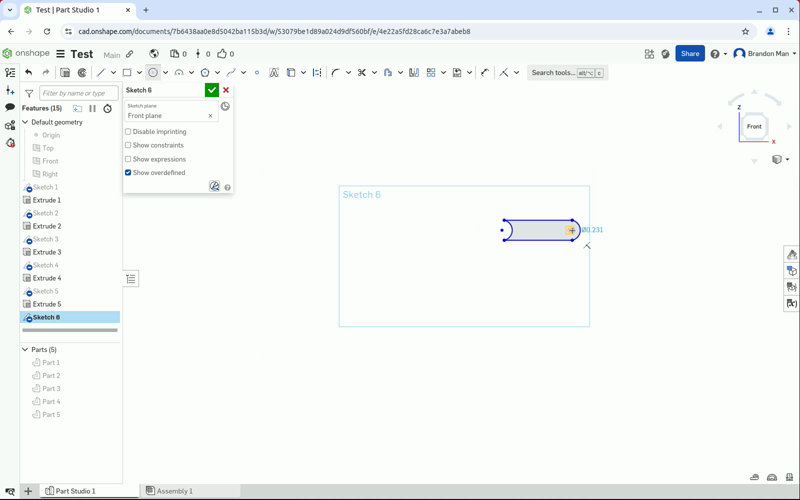
scroll(-6)
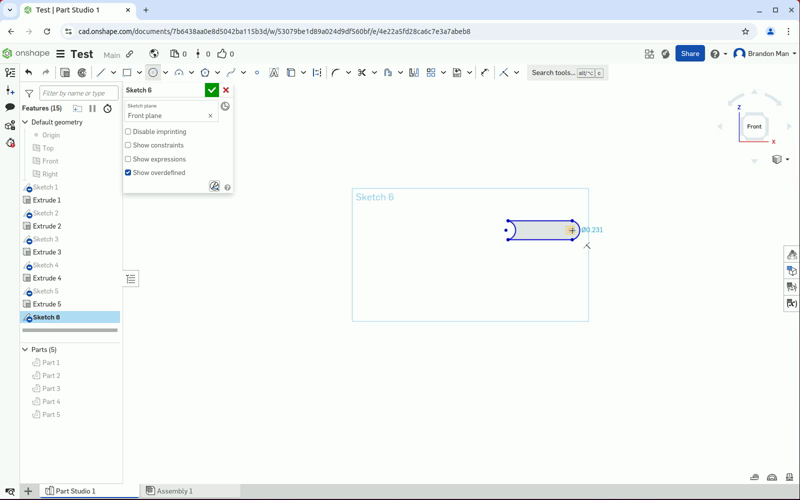
scroll(-6)
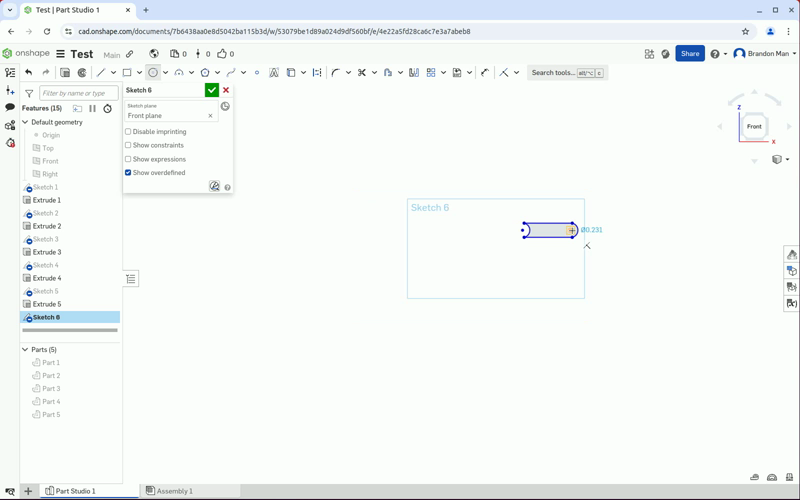
scroll(-6)
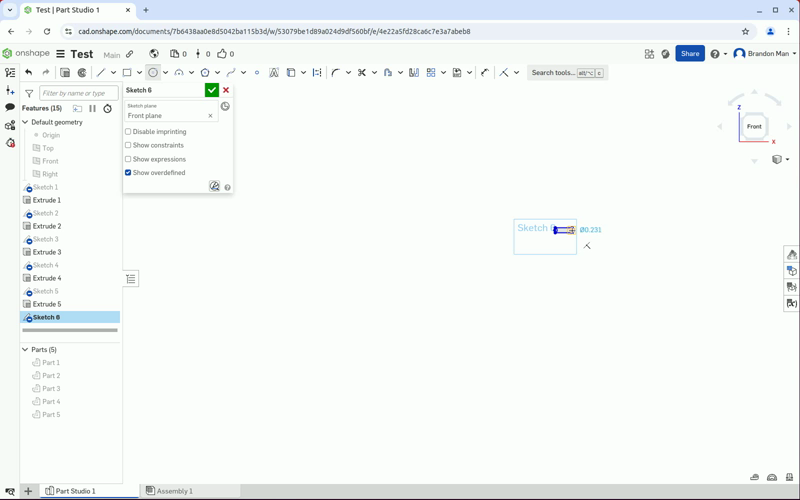
key(esc)
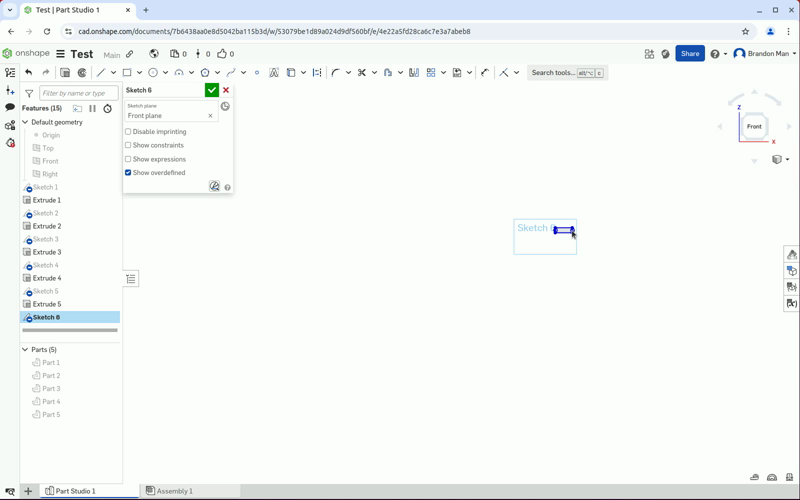
mouse_move(566, 228)
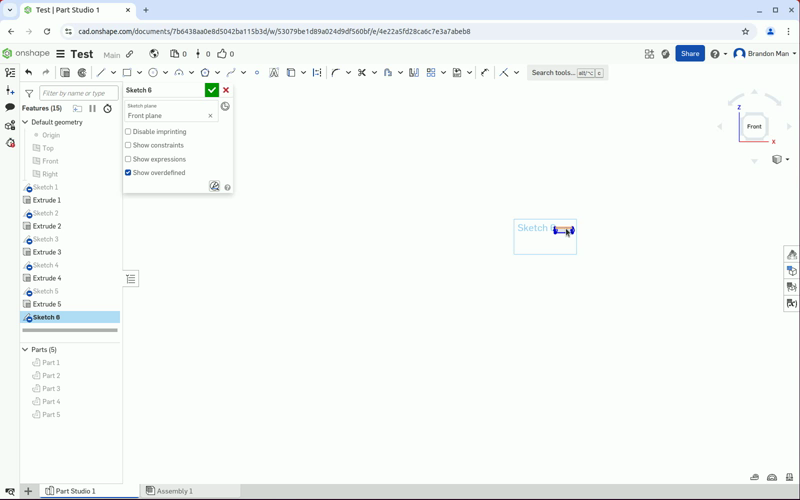
scroll(6)
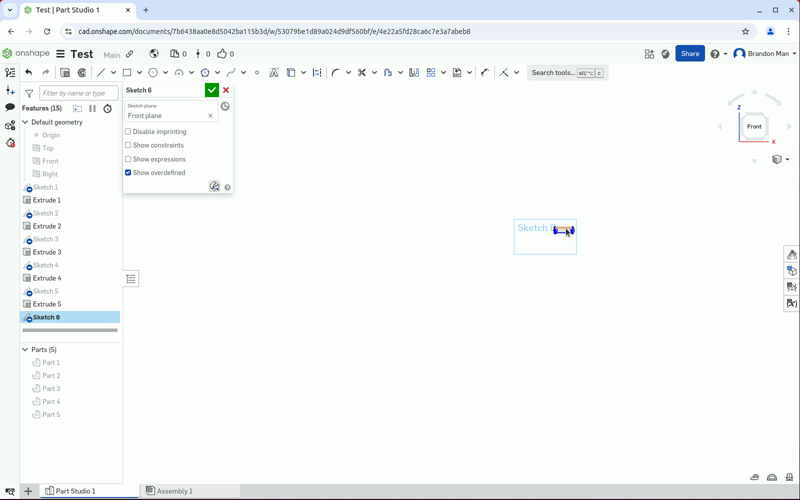
scroll(6)
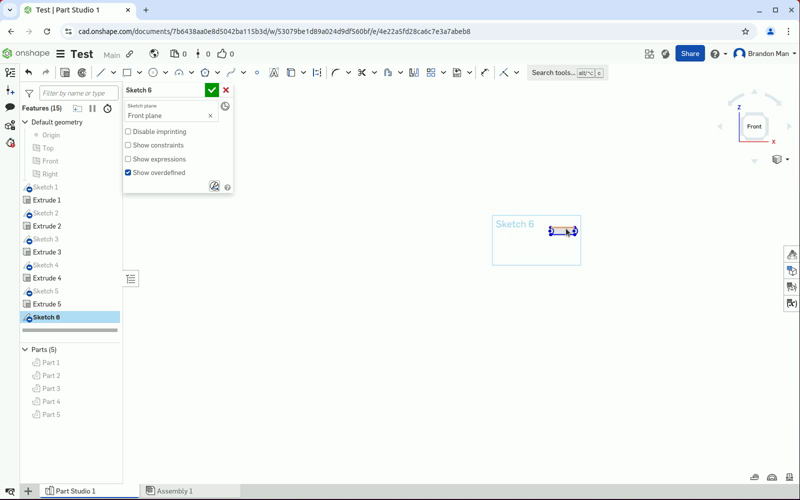
scroll(6)
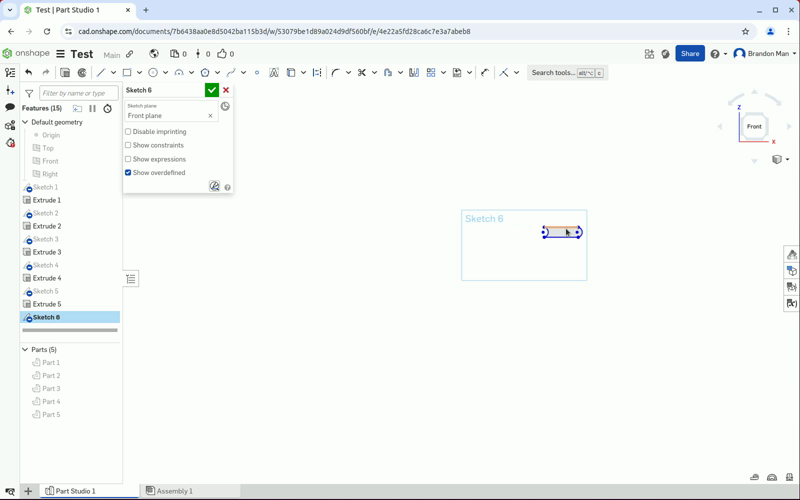
scroll(6)
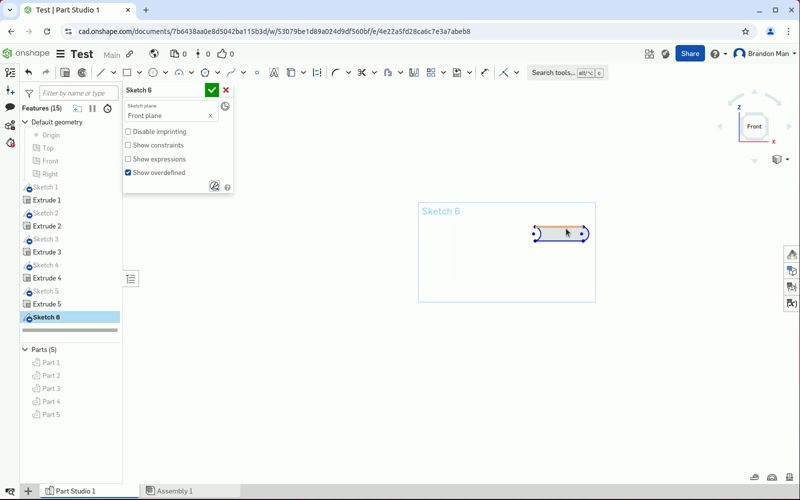
scroll(6)
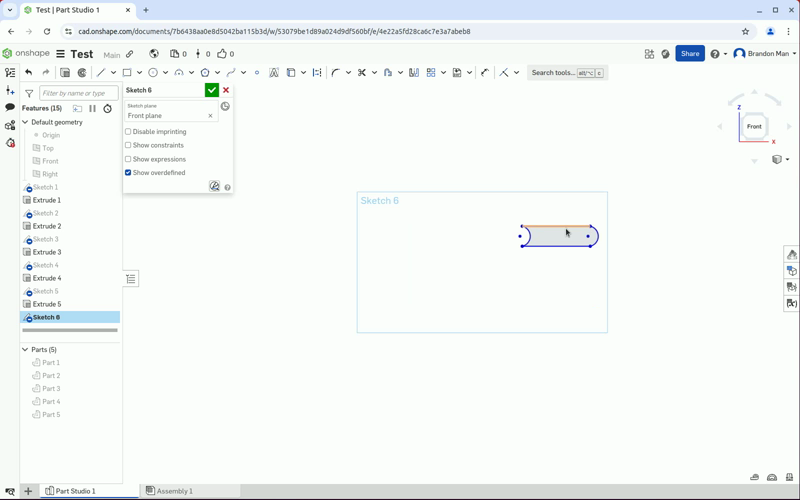
scroll(6)
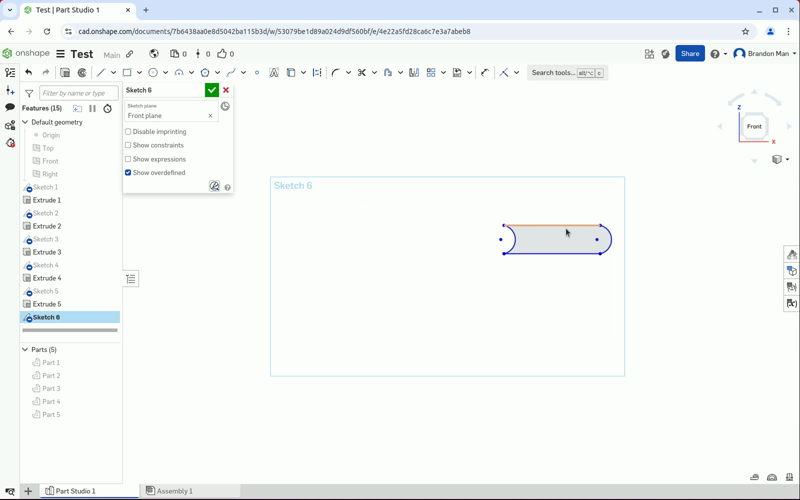
scroll(6)
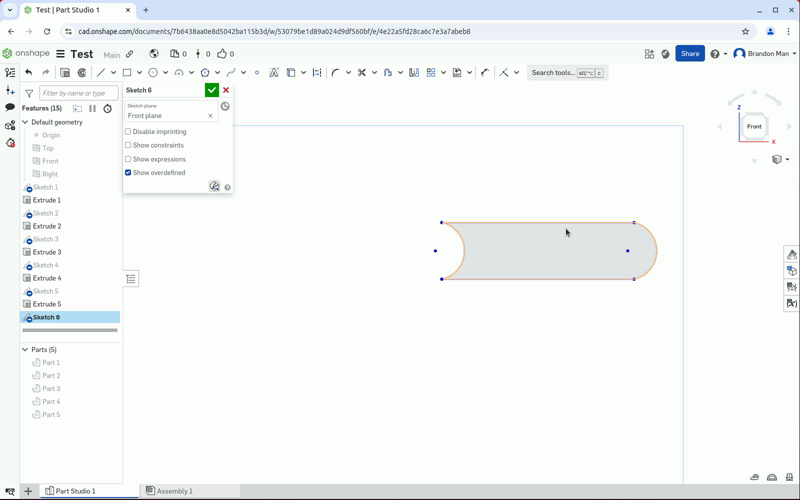
click(566, 228)
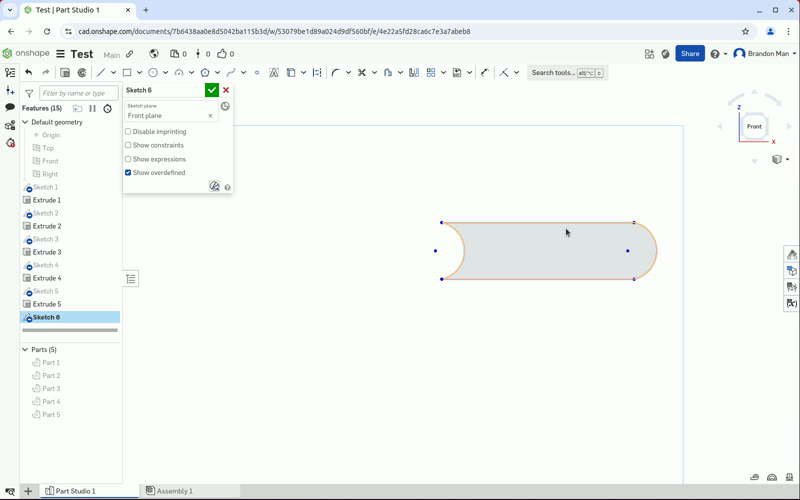
scroll(-6)
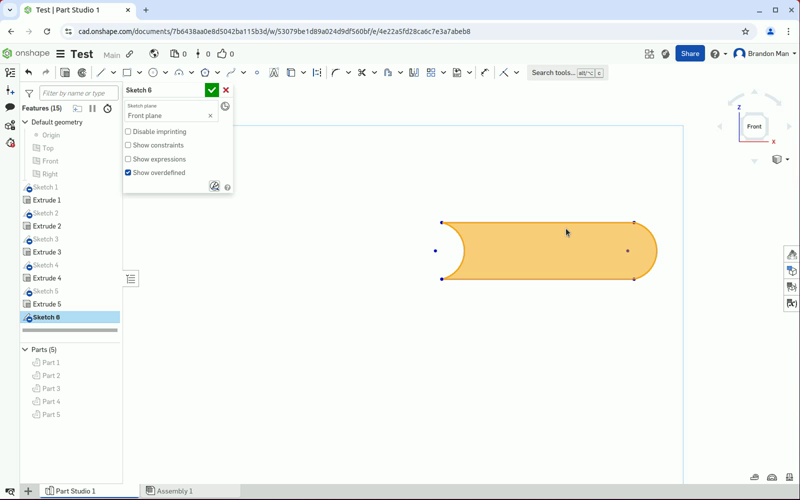
scroll(-6)
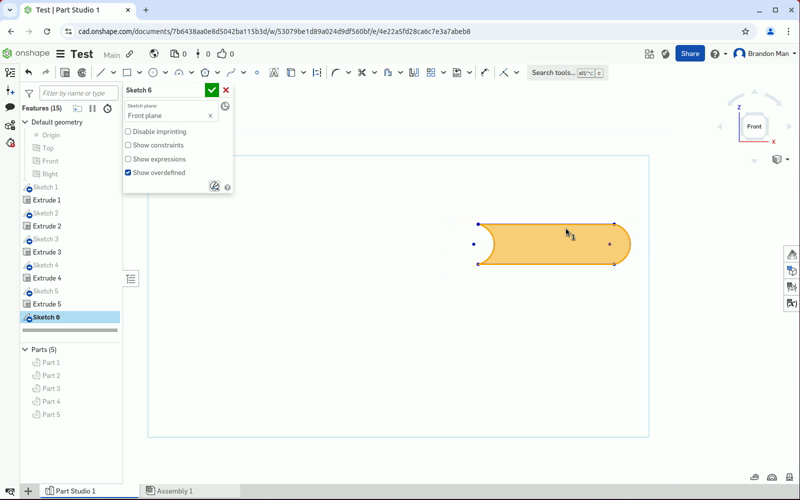
scroll(-6)
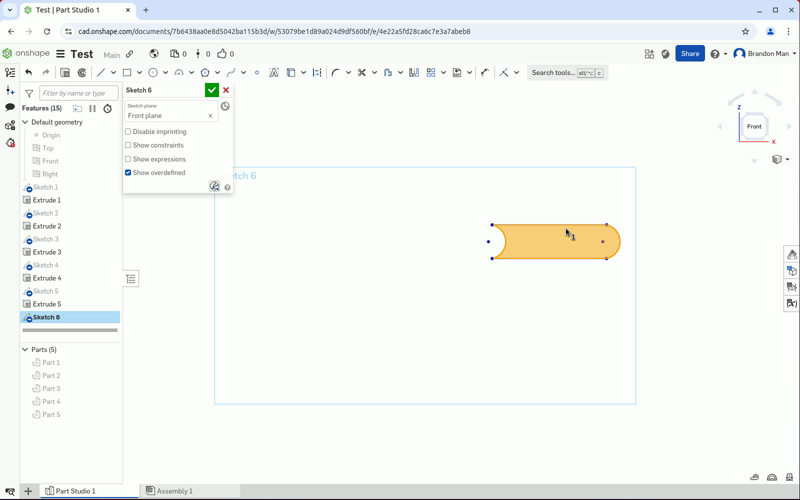
scroll(-6)
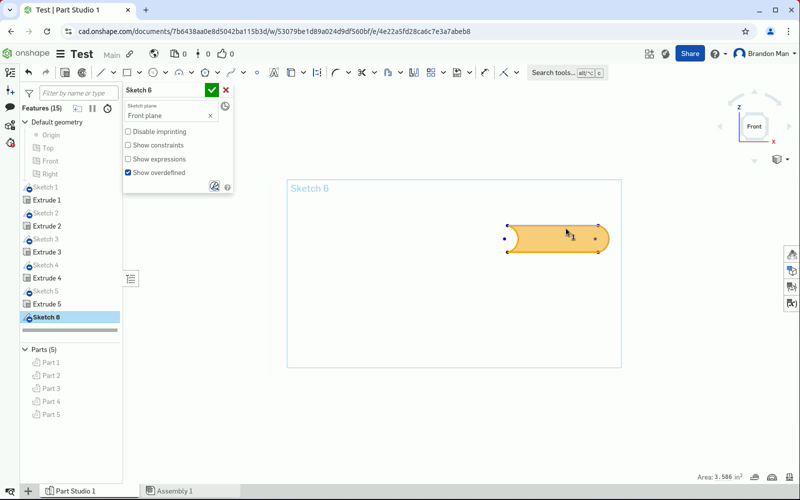
scroll(-6)
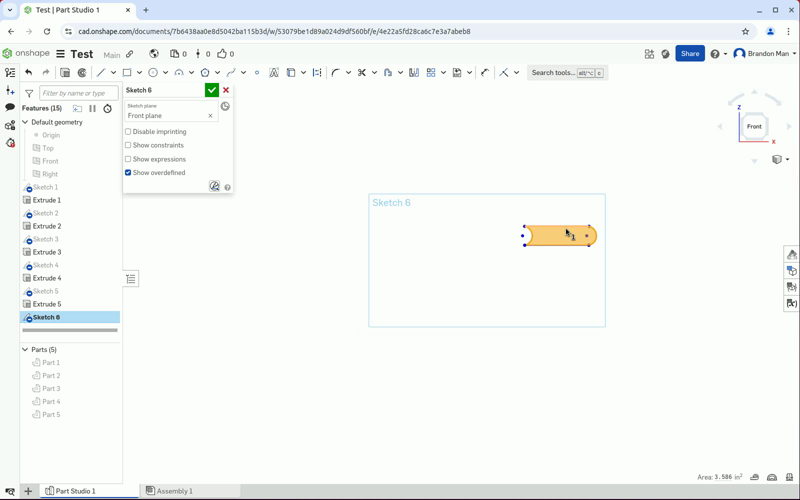
scroll(-6)
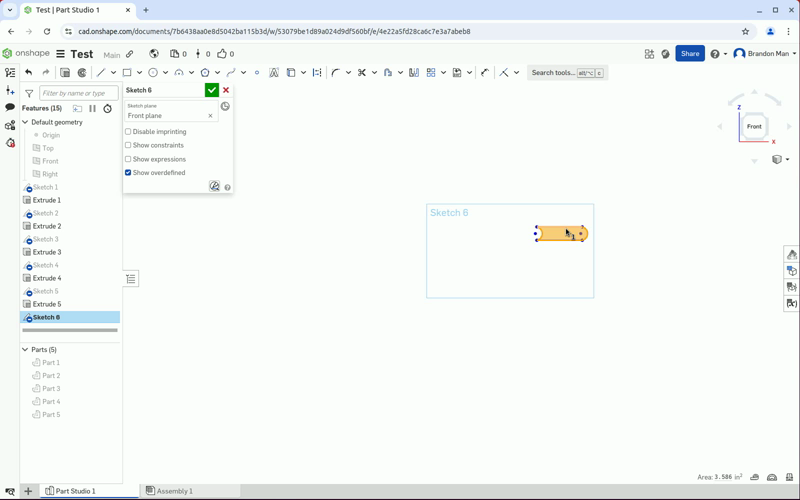
scroll(-6)
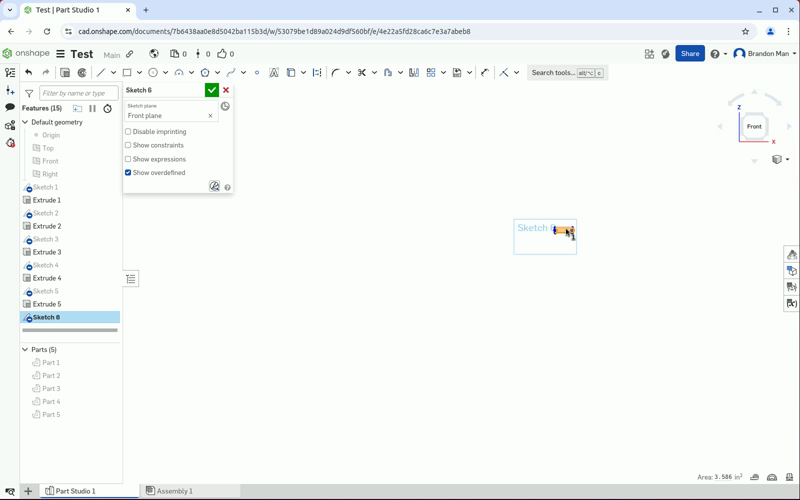
mouse_move(73, 352)
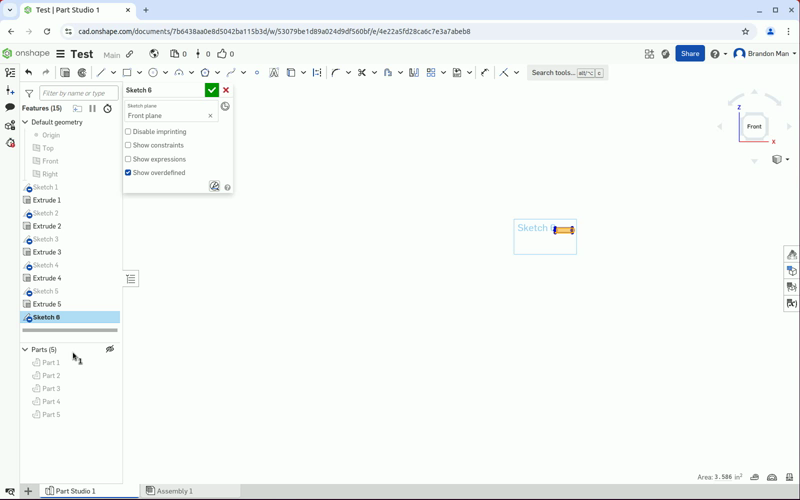
key(shift+y)
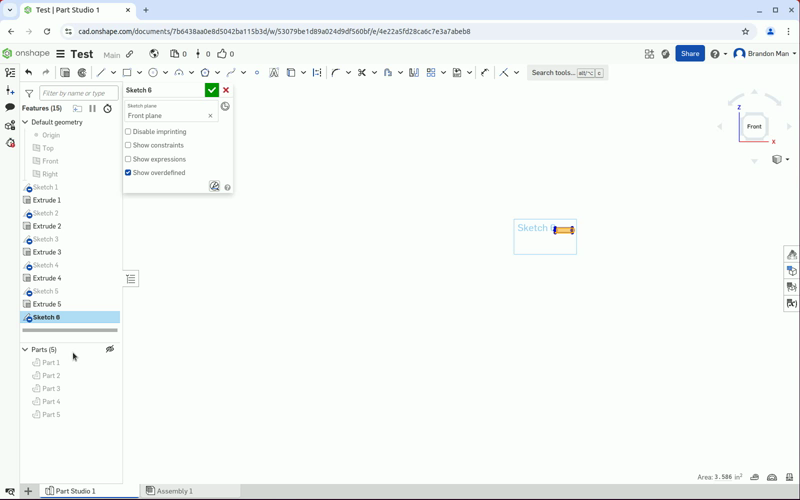
key(shift+e)
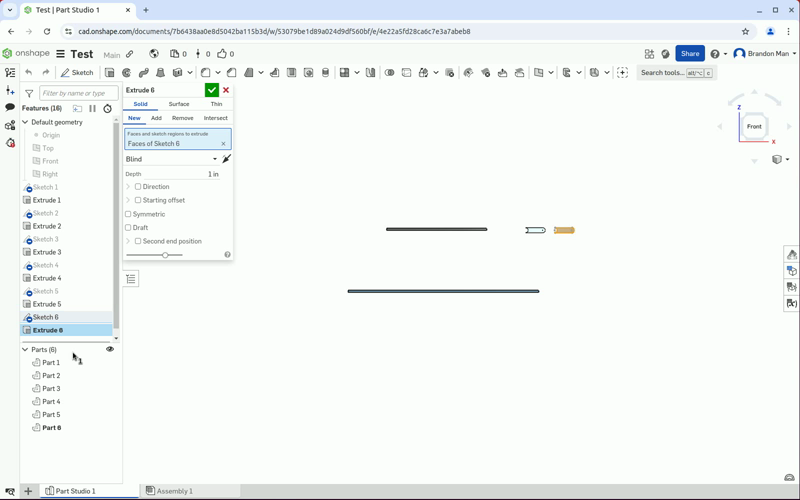
mouse_move(143, 106)
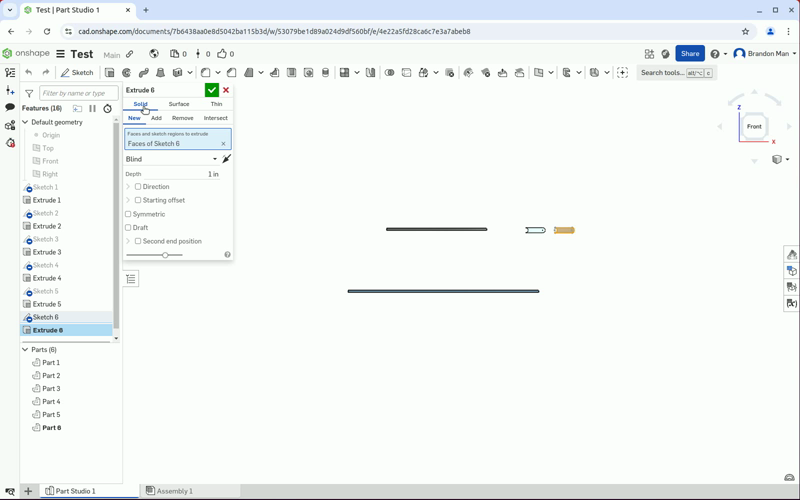
click(143, 106)
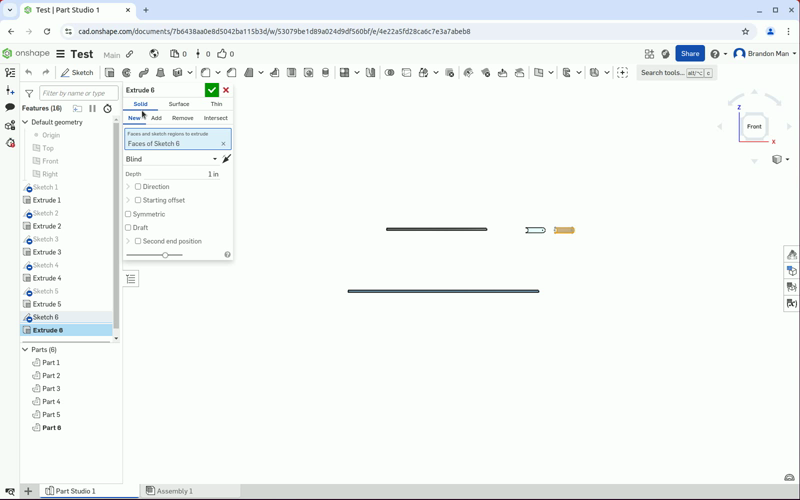
mouse_move(137, 120)
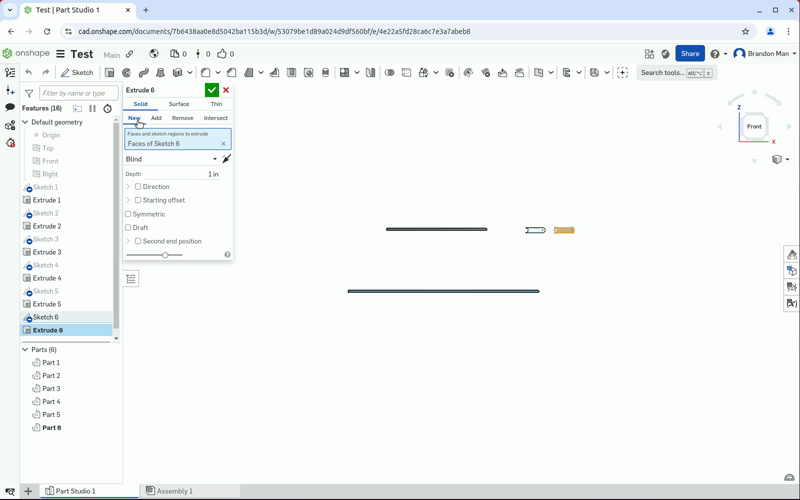
click(137, 120)
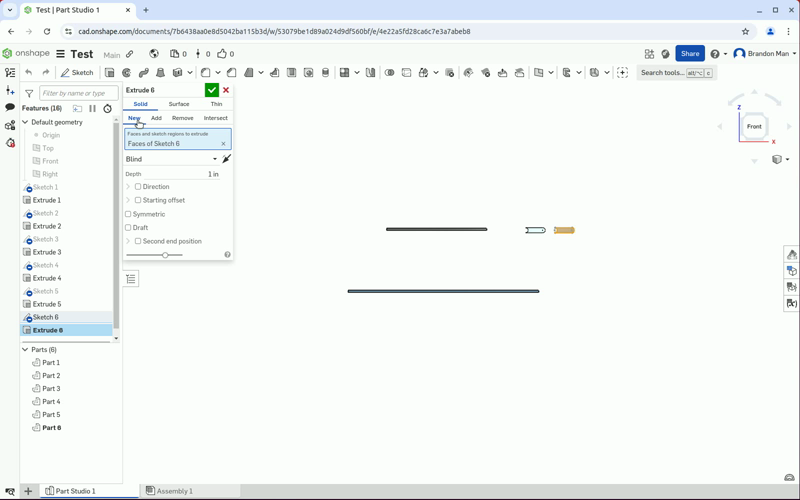
key(tab, 4)
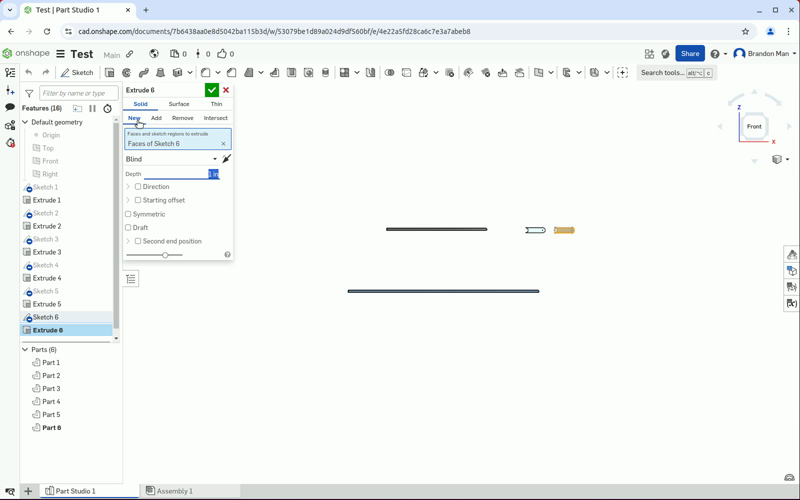
text(-0.241)
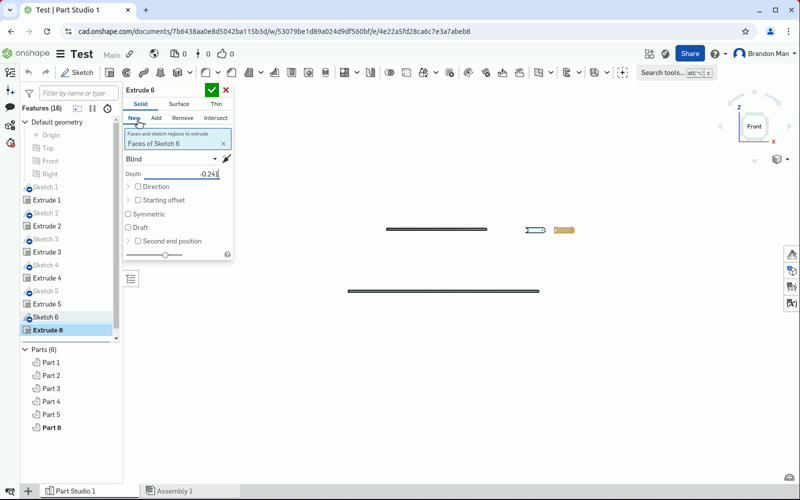
key(enter)
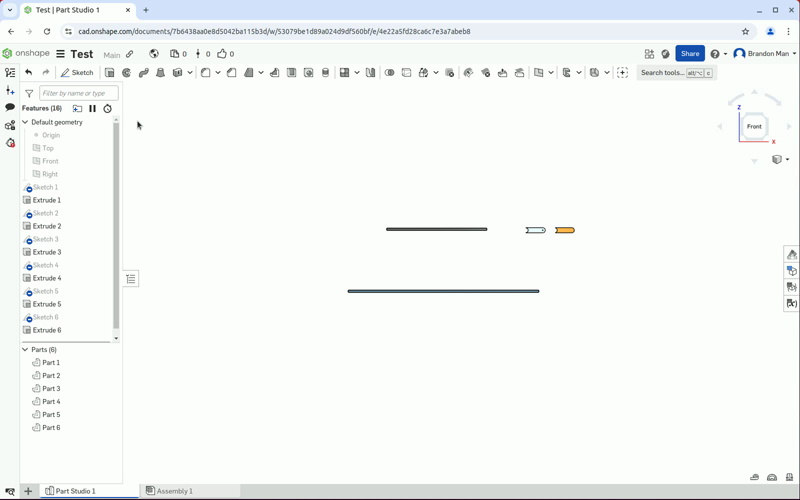
key(shift+h)
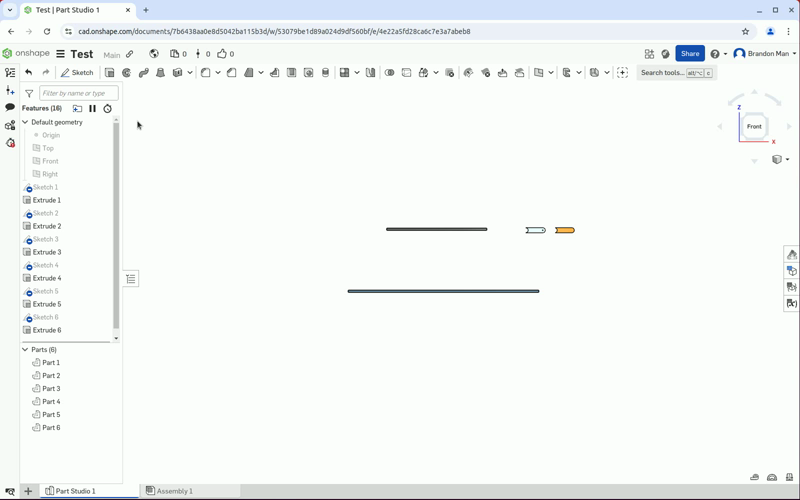
key(shift+h)
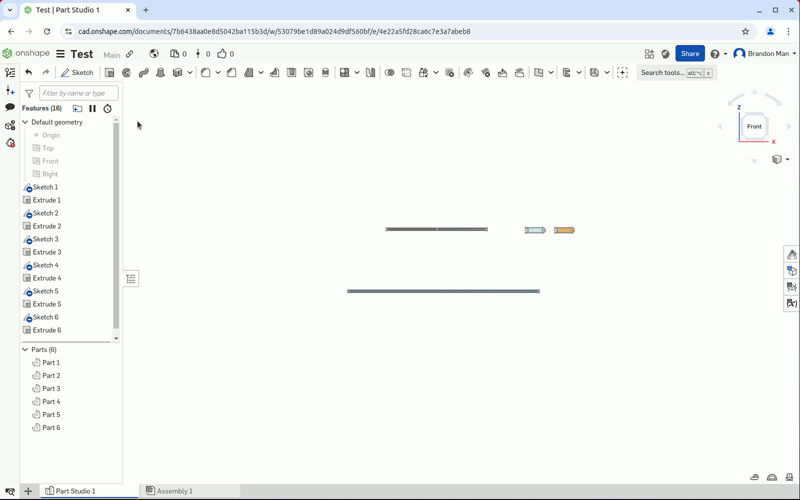
key(shift+7)
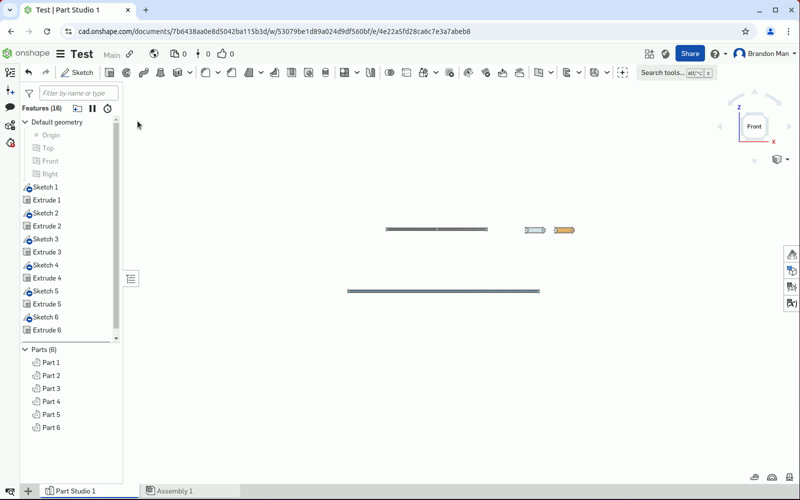
key(left, 2)
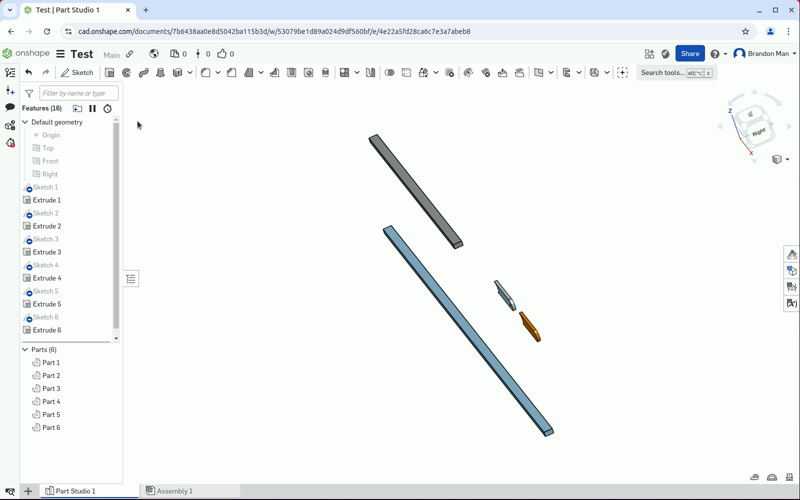
key(down, 2)
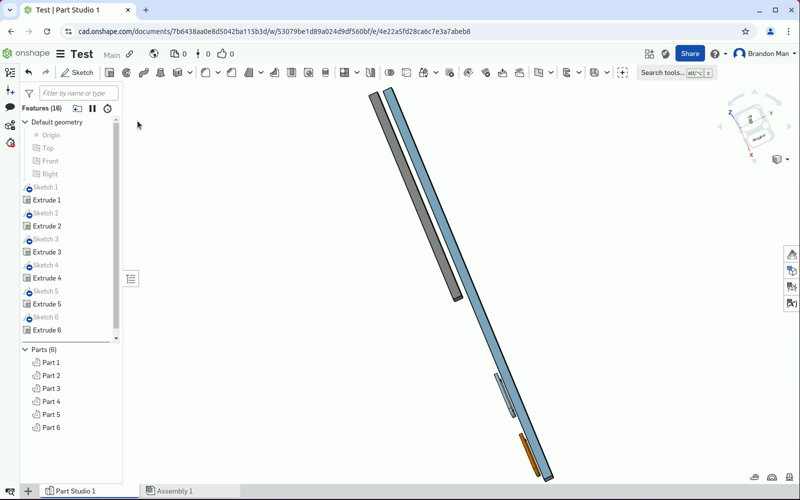
key(up, 2)
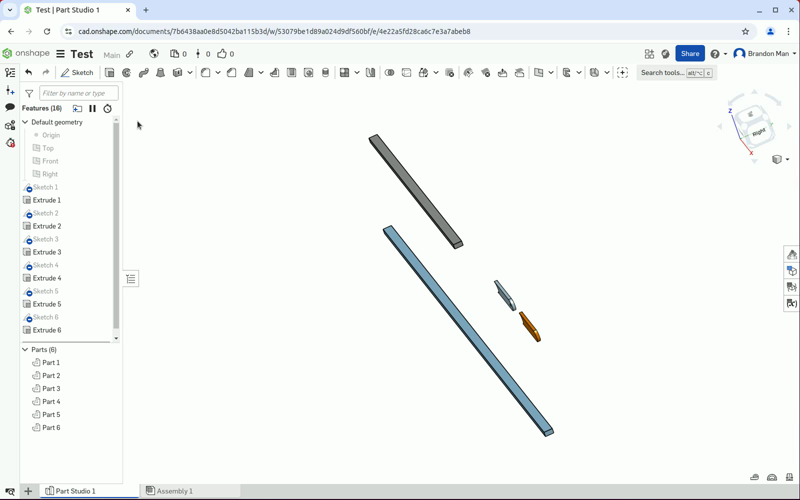
key(right, 2)
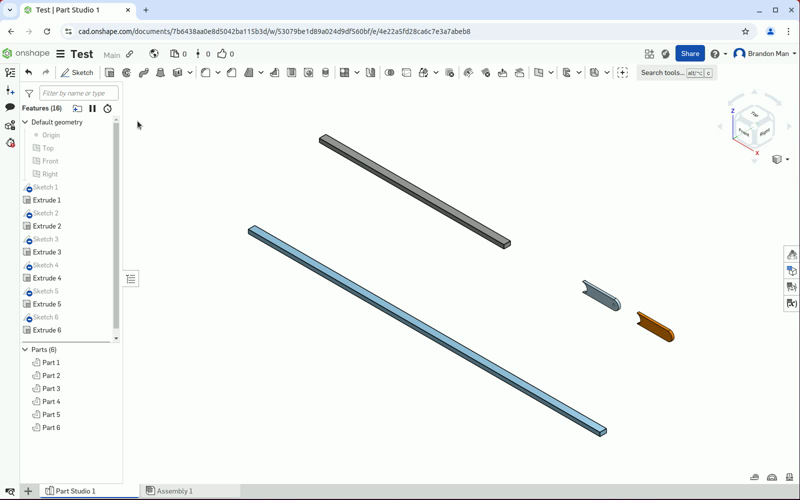
mouse_move(69, 189)
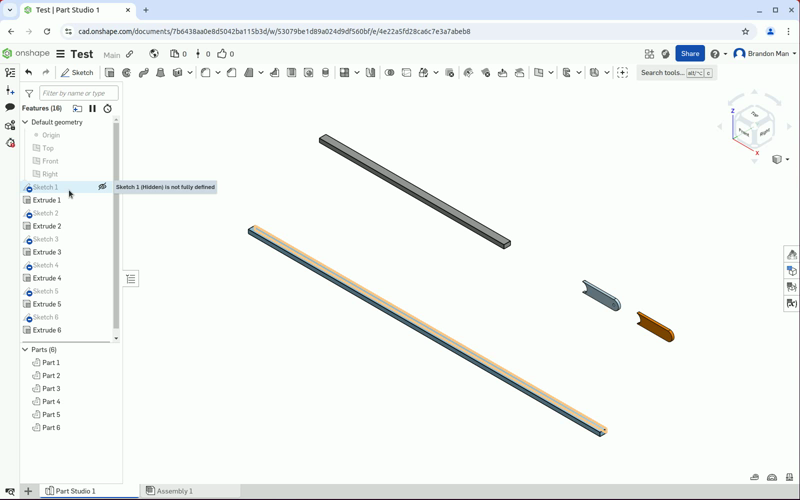
click(69, 189)